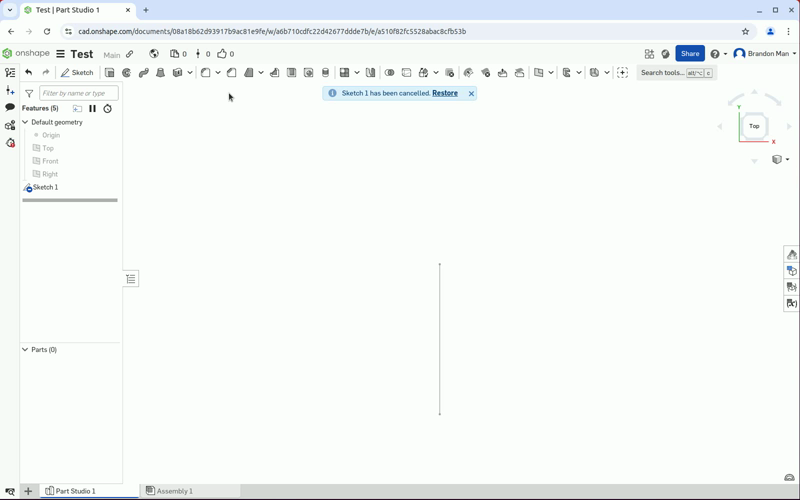
key(shift+h)
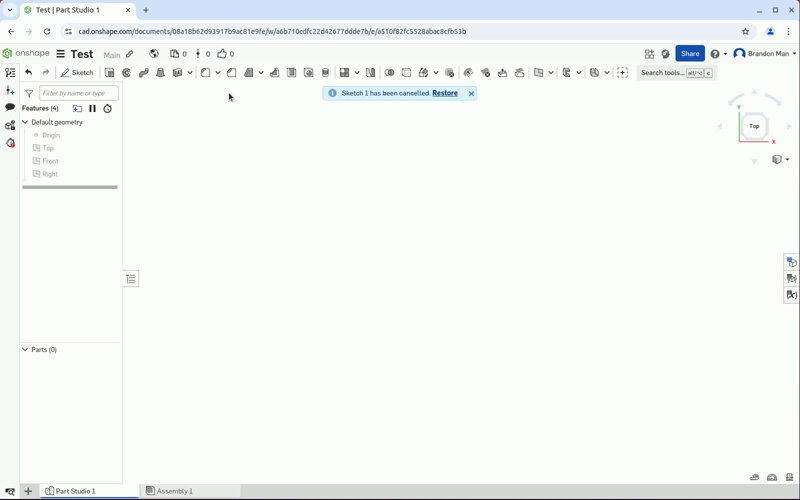
mouse_move(73, 352)
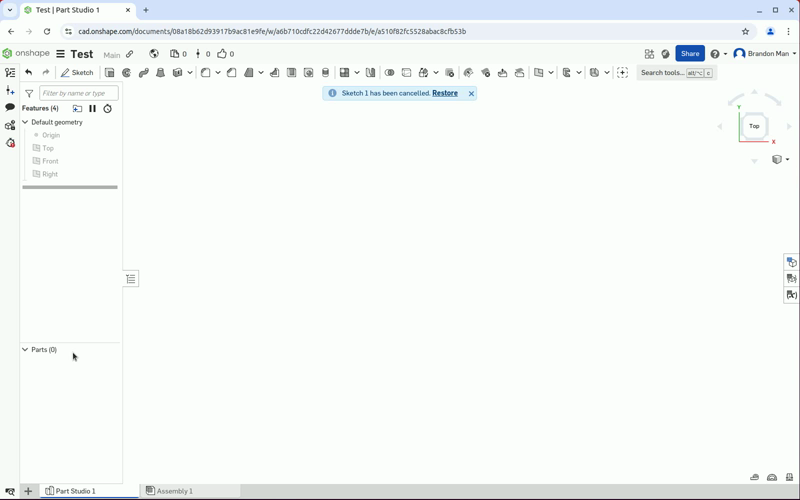
key(y)
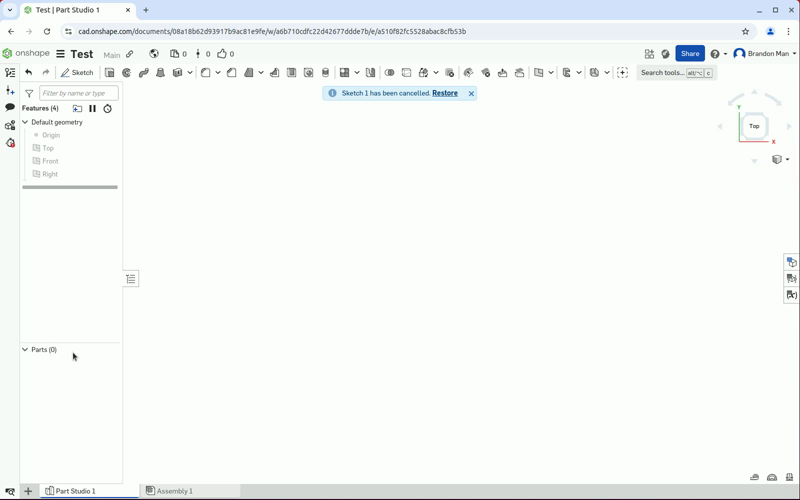
key(shift+p)
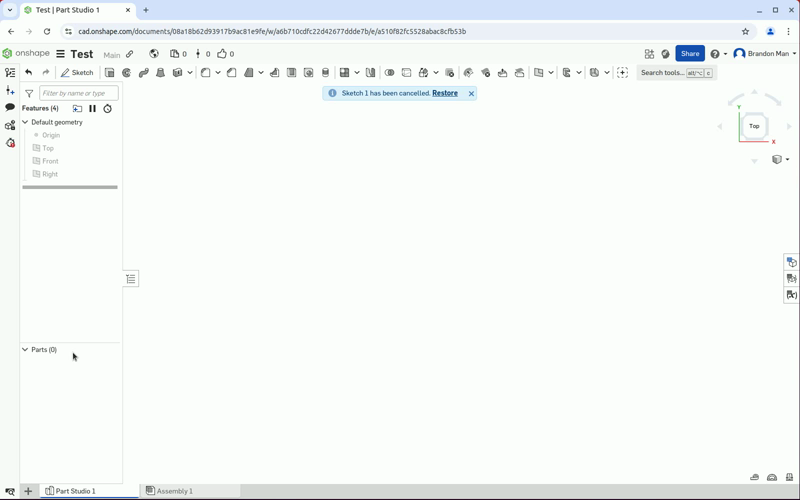
key(space)
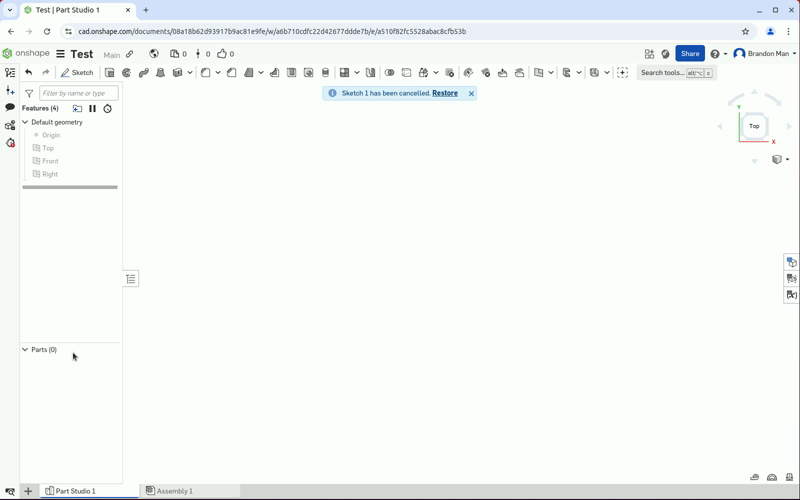
key_down(shift)
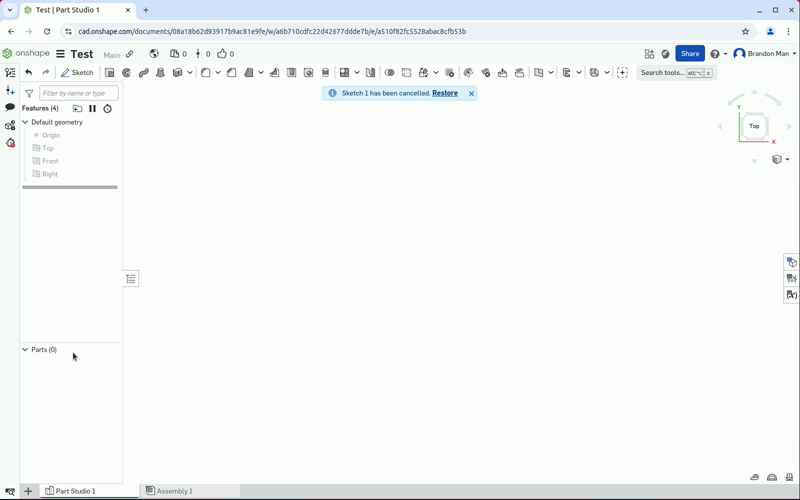
key(up)
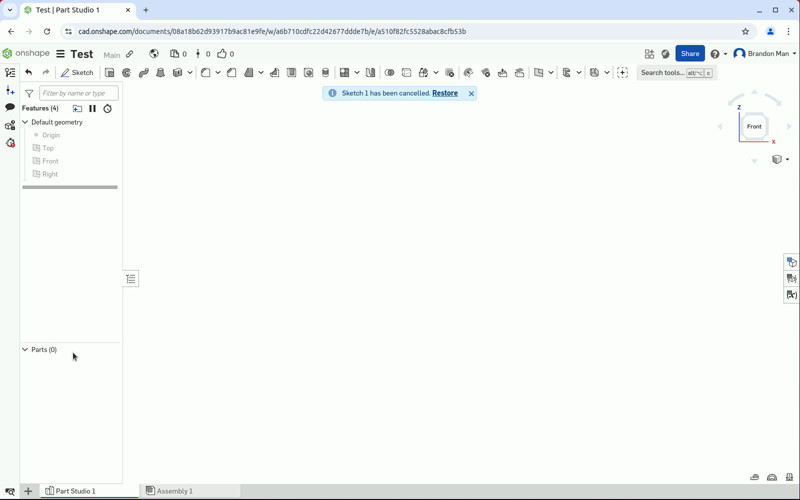
key_up(shift)
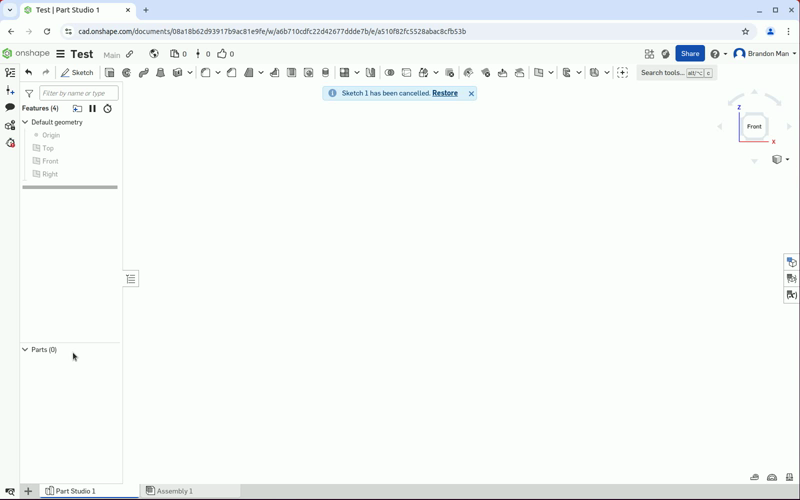
key(space)
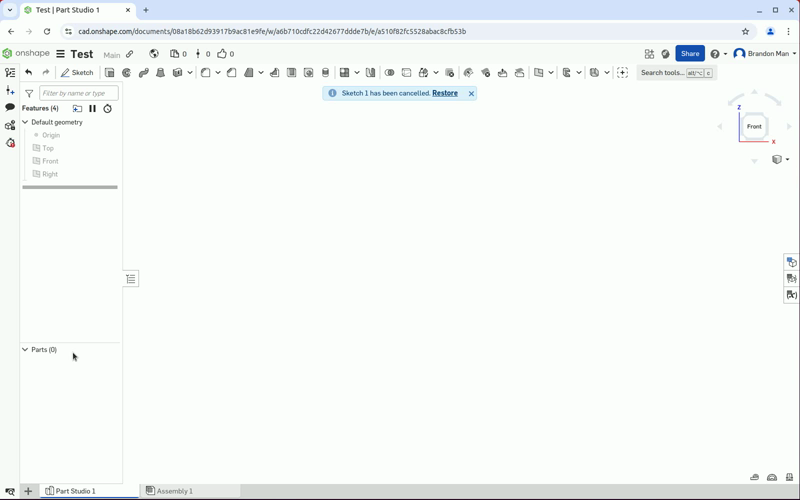
key_down(shift)
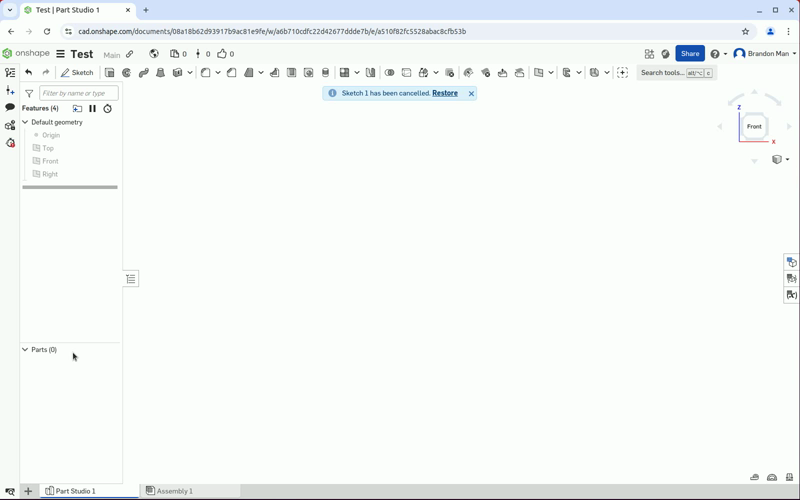
key(left)
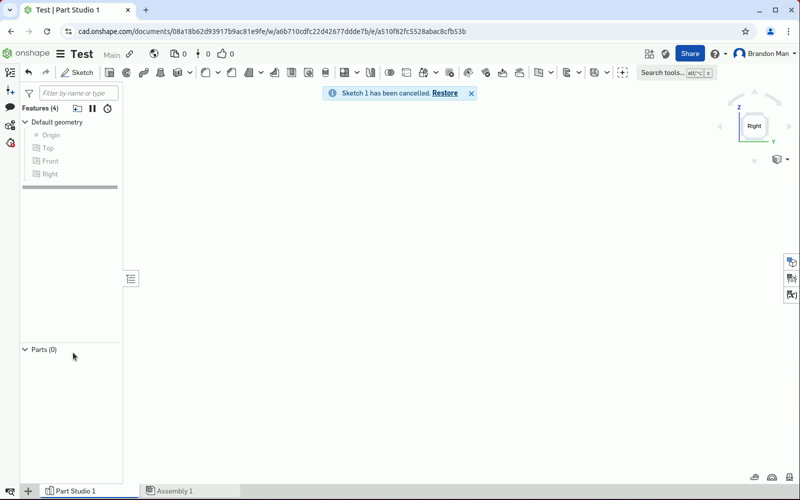
key_up(shift)
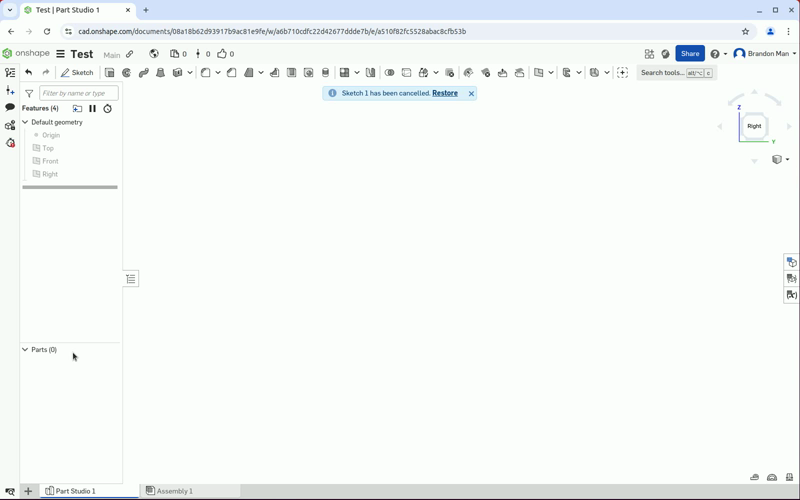
mouse_move(73, 352)
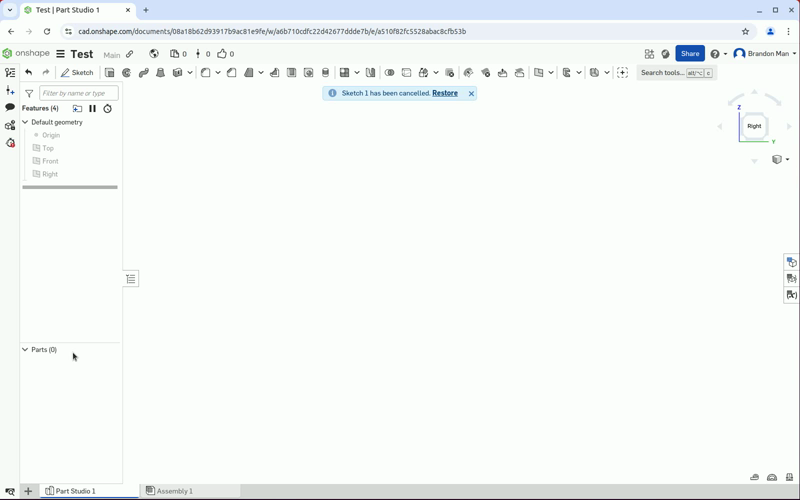
key(shift+y)
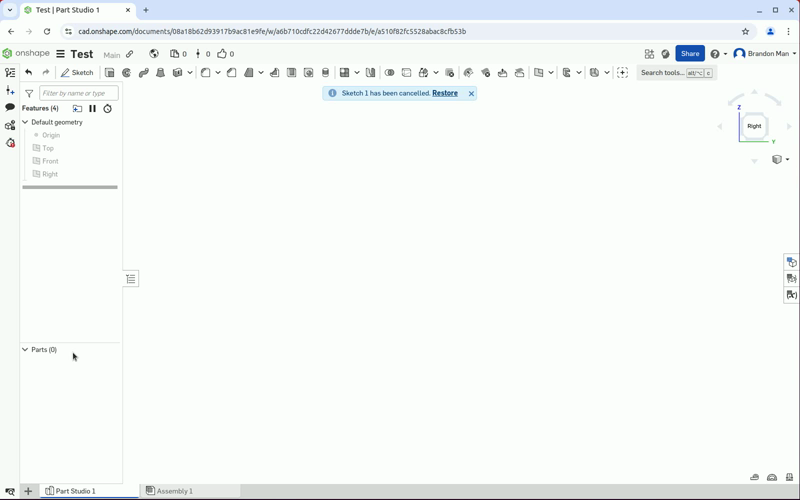
key(shift+s)
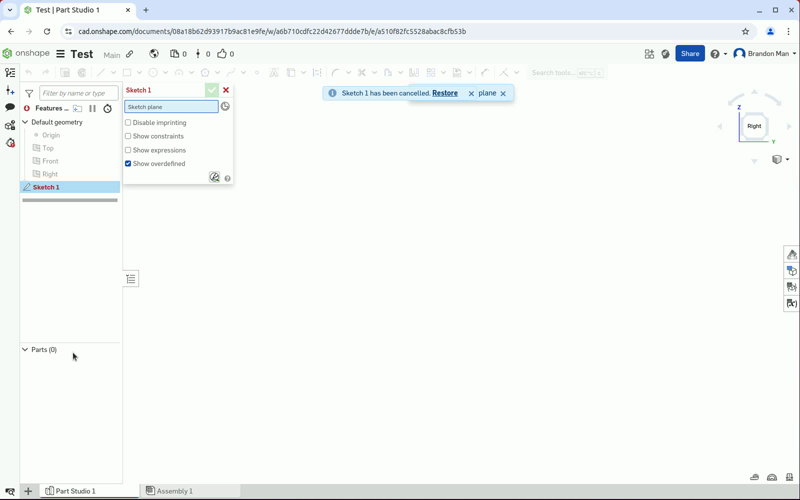
mouse_move(73, 176)
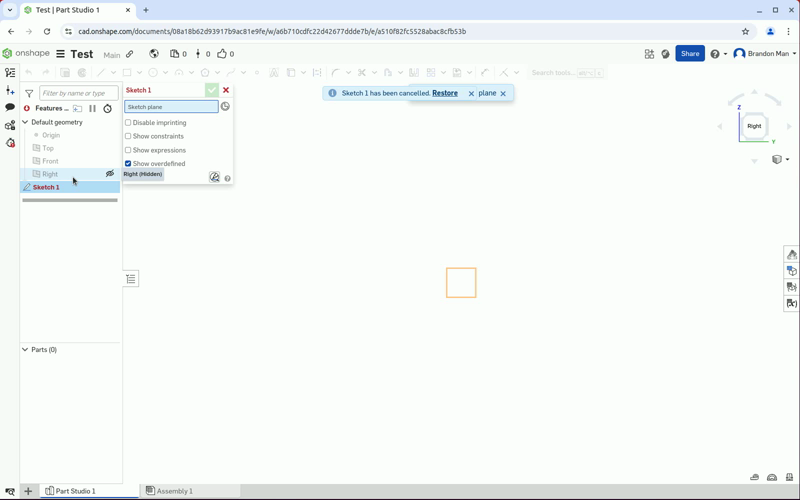
click(73, 176)
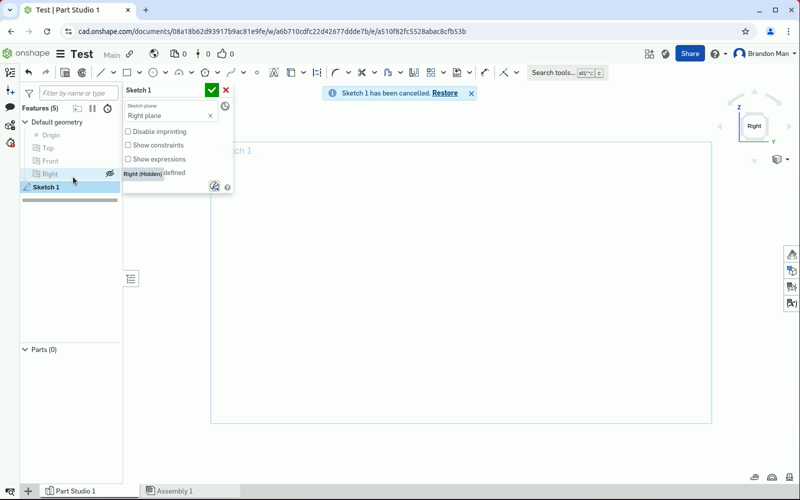
mouse_move(73, 352)
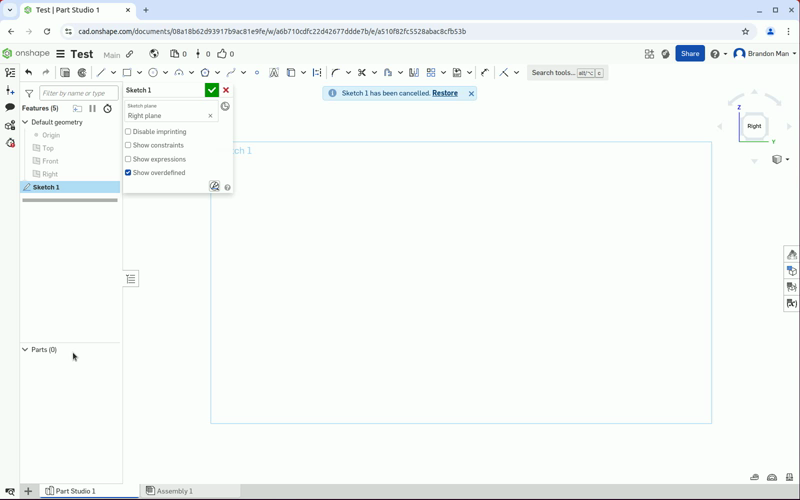
key(y)
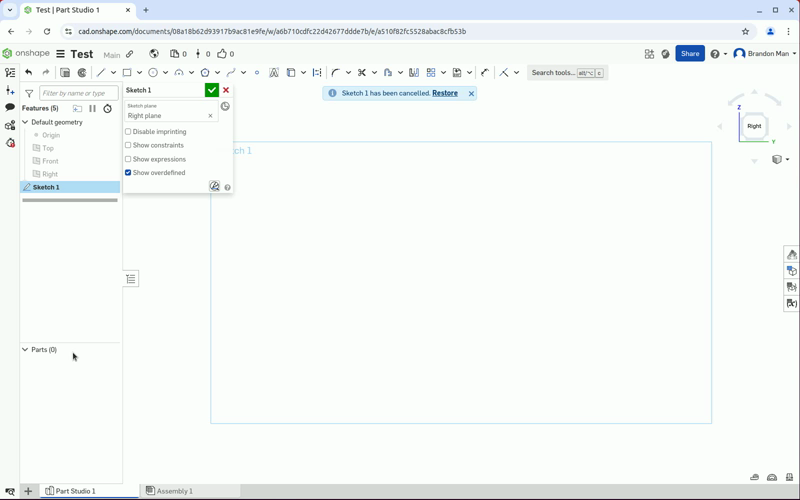
key(a)
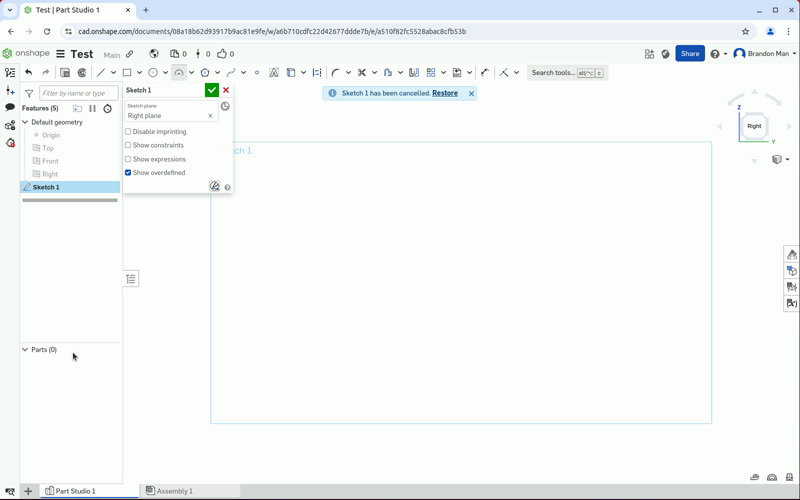
key_down(shift)
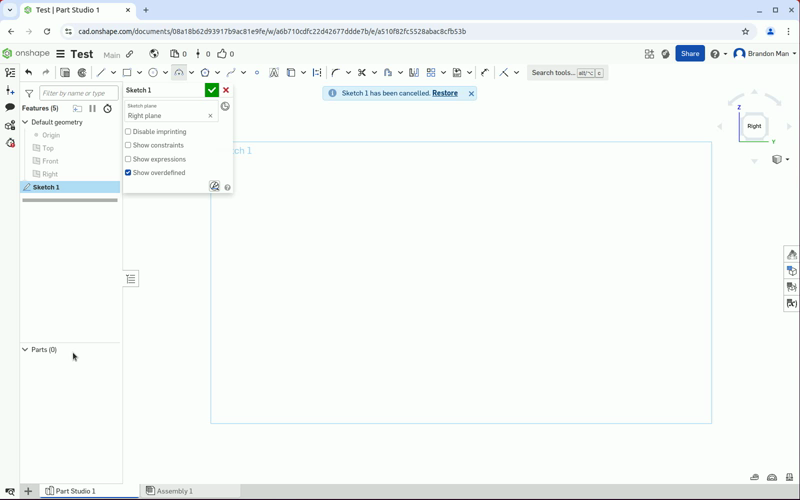
mouse_move(456, 290)
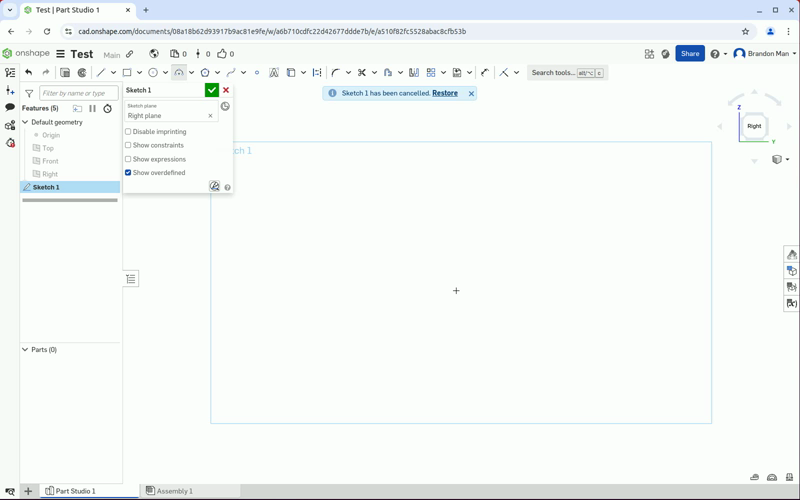
click(456, 290)
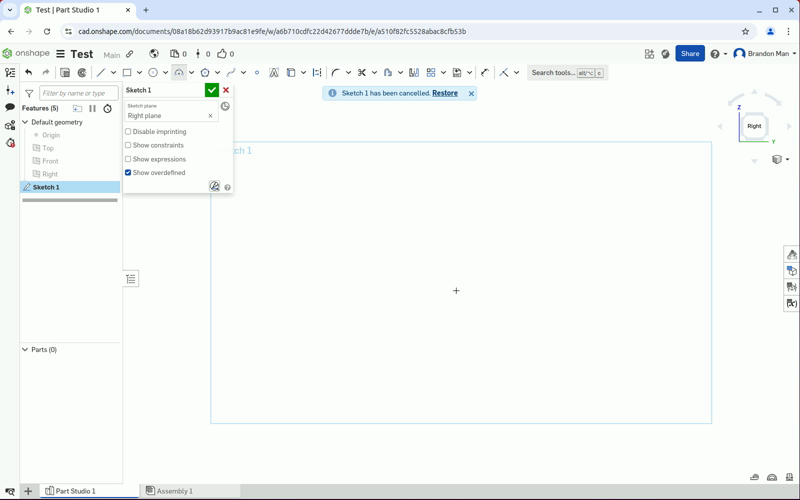
key_up(shift)
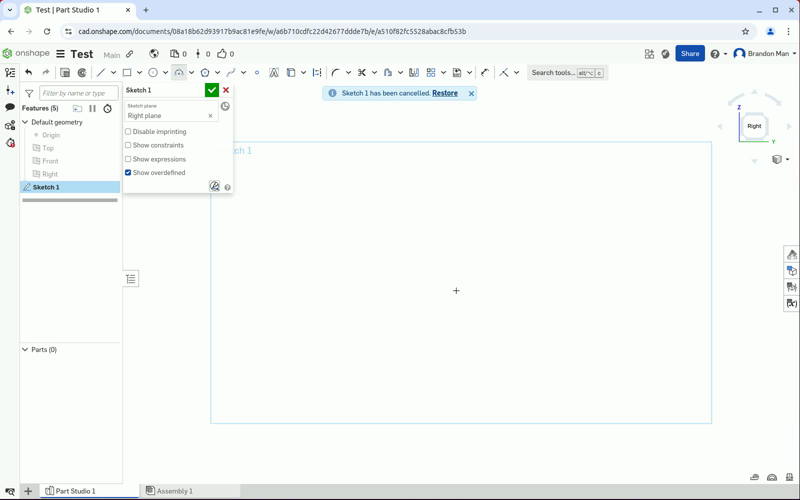
key_down(shift)
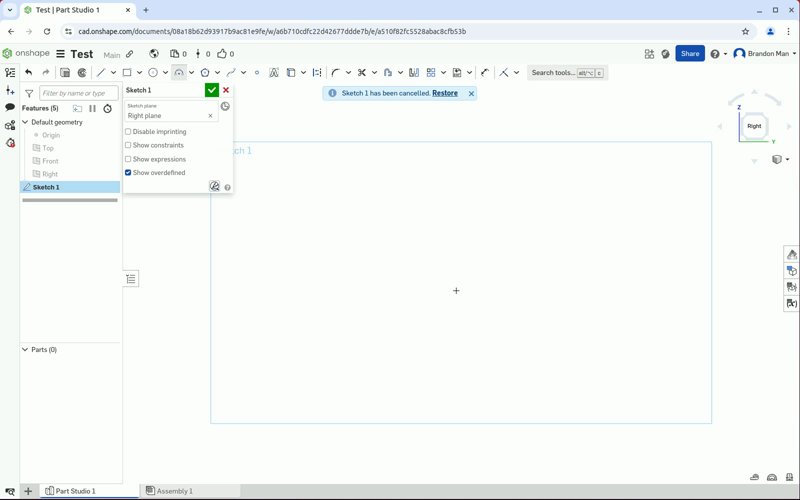
mouse_move(456, 290)
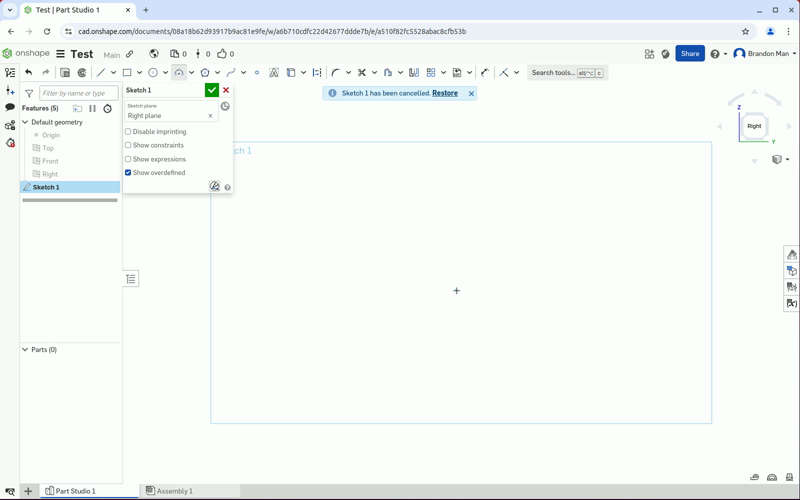
scroll(6)
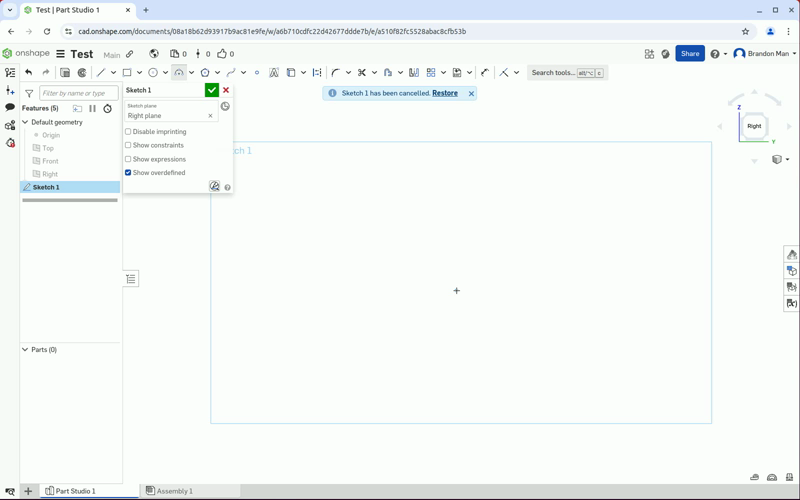
scroll(6)
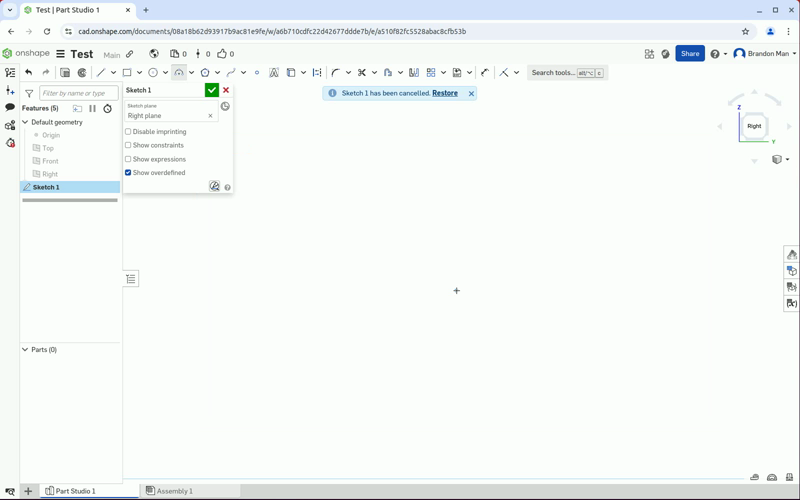
scroll(6)
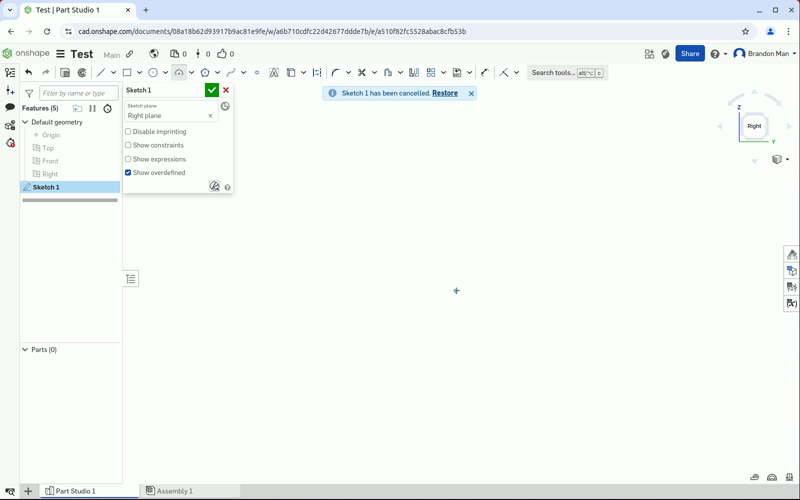
scroll(6)
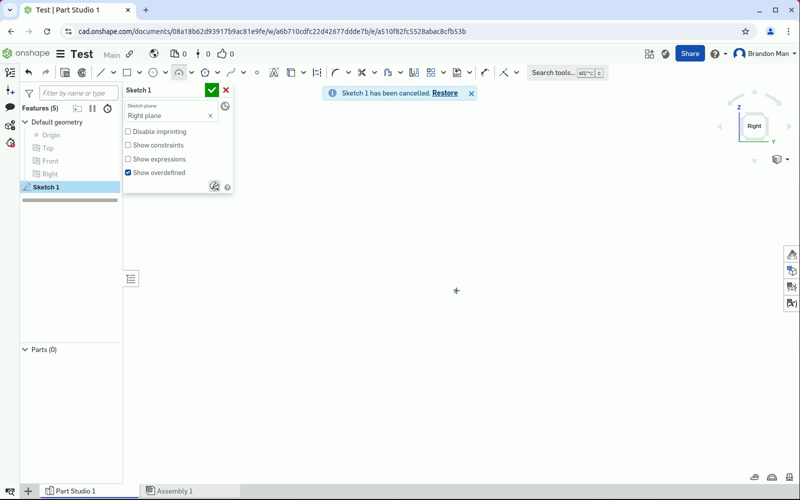
scroll(6)
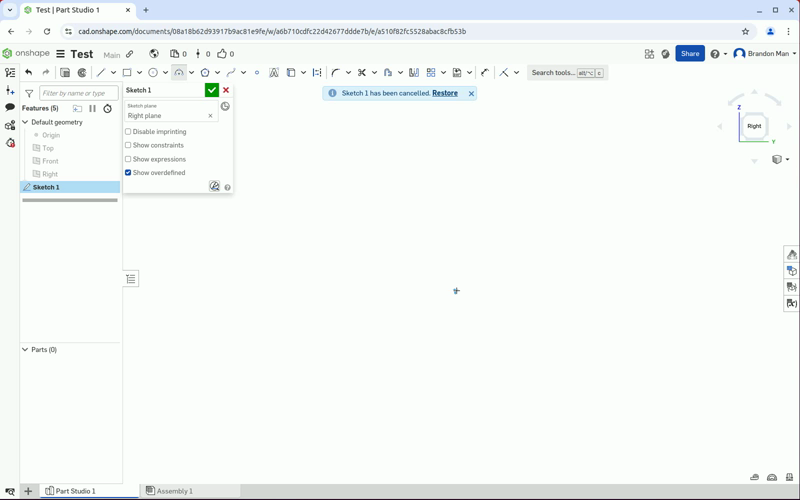
scroll(6)
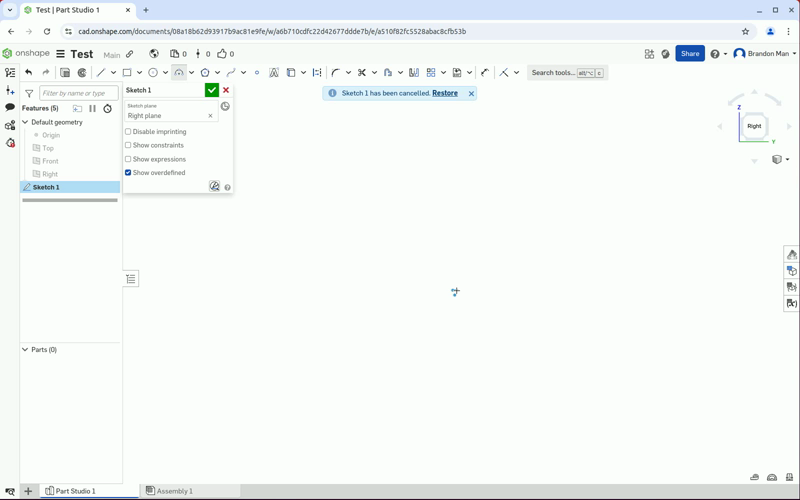
scroll(6)
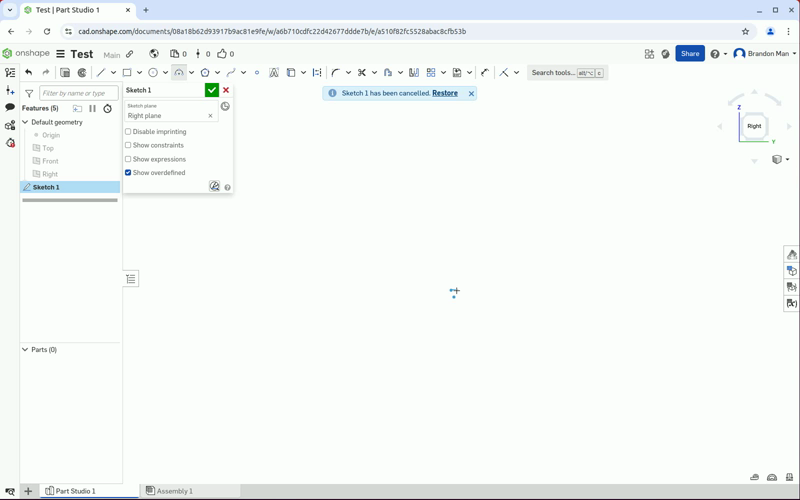
click(456, 290)
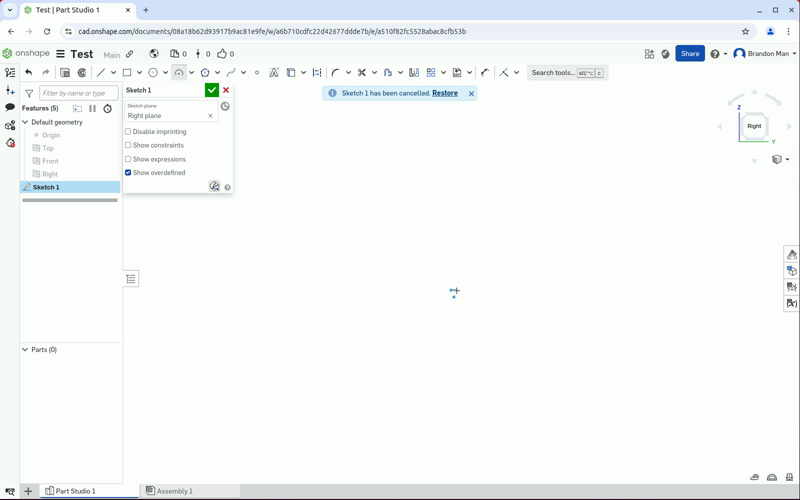
scroll(-6)
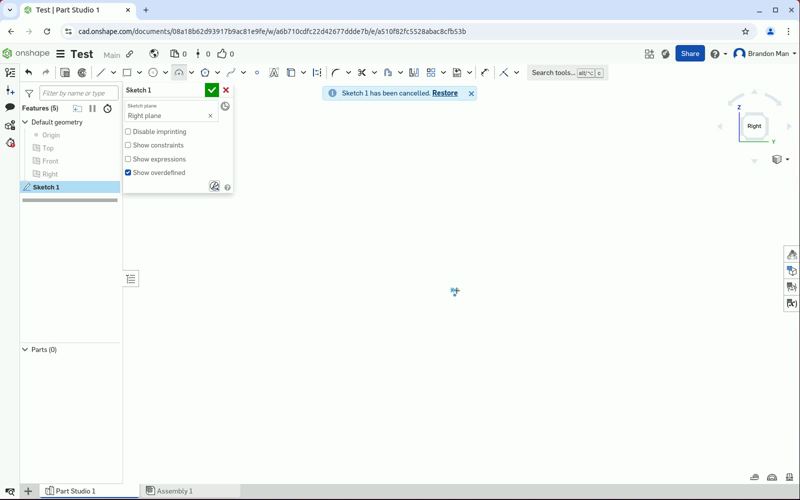
scroll(-6)
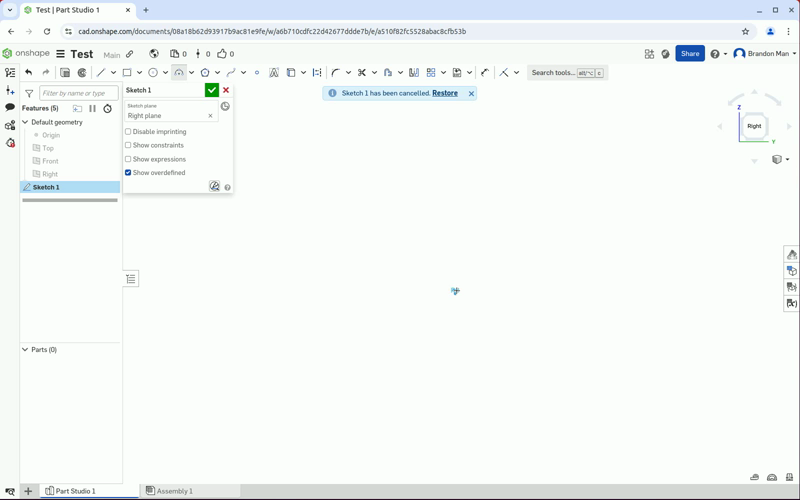
scroll(-6)
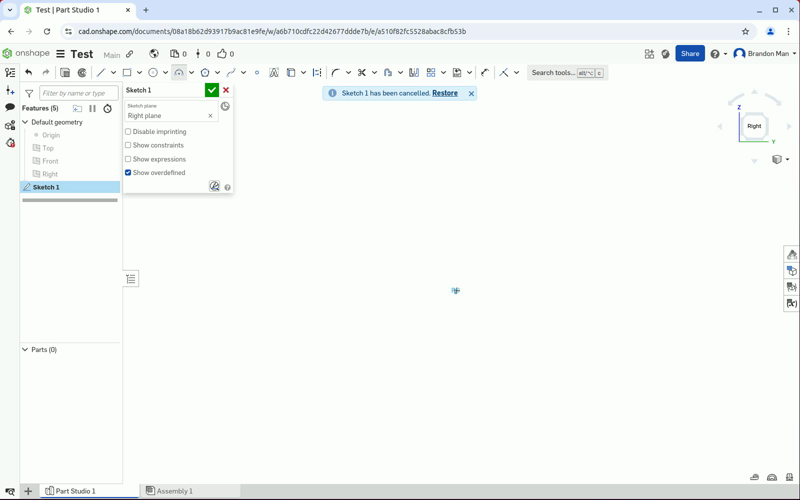
scroll(-6)
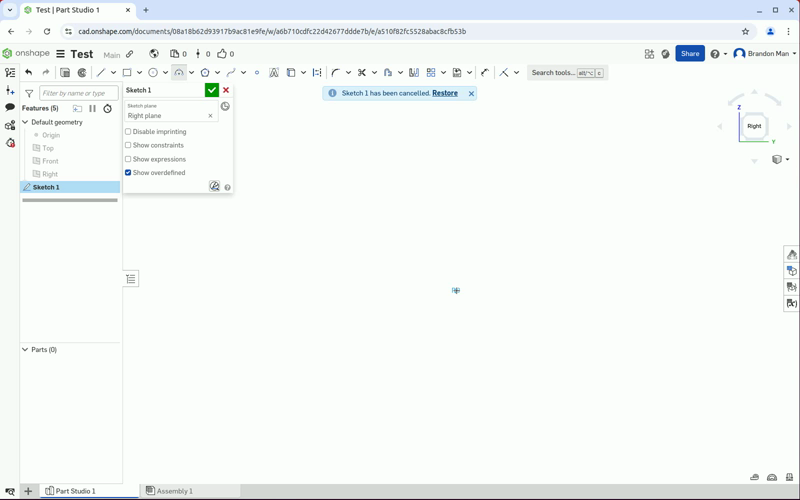
scroll(-6)
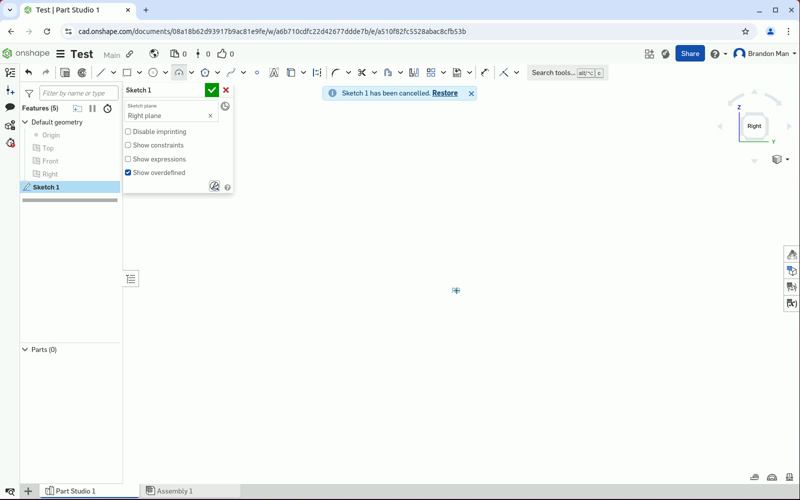
scroll(-6)
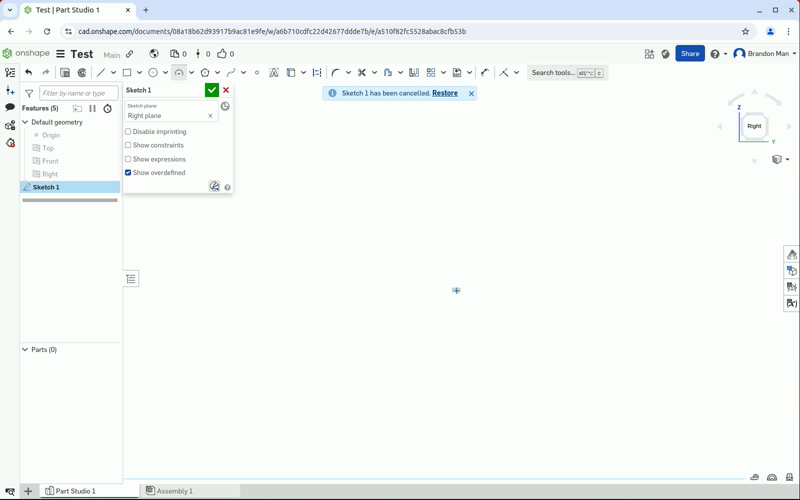
scroll(-6)
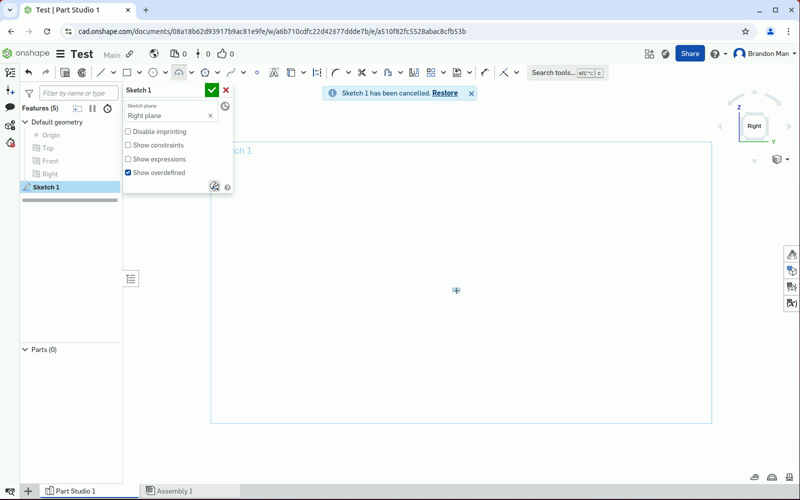
mouse_move(456, 290)
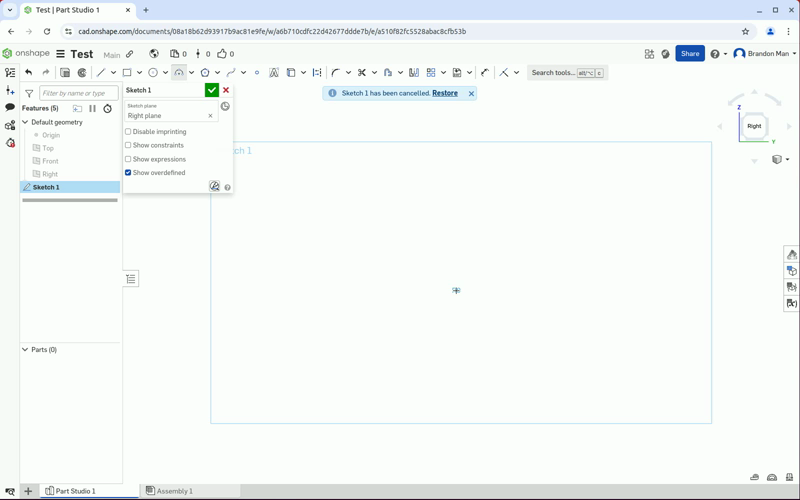
scroll(6)
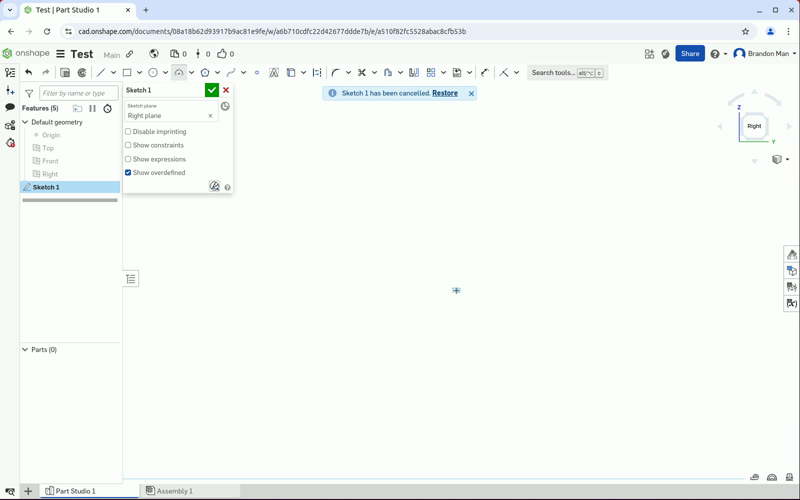
scroll(6)
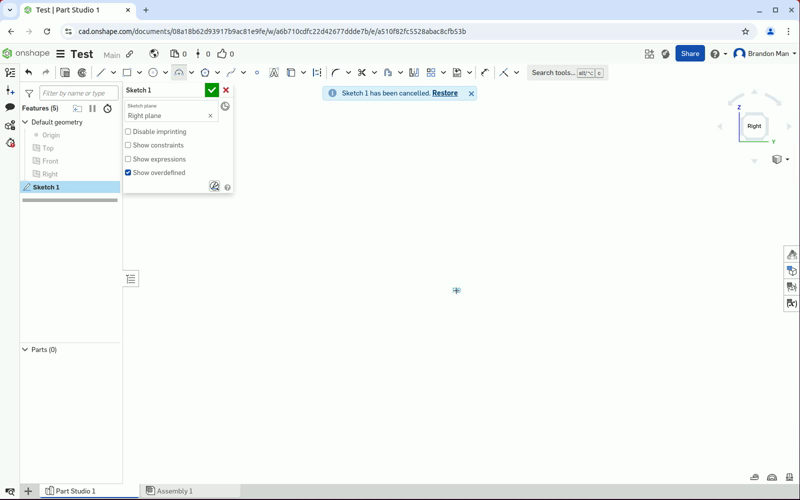
scroll(6)
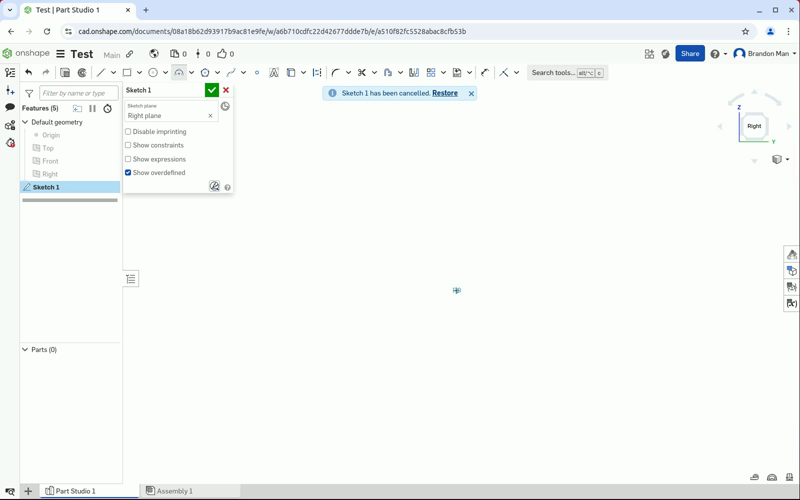
scroll(6)
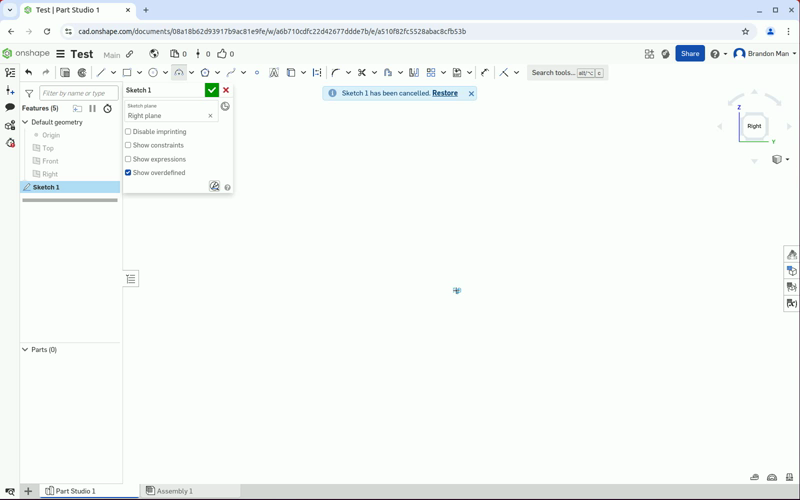
scroll(6)
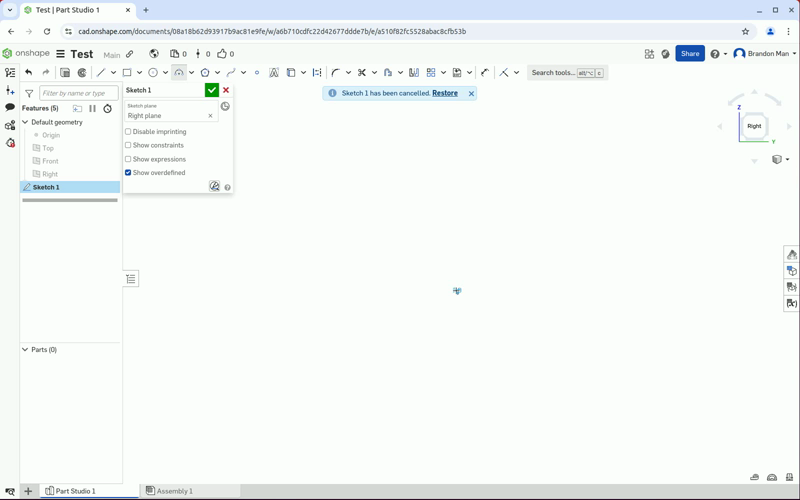
scroll(6)
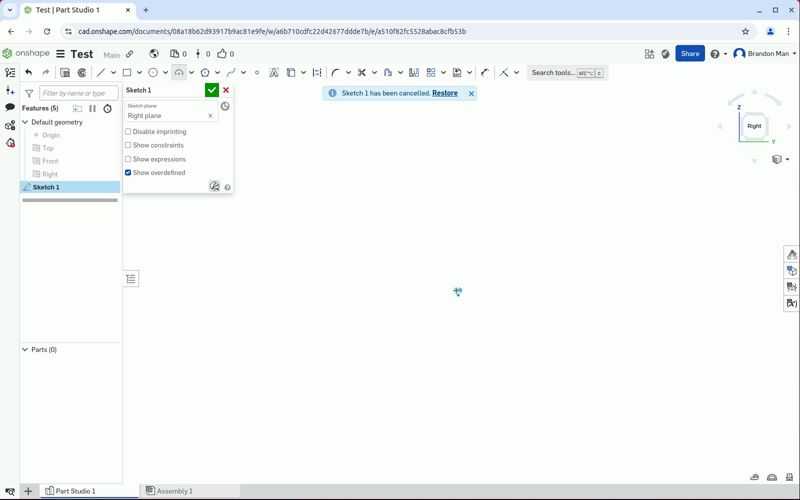
scroll(6)
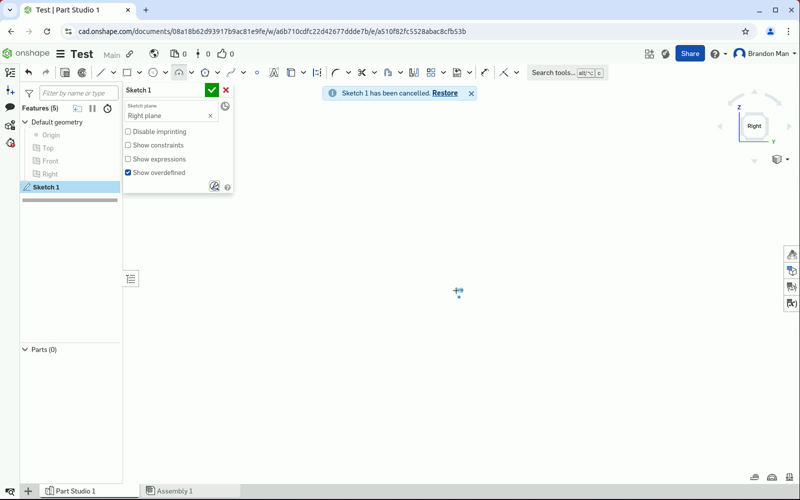
click(456, 290)
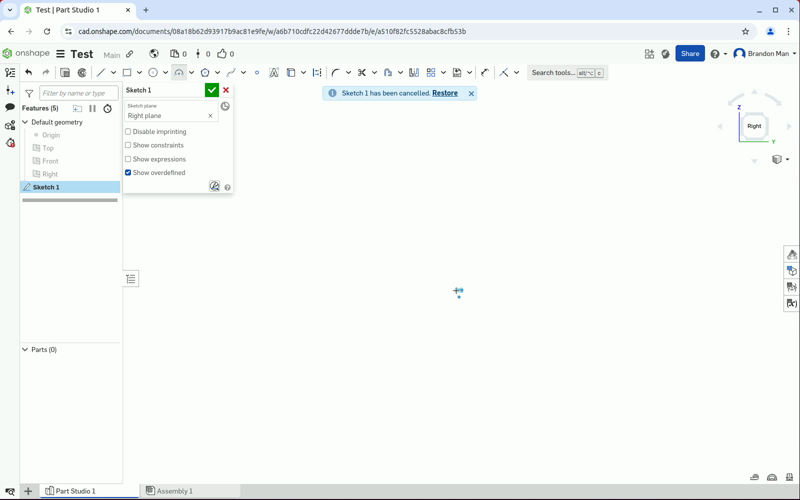
scroll(-6)
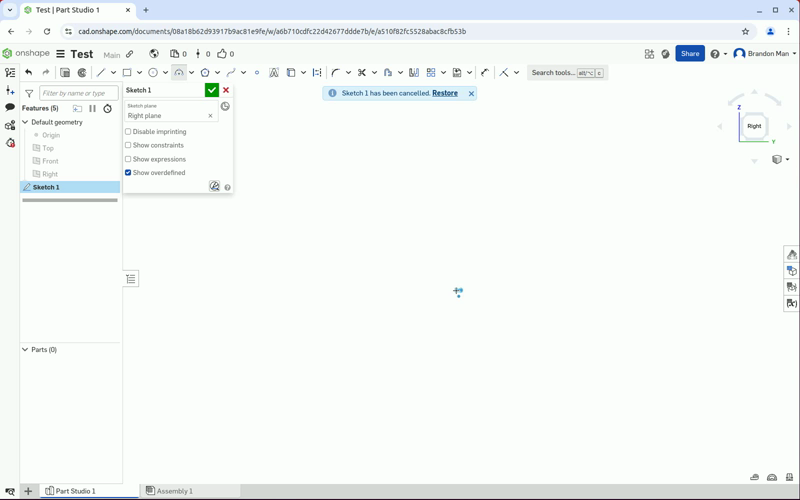
scroll(-6)
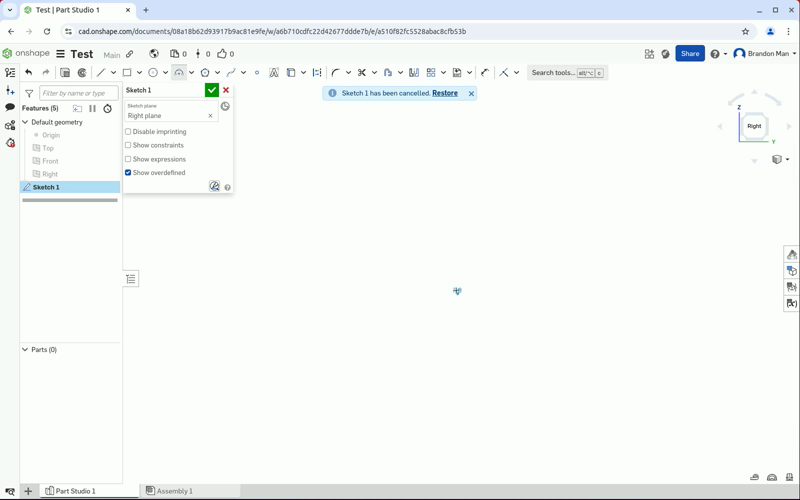
scroll(-6)
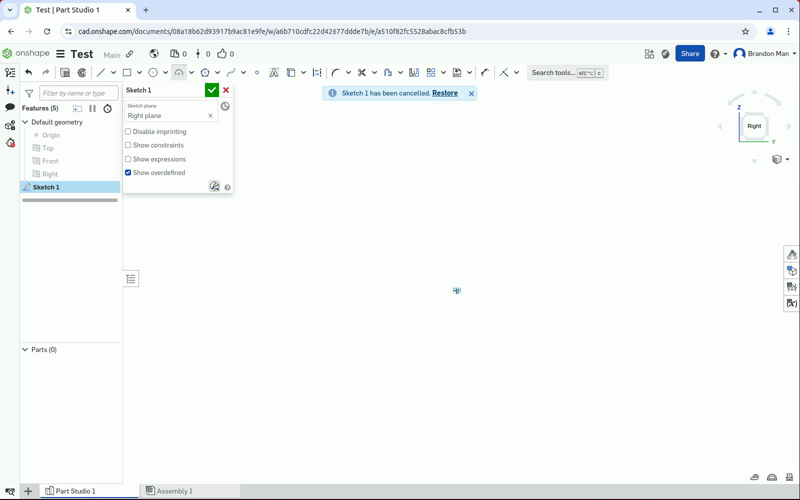
scroll(-6)
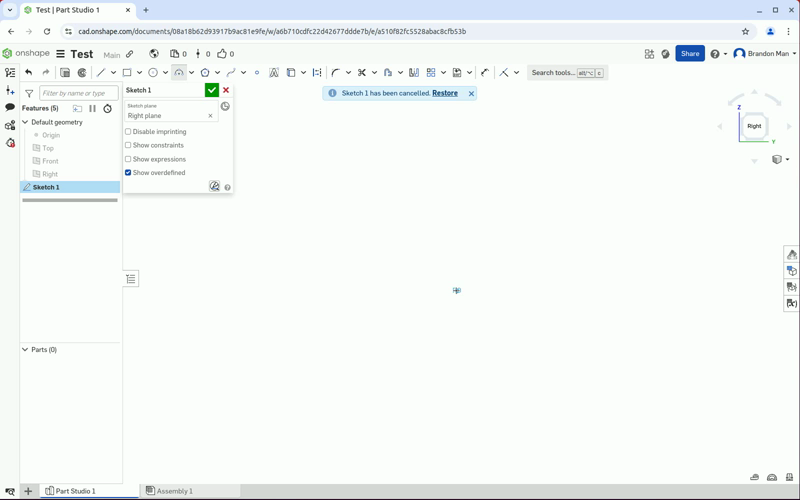
scroll(-6)
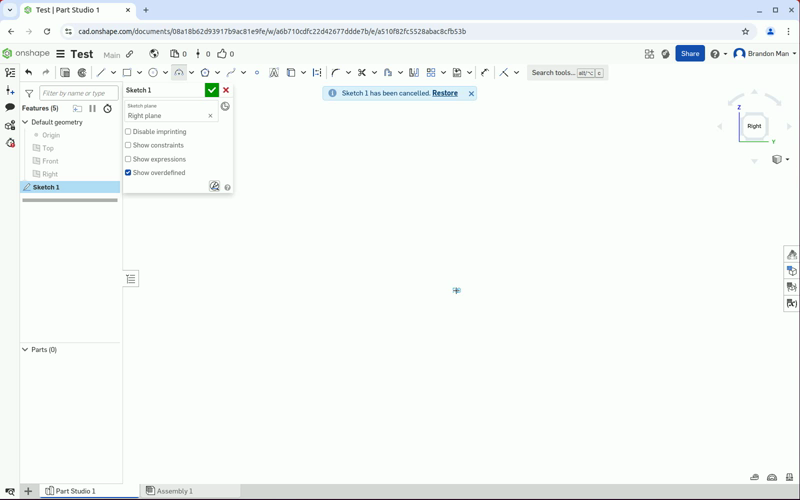
scroll(-6)
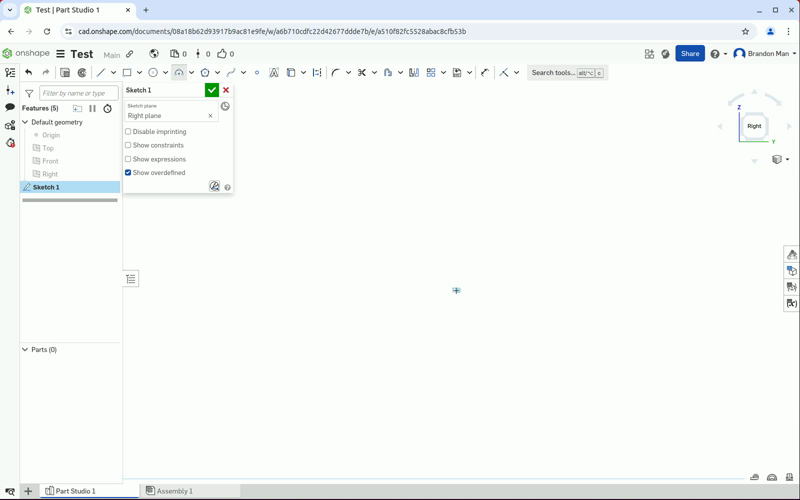
scroll(-6)
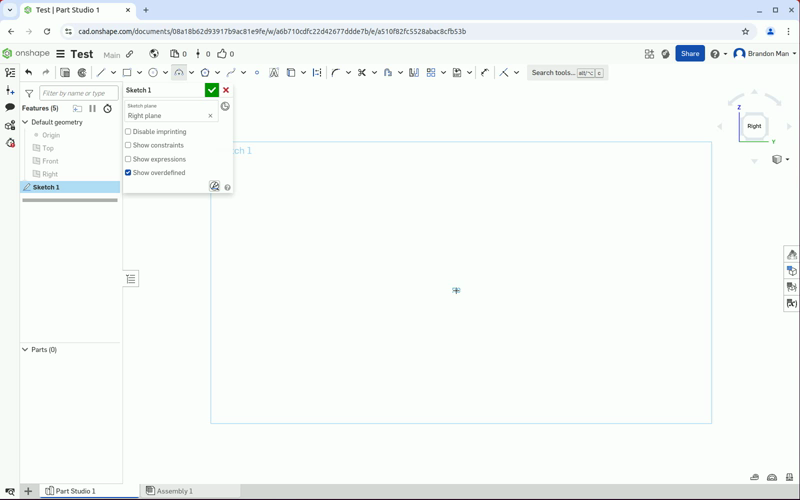
key_up(shift)
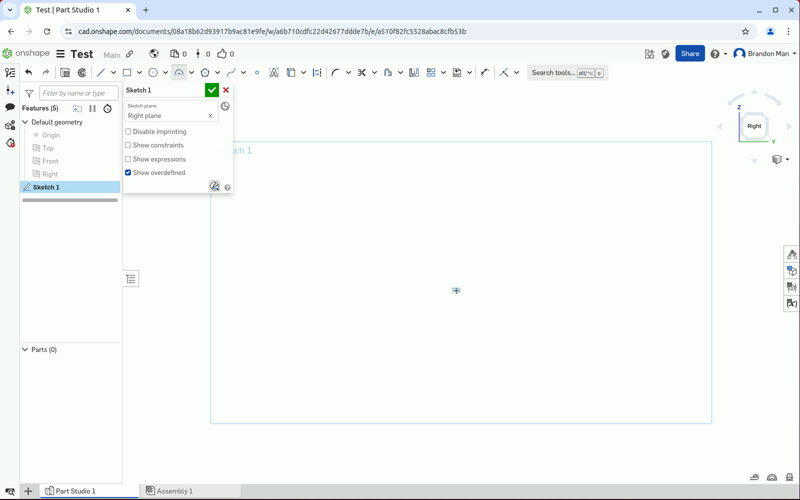
key(esc)
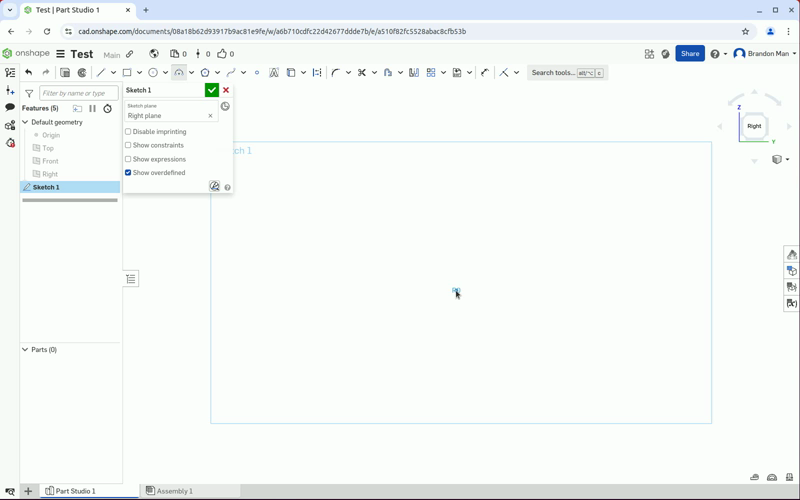
key(l)
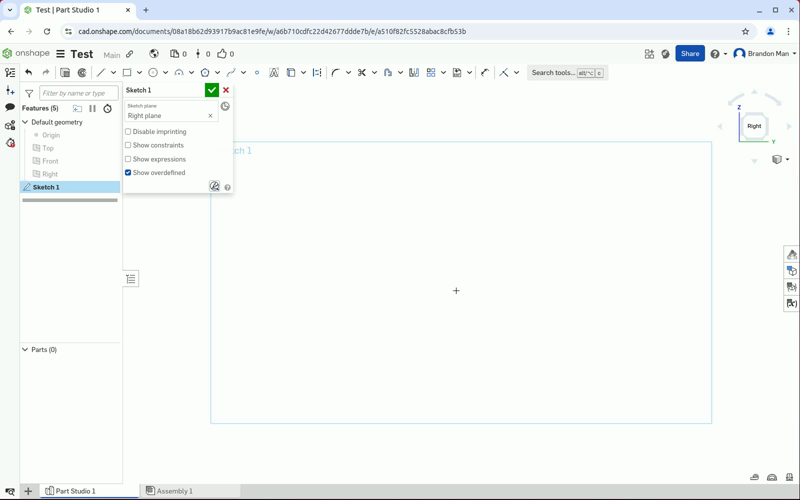
mouse_move(456, 290)
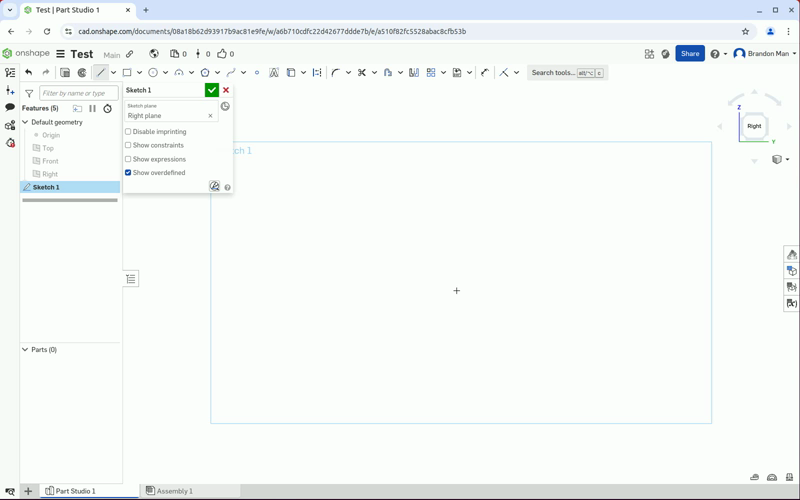
scroll(6)
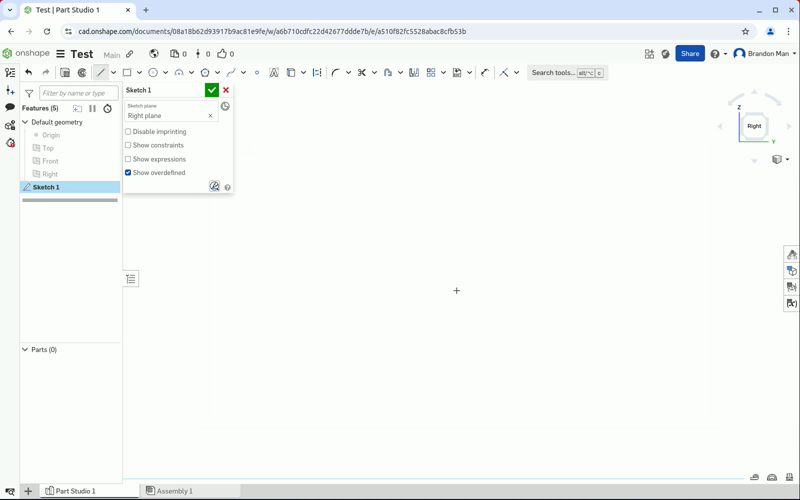
scroll(6)
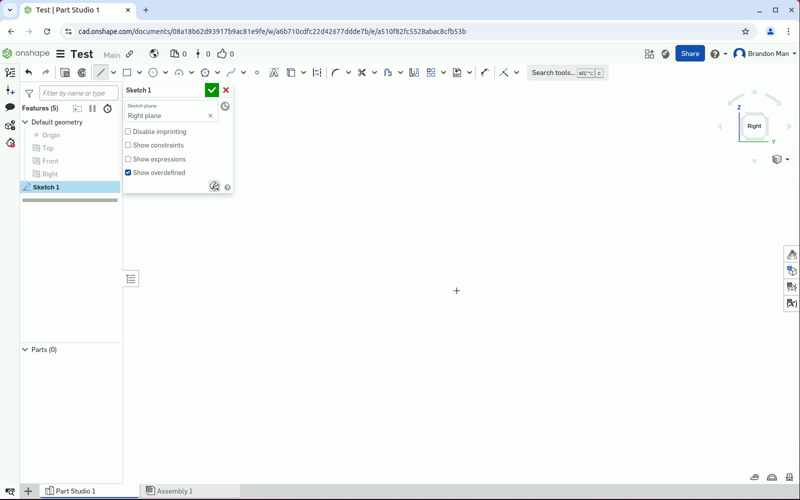
scroll(6)
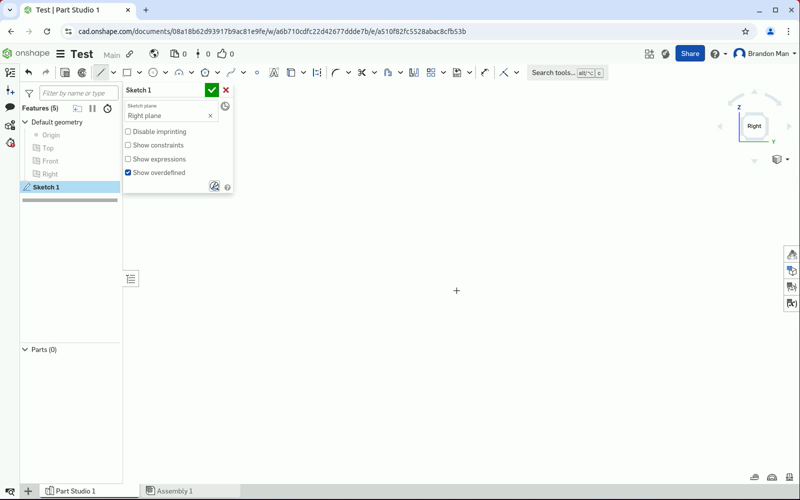
scroll(6)
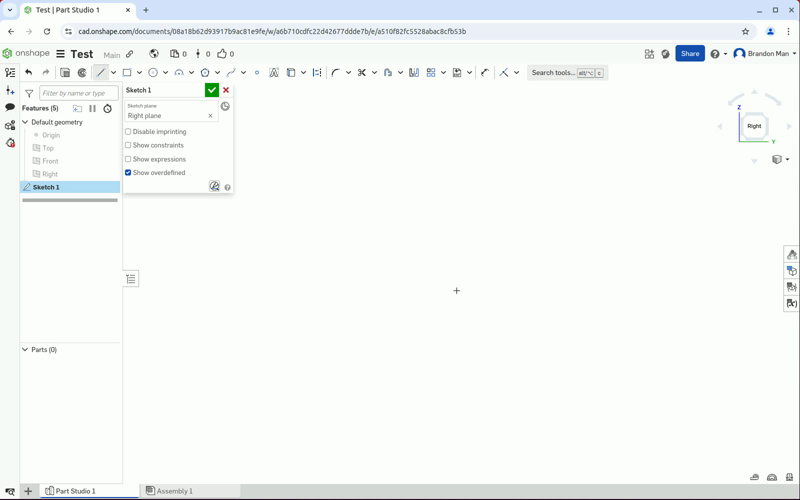
scroll(6)
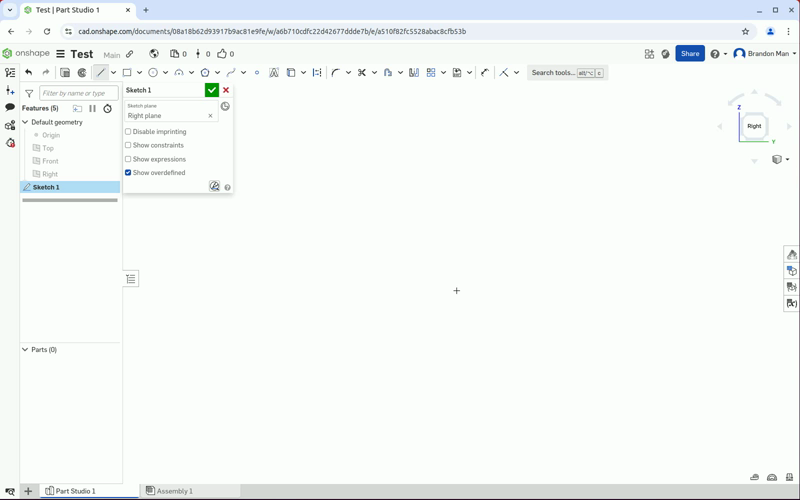
scroll(6)
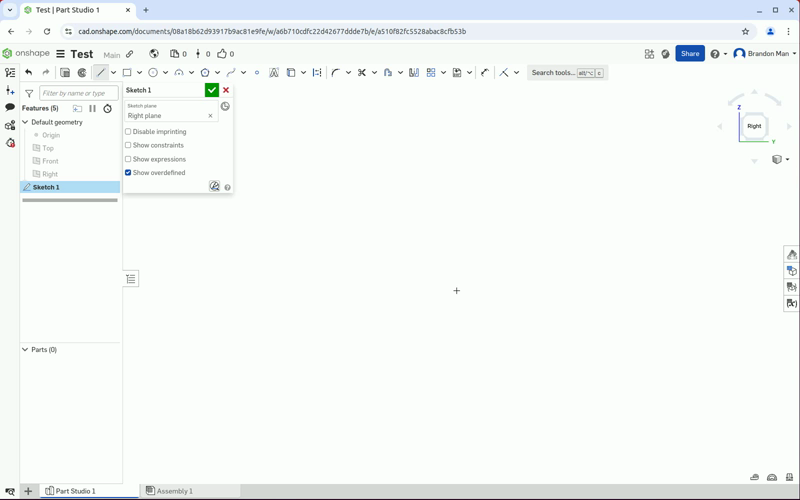
scroll(6)
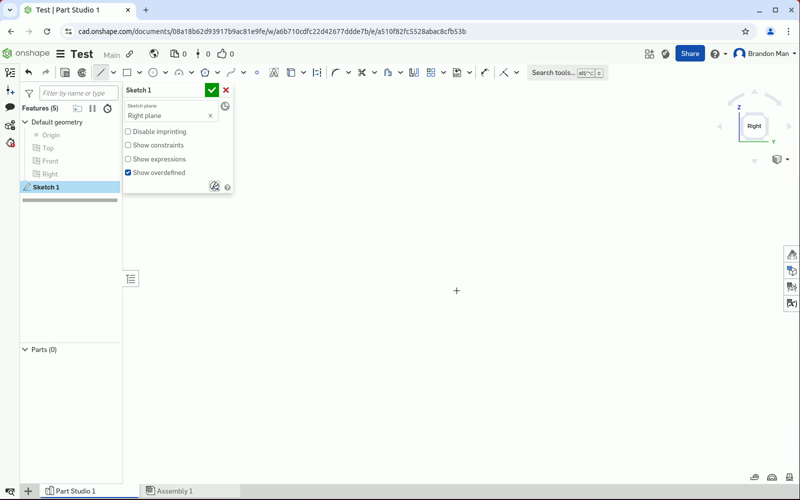
click(456, 290)
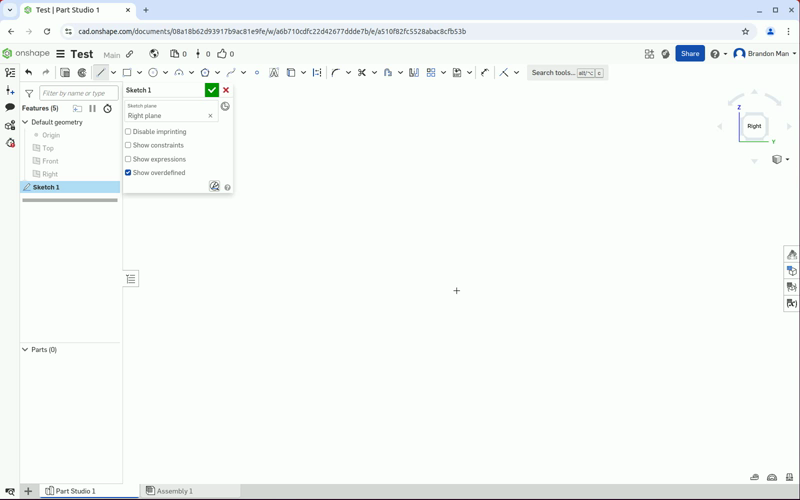
scroll(-6)
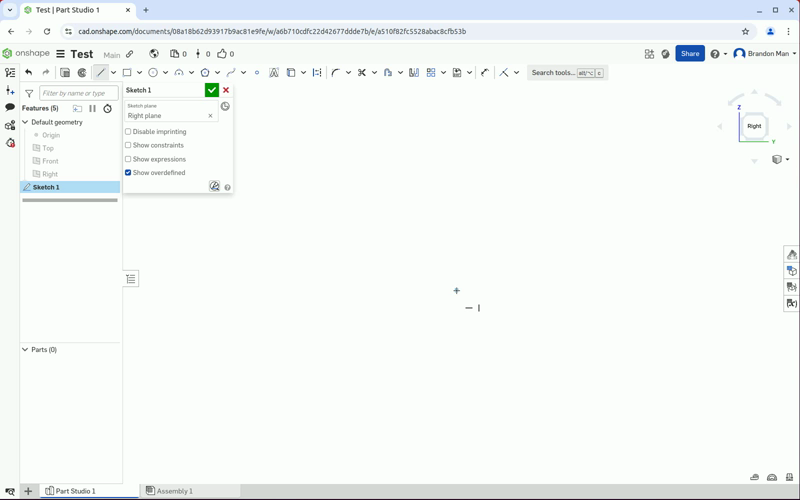
scroll(-6)
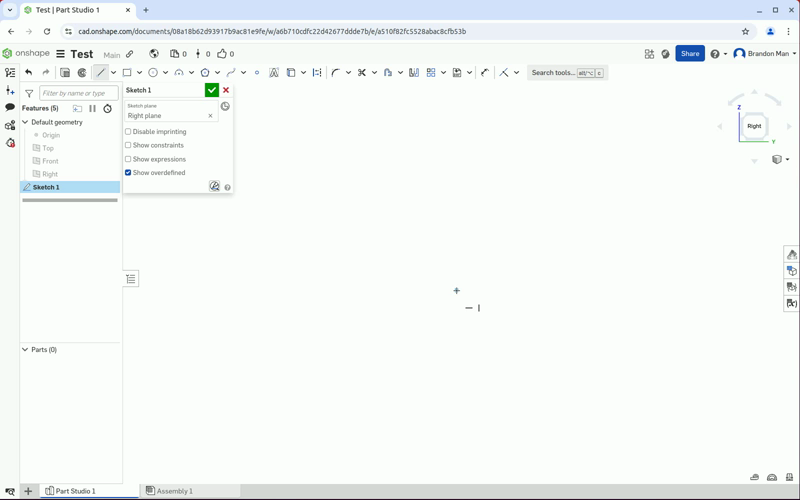
scroll(-6)
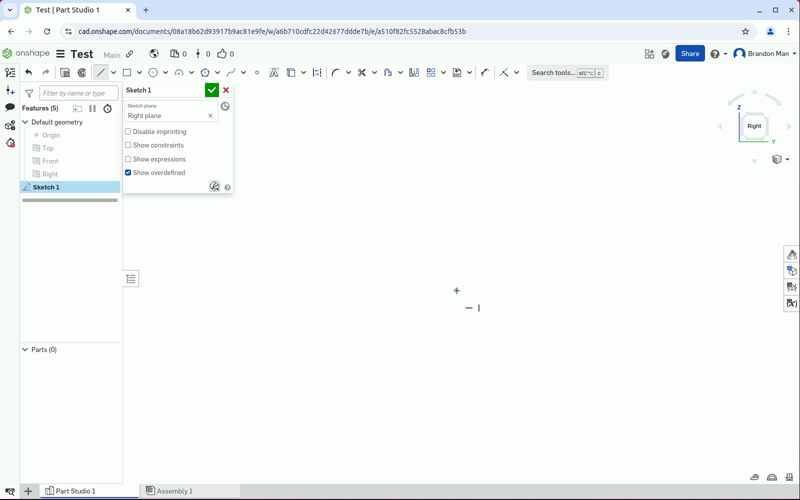
scroll(-6)
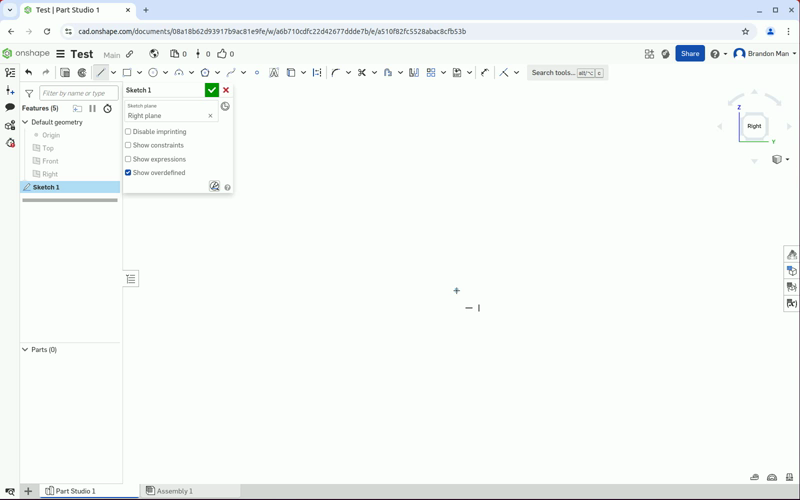
scroll(-6)
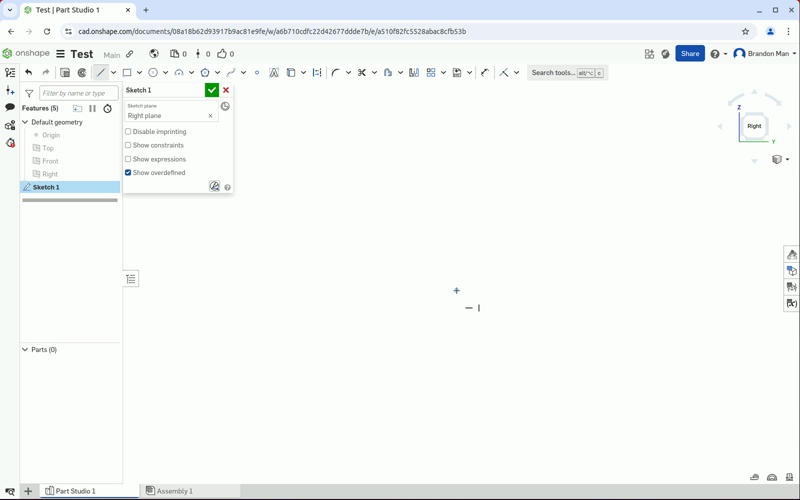
scroll(-6)
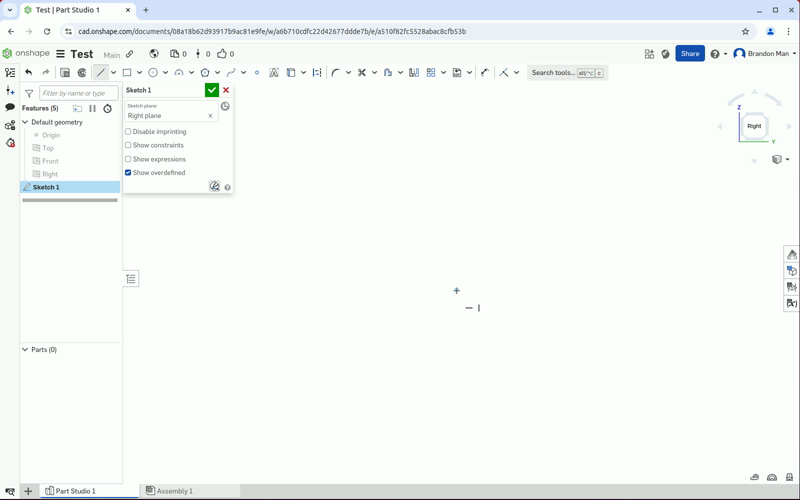
scroll(-6)
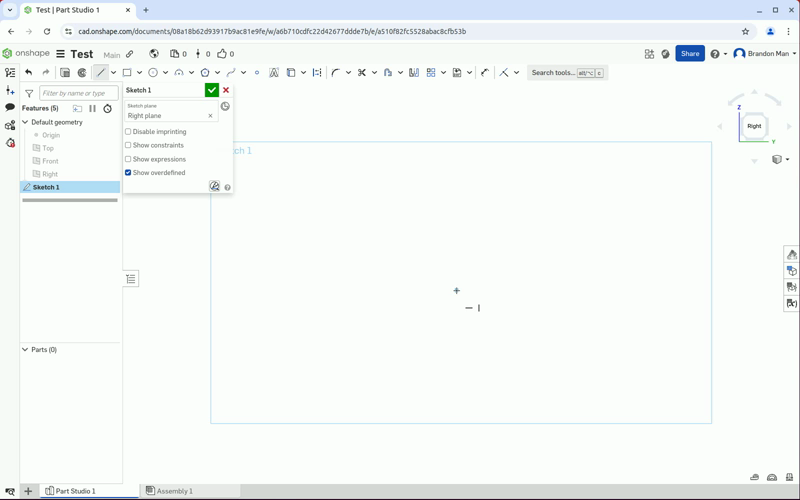
key_down(shift)
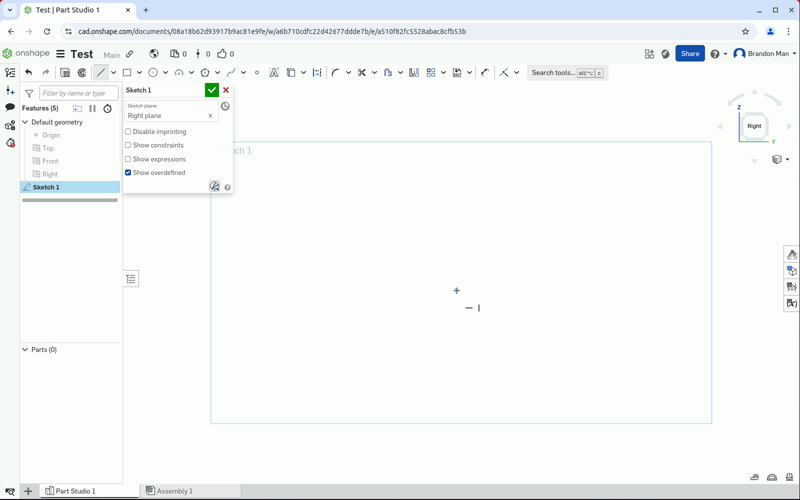
mouse_move(486, 290)
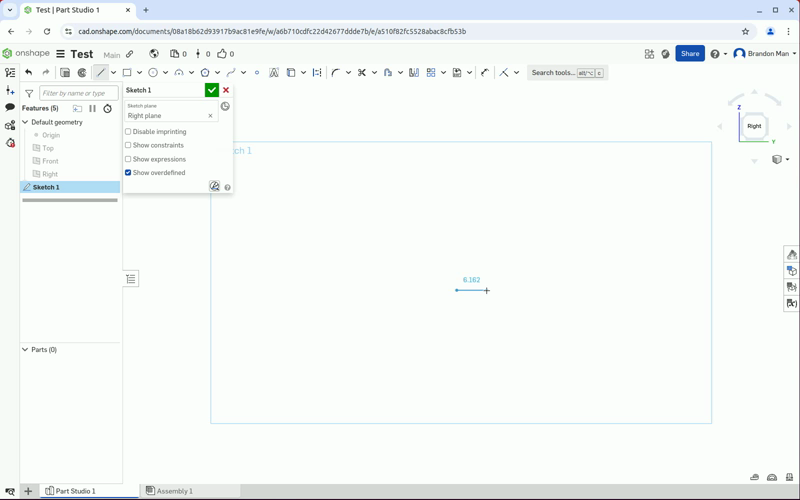
mouse_move(465, 290)
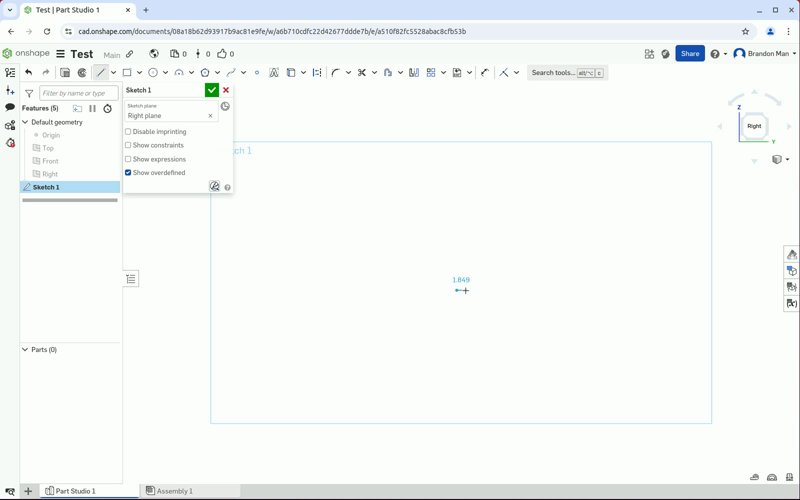
click(465, 290)
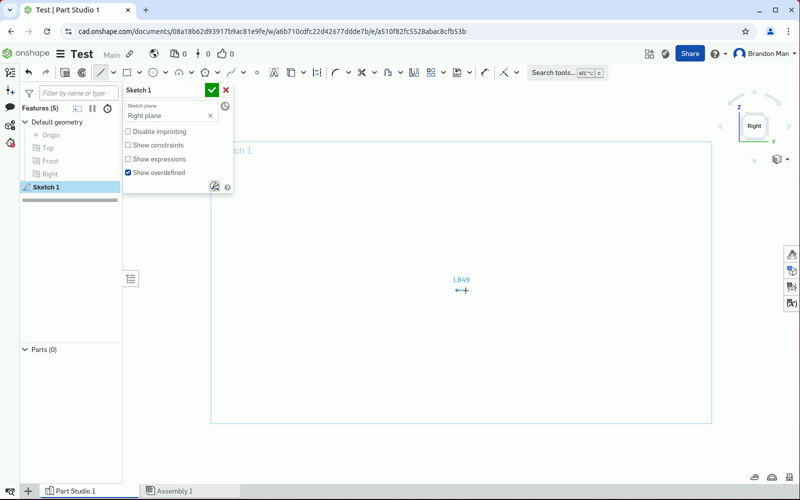
key_up(shift)
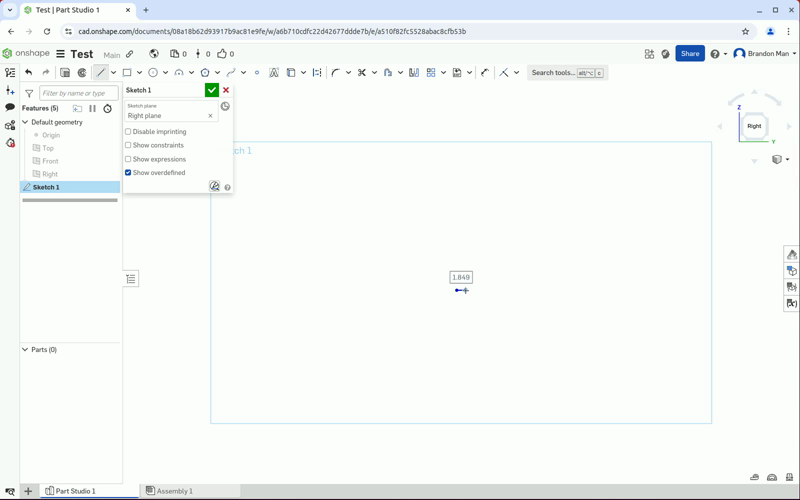
key(esc)
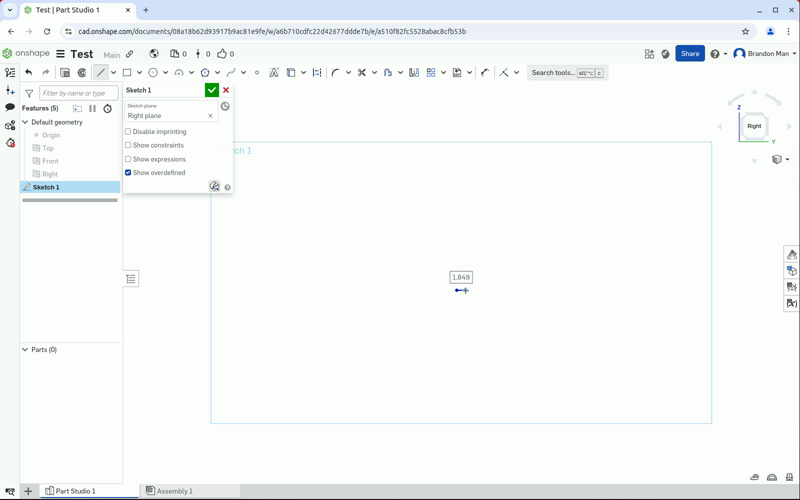
key(a)
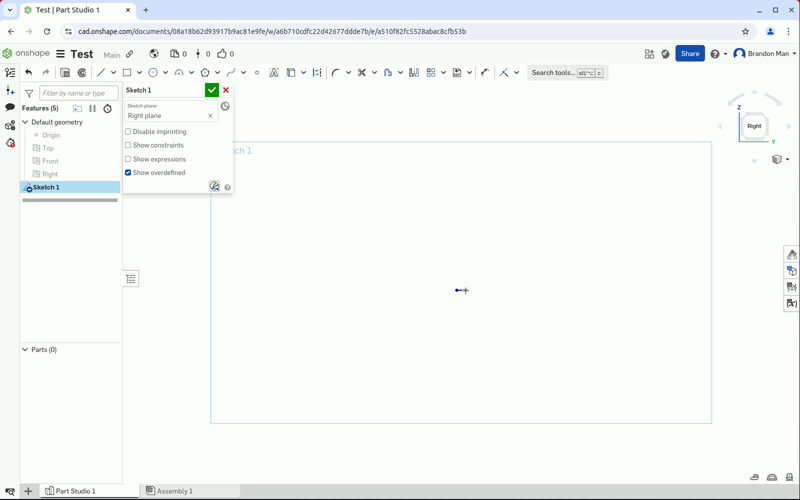
mouse_move(465, 290)
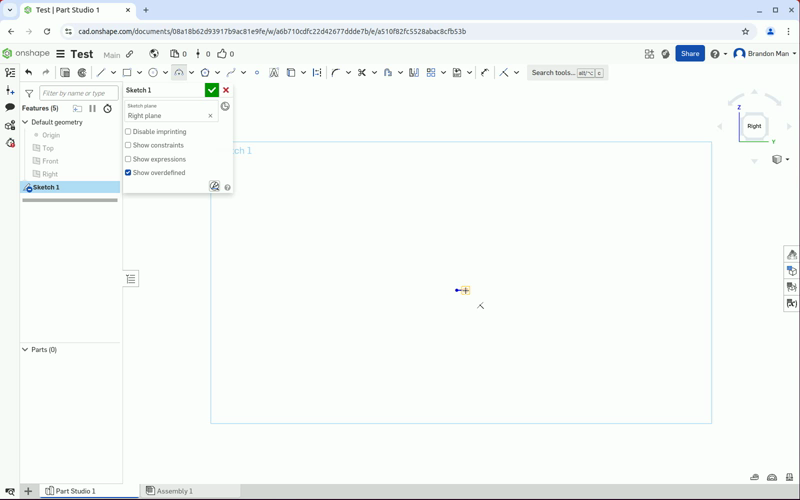
click(465, 290)
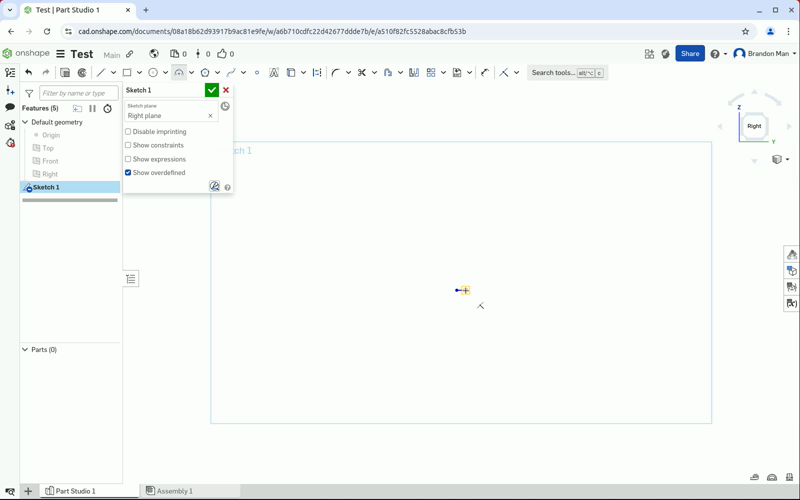
key_down(shift)
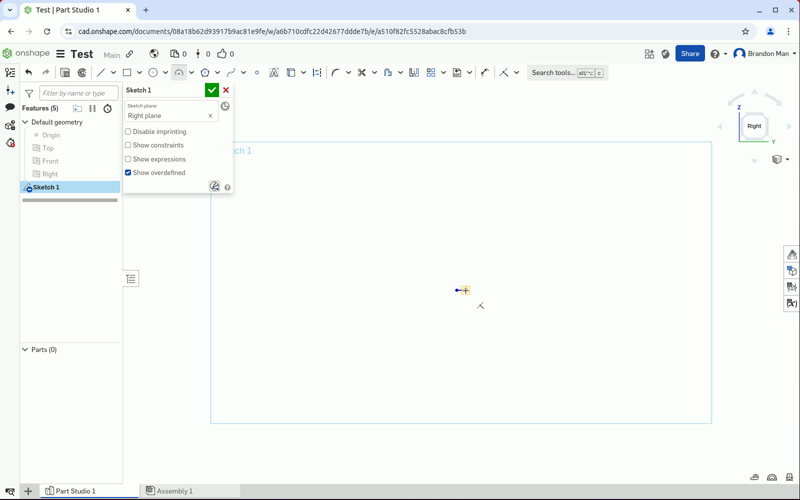
mouse_move(466, 290)
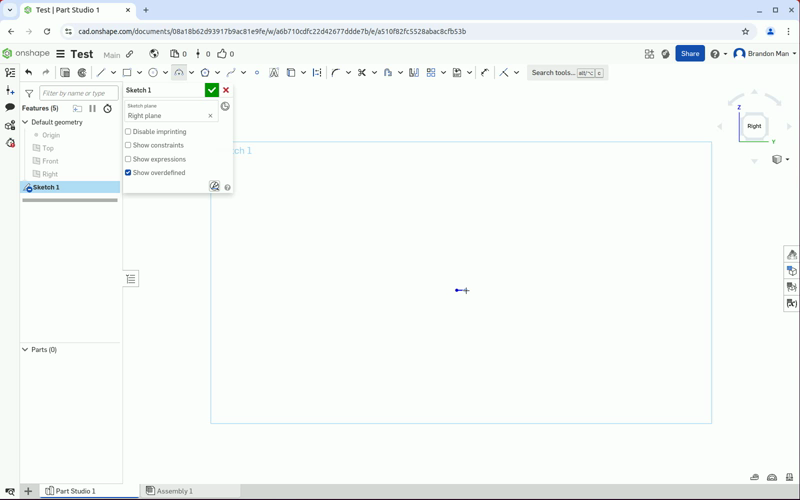
scroll(6)
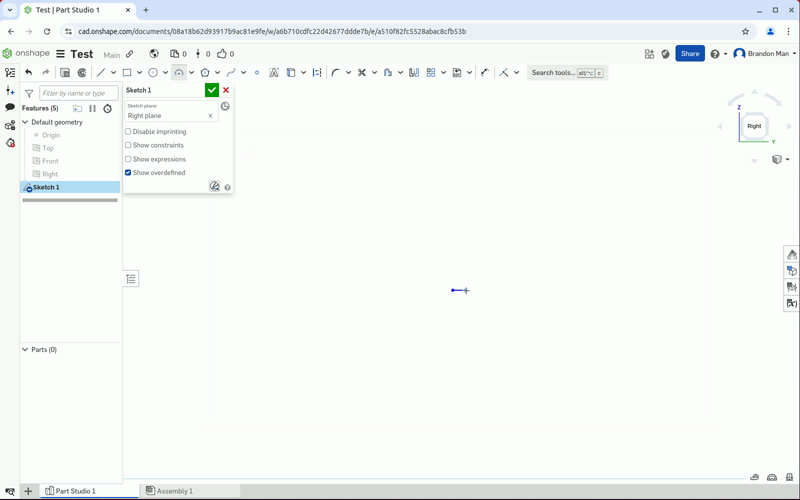
scroll(6)
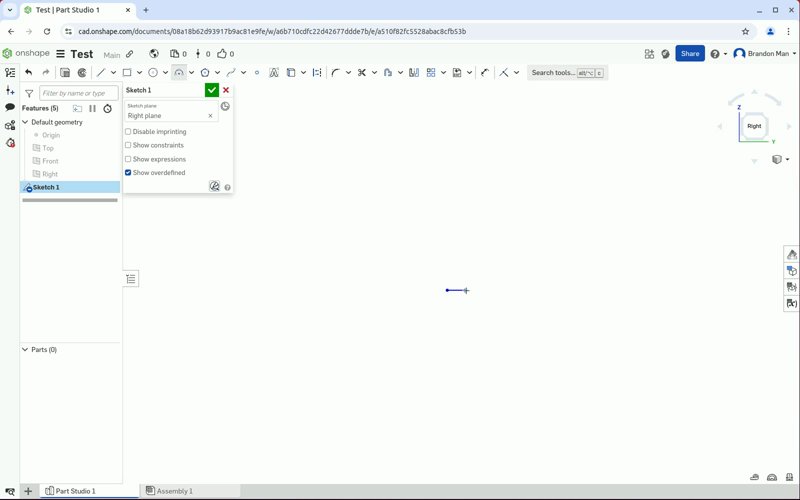
scroll(6)
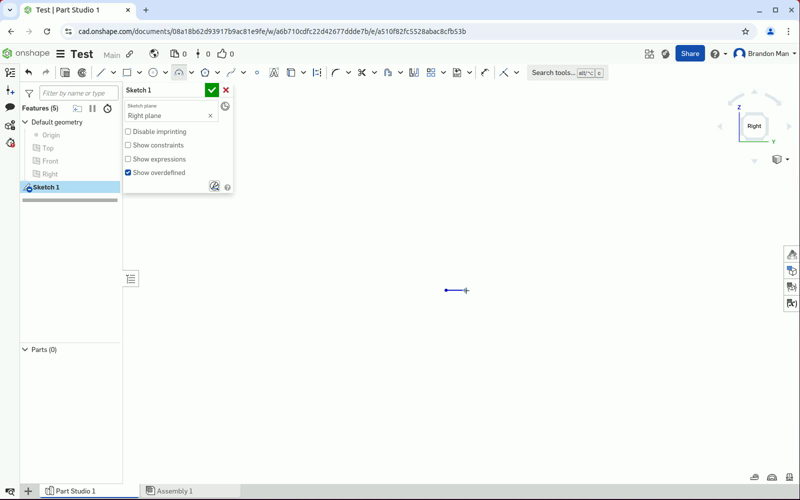
scroll(6)
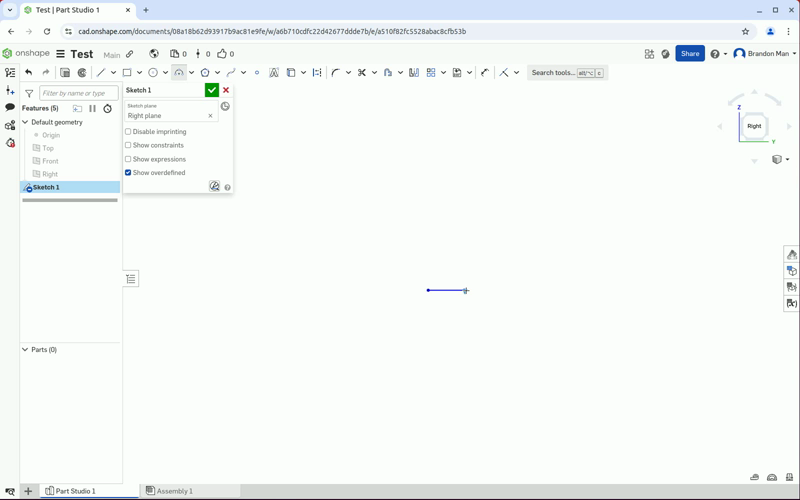
scroll(6)
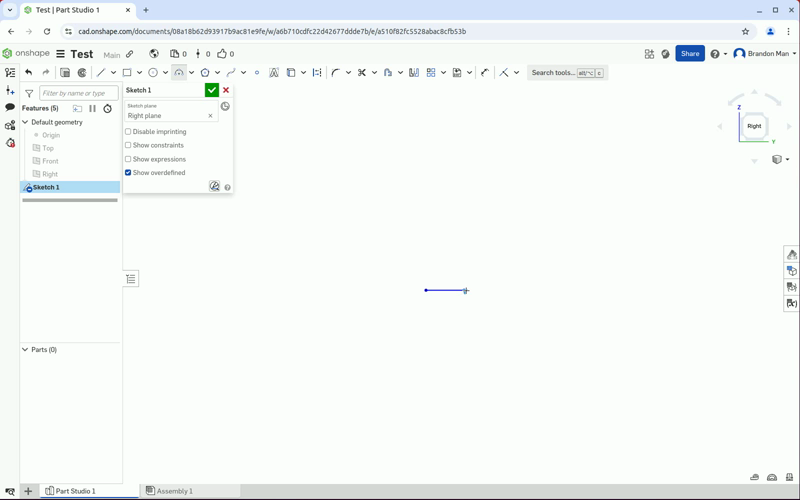
scroll(6)
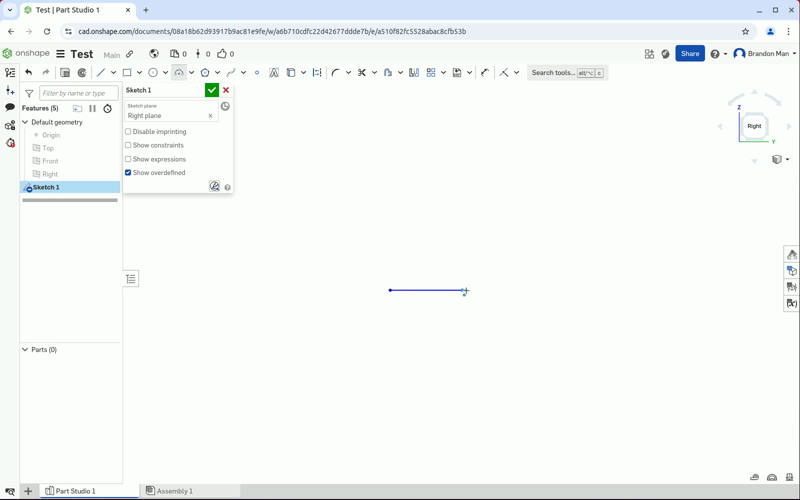
scroll(6)
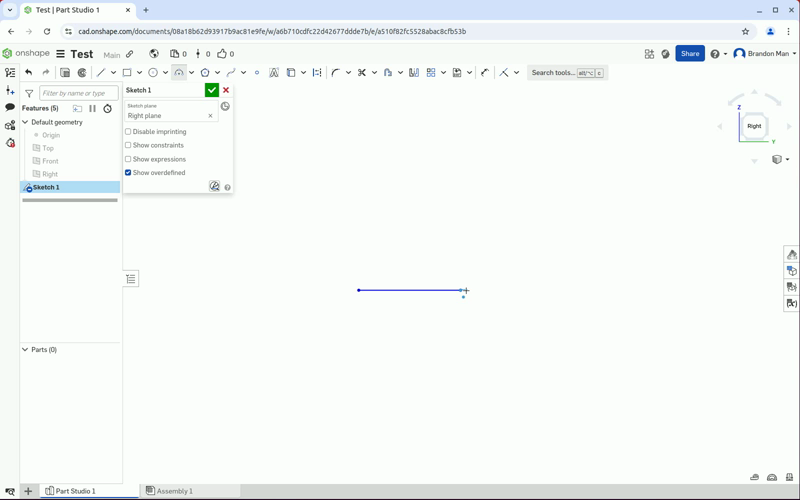
click(466, 290)
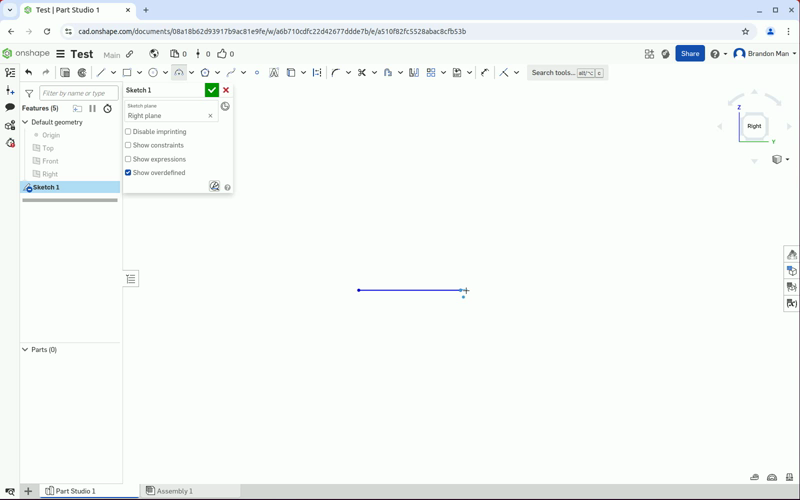
scroll(-6)
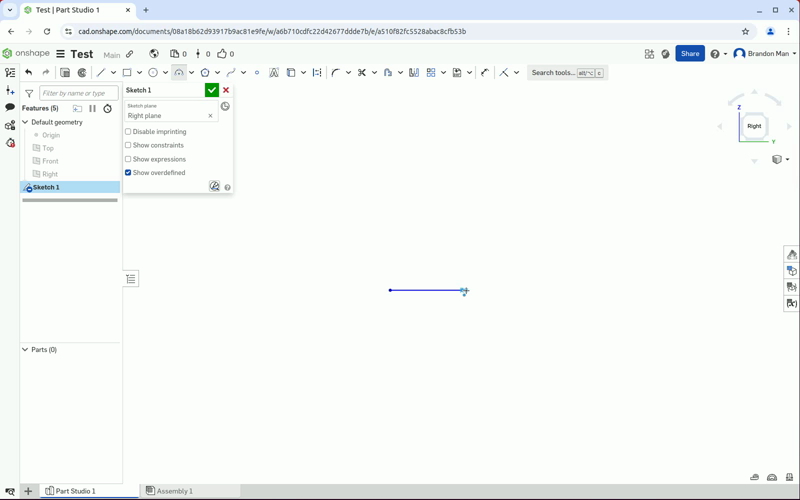
scroll(-6)
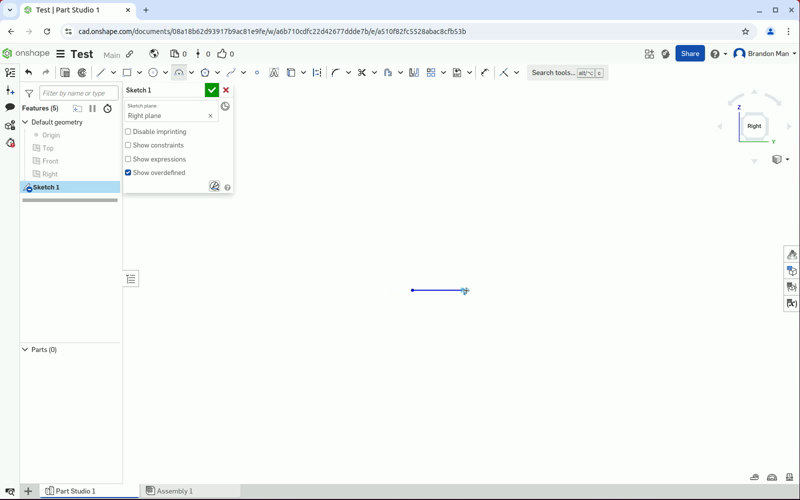
scroll(-6)
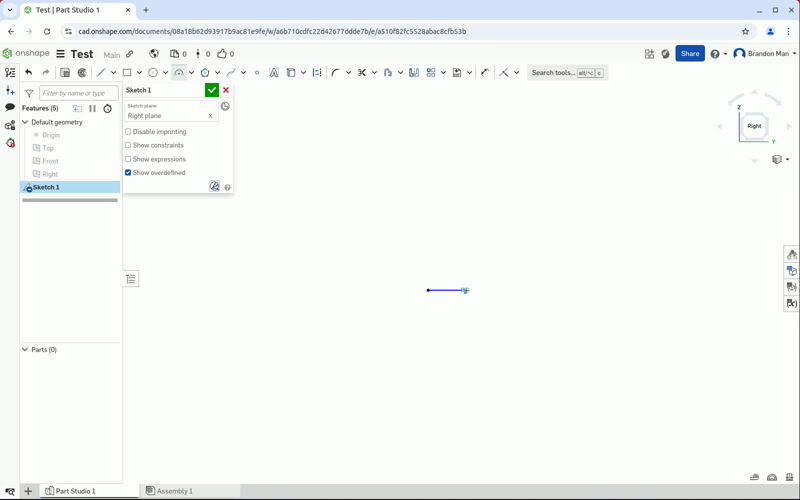
scroll(-6)
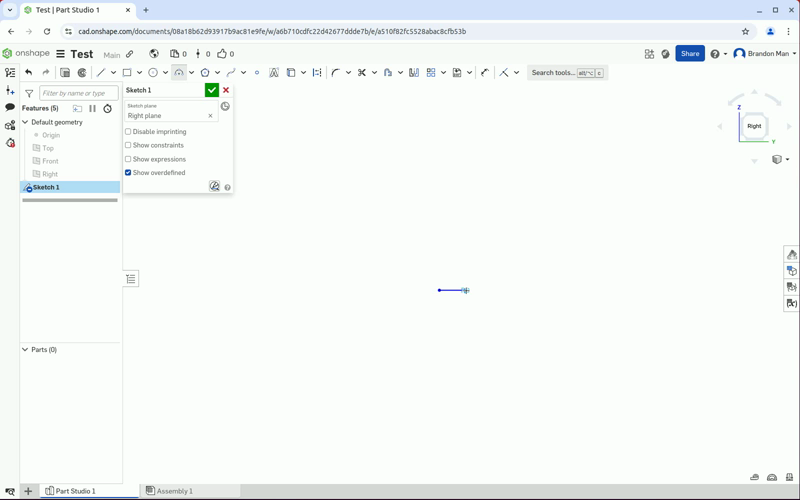
scroll(-6)
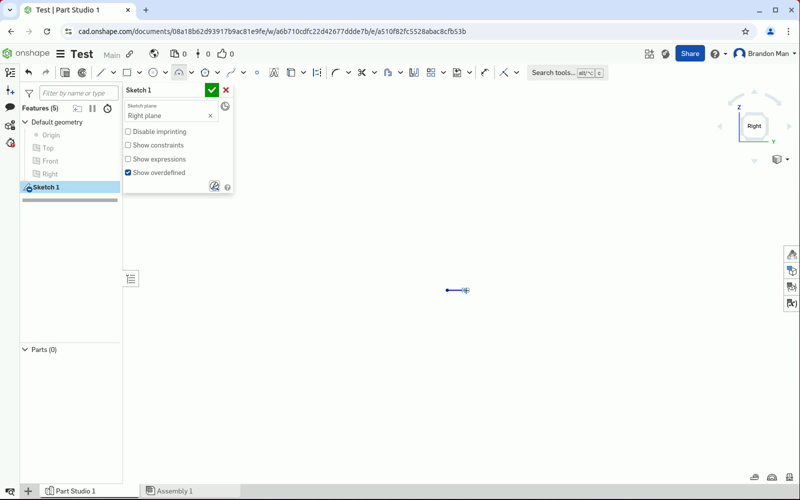
scroll(-6)
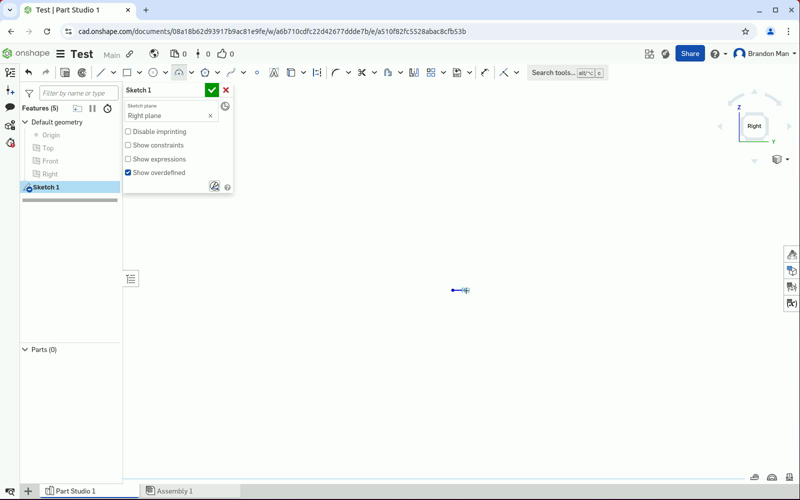
scroll(-6)
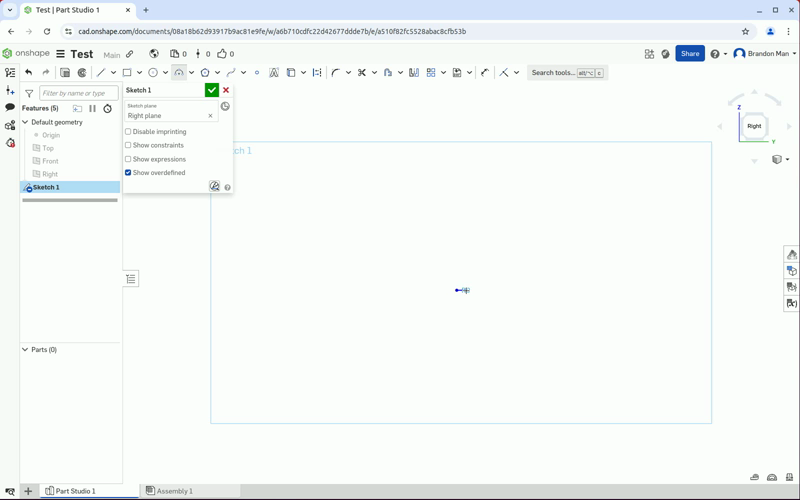
mouse_move(466, 290)
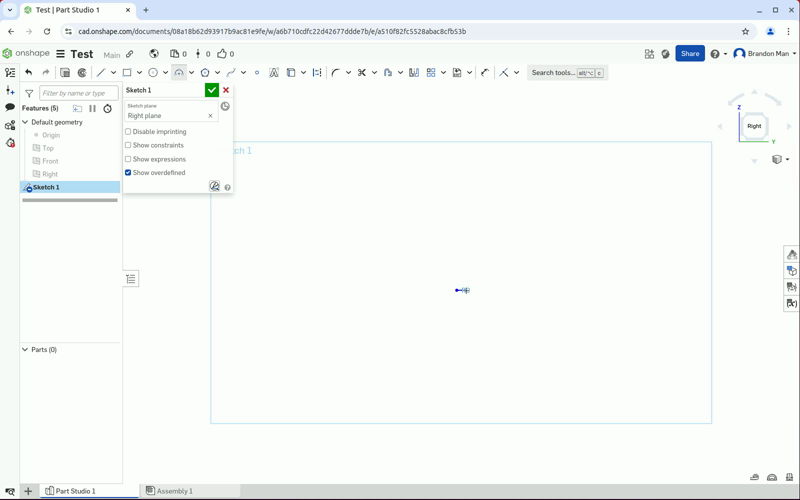
scroll(6)
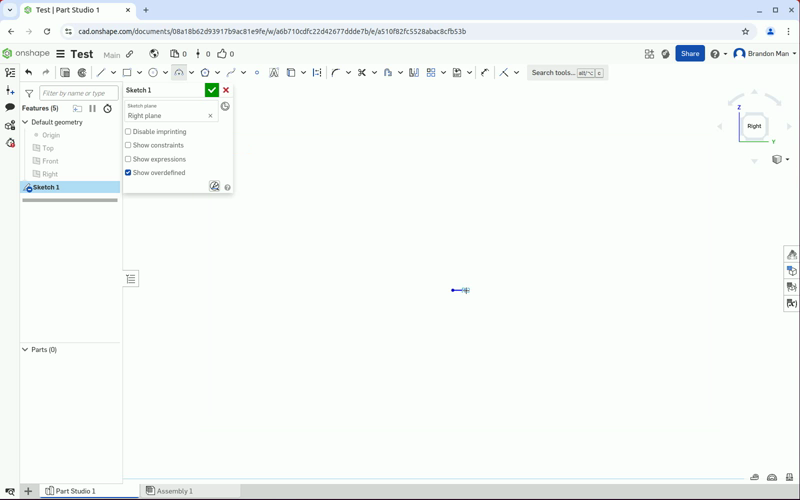
scroll(6)
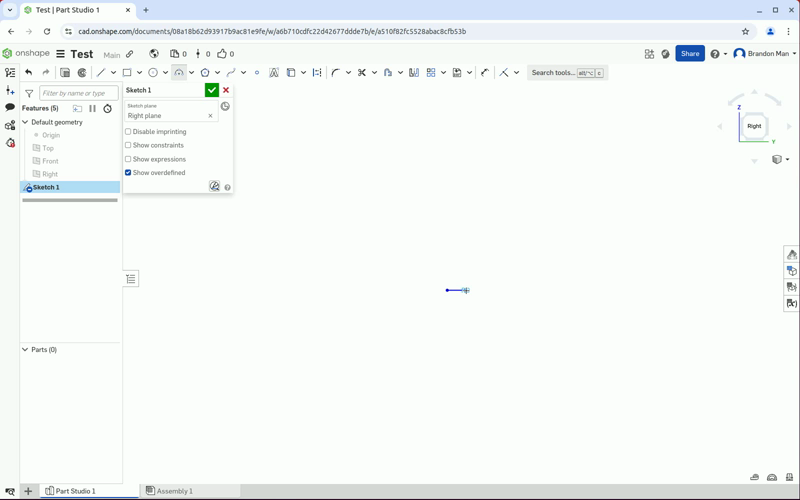
scroll(6)
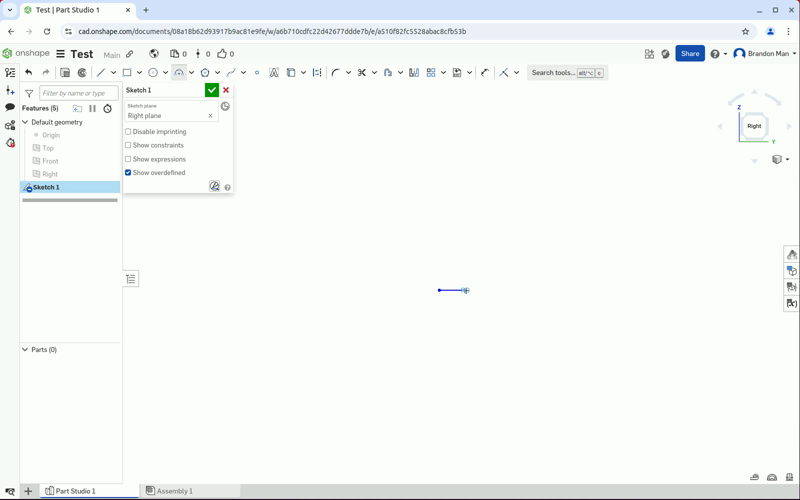
scroll(6)
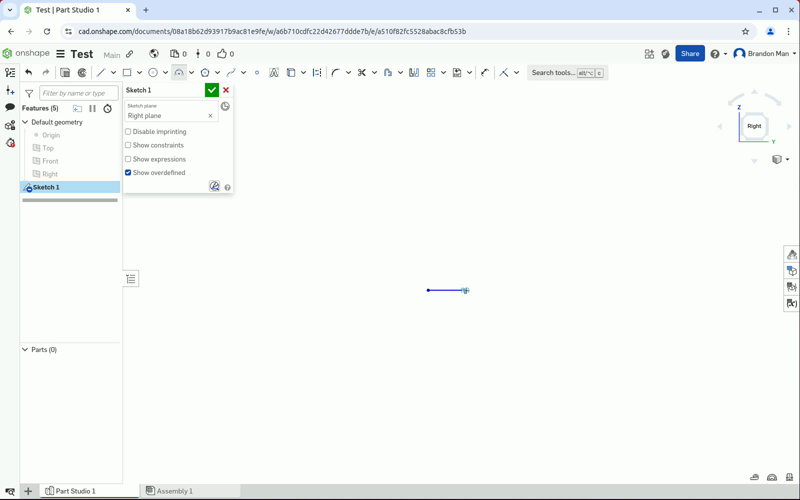
scroll(6)
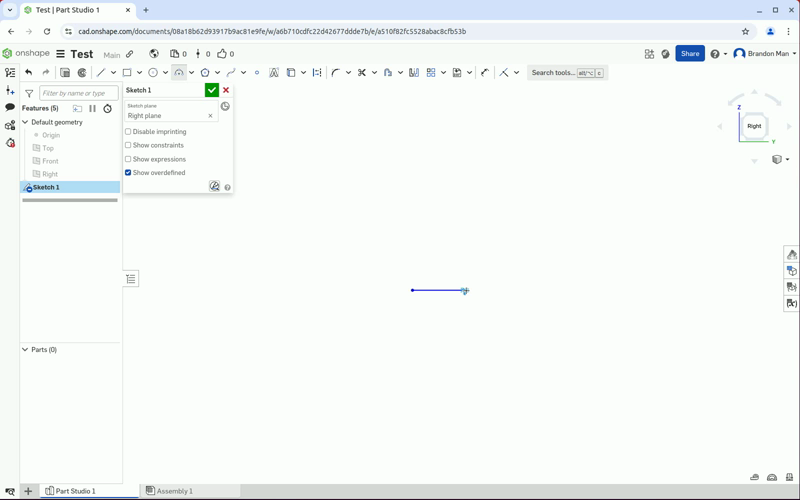
scroll(6)
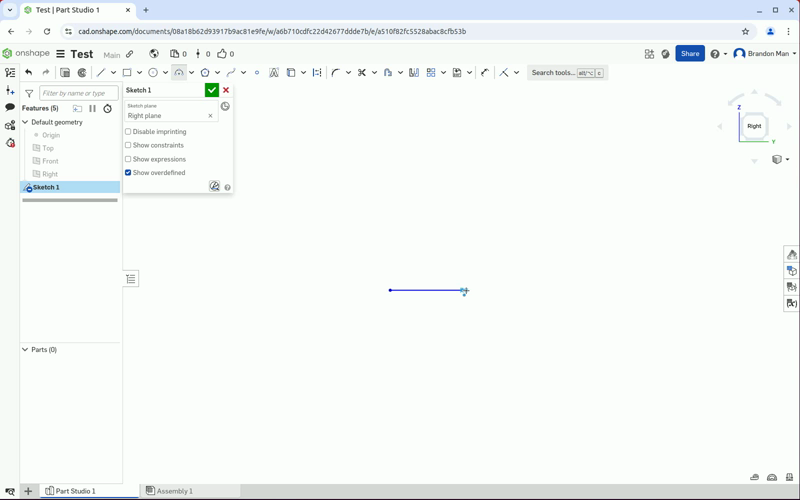
scroll(6)
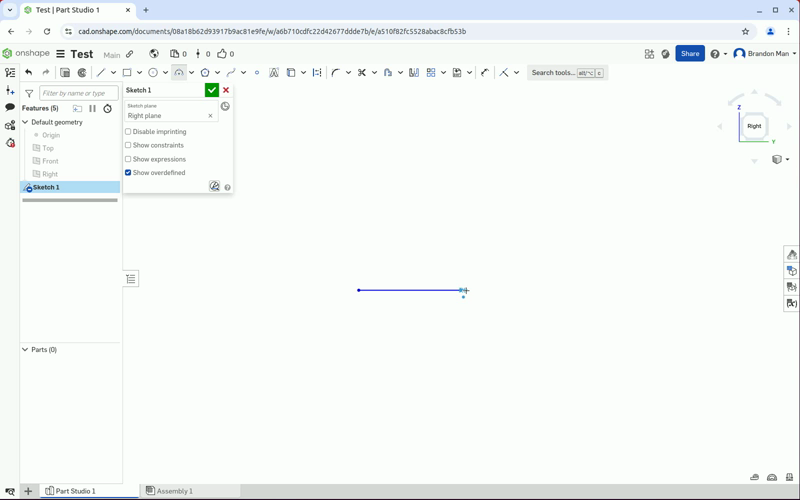
click(466, 290)
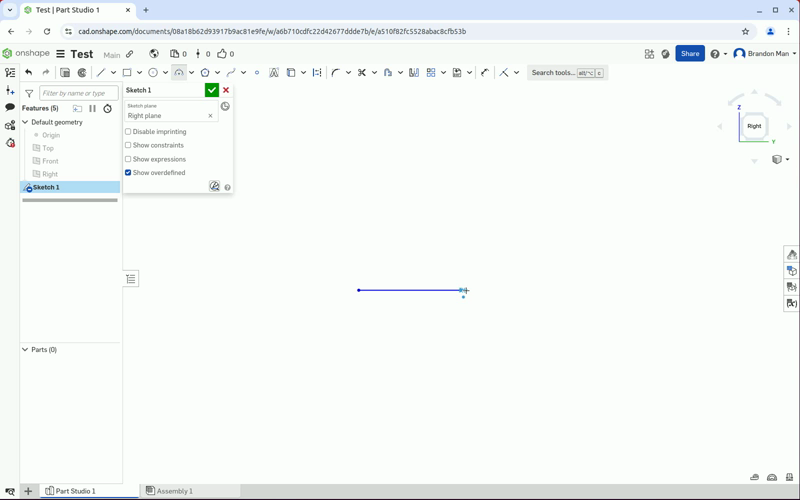
scroll(-6)
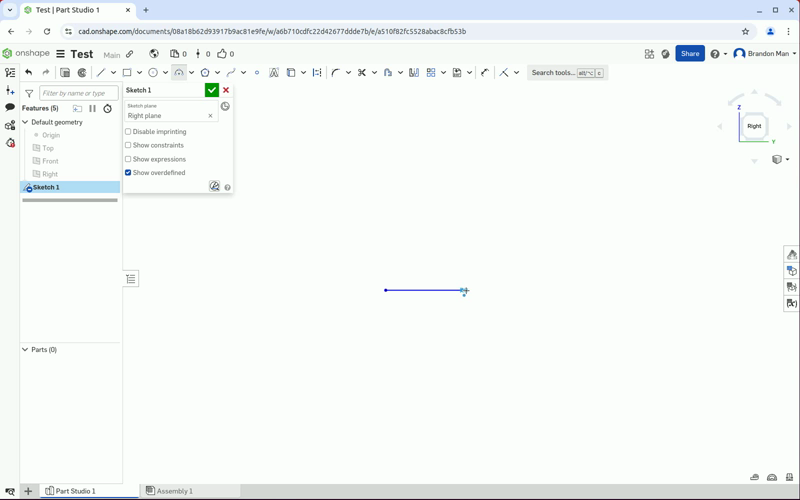
scroll(-6)
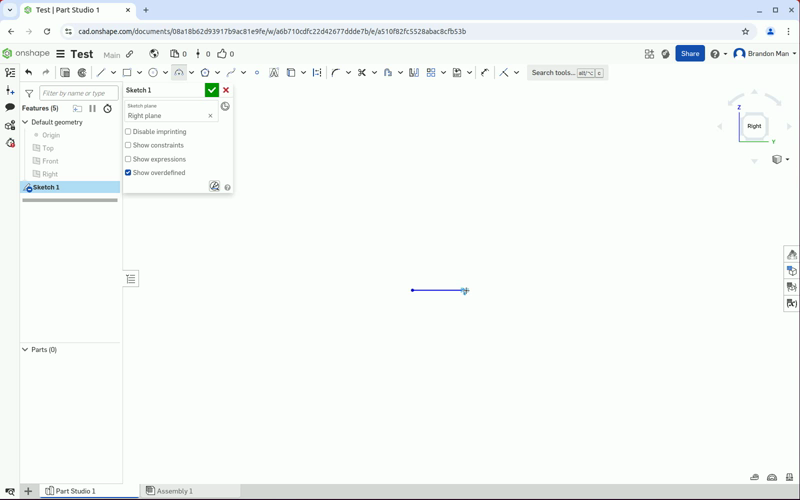
scroll(-6)
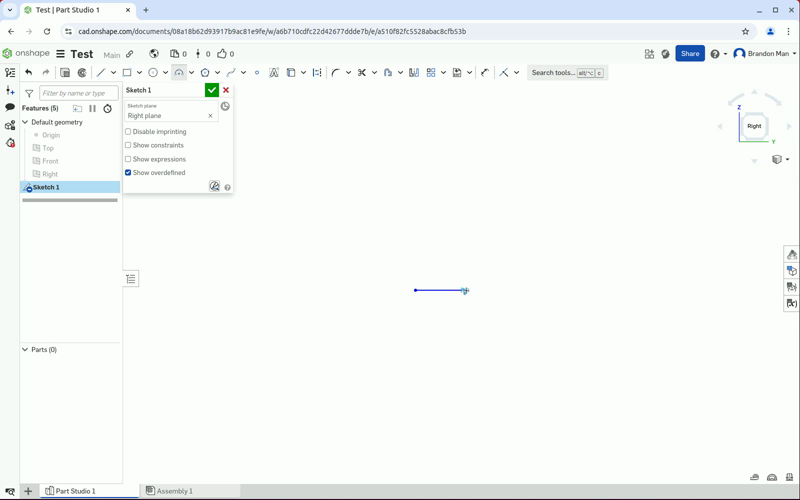
scroll(-6)
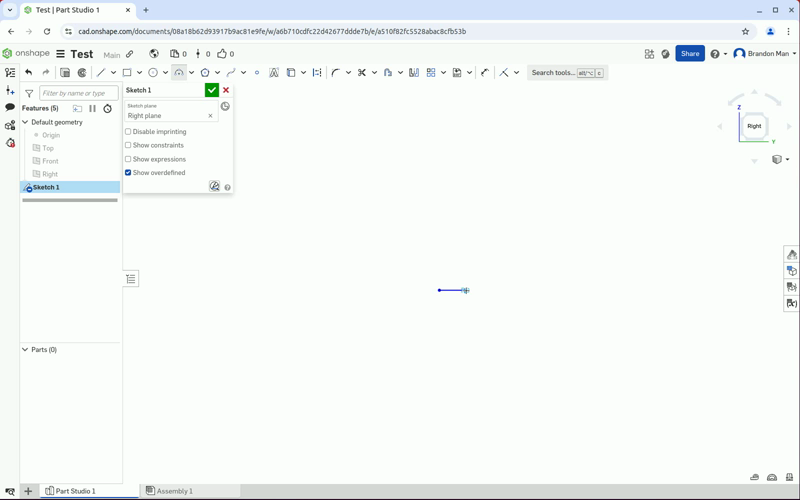
scroll(-6)
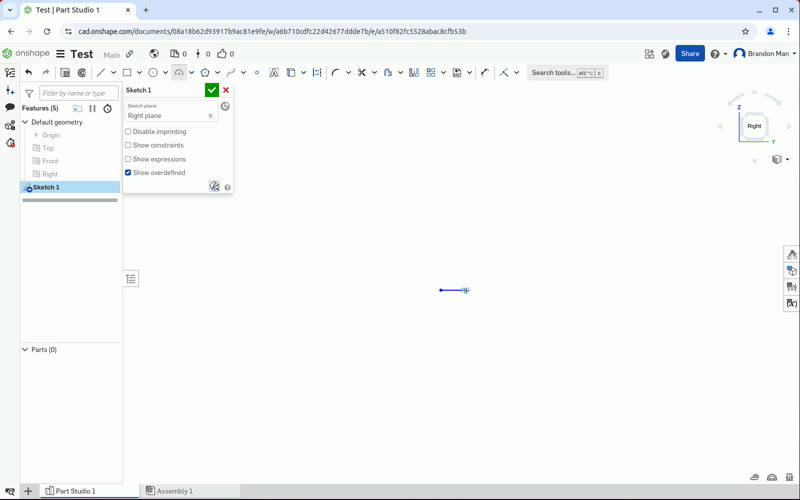
scroll(-6)
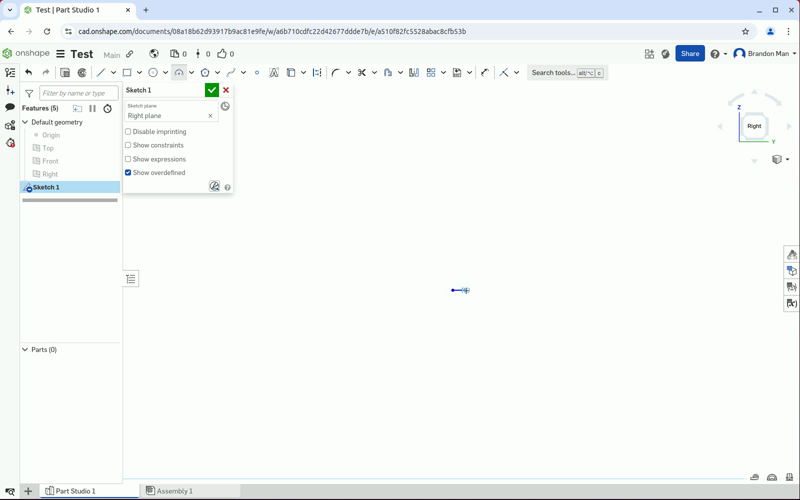
scroll(-6)
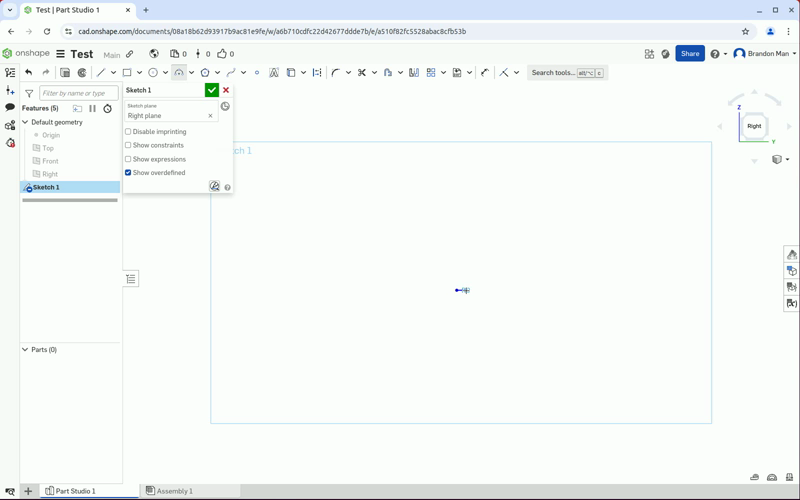
key_up(shift)
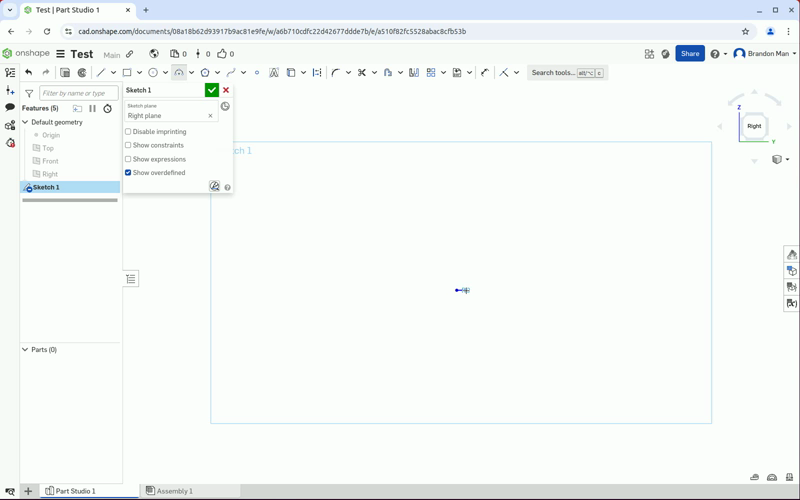
key(esc)
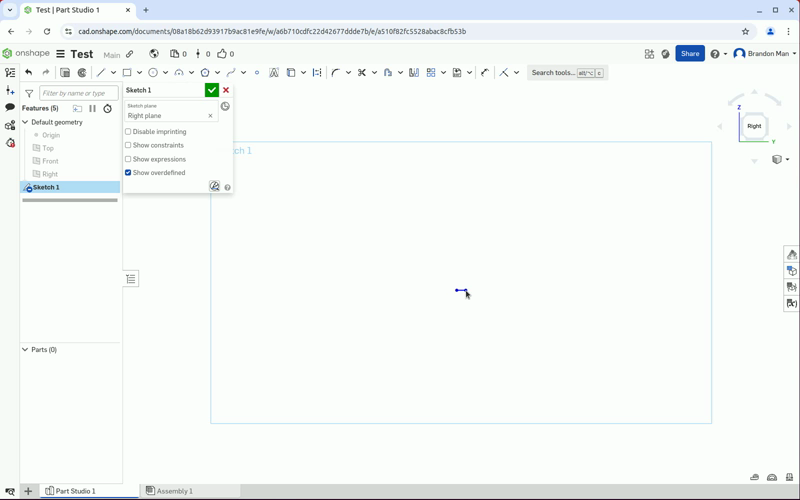
key(l)
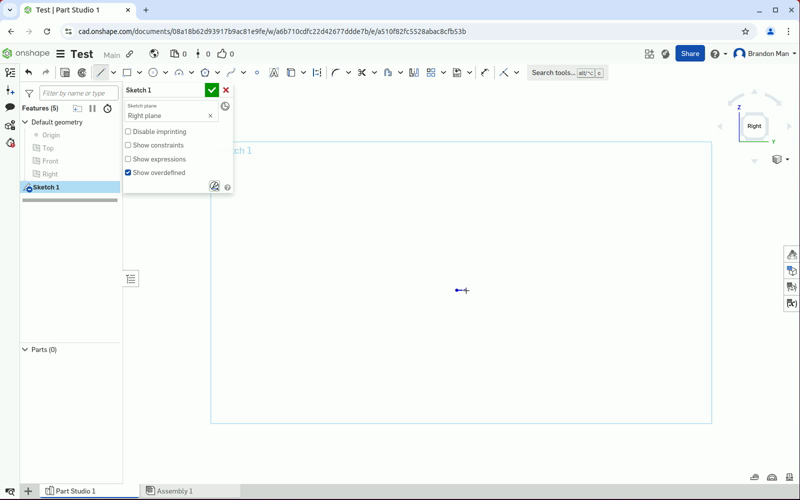
mouse_move(466, 290)
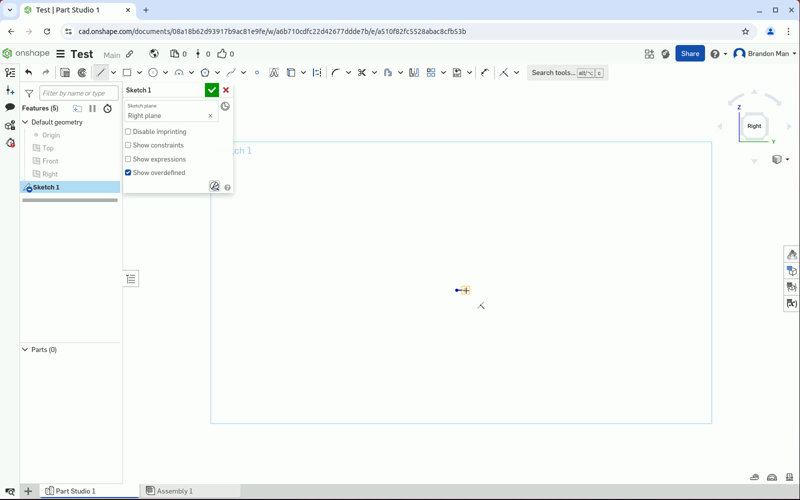
scroll(6)
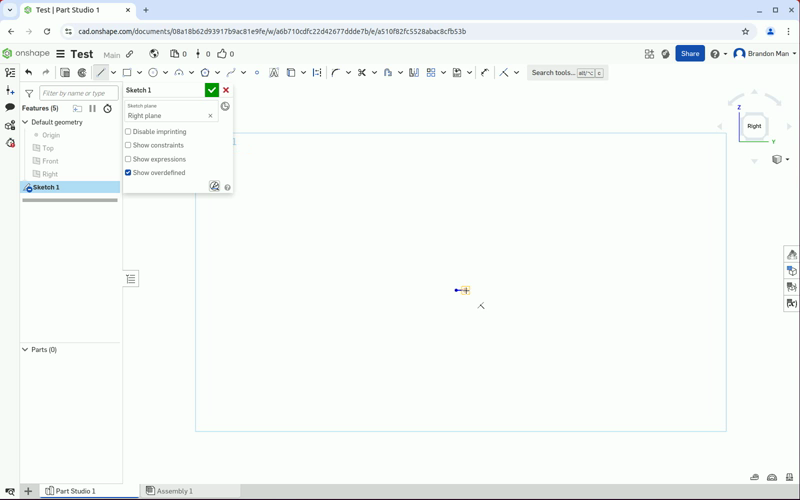
scroll(6)
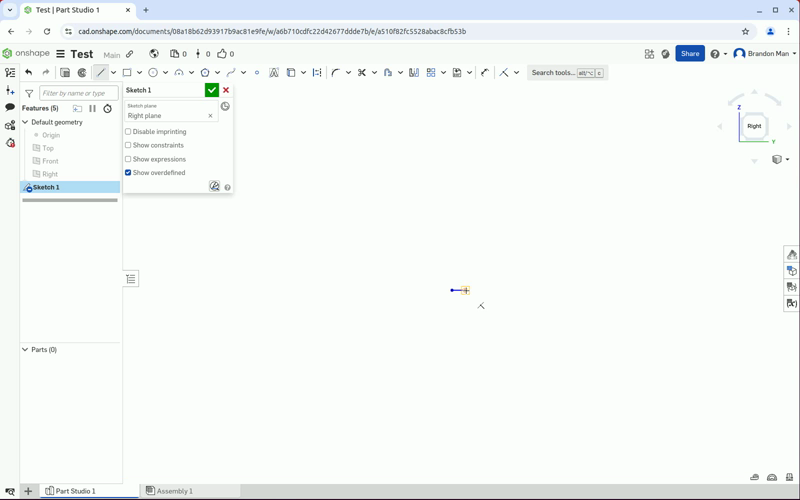
scroll(6)
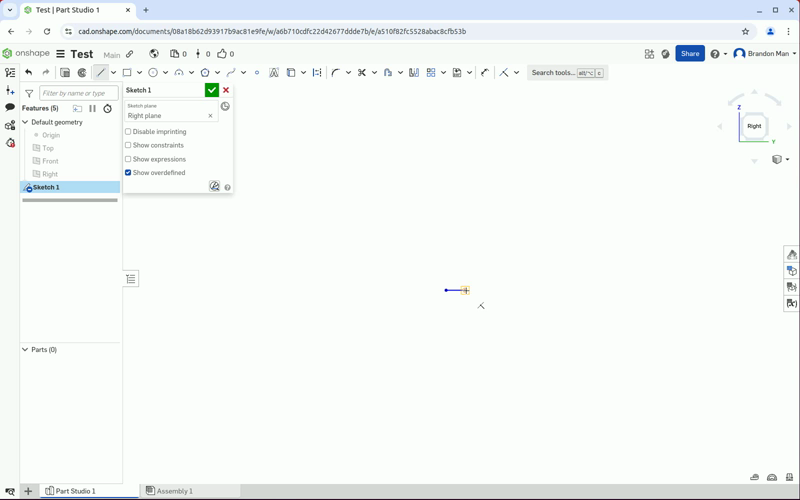
scroll(6)
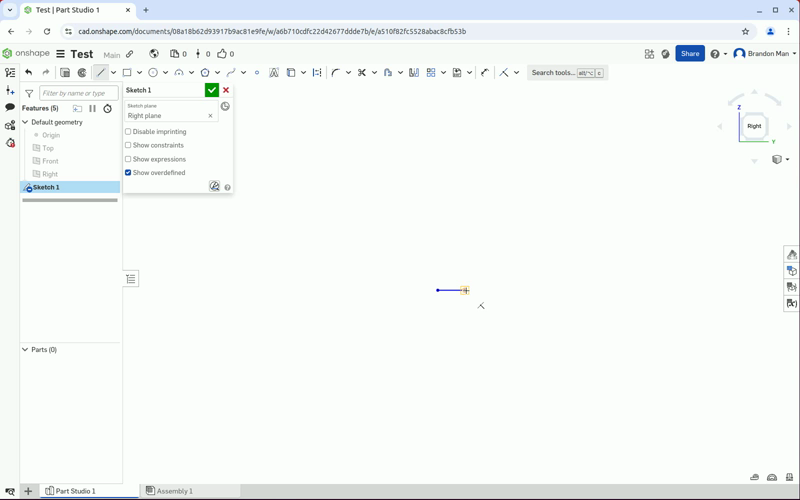
scroll(6)
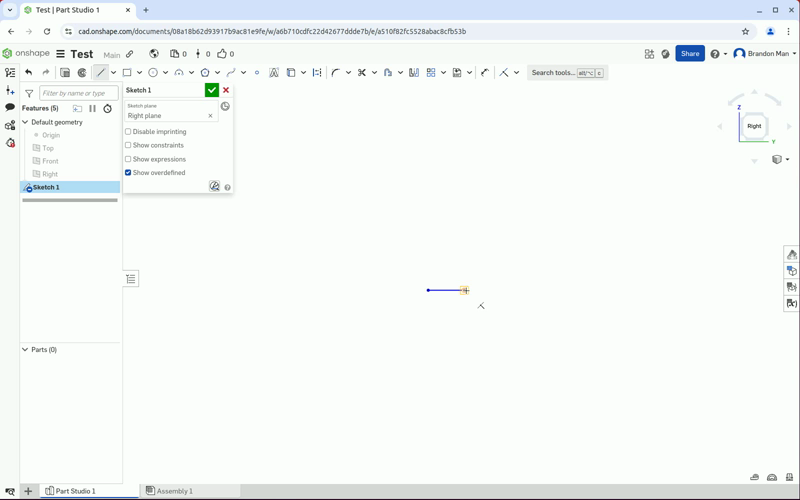
scroll(6)
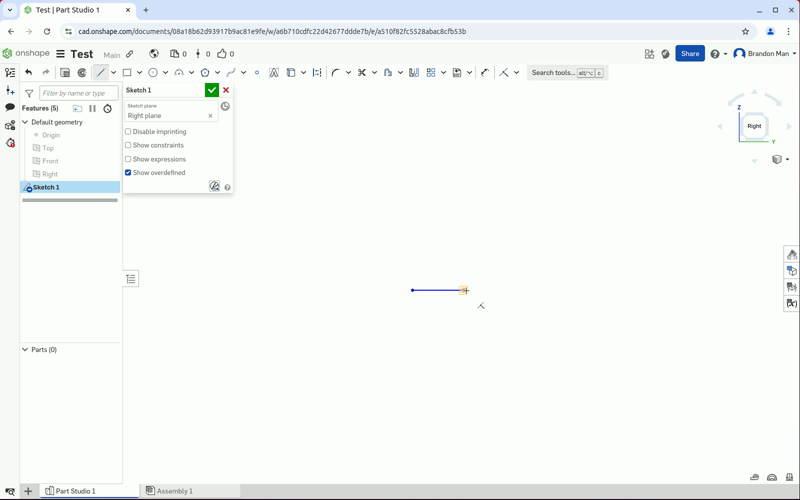
scroll(6)
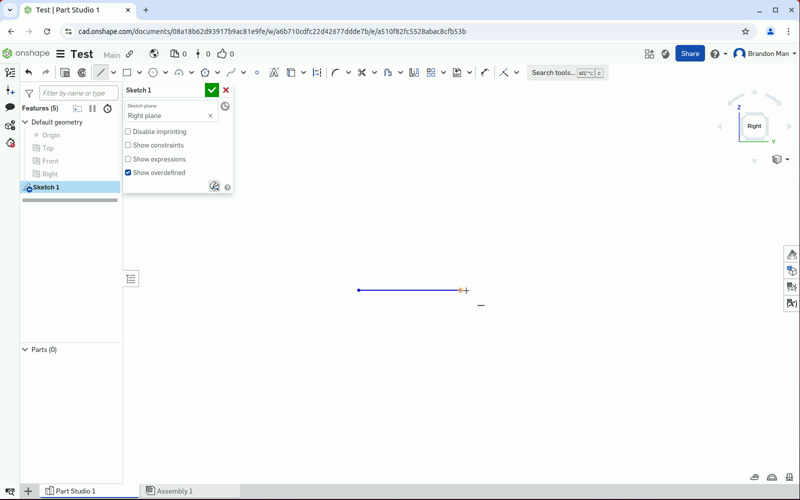
click(466, 290)
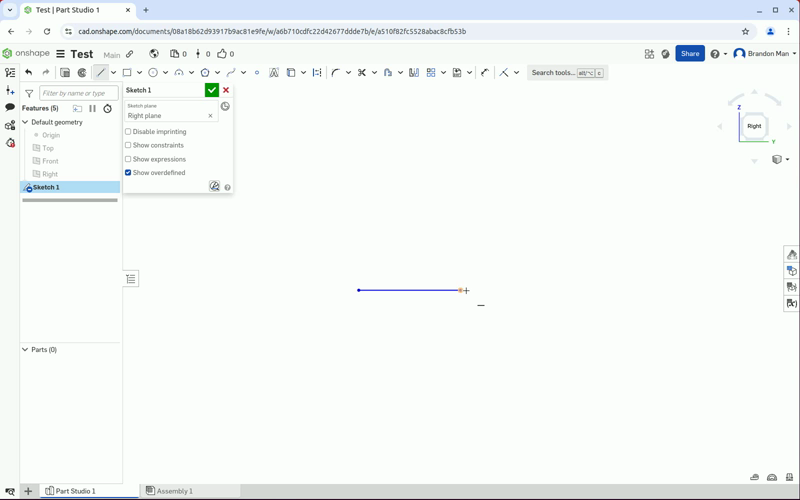
scroll(-6)
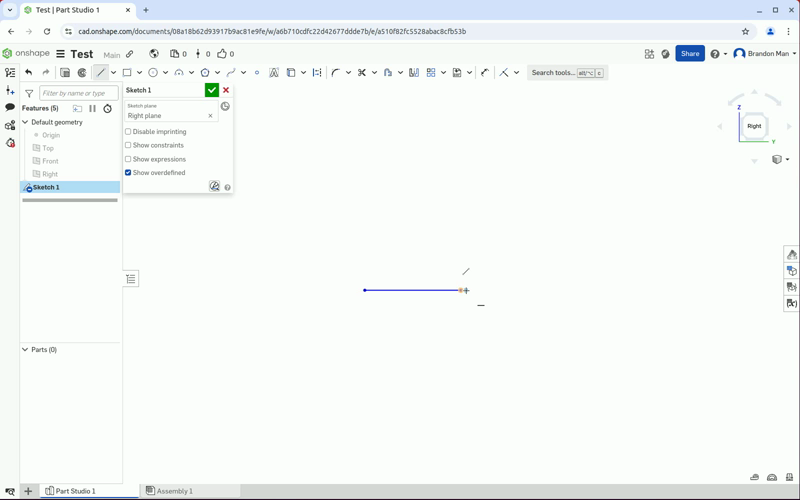
scroll(-6)
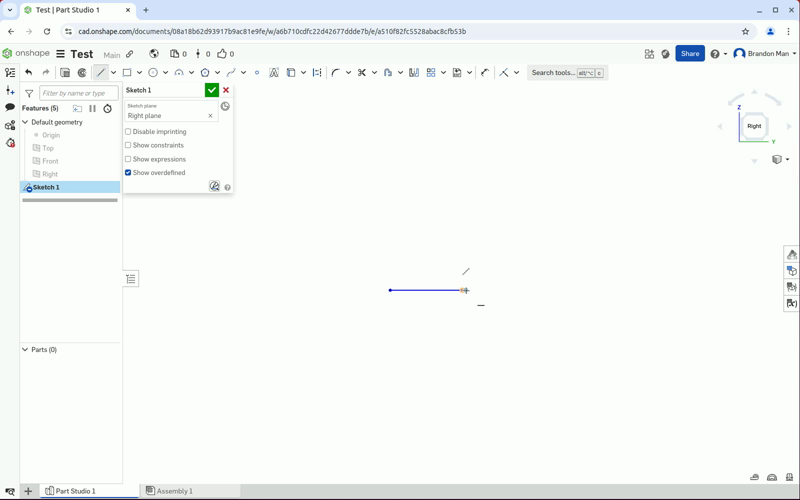
scroll(-6)
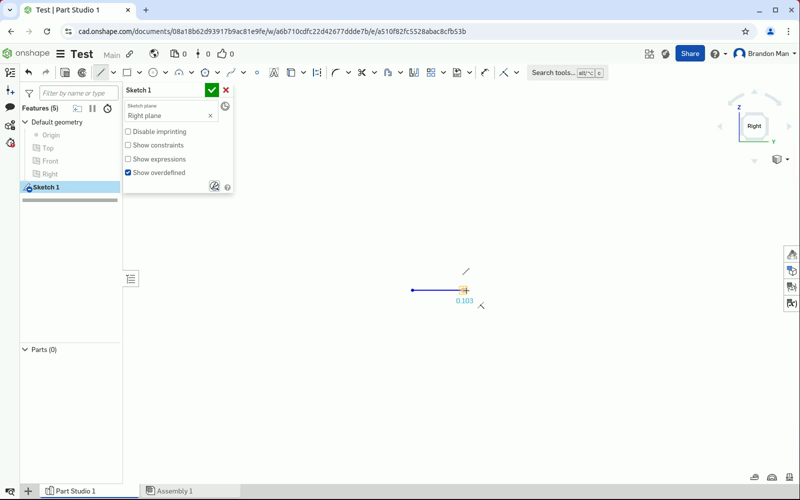
scroll(-6)
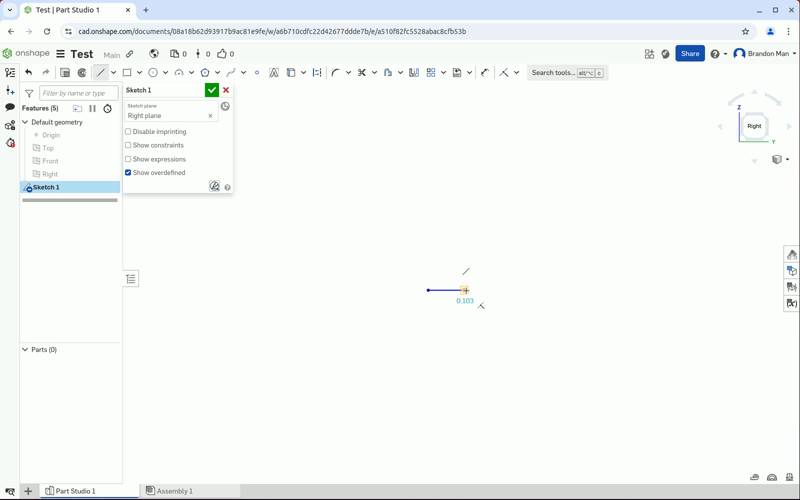
scroll(-6)
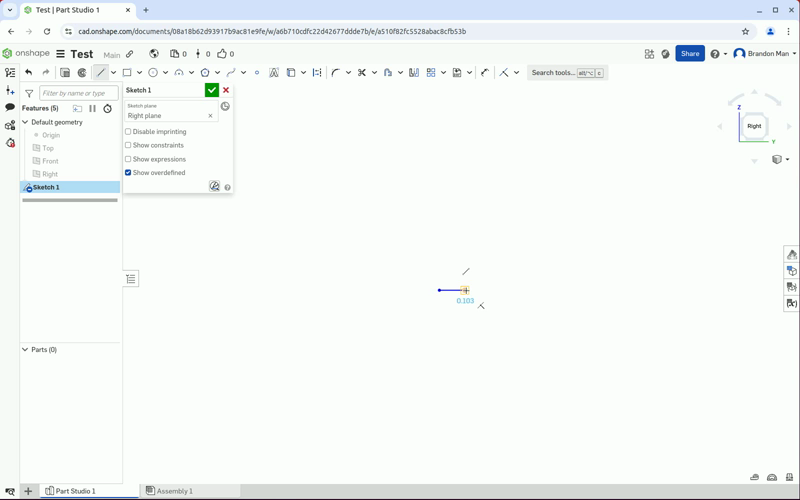
scroll(-6)
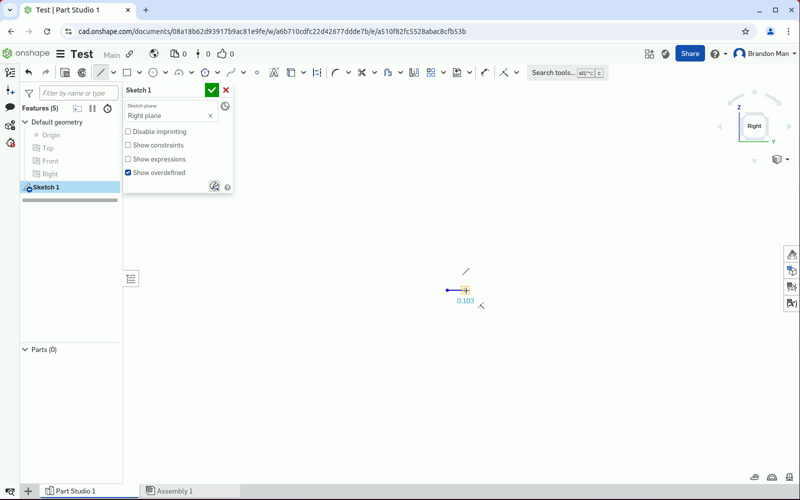
scroll(-6)
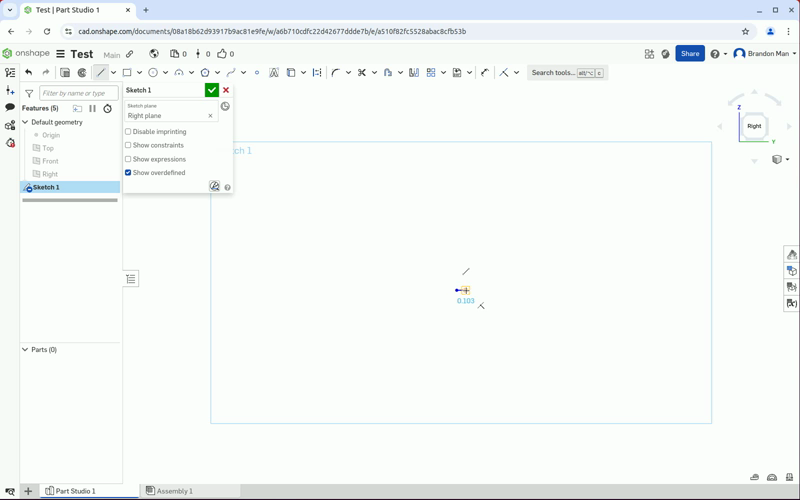
key_down(shift)
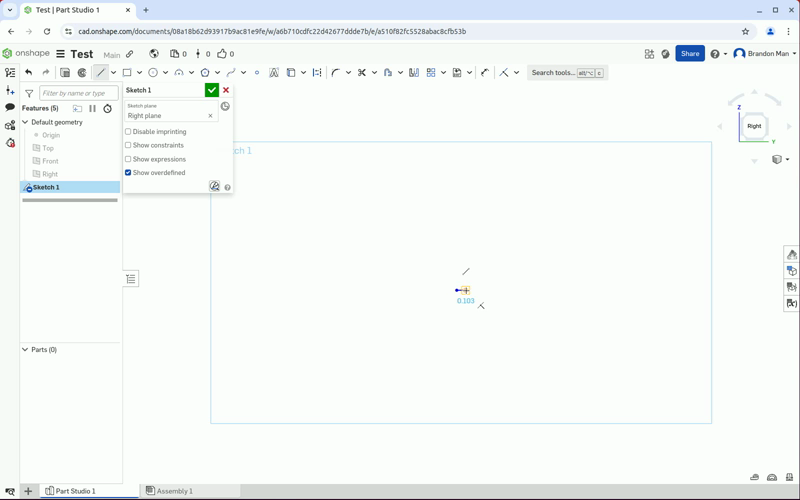
mouse_move(496, 290)
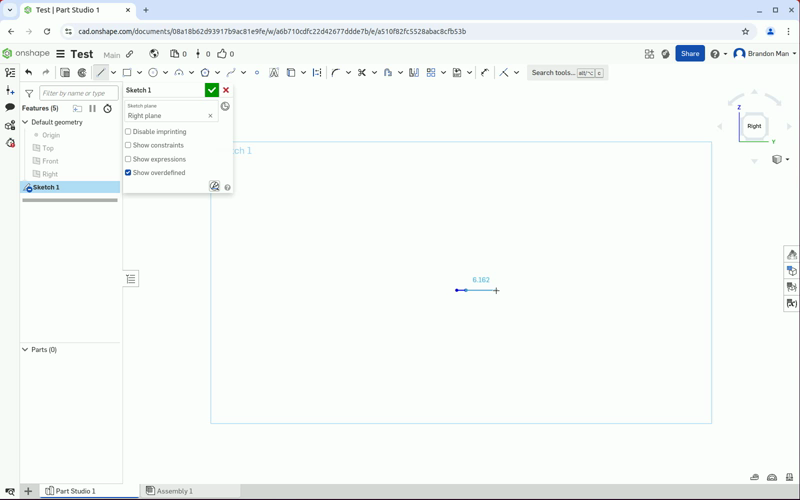
mouse_move(466, 274)
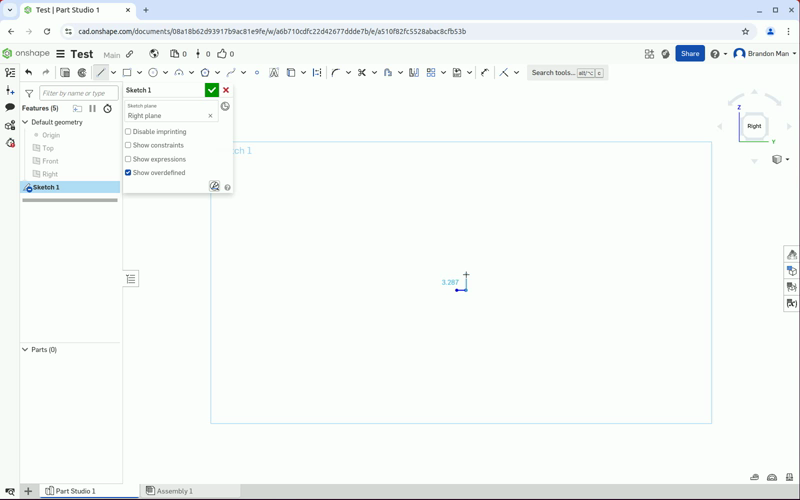
click(466, 274)
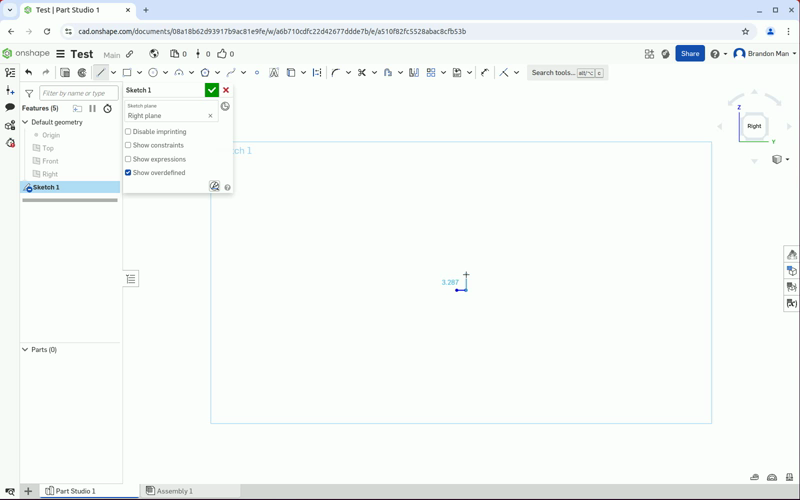
key_up(shift)
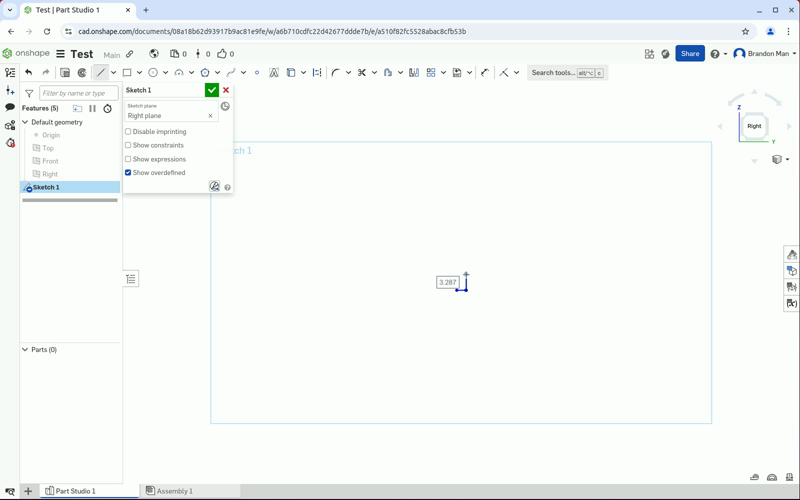
key(esc)
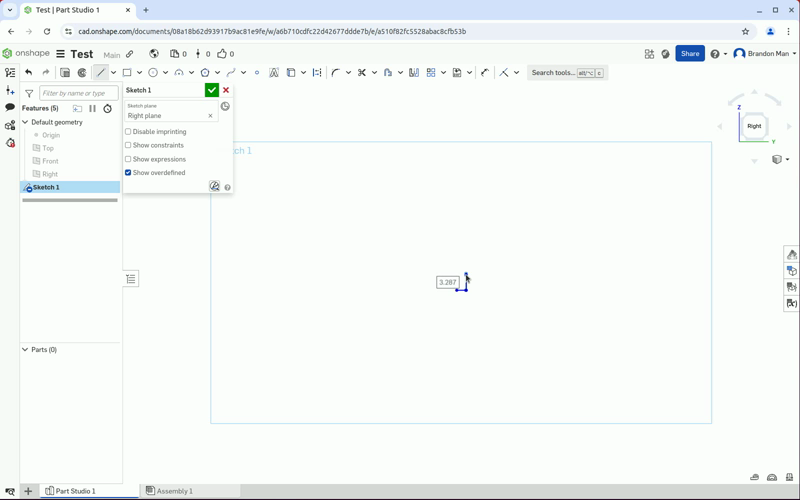
key(a)
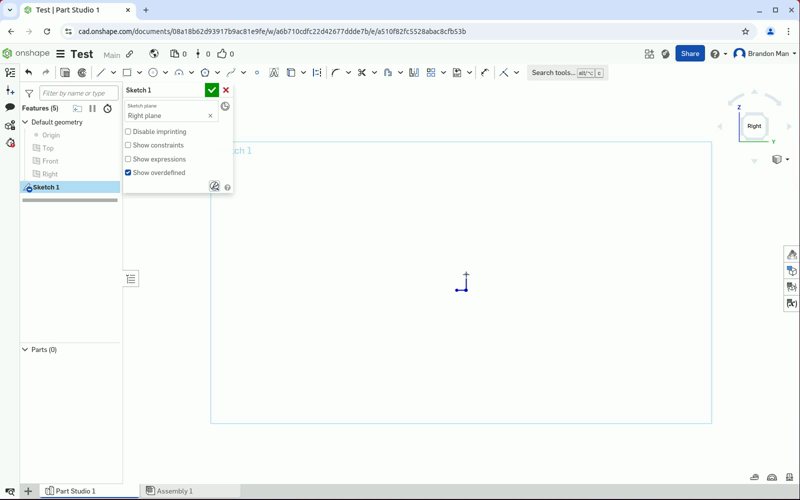
mouse_move(466, 274)
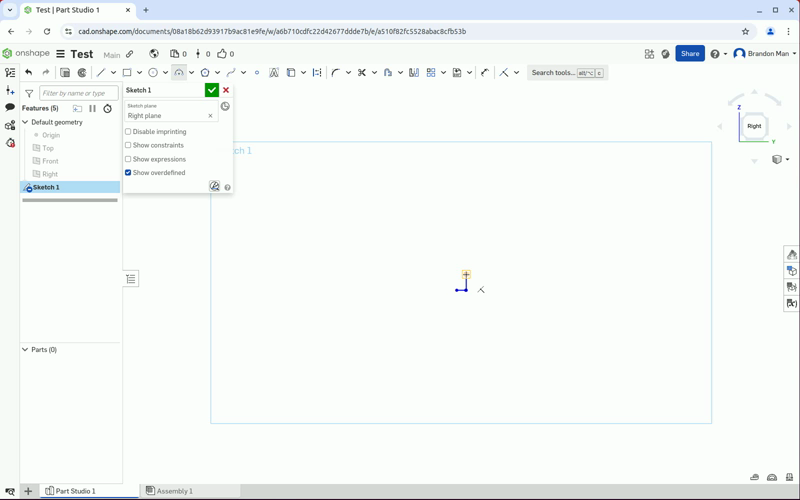
click(466, 274)
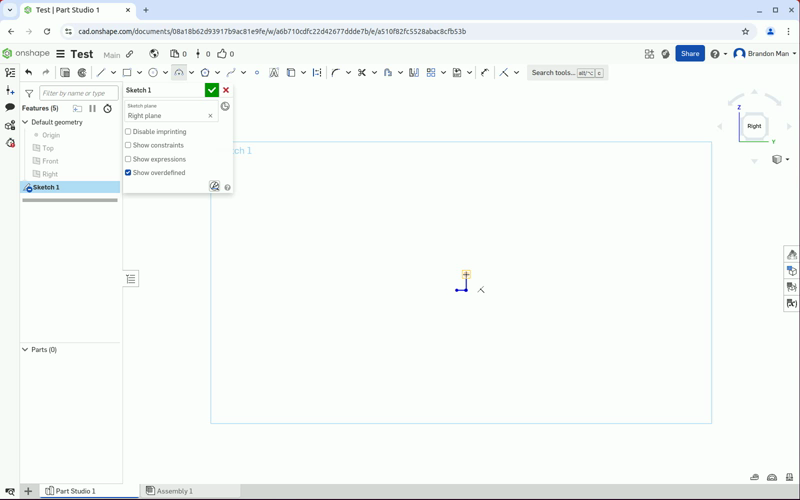
key_down(shift)
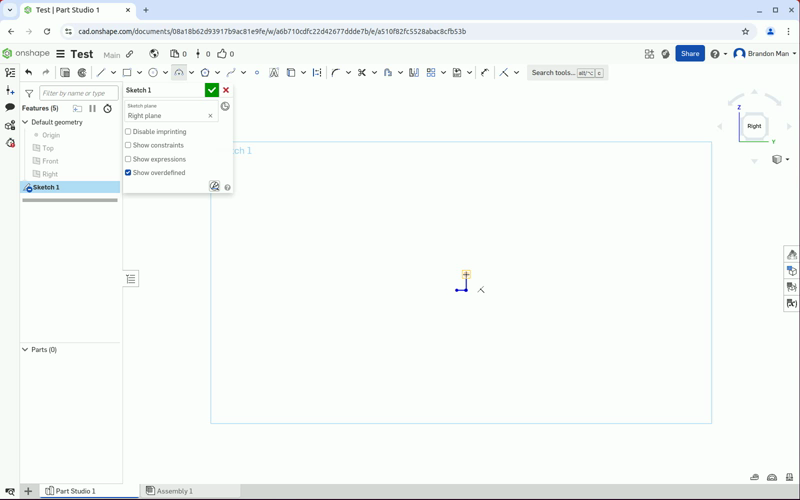
mouse_move(465, 273)
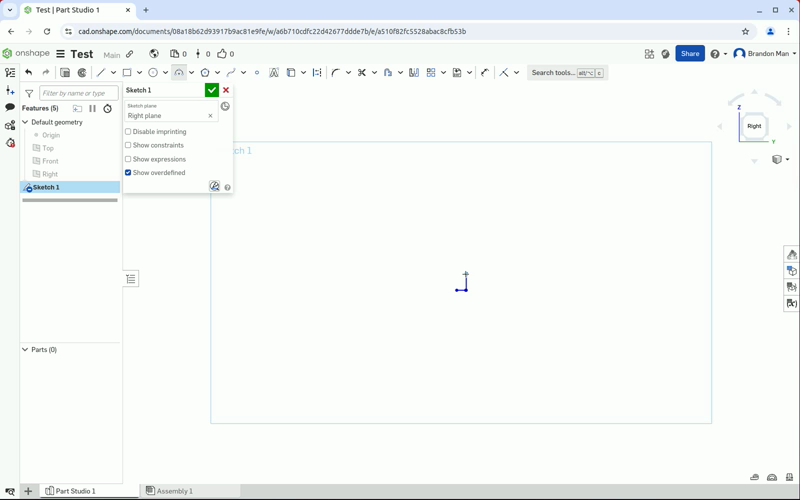
scroll(6)
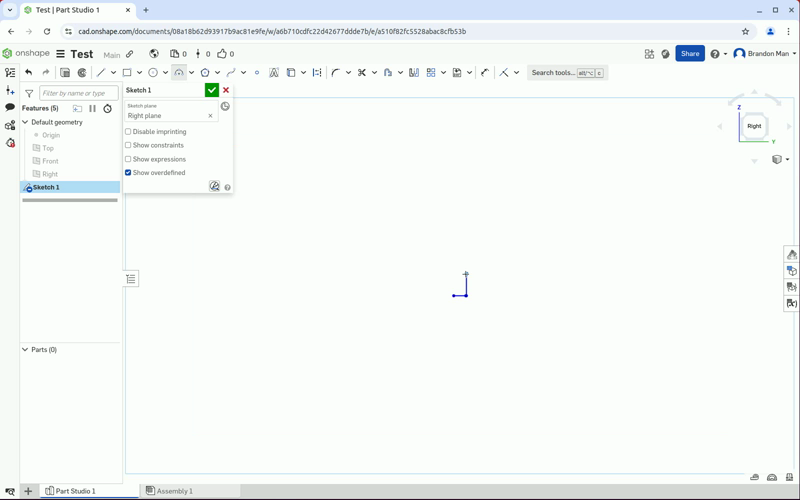
scroll(6)
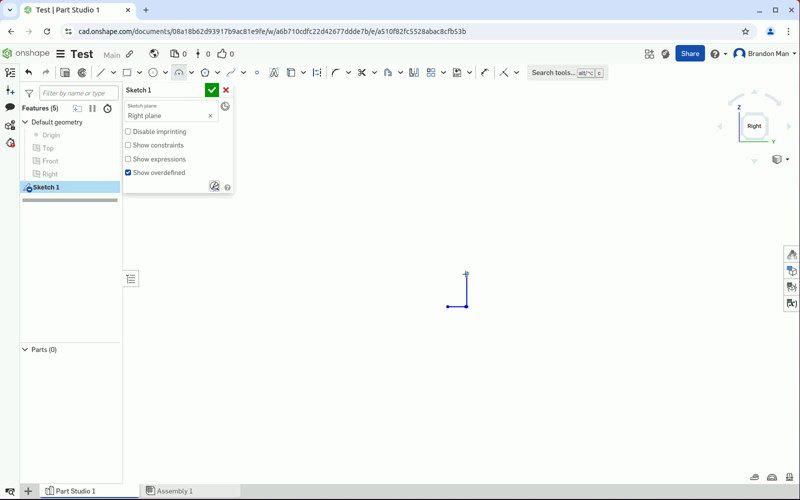
scroll(6)
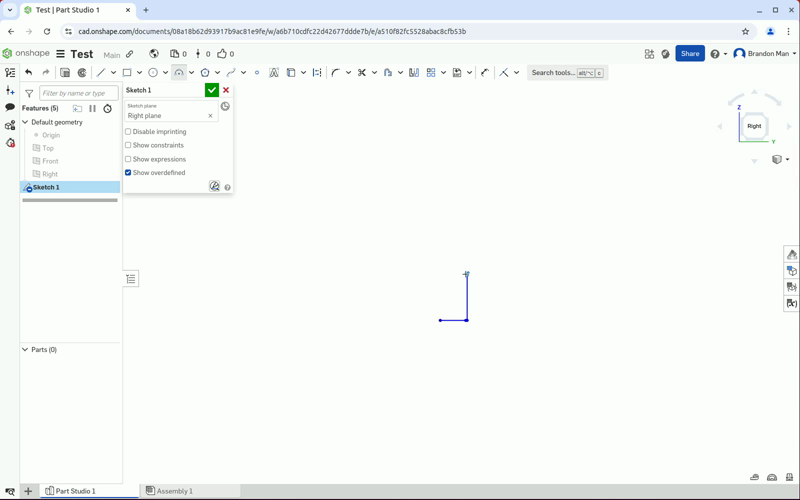
scroll(6)
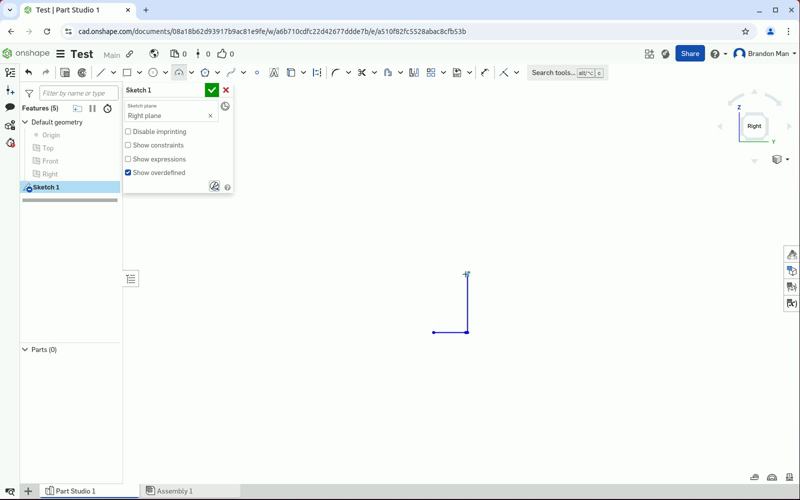
scroll(6)
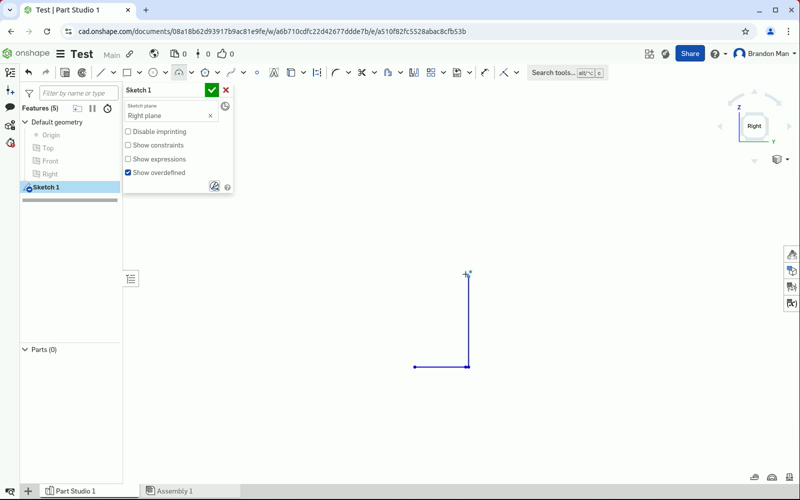
scroll(6)
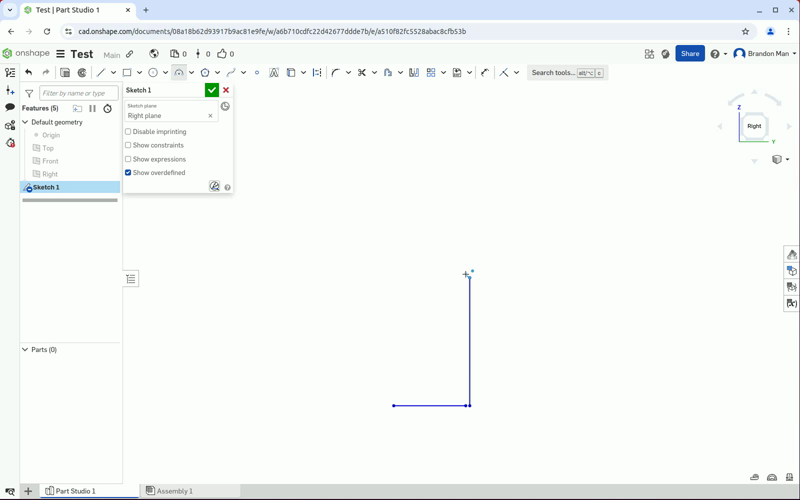
scroll(6)
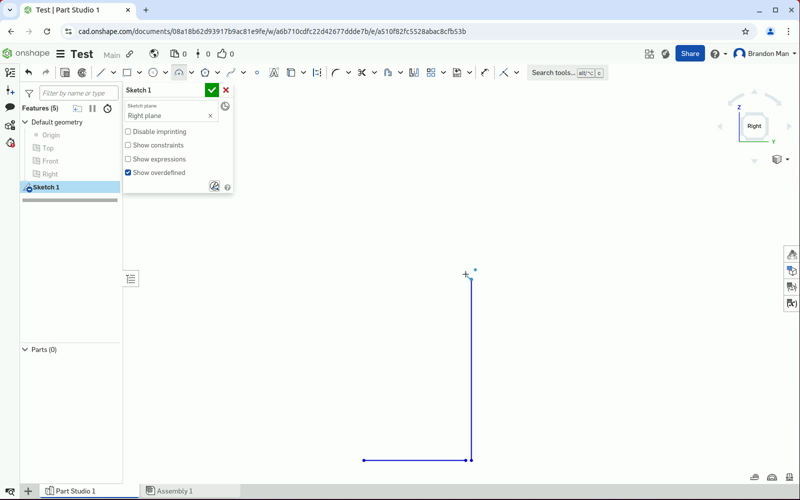
click(465, 273)
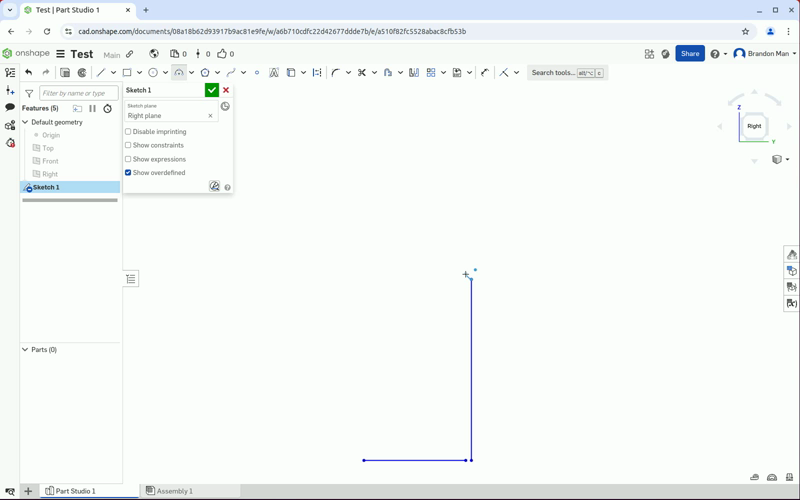
scroll(-6)
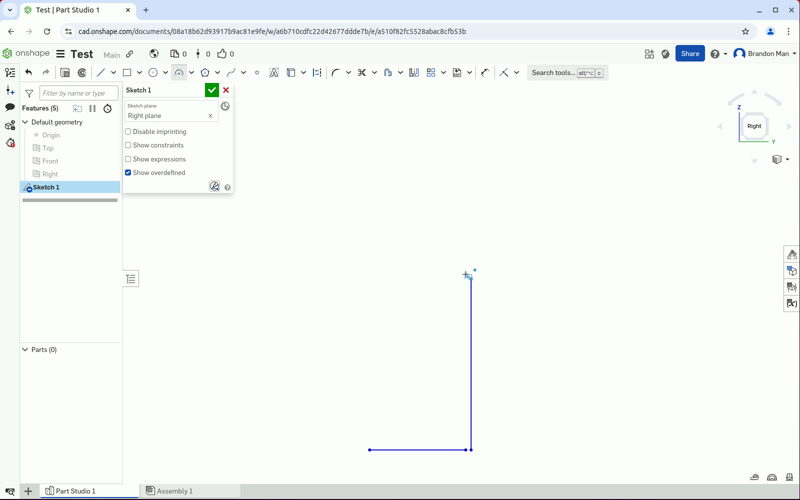
scroll(-6)
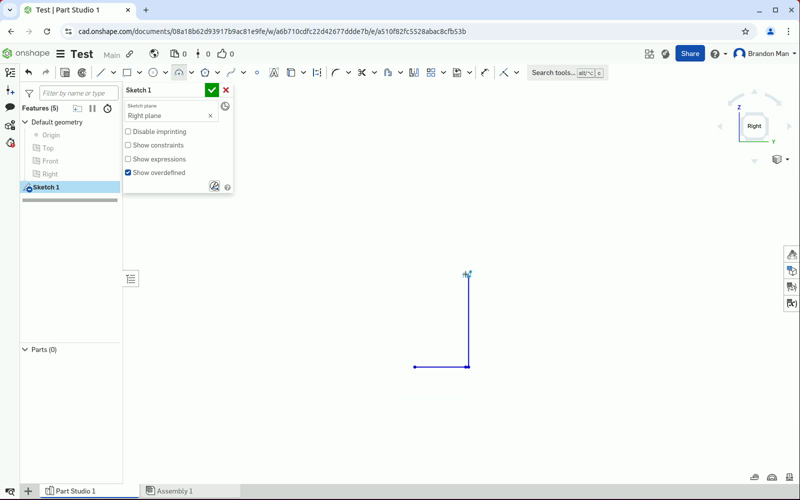
scroll(-6)
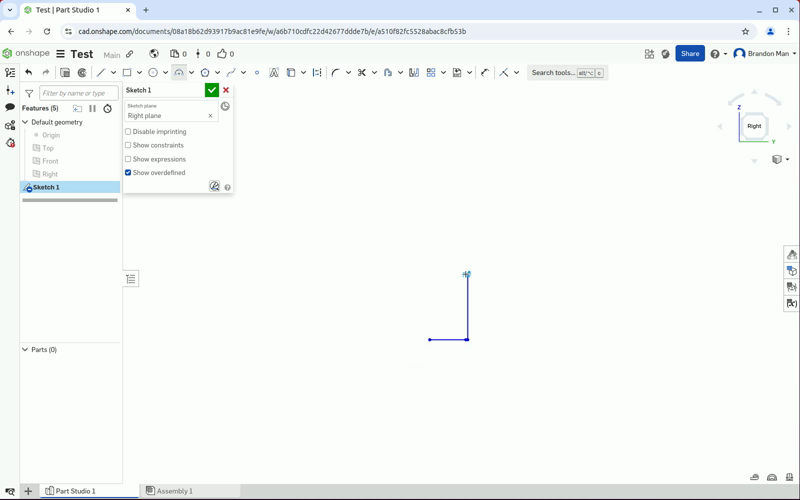
scroll(-6)
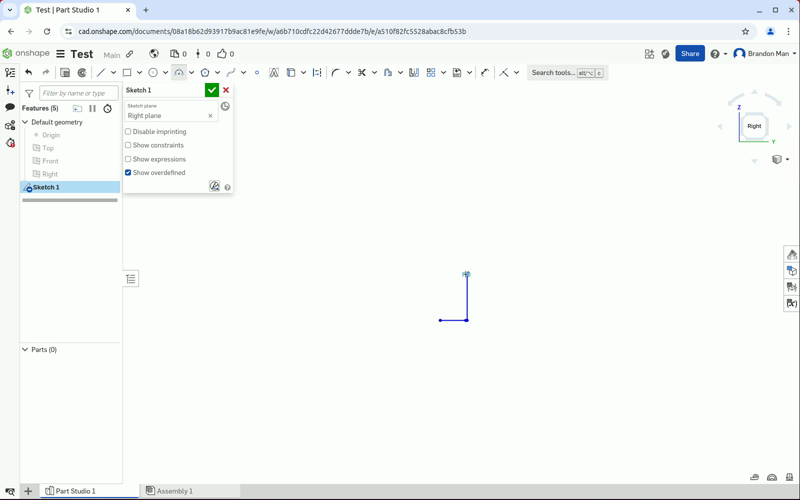
scroll(-6)
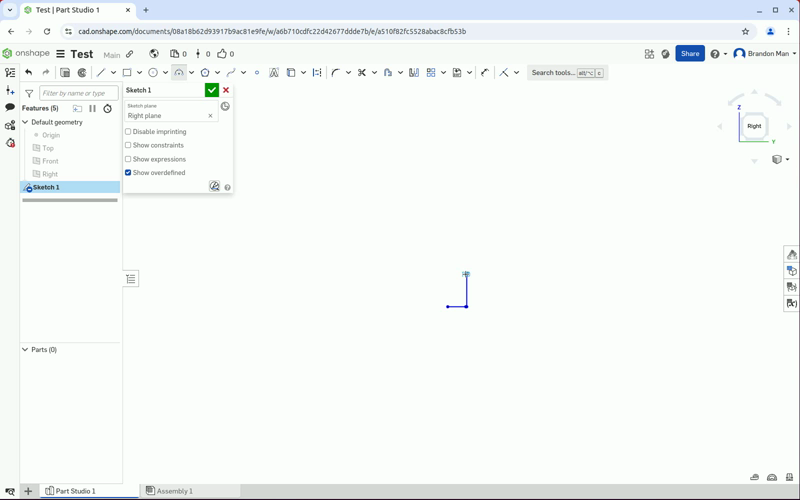
scroll(-6)
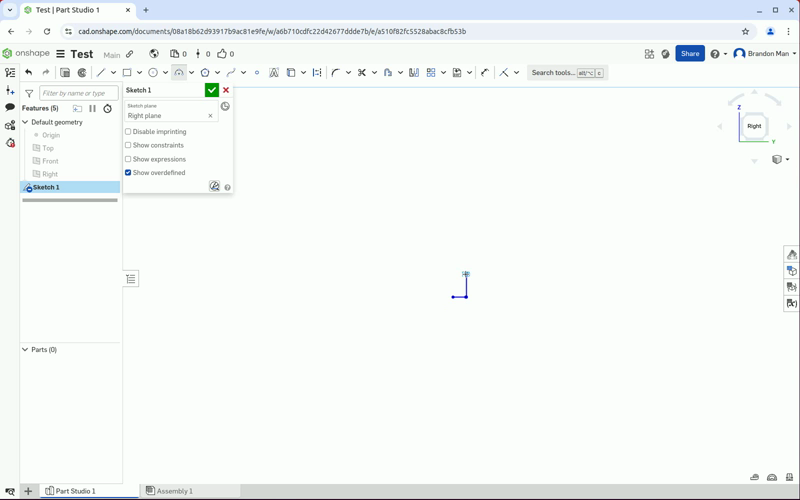
scroll(-6)
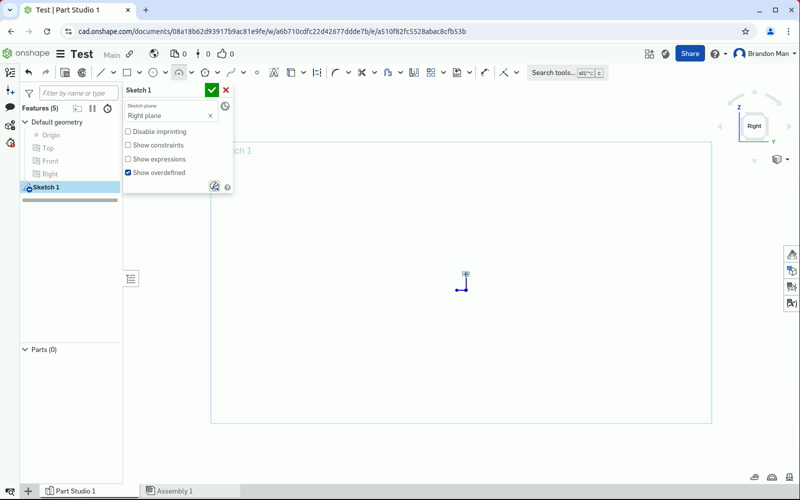
mouse_move(466, 273)
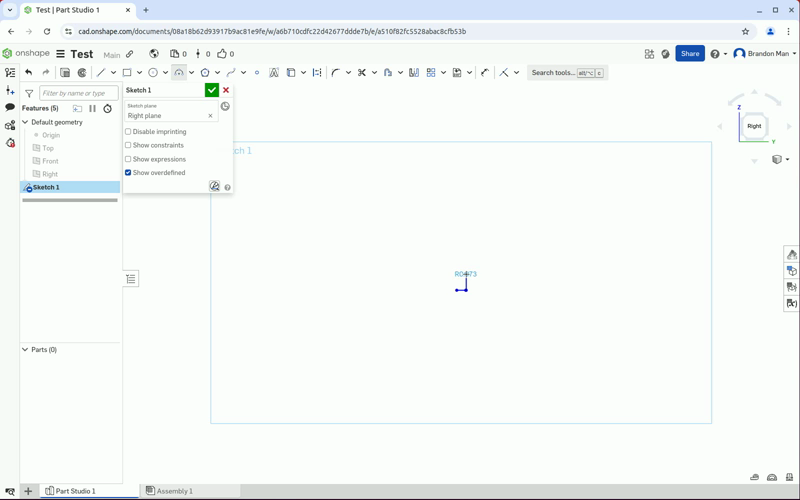
scroll(6)
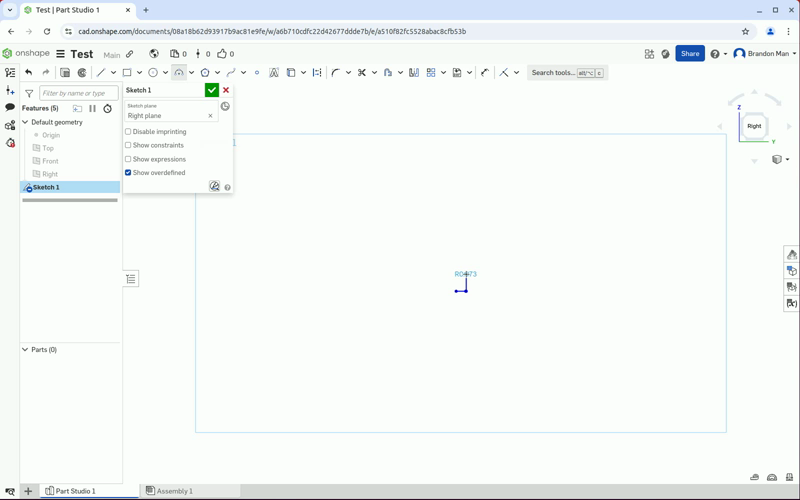
scroll(6)
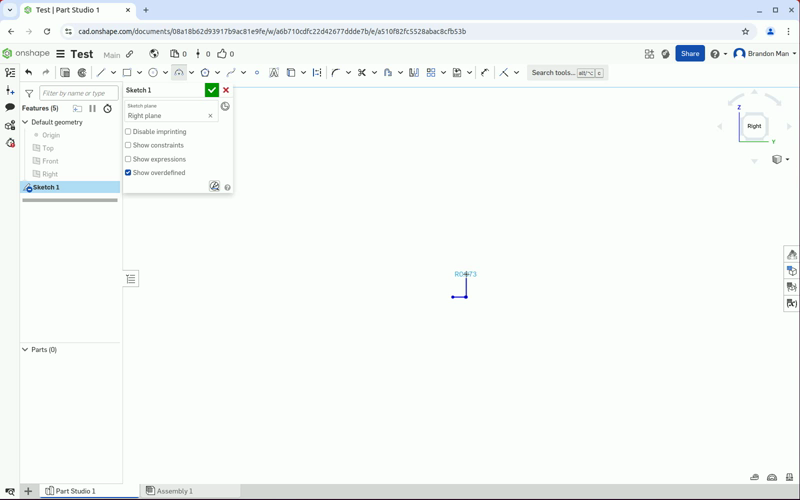
scroll(6)
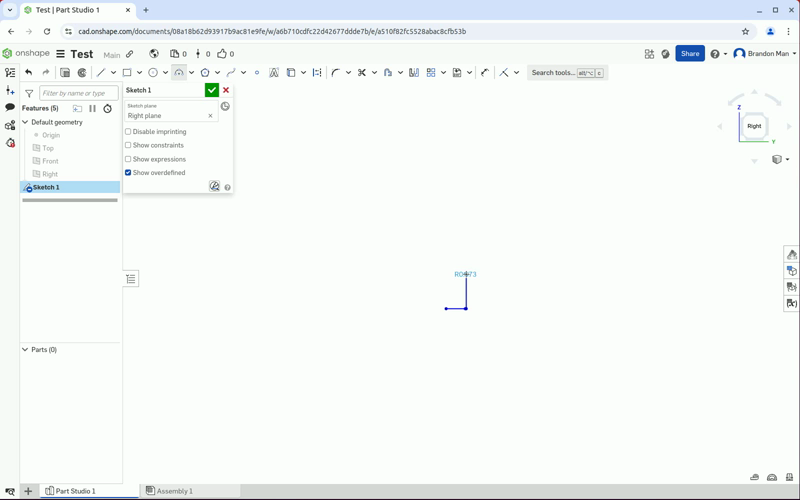
scroll(6)
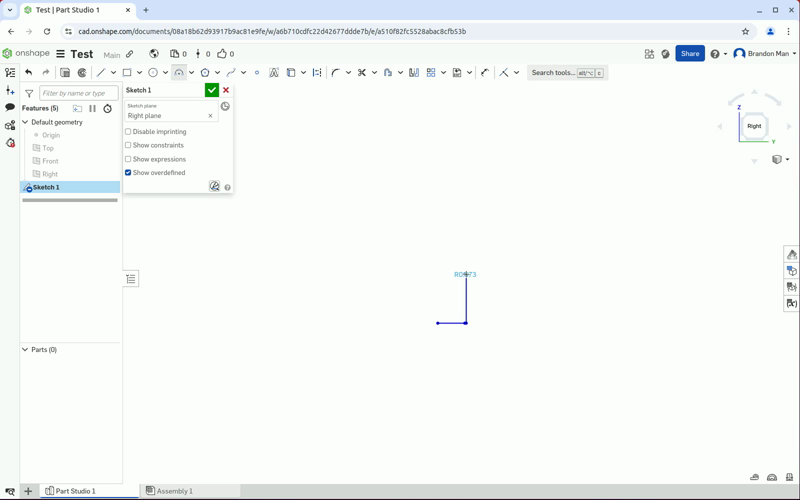
scroll(6)
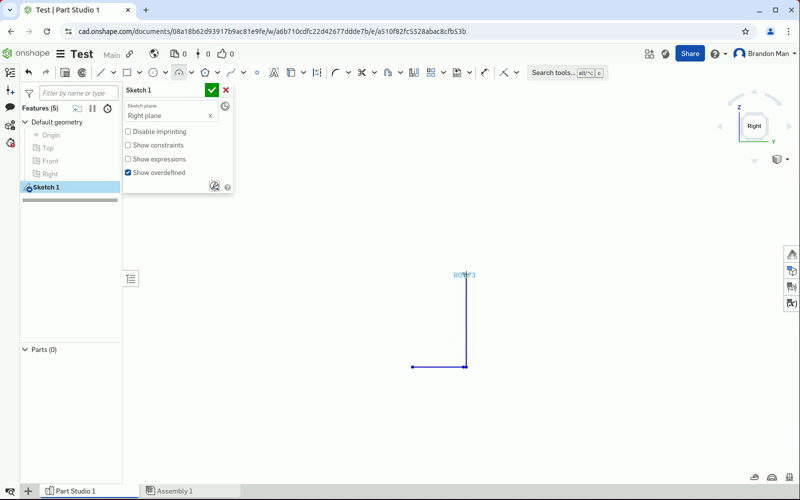
scroll(6)
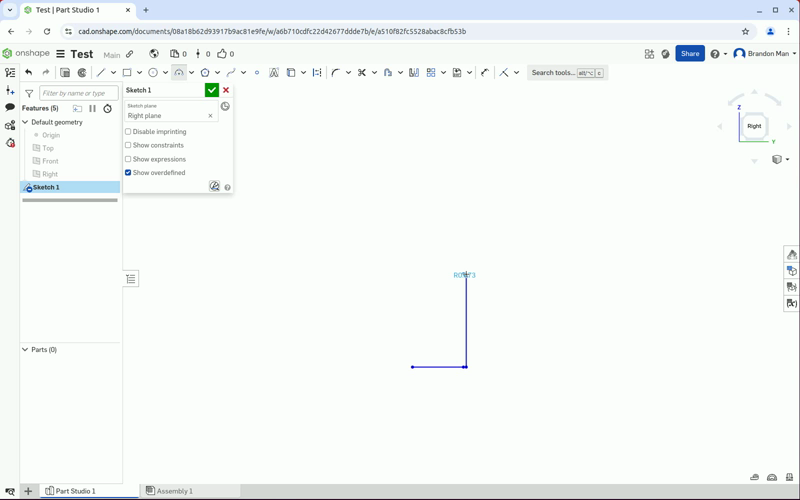
scroll(6)
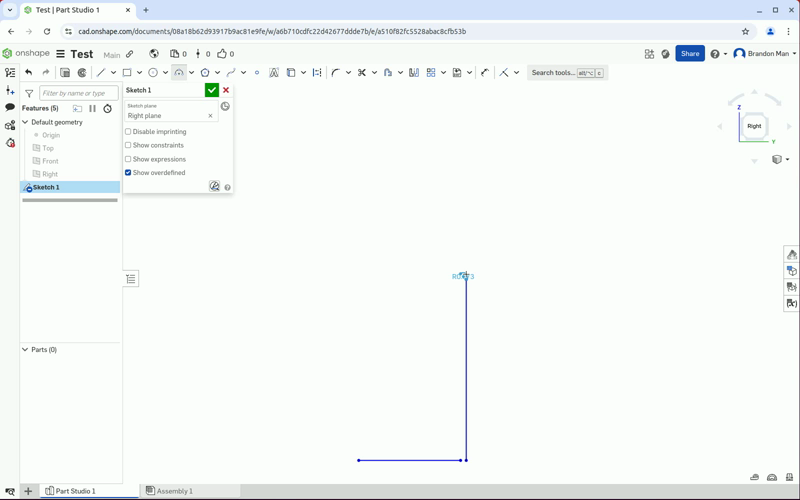
click(466, 273)
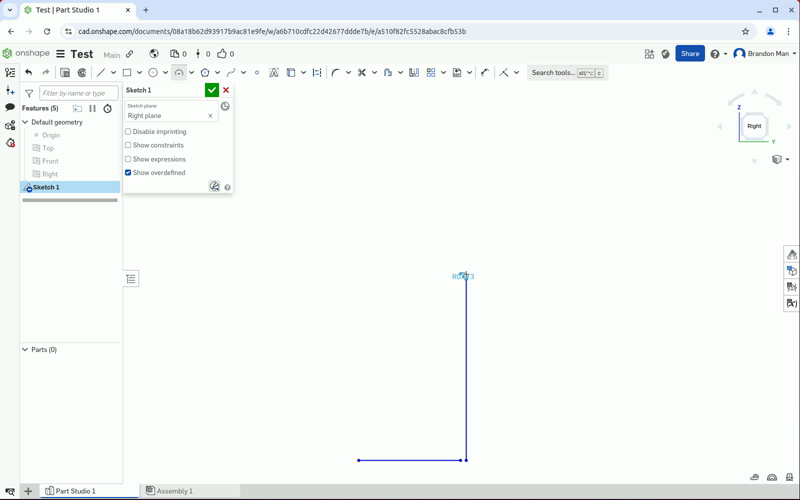
scroll(-6)
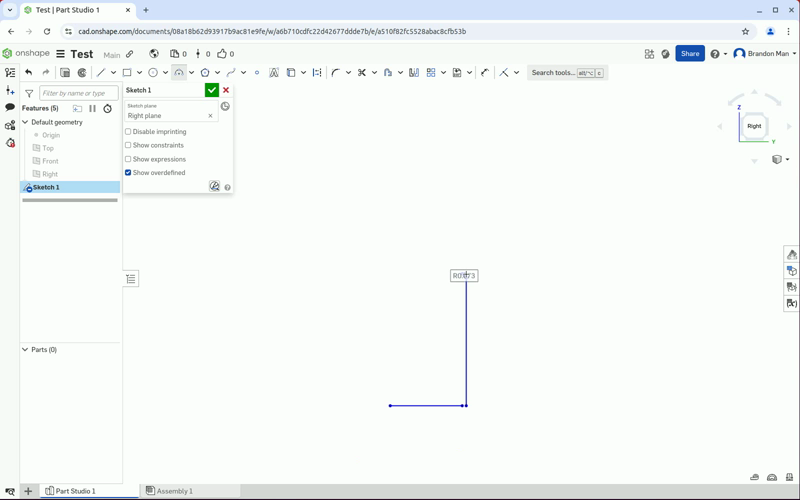
scroll(-6)
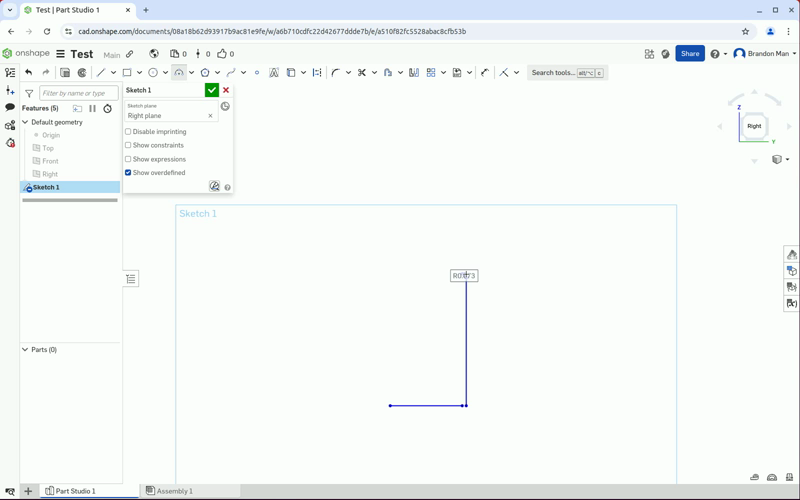
scroll(-6)
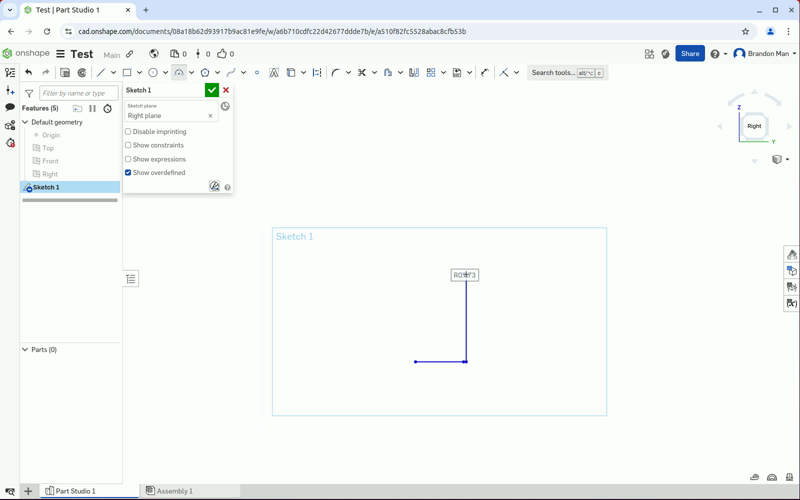
scroll(-6)
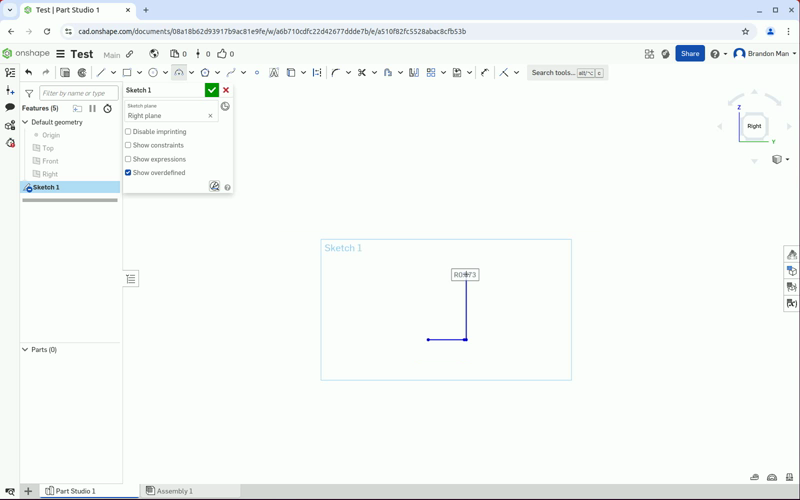
scroll(-6)
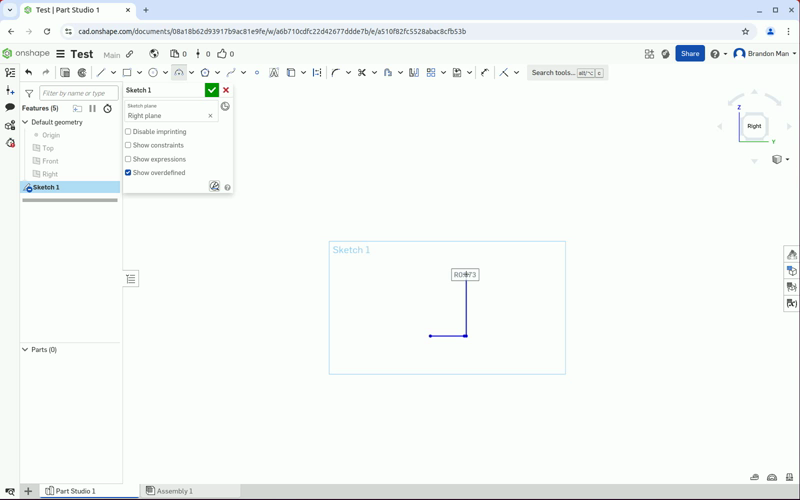
scroll(-6)
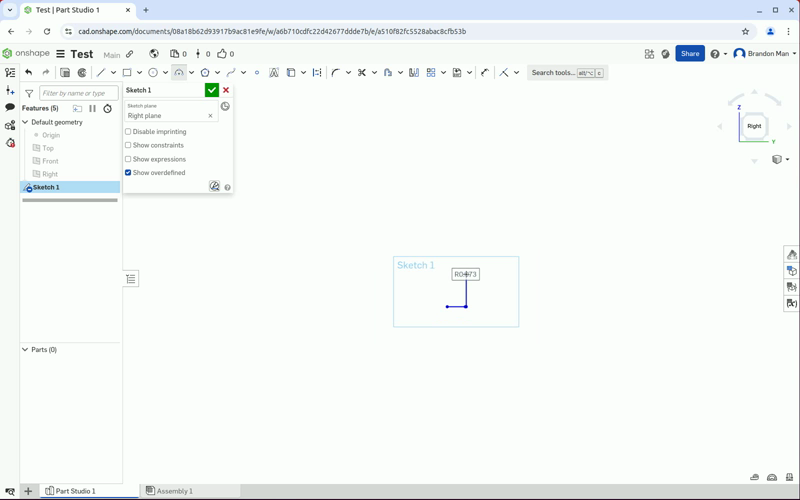
scroll(-6)
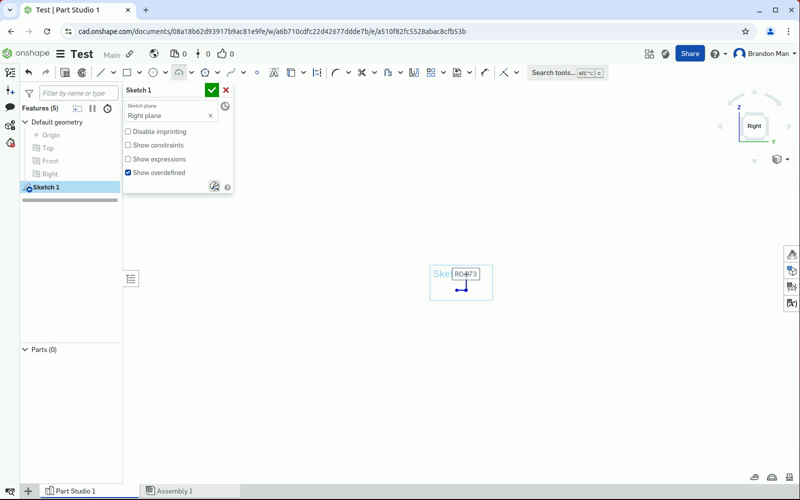
key_up(shift)
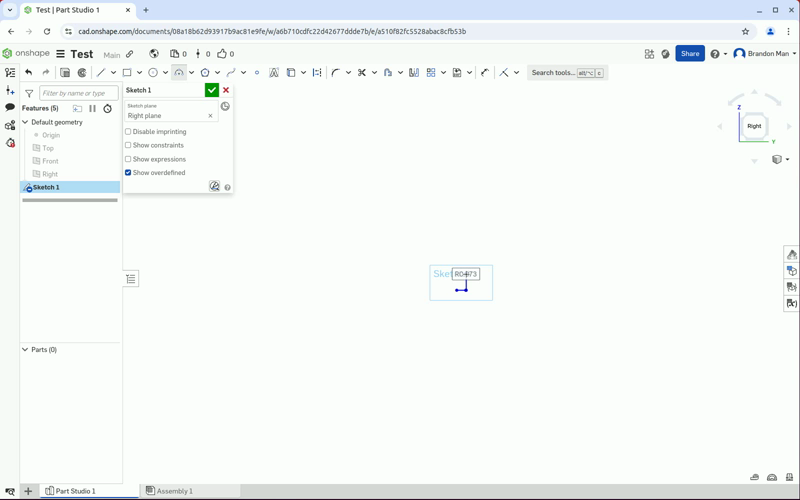
key(esc)
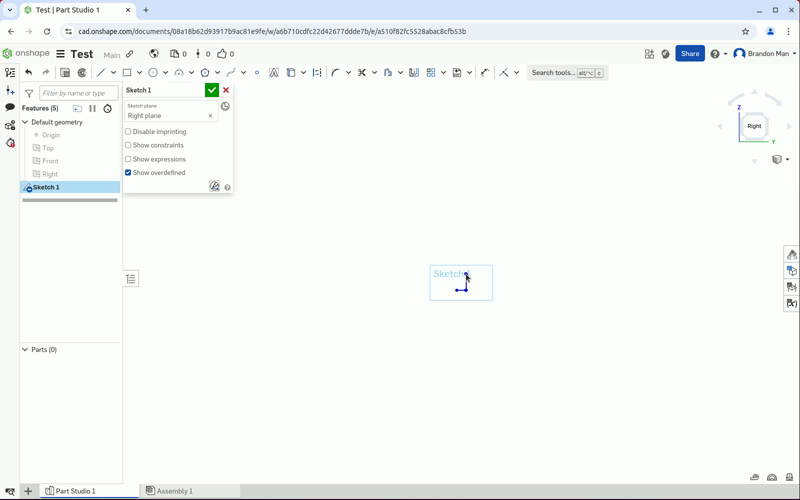
key(l)
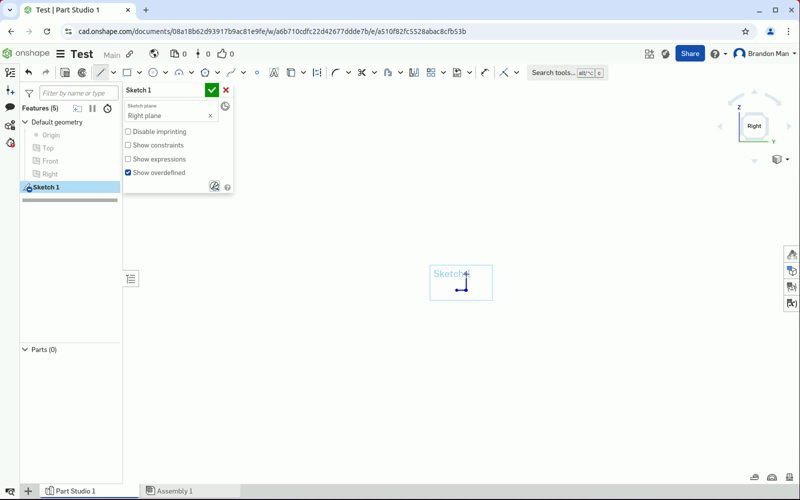
mouse_move(465, 273)
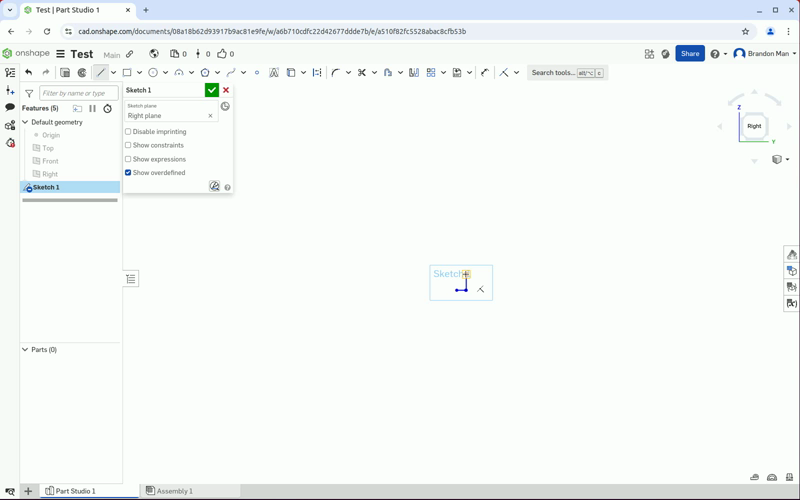
scroll(6)
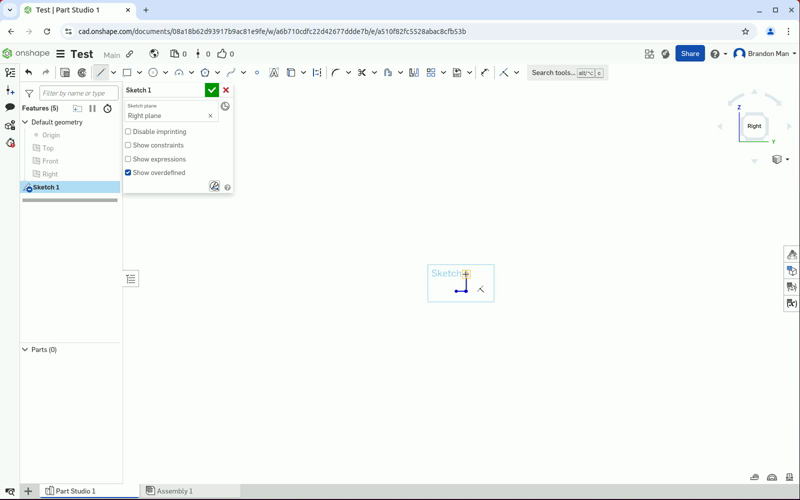
scroll(6)
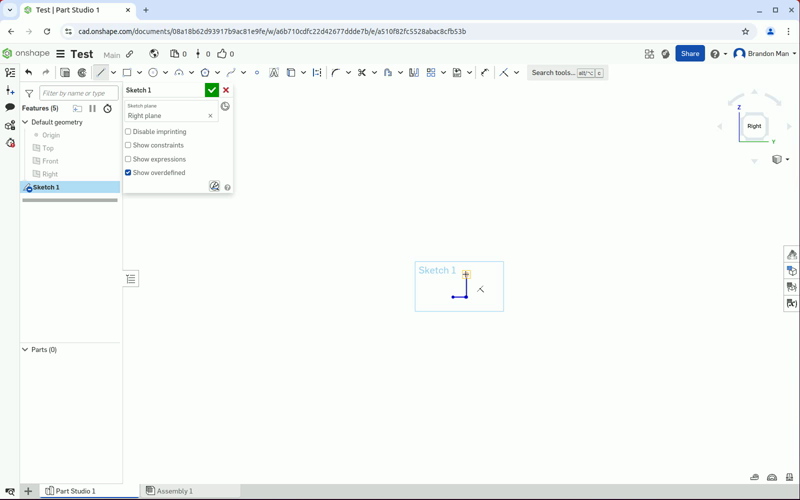
scroll(6)
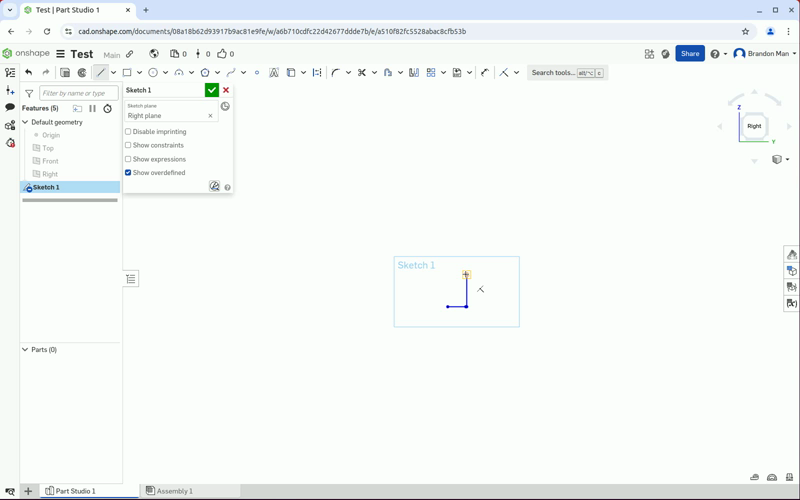
scroll(6)
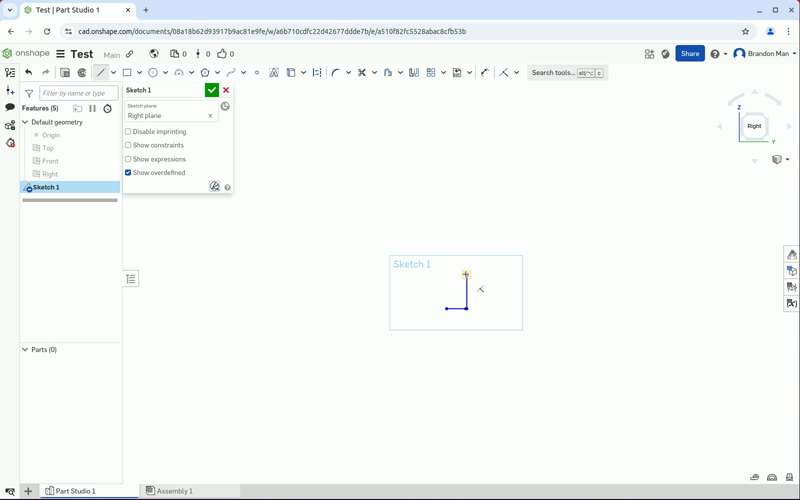
scroll(6)
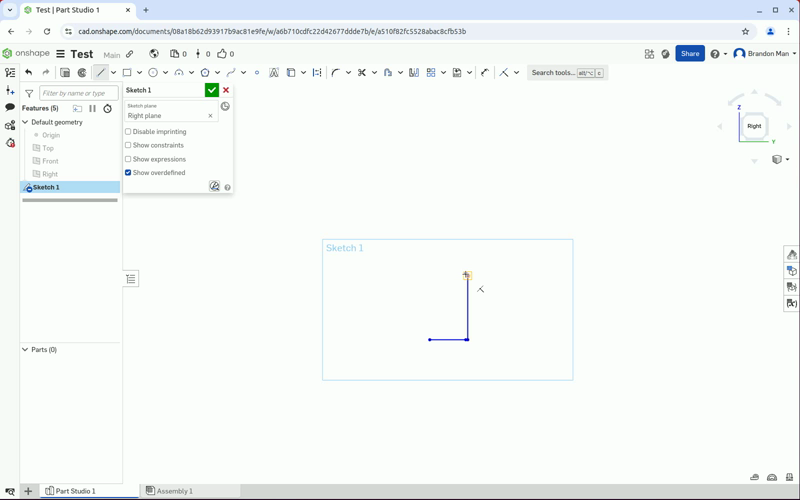
scroll(6)
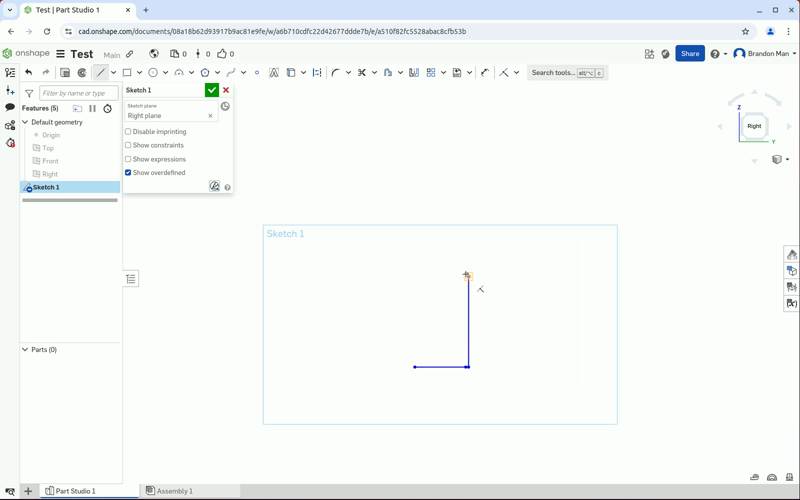
scroll(6)
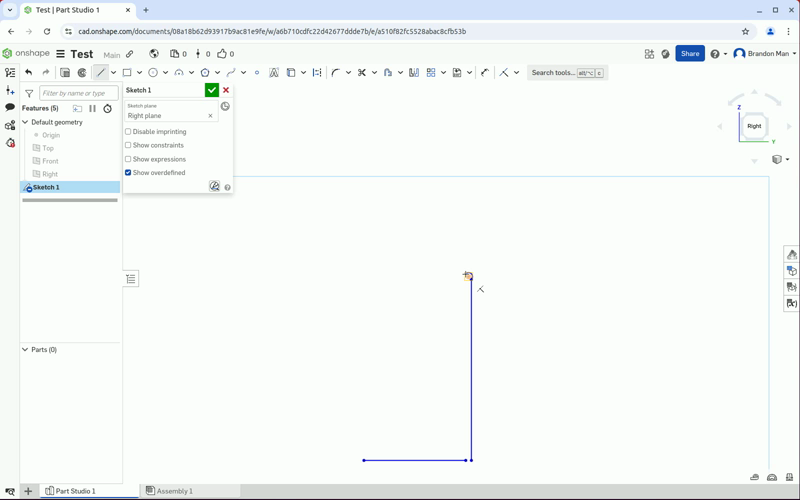
click(465, 273)
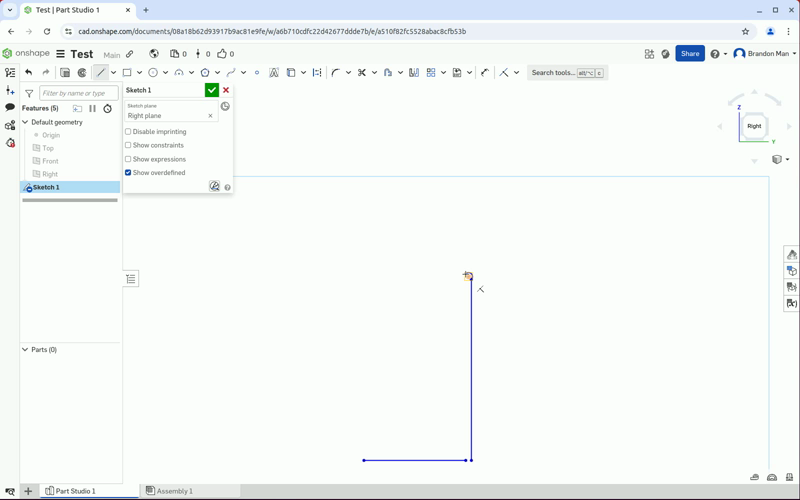
scroll(-6)
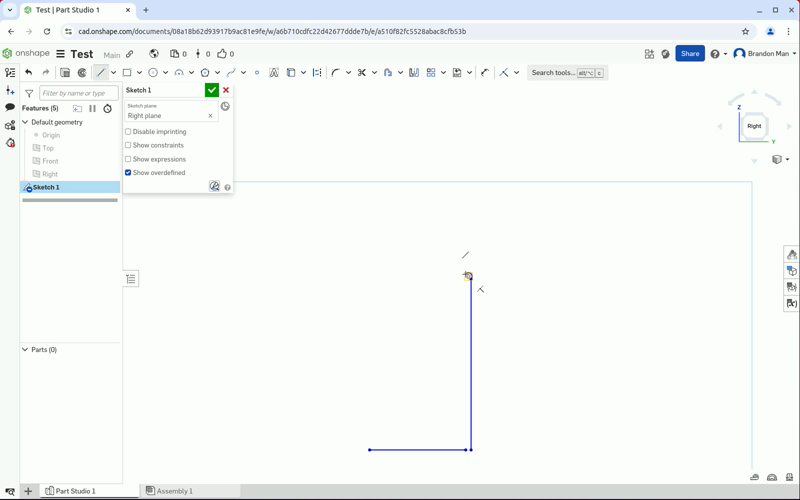
scroll(-6)
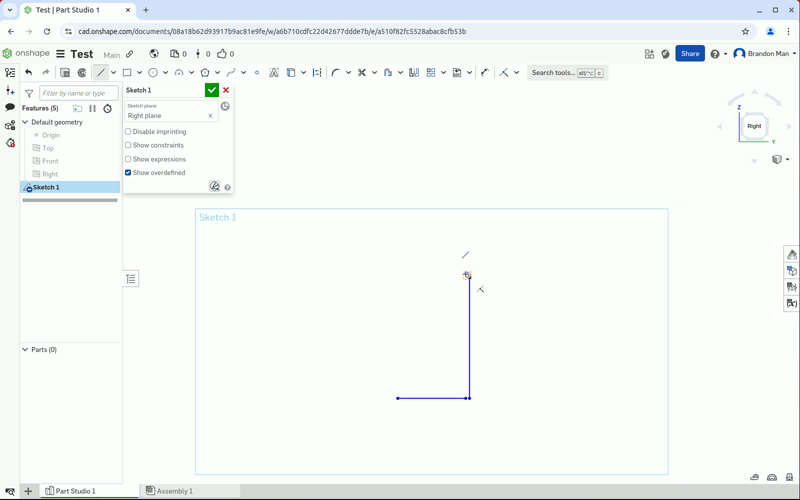
scroll(-6)
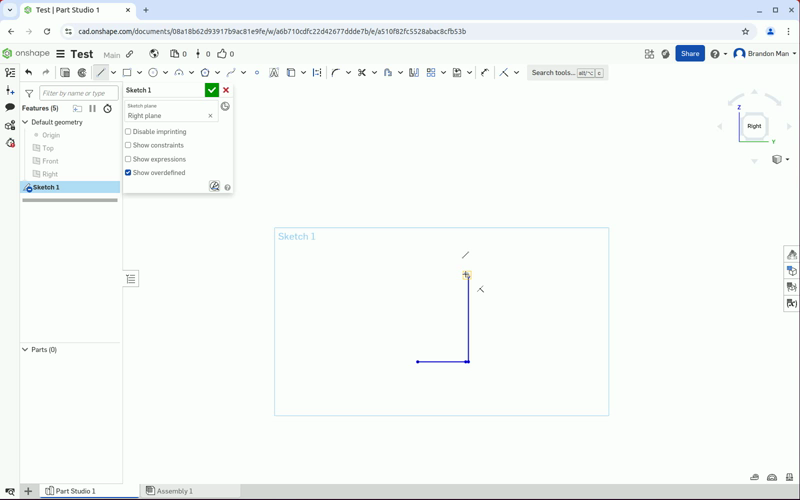
scroll(-6)
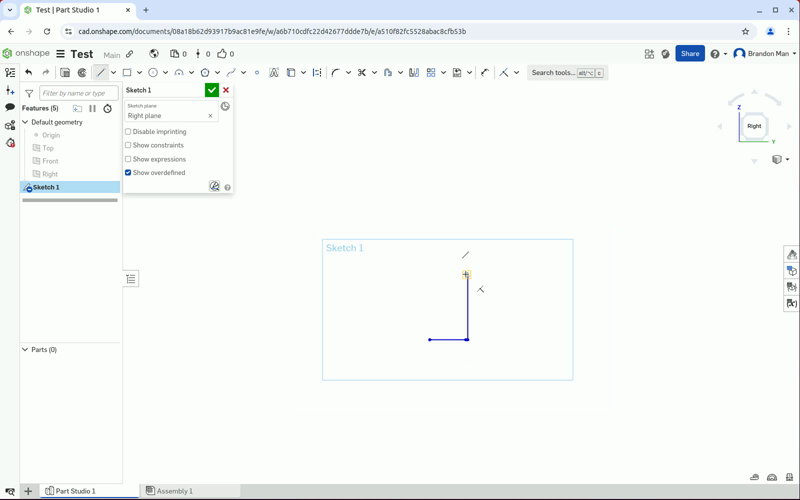
scroll(-6)
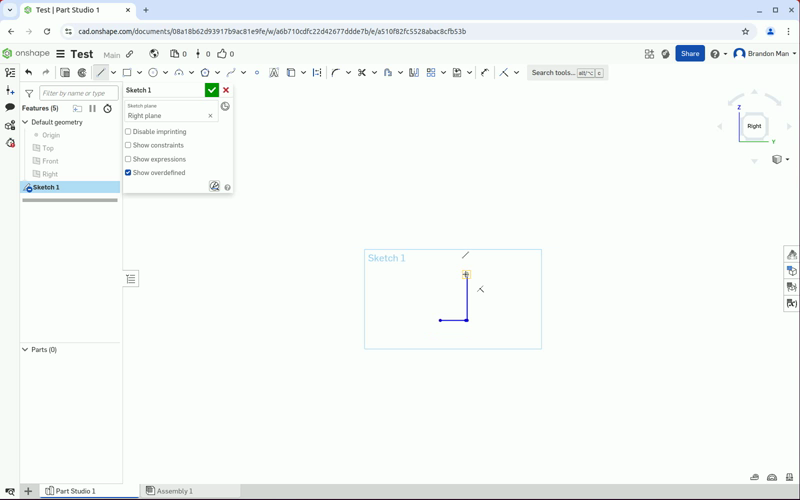
scroll(-6)
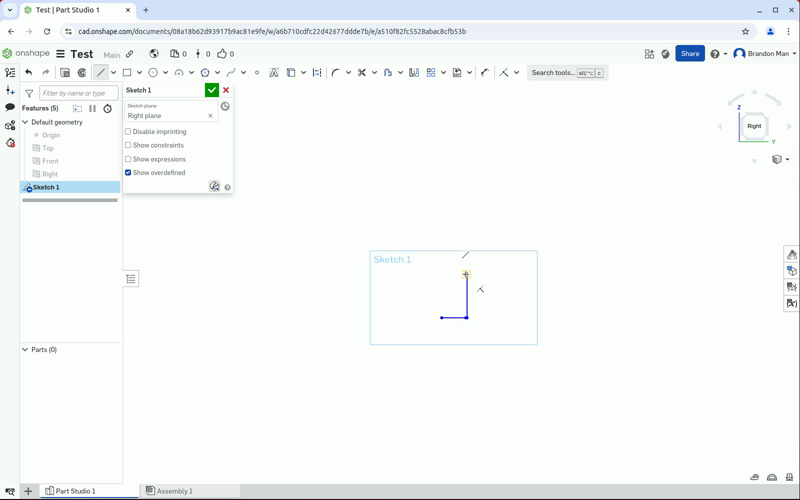
scroll(-6)
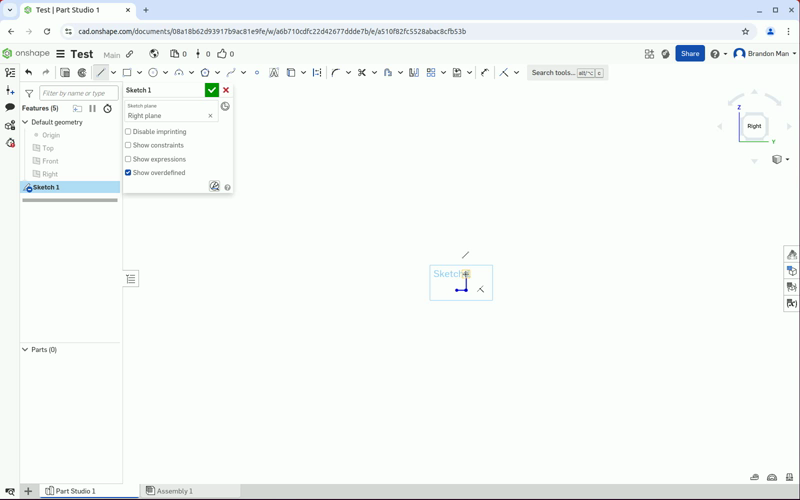
key_down(shift)
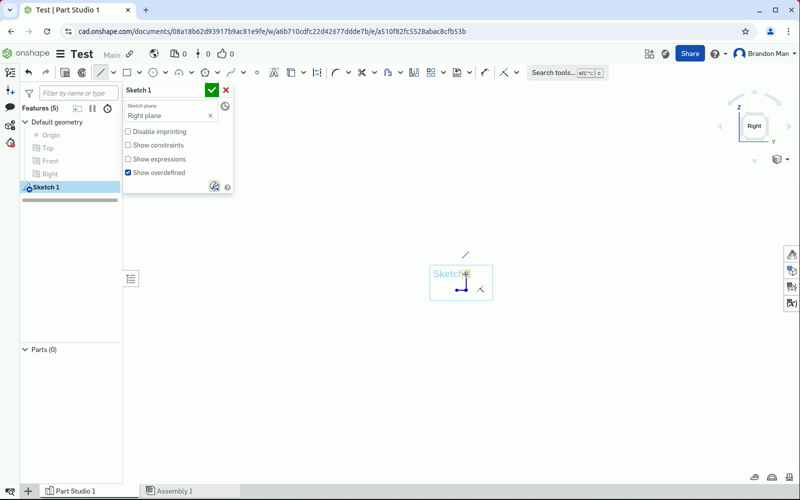
mouse_move(495, 273)
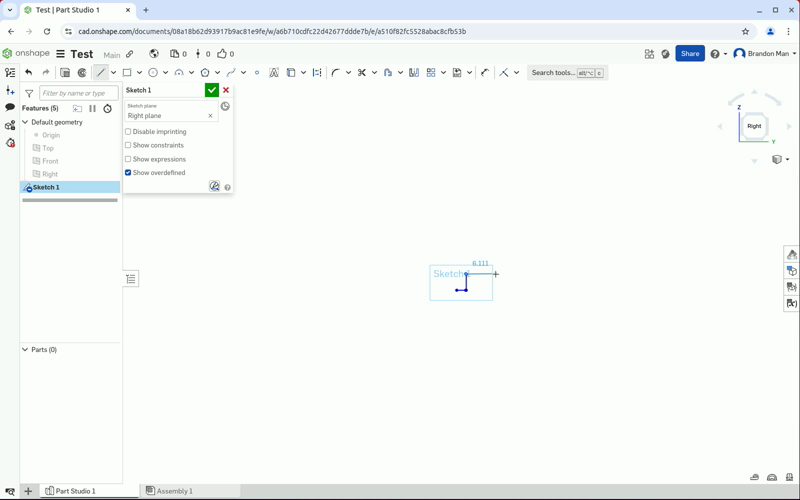
mouse_move(456, 273)
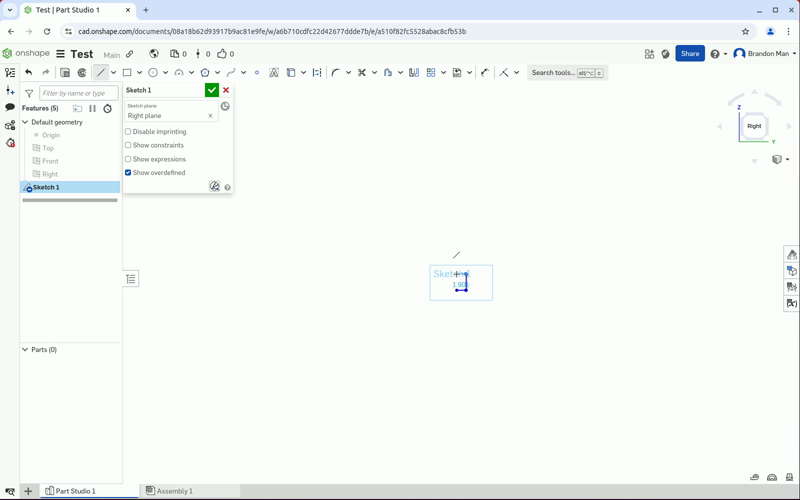
click(456, 273)
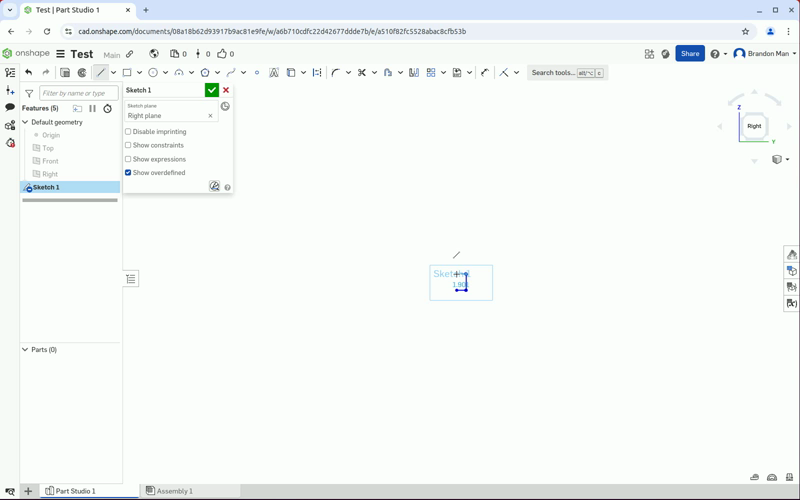
key_up(shift)
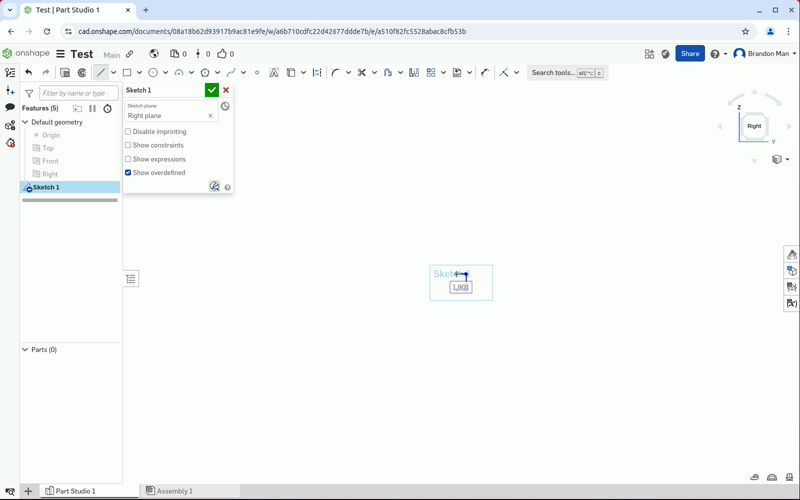
key(esc)
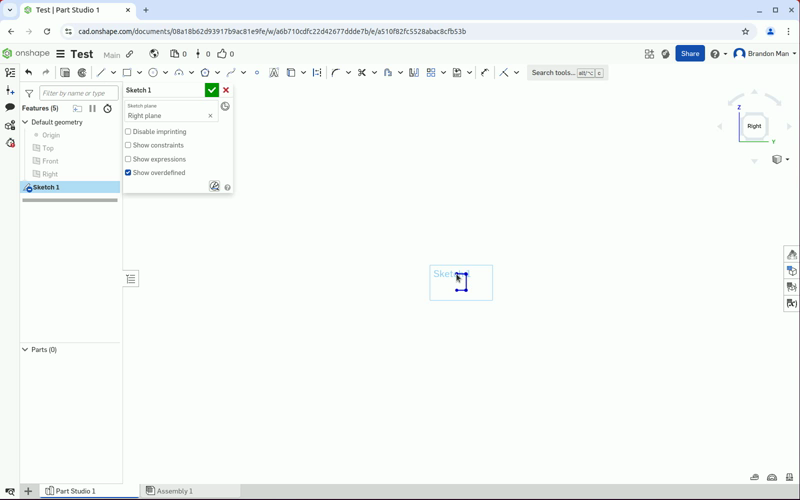
key(a)
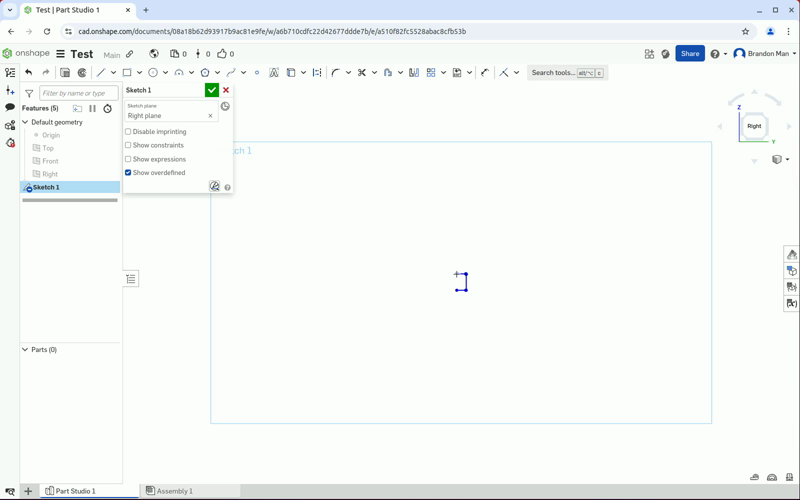
mouse_move(456, 273)
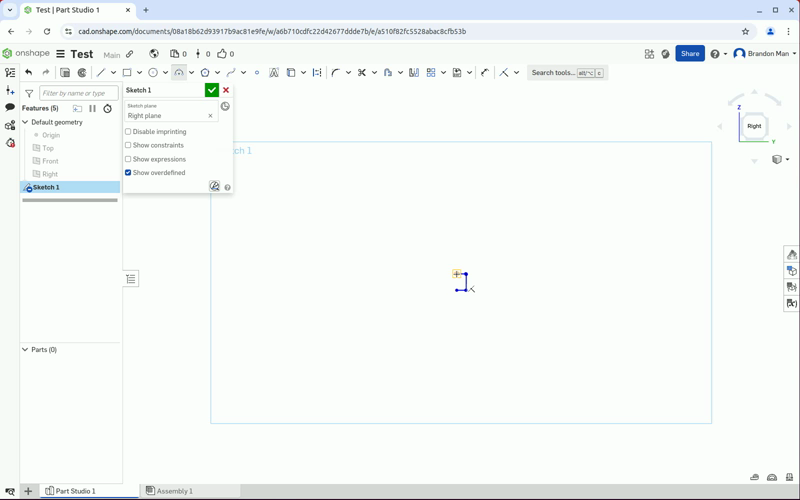
click(456, 273)
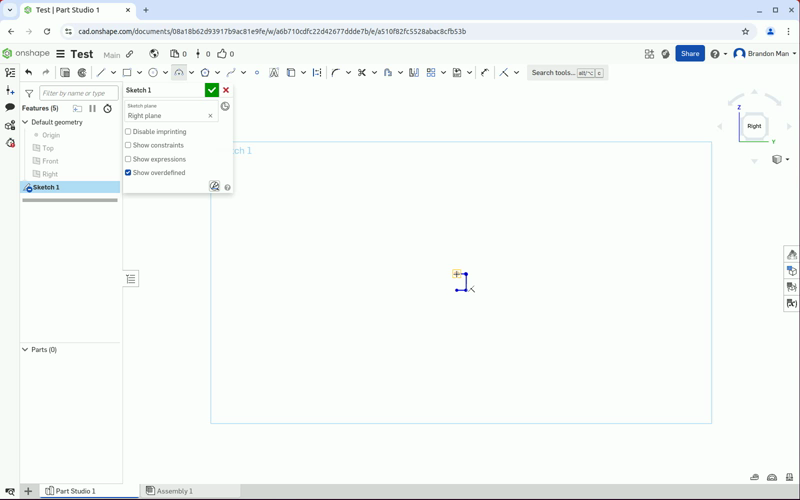
key_down(shift)
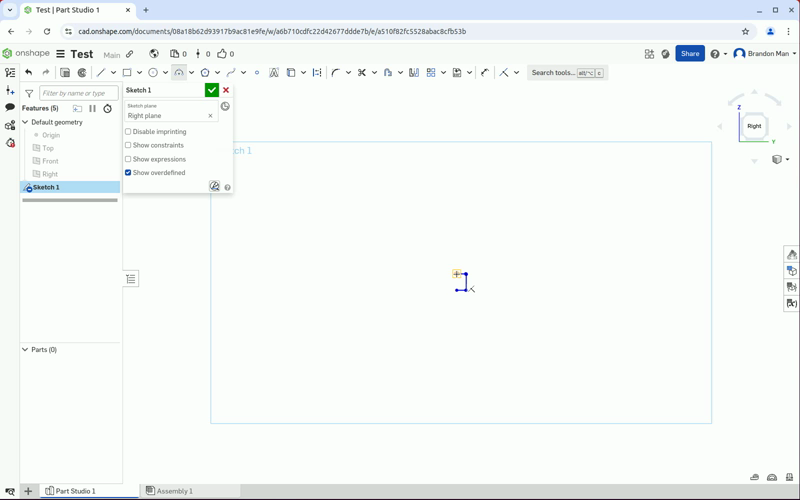
mouse_move(456, 274)
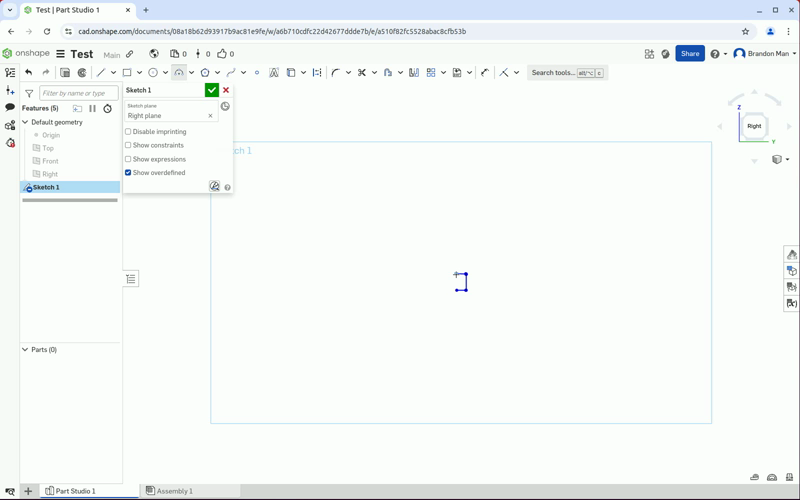
scroll(6)
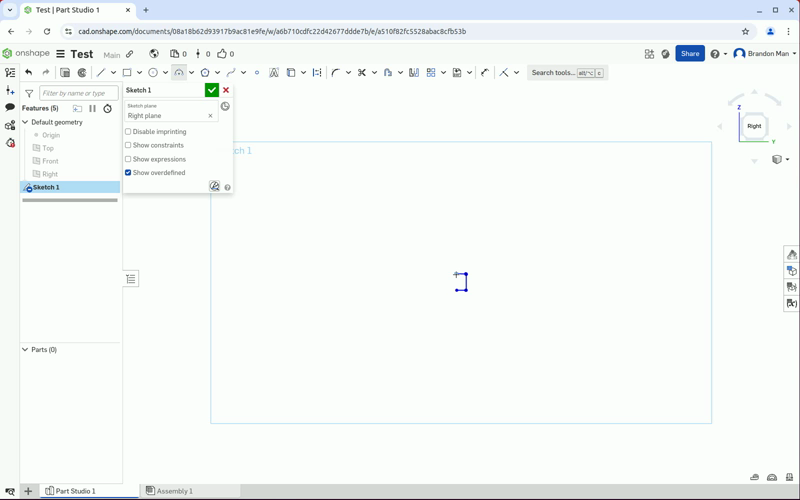
scroll(6)
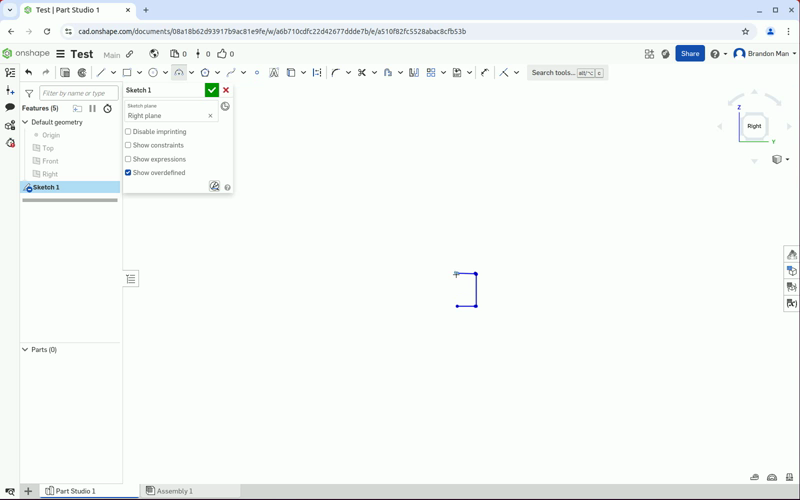
scroll(6)
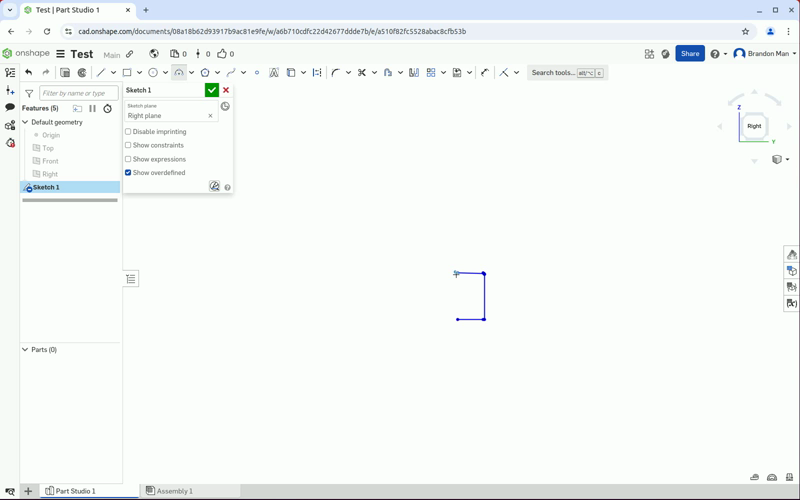
scroll(6)
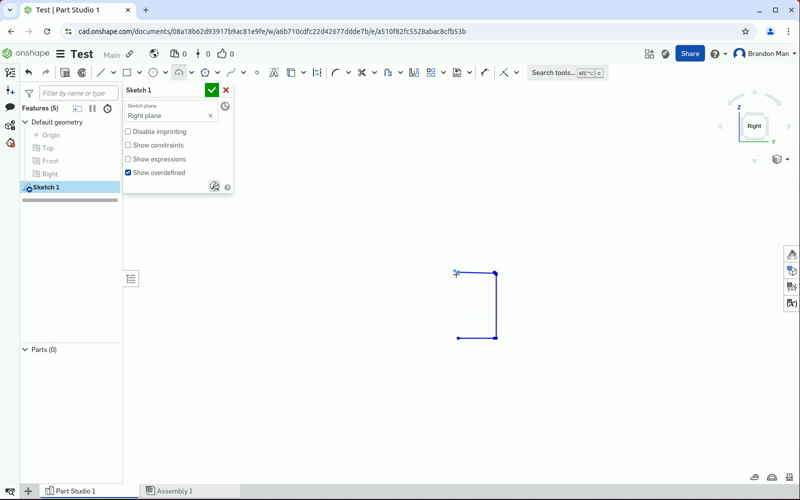
scroll(6)
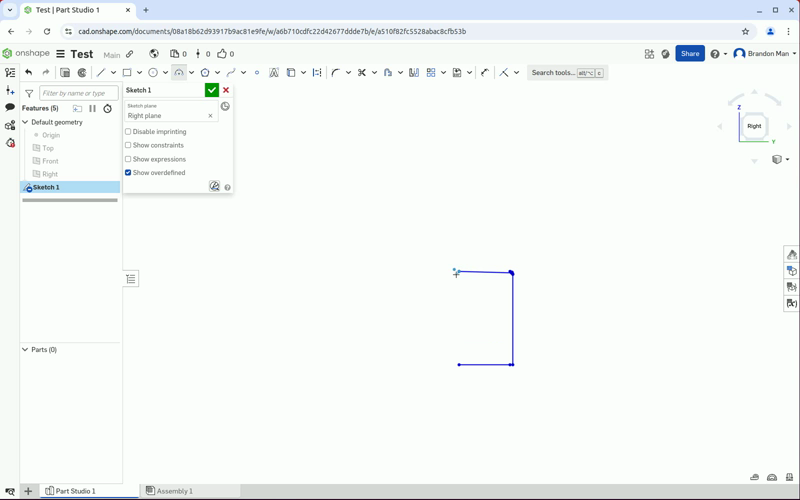
scroll(6)
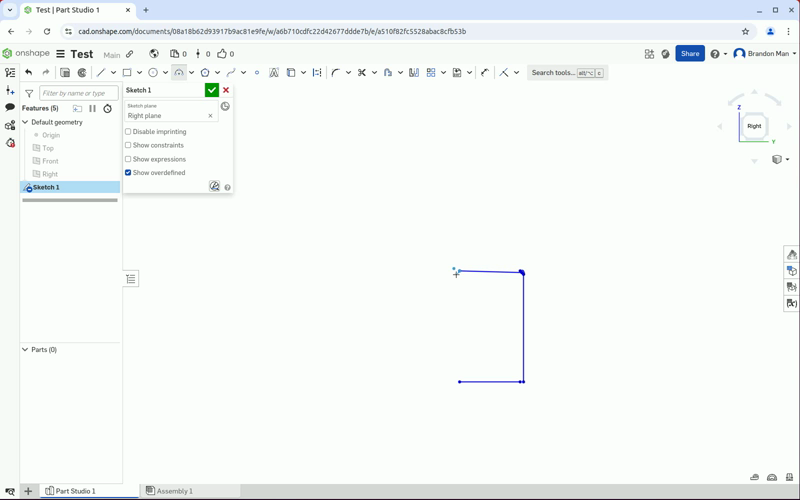
scroll(6)
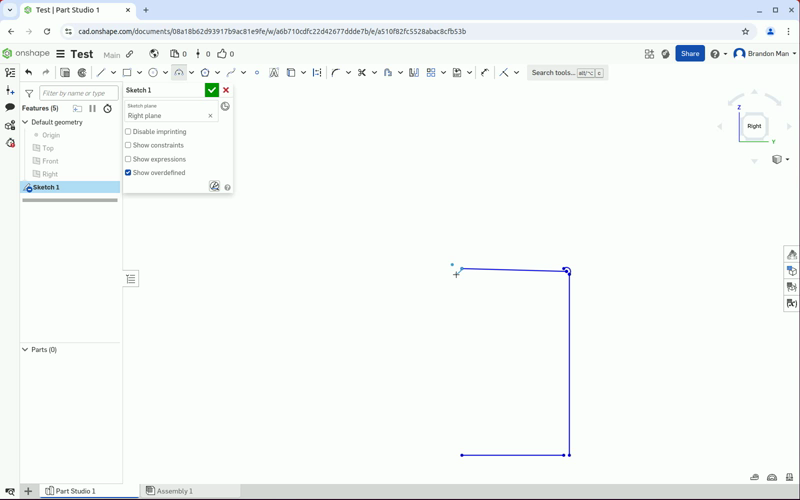
click(456, 274)
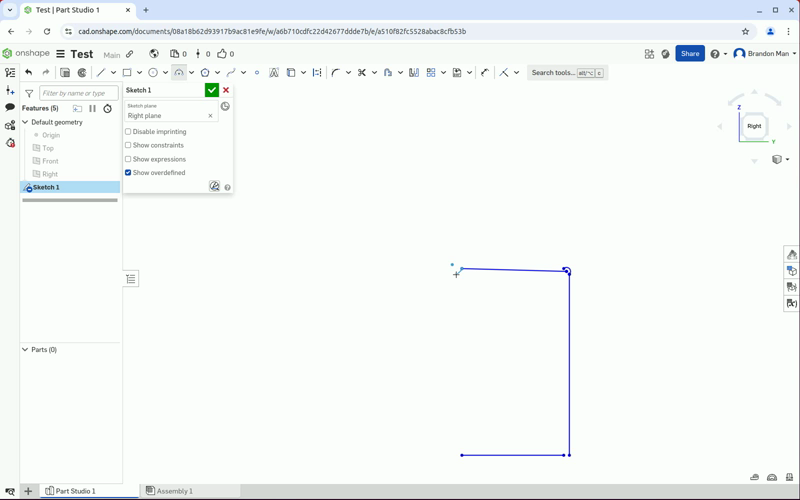
scroll(-6)
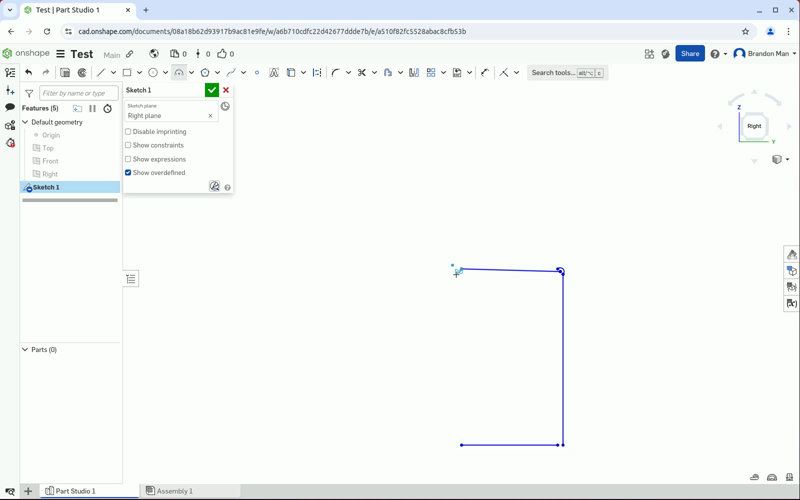
scroll(-6)
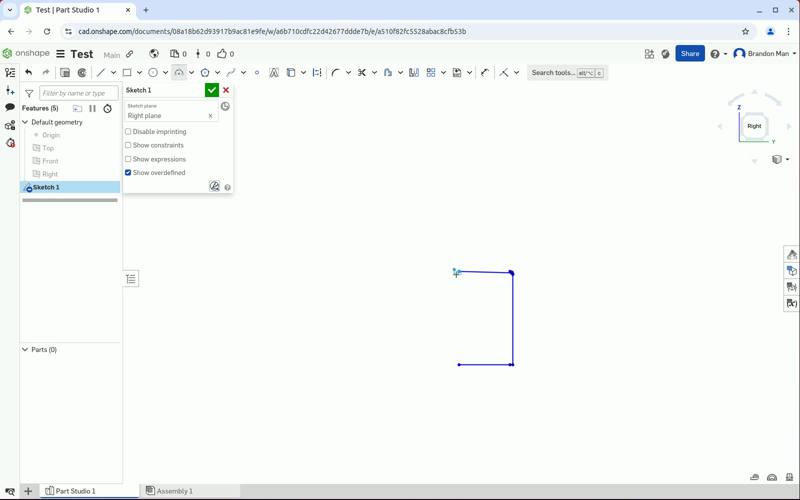
scroll(-6)
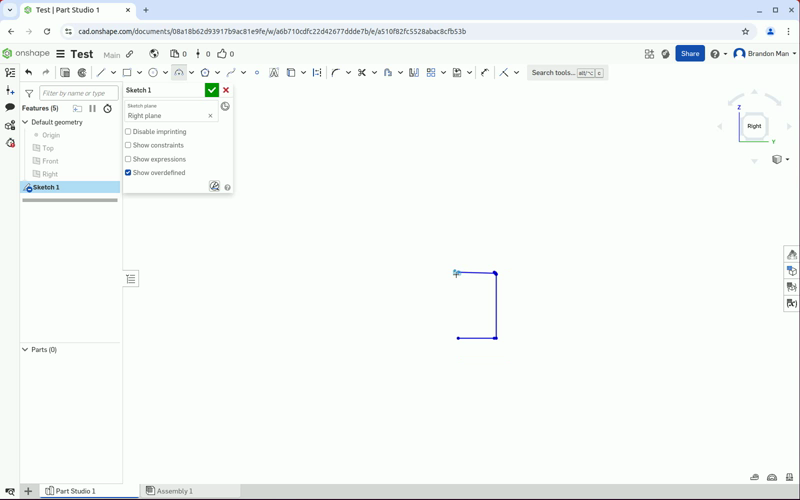
scroll(-6)
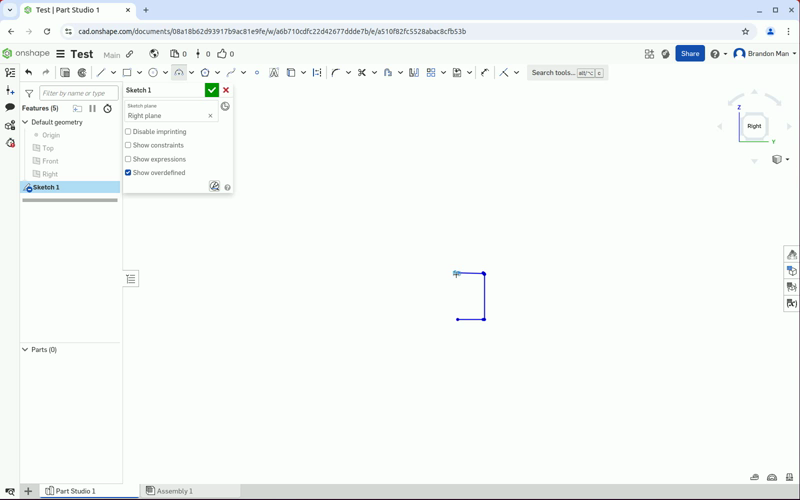
scroll(-6)
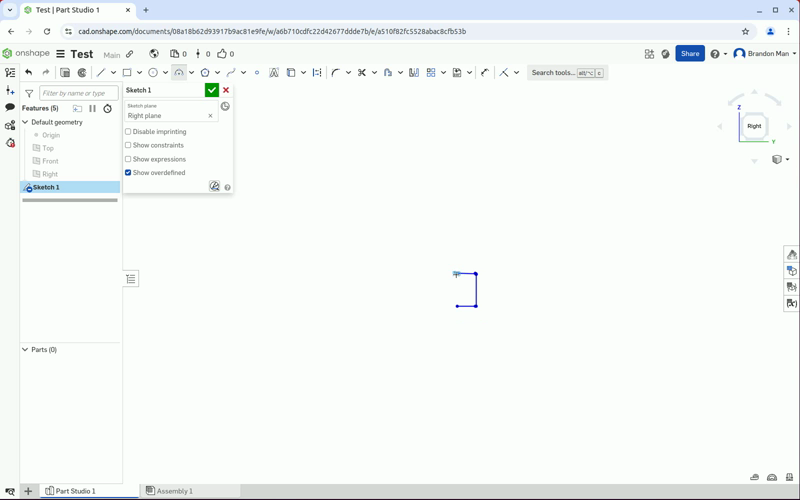
scroll(-6)
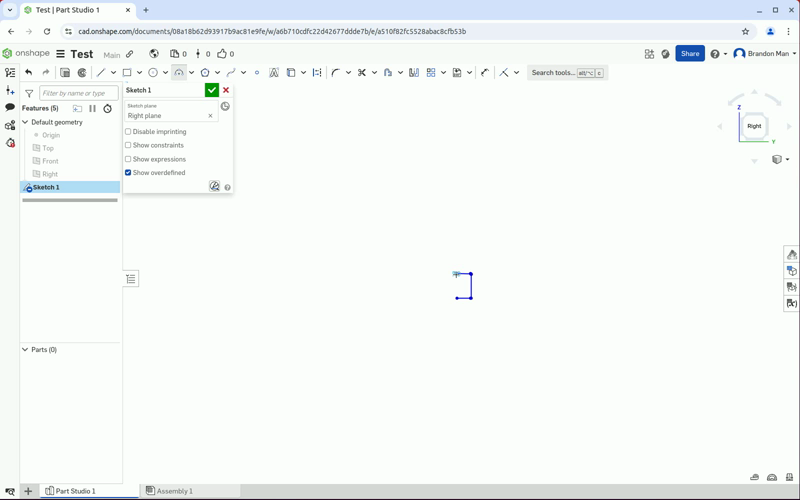
scroll(-6)
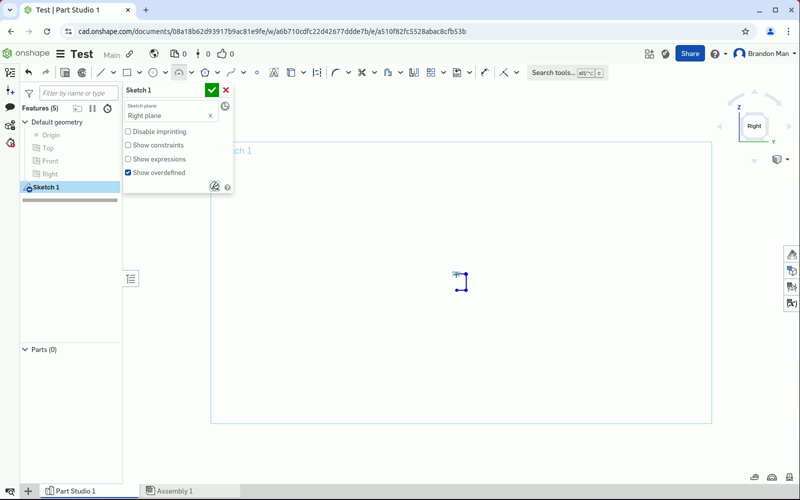
mouse_move(456, 273)
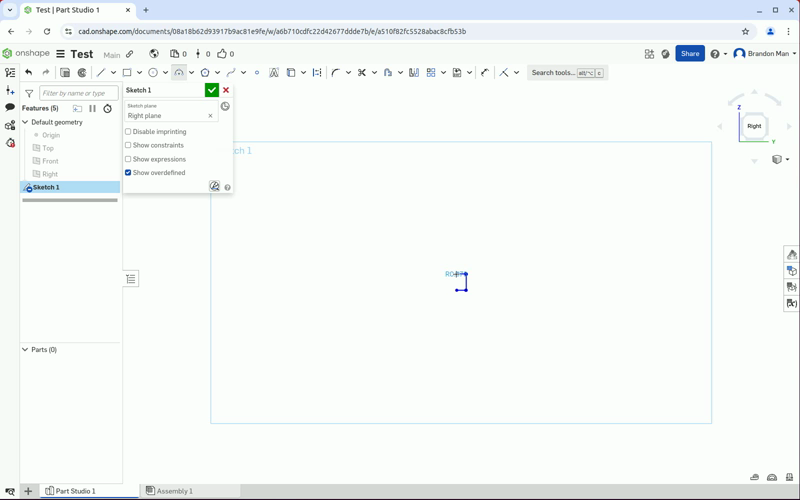
scroll(6)
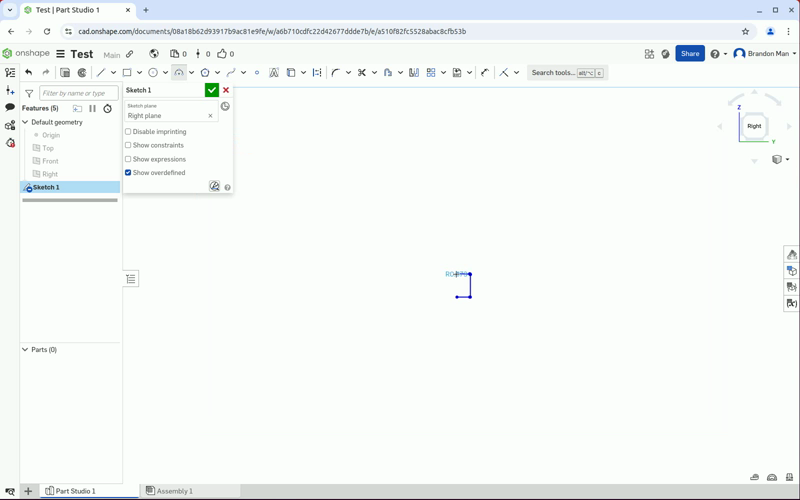
scroll(6)
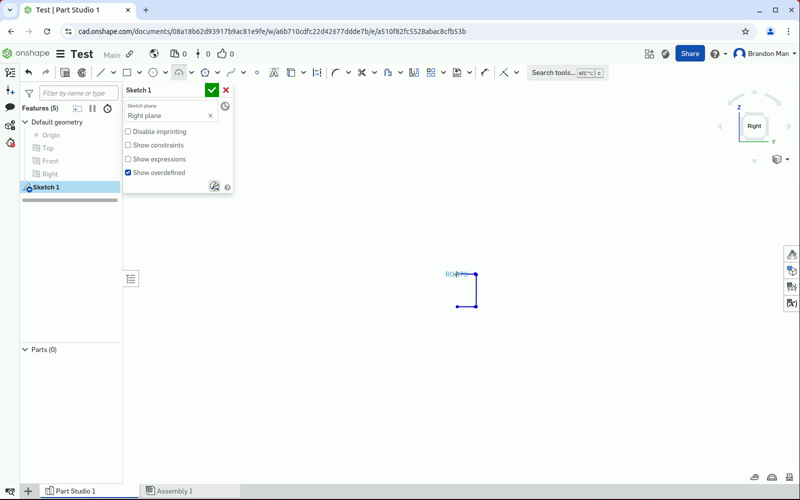
scroll(6)
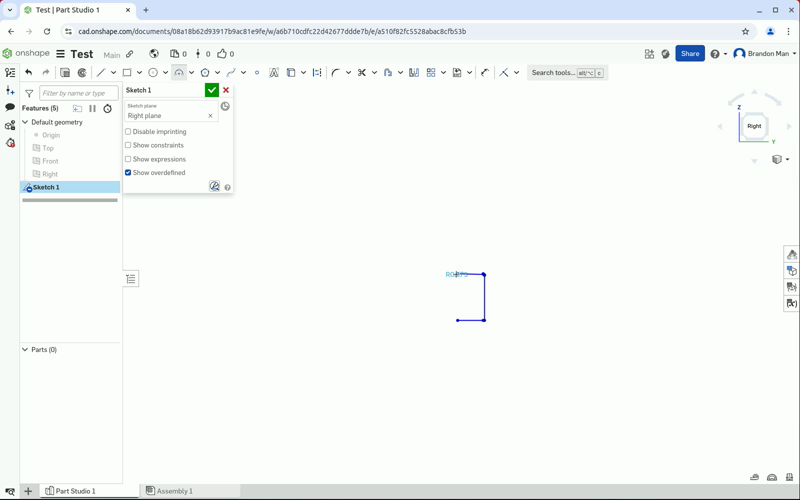
scroll(6)
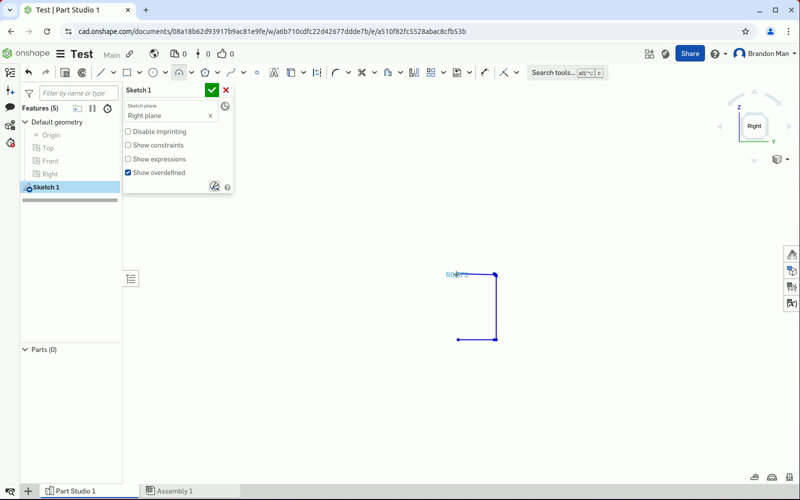
scroll(6)
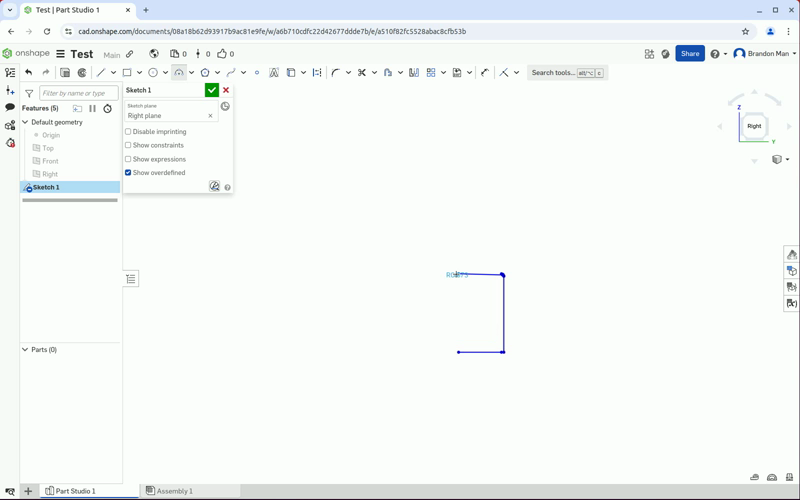
scroll(6)
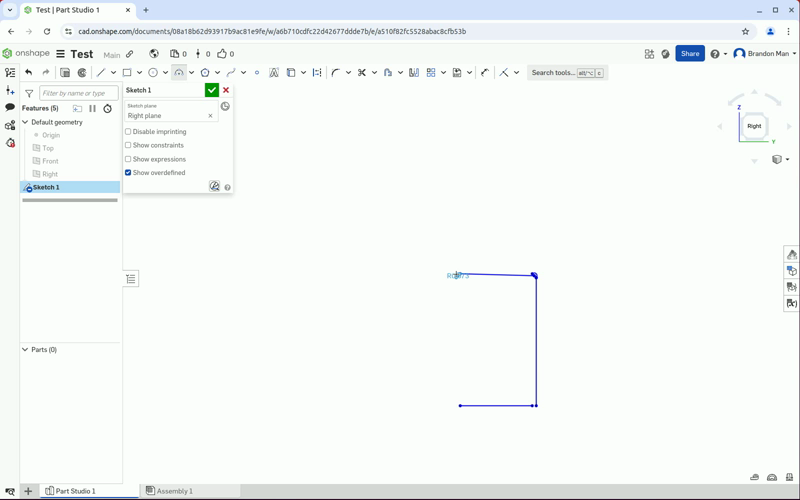
scroll(6)
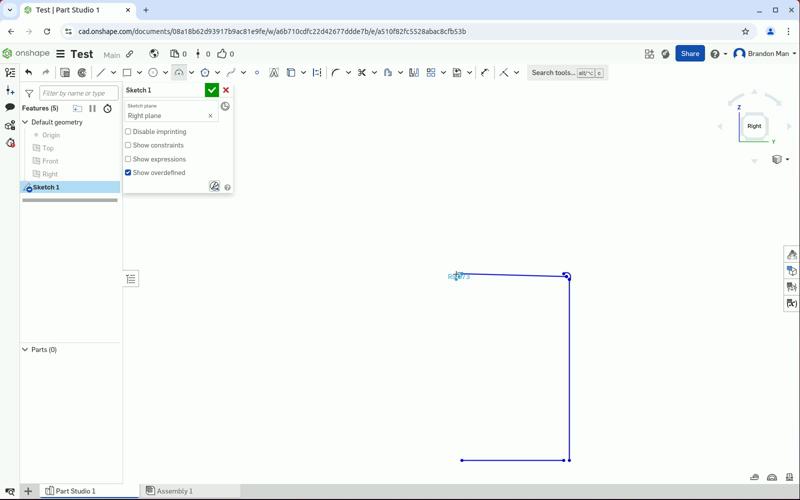
click(456, 273)
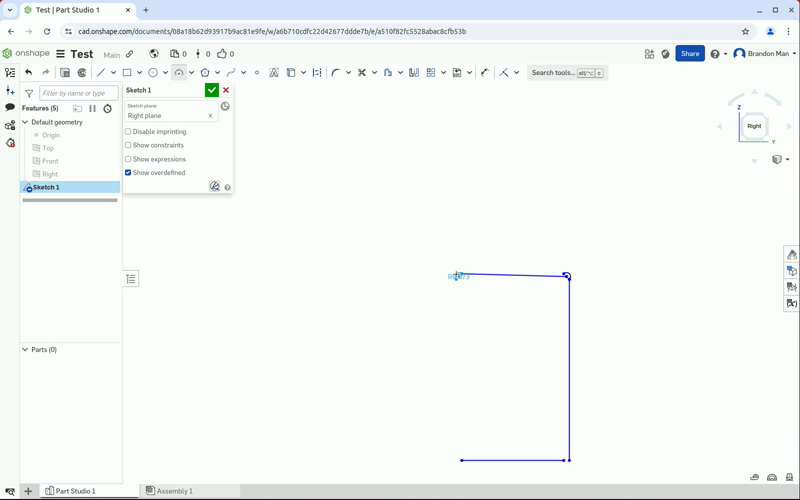
scroll(-6)
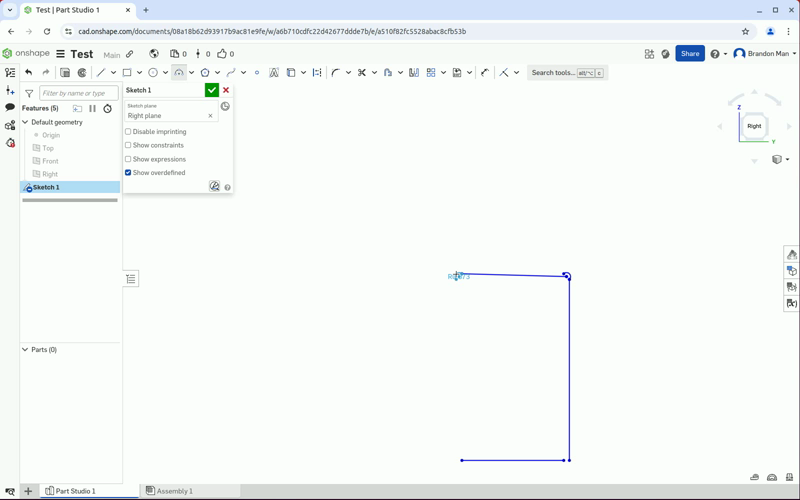
scroll(-6)
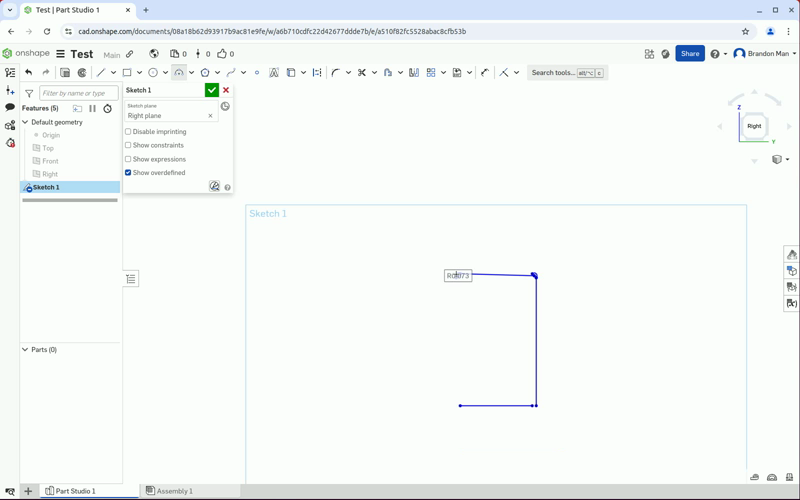
scroll(-6)
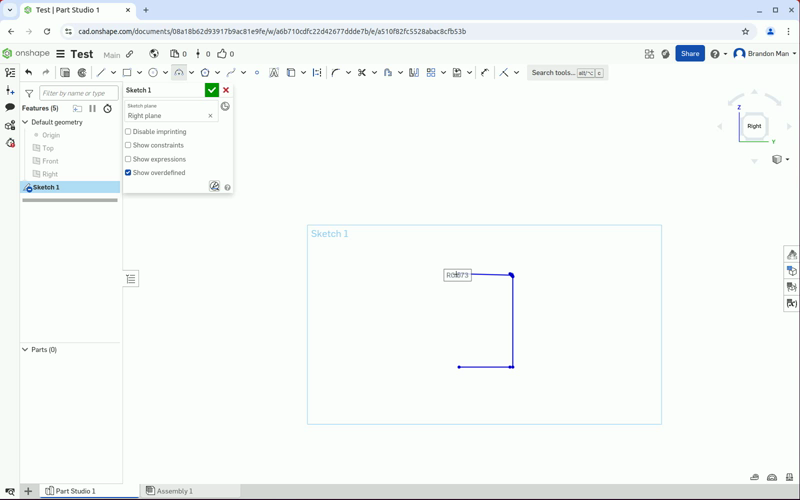
scroll(-6)
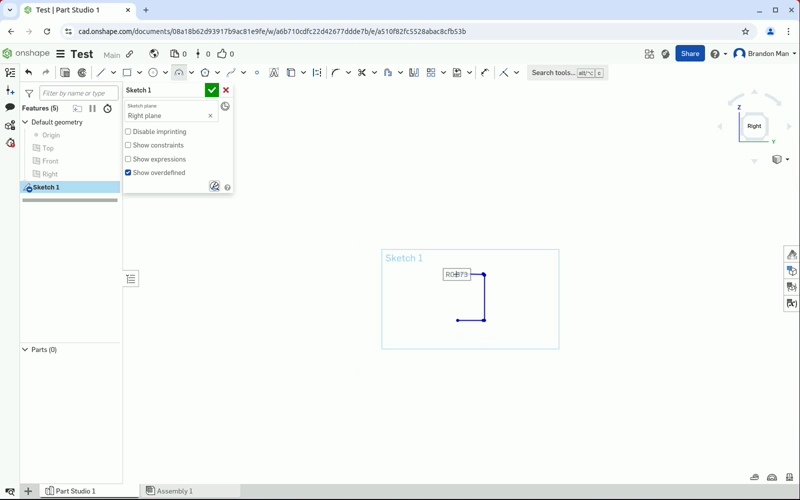
scroll(-6)
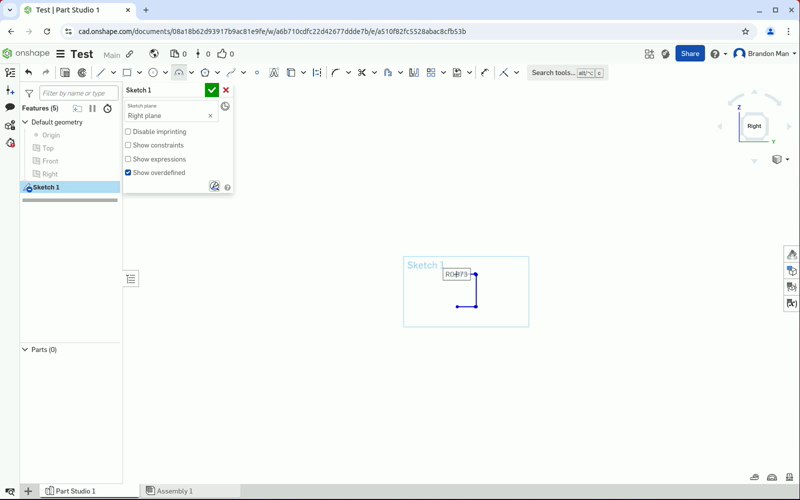
scroll(-6)
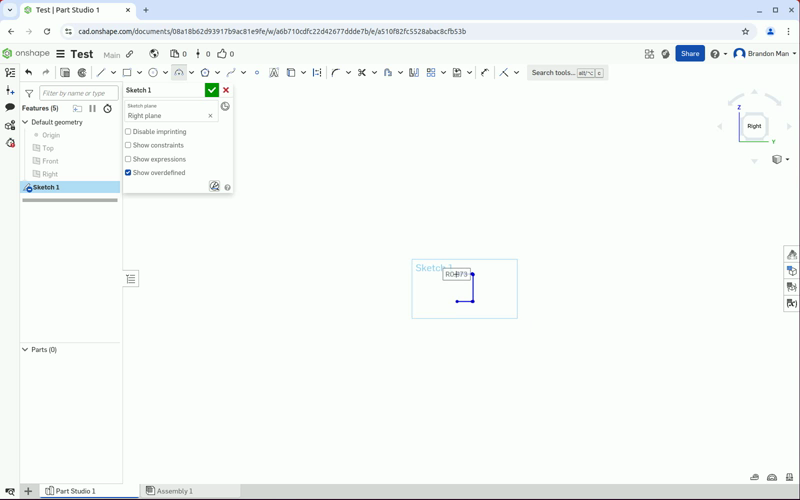
scroll(-6)
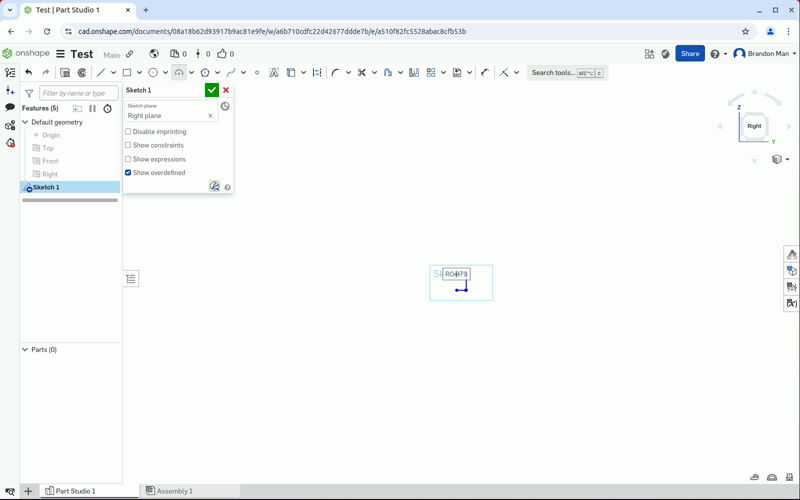
key_up(shift)
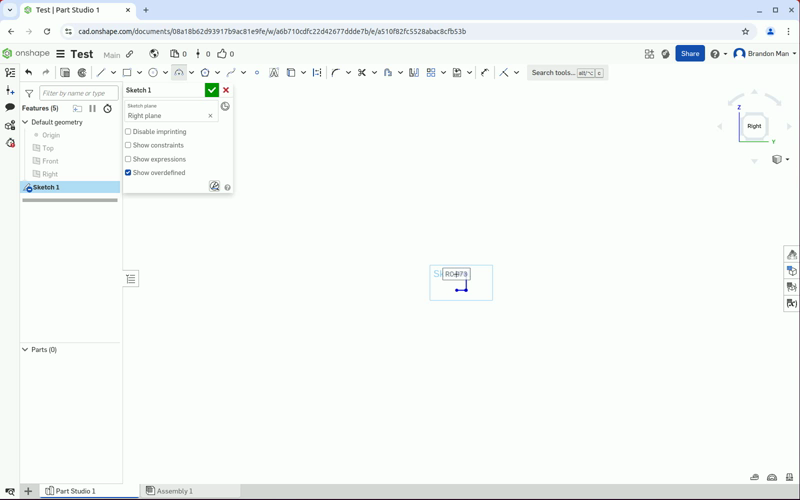
key(esc)
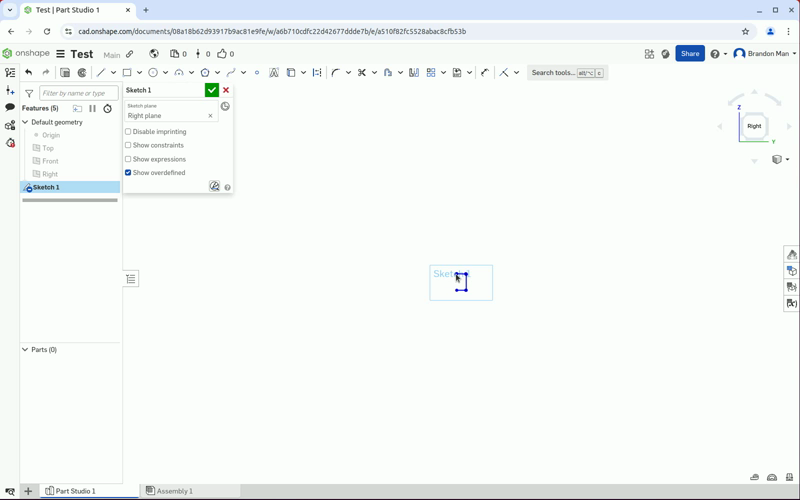
key(l)
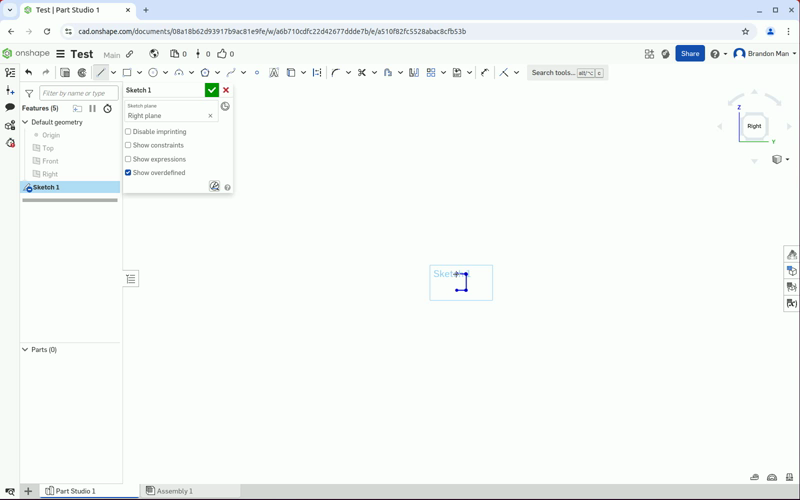
mouse_move(456, 274)
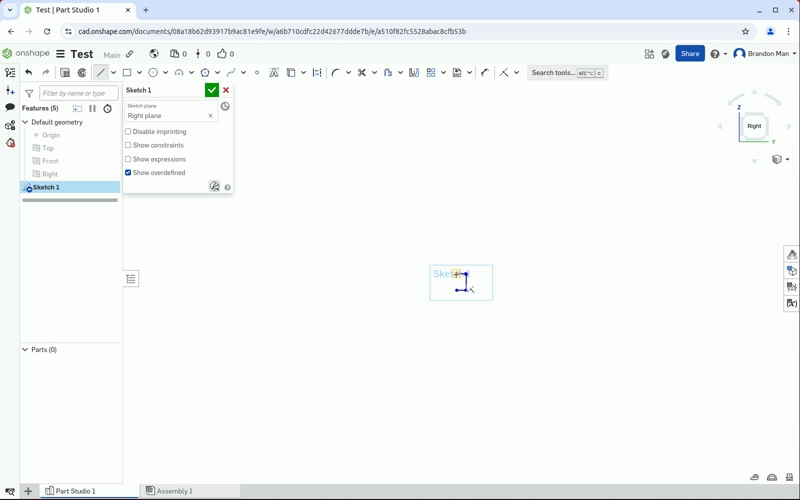
scroll(6)
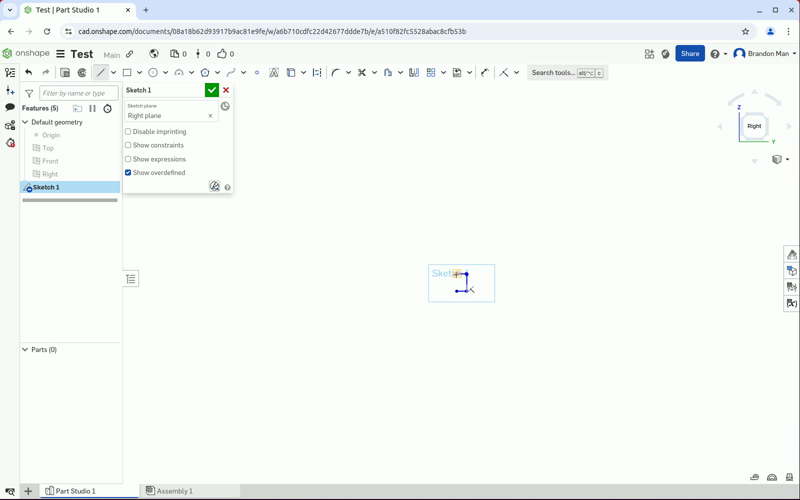
scroll(6)
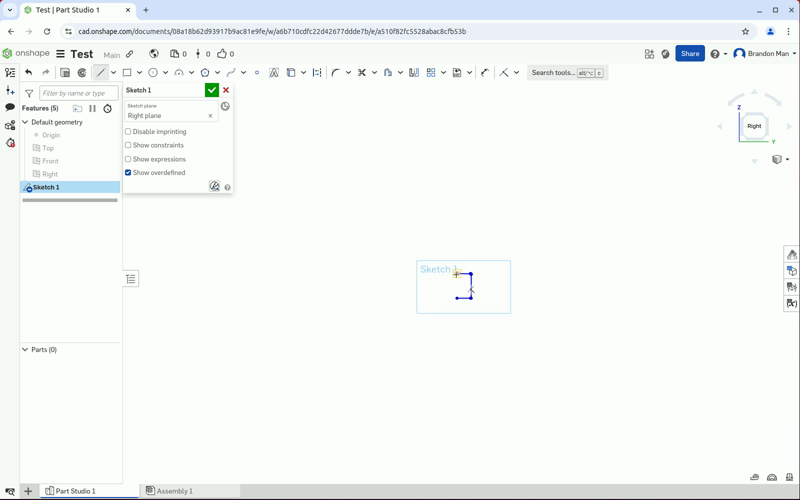
scroll(6)
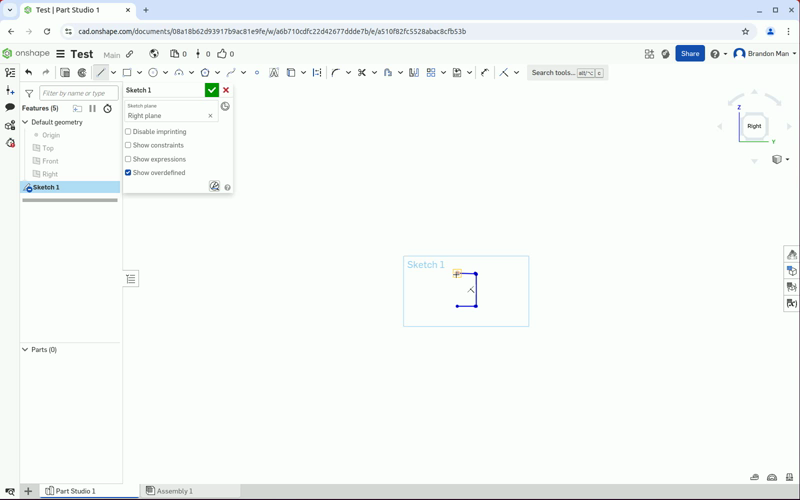
scroll(6)
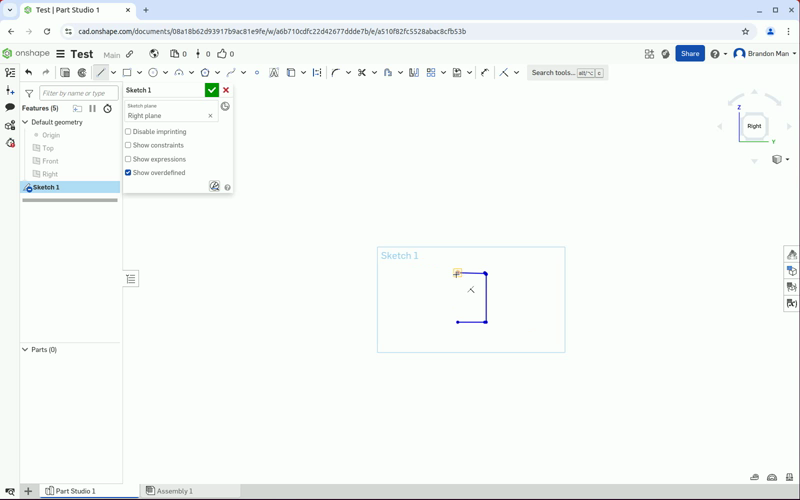
scroll(6)
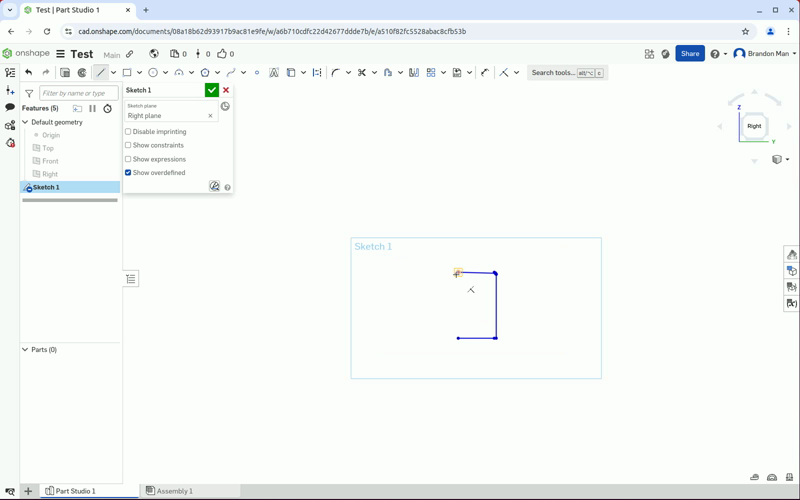
scroll(6)
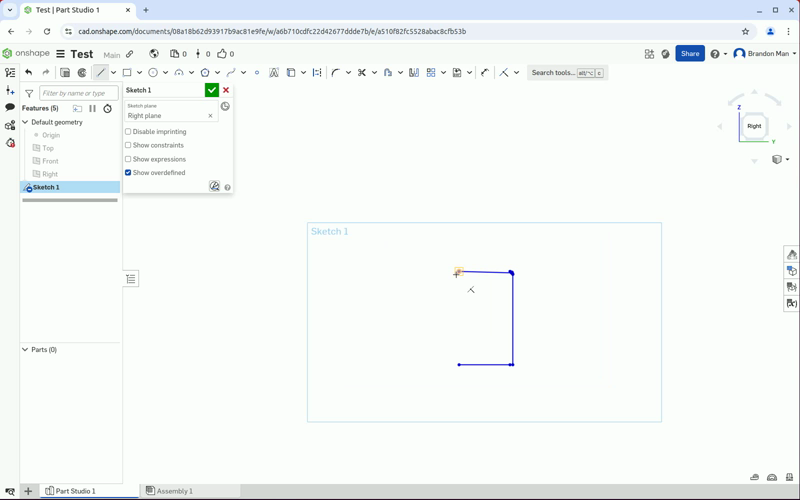
scroll(6)
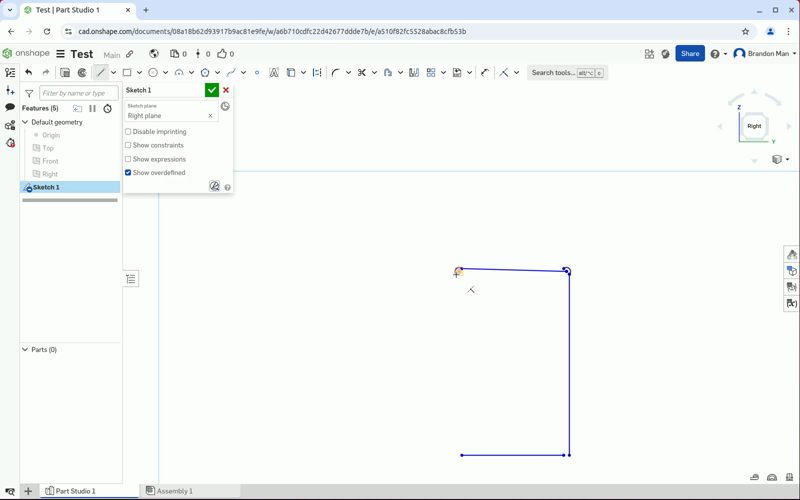
click(456, 274)
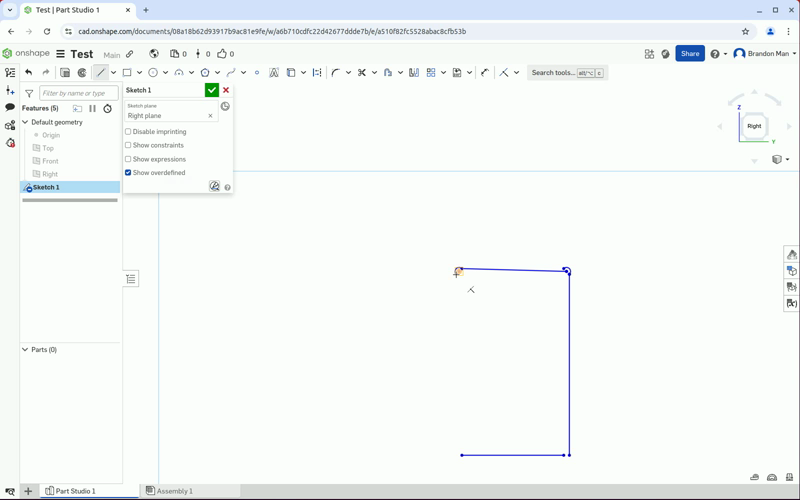
scroll(-6)
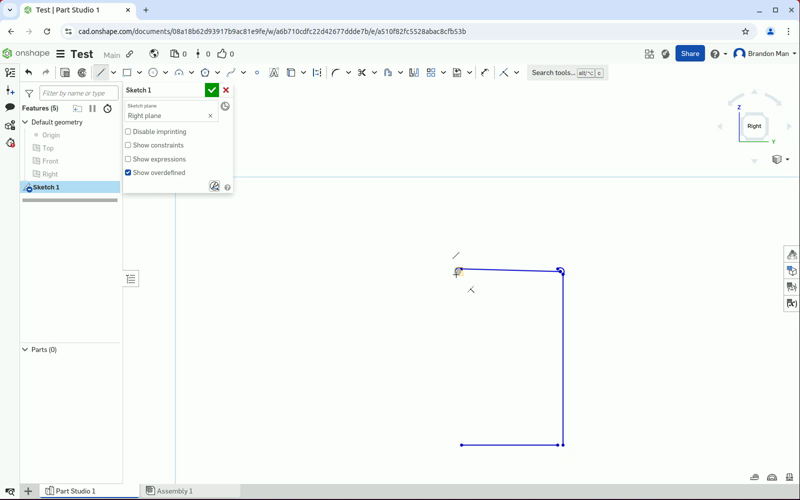
scroll(-6)
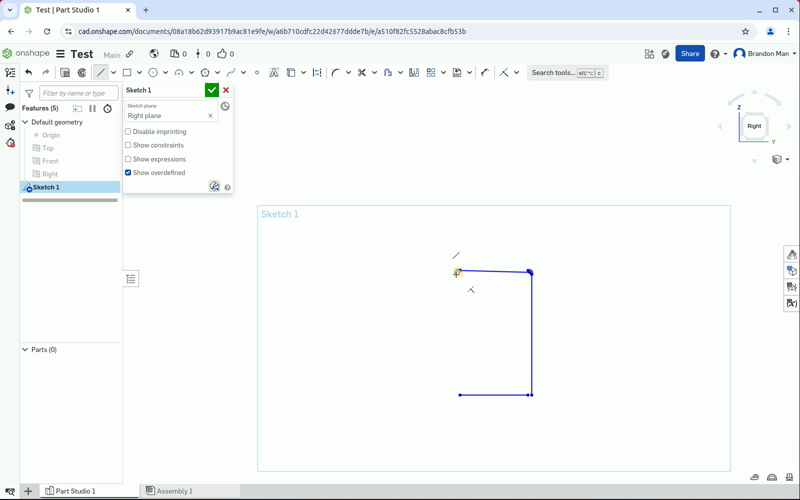
scroll(-6)
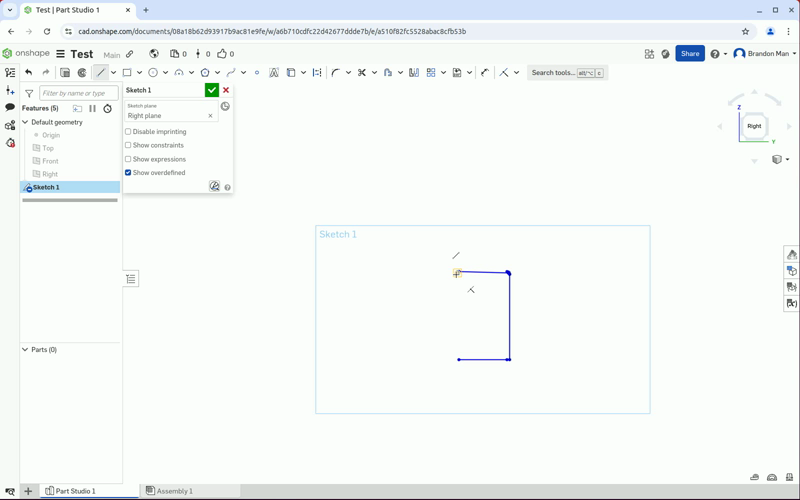
scroll(-6)
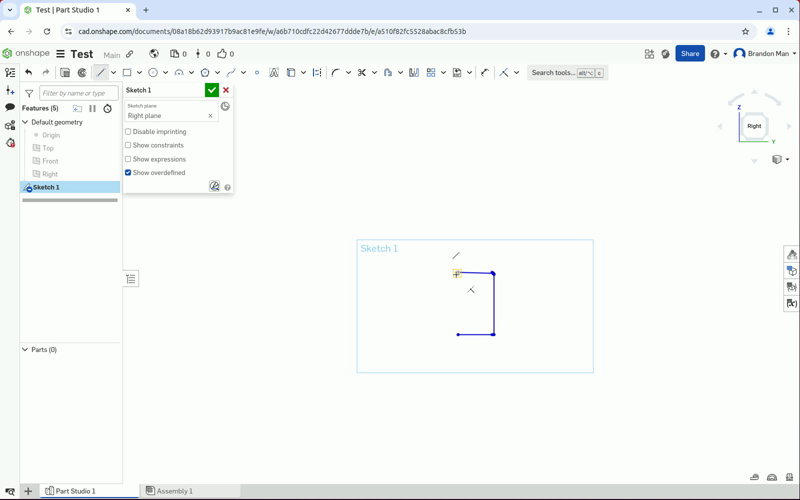
scroll(-6)
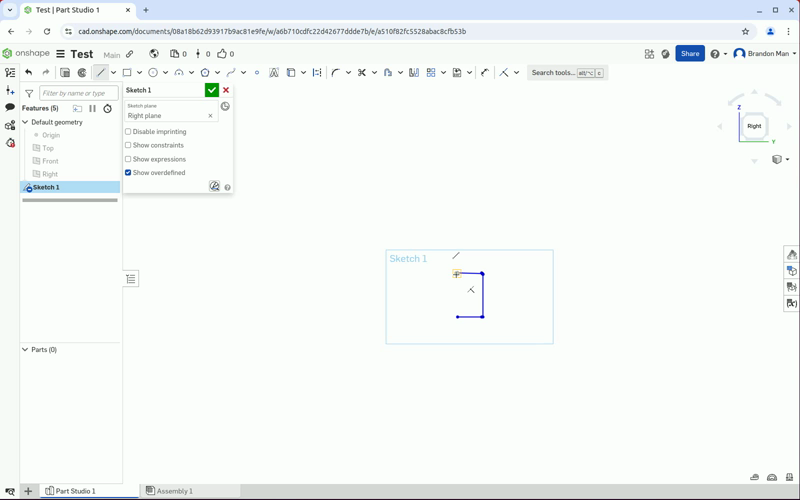
scroll(-6)
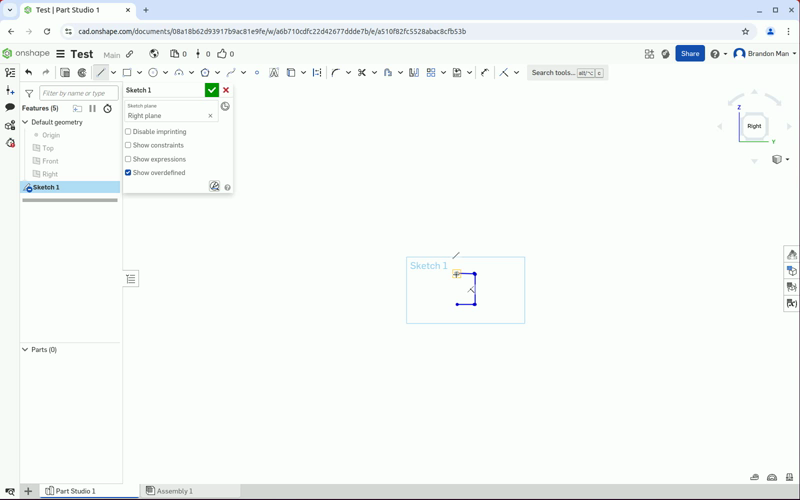
scroll(-6)
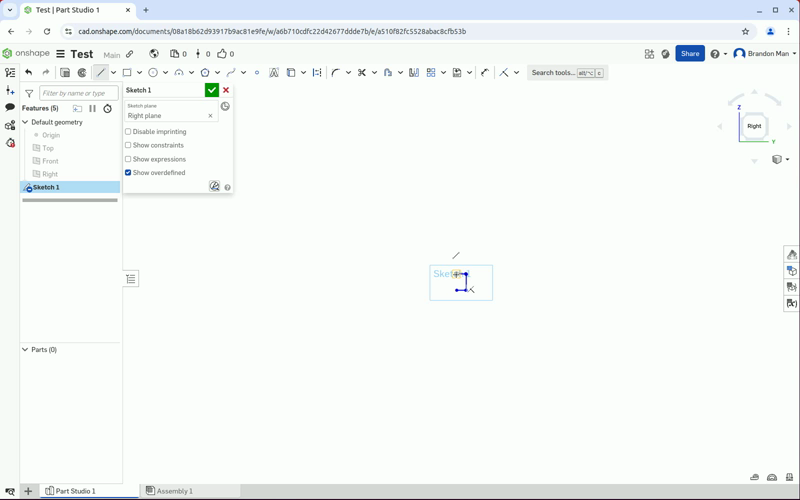
mouse_move(486, 274)
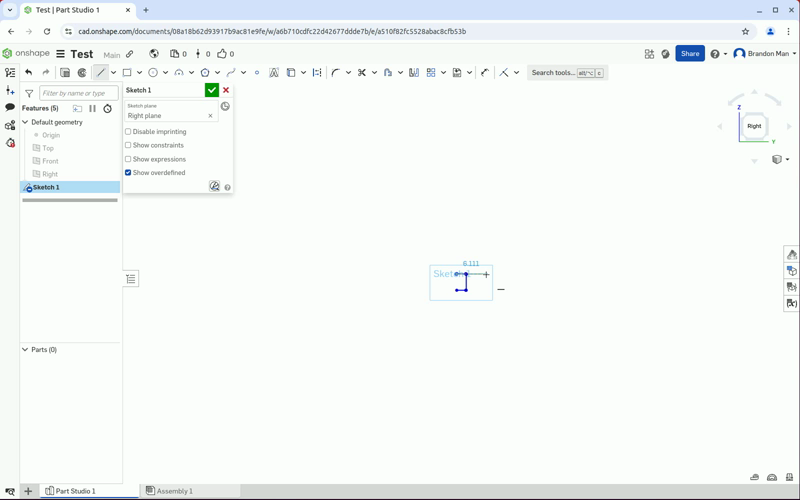
key_down(shift)
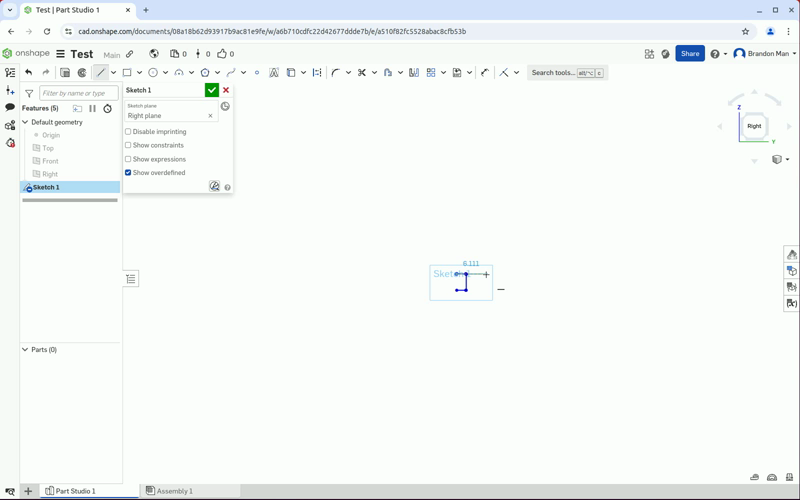
mouse_move(456, 290)
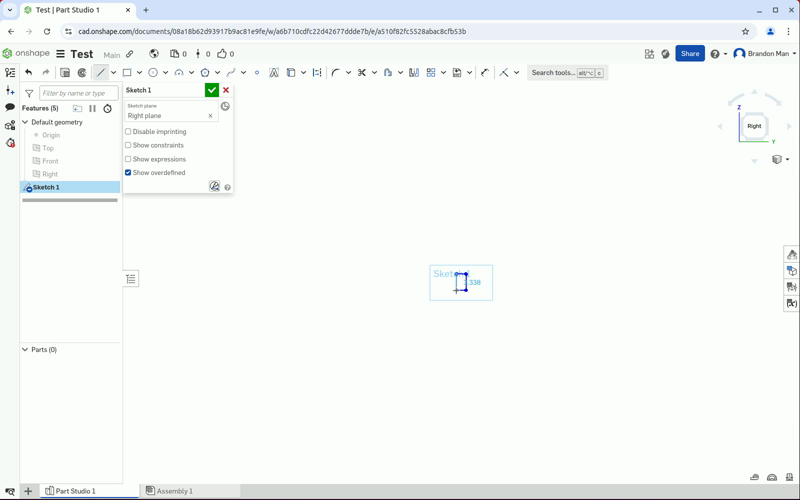
scroll(6)
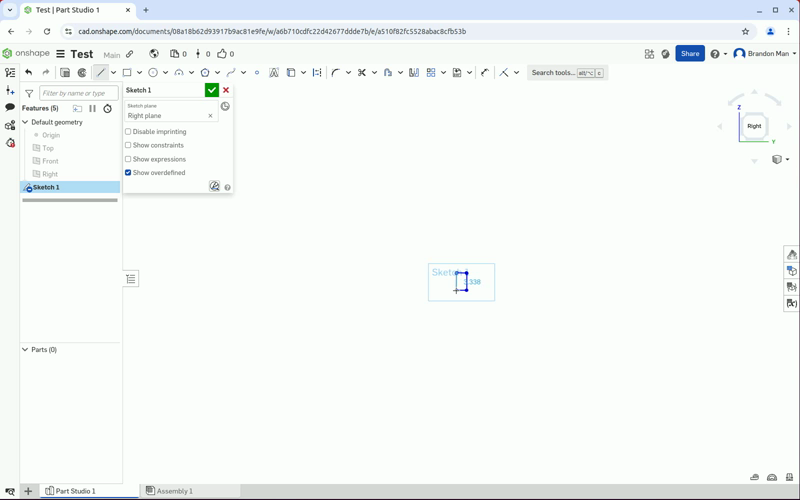
scroll(6)
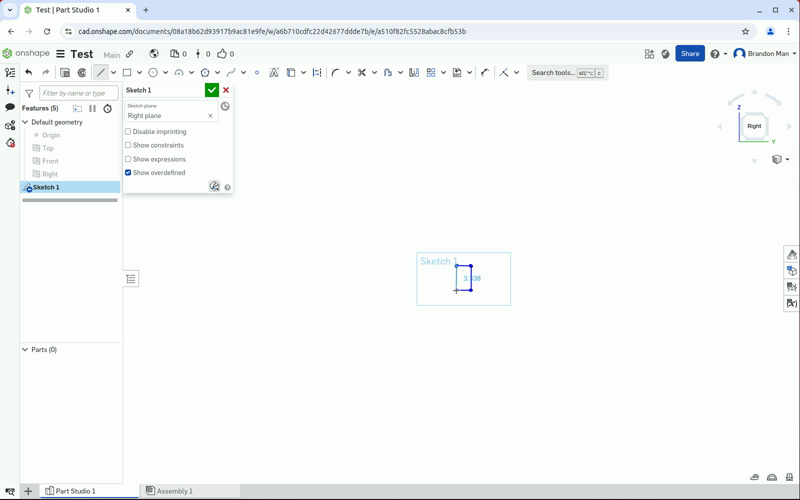
scroll(6)
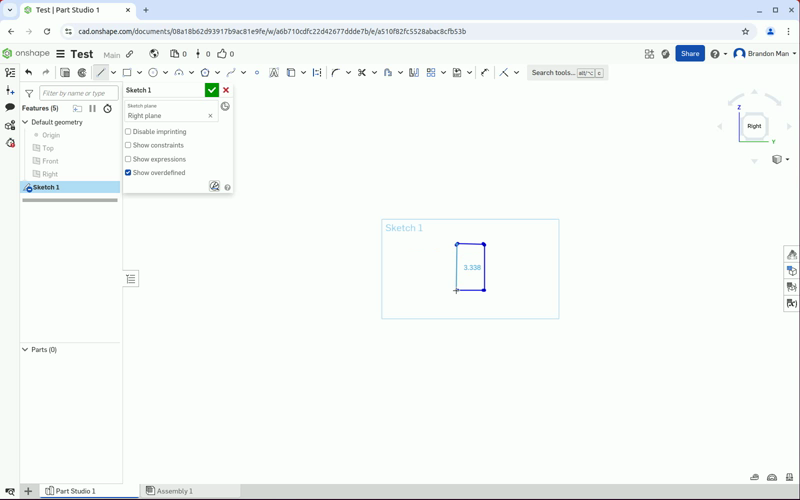
scroll(6)
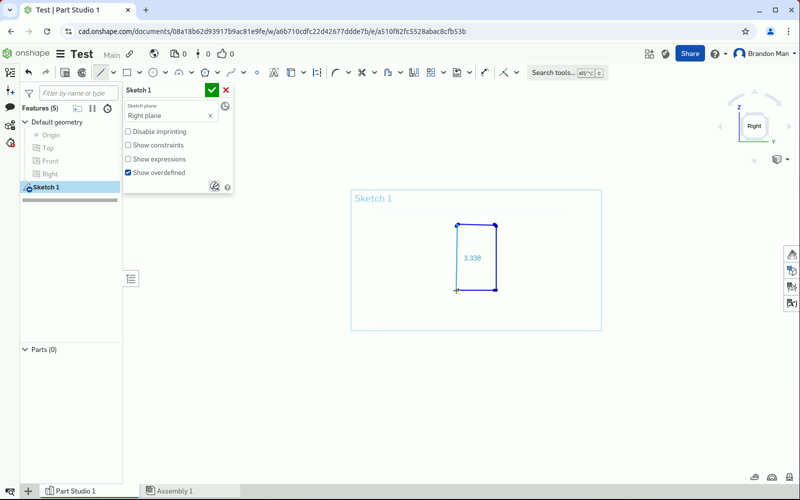
scroll(6)
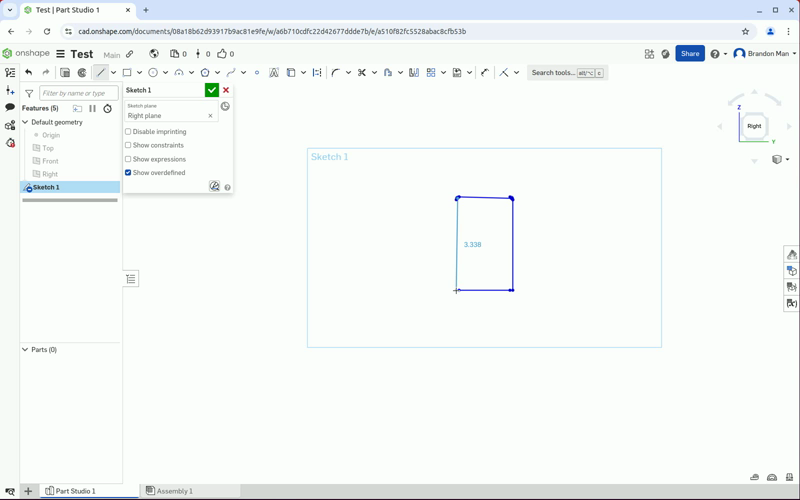
scroll(6)
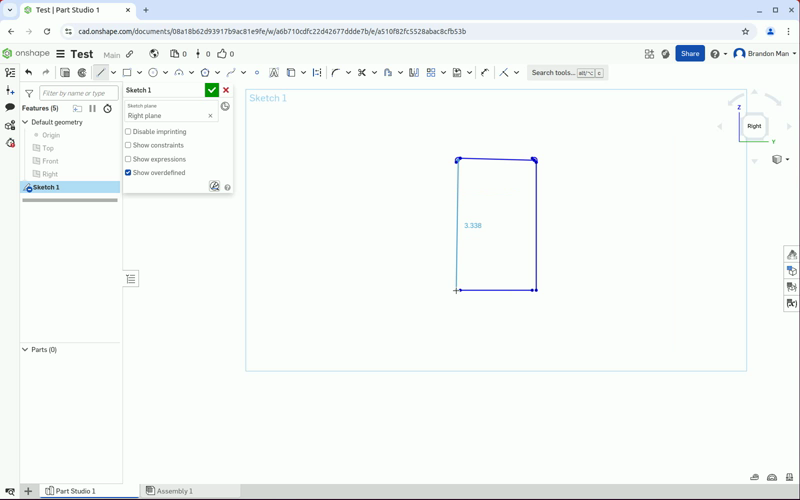
scroll(6)
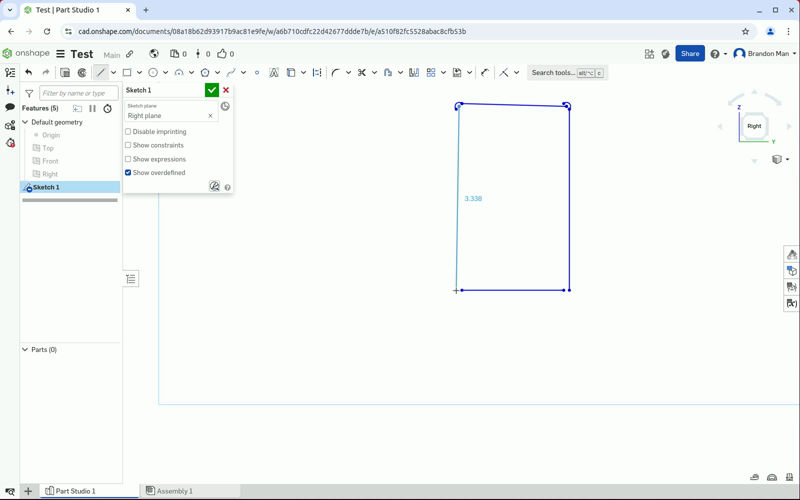
key_up(shift)
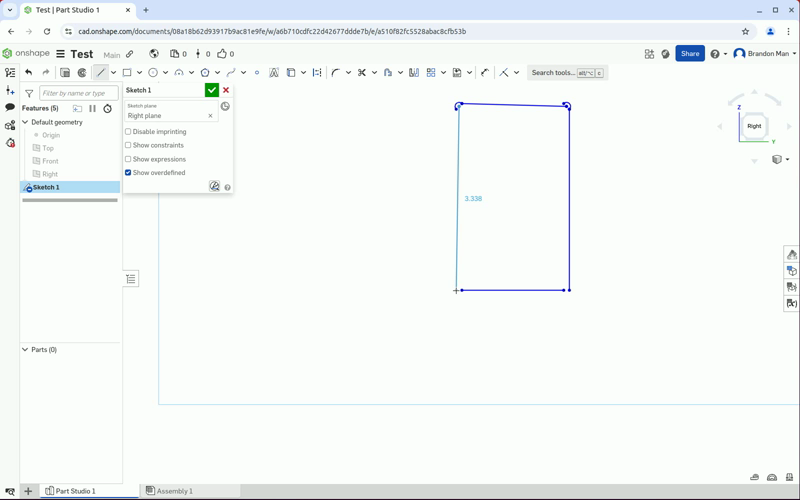
click(456, 290)
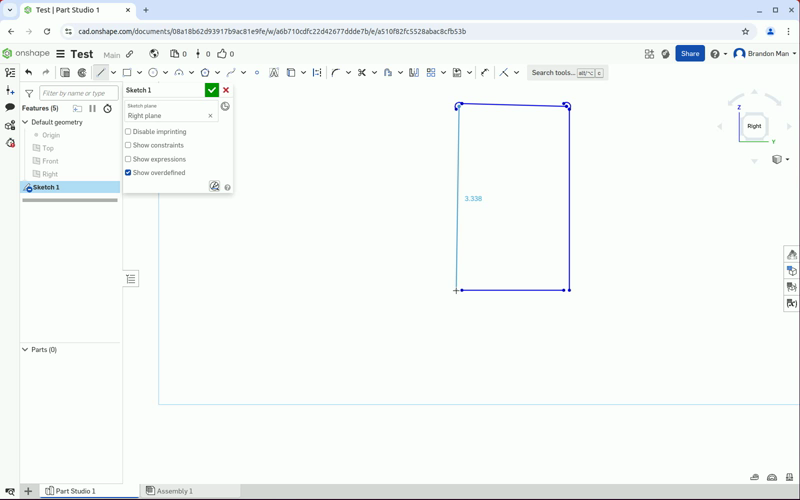
scroll(-6)
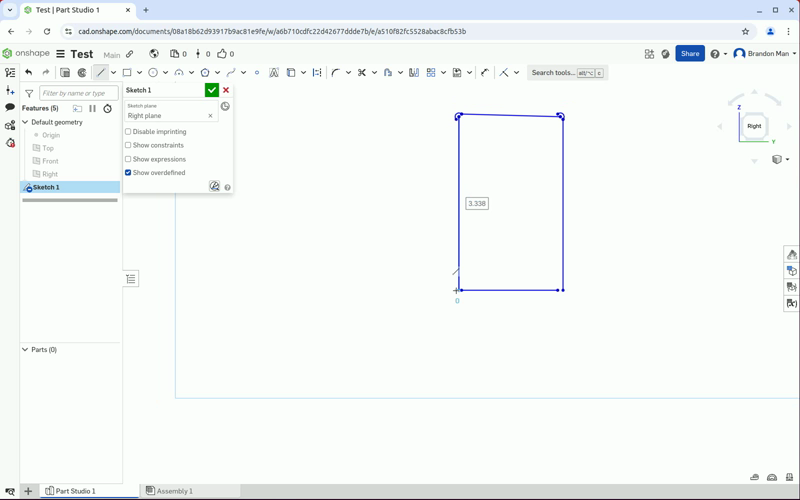
scroll(-6)
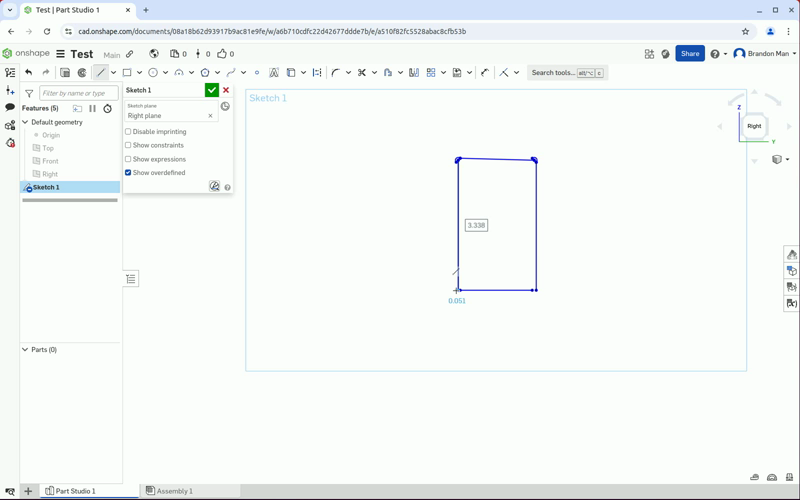
scroll(-6)
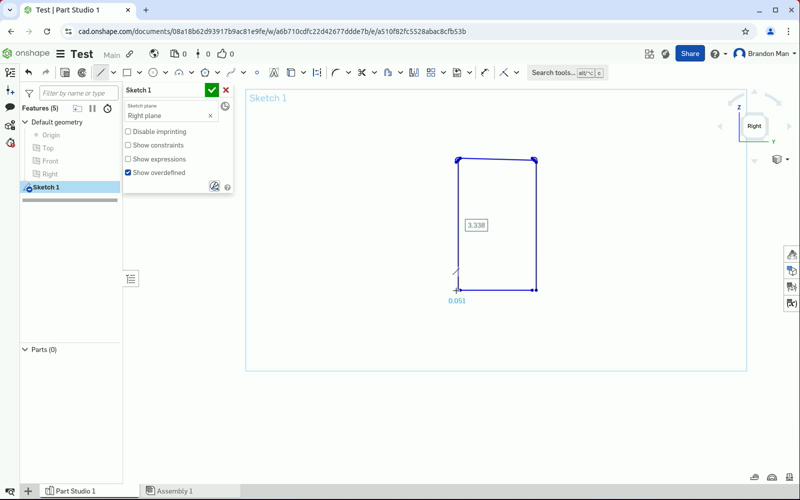
scroll(-6)
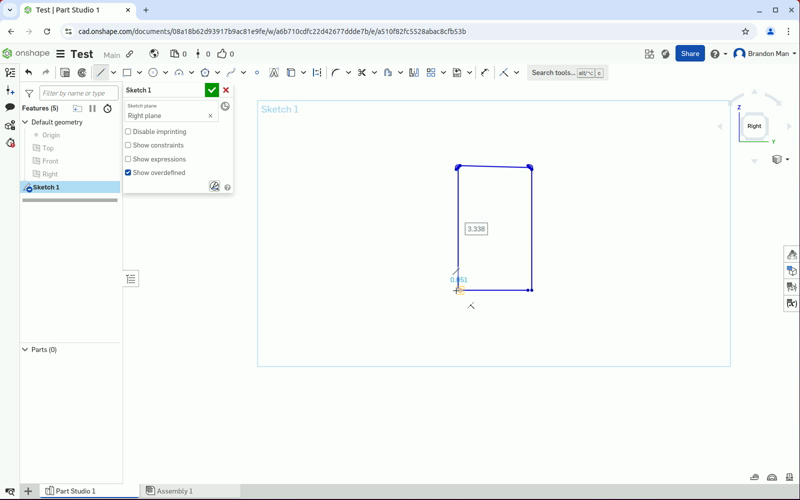
scroll(-6)
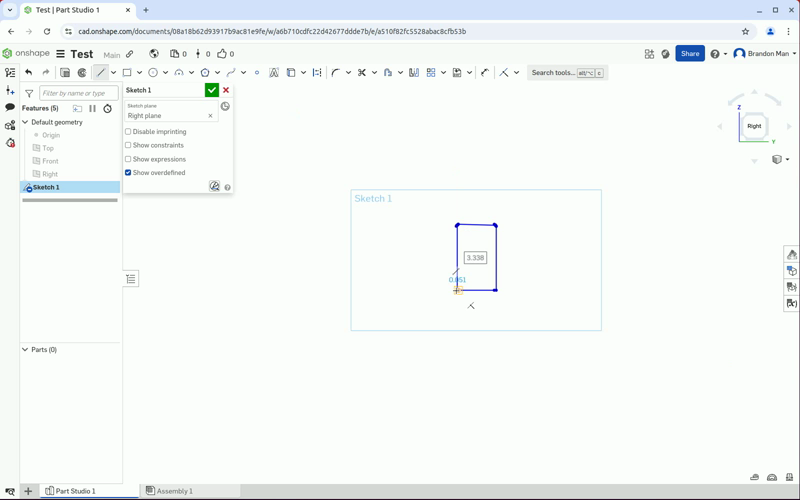
scroll(-6)
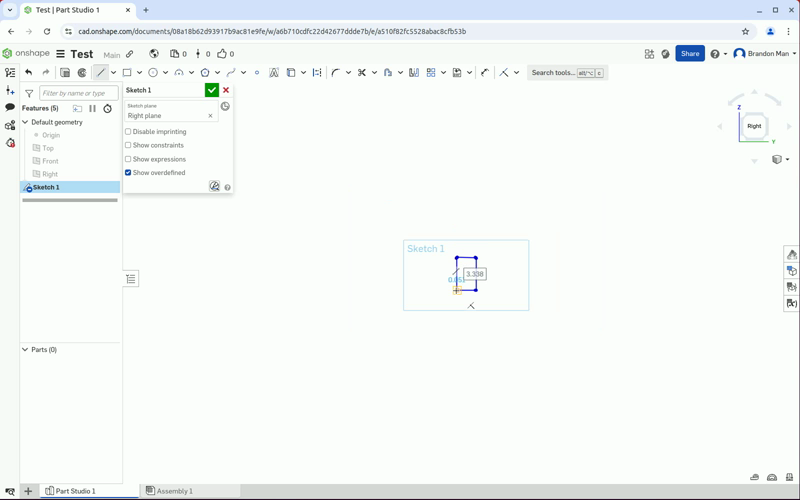
scroll(-6)
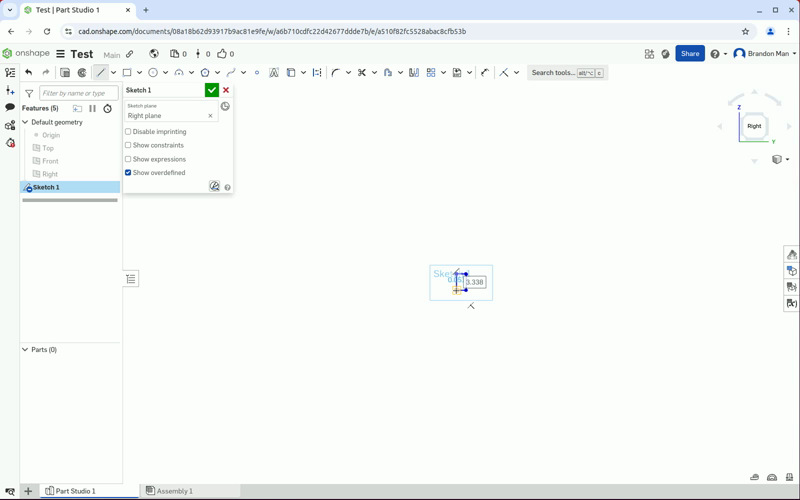
key(esc)
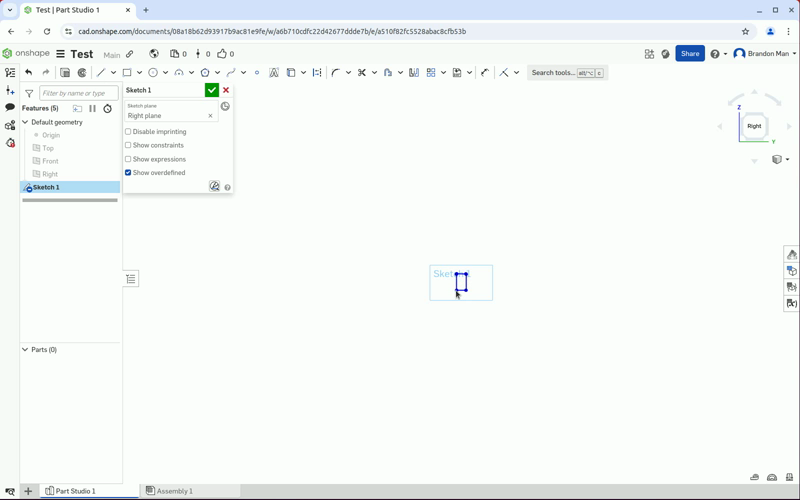
key(l)
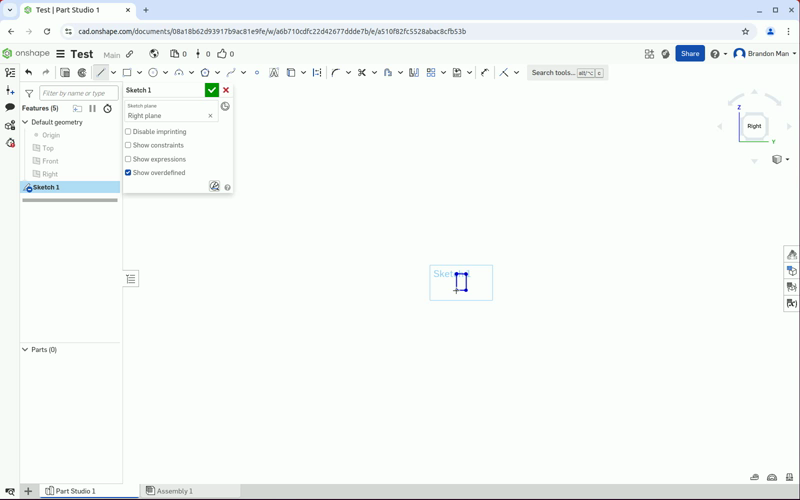
key_down(shift)
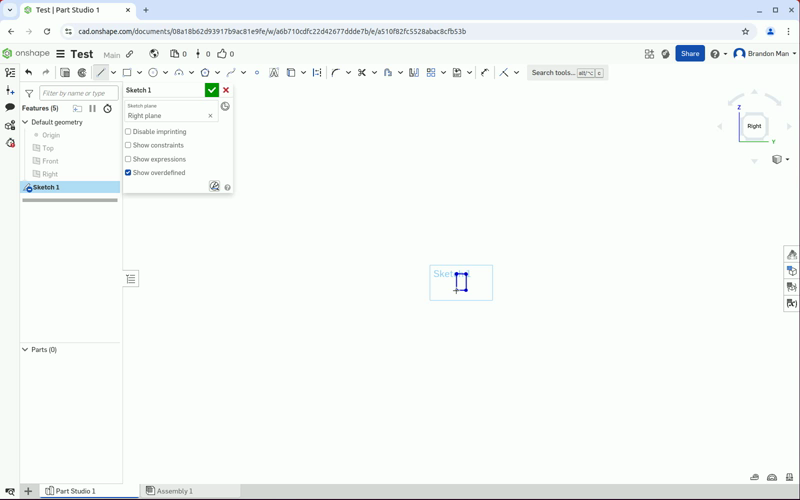
mouse_move(456, 290)
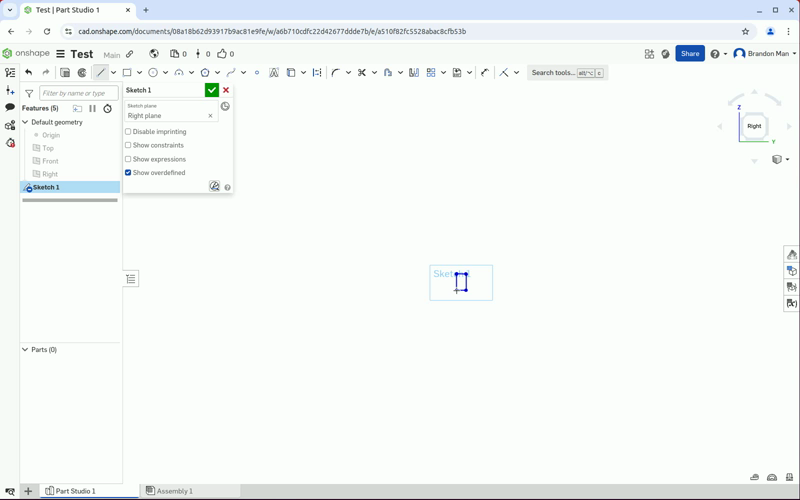
scroll(6)
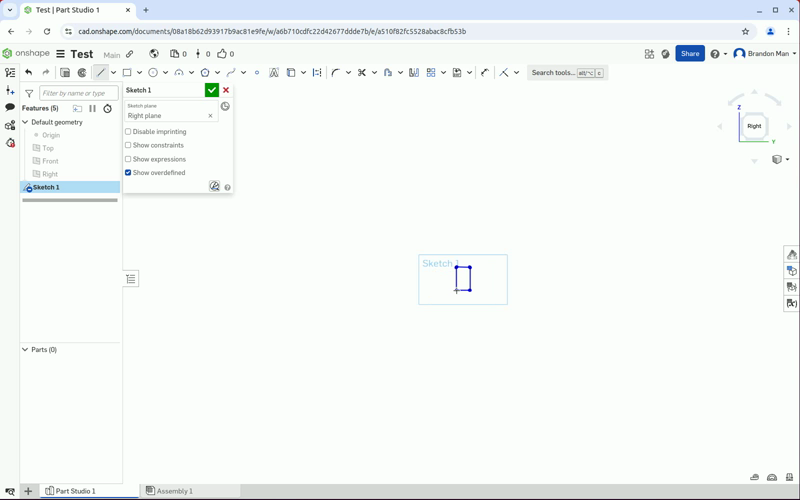
scroll(6)
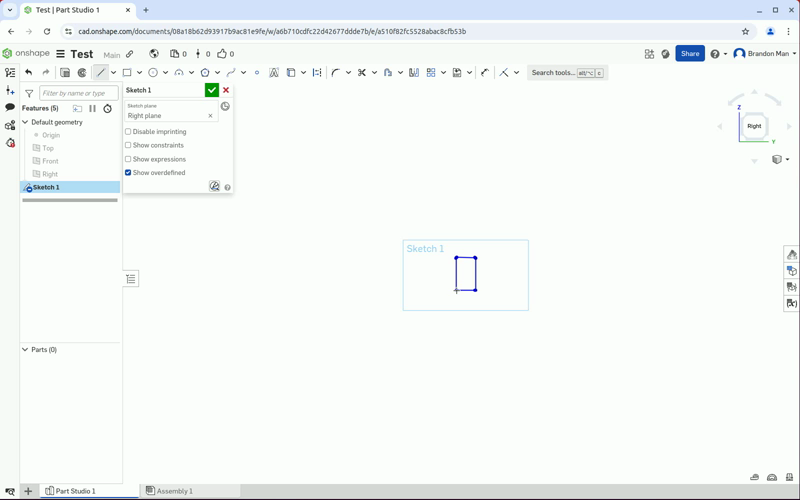
scroll(6)
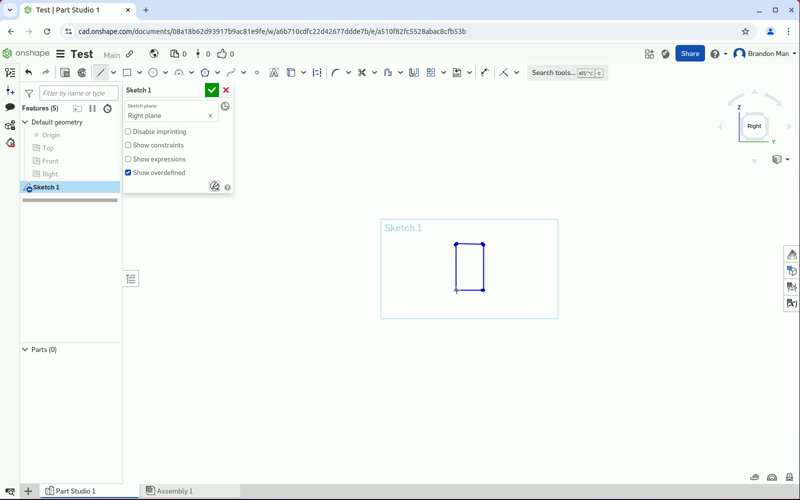
scroll(6)
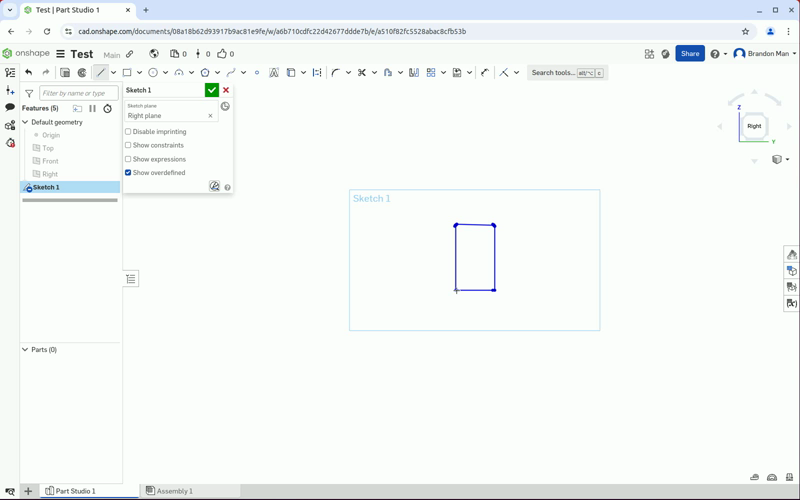
scroll(6)
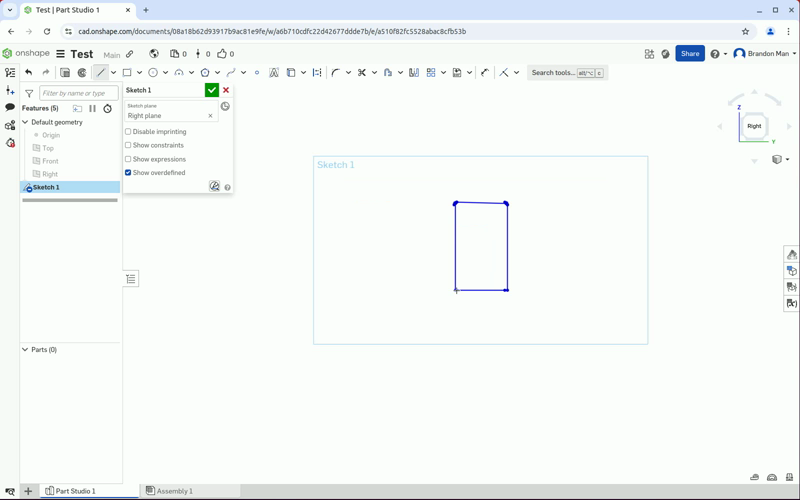
scroll(6)
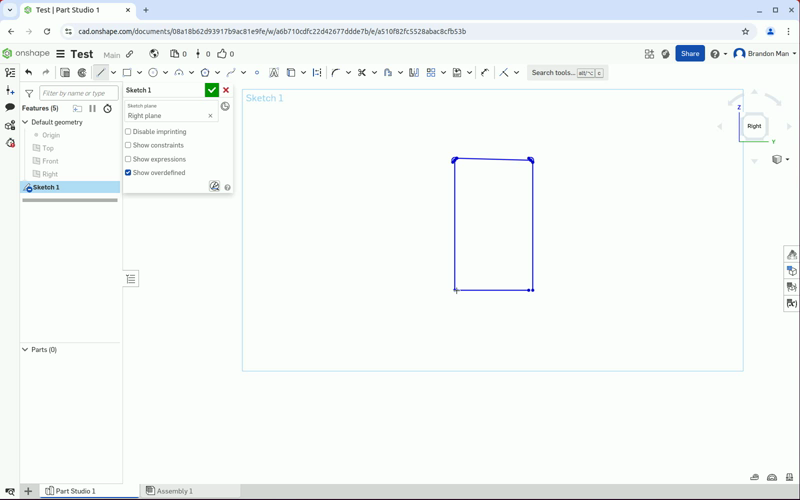
scroll(6)
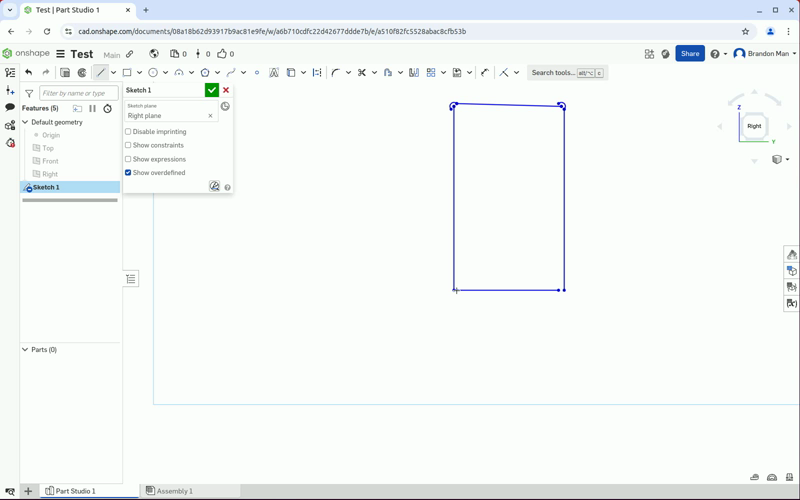
click(456, 290)
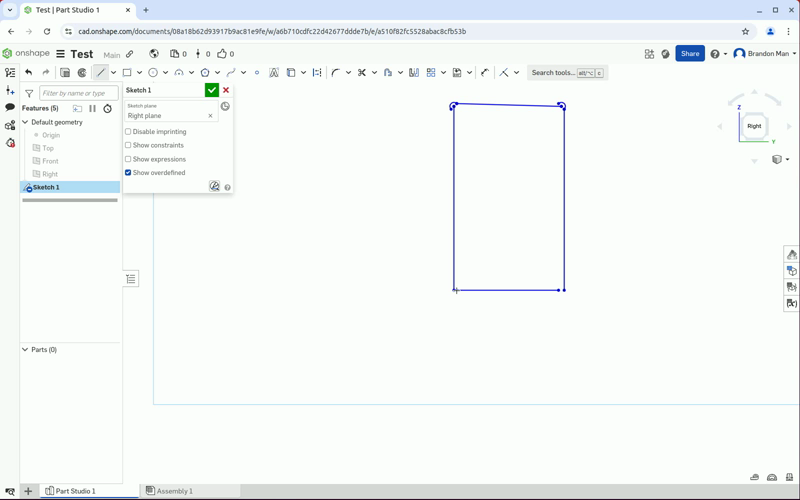
scroll(-6)
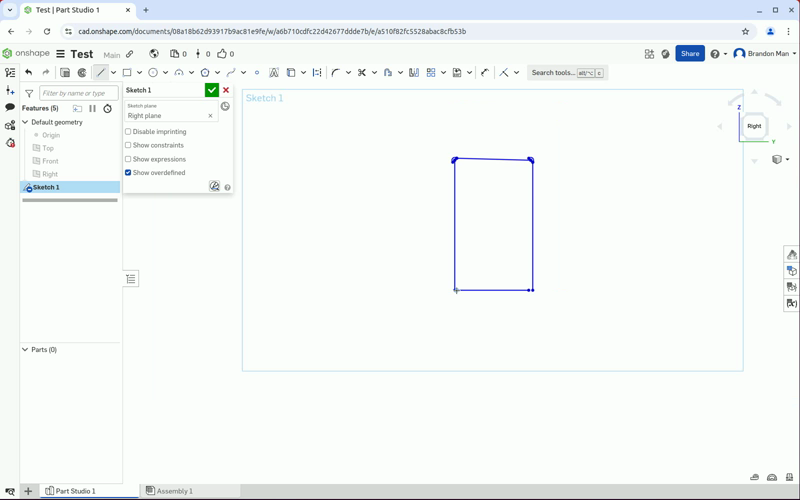
scroll(-6)
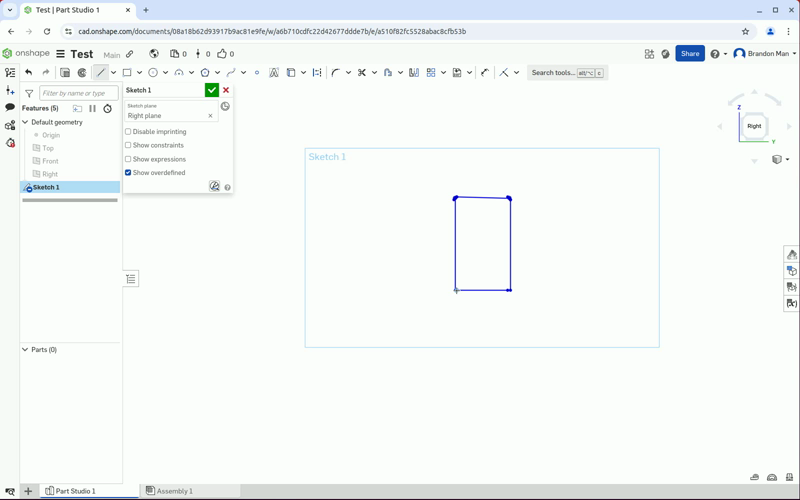
scroll(-6)
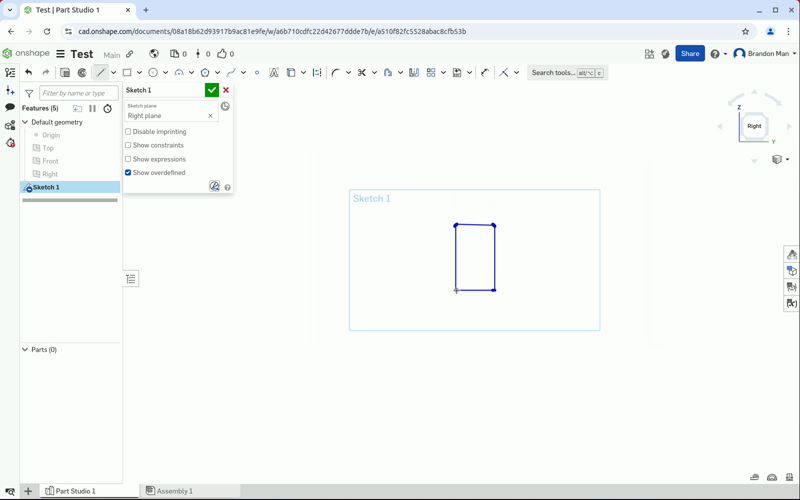
scroll(-6)
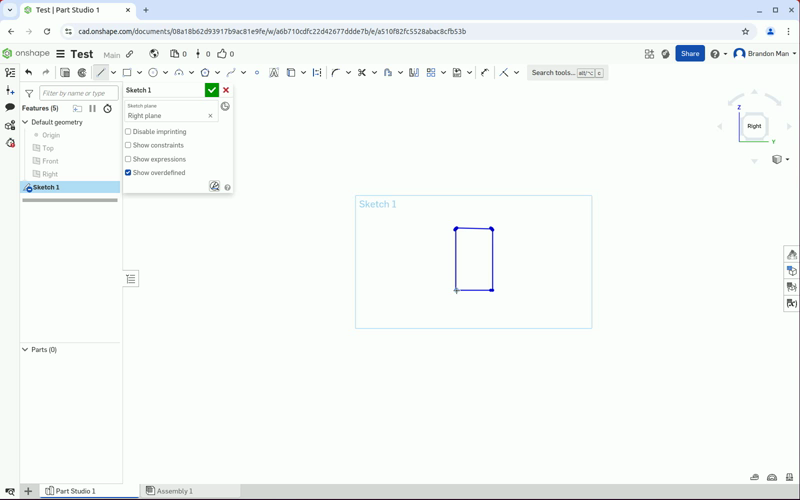
scroll(-6)
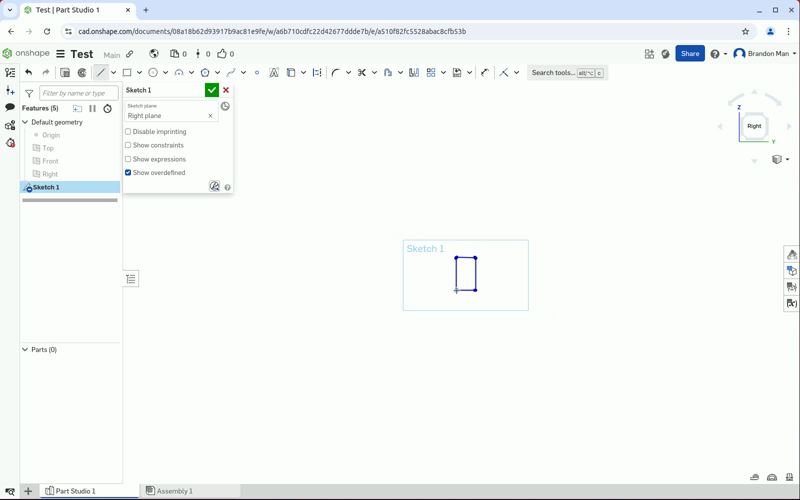
scroll(-6)
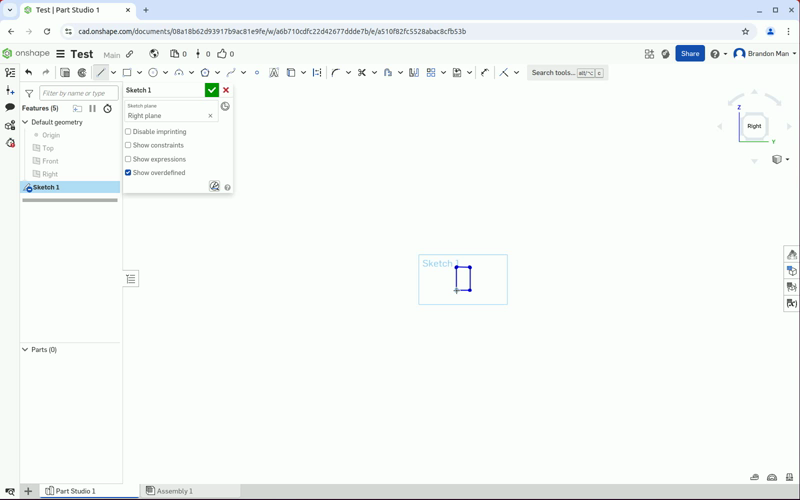
scroll(-6)
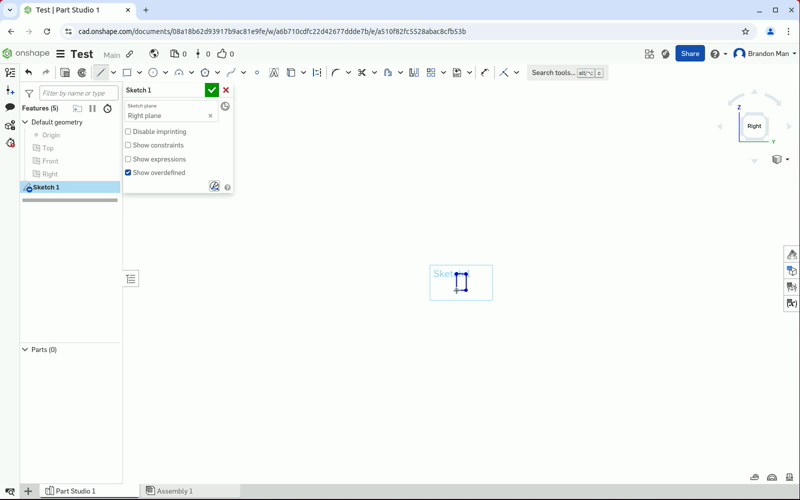
key_up(shift)
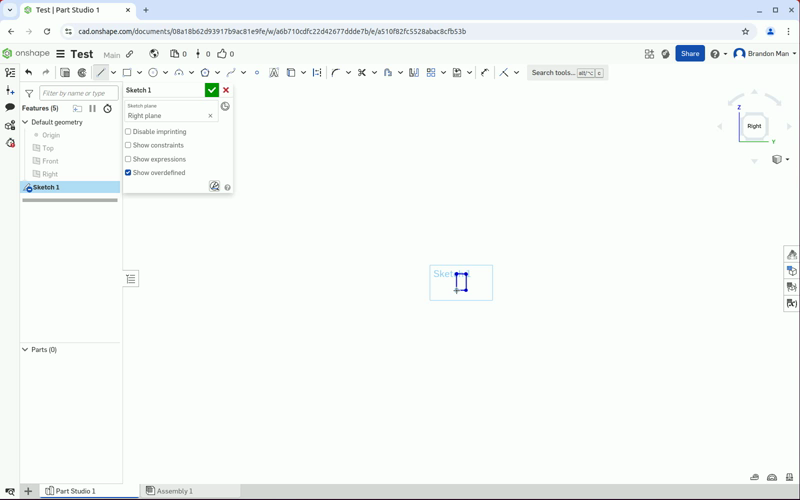
key_down(shift)
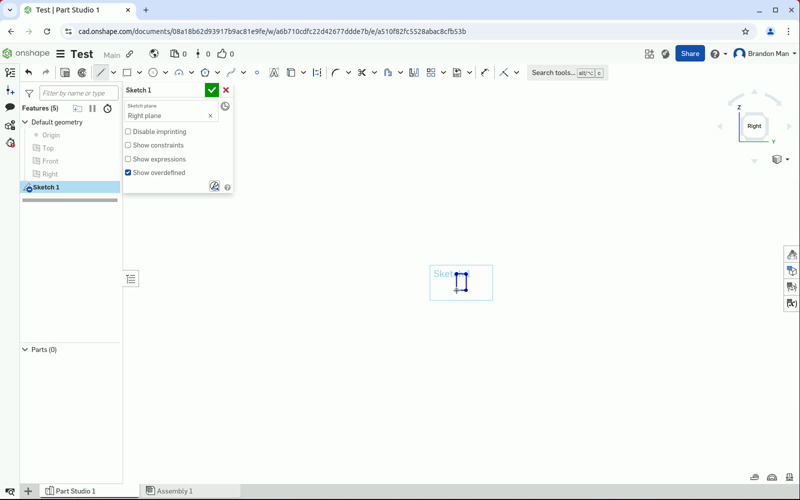
mouse_move(486, 290)
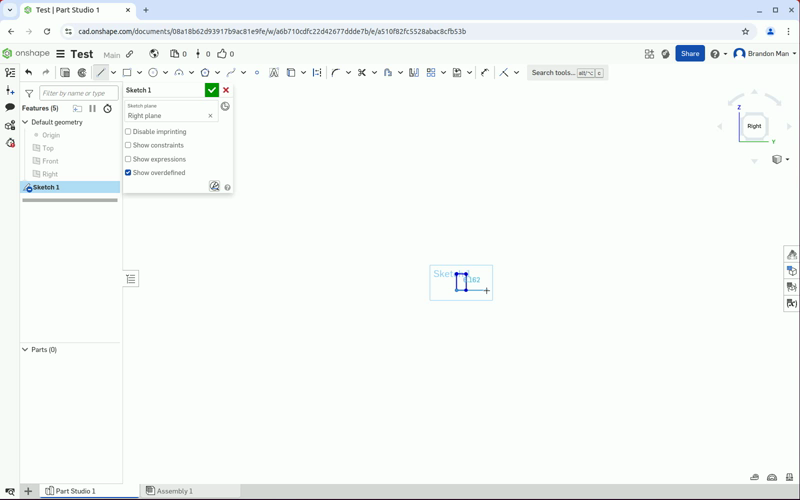
mouse_move(465, 290)
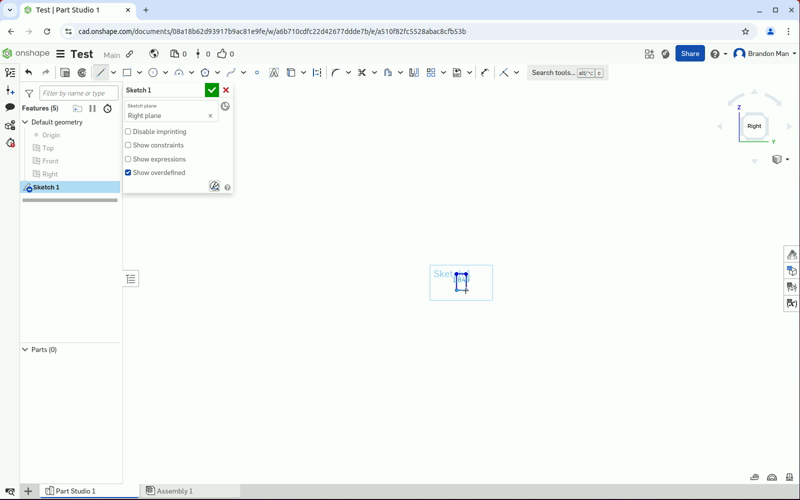
scroll(6)
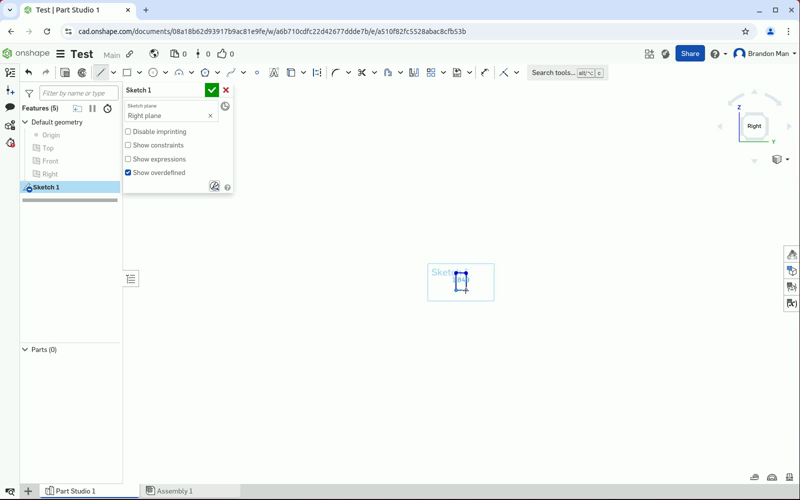
scroll(6)
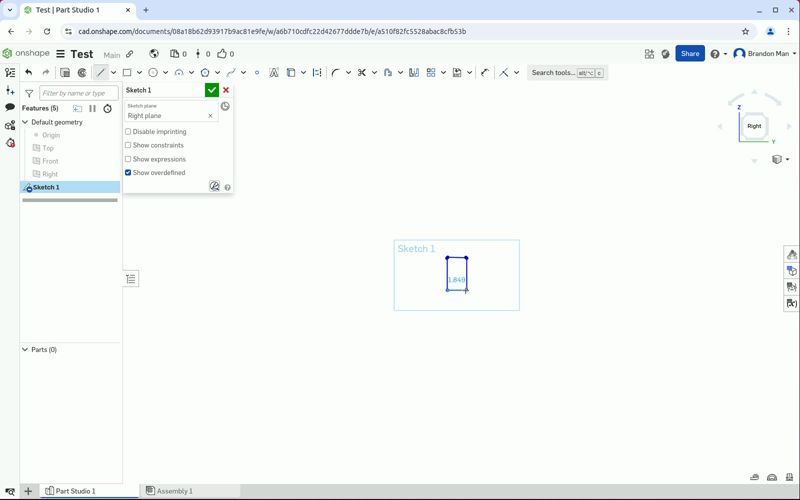
scroll(6)
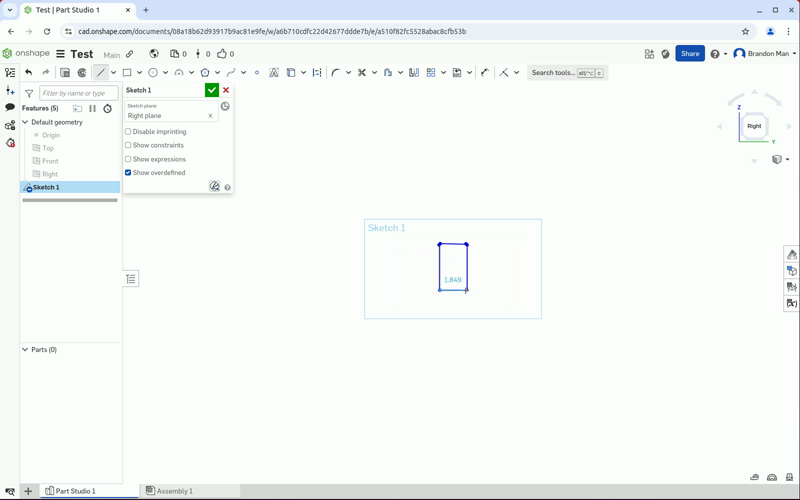
scroll(6)
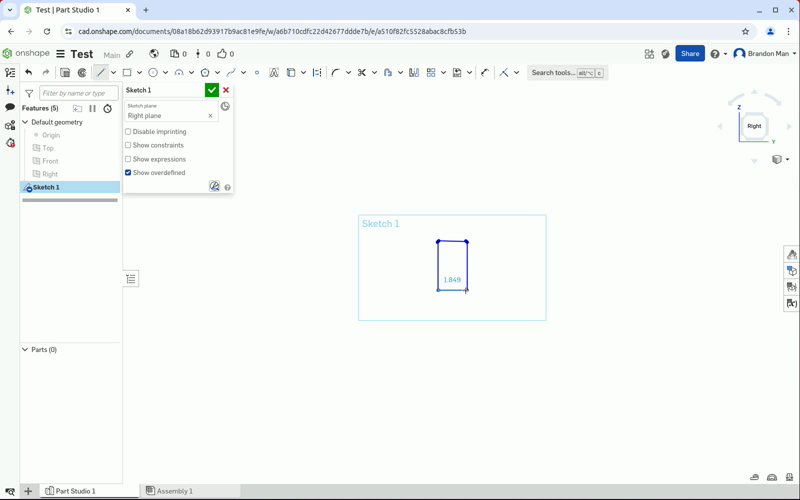
scroll(6)
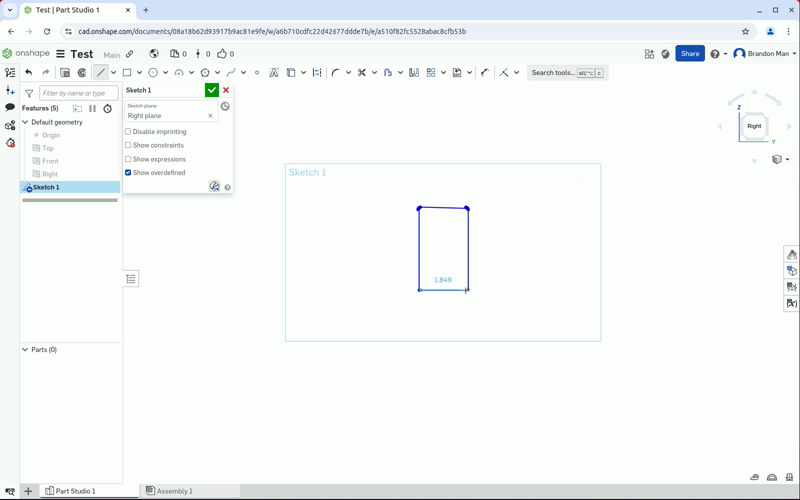
scroll(6)
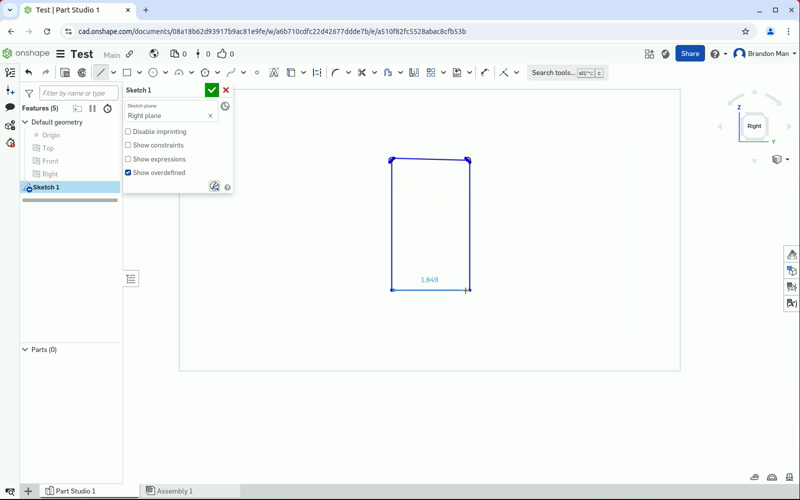
scroll(6)
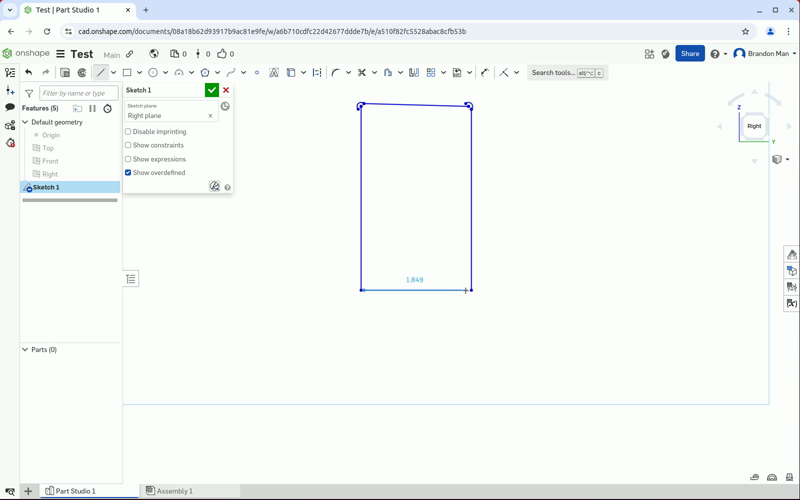
click(465, 290)
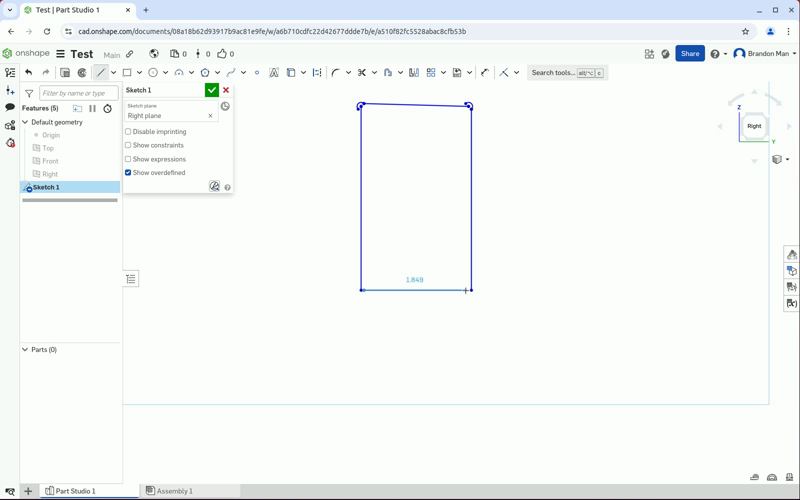
scroll(-6)
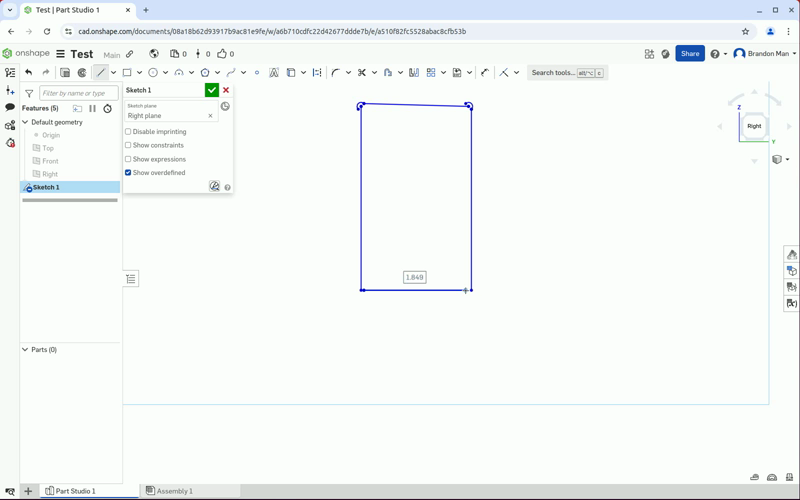
scroll(-6)
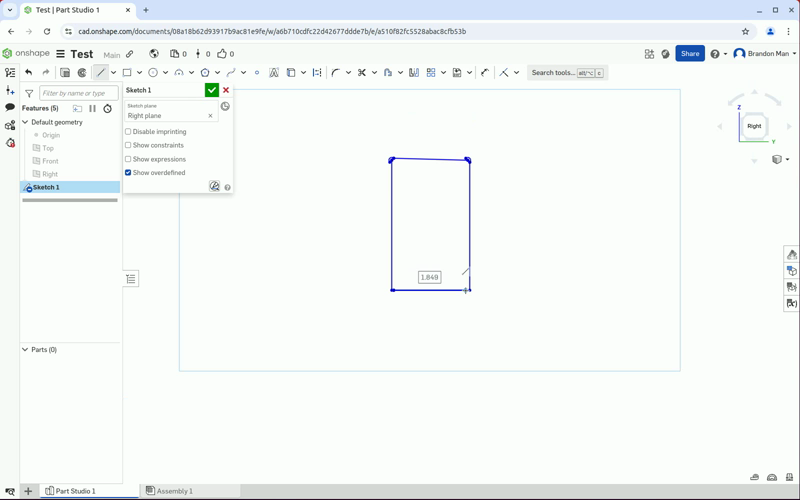
scroll(-6)
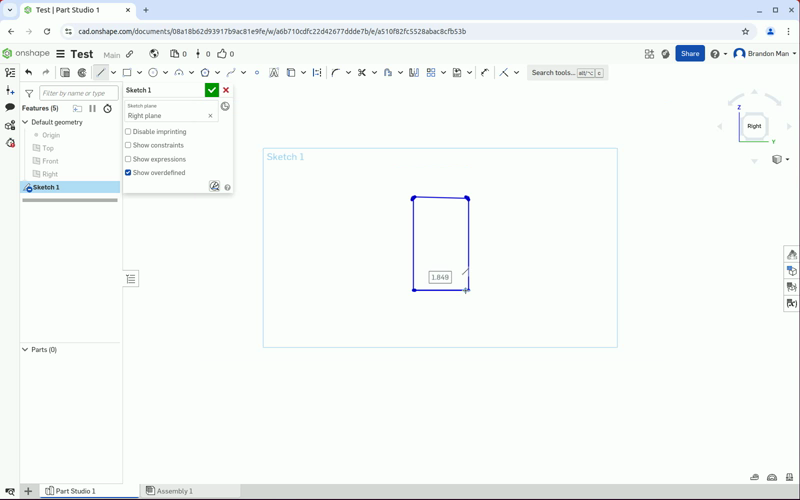
scroll(-6)
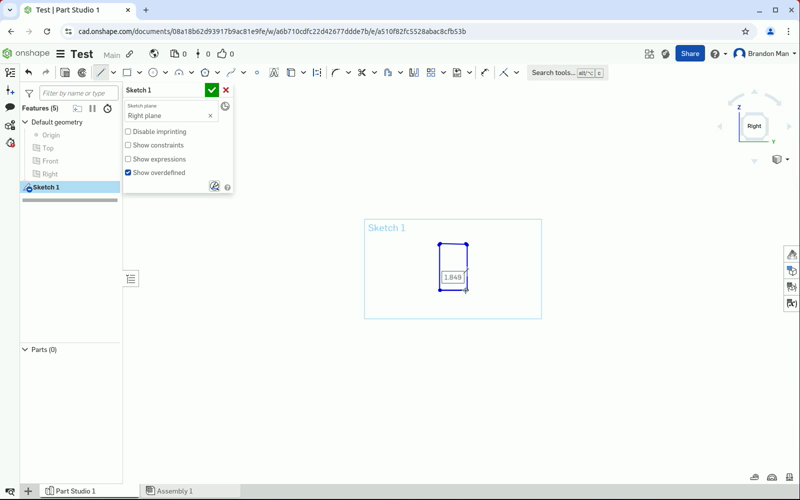
scroll(-6)
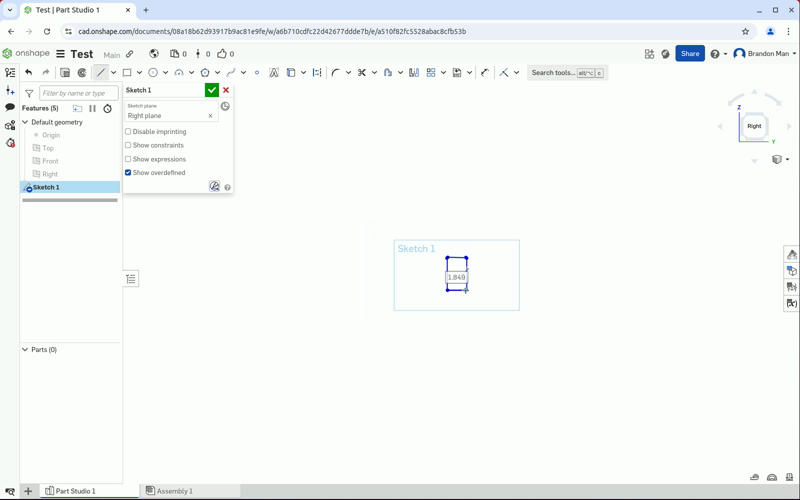
scroll(-6)
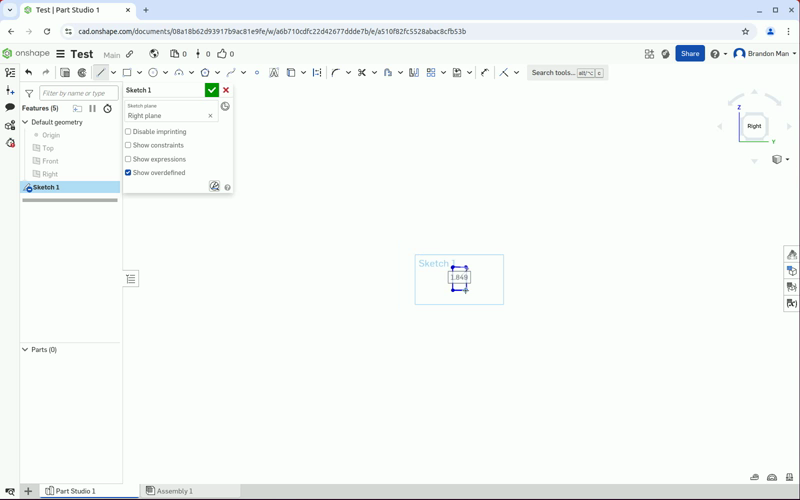
scroll(-6)
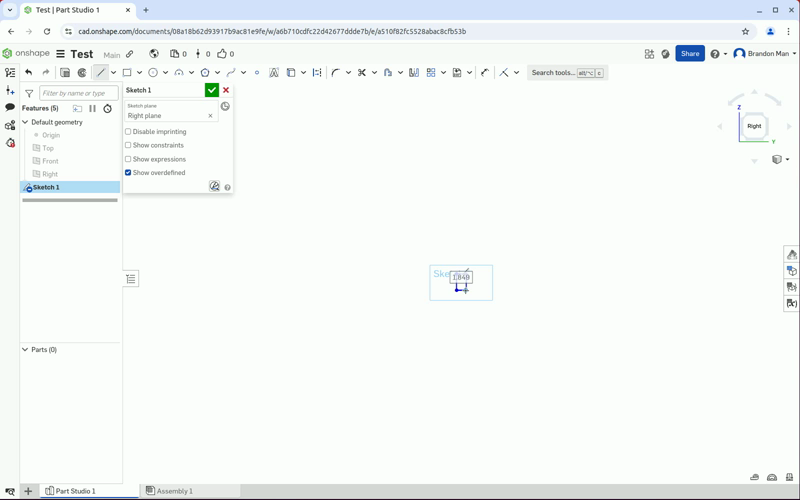
key_up(shift)
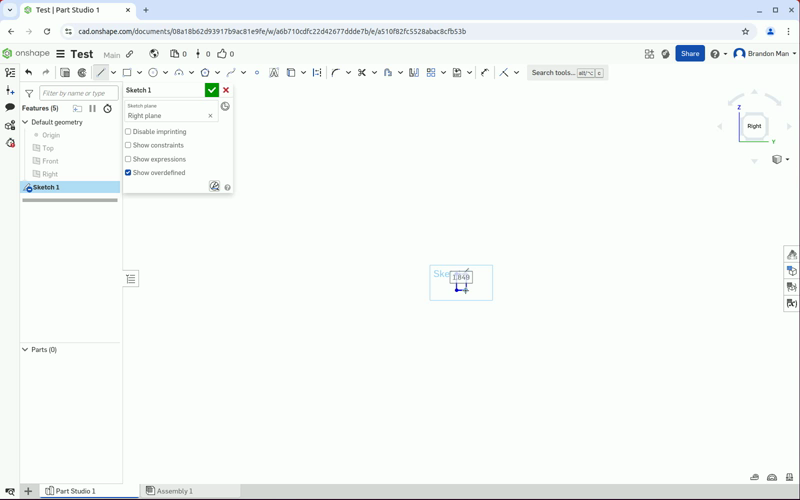
key_down(shift)
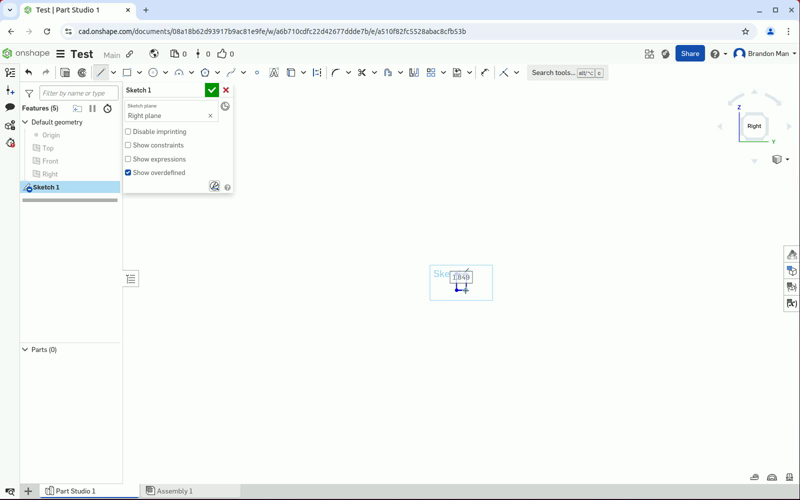
mouse_move(495, 290)
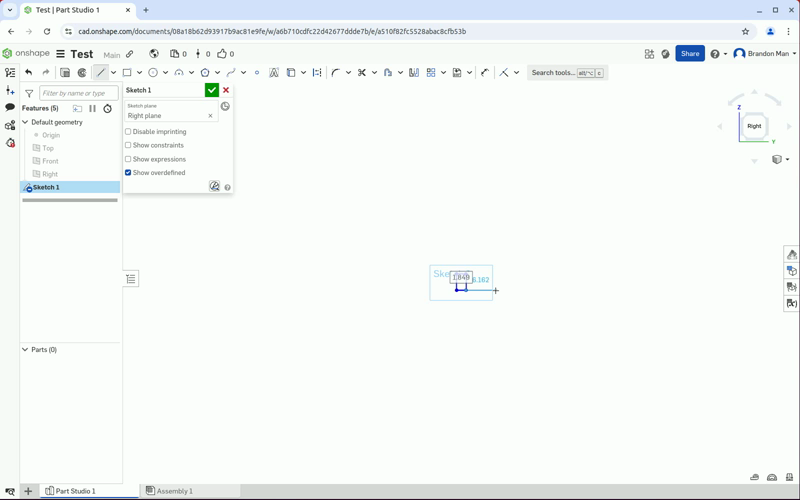
mouse_move(465, 274)
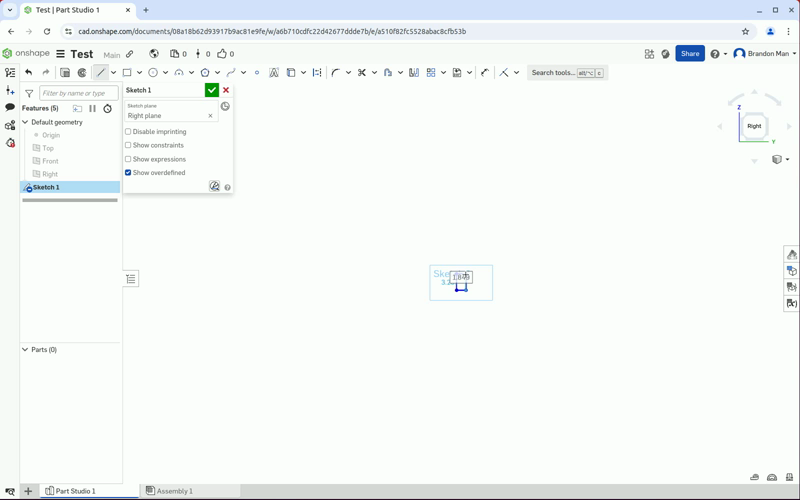
scroll(6)
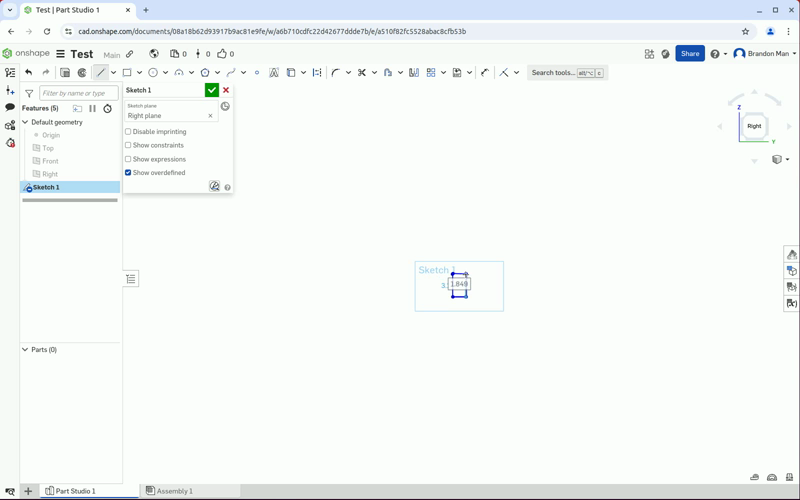
scroll(6)
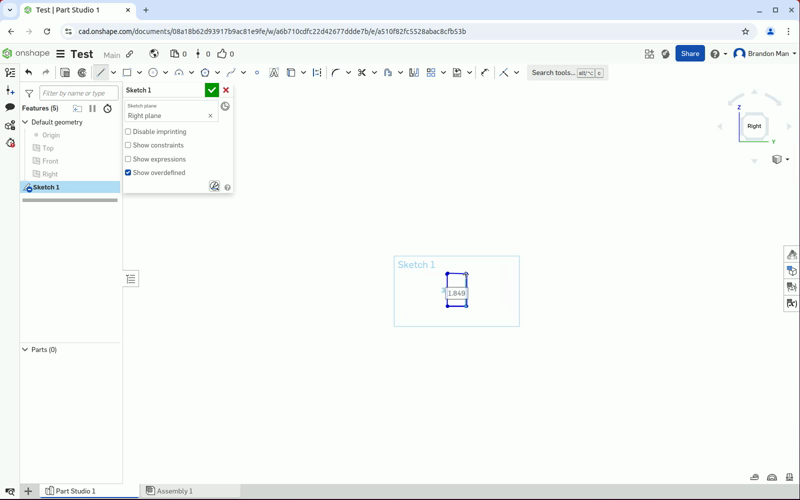
scroll(6)
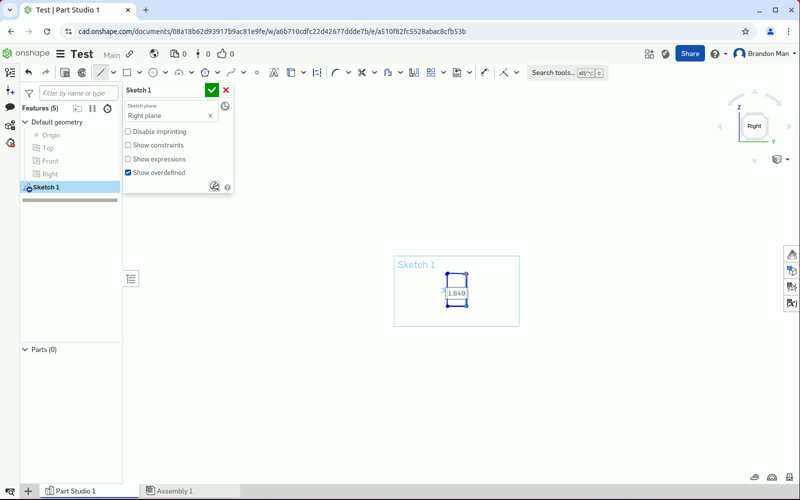
scroll(6)
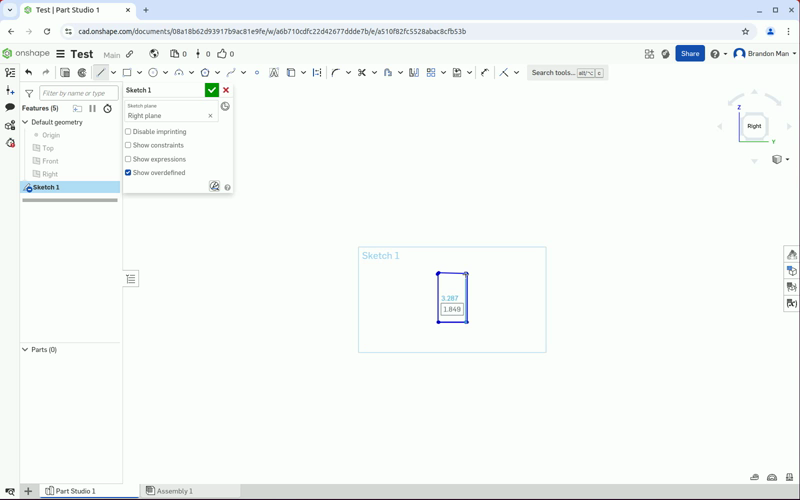
scroll(6)
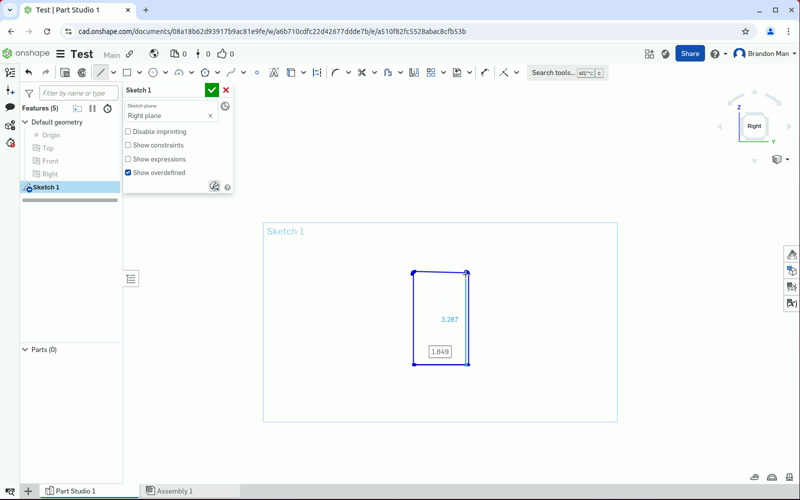
scroll(6)
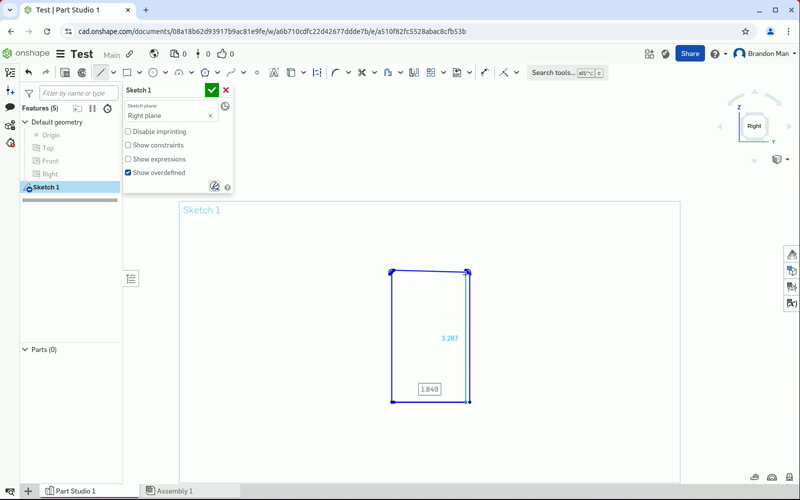
scroll(6)
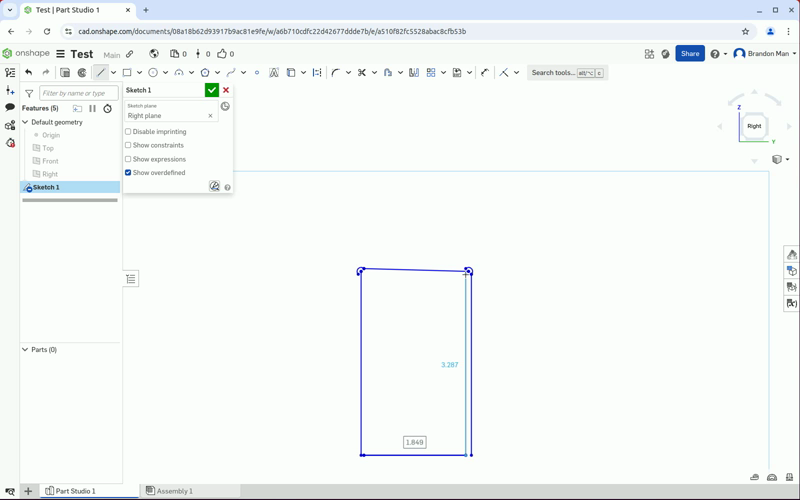
click(465, 274)
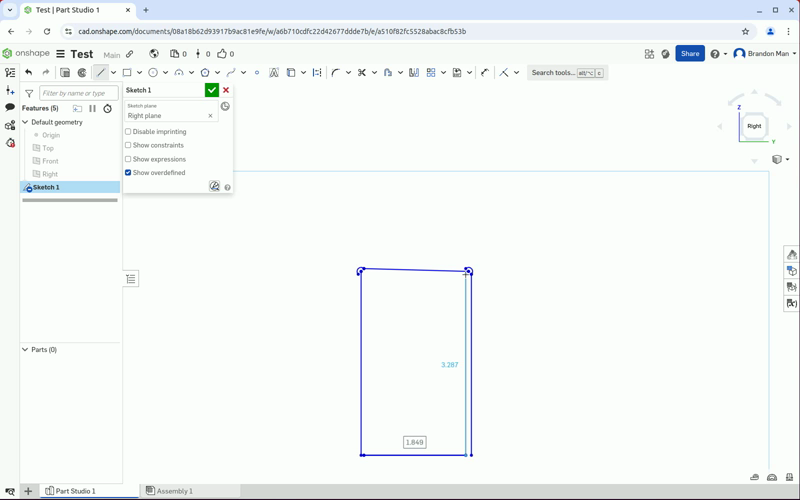
scroll(-6)
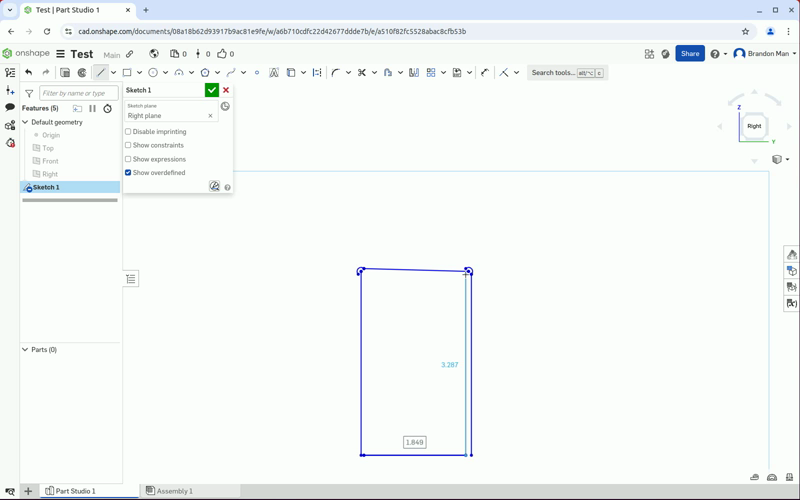
scroll(-6)
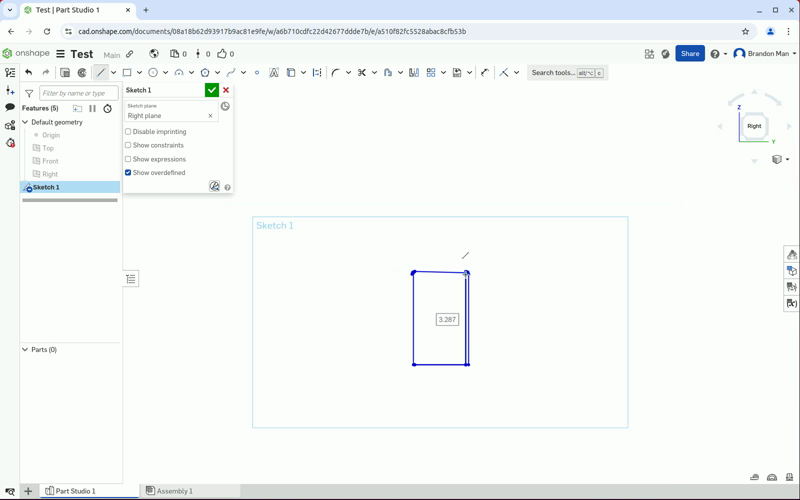
scroll(-6)
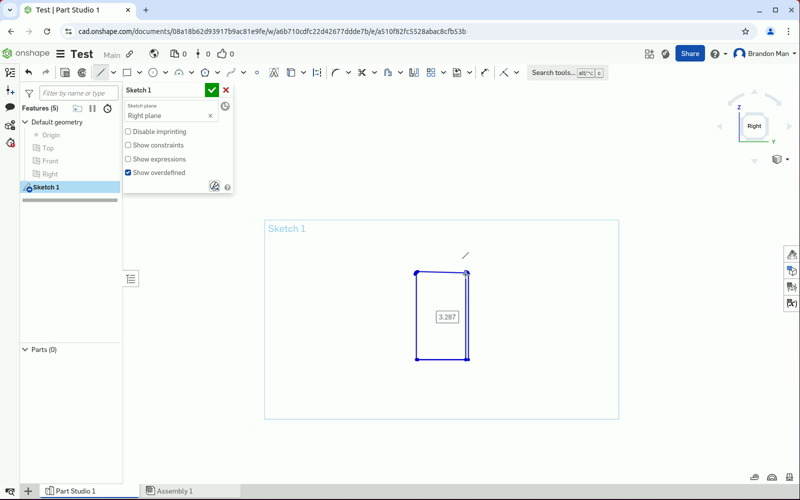
scroll(-6)
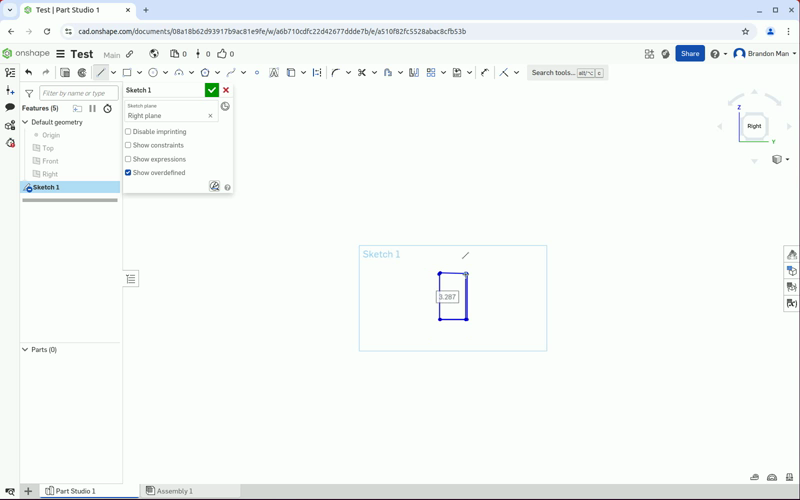
scroll(-6)
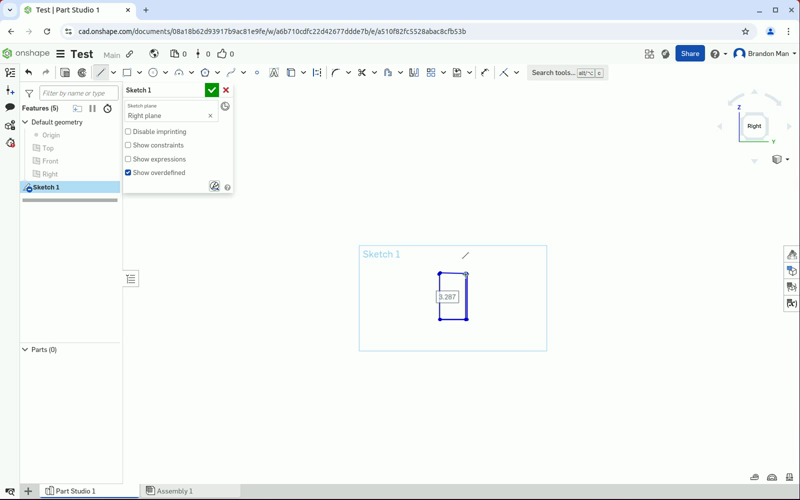
scroll(-6)
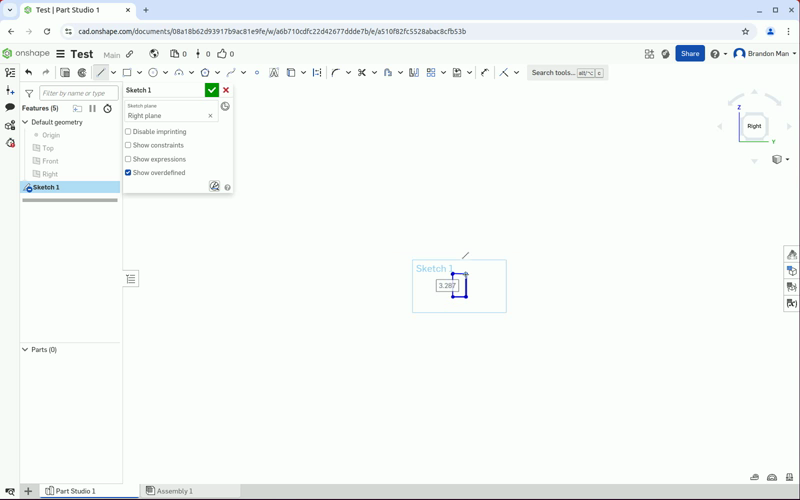
scroll(-6)
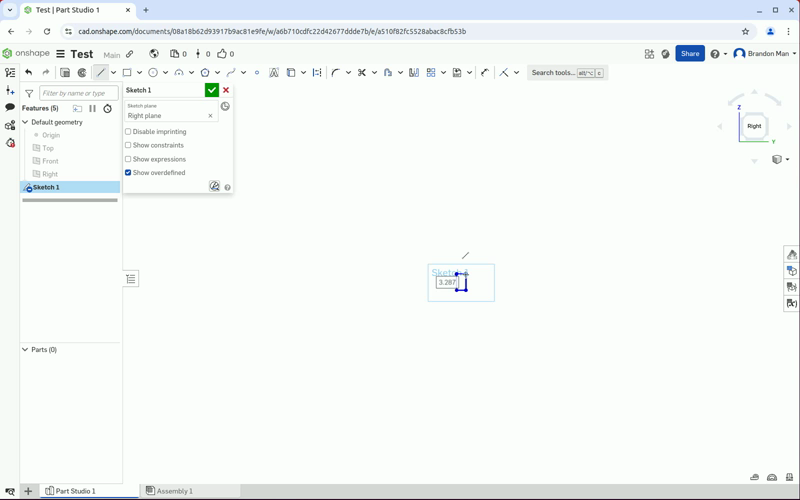
key_up(shift)
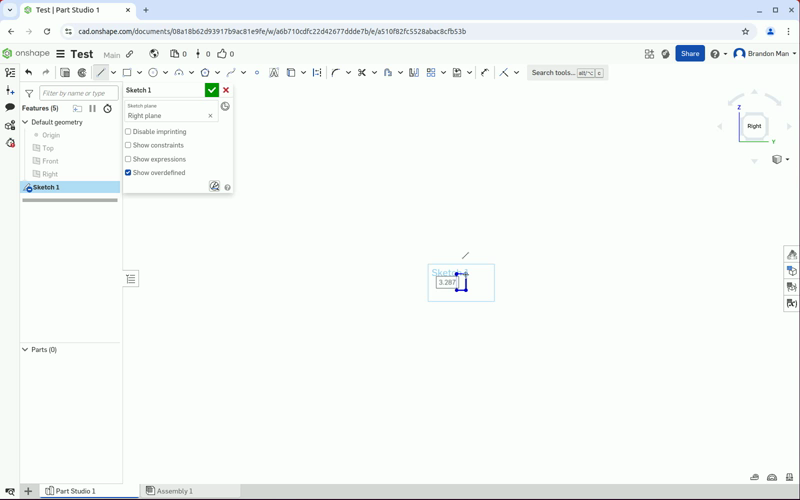
key_down(shift)
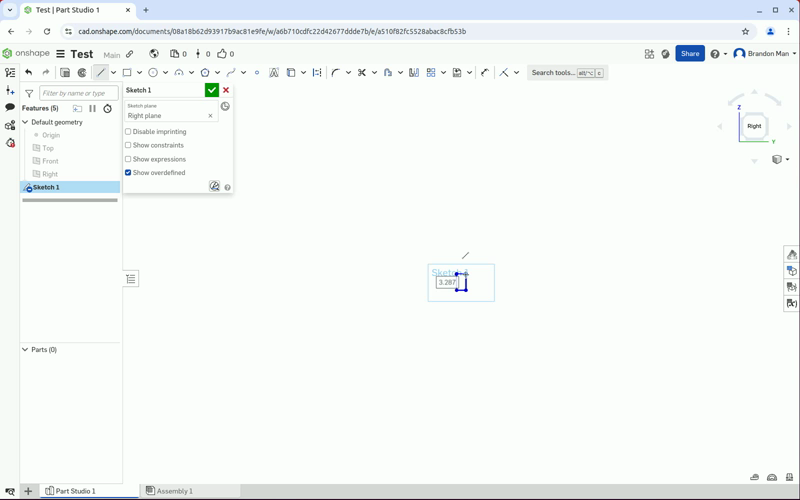
mouse_move(495, 274)
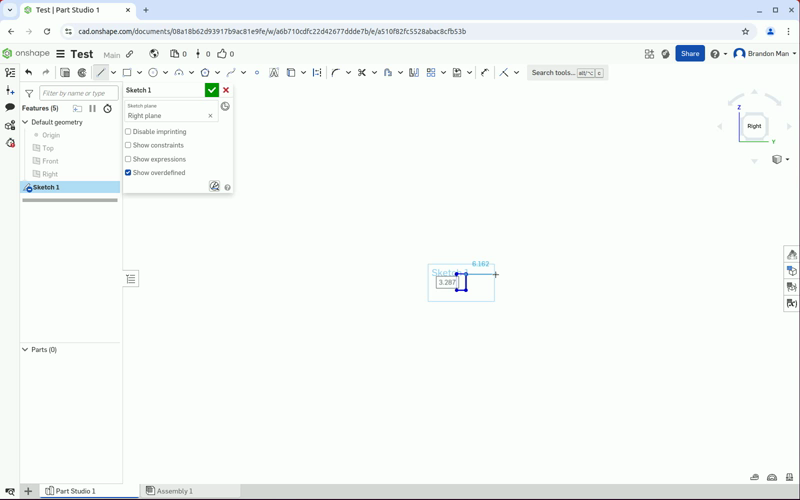
mouse_move(456, 274)
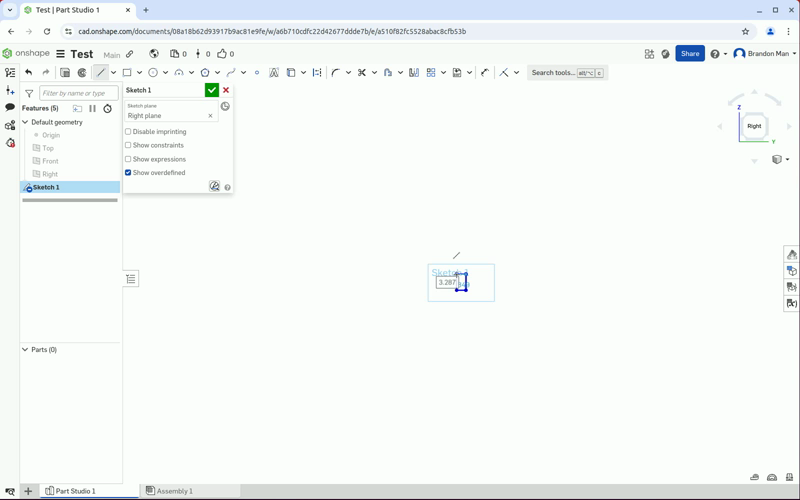
scroll(6)
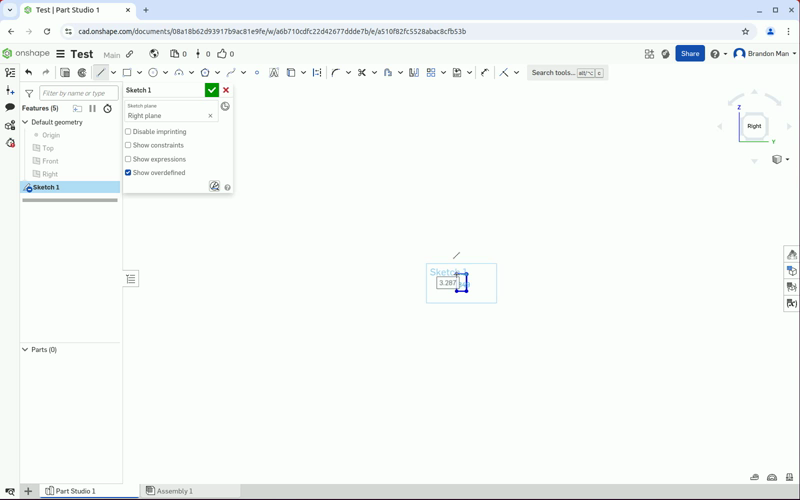
scroll(6)
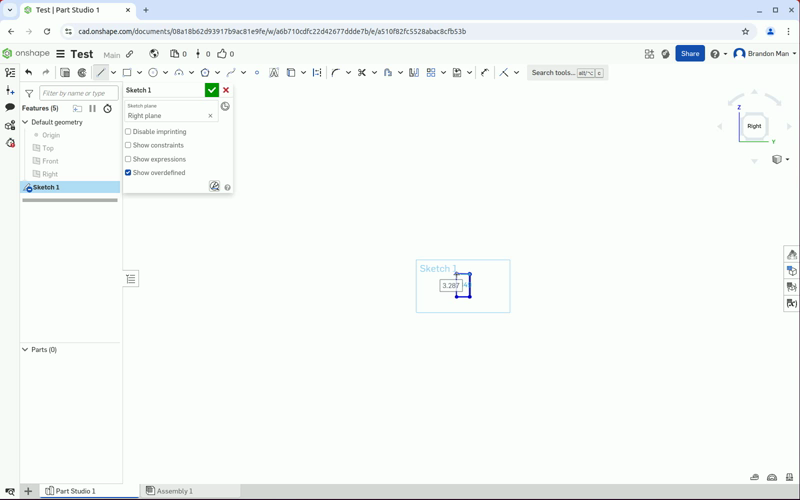
scroll(6)
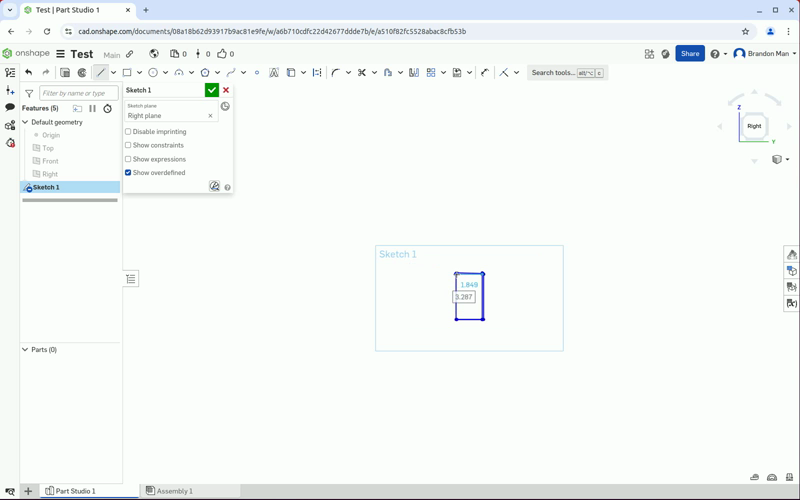
scroll(6)
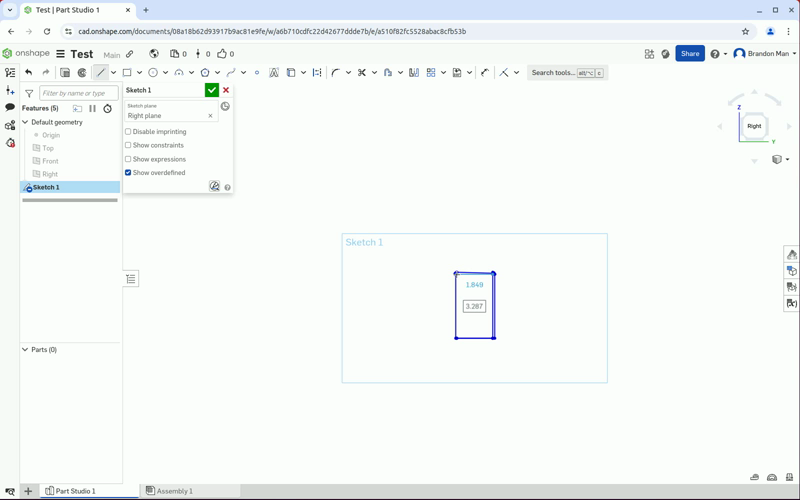
scroll(6)
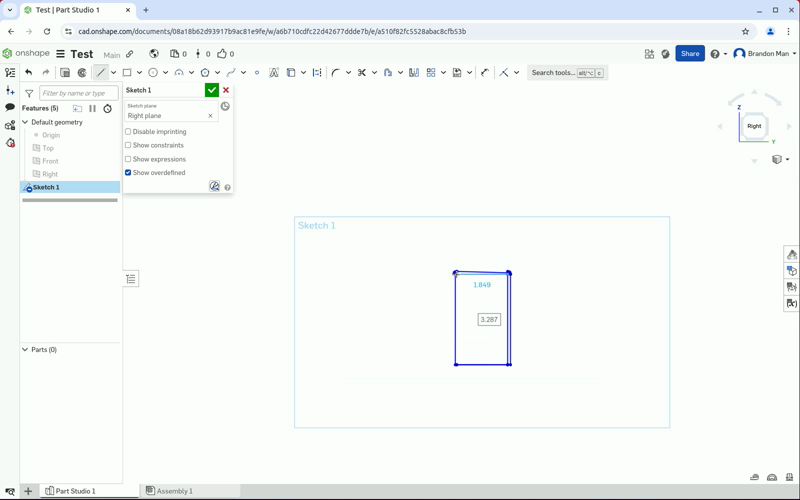
scroll(6)
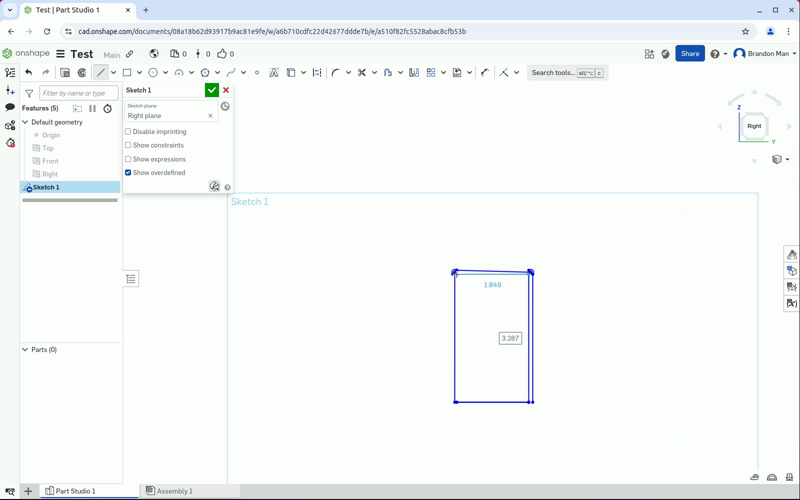
scroll(6)
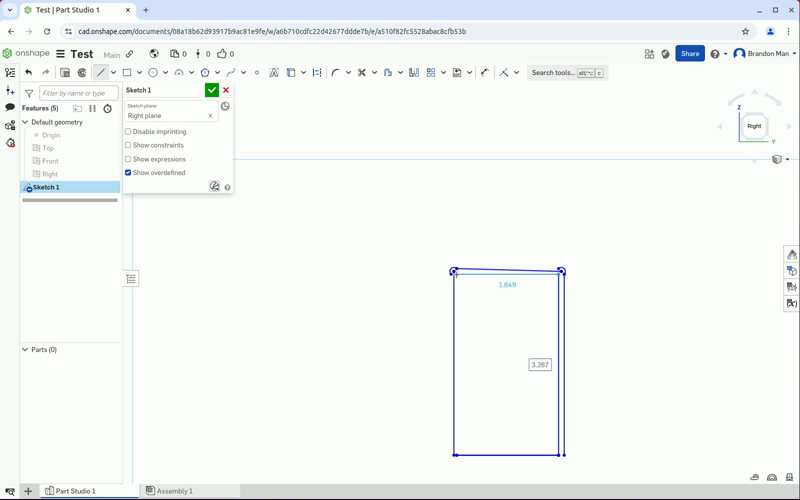
click(456, 274)
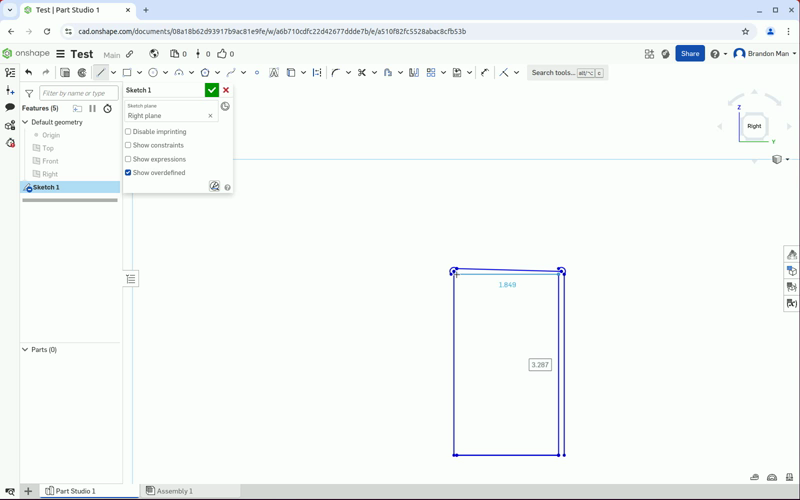
scroll(-6)
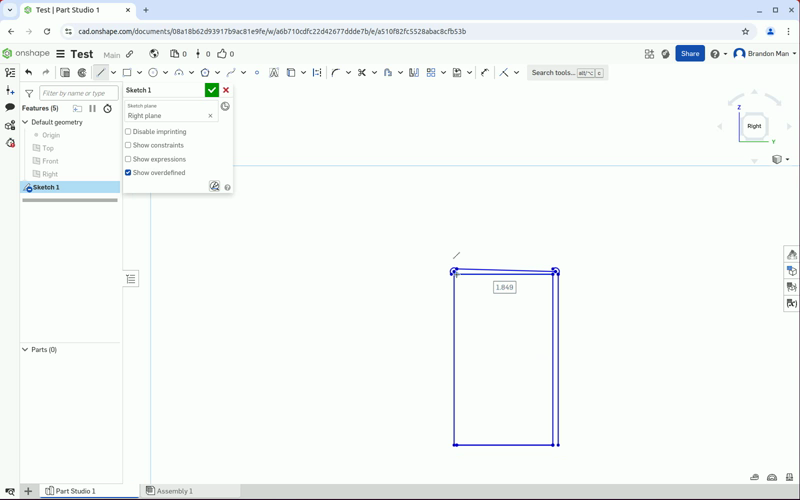
scroll(-6)
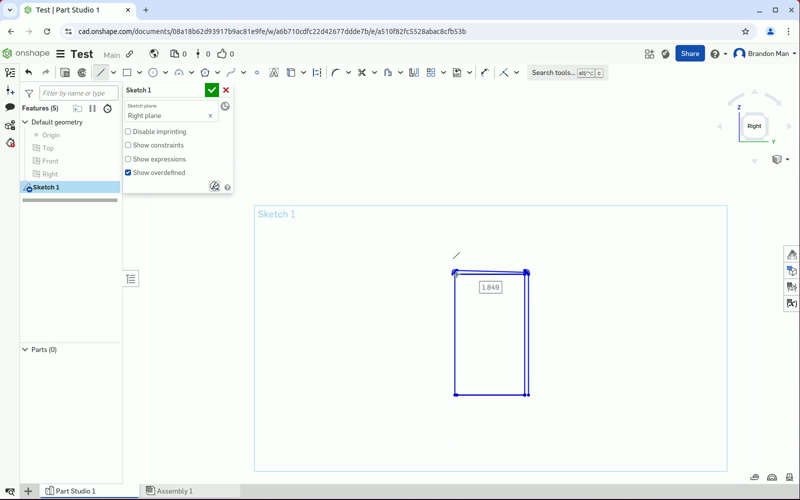
scroll(-6)
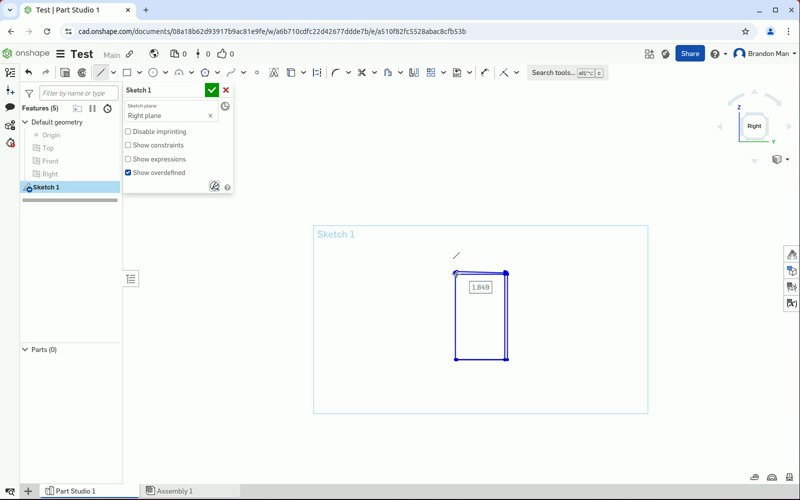
scroll(-6)
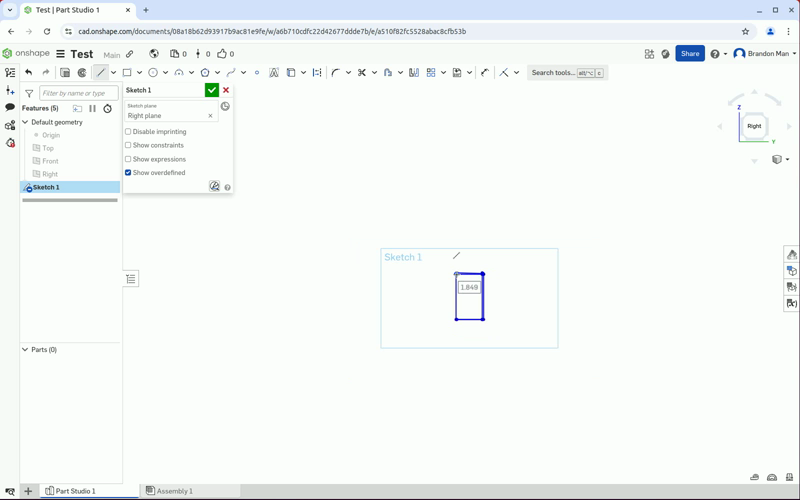
scroll(-6)
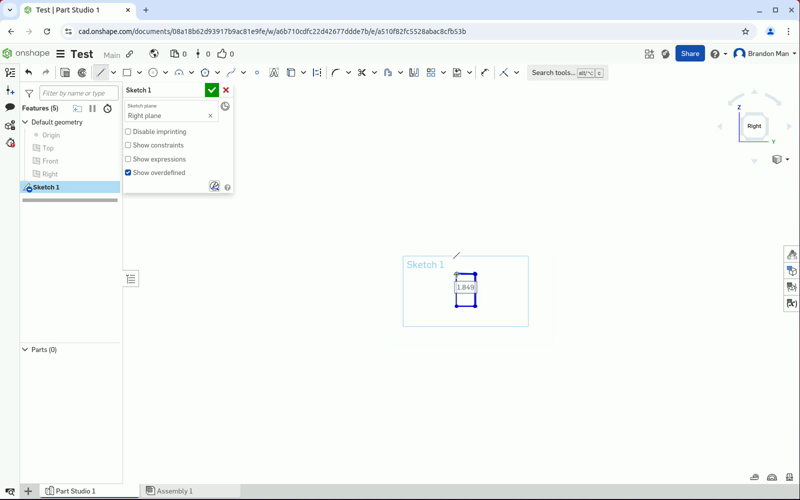
scroll(-6)
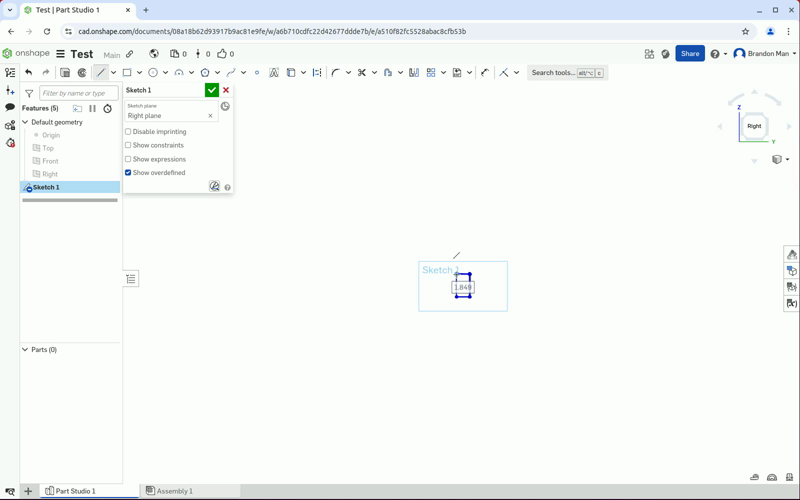
scroll(-6)
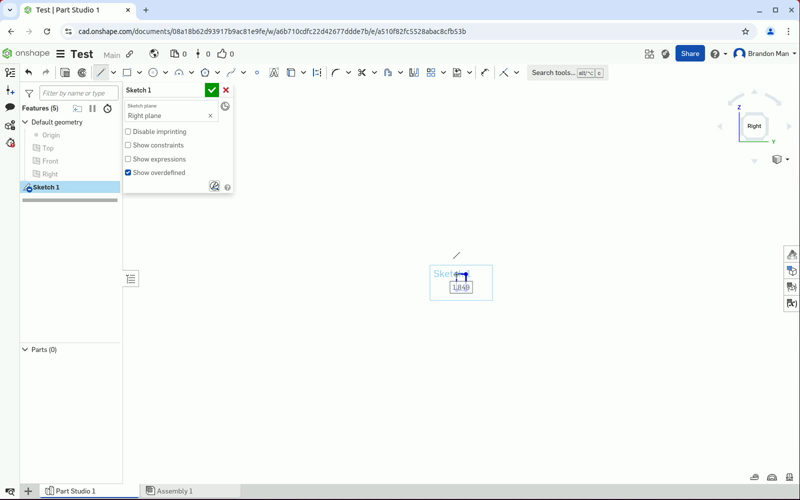
key_up(shift)
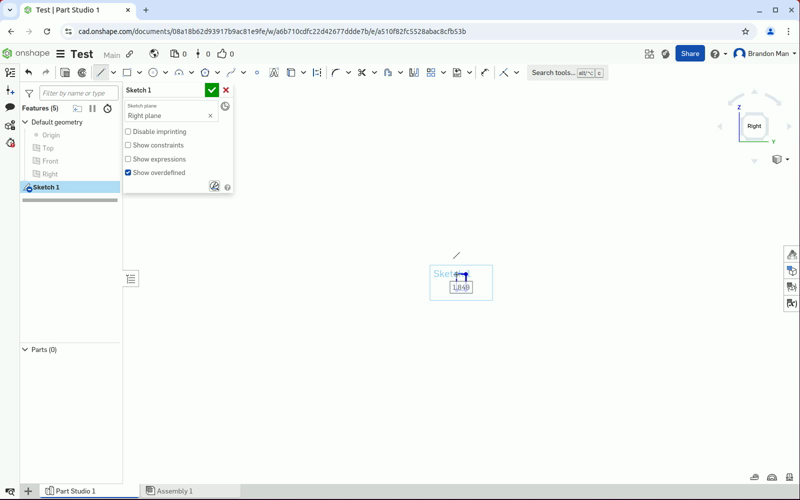
mouse_move(486, 274)
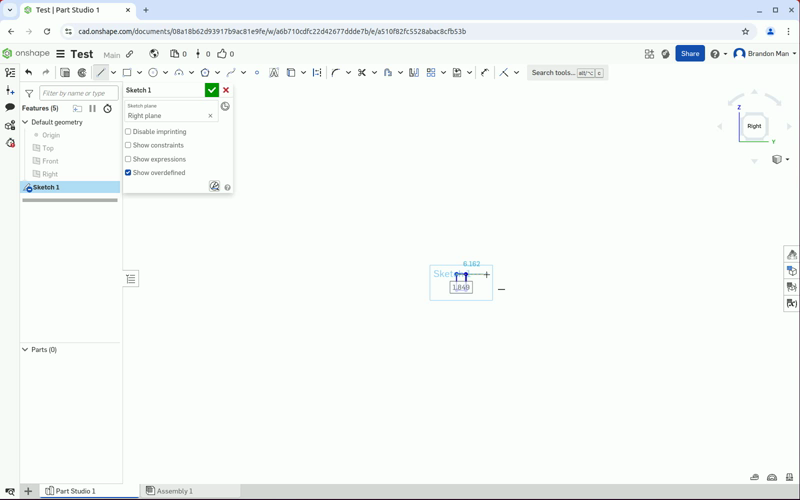
key_down(shift)
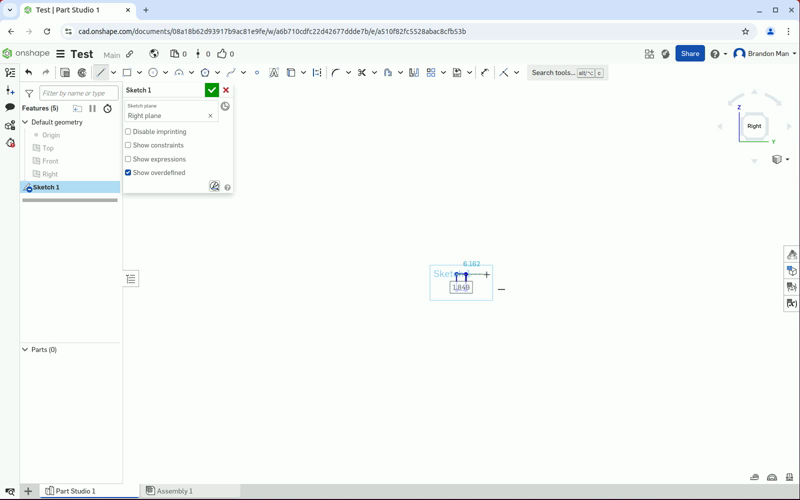
mouse_move(456, 290)
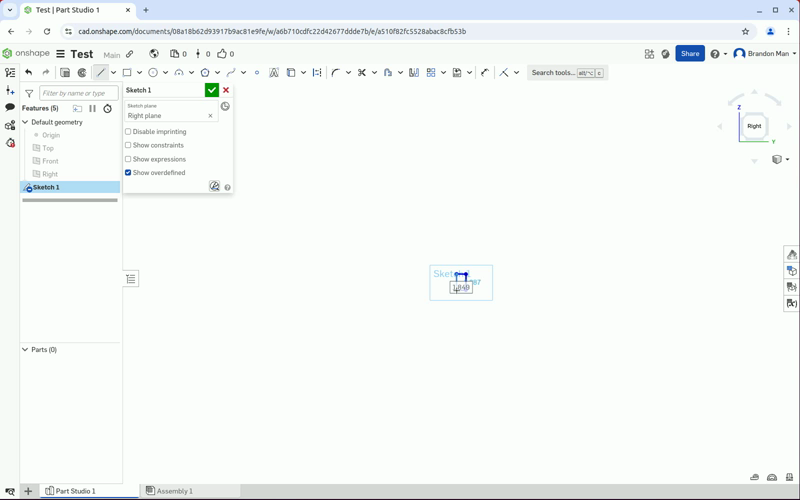
scroll(6)
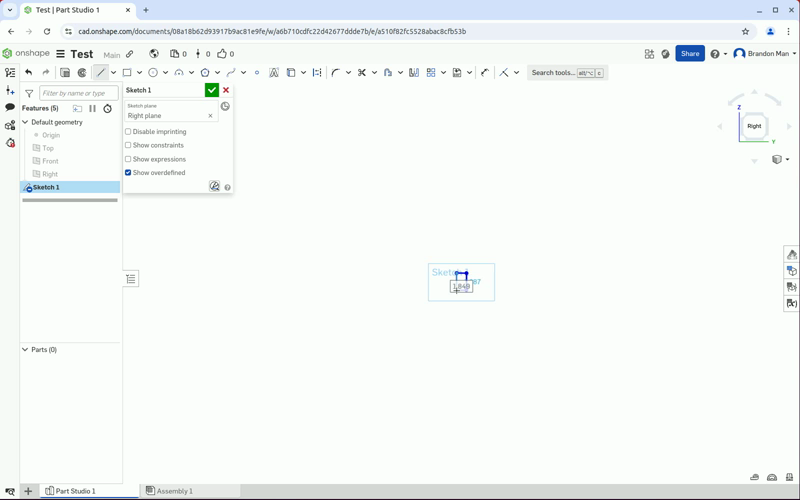
scroll(6)
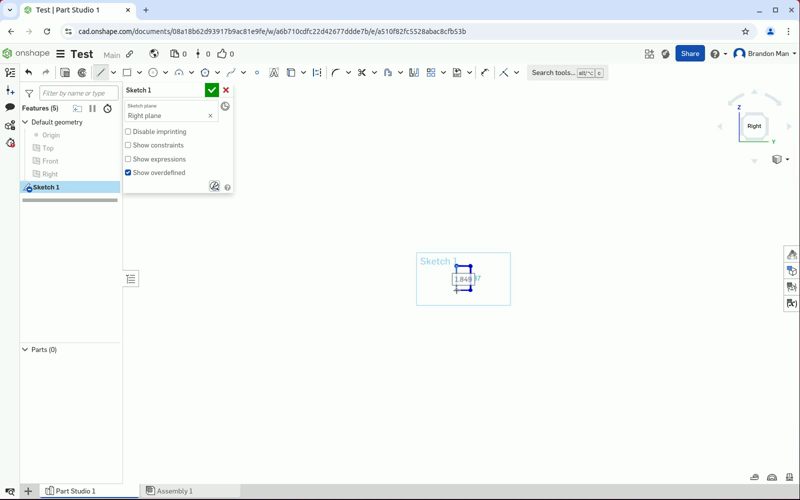
scroll(6)
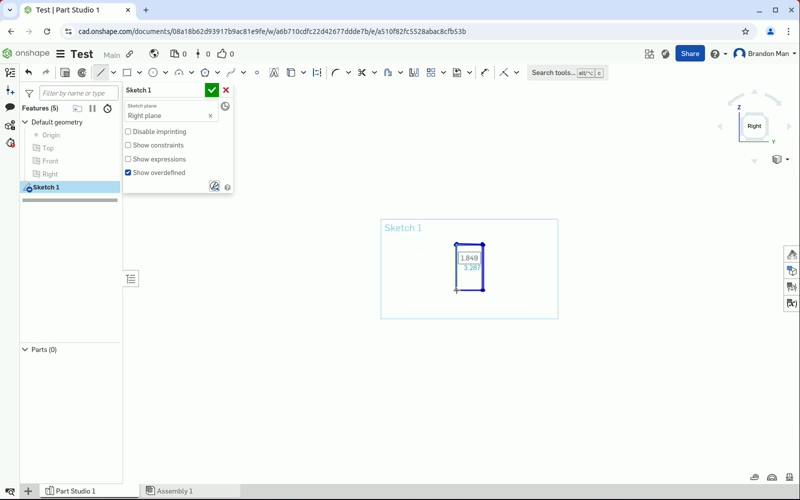
scroll(6)
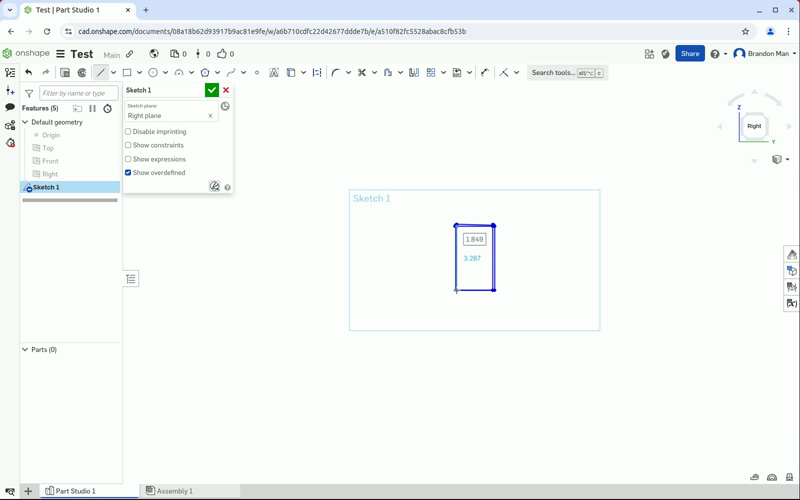
scroll(6)
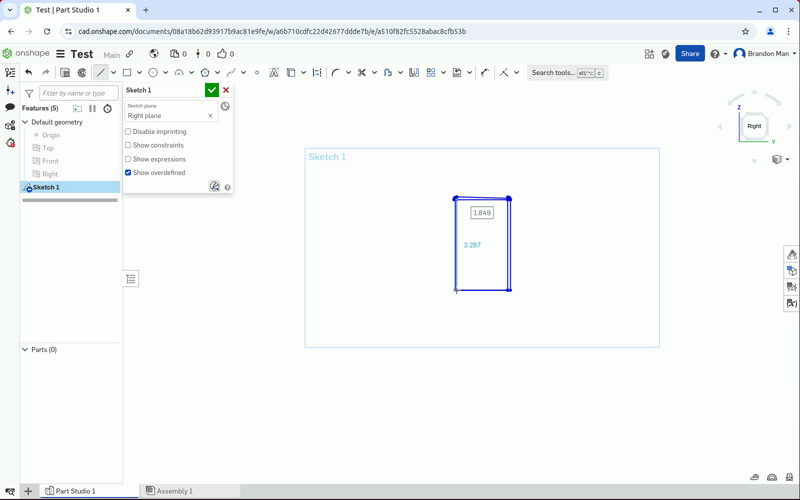
scroll(6)
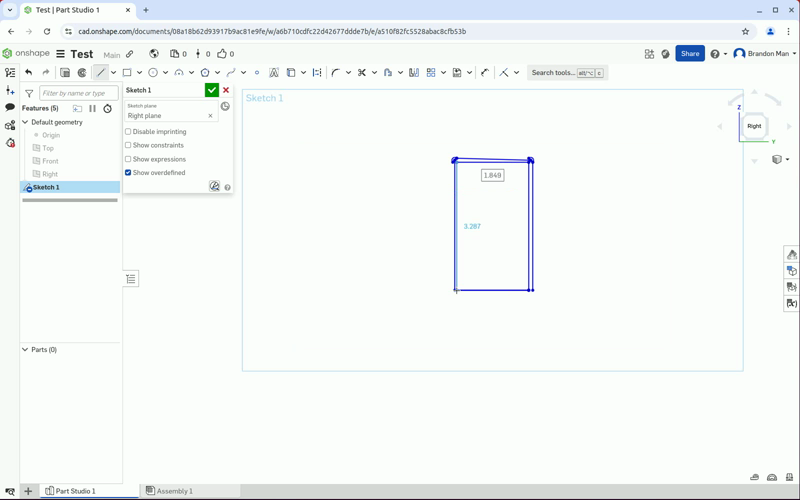
scroll(6)
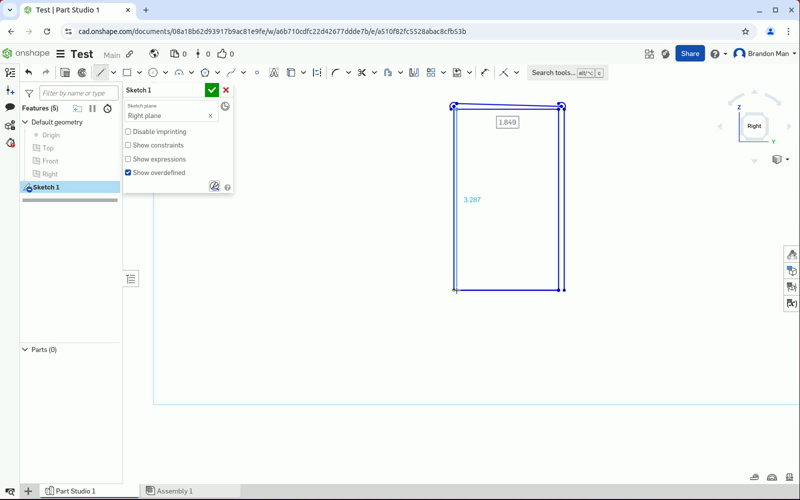
key_up(shift)
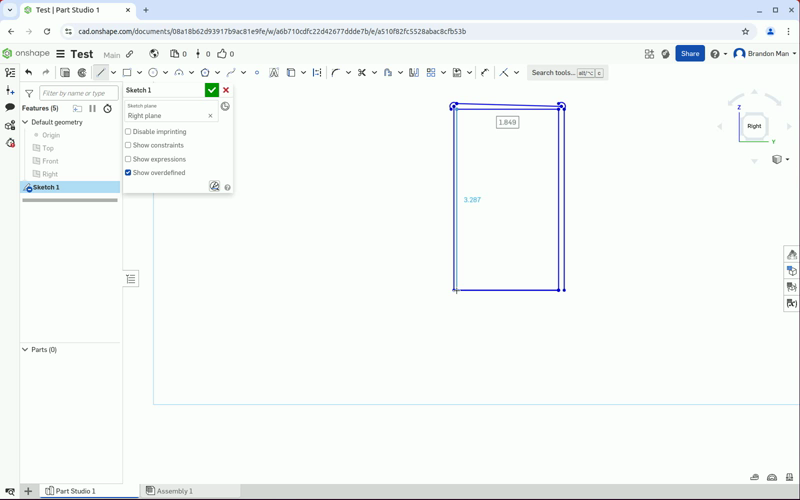
click(456, 290)
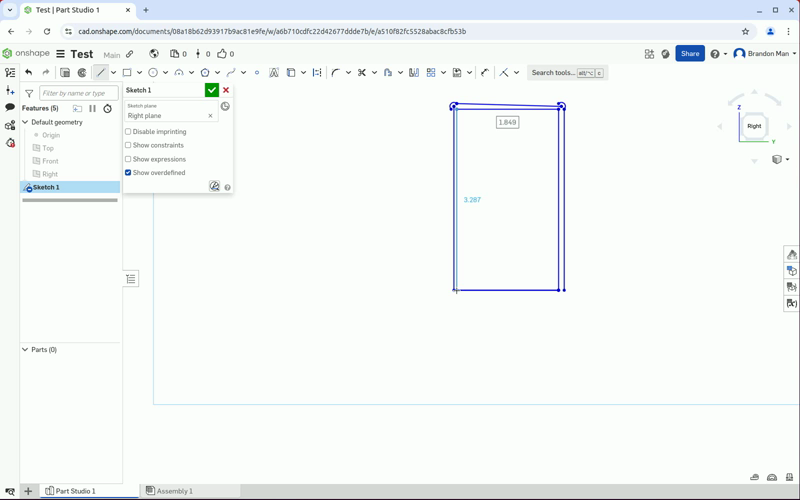
scroll(-6)
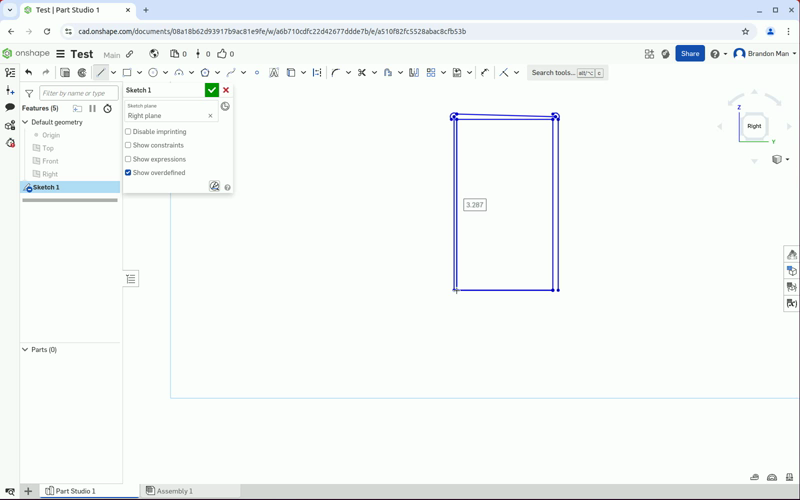
scroll(-6)
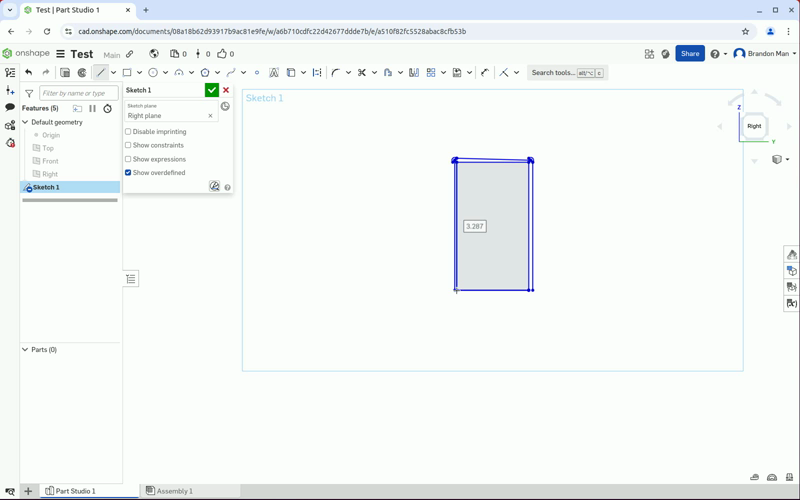
scroll(-6)
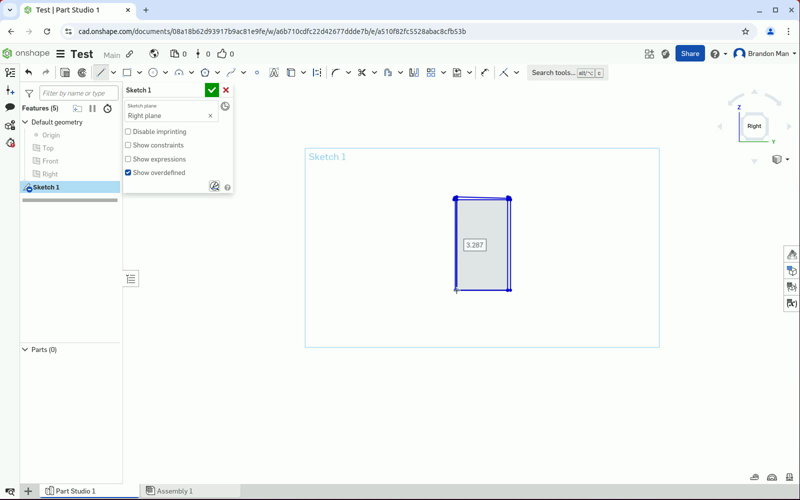
scroll(-6)
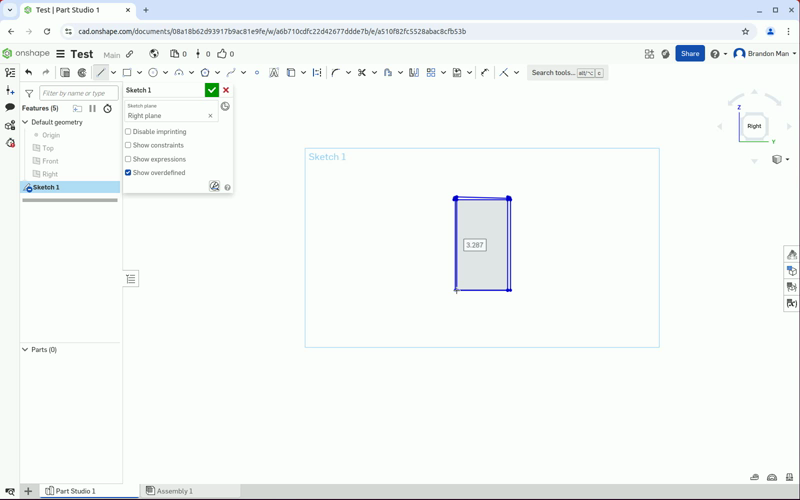
scroll(-6)
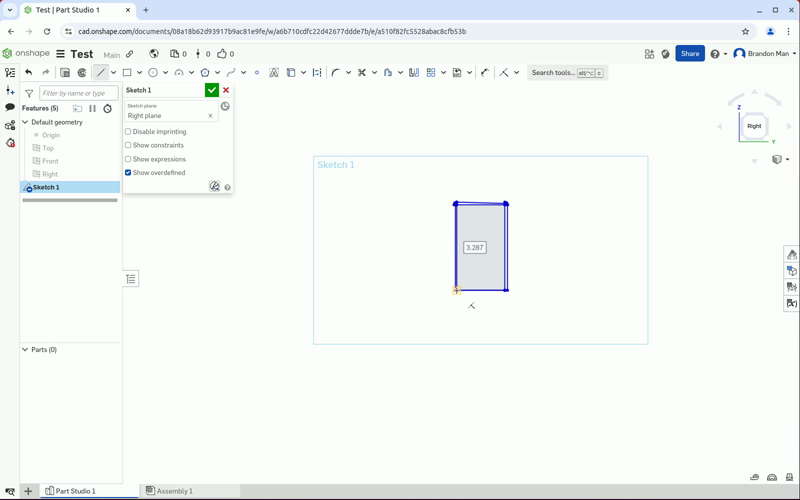
scroll(-6)
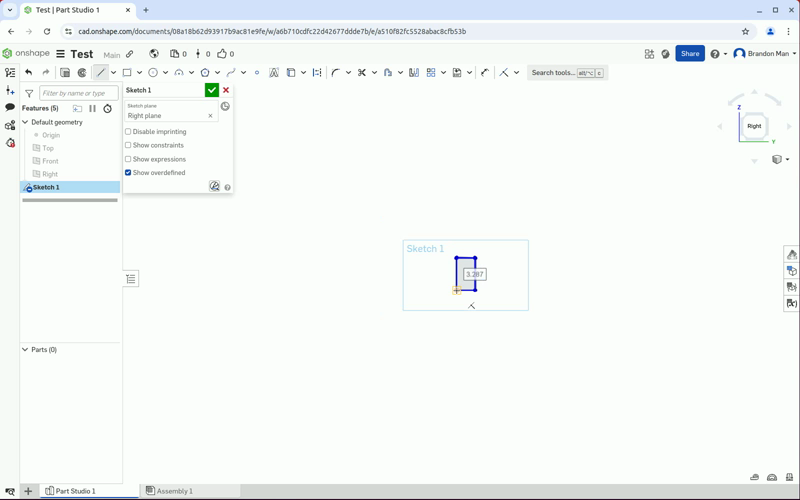
scroll(-6)
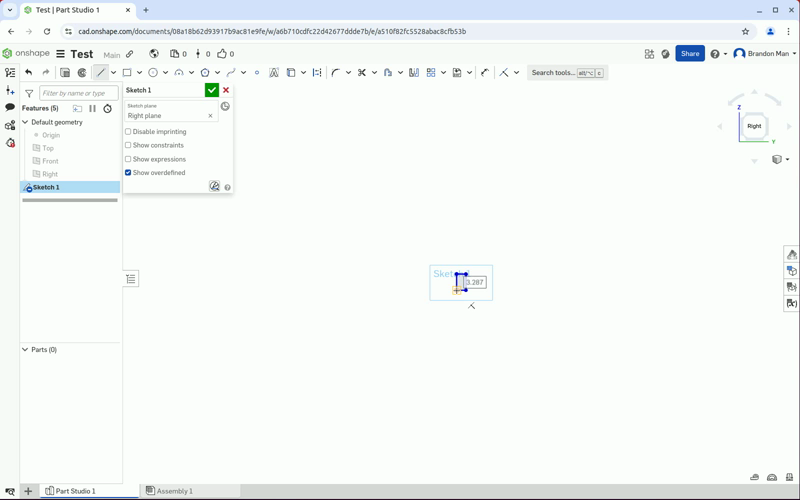
key(esc)
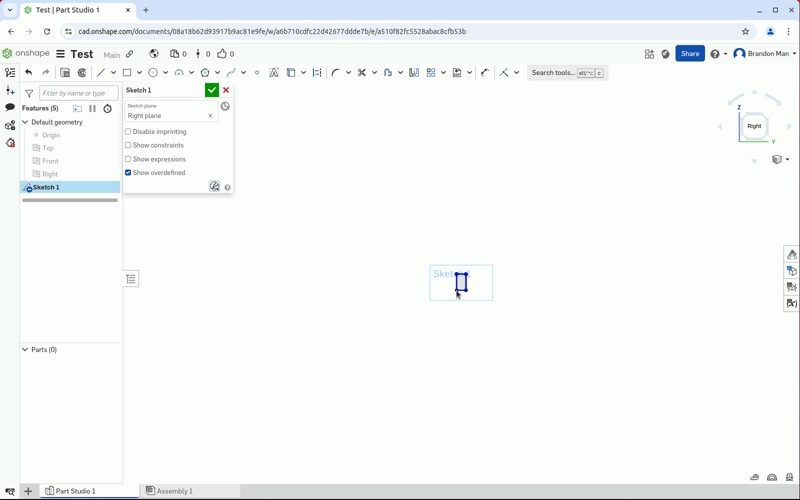
mouse_move(466, 289)
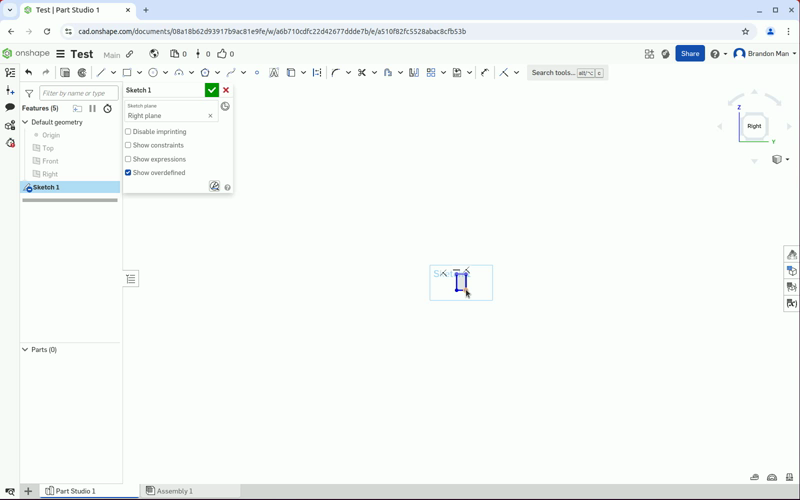
scroll(6)
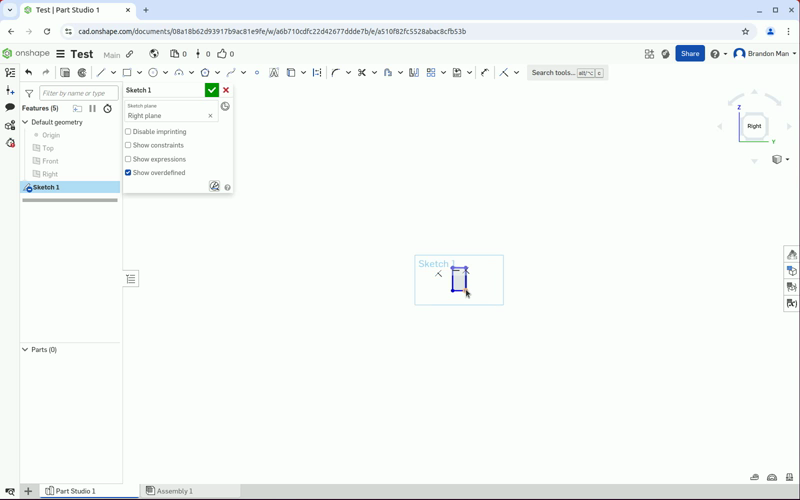
scroll(6)
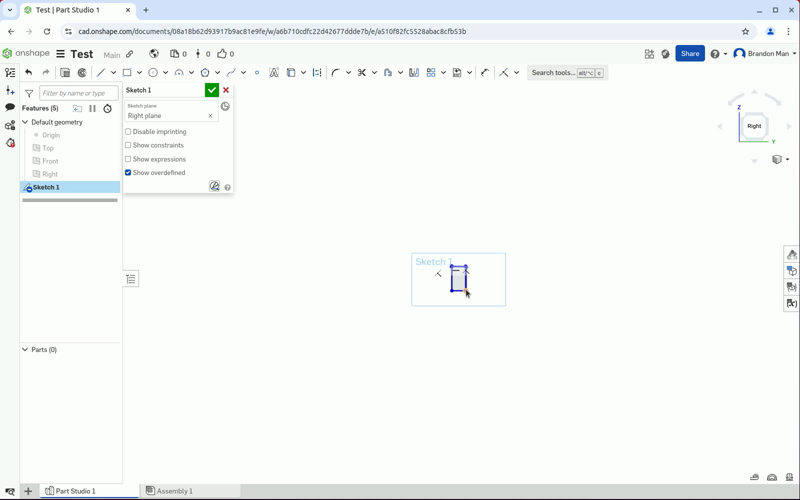
scroll(6)
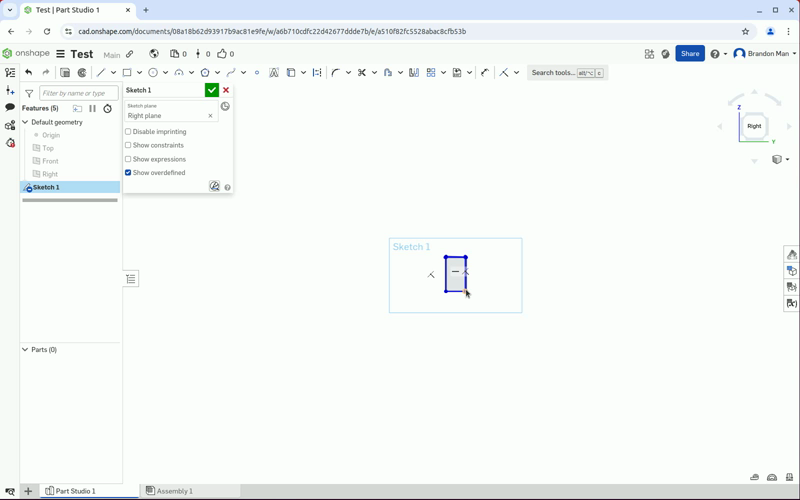
scroll(6)
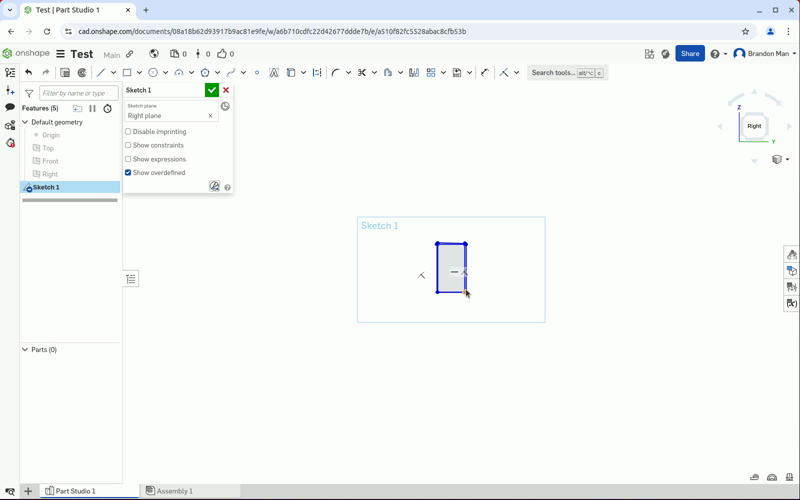
scroll(6)
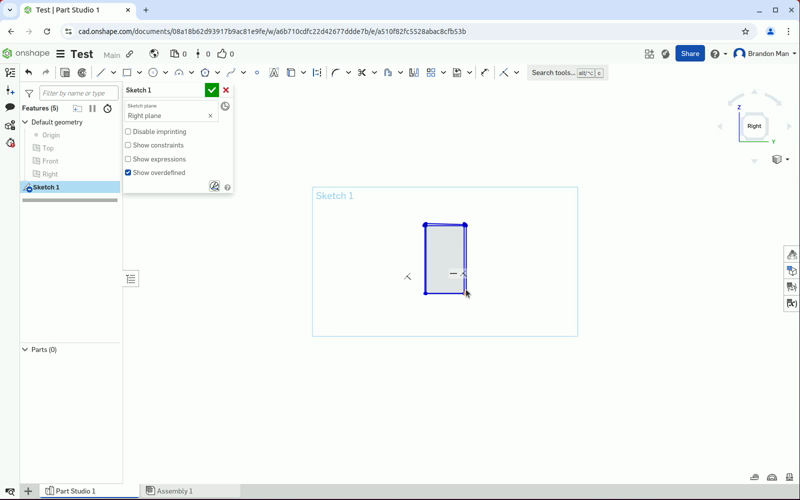
scroll(6)
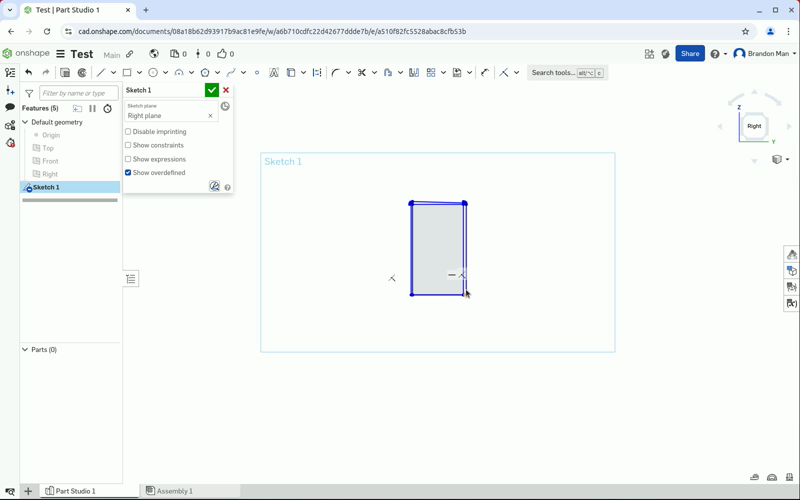
scroll(6)
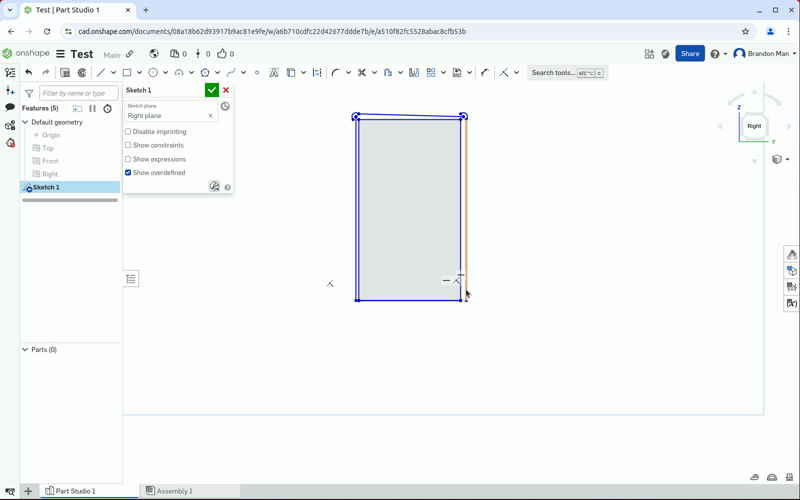
click(466, 289)
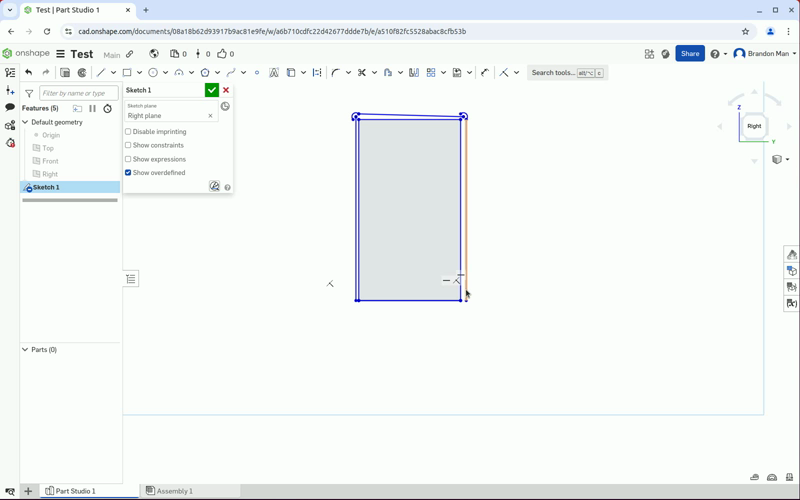
scroll(-6)
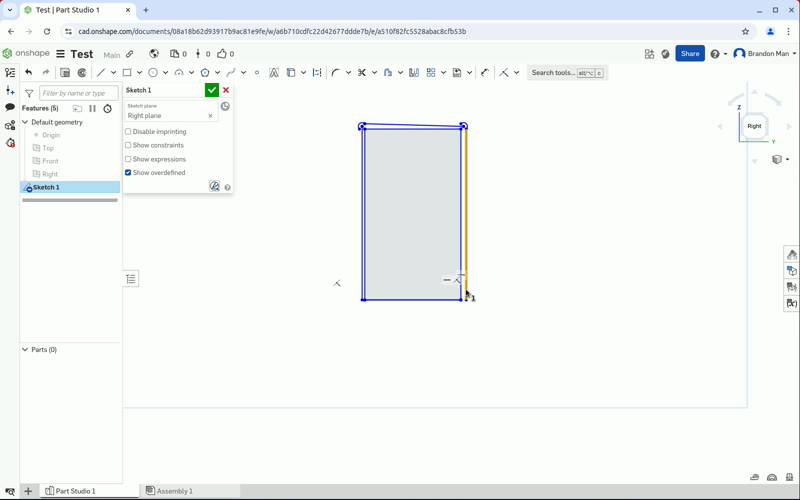
scroll(-6)
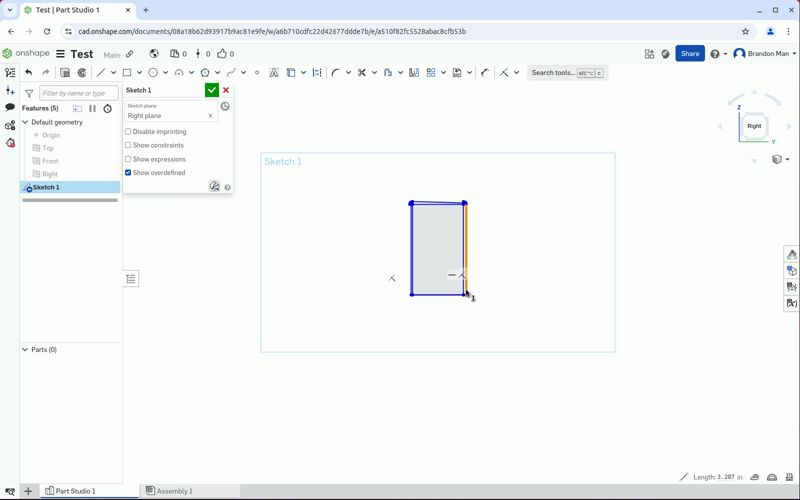
scroll(-6)
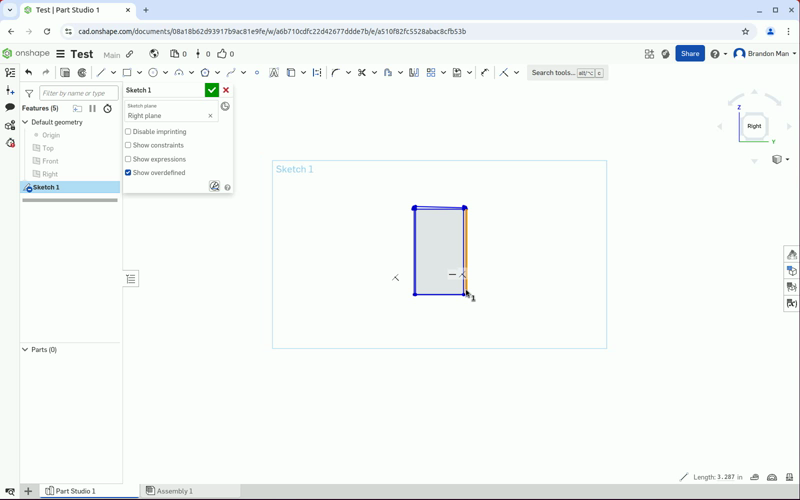
scroll(-6)
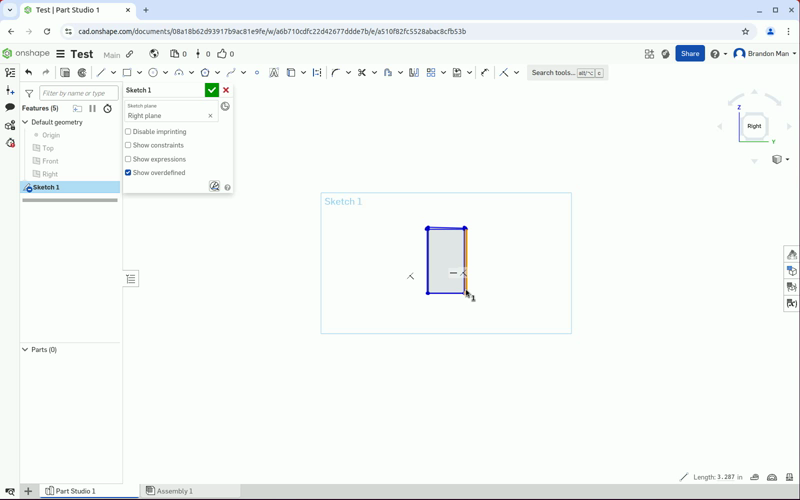
scroll(-6)
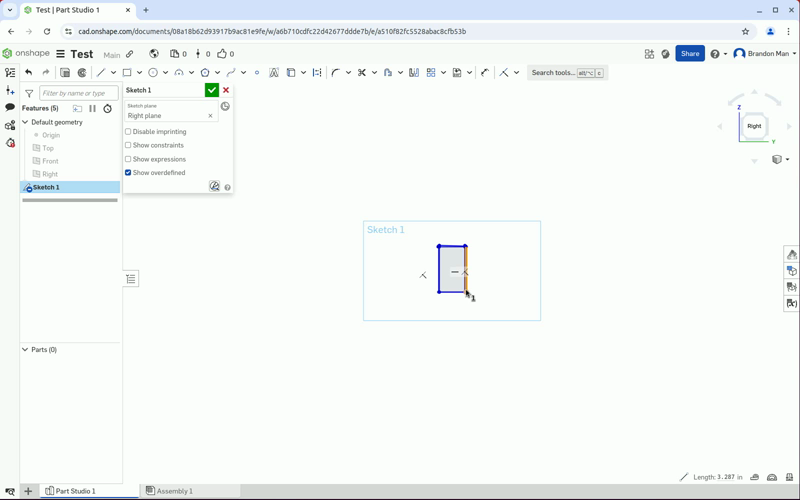
scroll(-6)
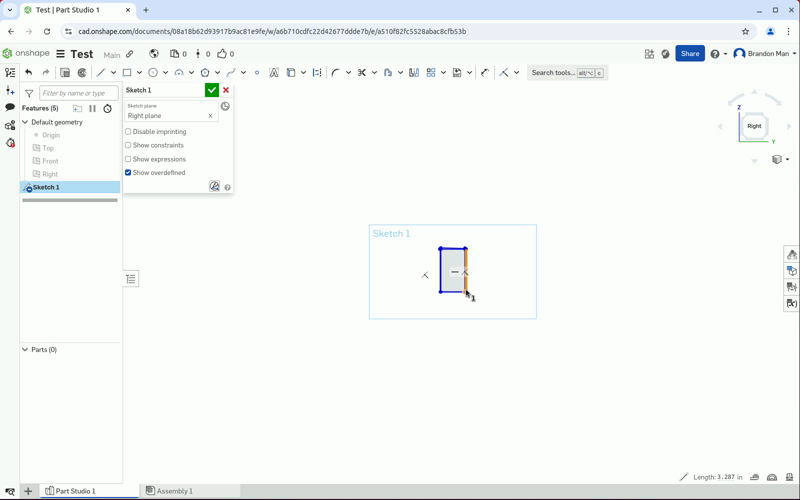
scroll(-6)
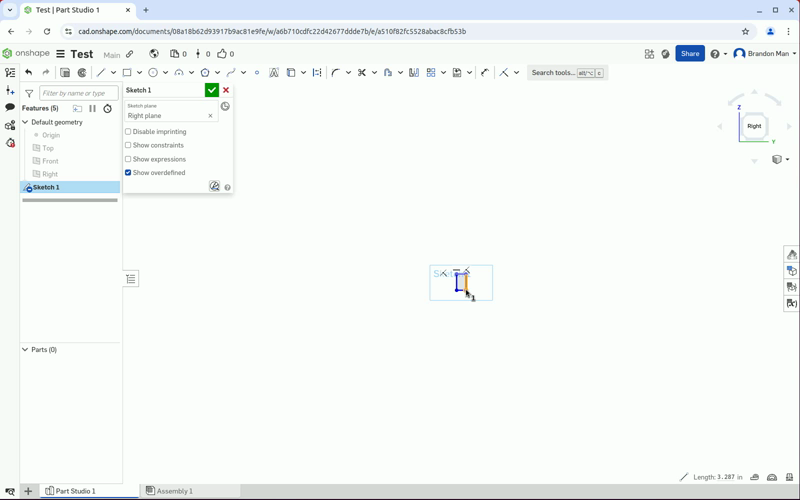
mouse_move(73, 352)
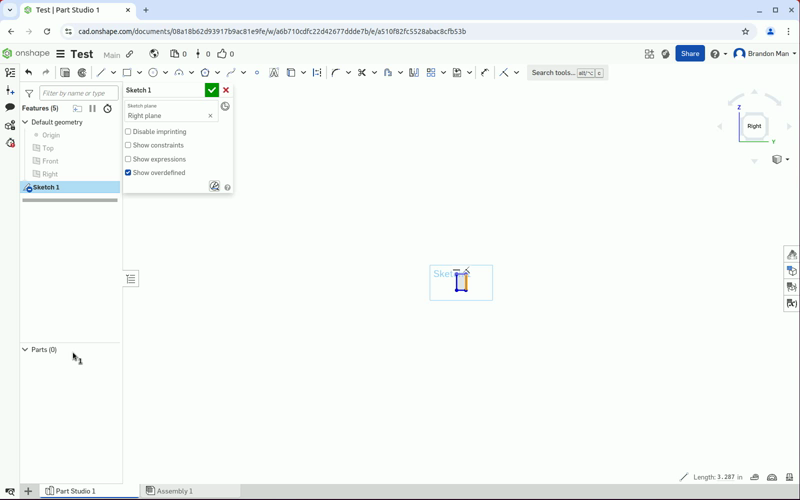
key(shift+y)
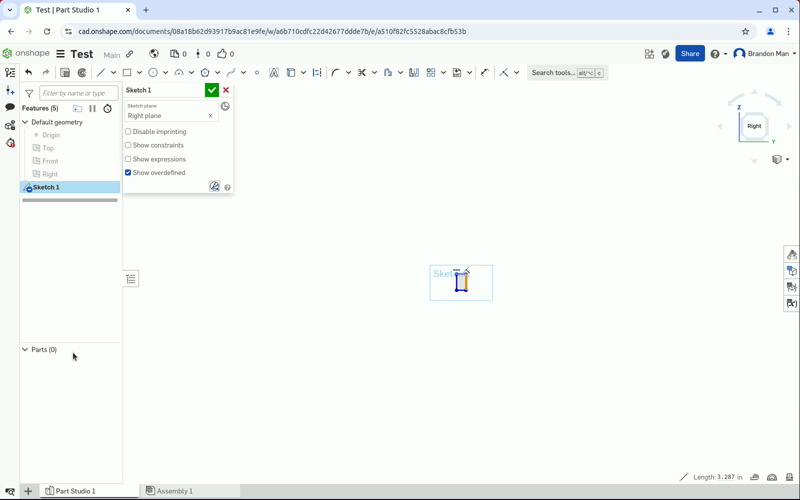
key(shift+e)
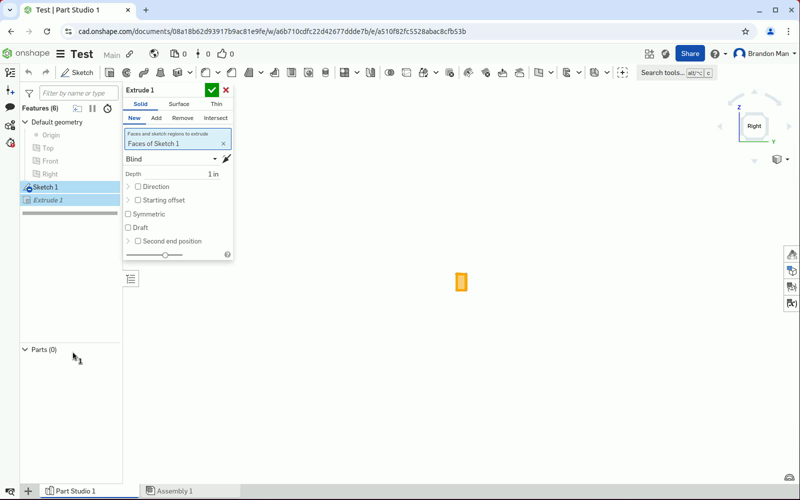
mouse_move(143, 106)
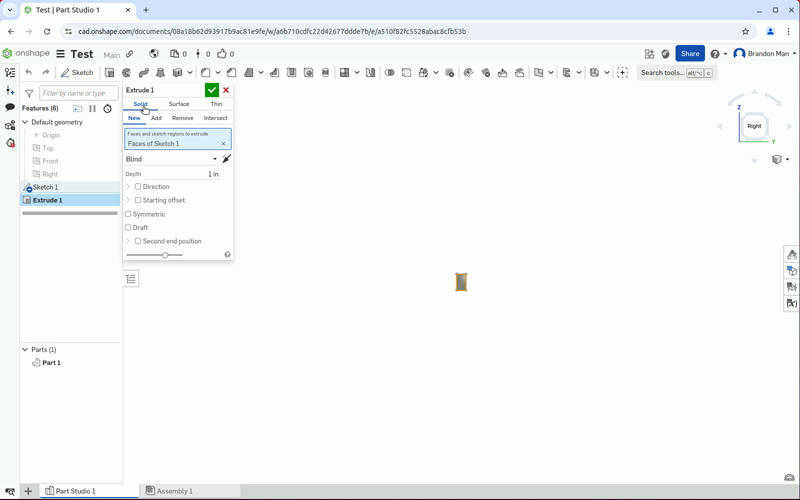
click(143, 106)
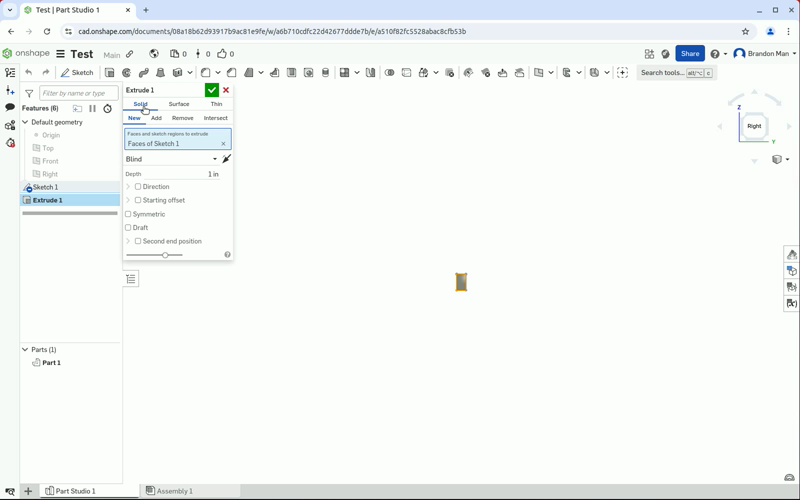
mouse_move(137, 120)
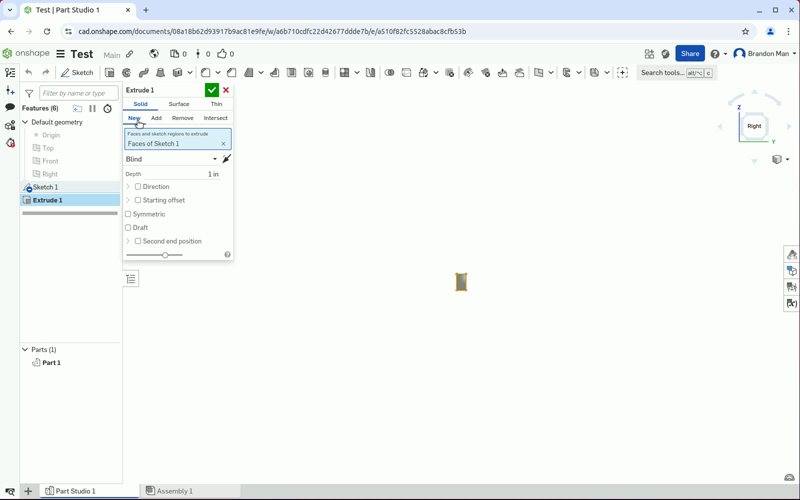
click(137, 120)
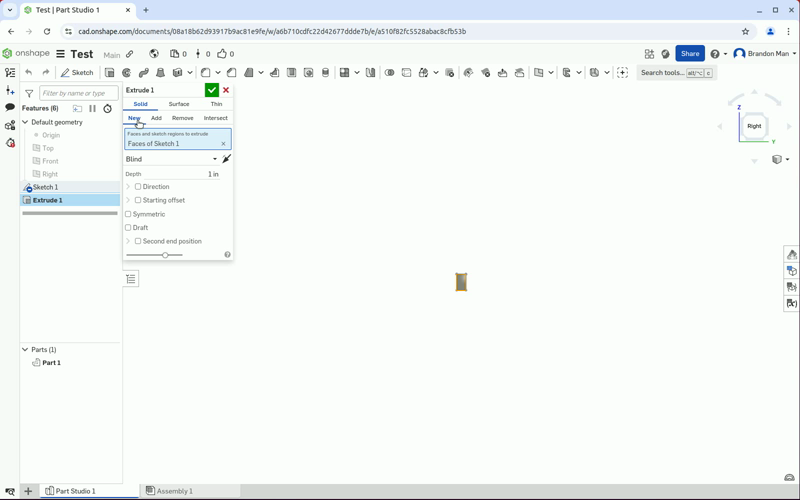
key(tab, 4)
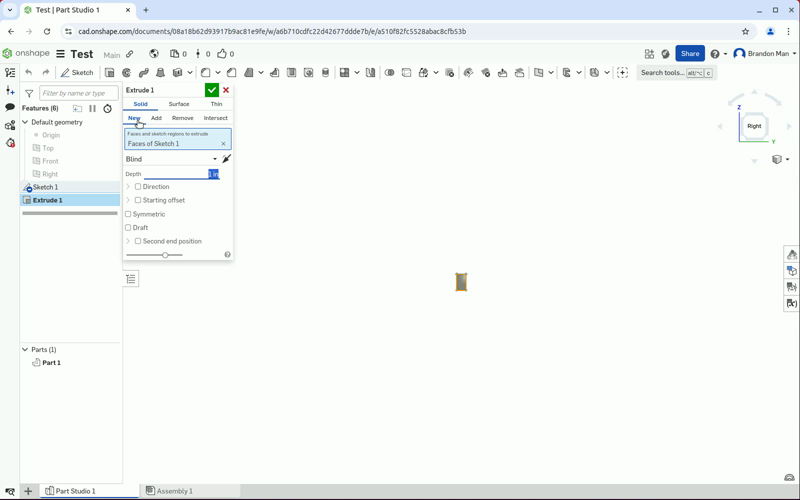
text(46.216)
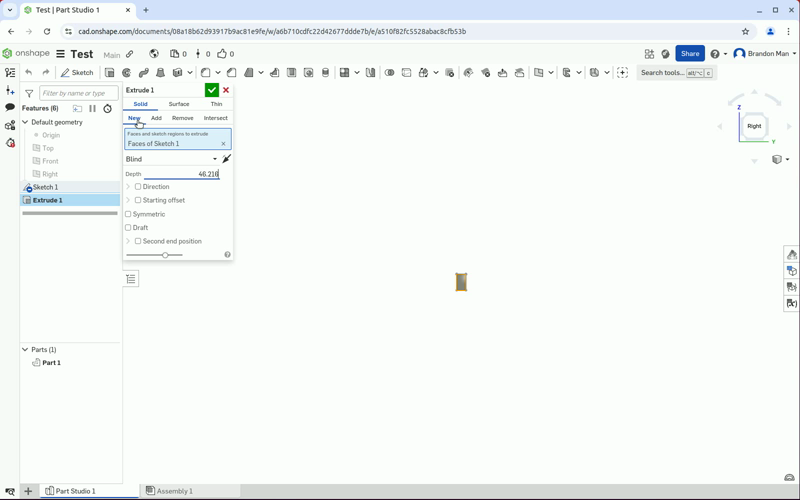
key(tab, 3)
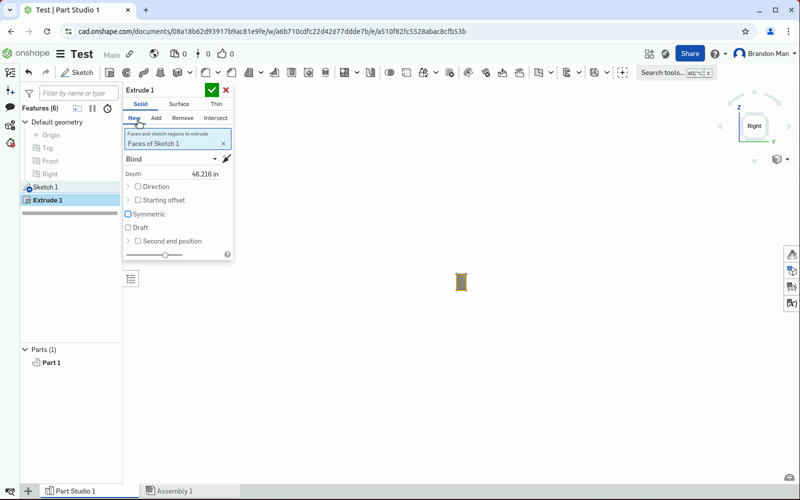
key(space)
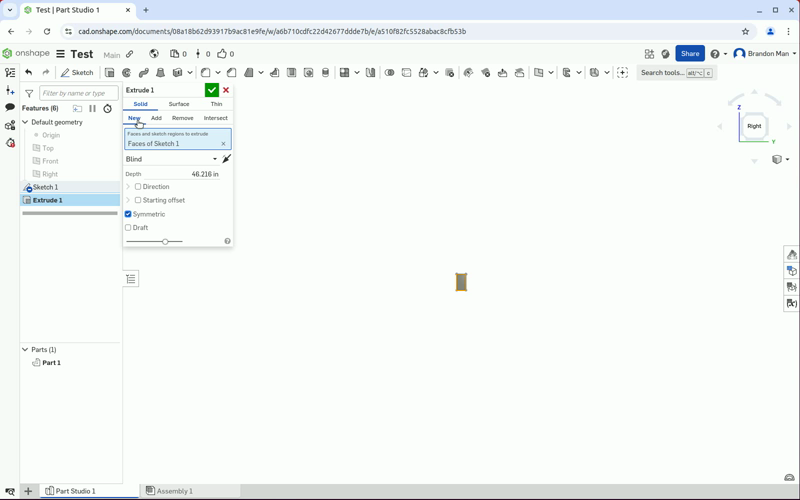
key(enter)
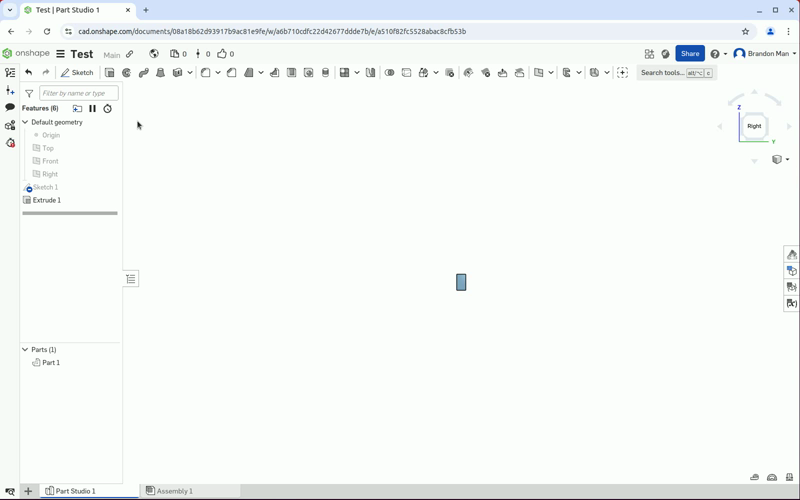
key(shift+h)
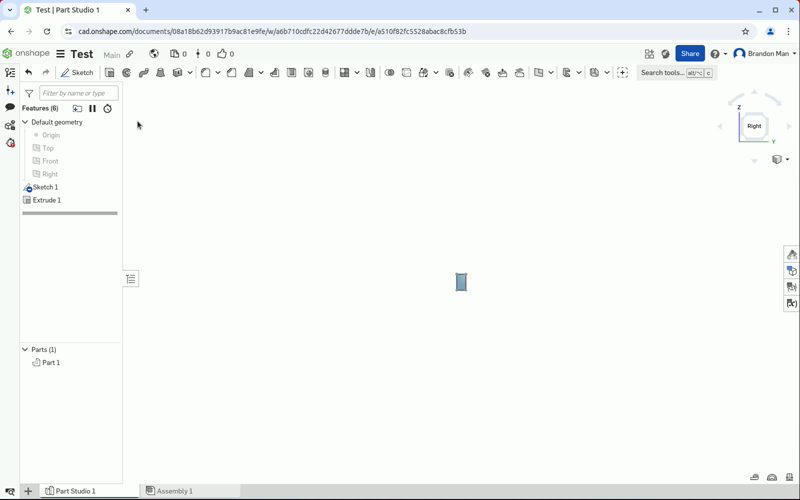
key(shift+h)
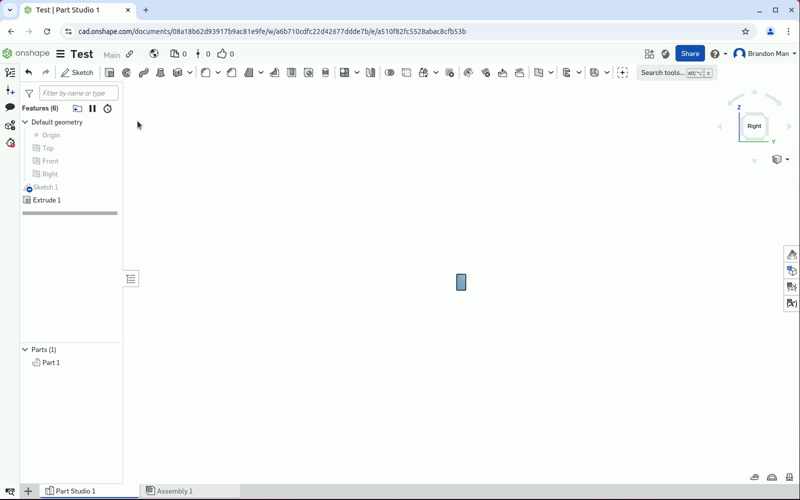
mouse_move(73, 189)
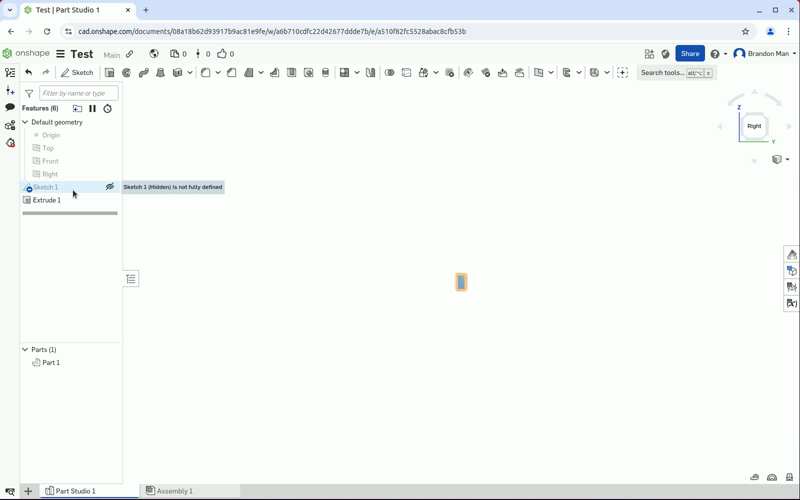
click(73, 189)
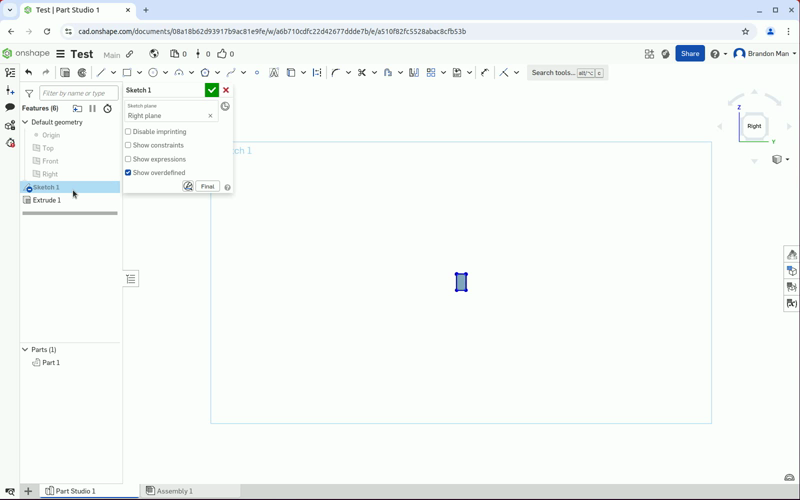
mouse_move(229, 92)
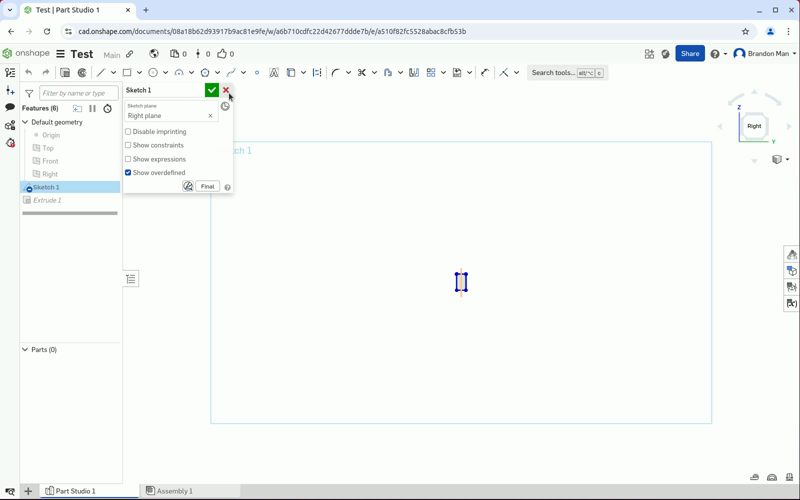
click(229, 92)
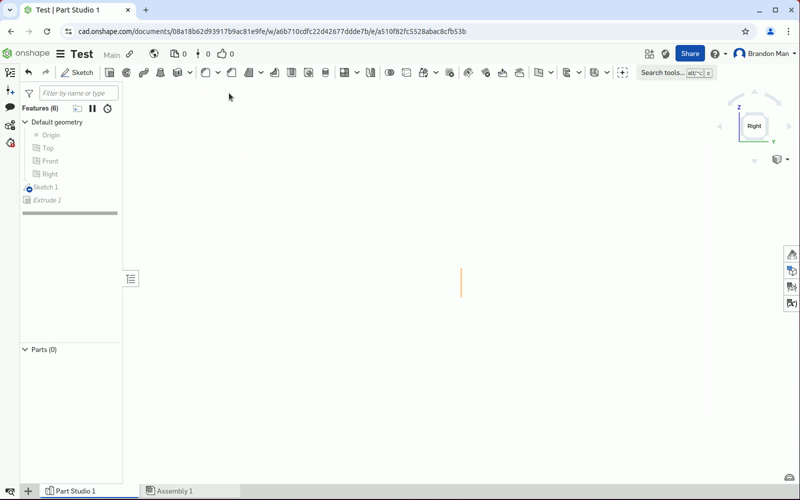
mouse_move(73, 352)
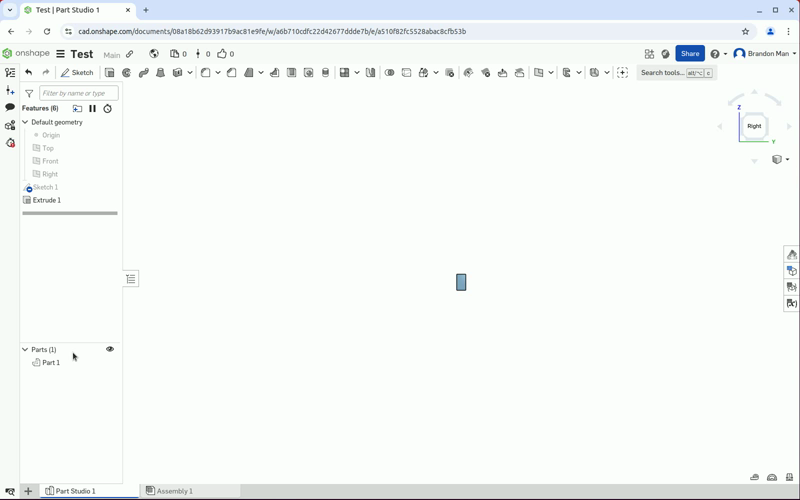
key(y)
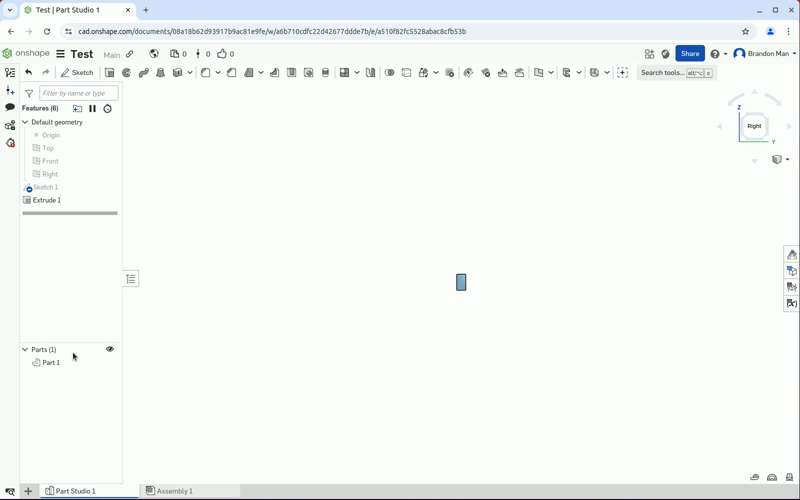
key(shift+p)
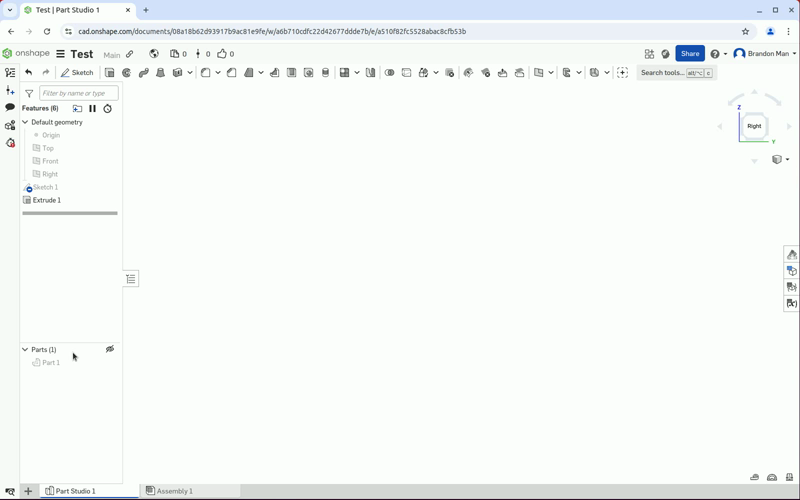
key(space)
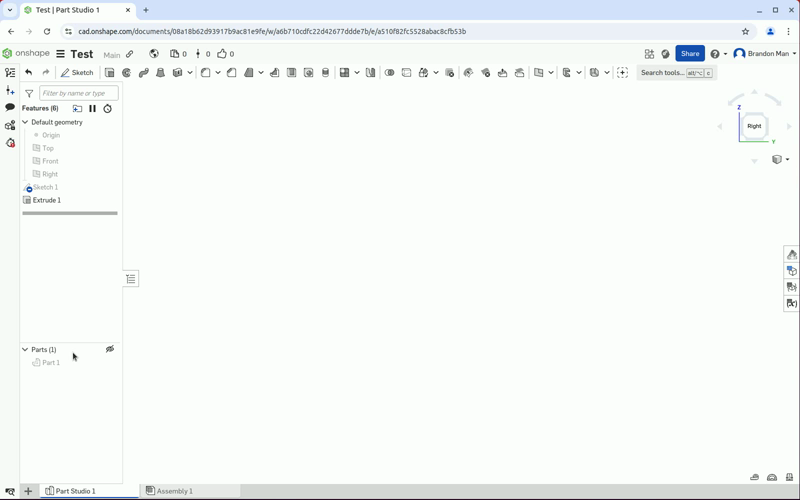
key_down(shift)
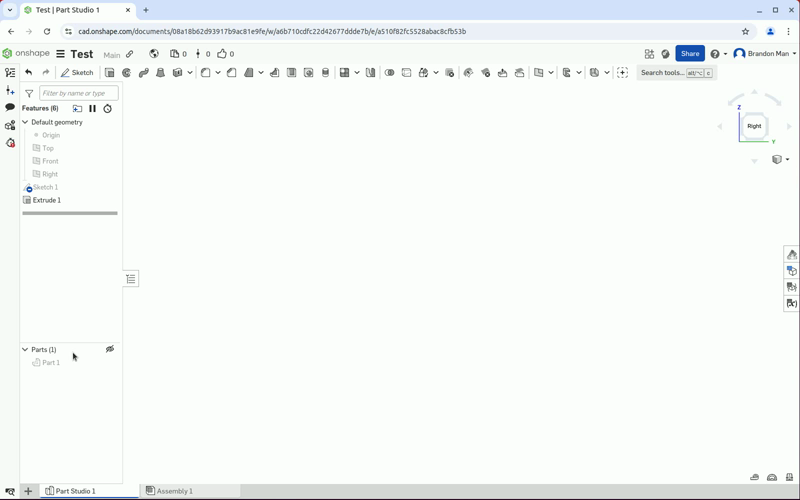
key(right)
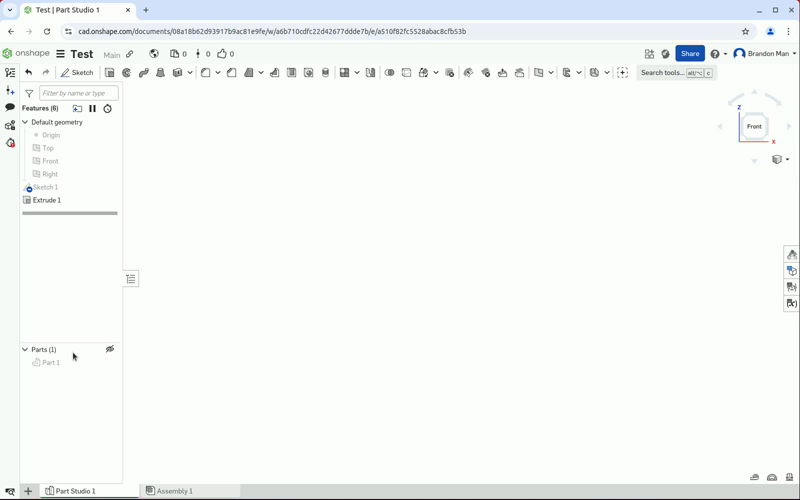
key_up(shift)
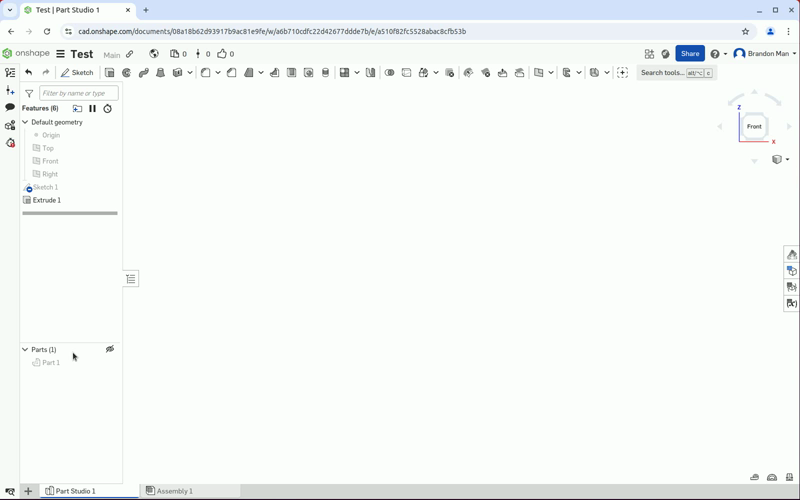
key(space)
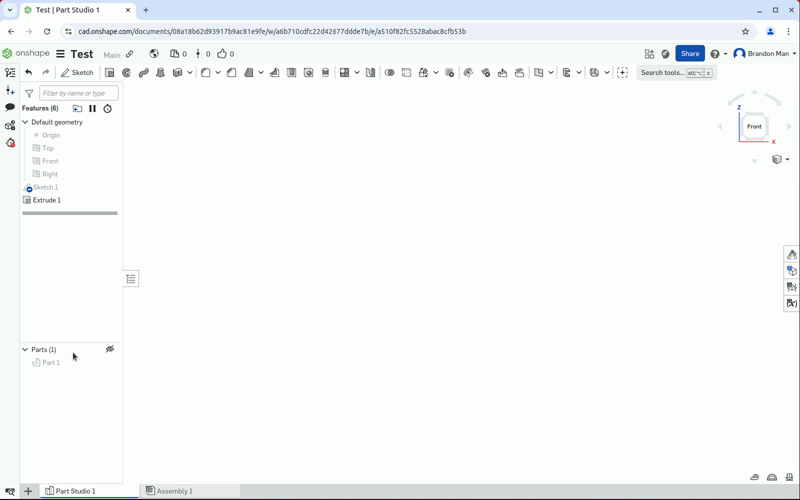
key_down(shift)
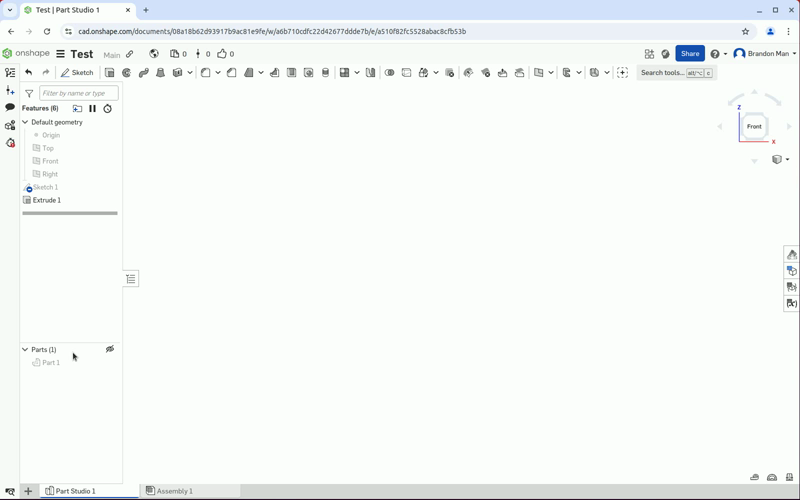
key(down)
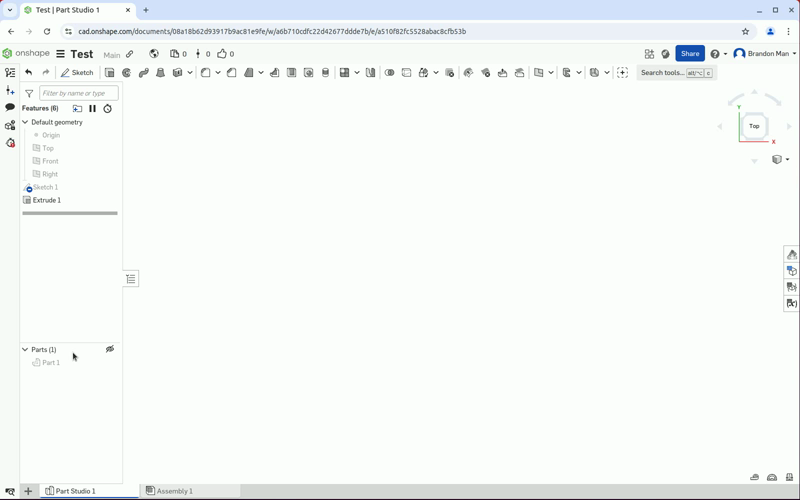
key_up(shift)
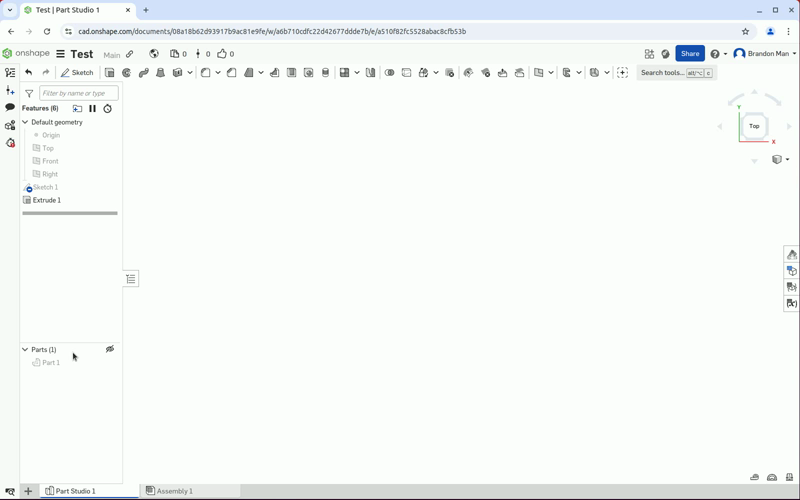
mouse_move(73, 352)
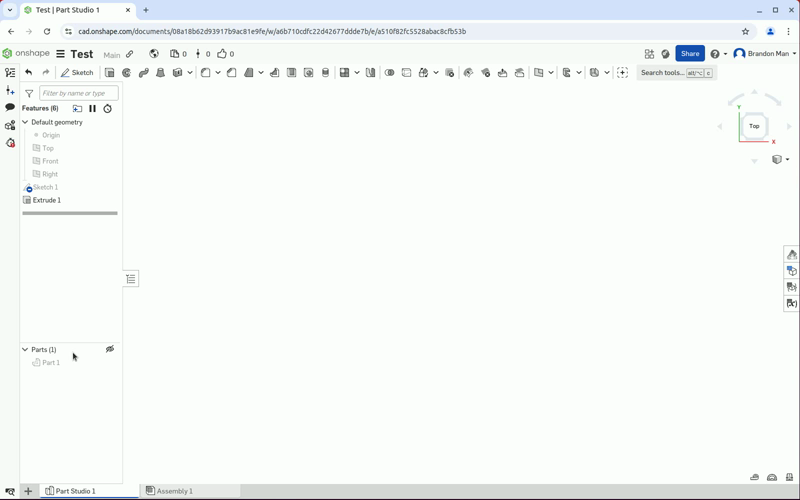
key(shift+y)
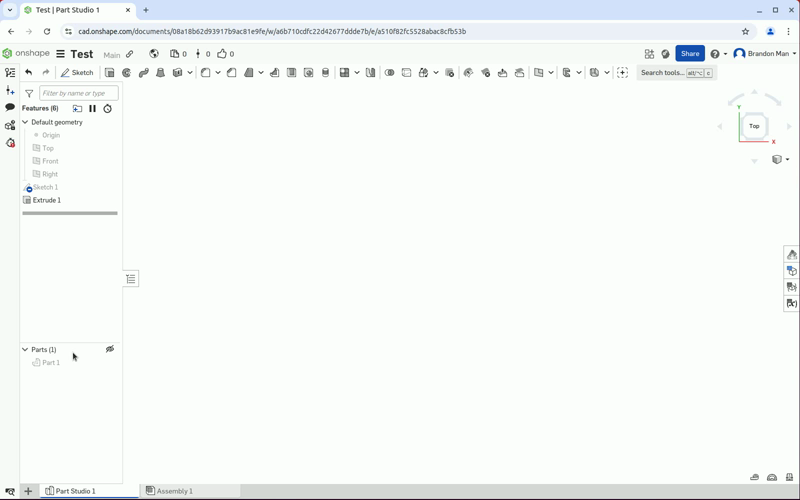
key(shift+s)
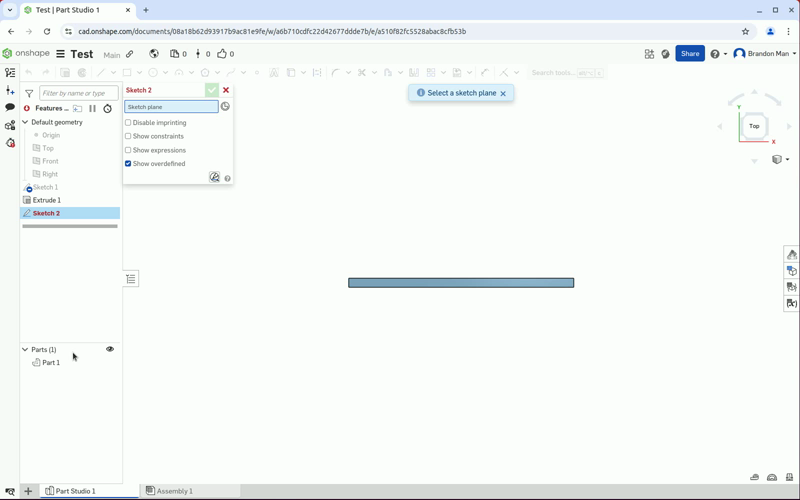
mouse_move(73, 150)
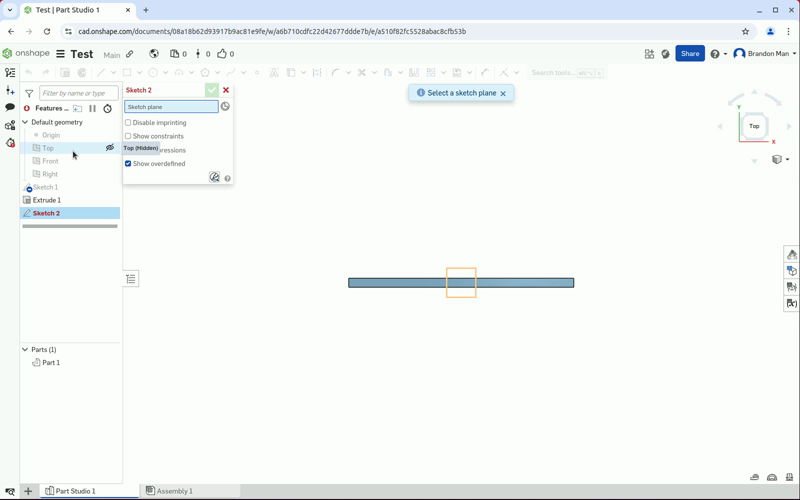
click(73, 150)
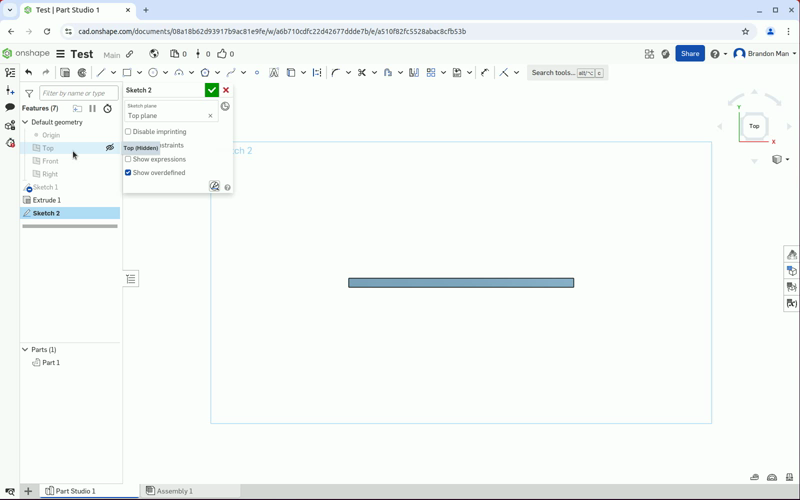
mouse_move(73, 352)
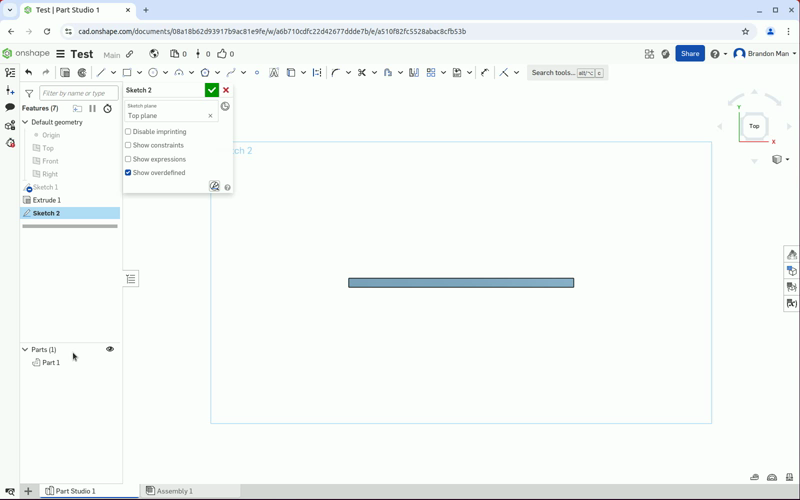
key(y)
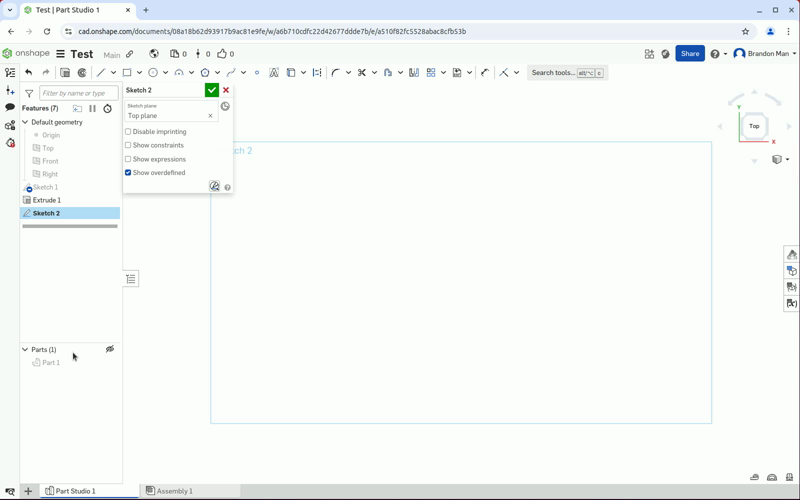
key(l)
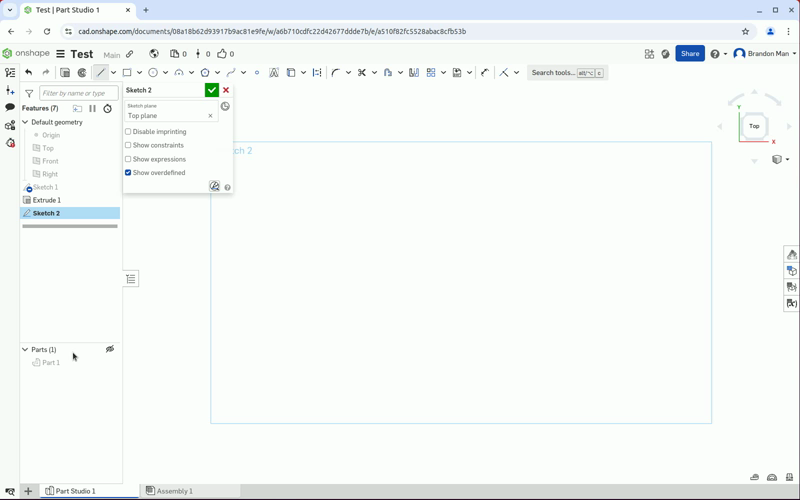
key_down(shift)
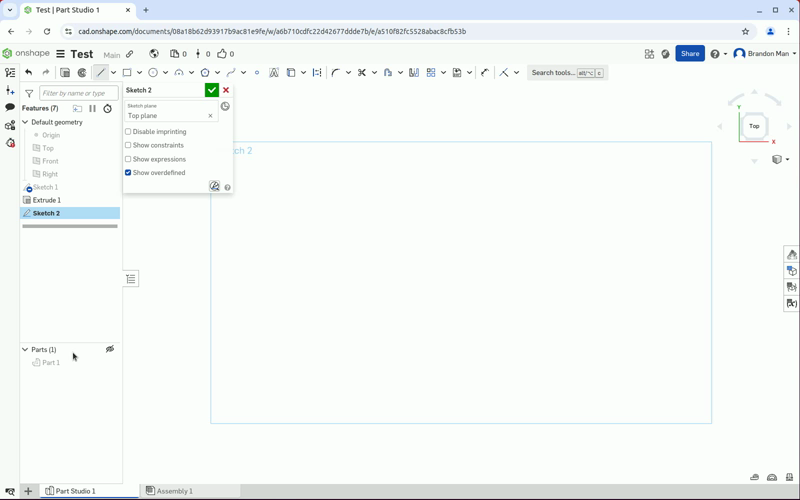
mouse_move(355, 280)
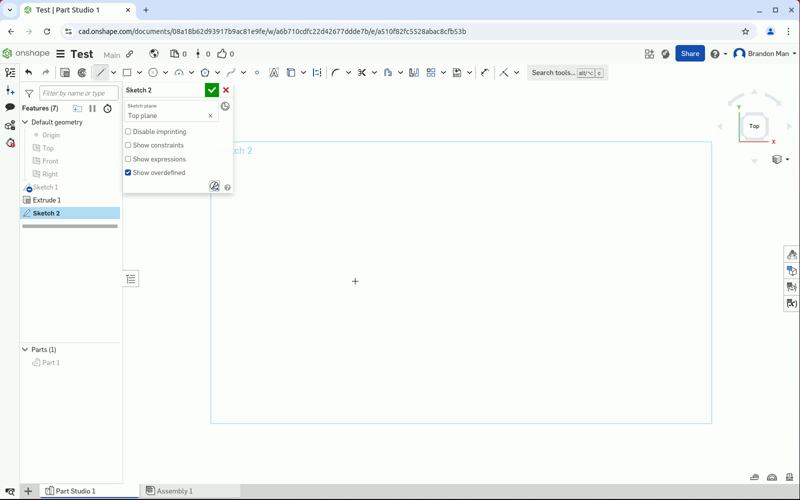
click(355, 280)
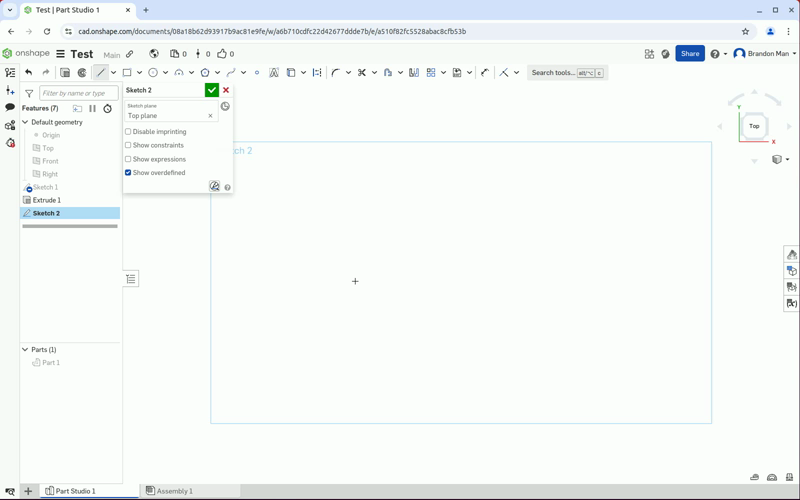
key_up(shift)
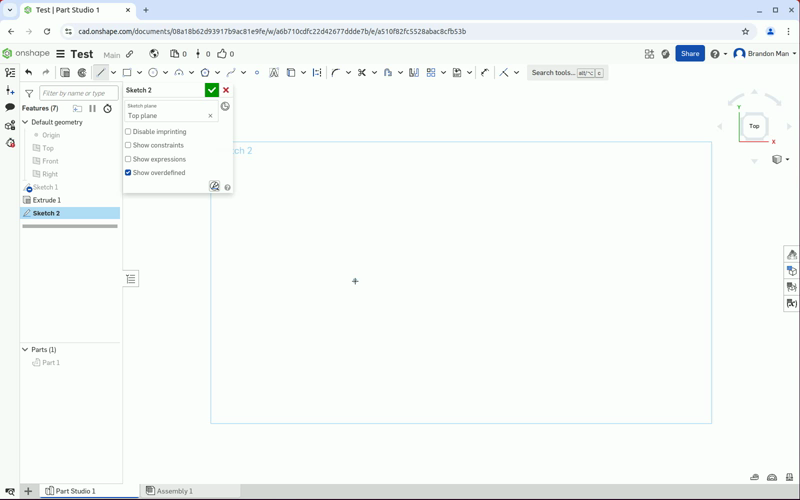
key_down(shift)
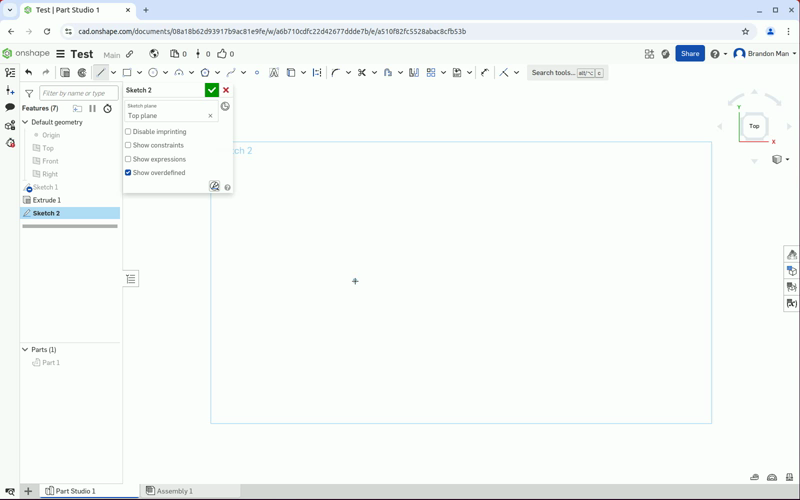
mouse_move(385, 280)
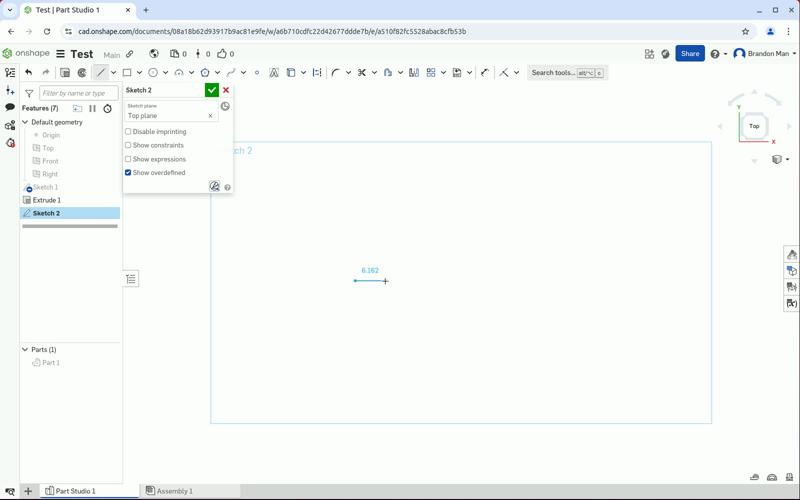
mouse_move(355, 276)
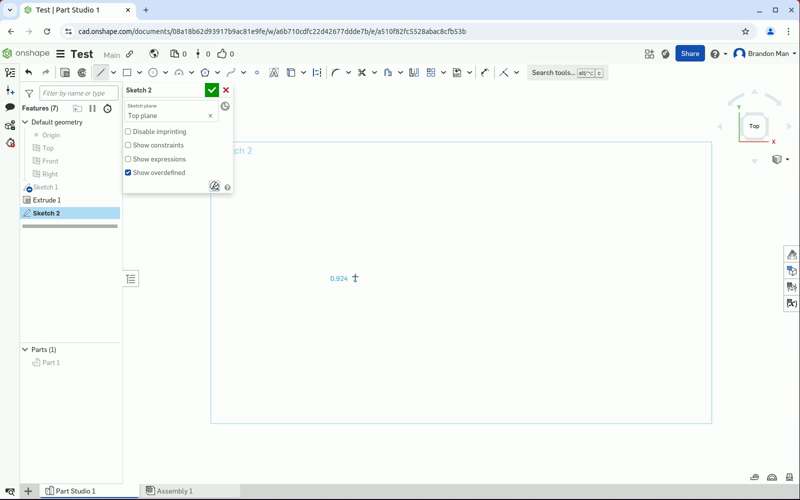
scroll(6)
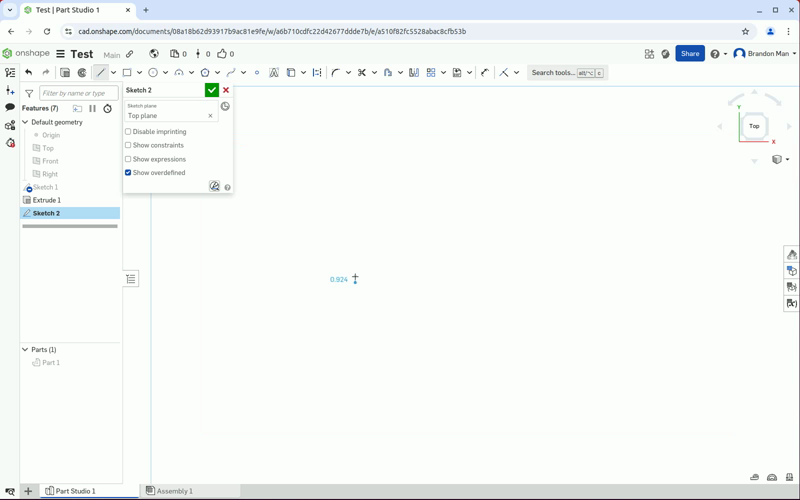
scroll(6)
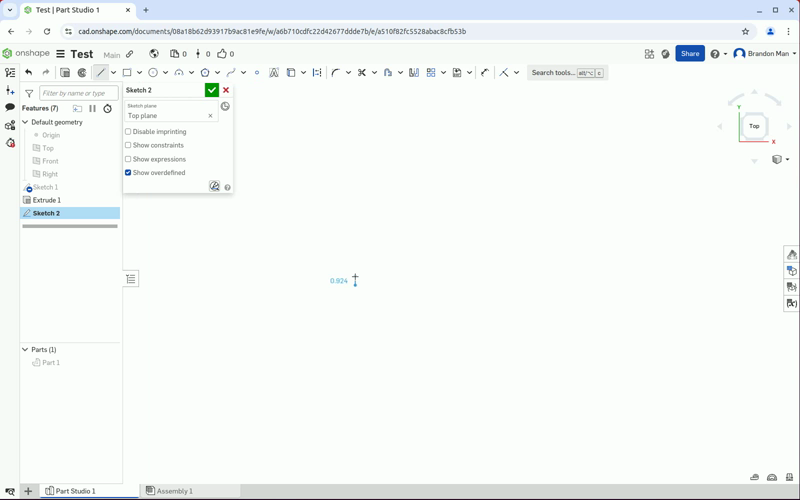
scroll(6)
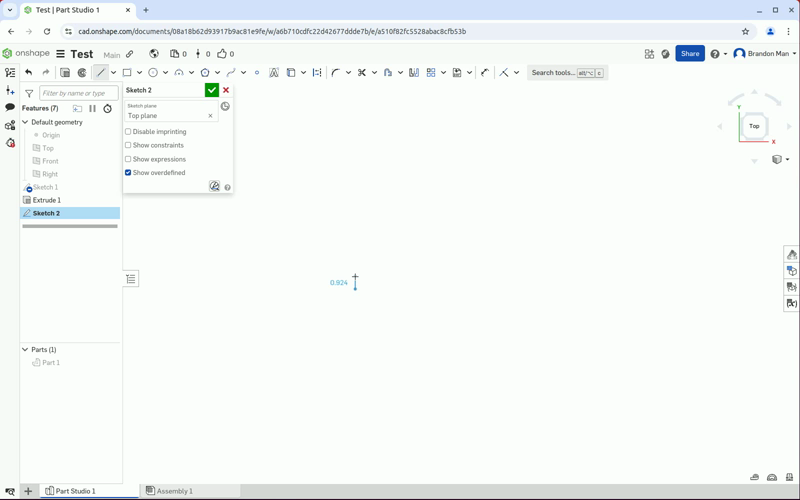
scroll(6)
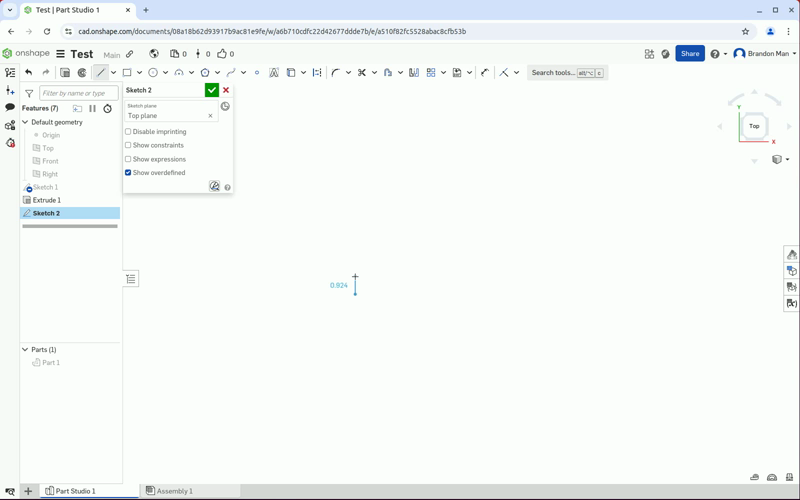
scroll(6)
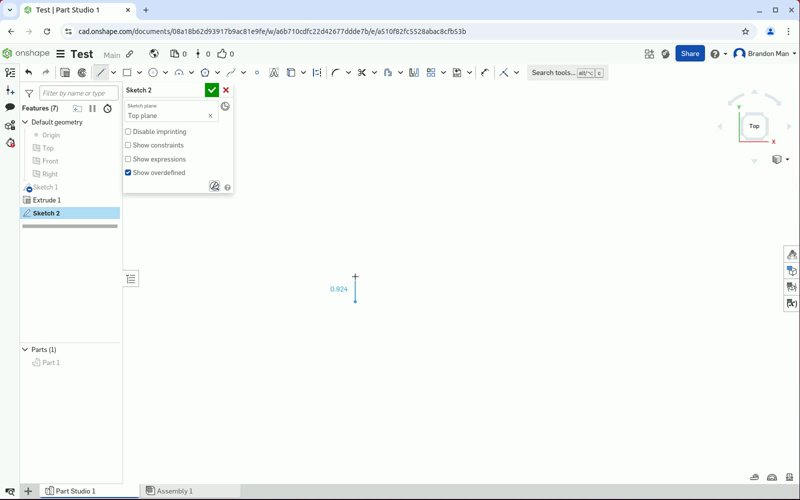
scroll(6)
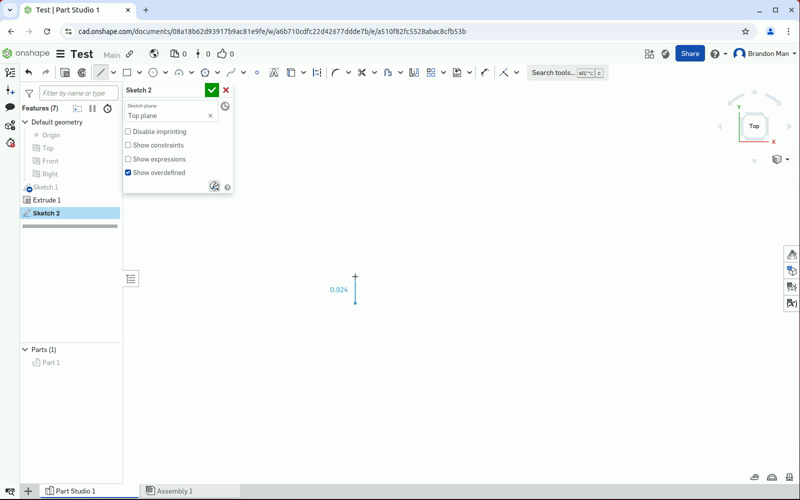
scroll(6)
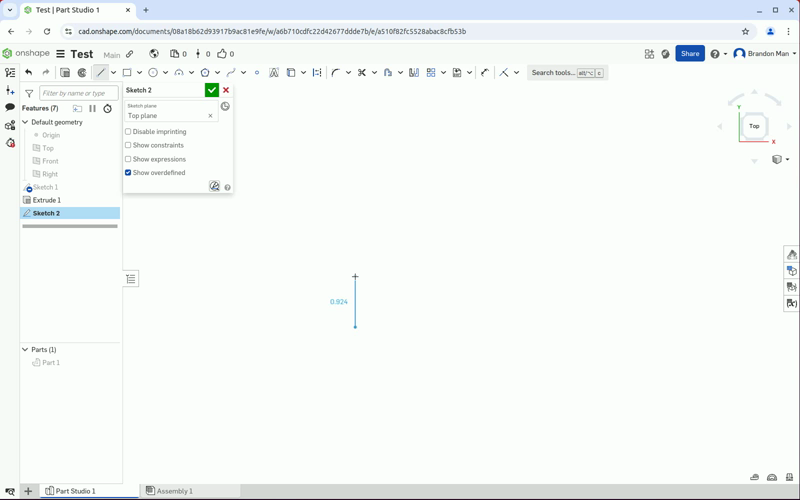
click(355, 276)
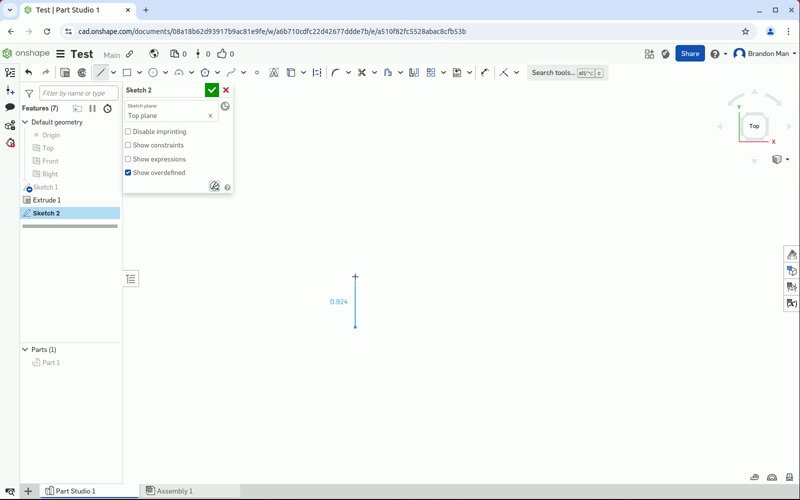
scroll(-6)
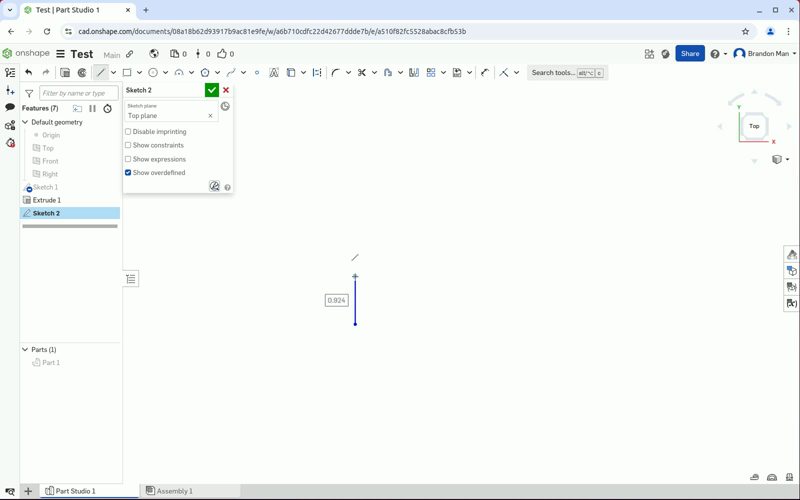
scroll(-6)
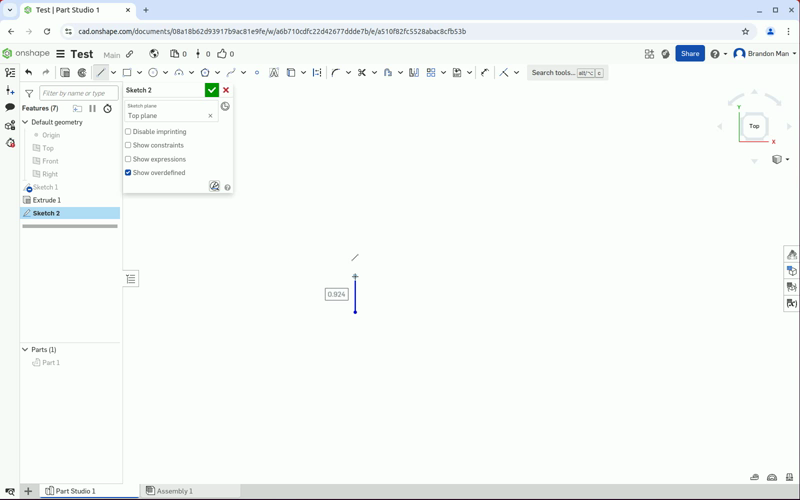
scroll(-6)
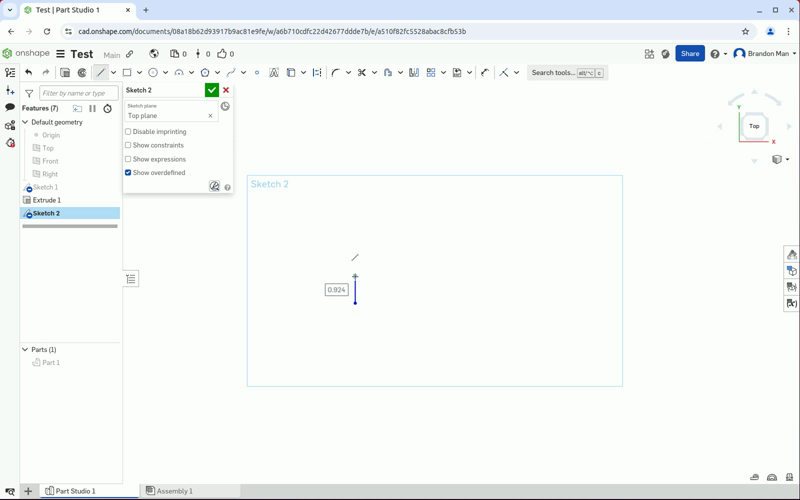
scroll(-6)
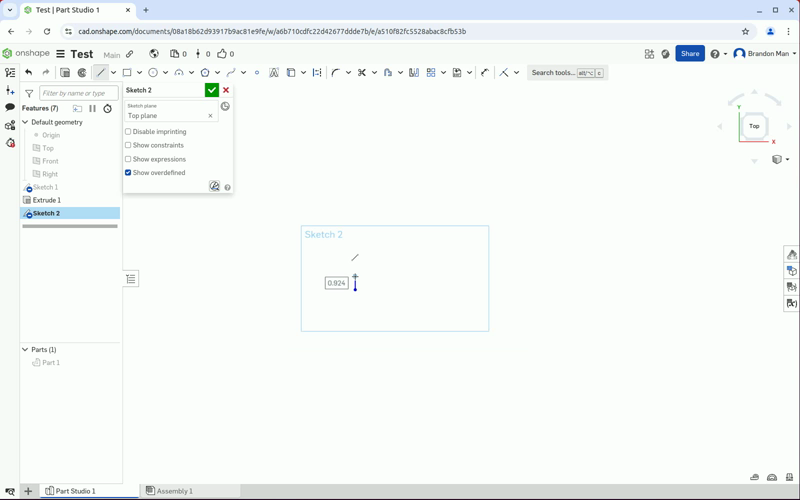
scroll(-6)
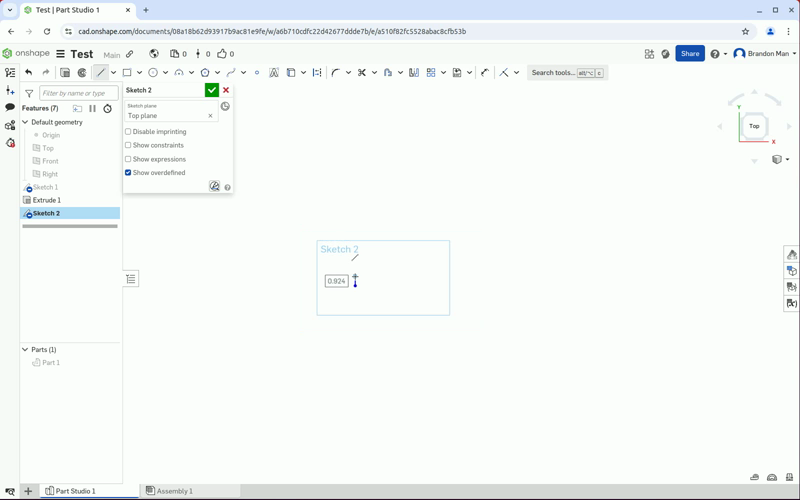
scroll(-6)
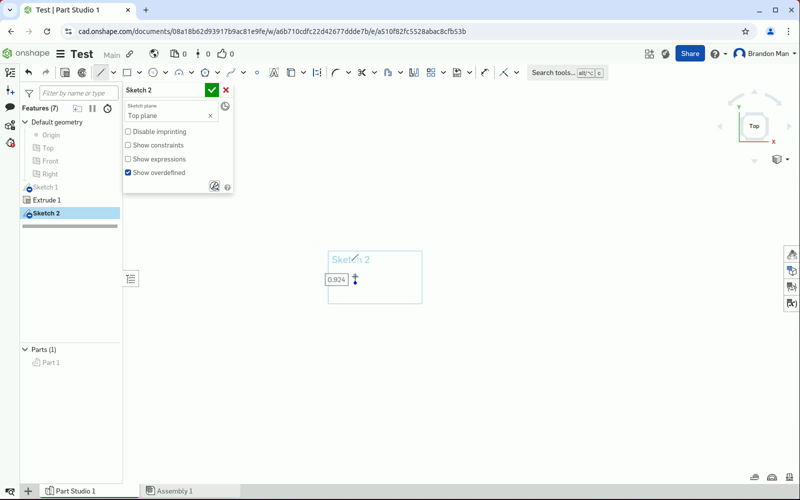
scroll(-6)
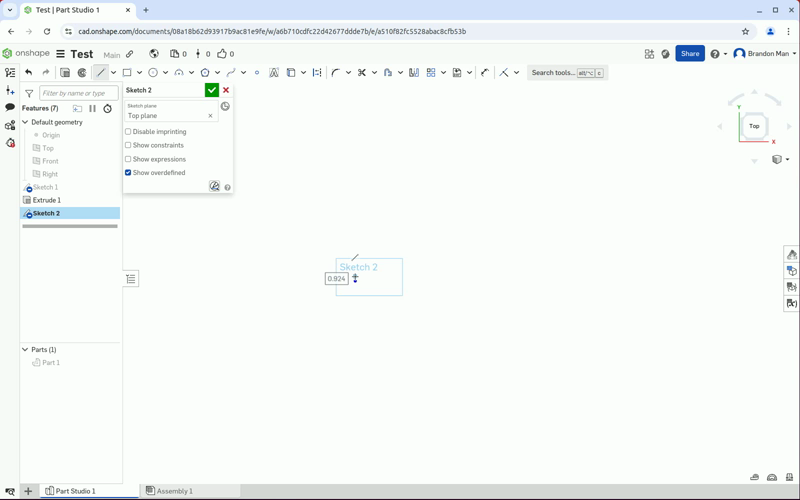
key_up(shift)
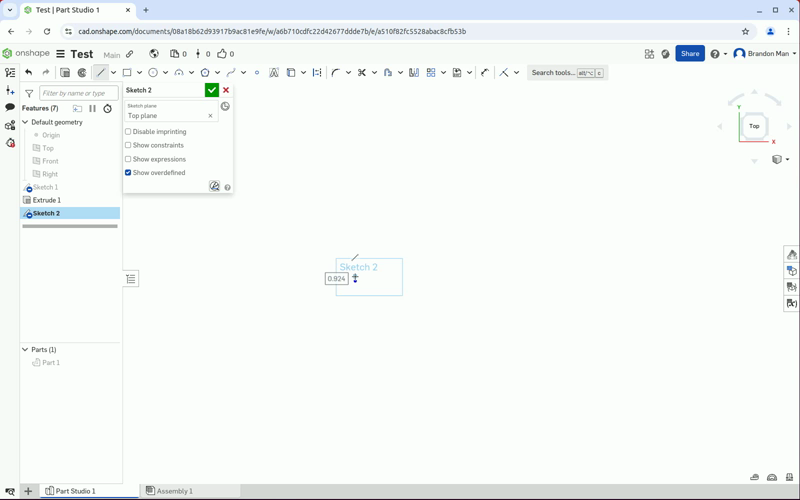
key_down(shift)
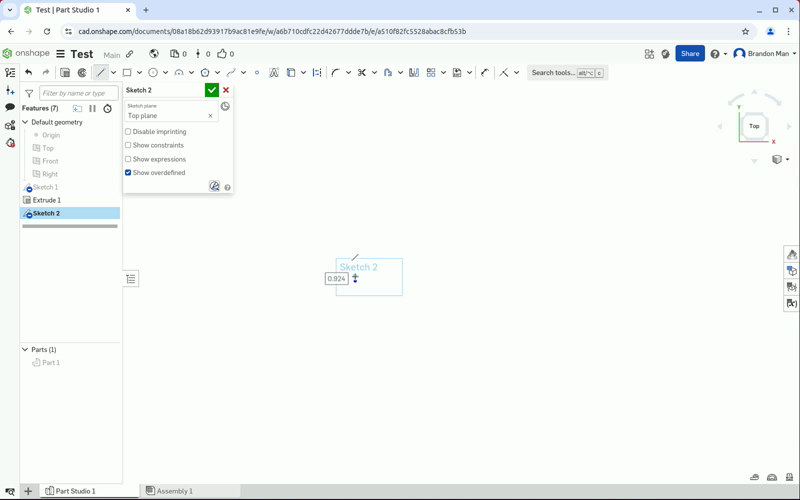
mouse_move(385, 276)
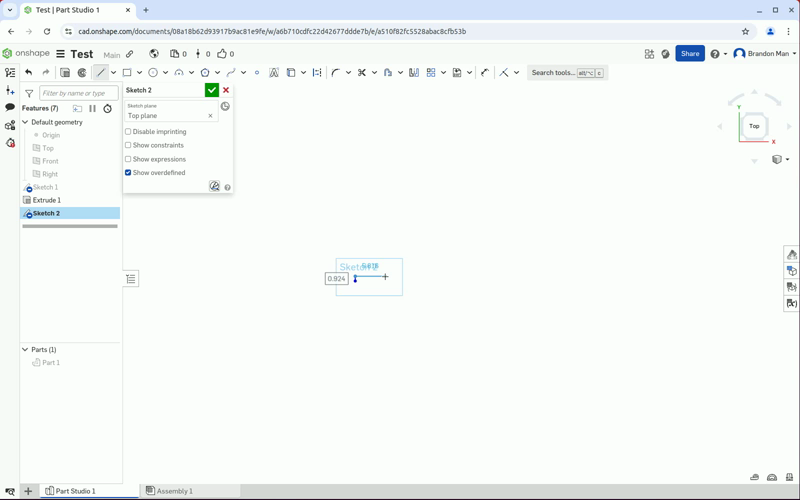
mouse_move(367, 276)
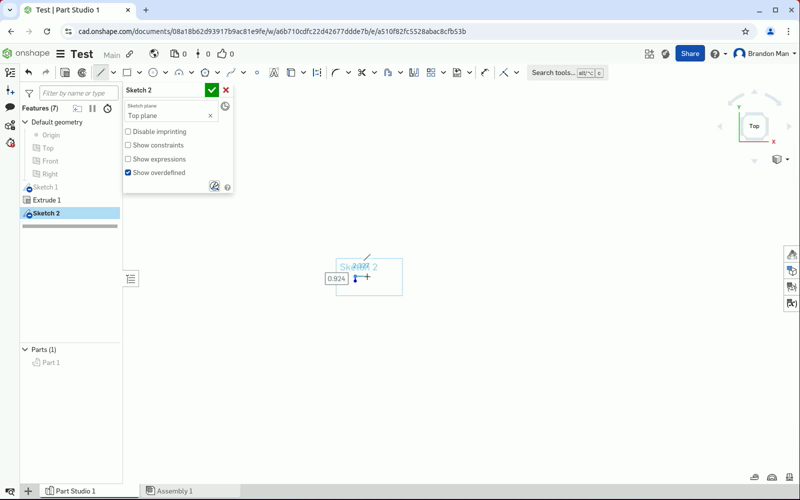
click(367, 276)
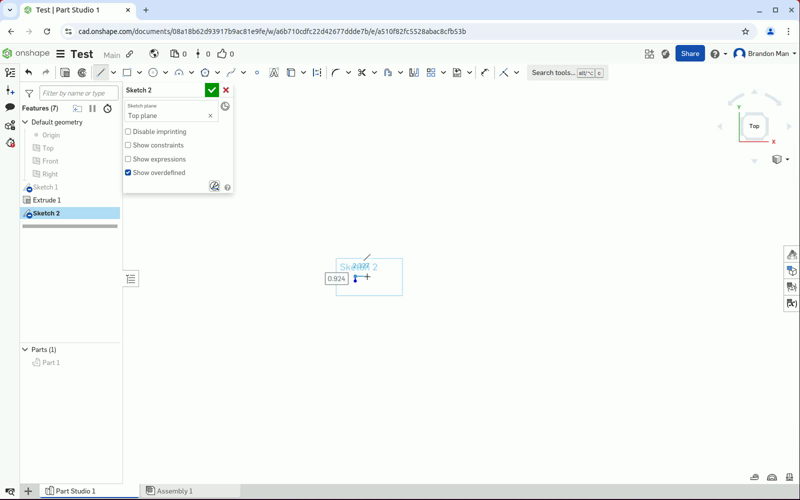
key_up(shift)
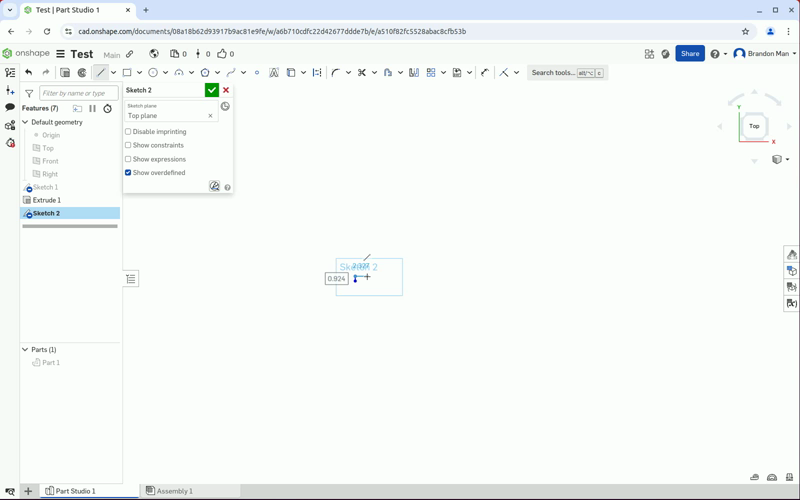
key_down(shift)
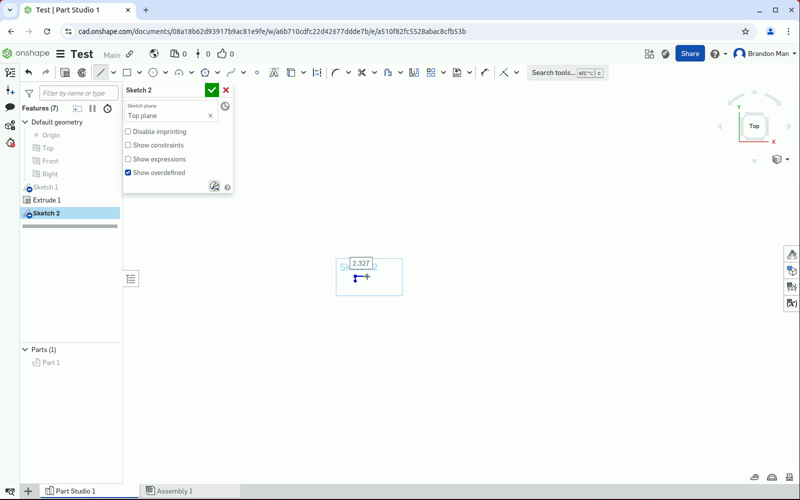
mouse_move(397, 276)
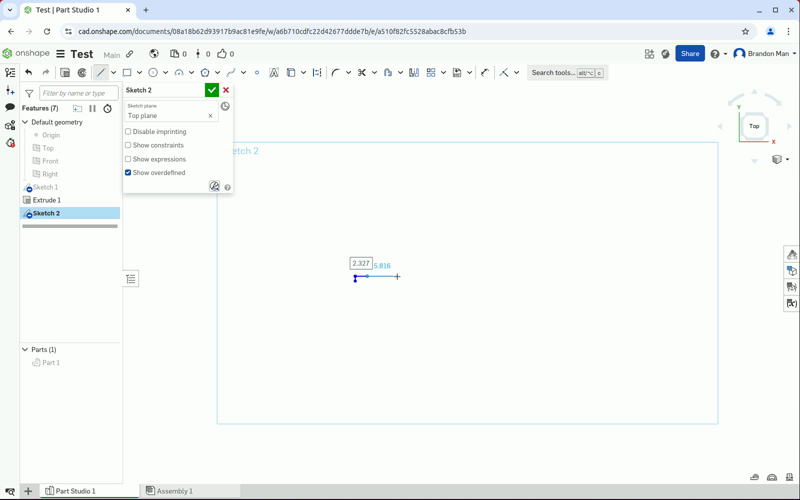
mouse_move(367, 280)
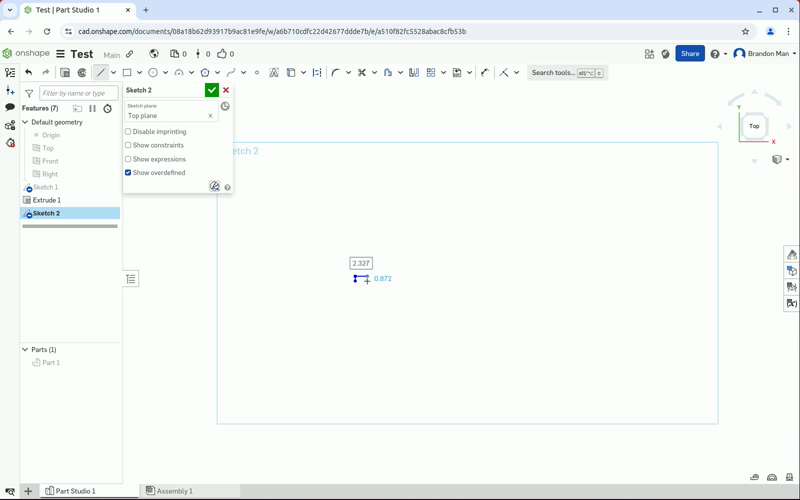
scroll(6)
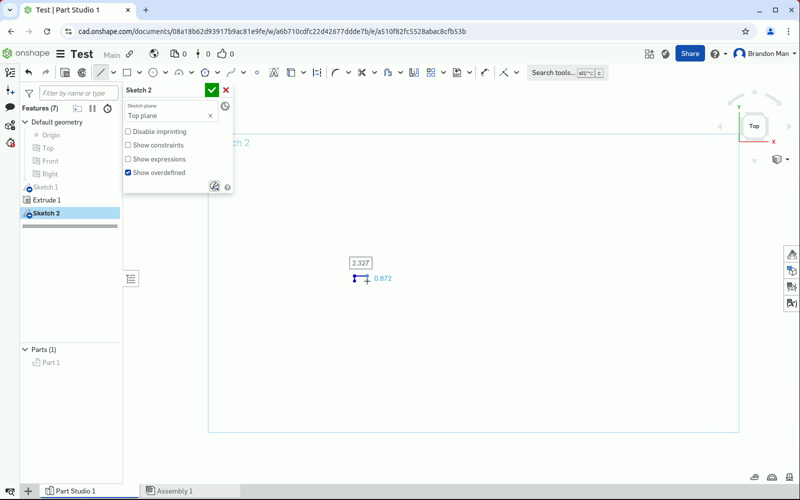
scroll(6)
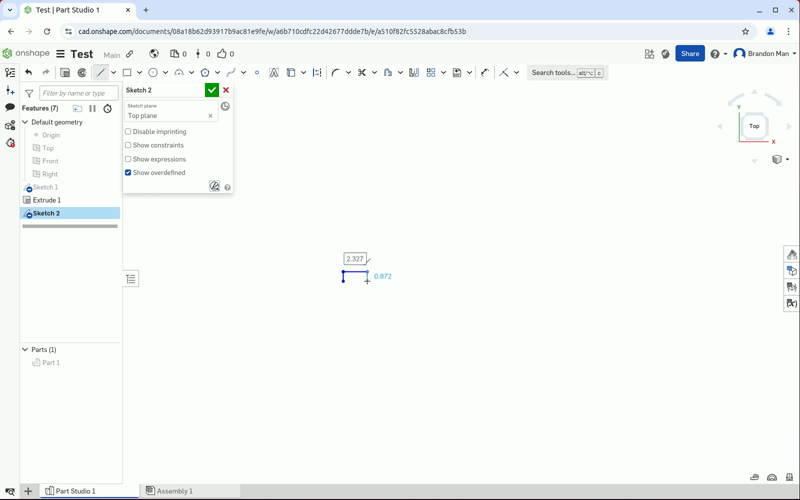
scroll(6)
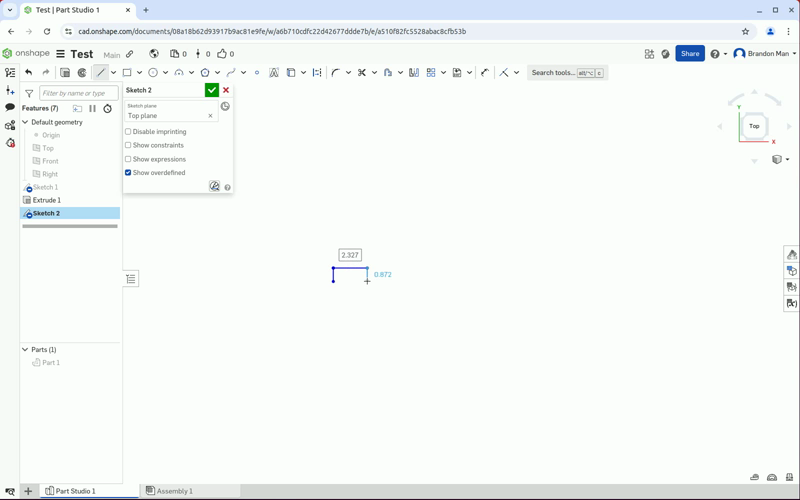
scroll(6)
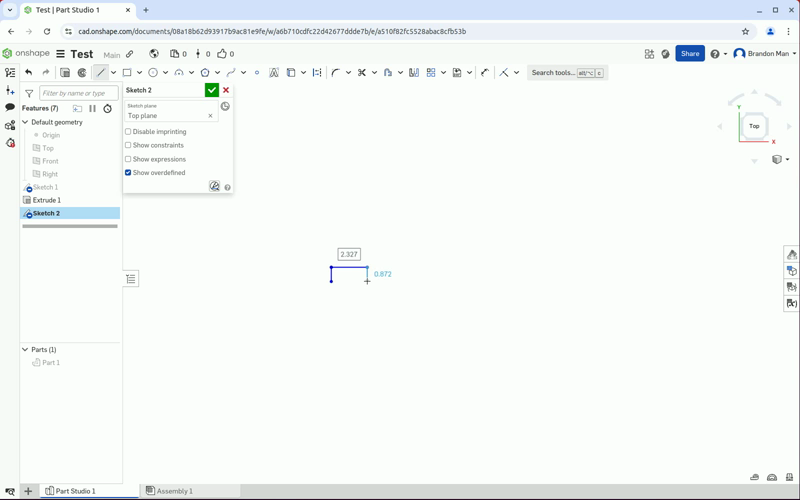
scroll(6)
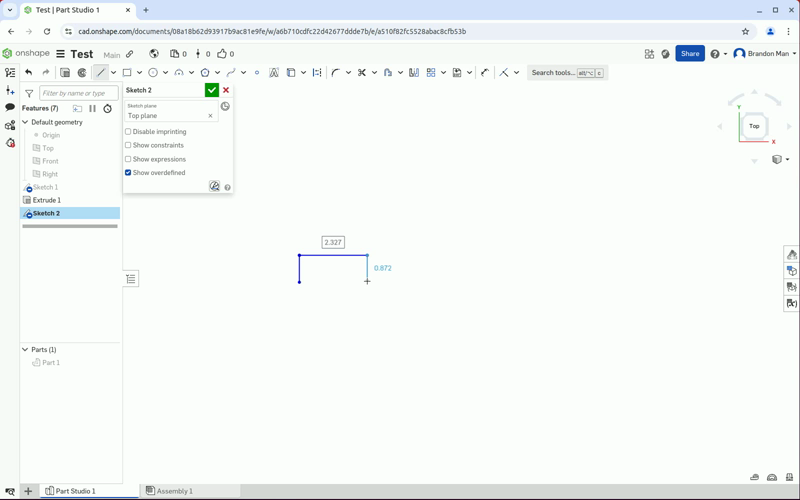
scroll(6)
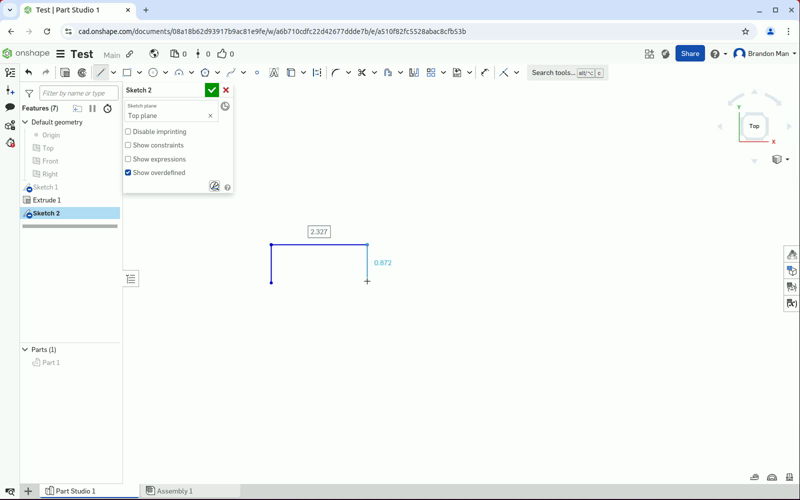
scroll(6)
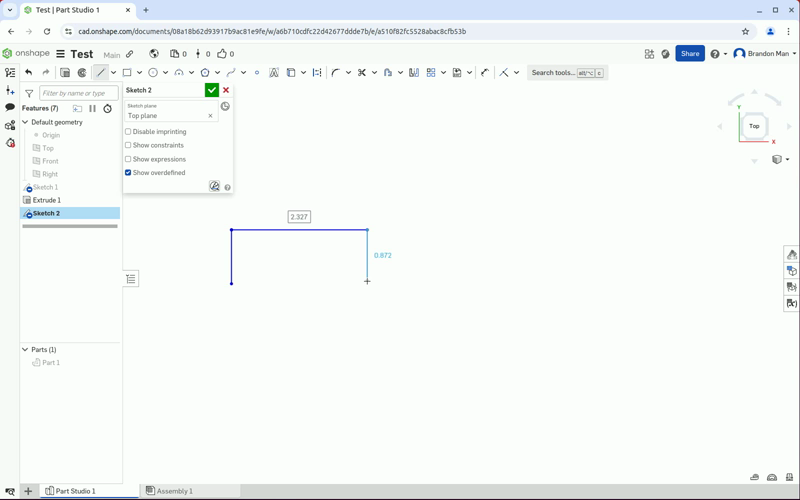
click(367, 280)
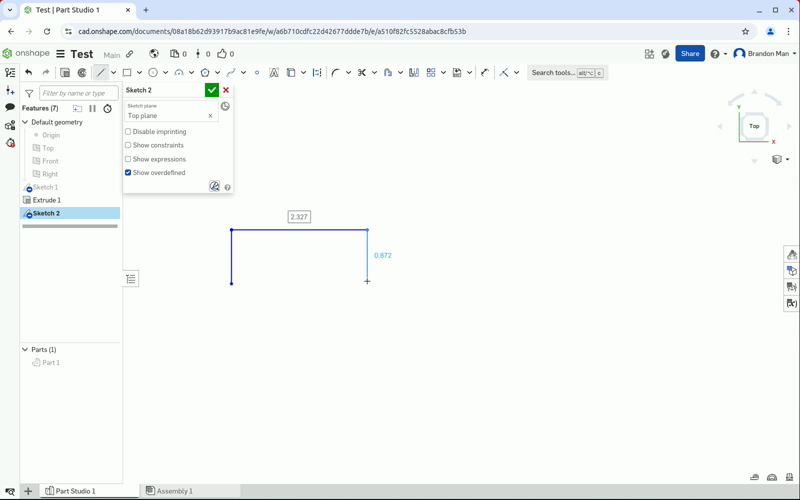
scroll(-6)
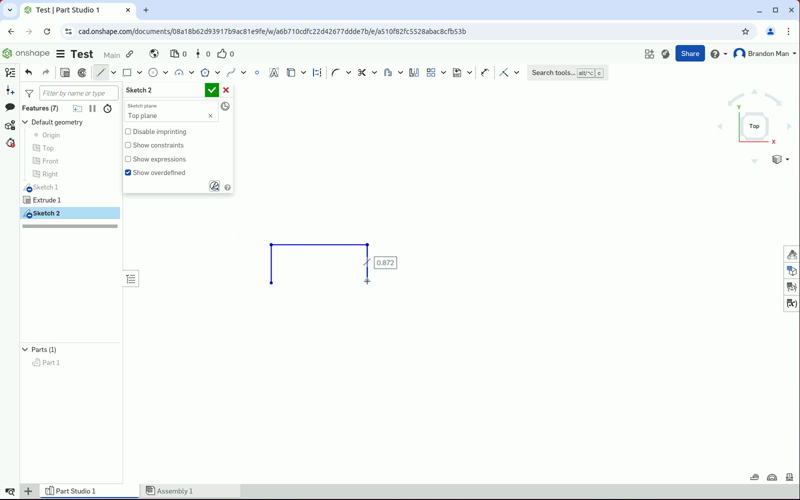
scroll(-6)
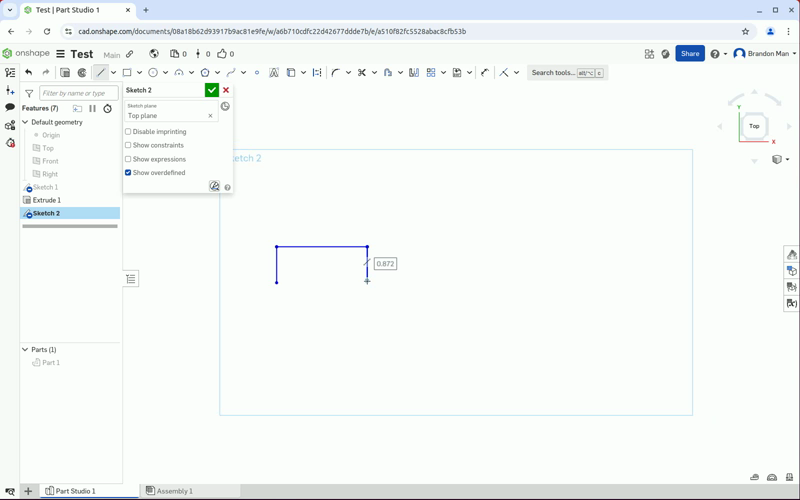
scroll(-6)
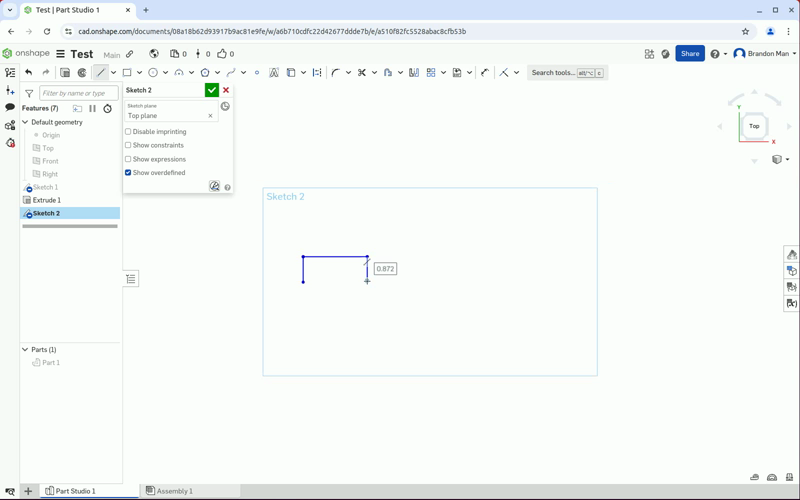
scroll(-6)
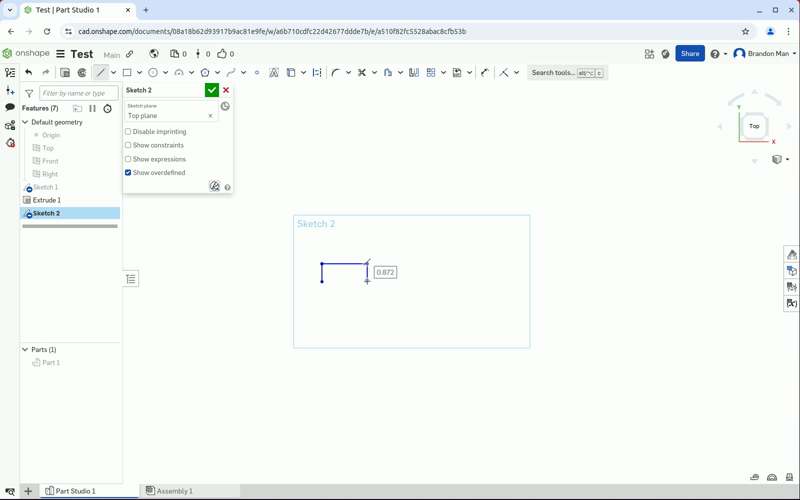
scroll(-6)
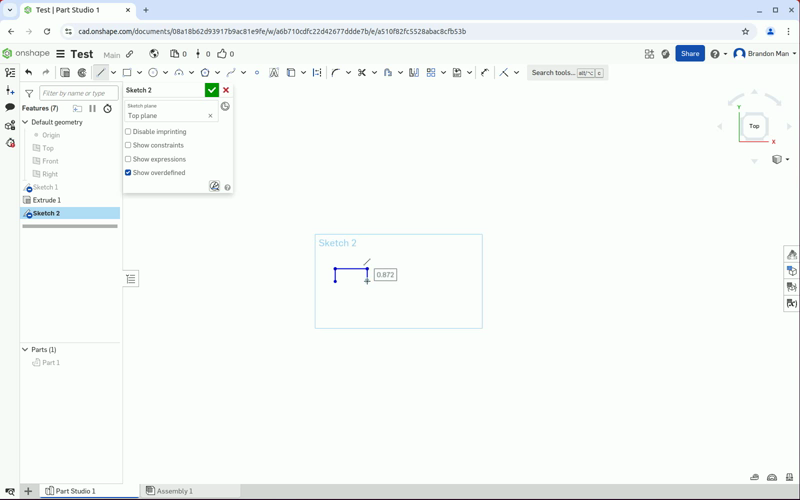
scroll(-6)
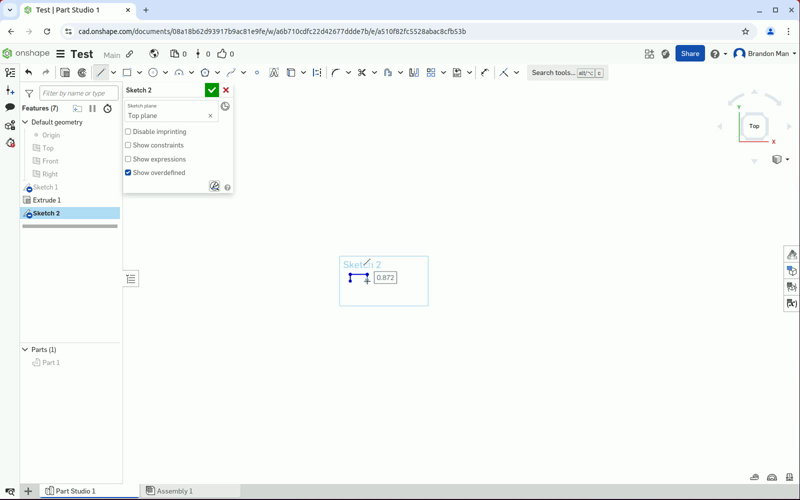
scroll(-6)
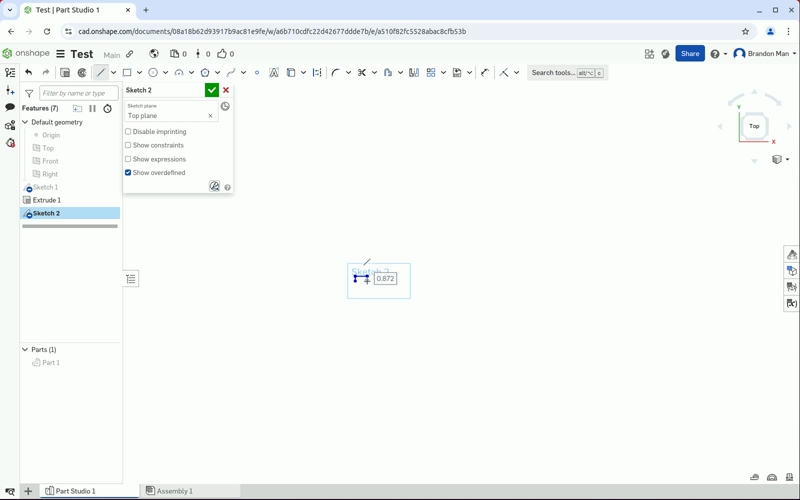
key_up(shift)
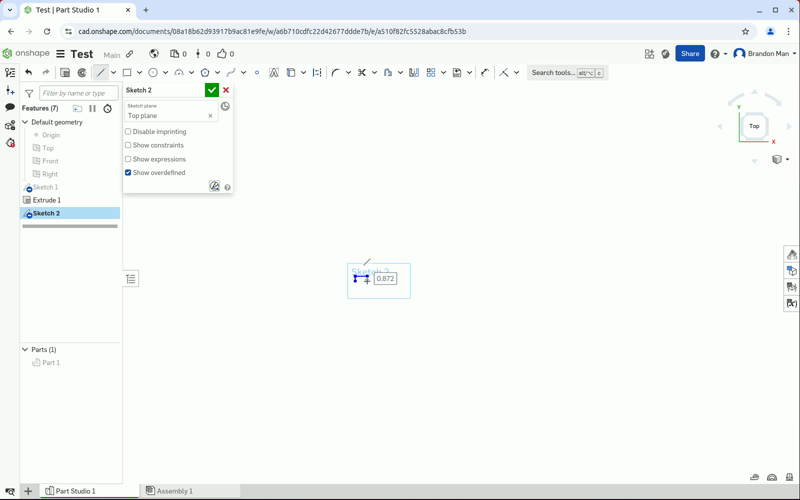
key(esc)
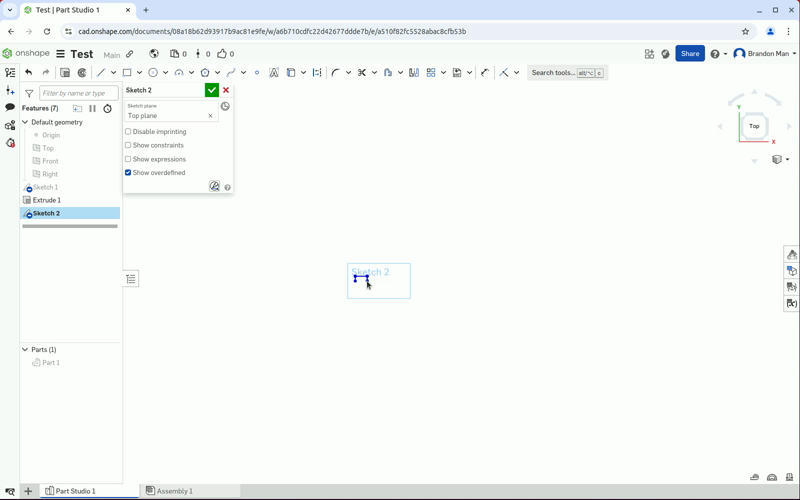
key(a)
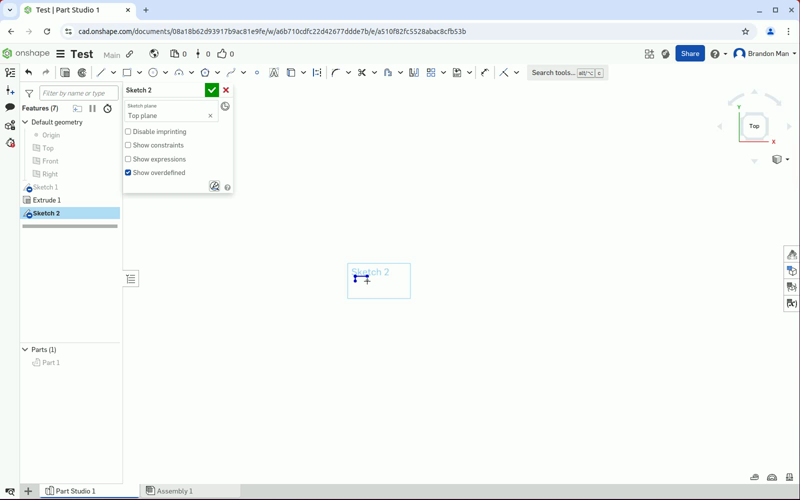
mouse_move(367, 280)
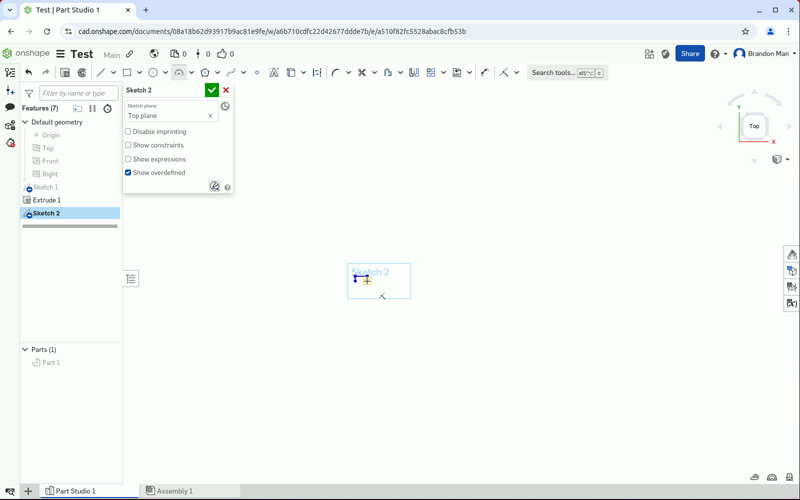
scroll(6)
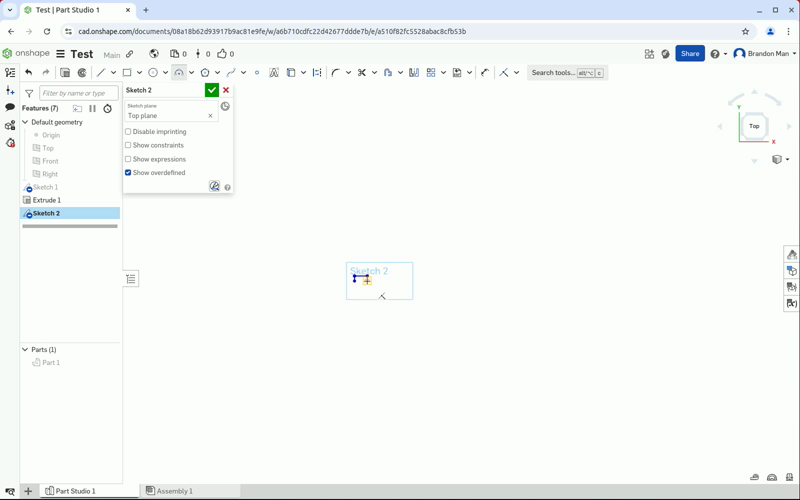
scroll(6)
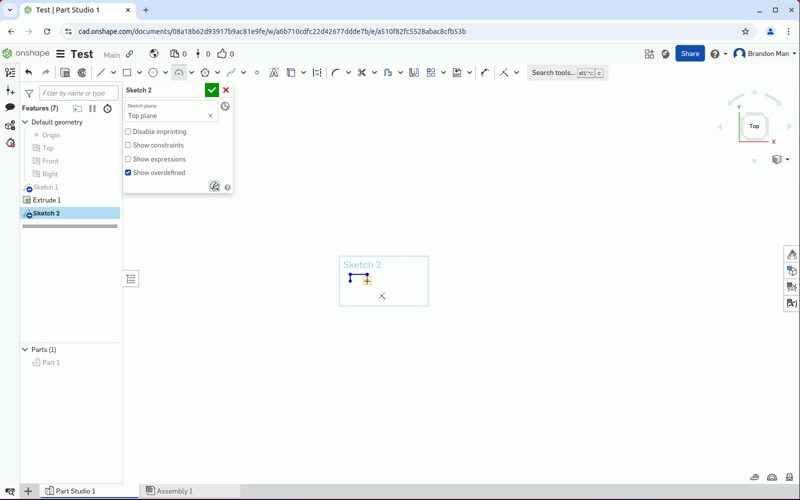
scroll(6)
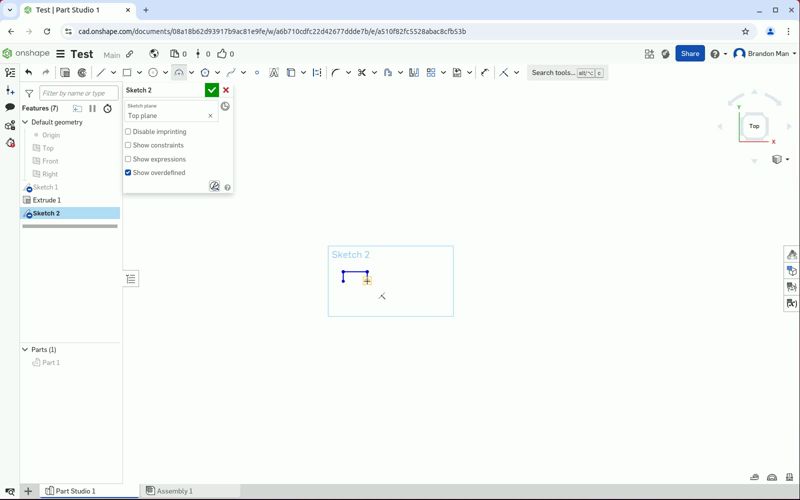
scroll(6)
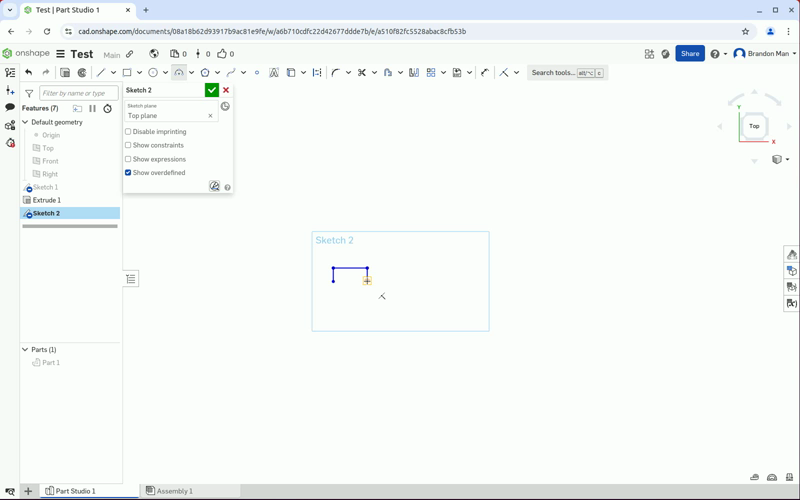
scroll(6)
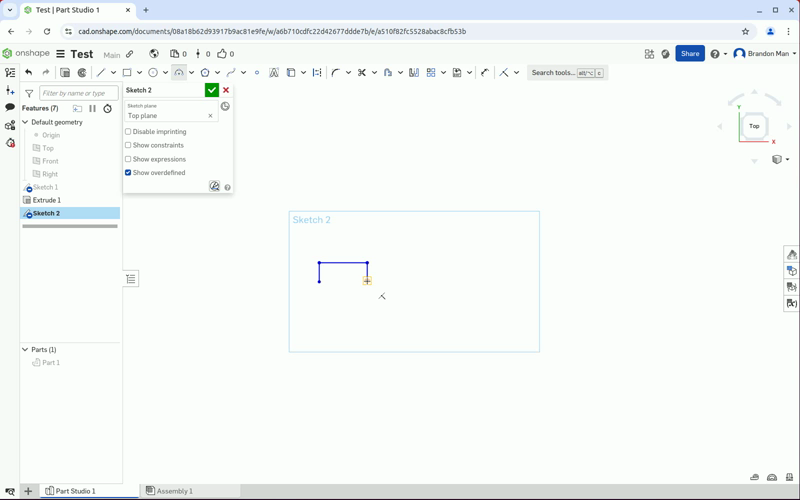
scroll(6)
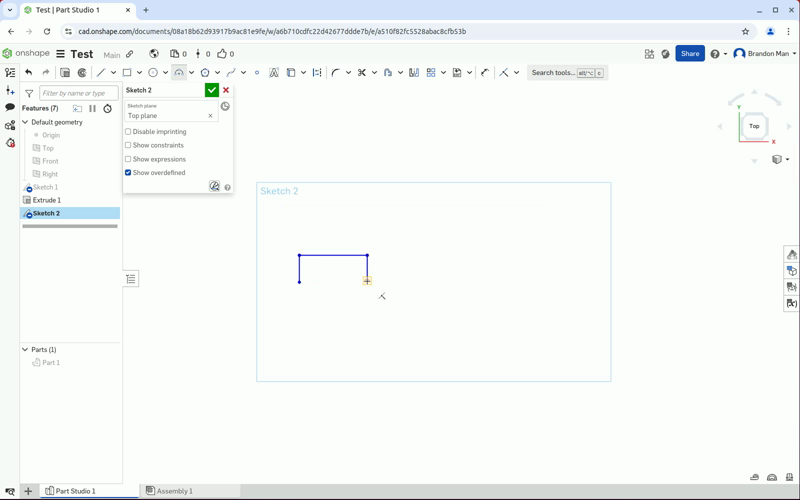
scroll(6)
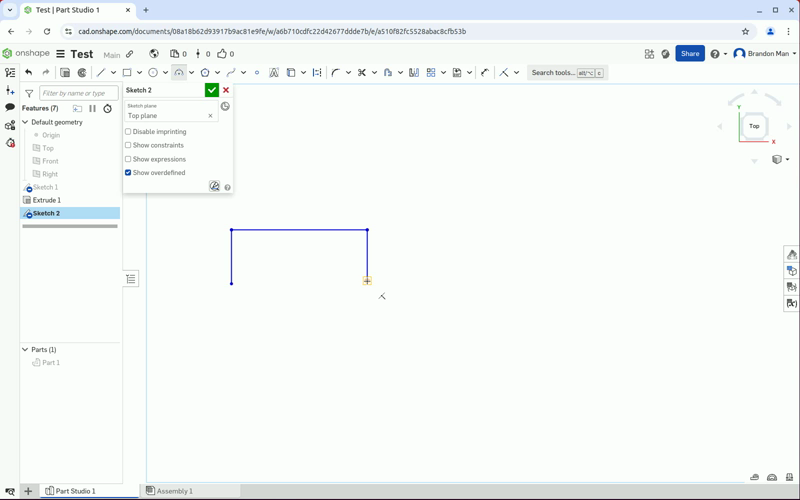
click(367, 280)
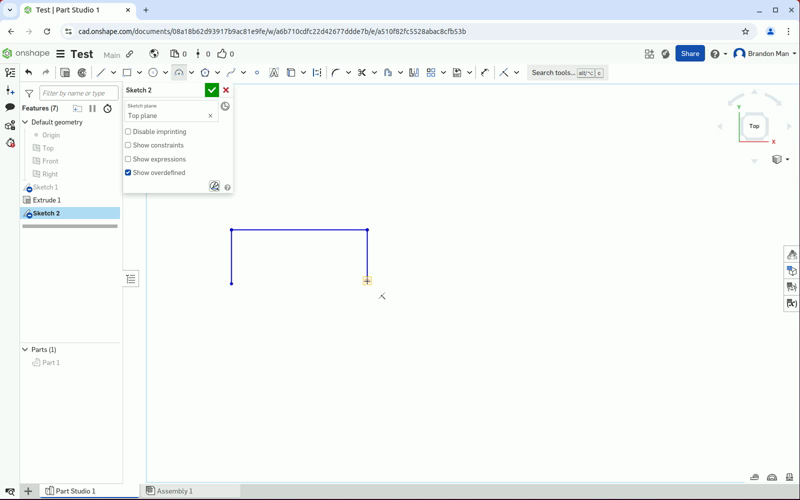
scroll(-6)
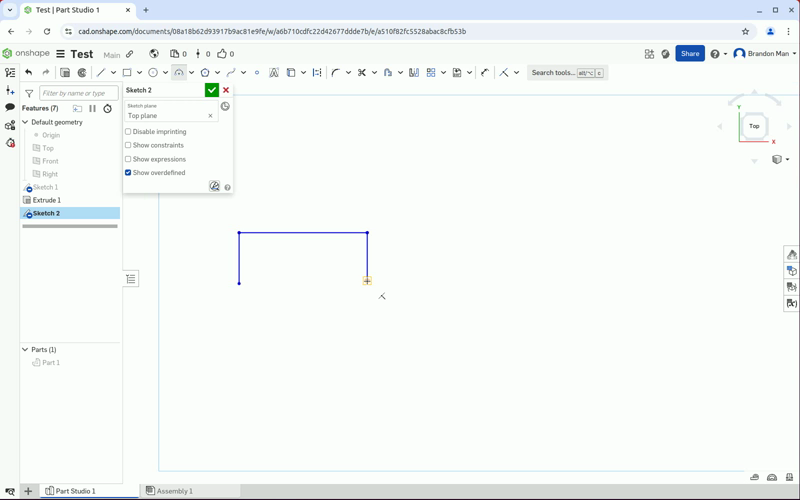
scroll(-6)
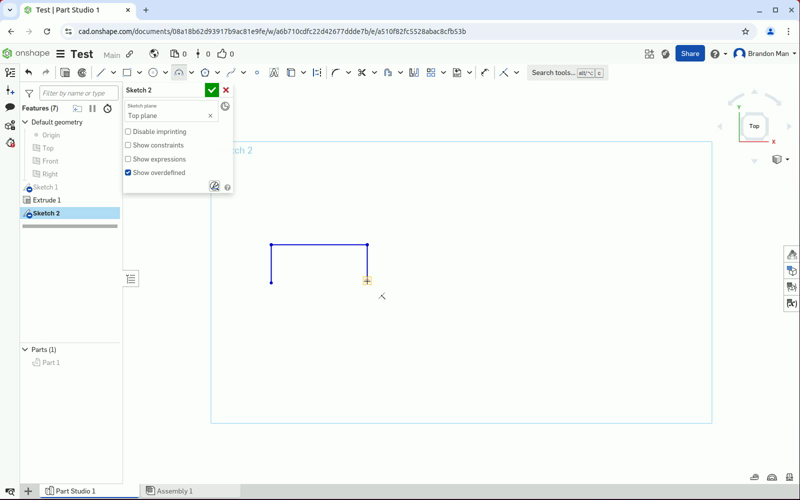
scroll(-6)
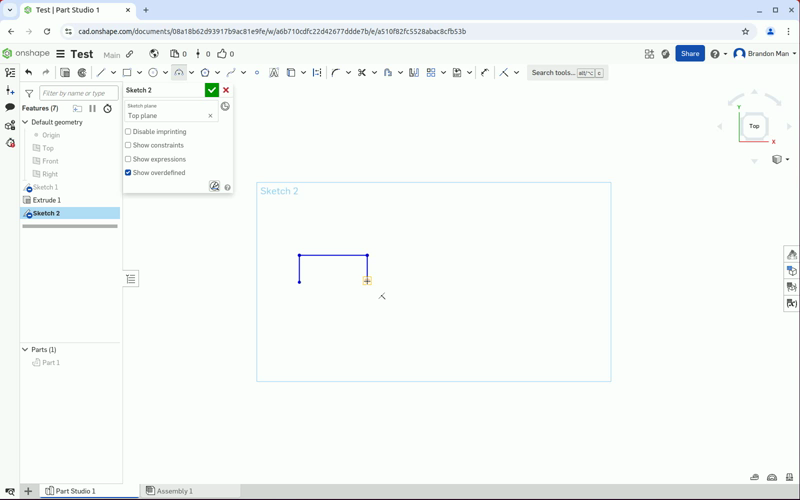
scroll(-6)
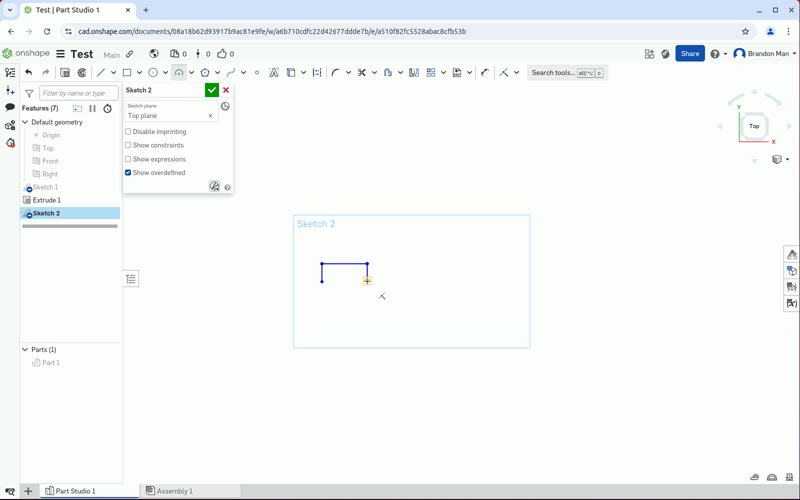
scroll(-6)
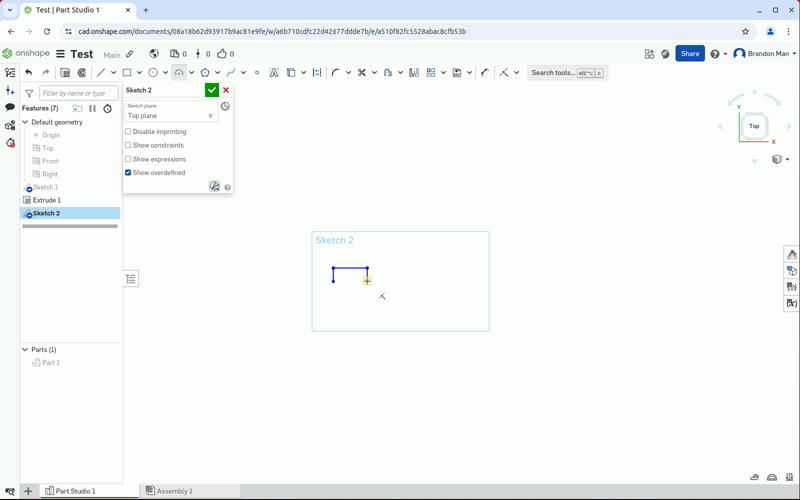
scroll(-6)
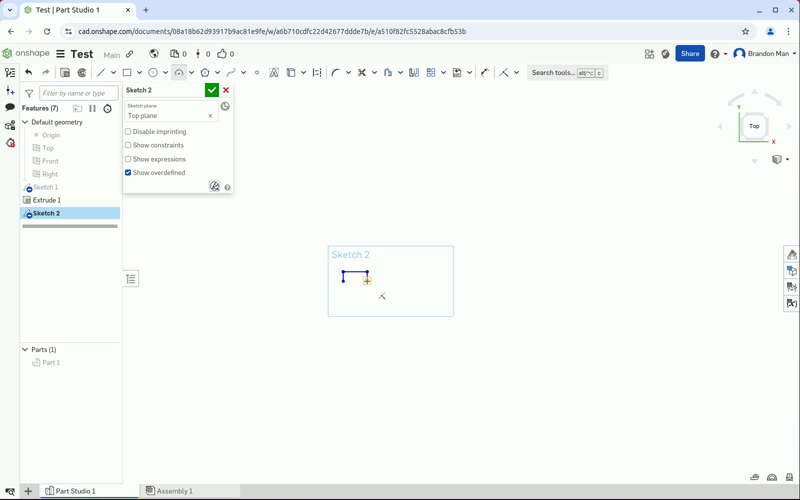
scroll(-6)
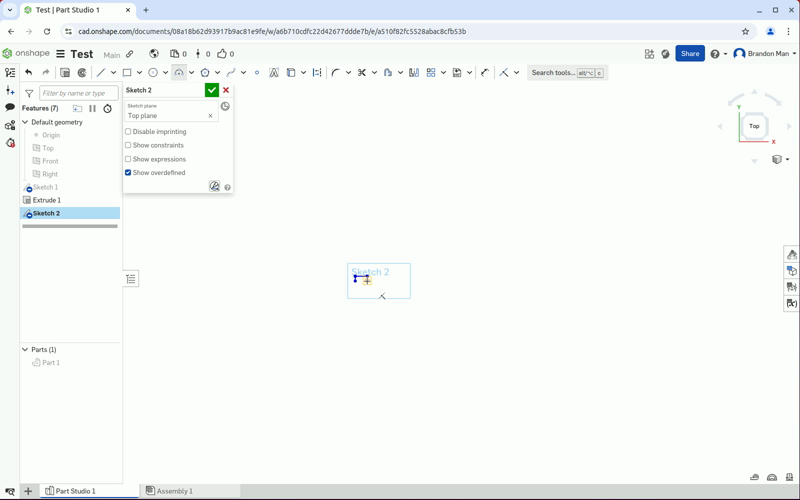
key_down(shift)
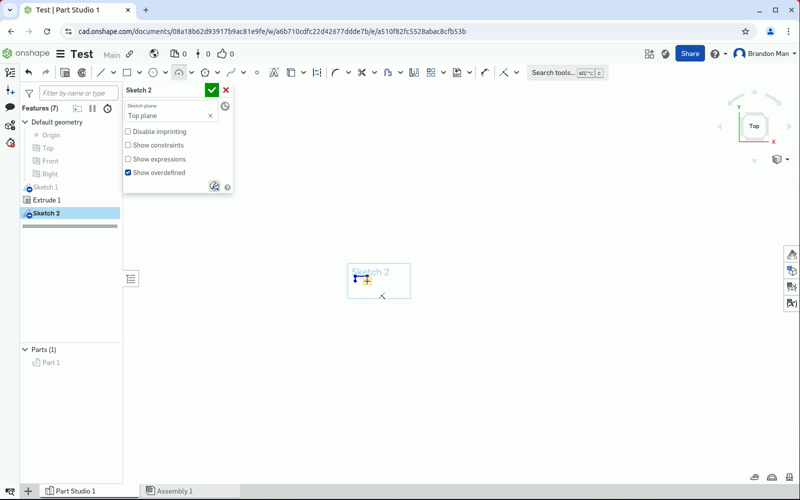
mouse_move(366, 281)
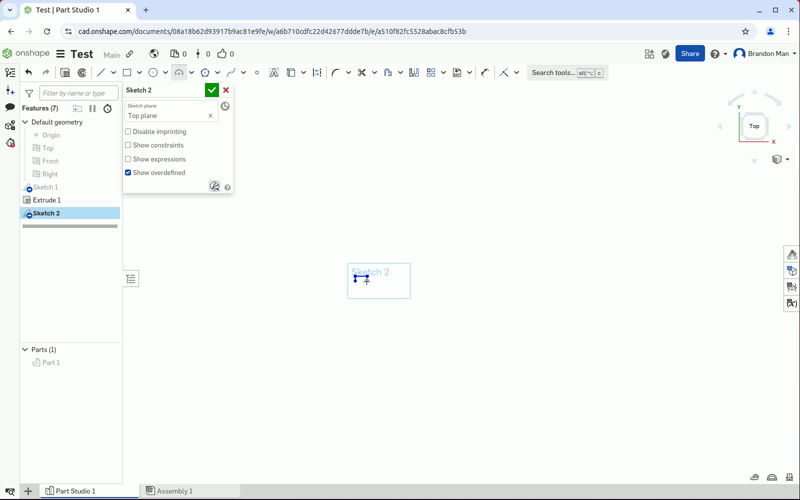
scroll(6)
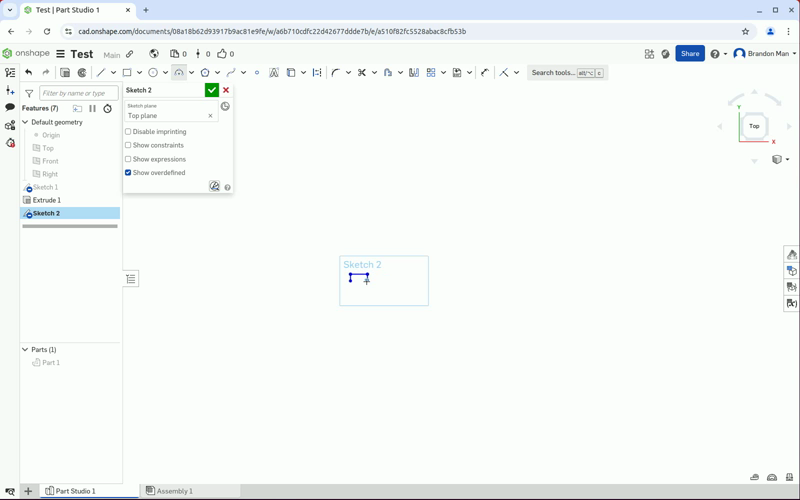
scroll(6)
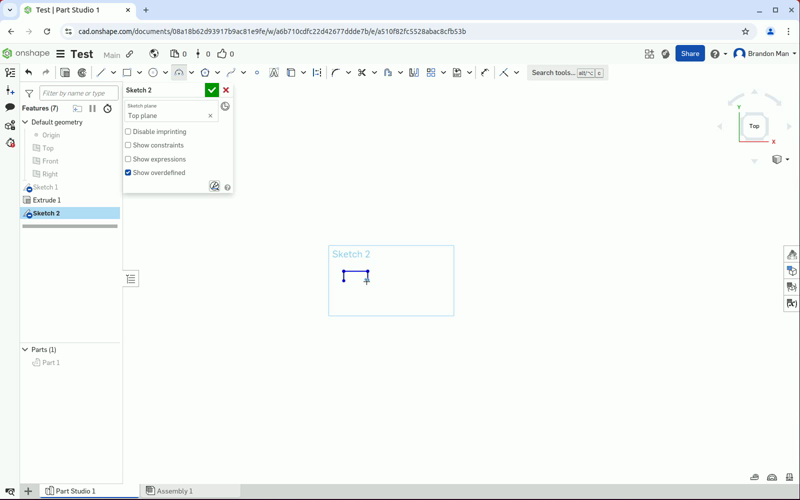
scroll(6)
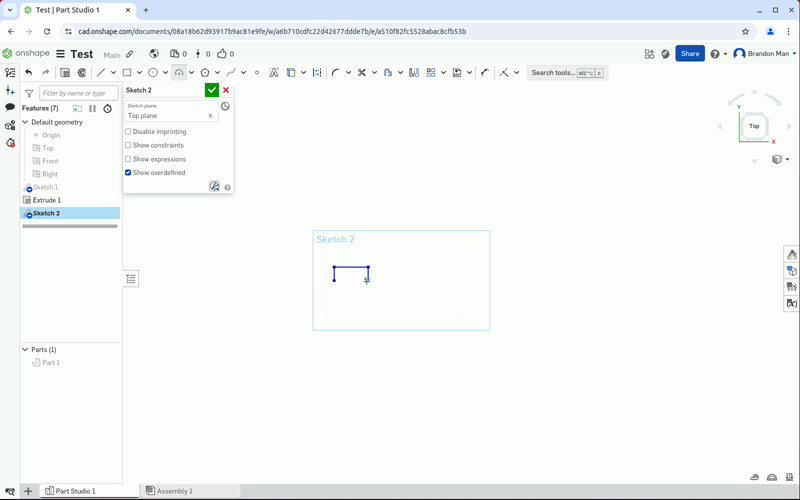
scroll(6)
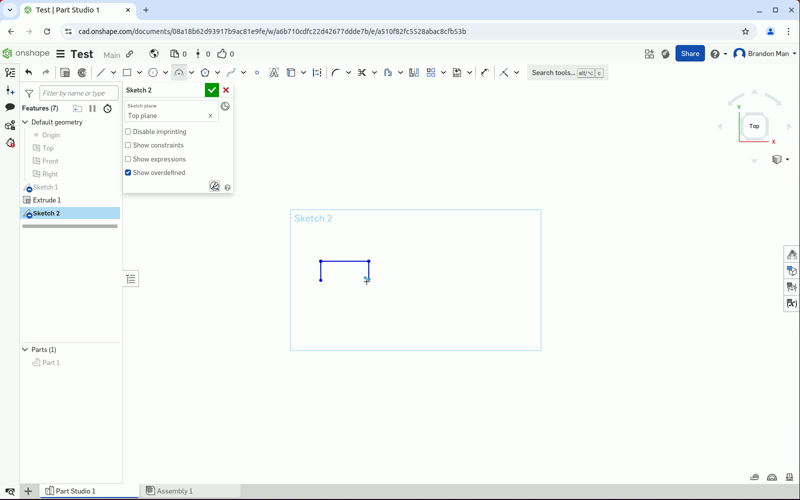
scroll(6)
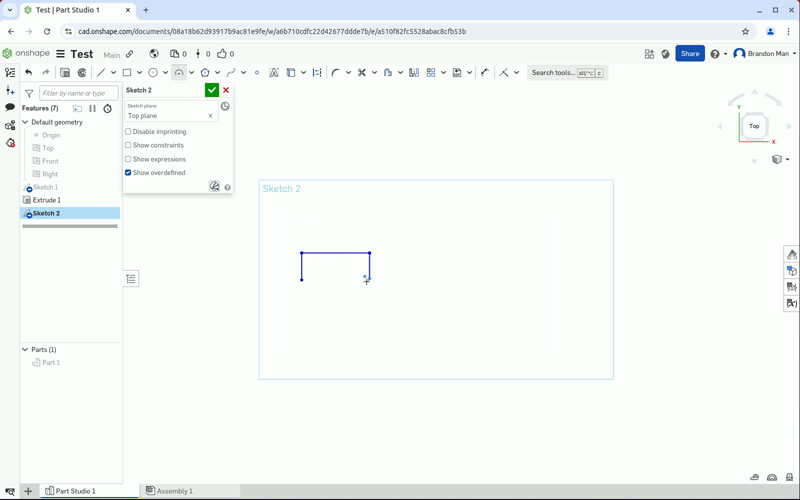
scroll(6)
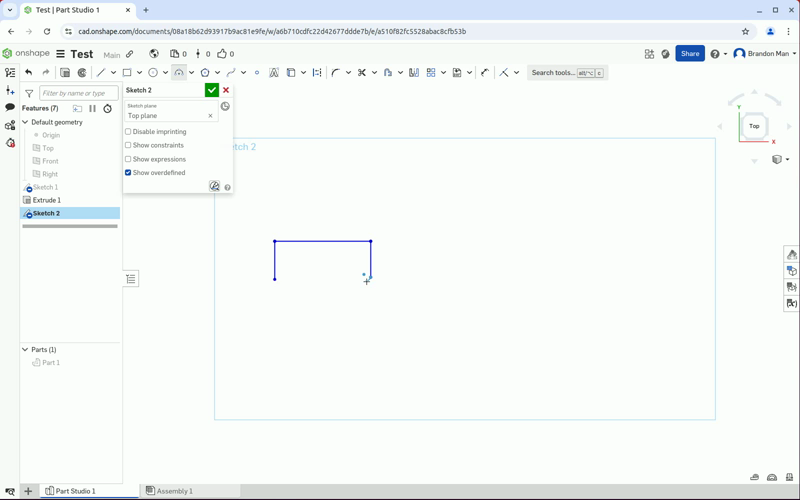
scroll(6)
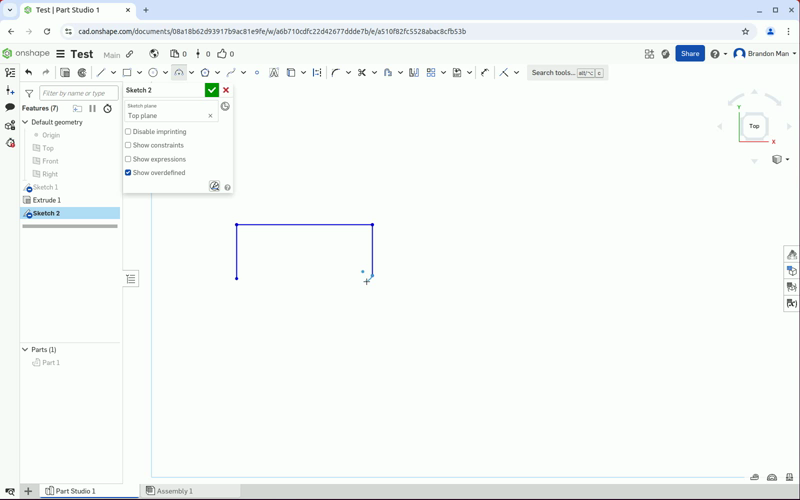
click(366, 281)
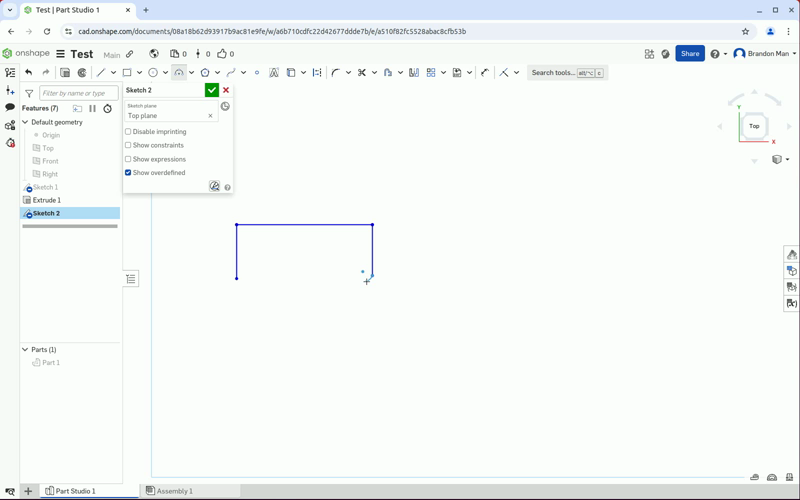
scroll(-6)
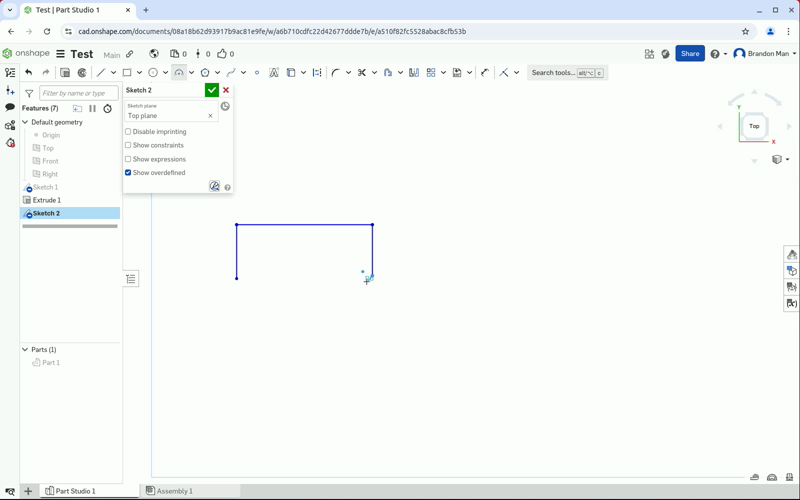
scroll(-6)
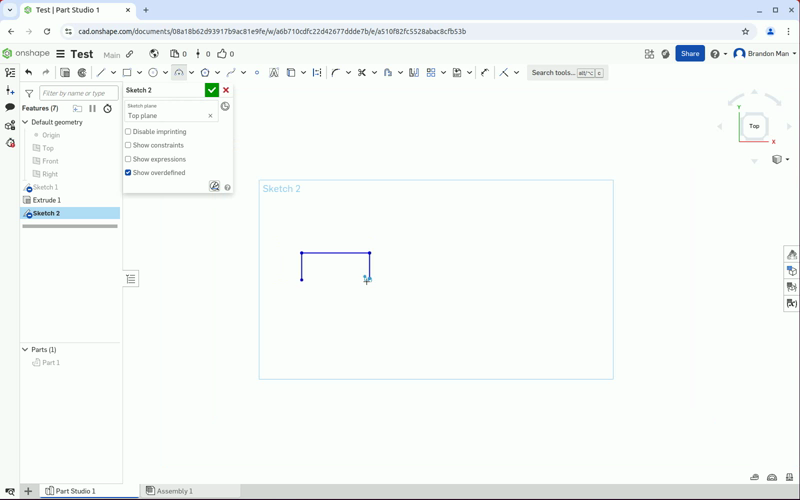
scroll(-6)
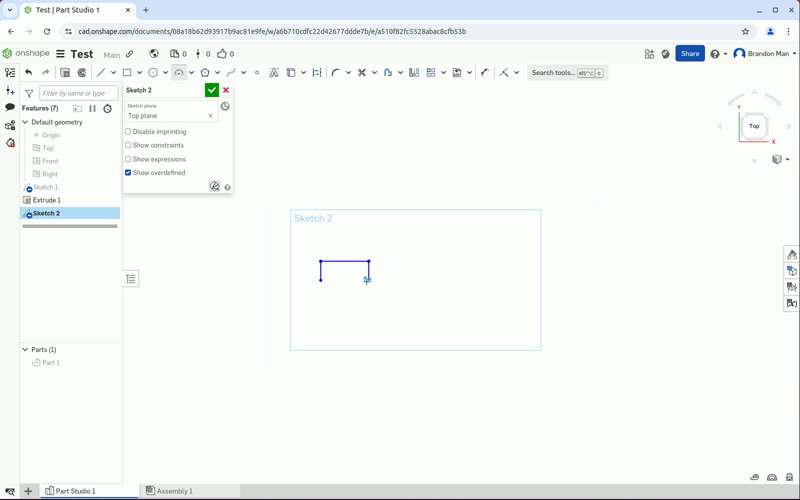
scroll(-6)
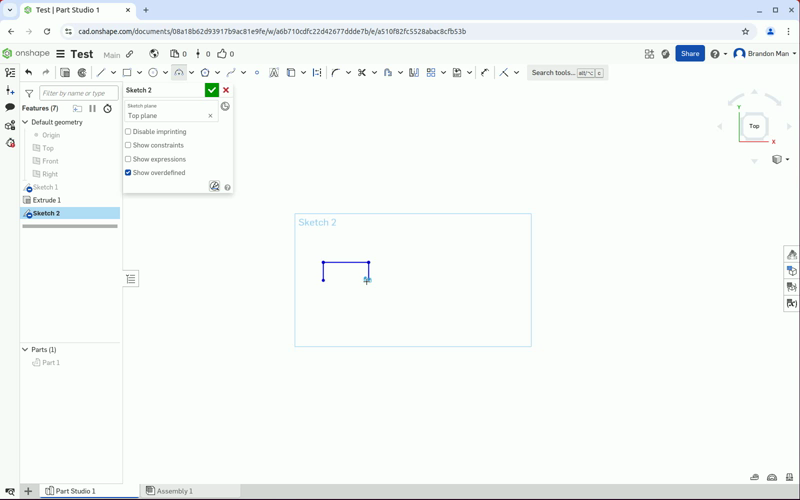
scroll(-6)
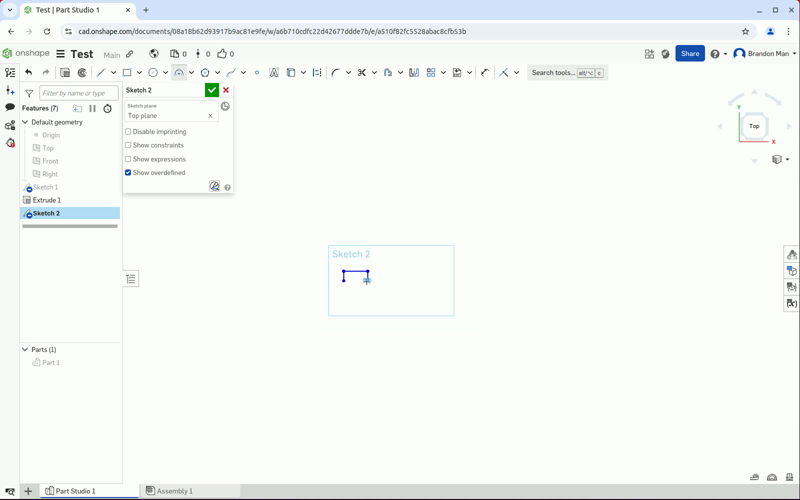
scroll(-6)
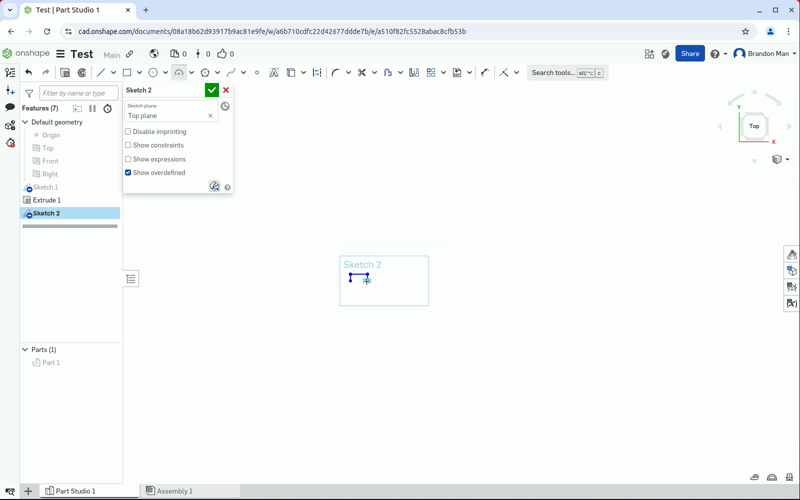
scroll(-6)
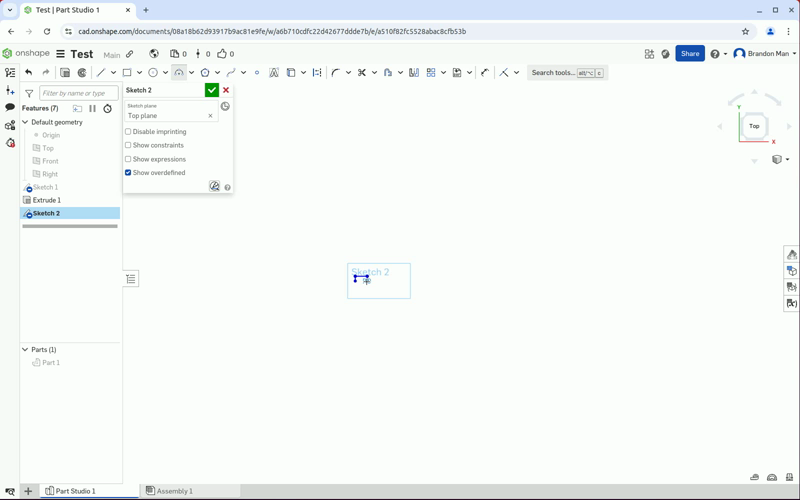
mouse_move(367, 281)
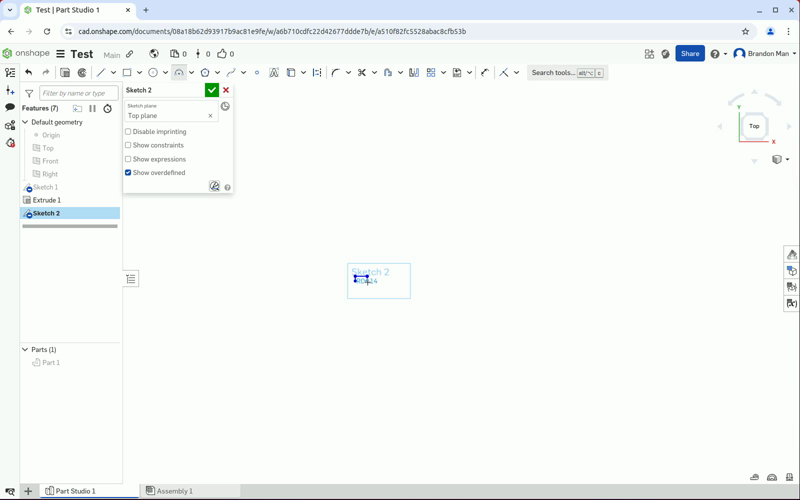
scroll(6)
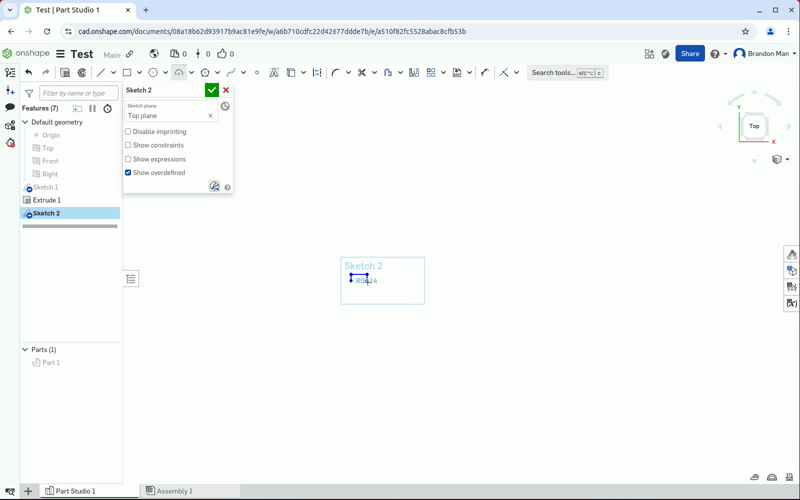
scroll(6)
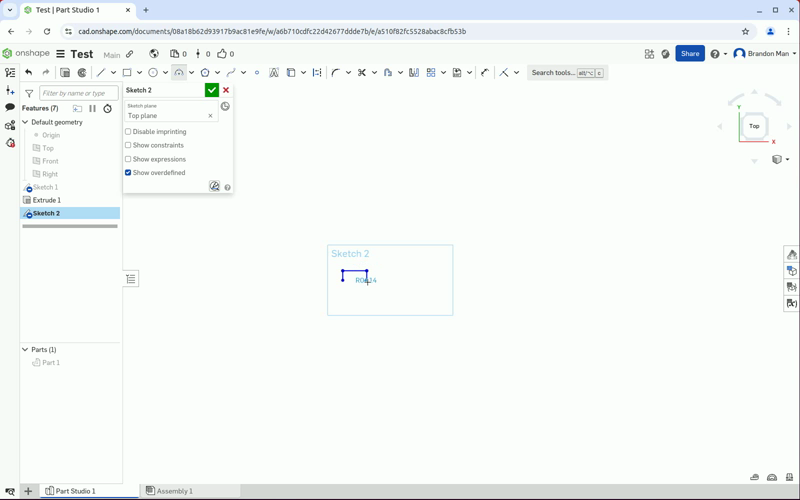
scroll(6)
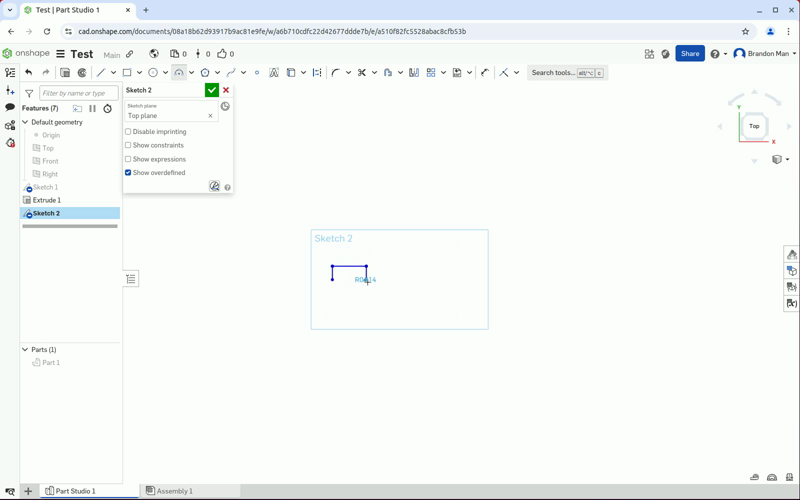
scroll(6)
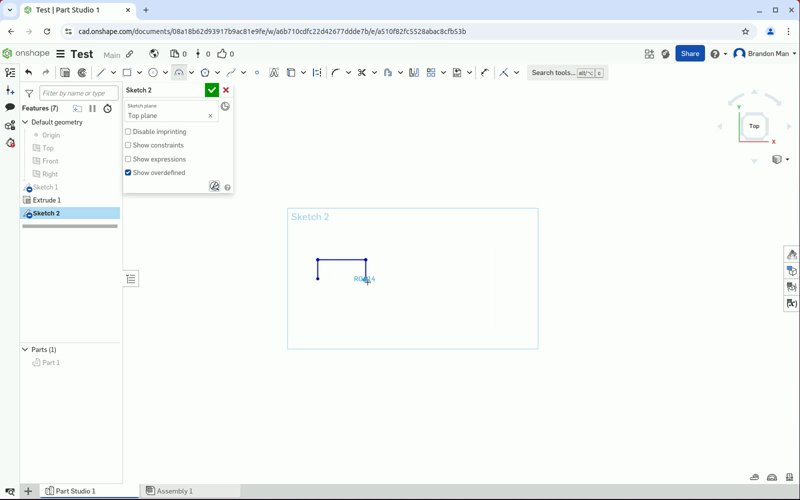
scroll(6)
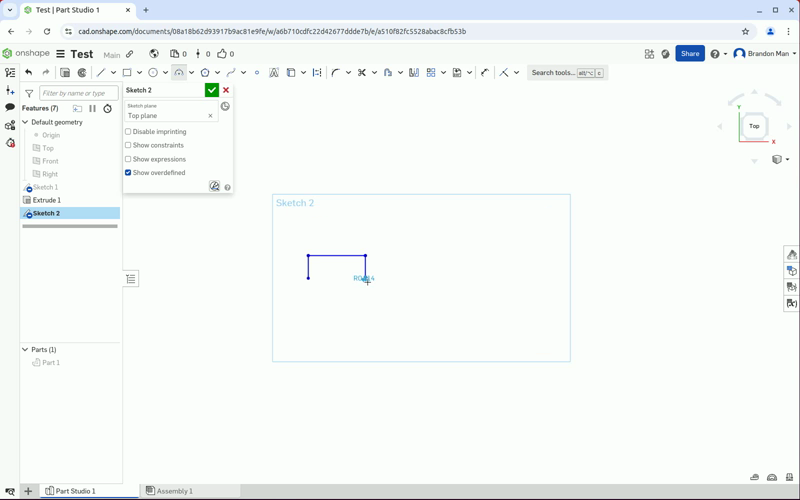
scroll(6)
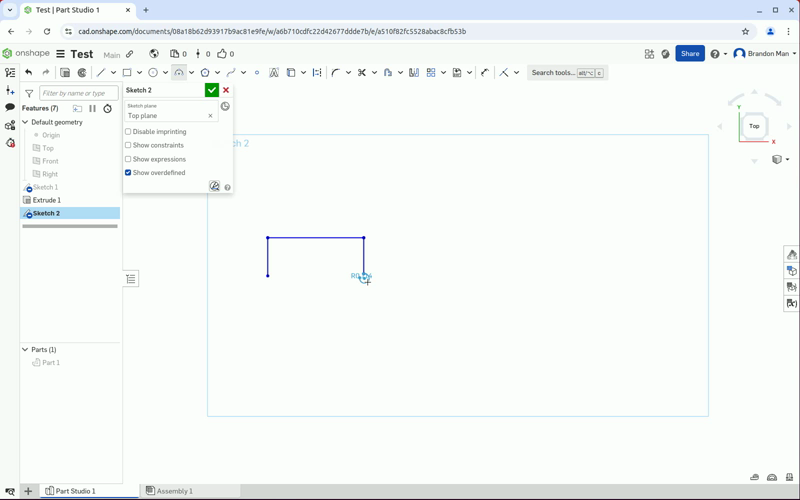
scroll(6)
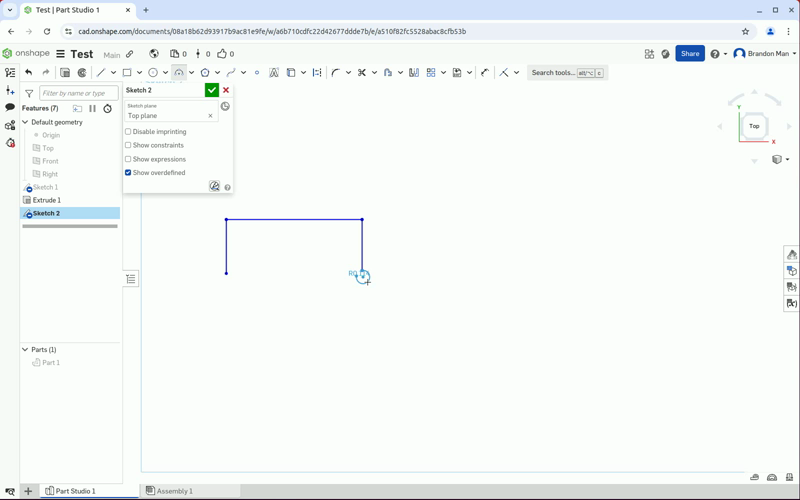
click(367, 281)
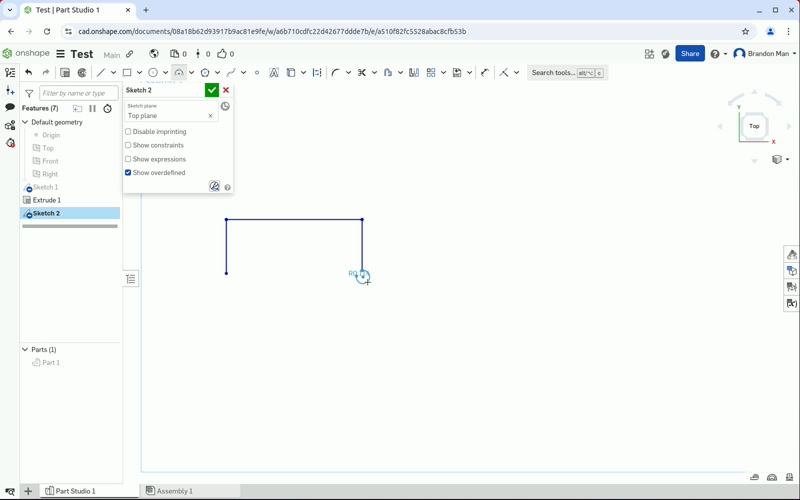
scroll(-6)
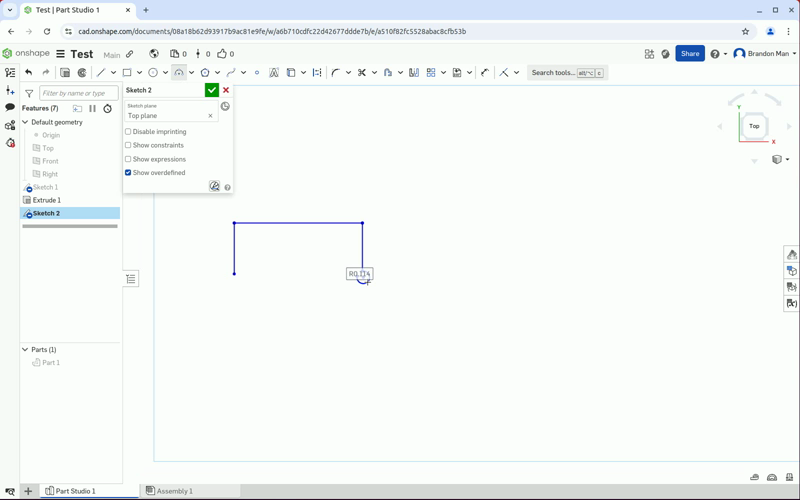
scroll(-6)
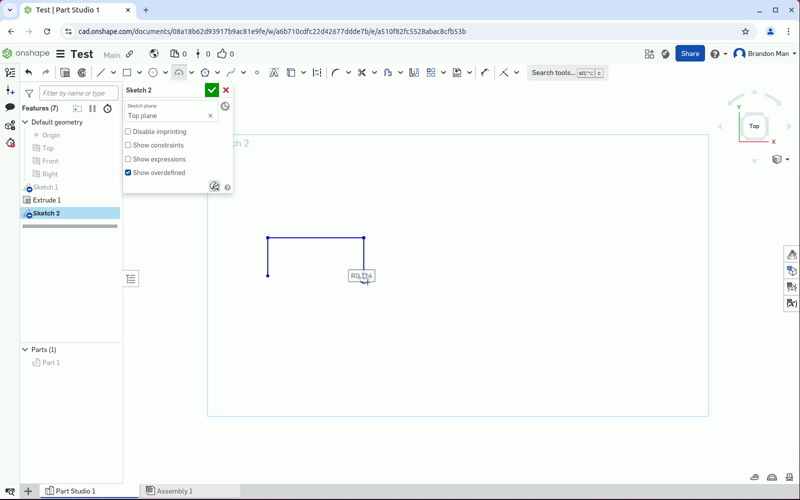
scroll(-6)
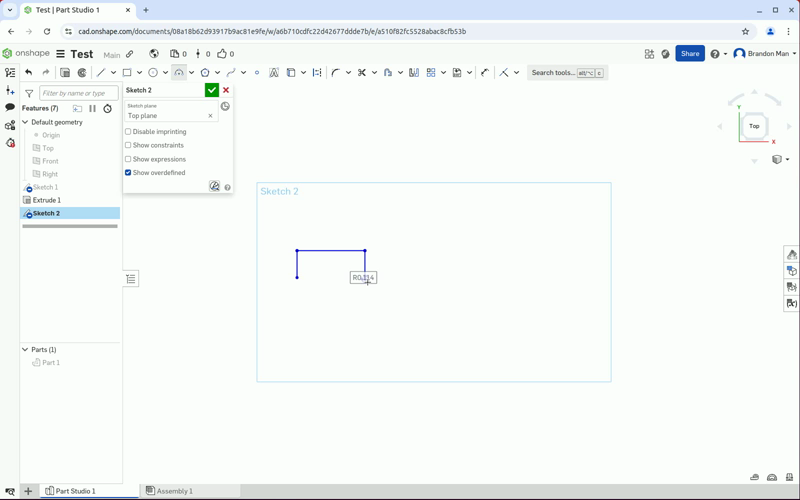
scroll(-6)
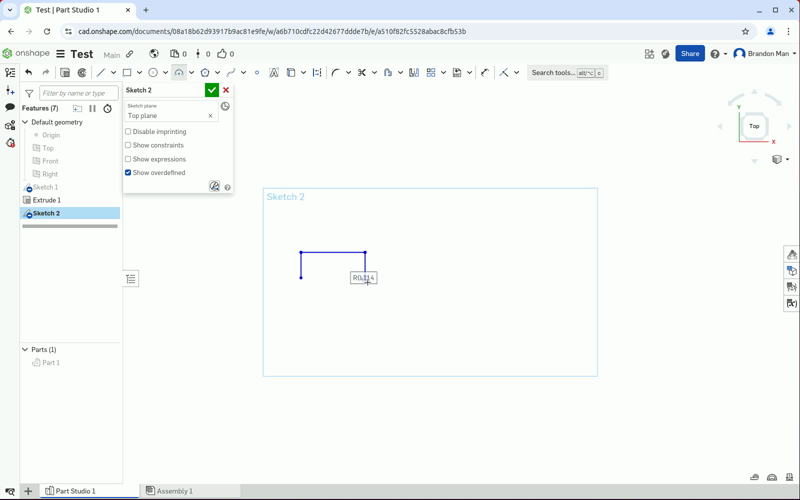
scroll(-6)
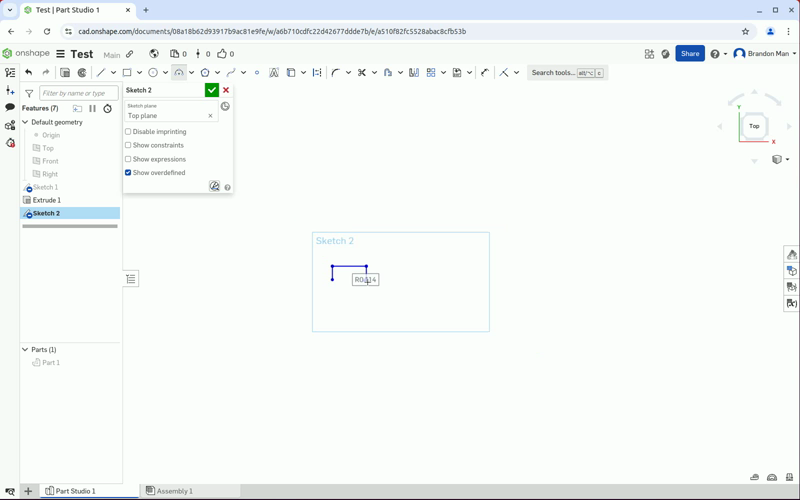
scroll(-6)
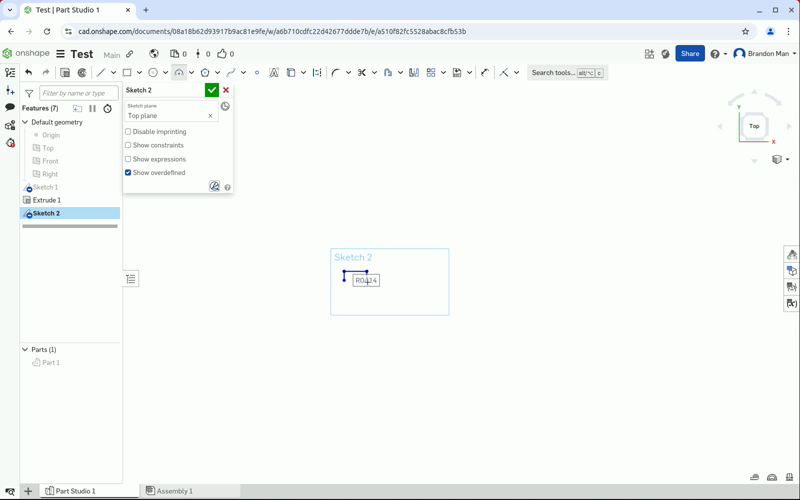
scroll(-6)
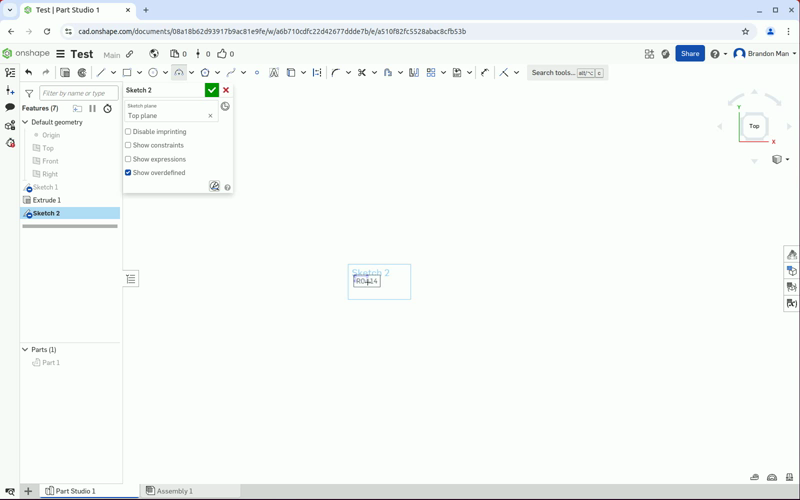
key_up(shift)
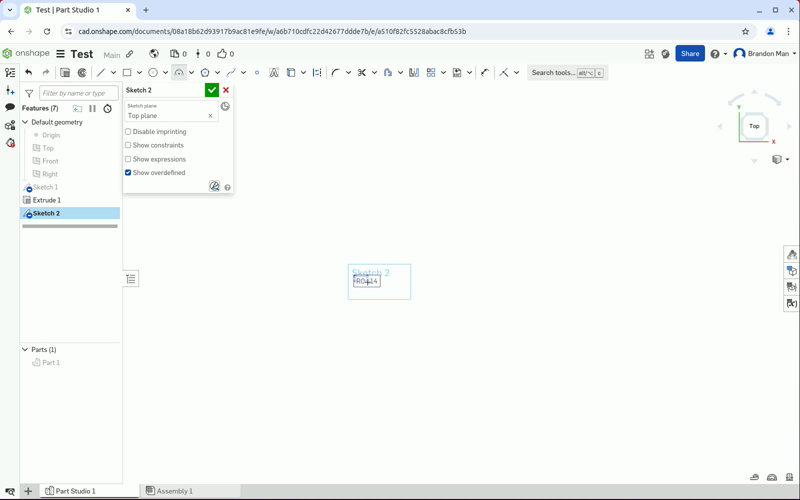
key(esc)
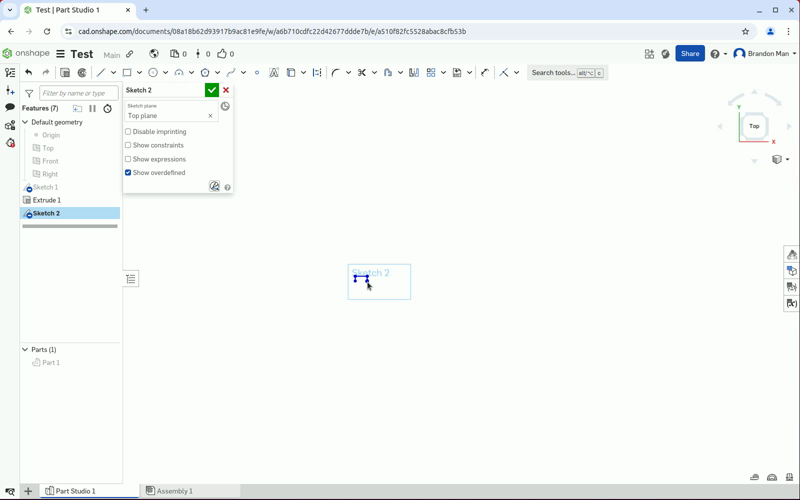
key(l)
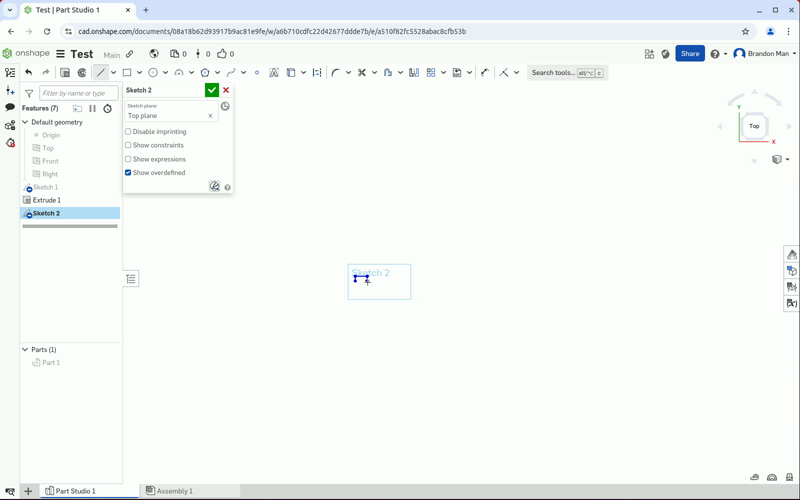
mouse_move(366, 281)
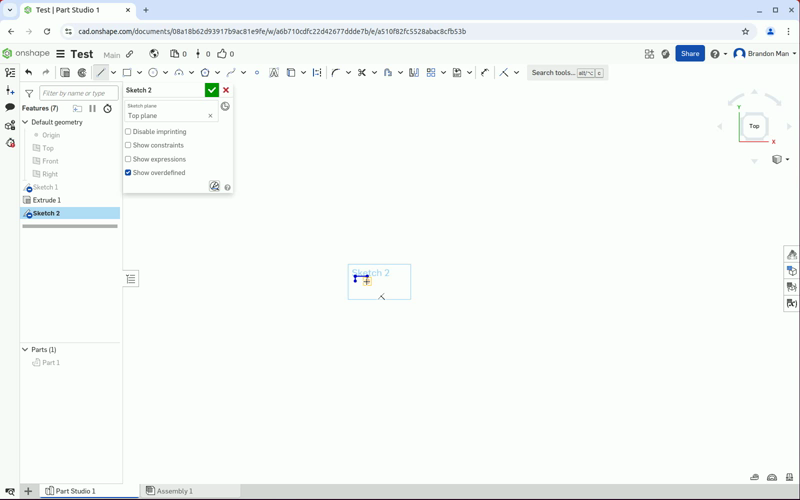
scroll(6)
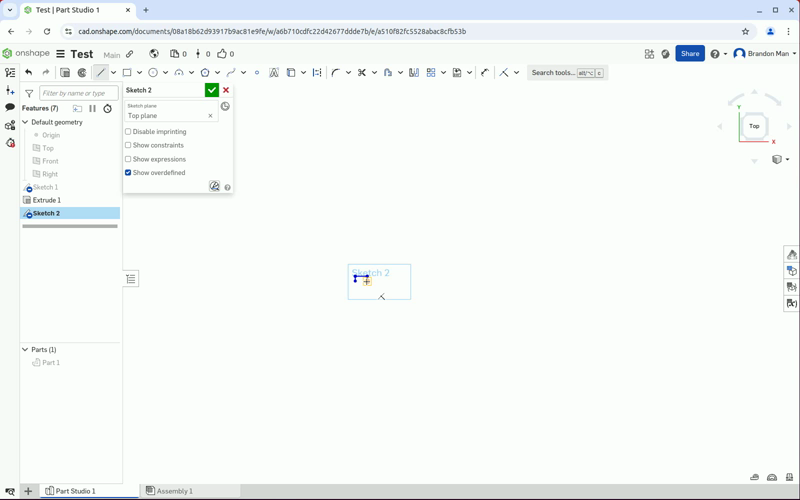
scroll(6)
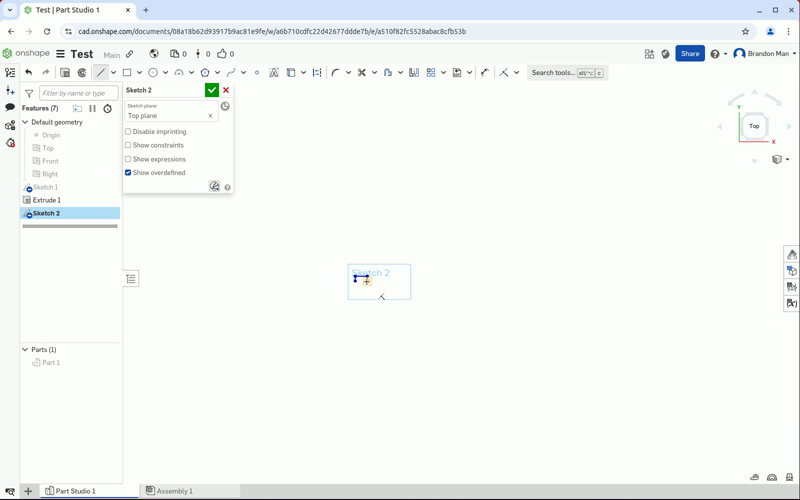
scroll(6)
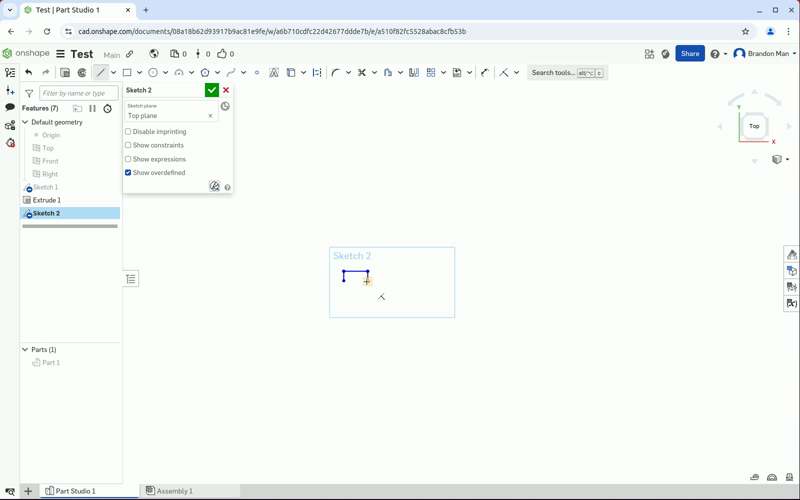
scroll(6)
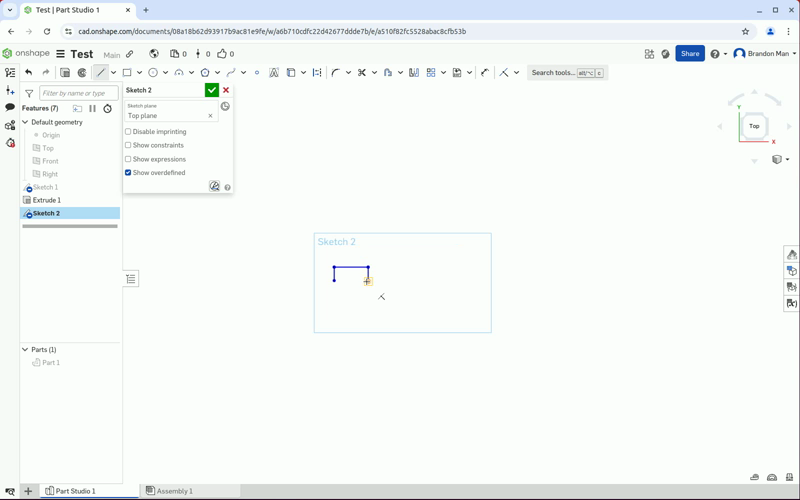
scroll(6)
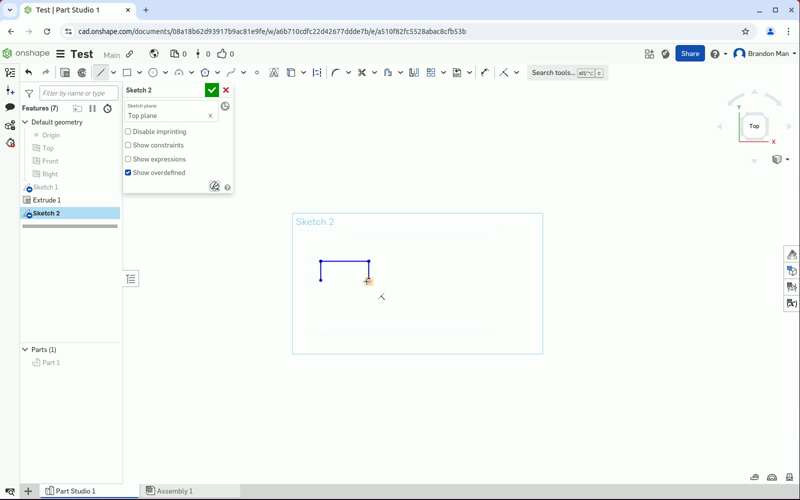
scroll(6)
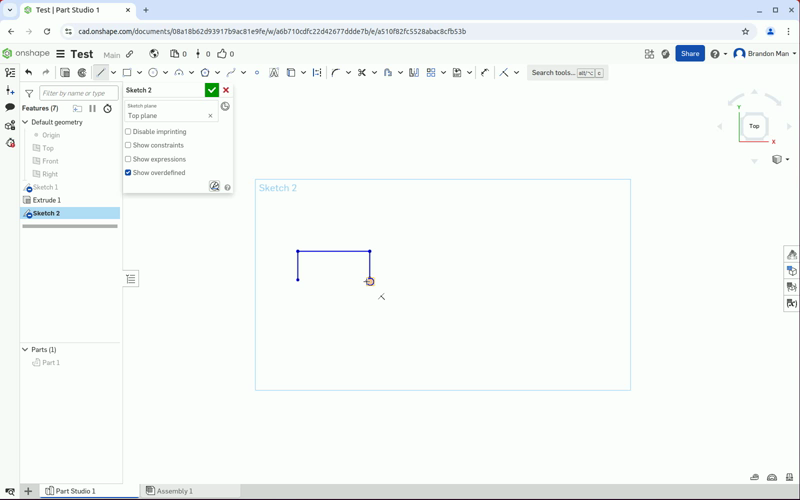
scroll(6)
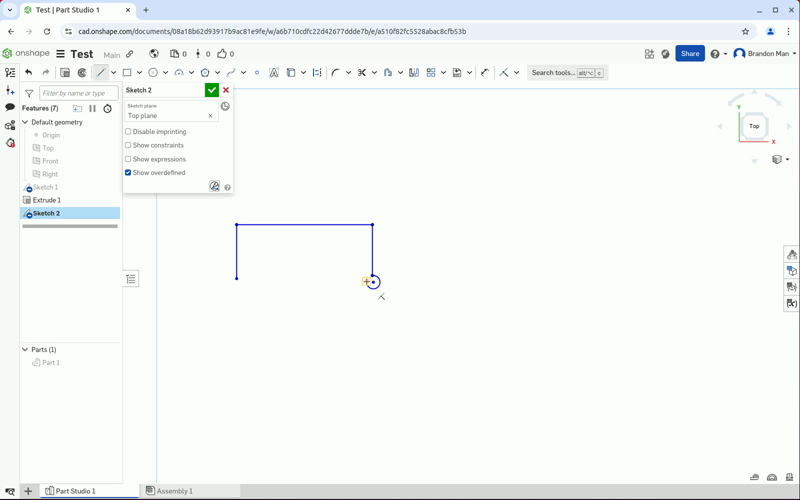
click(366, 281)
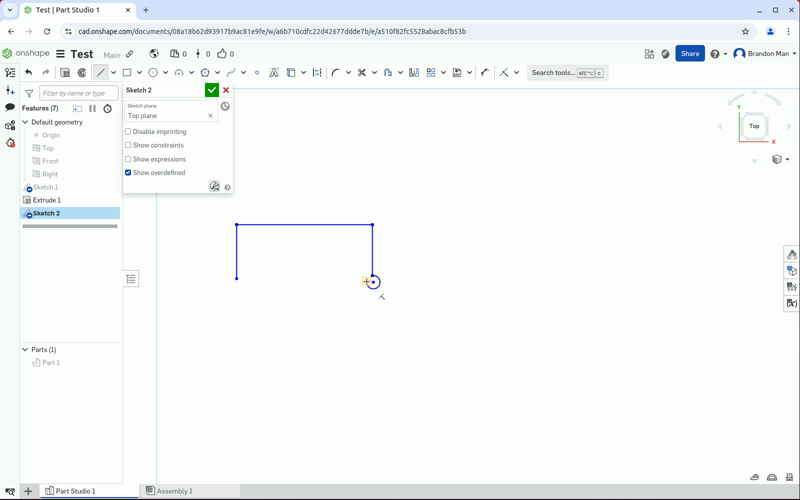
scroll(-6)
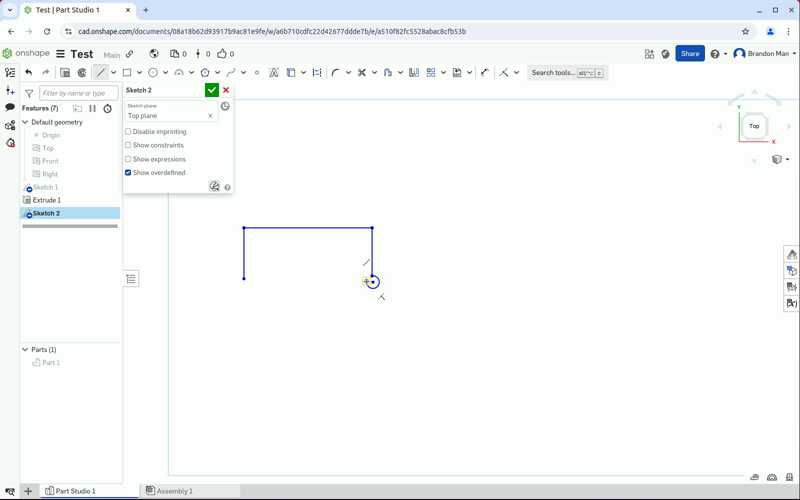
scroll(-6)
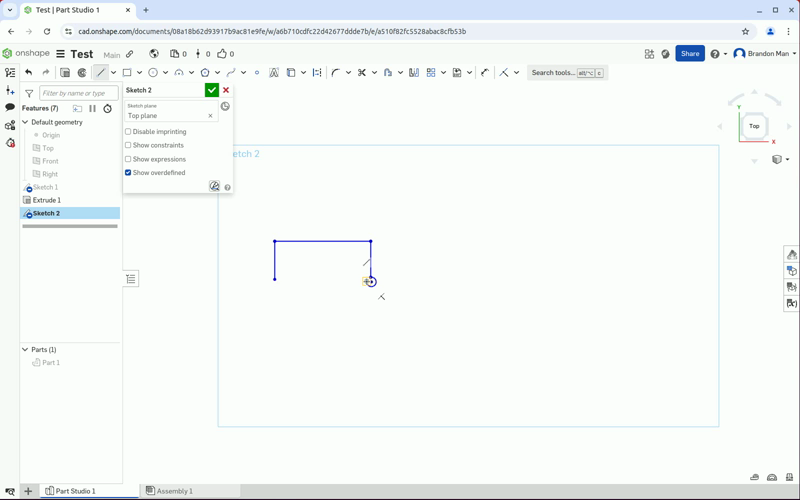
scroll(-6)
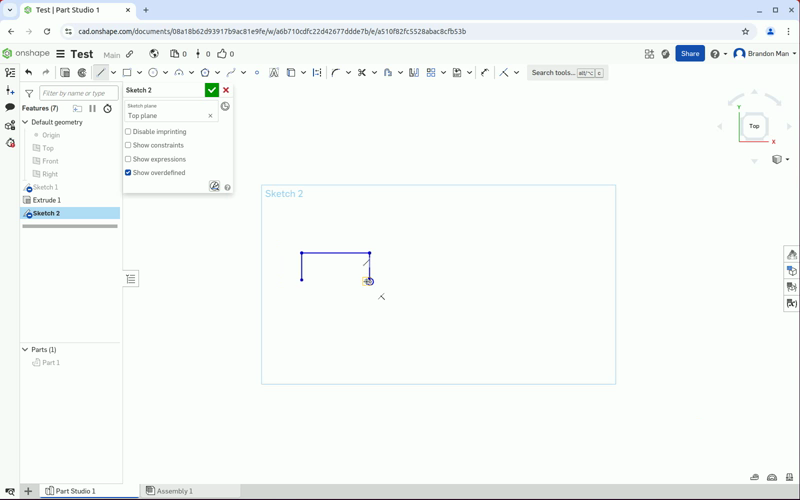
scroll(-6)
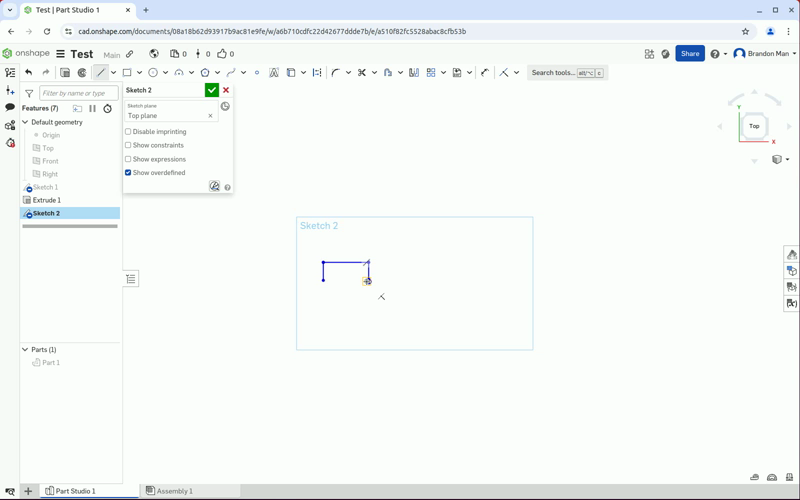
scroll(-6)
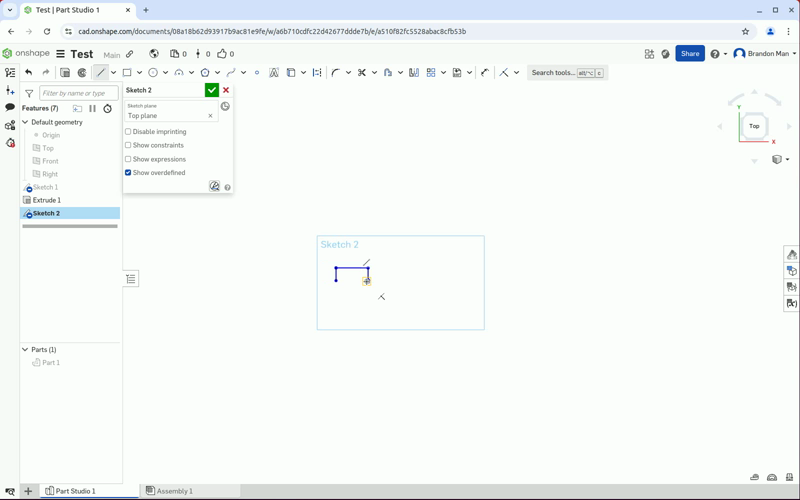
scroll(-6)
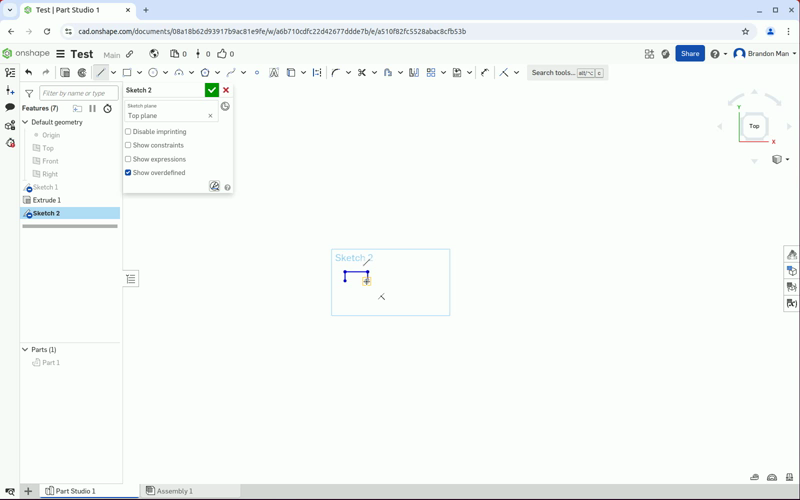
scroll(-6)
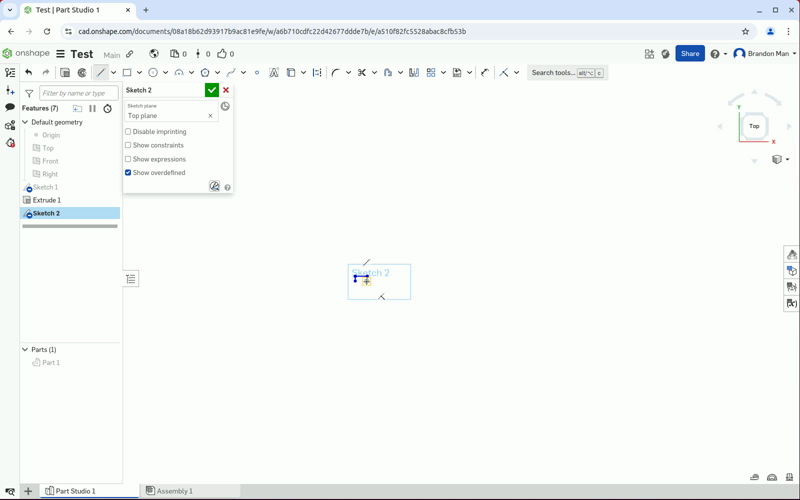
key_down(shift)
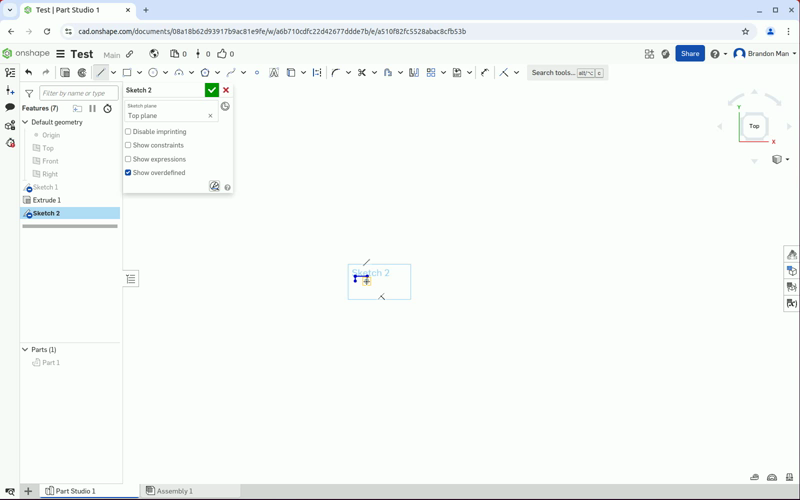
mouse_move(396, 281)
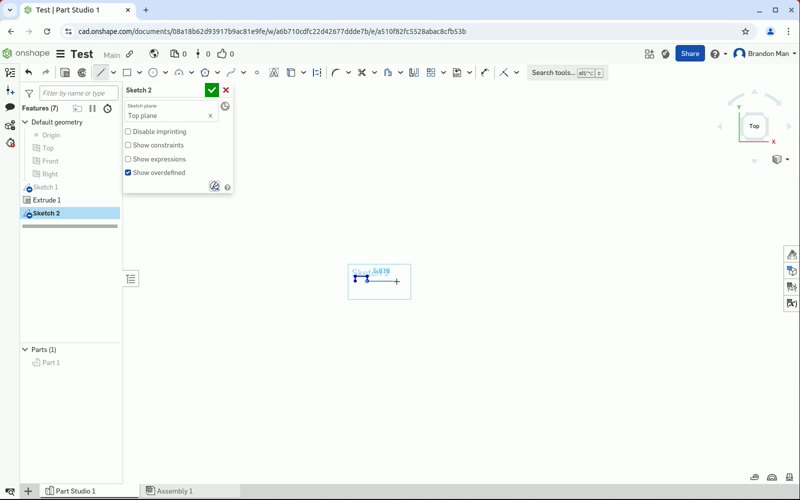
mouse_move(356, 281)
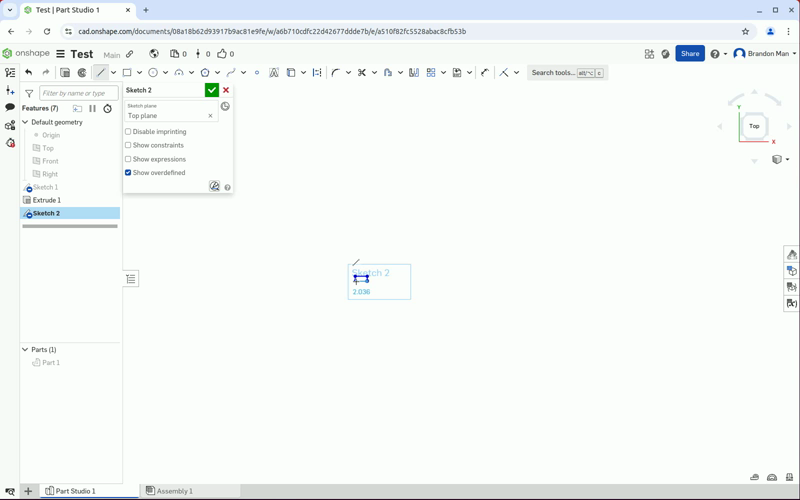
scroll(6)
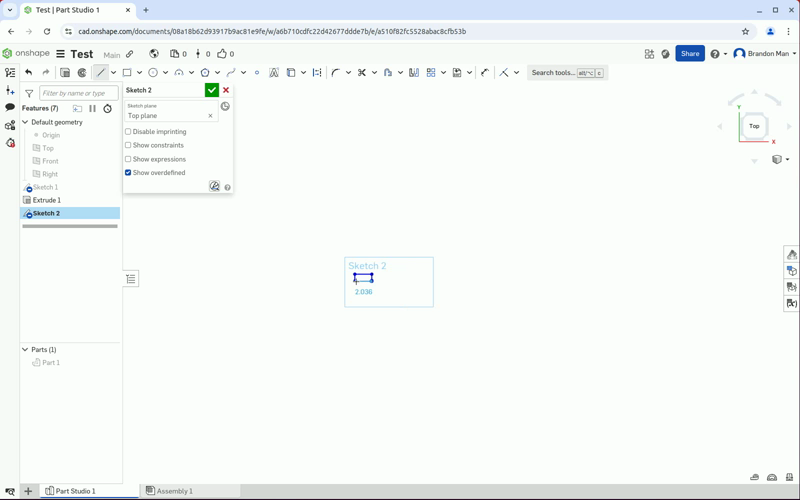
scroll(6)
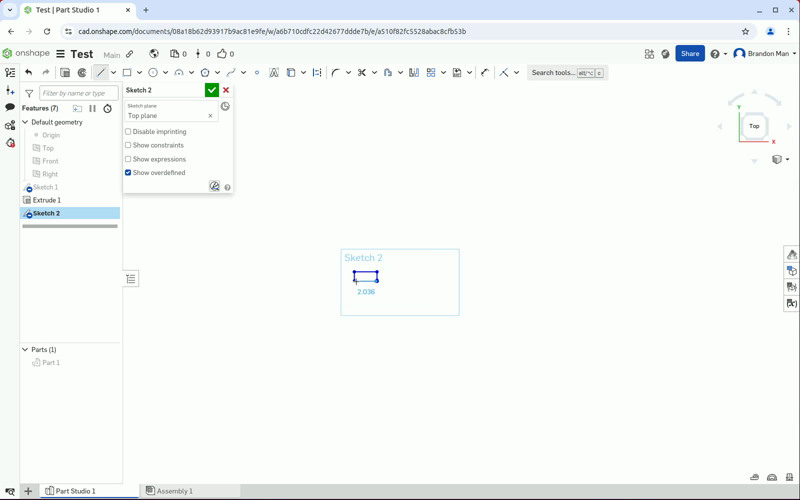
scroll(6)
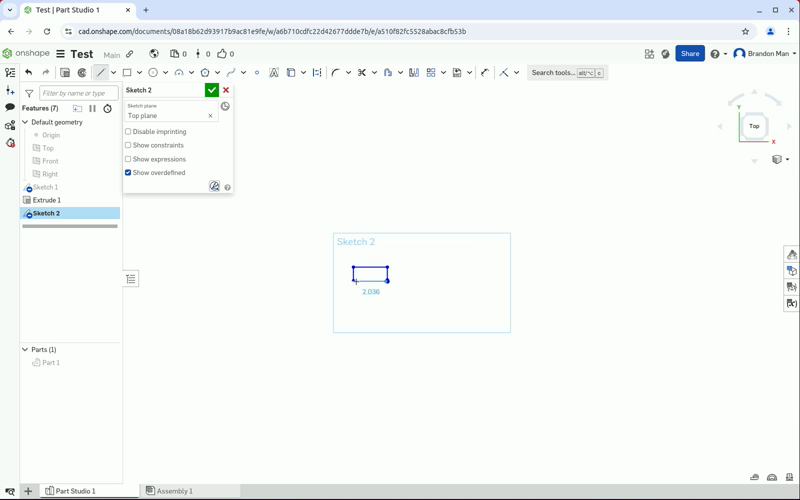
scroll(6)
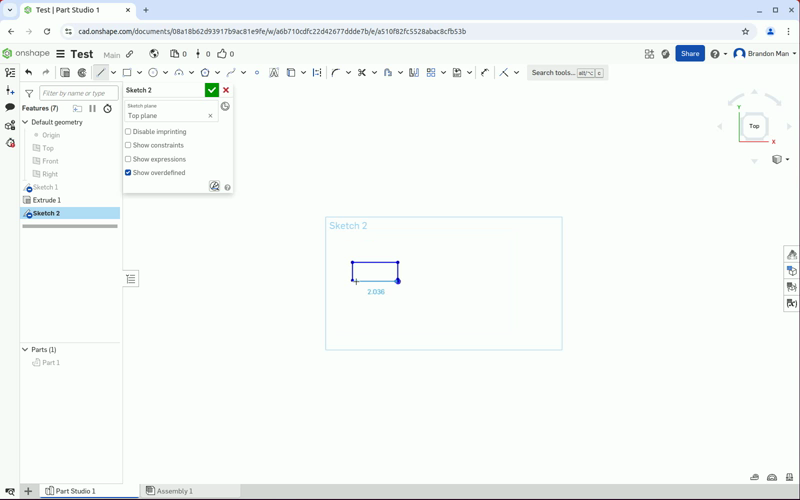
scroll(6)
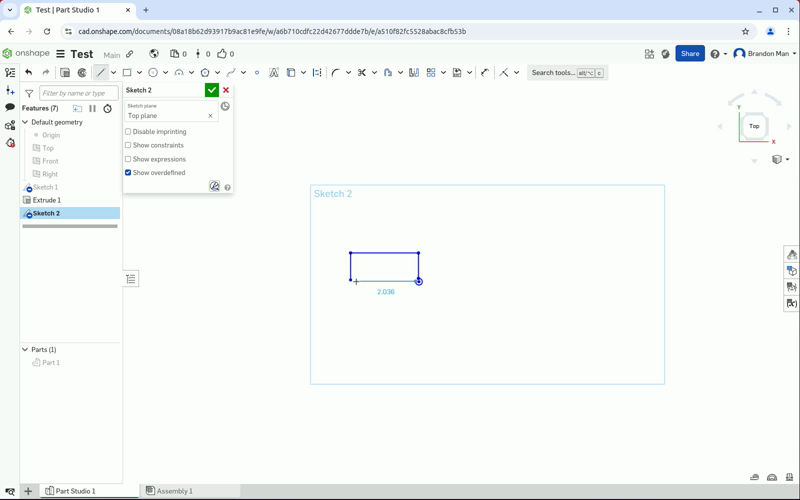
scroll(6)
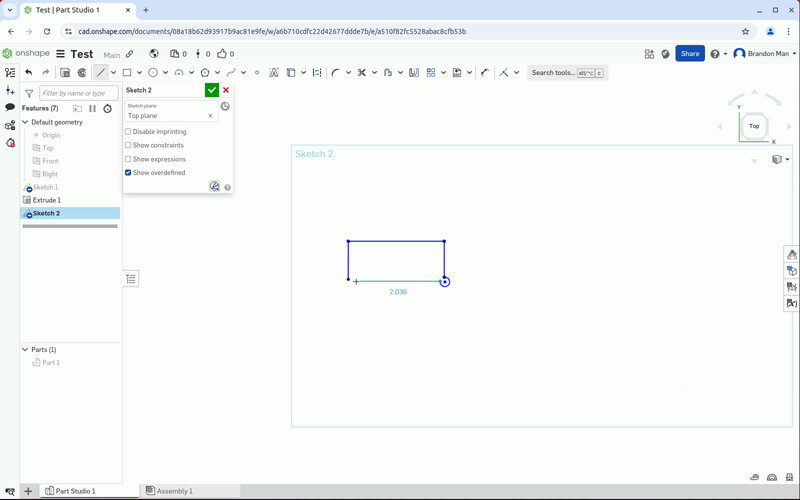
scroll(6)
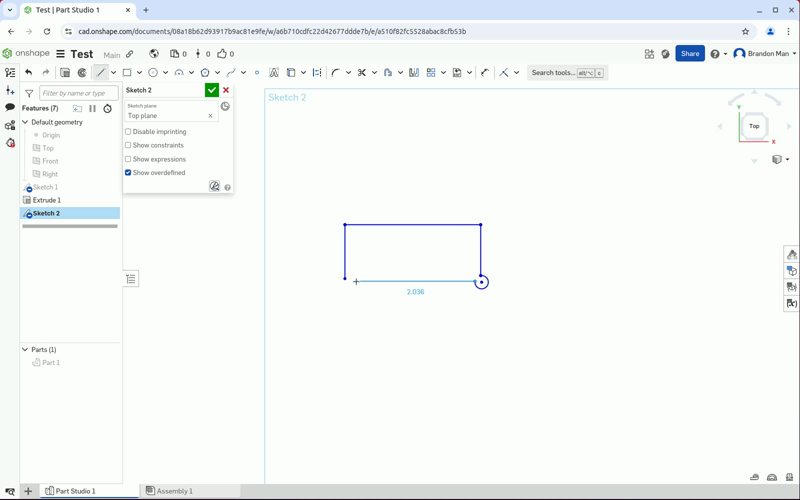
click(356, 281)
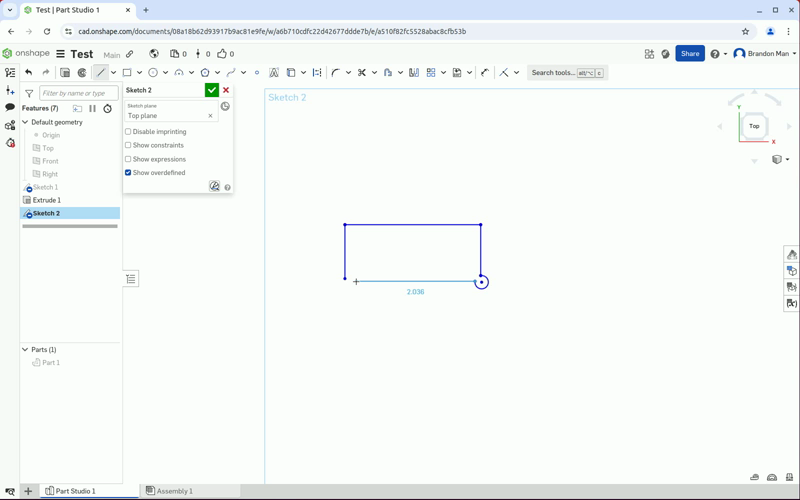
scroll(-6)
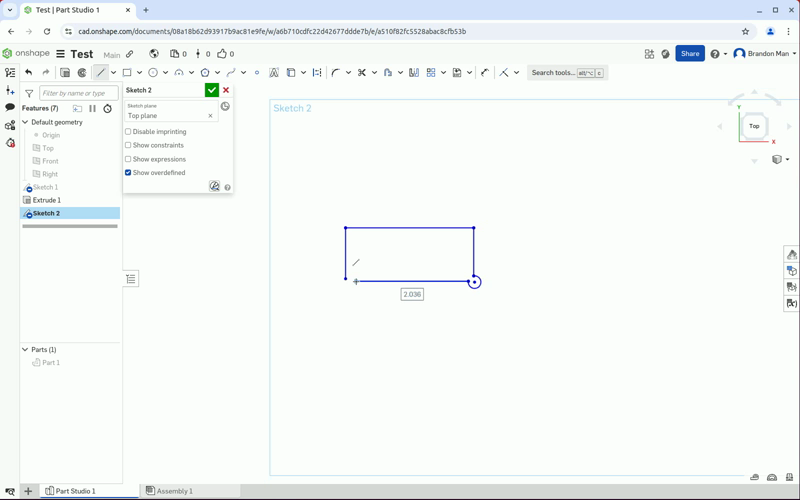
scroll(-6)
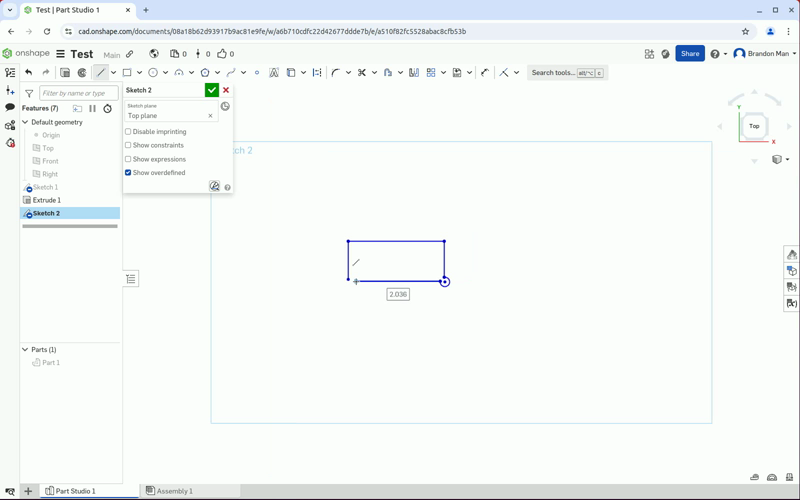
scroll(-6)
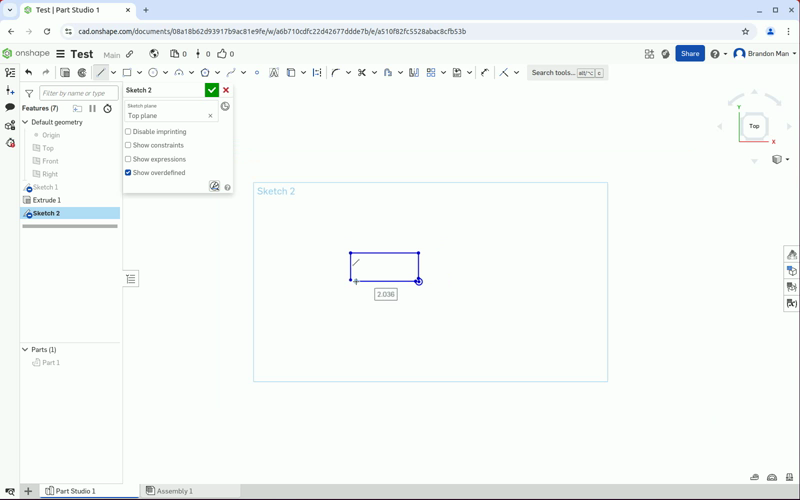
scroll(-6)
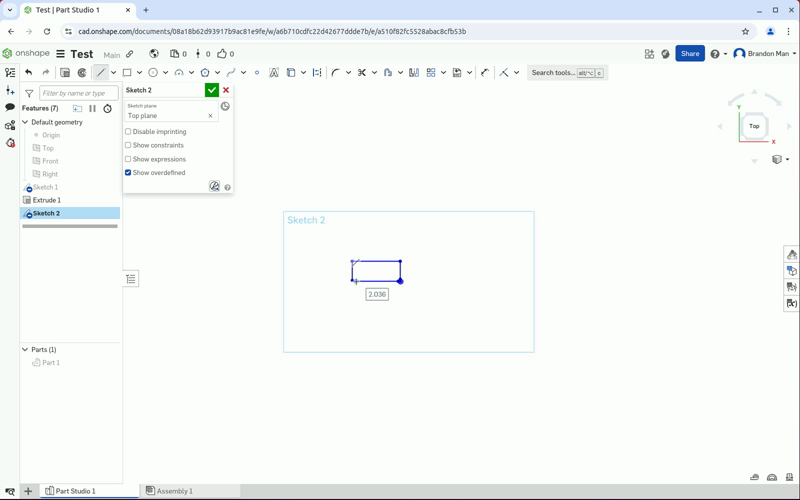
scroll(-6)
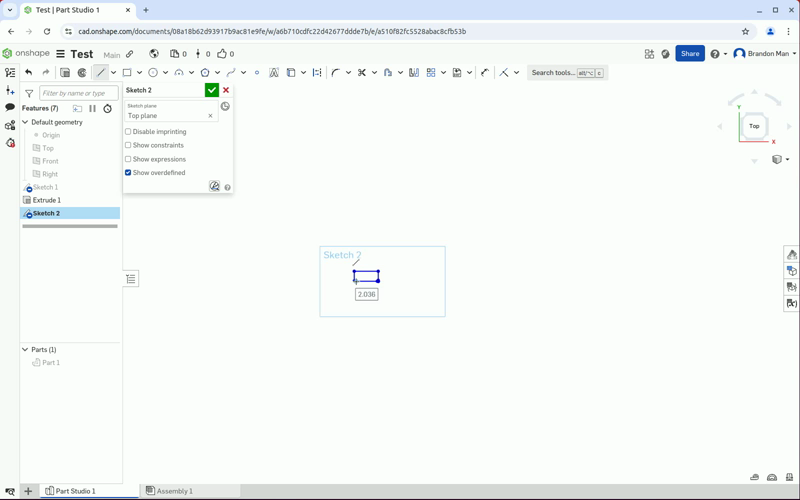
scroll(-6)
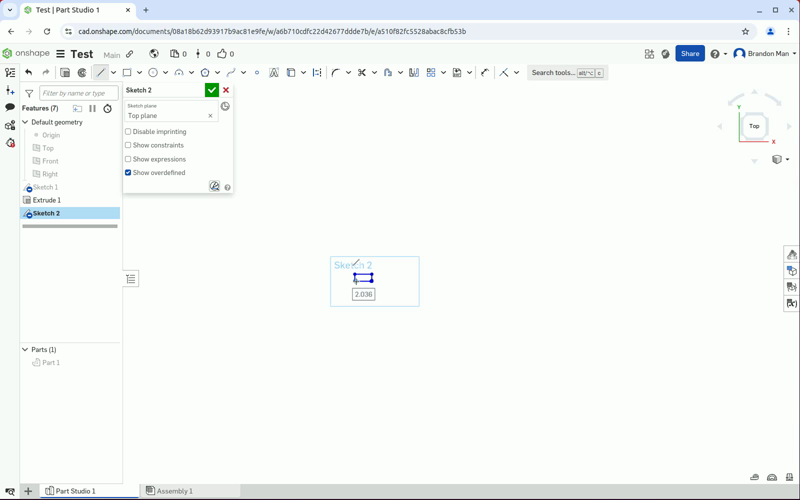
scroll(-6)
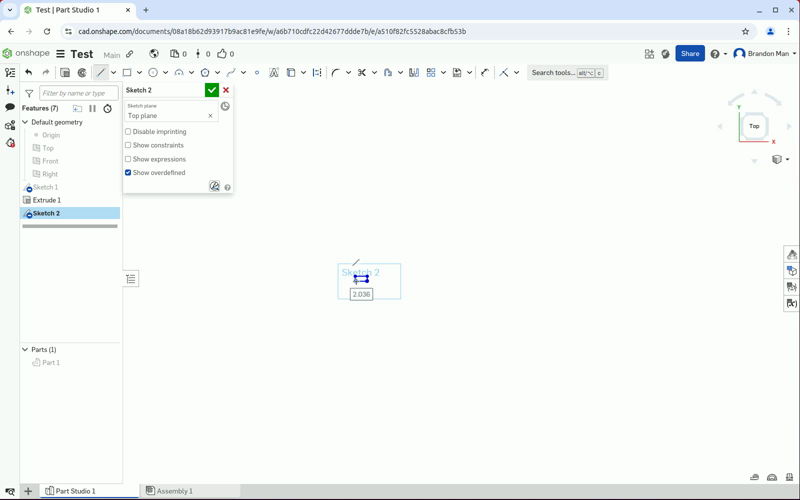
key_up(shift)
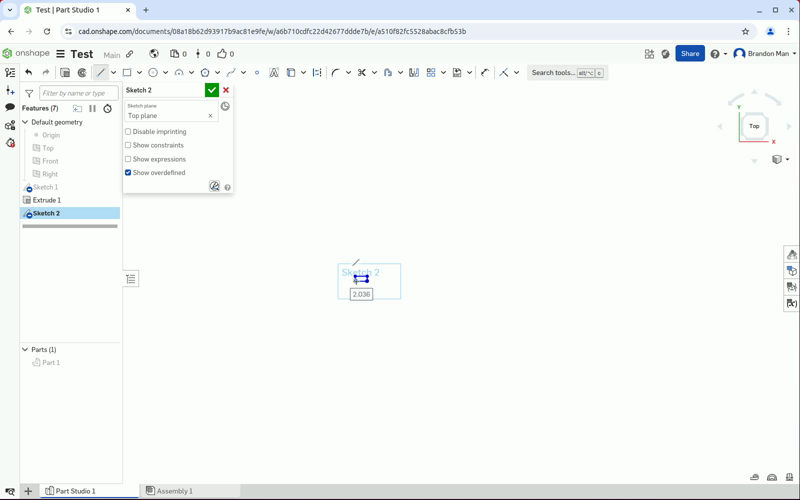
key(esc)
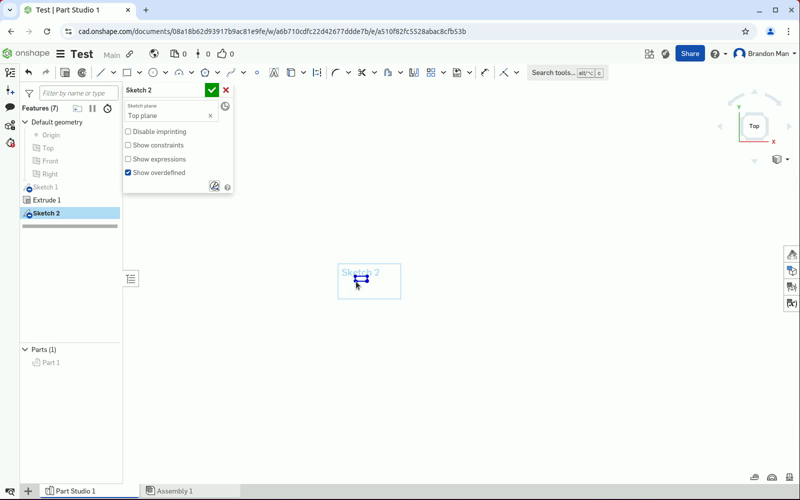
key(a)
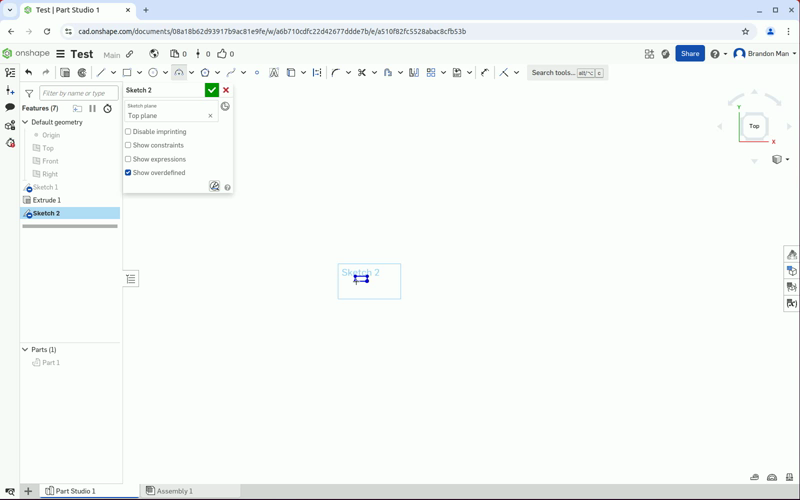
mouse_move(356, 281)
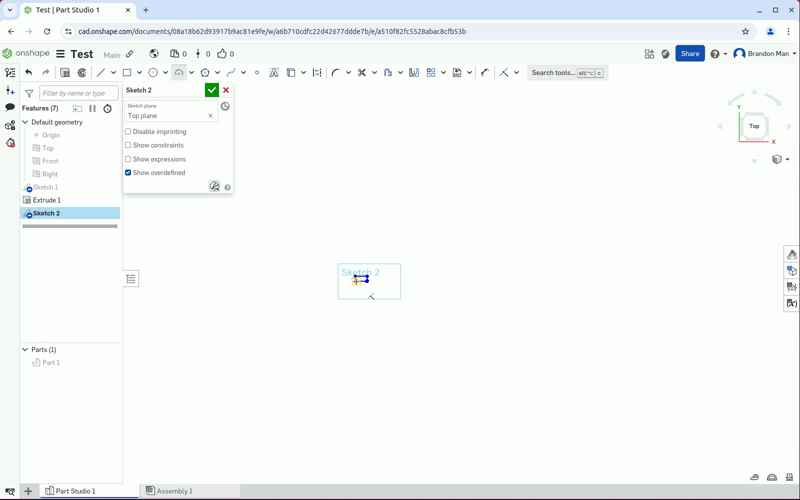
scroll(6)
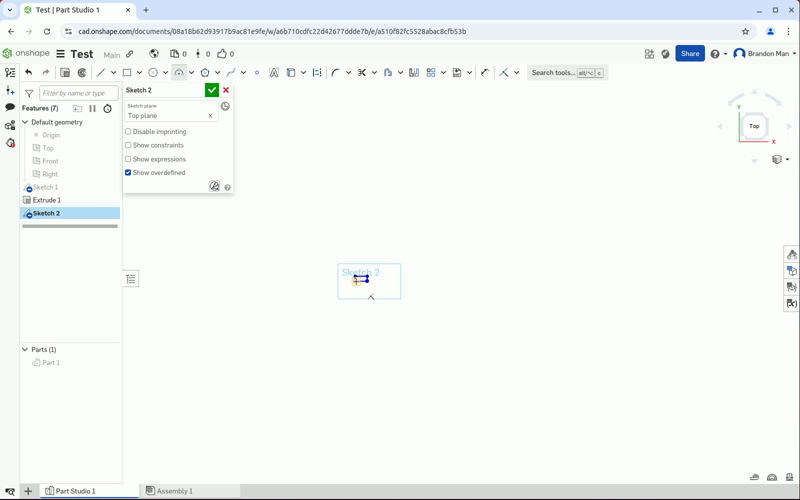
scroll(6)
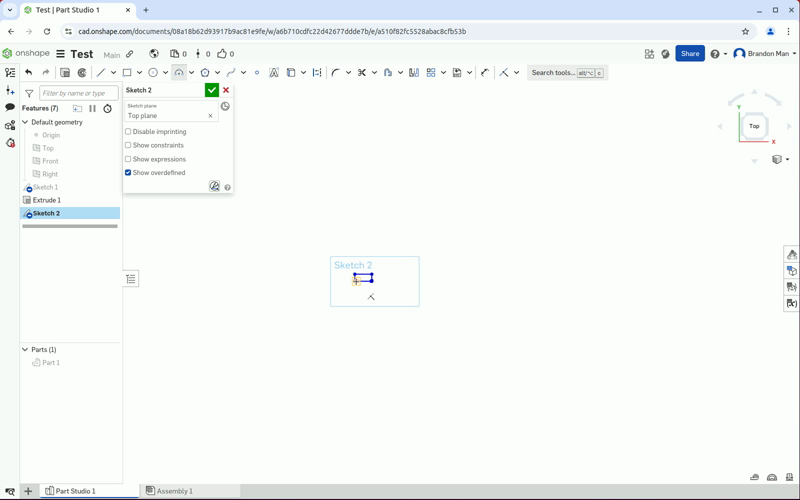
scroll(6)
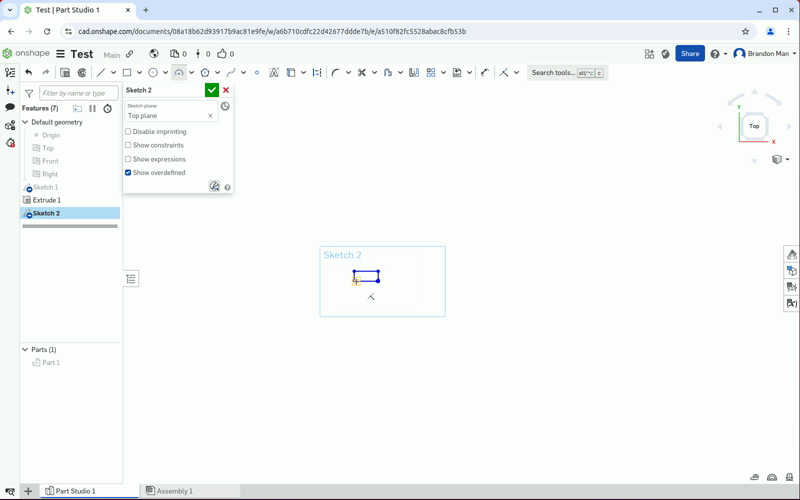
scroll(6)
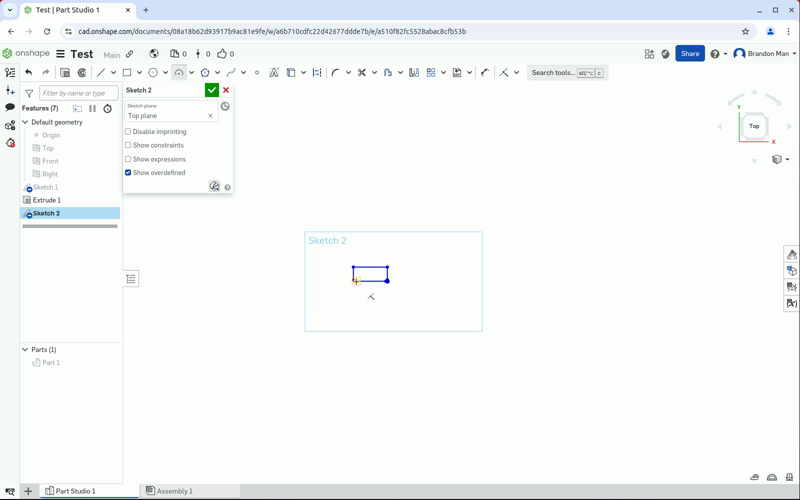
scroll(6)
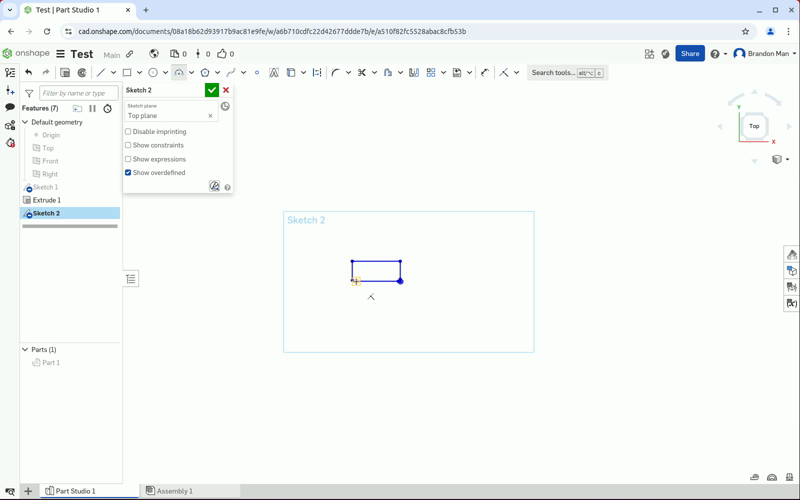
scroll(6)
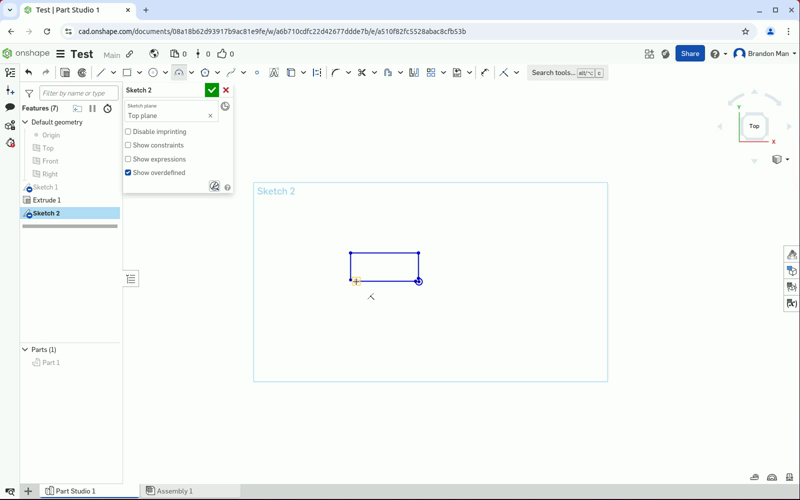
scroll(6)
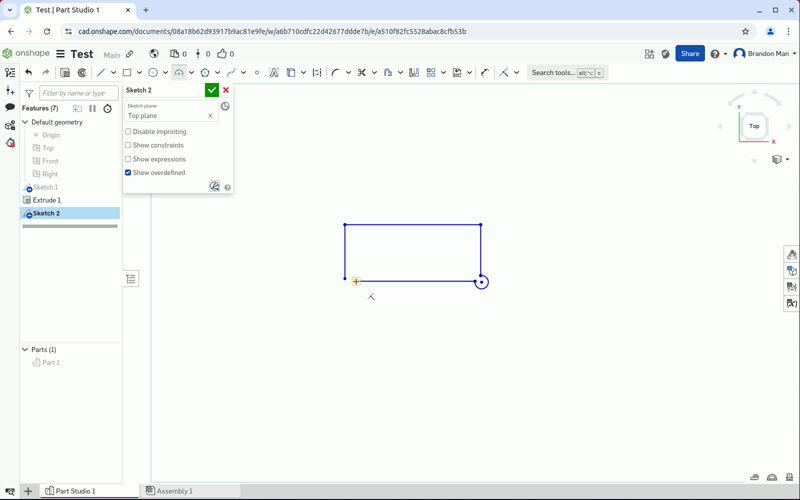
click(356, 281)
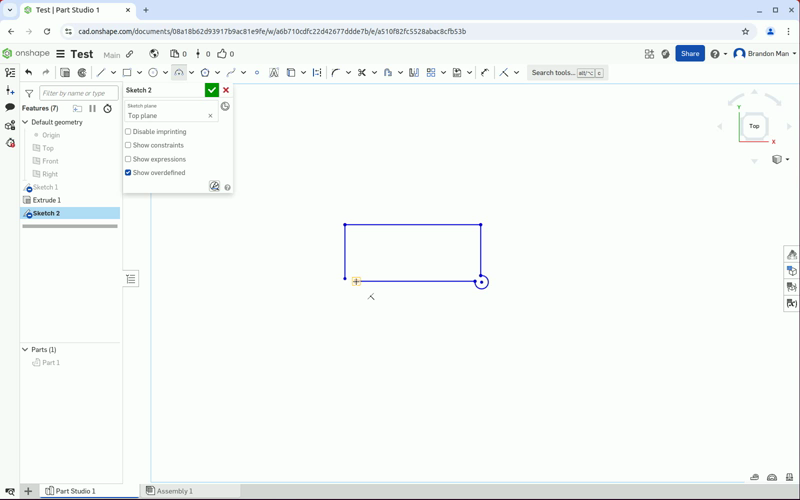
scroll(-6)
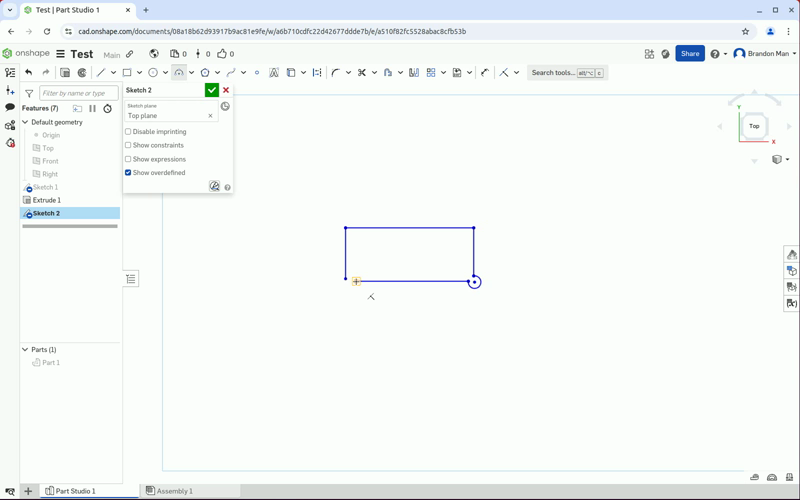
scroll(-6)
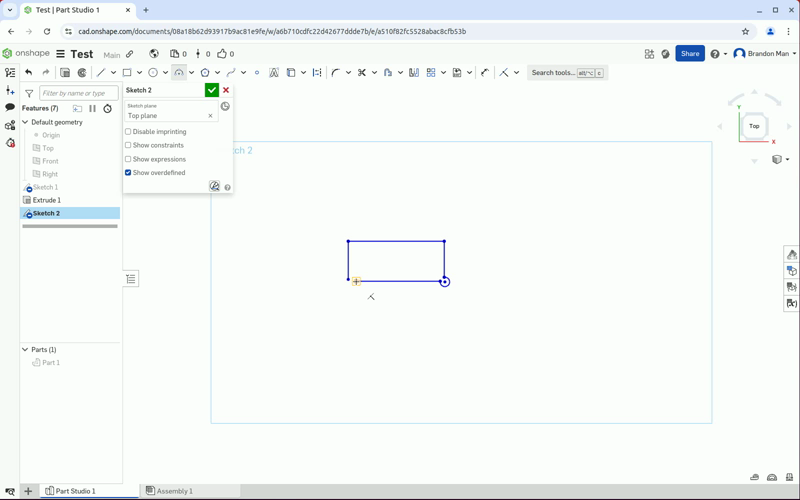
scroll(-6)
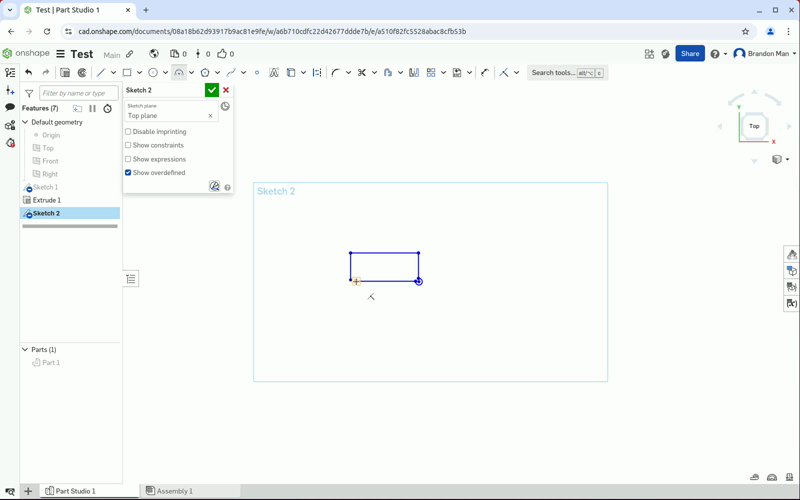
scroll(-6)
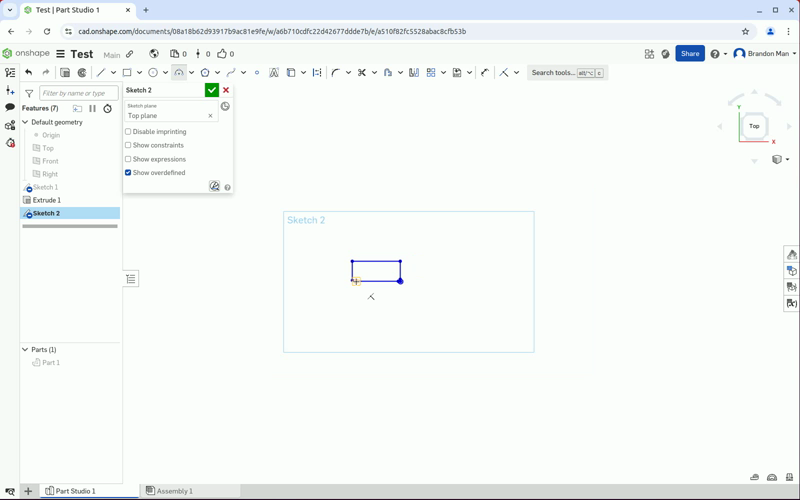
scroll(-6)
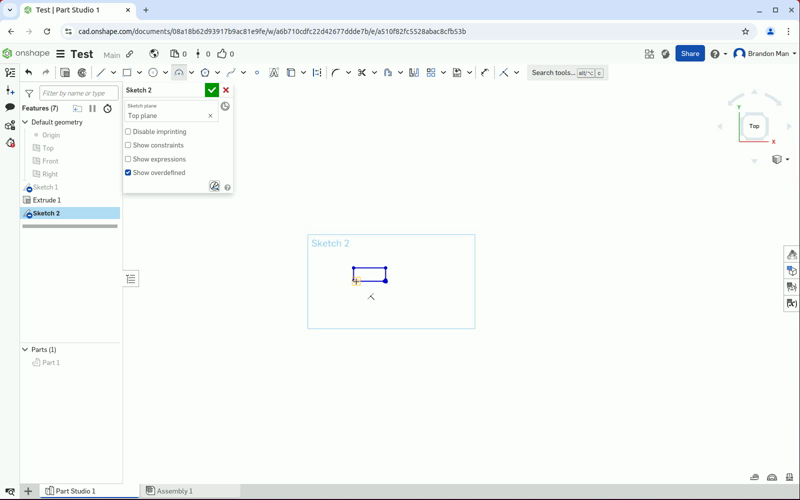
scroll(-6)
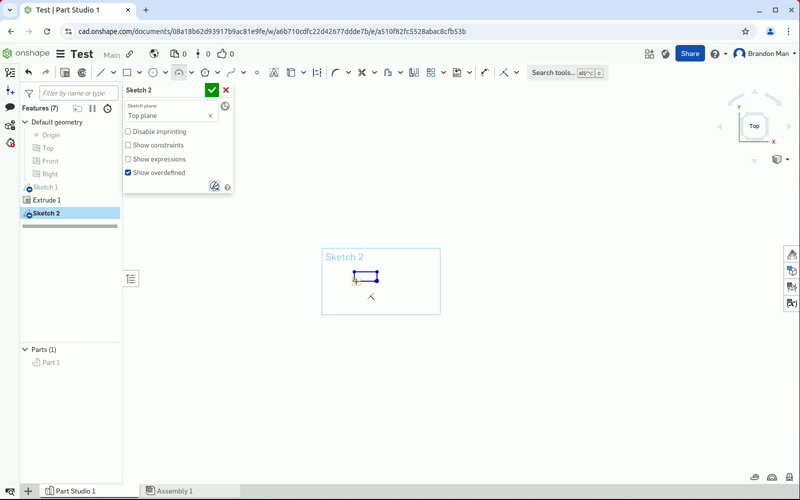
scroll(-6)
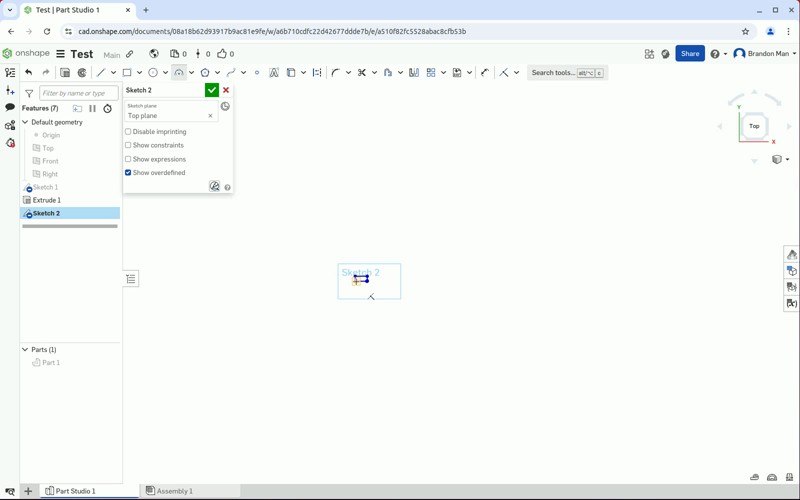
mouse_move(355, 280)
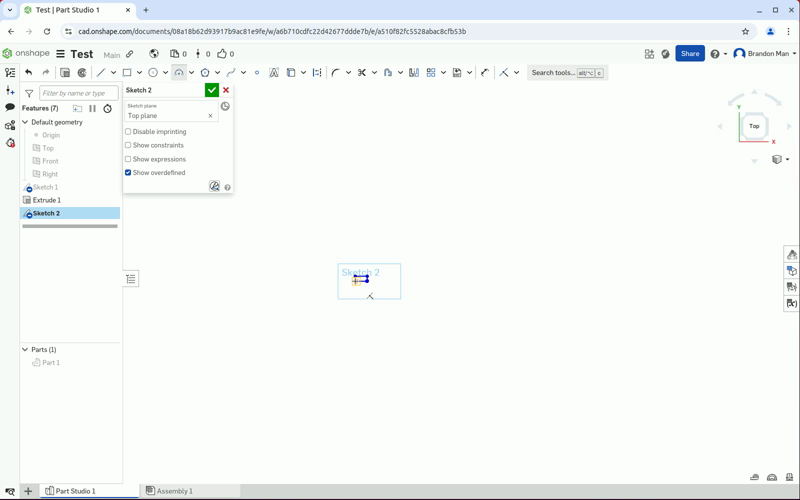
scroll(6)
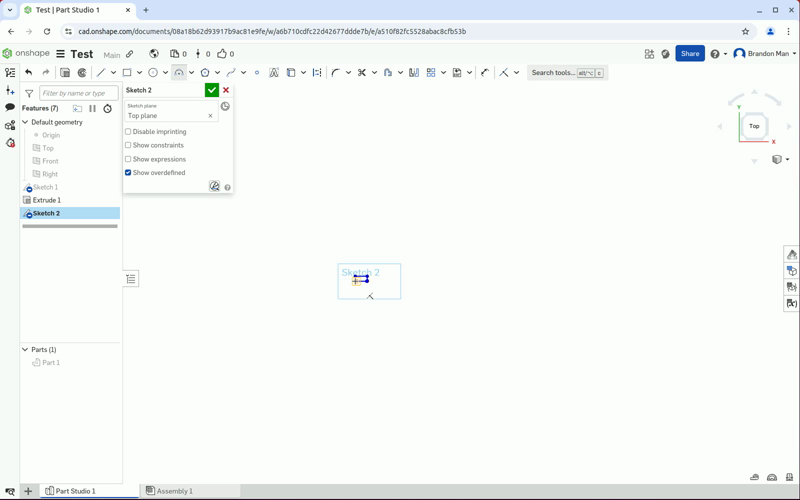
scroll(6)
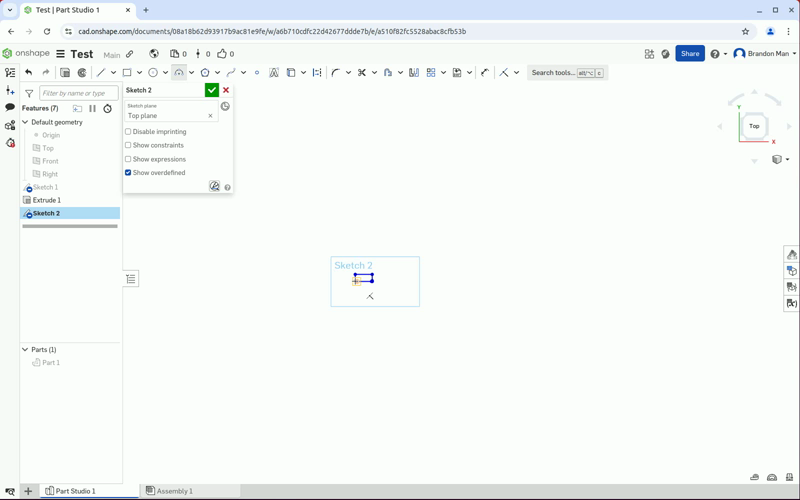
scroll(6)
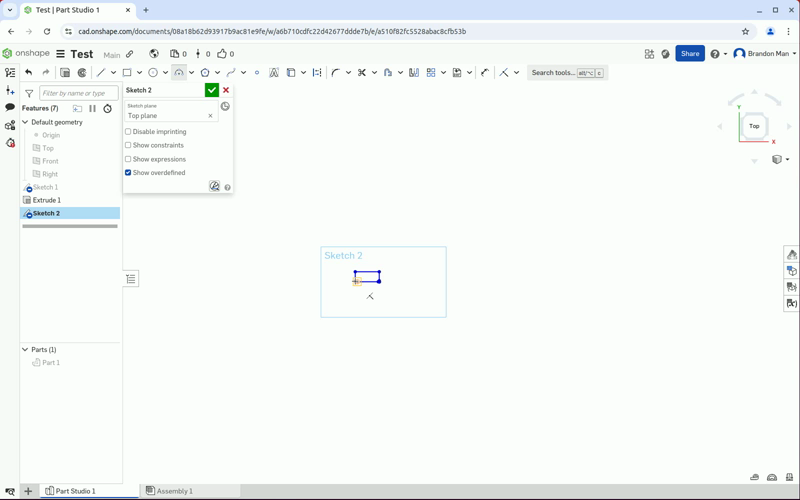
scroll(6)
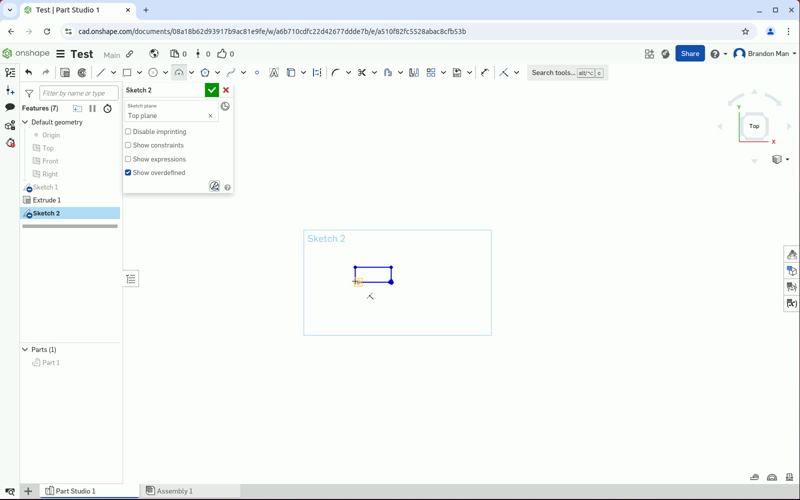
scroll(6)
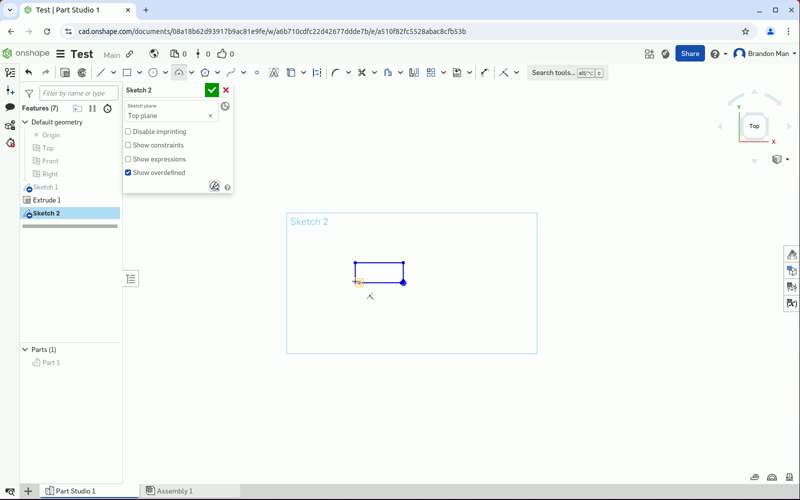
scroll(6)
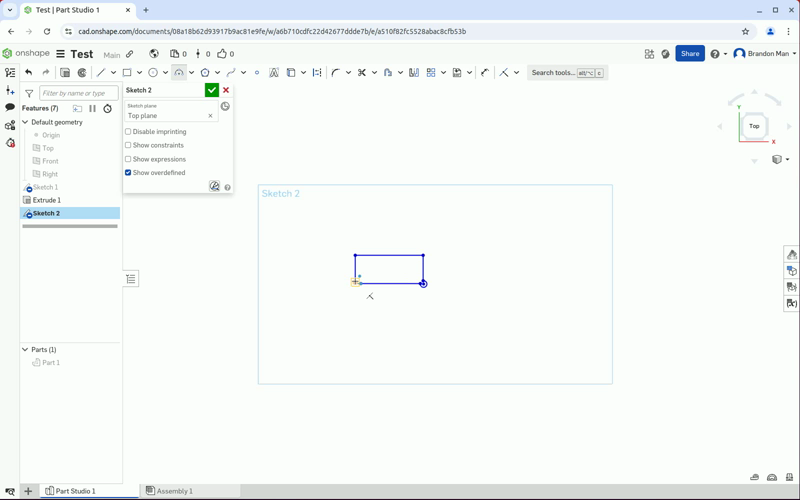
scroll(6)
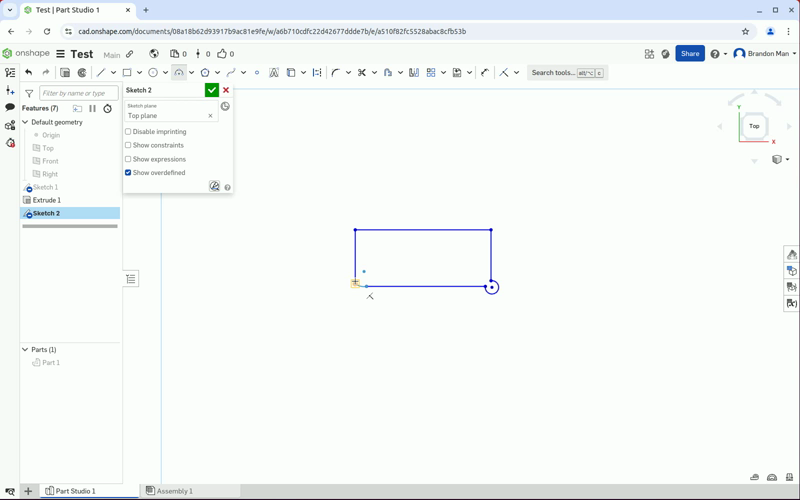
click(355, 280)
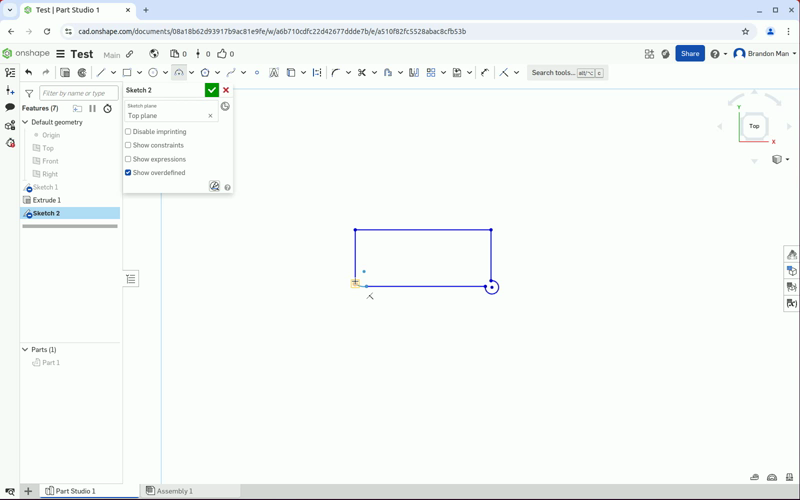
scroll(-6)
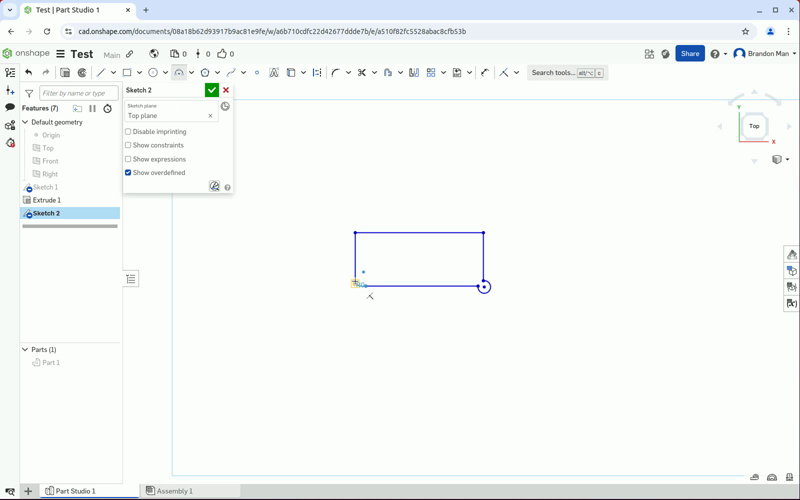
scroll(-6)
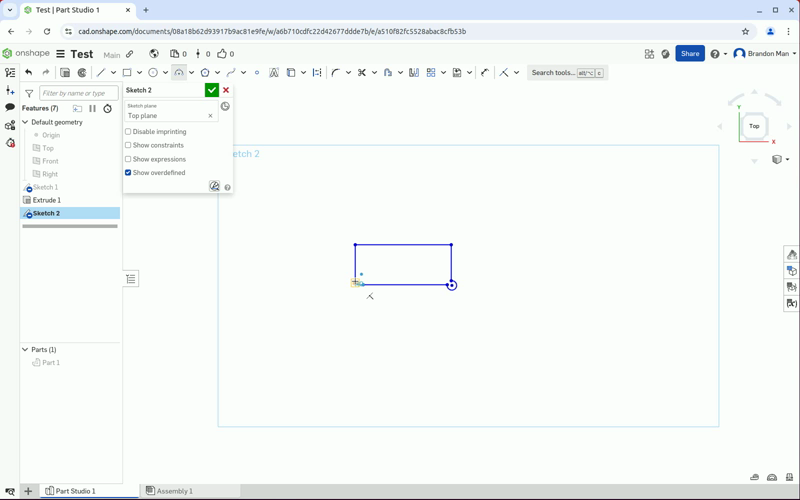
scroll(-6)
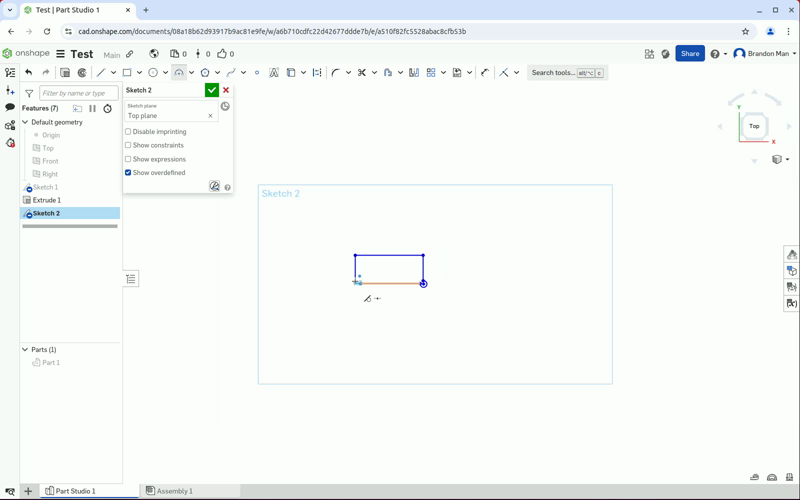
scroll(-6)
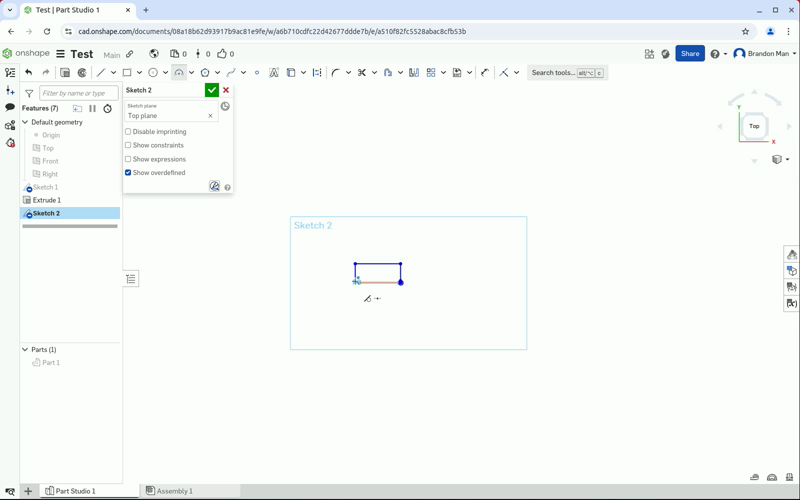
scroll(-6)
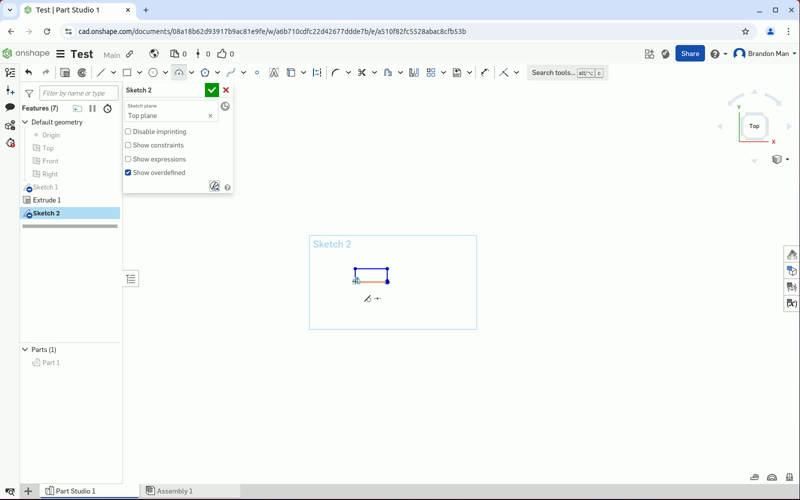
scroll(-6)
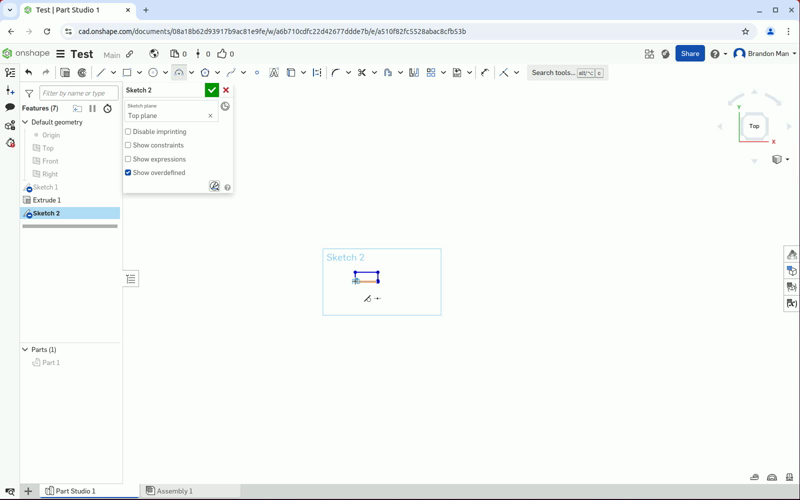
scroll(-6)
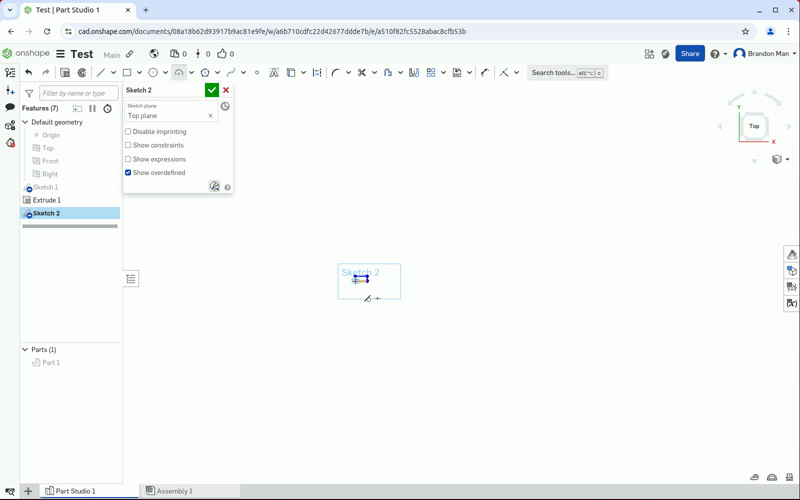
key_down(shift)
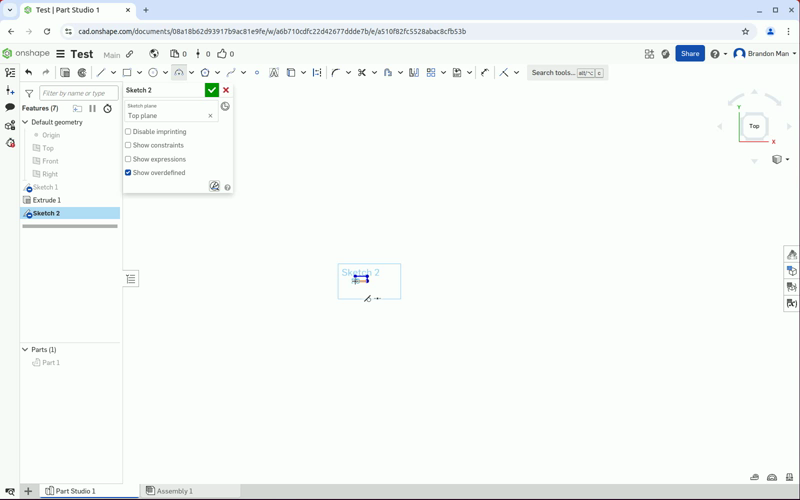
mouse_move(354, 281)
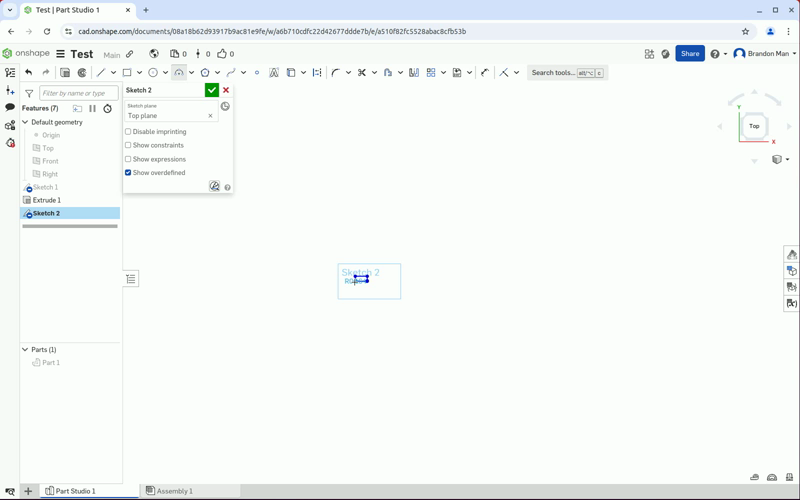
scroll(6)
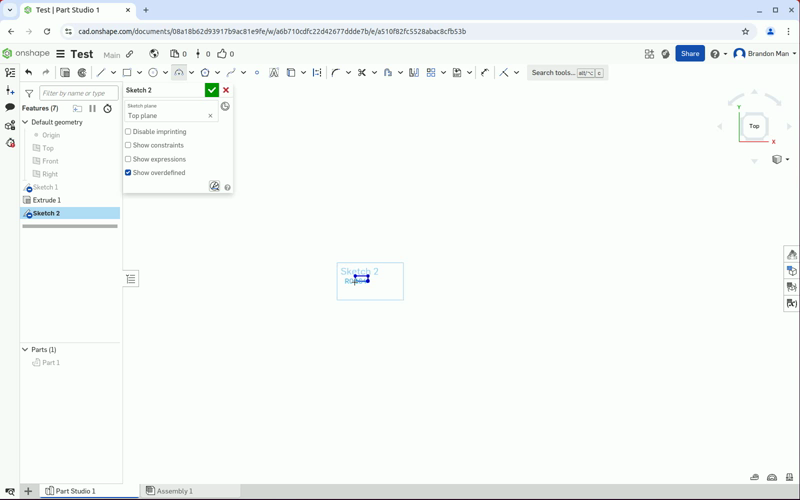
scroll(6)
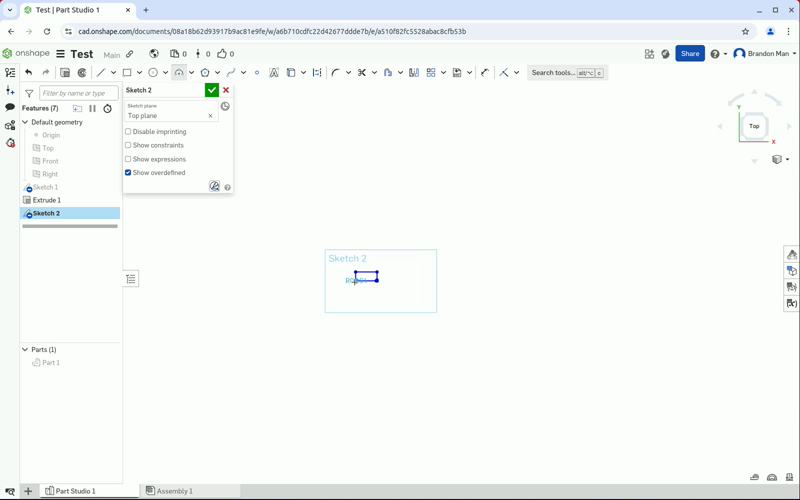
scroll(6)
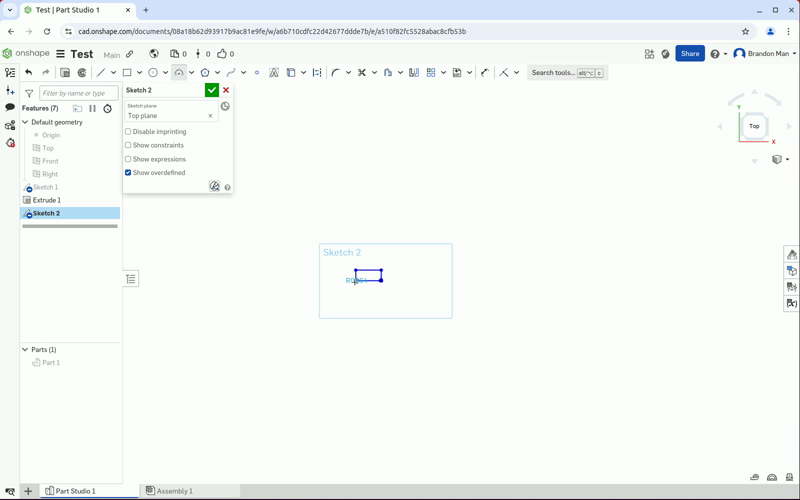
scroll(6)
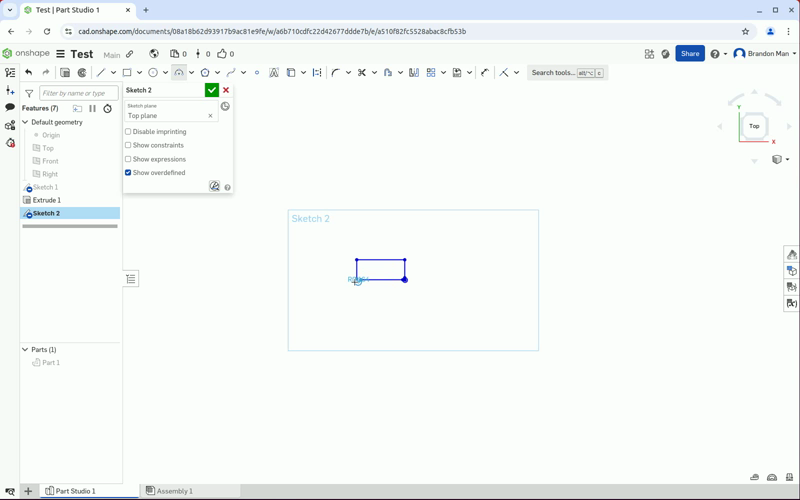
scroll(6)
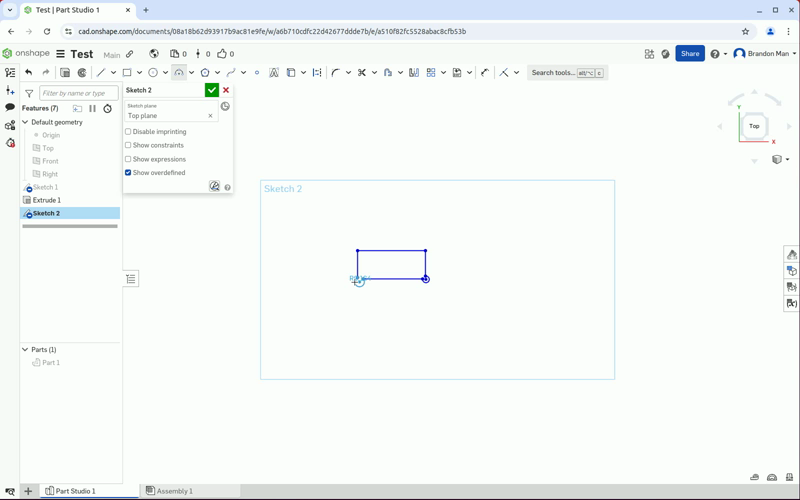
scroll(6)
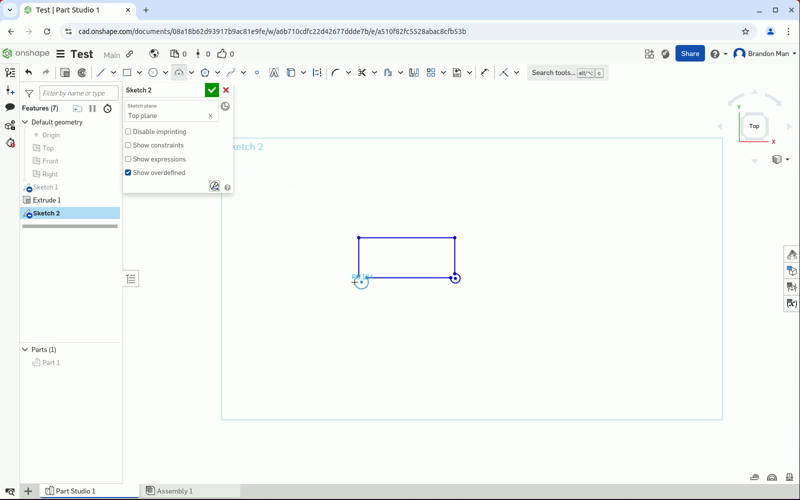
scroll(6)
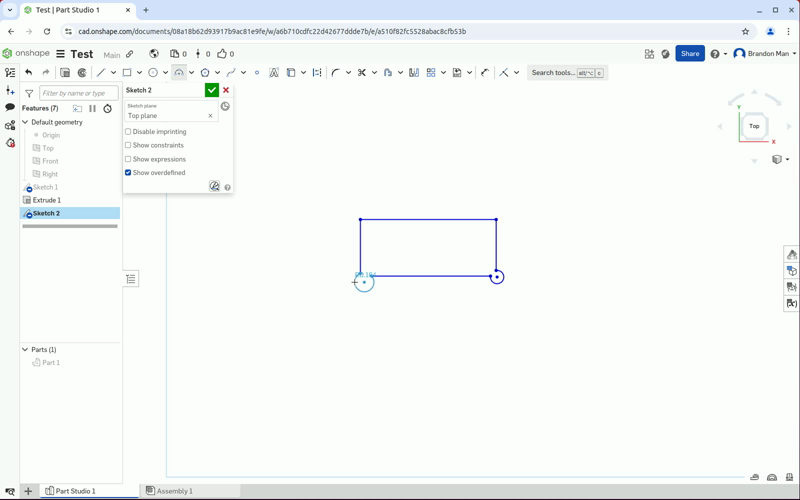
click(354, 281)
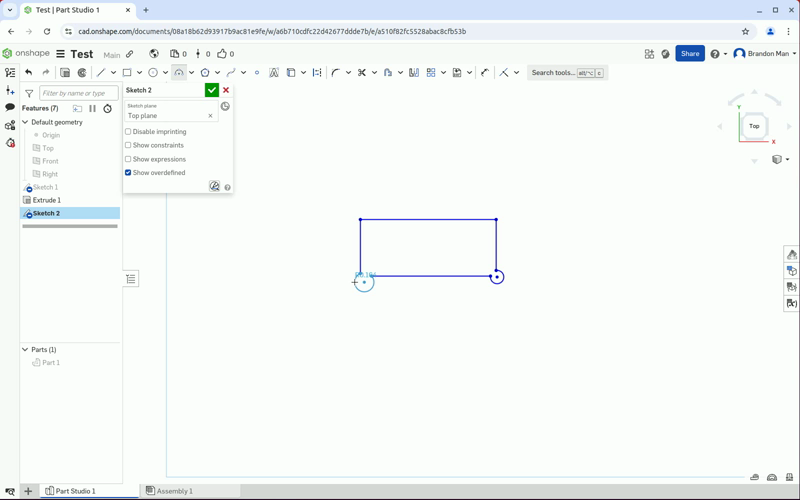
scroll(-6)
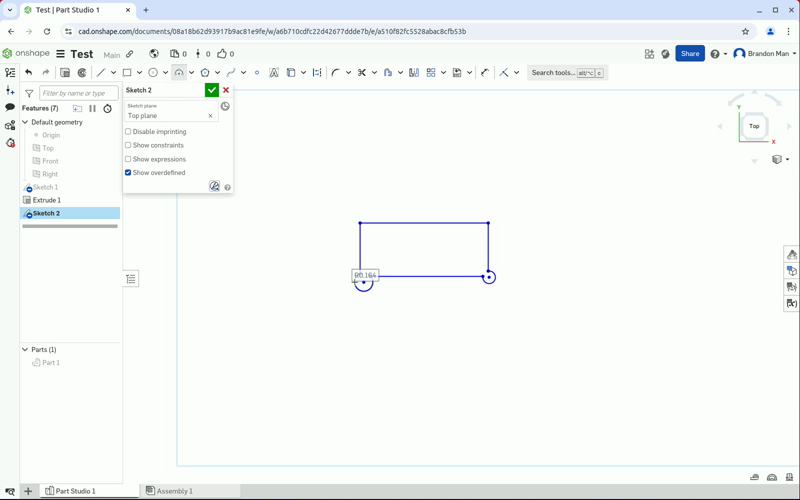
scroll(-6)
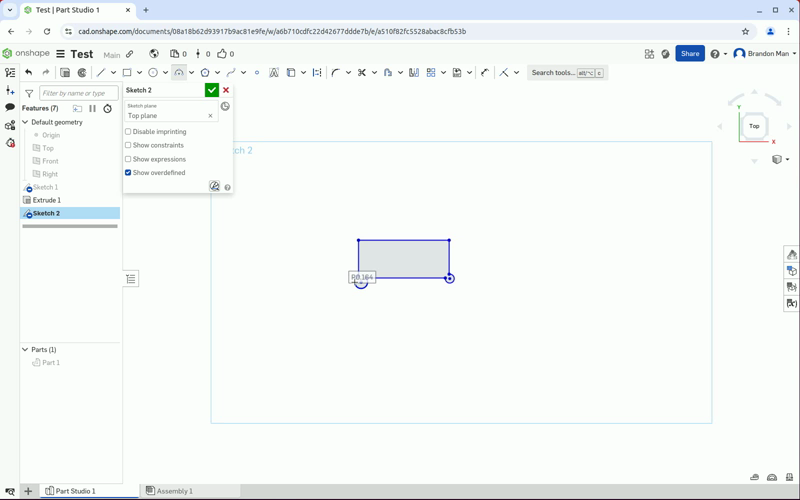
scroll(-6)
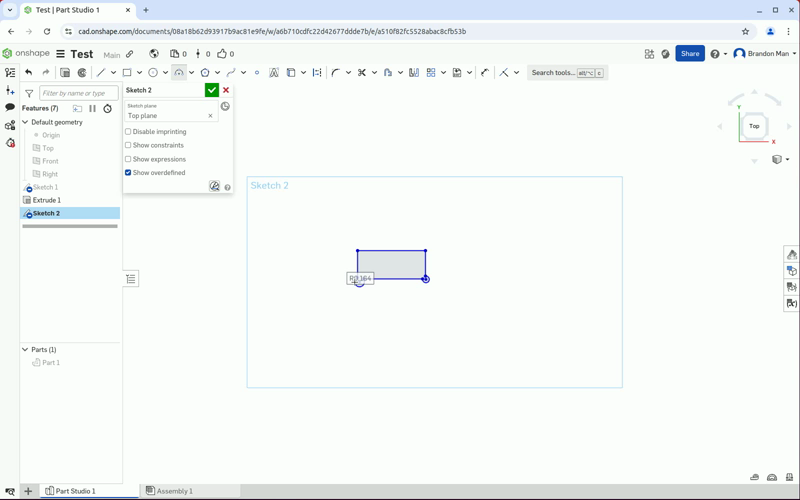
scroll(-6)
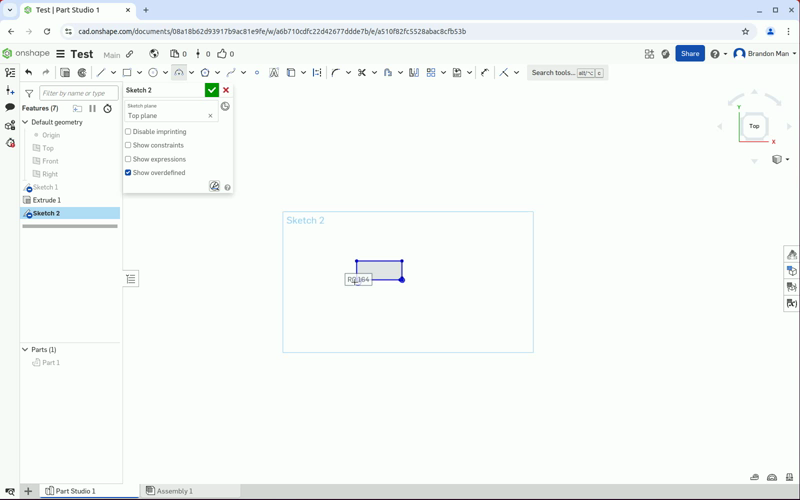
scroll(-6)
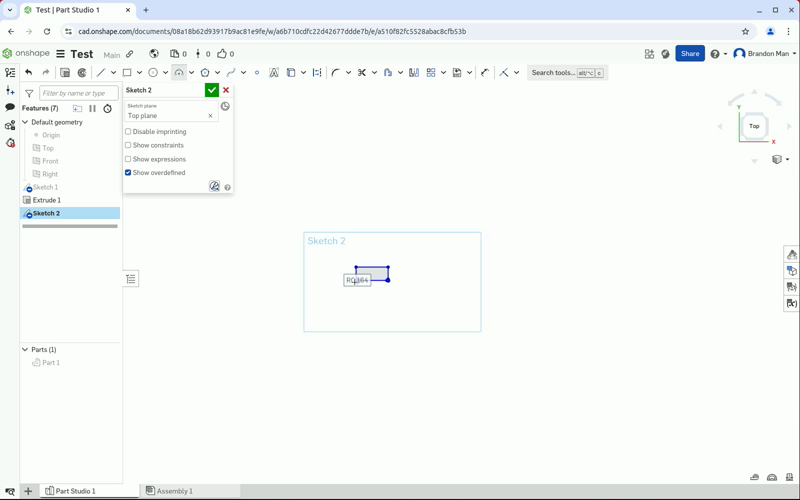
scroll(-6)
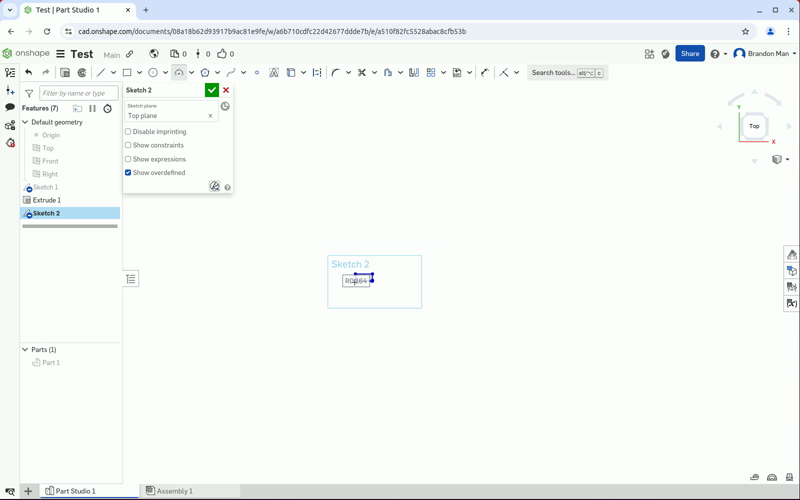
scroll(-6)
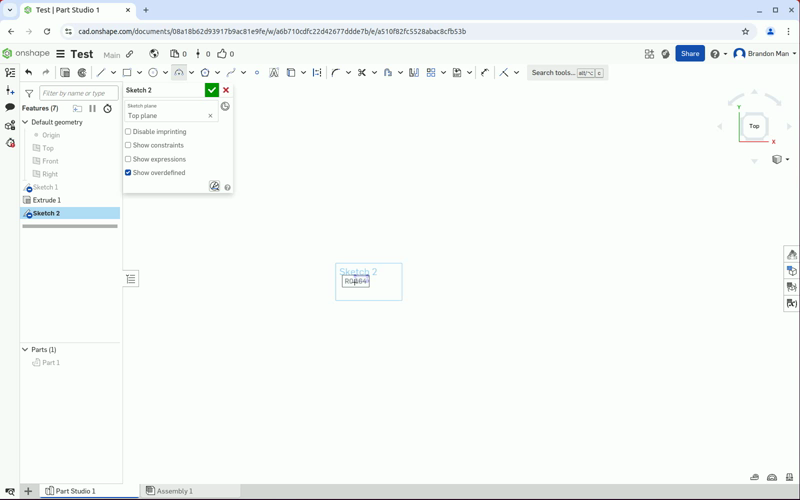
key_up(shift)
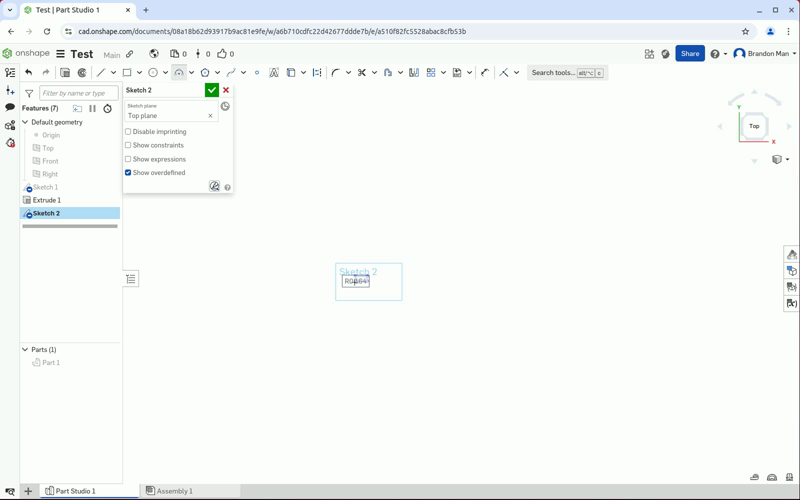
key(esc)
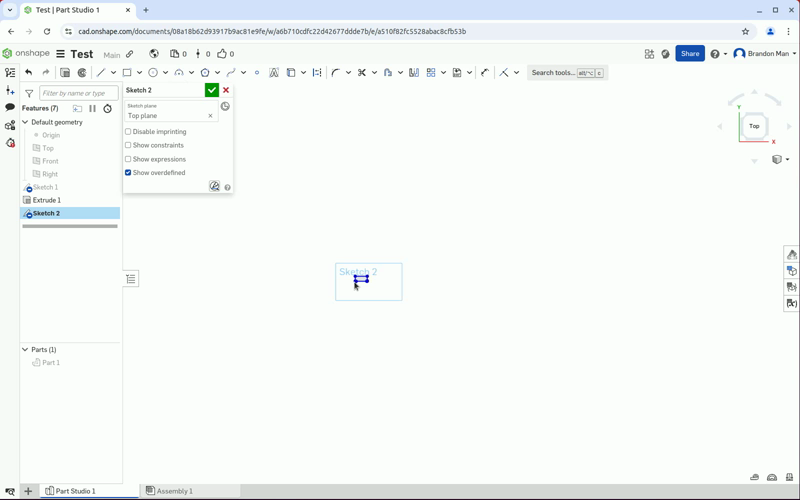
mouse_move(364, 276)
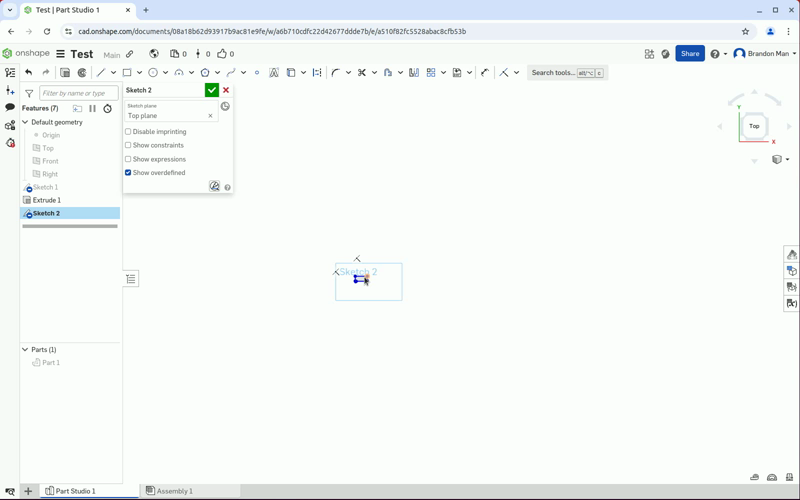
scroll(6)
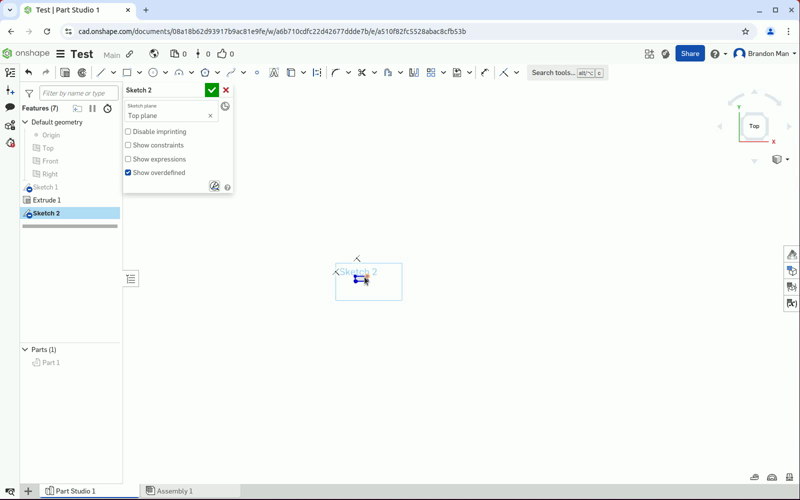
scroll(6)
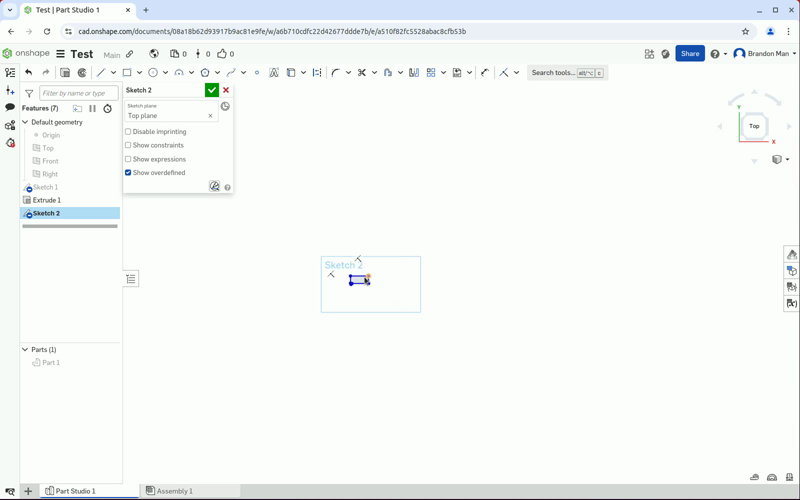
scroll(6)
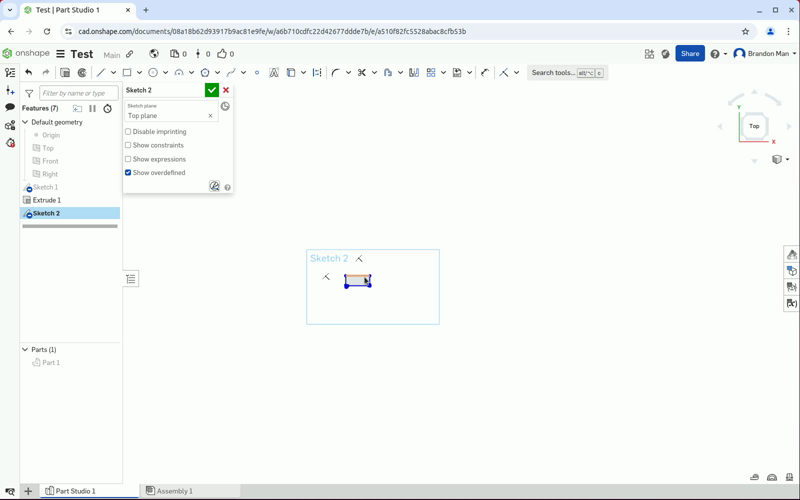
scroll(6)
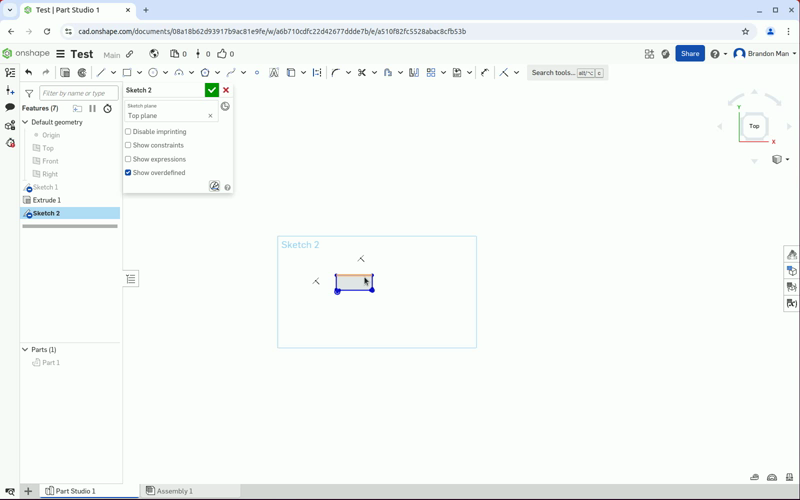
scroll(6)
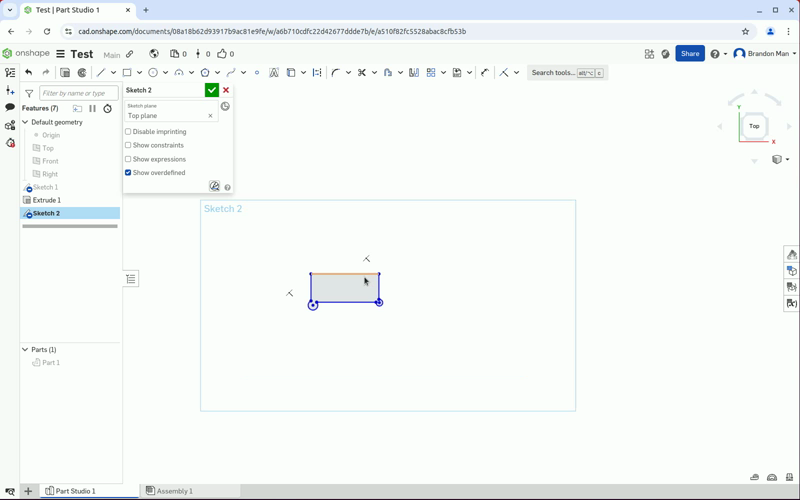
scroll(6)
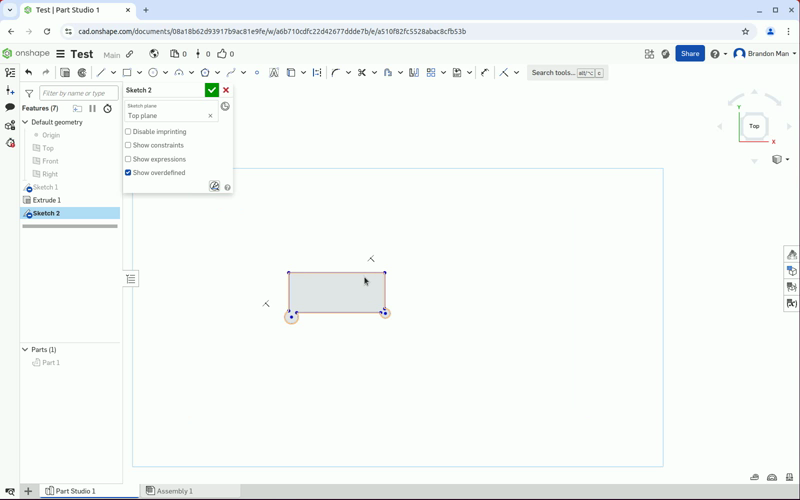
scroll(6)
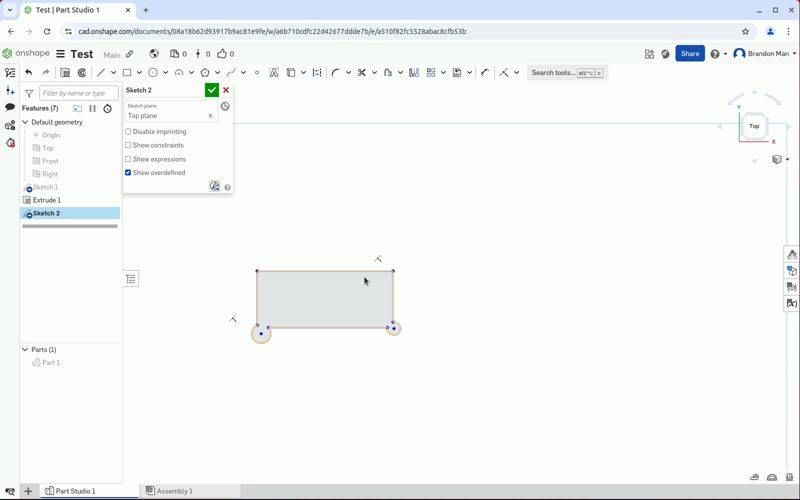
click(364, 276)
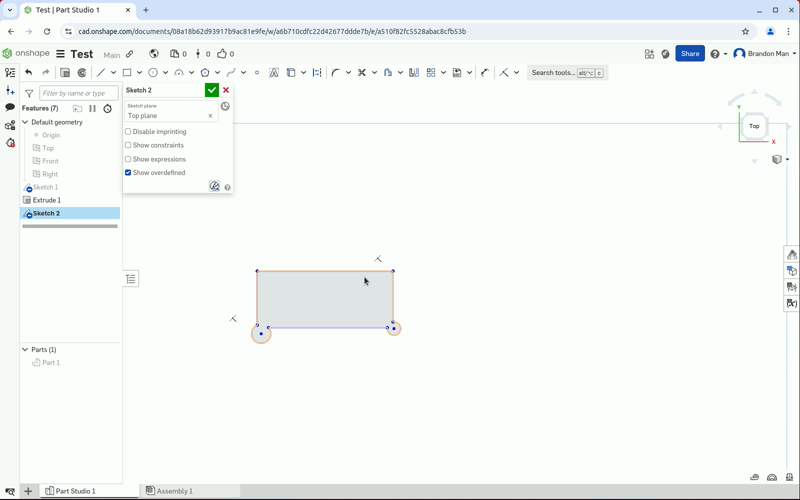
scroll(-6)
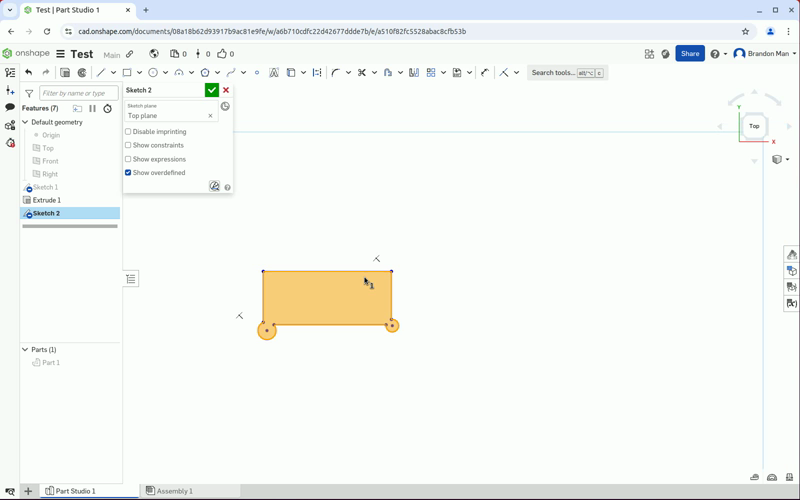
scroll(-6)
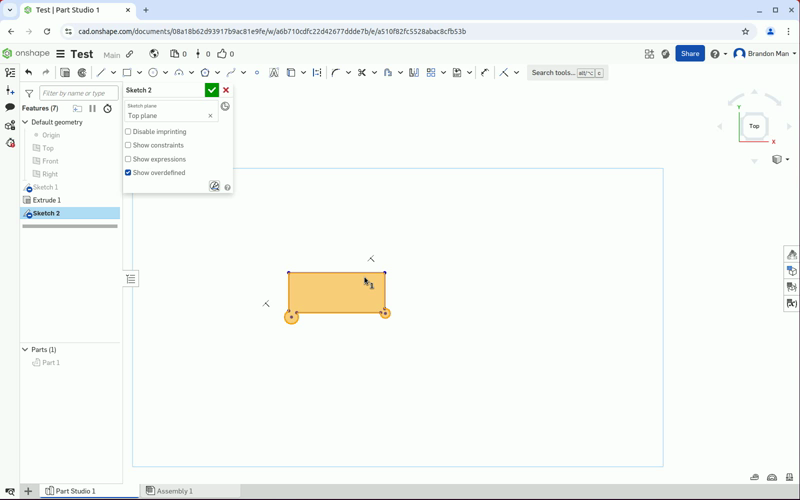
scroll(-6)
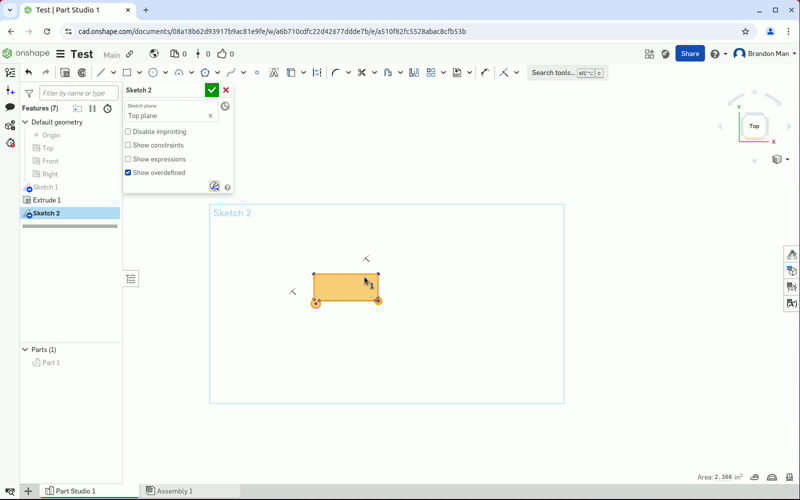
scroll(-6)
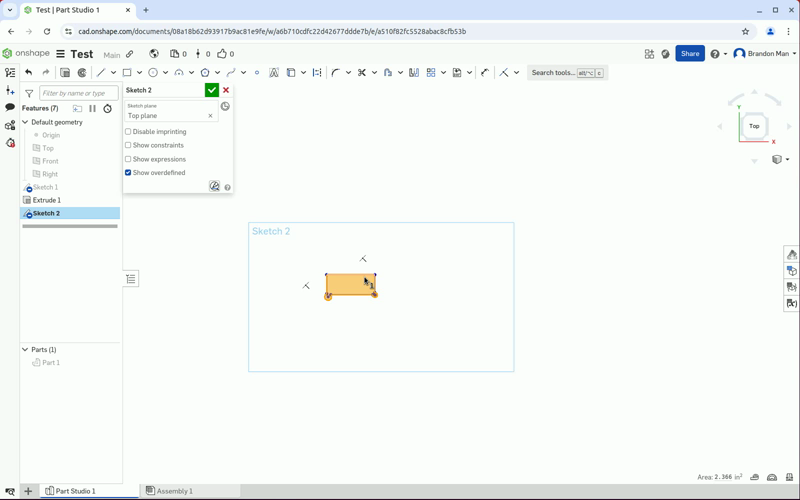
scroll(-6)
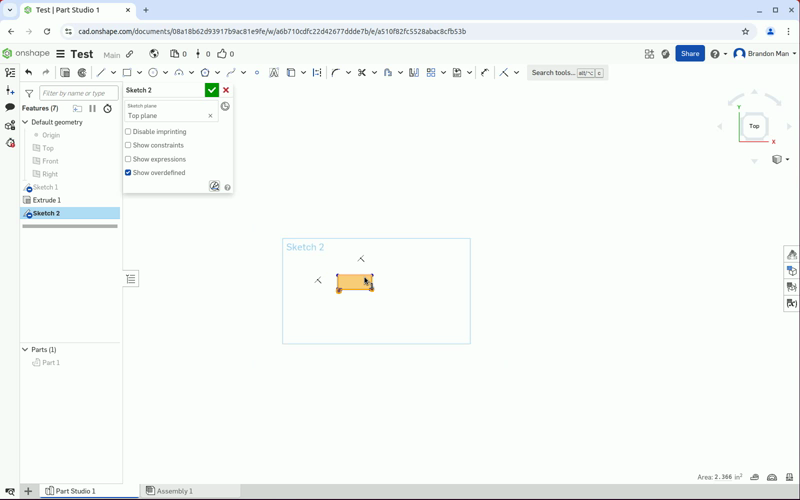
scroll(-6)
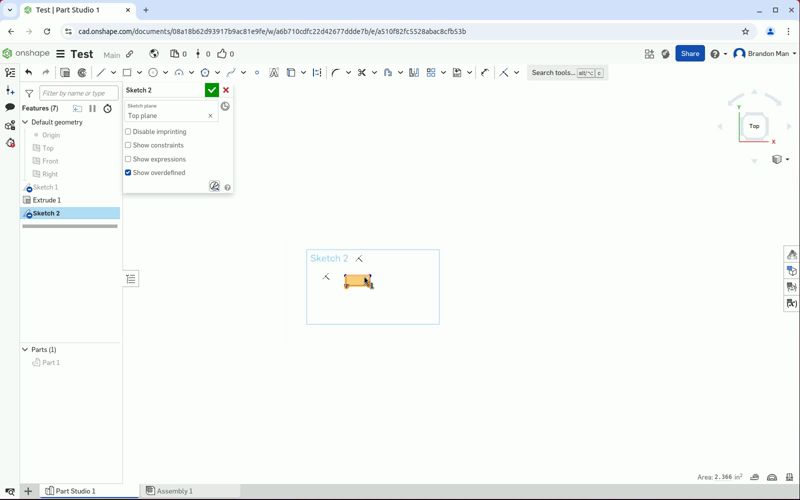
scroll(-6)
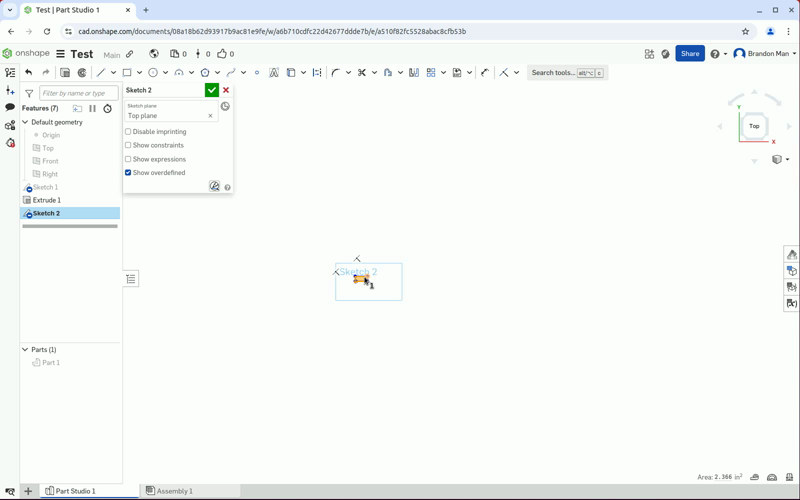
mouse_move(73, 352)
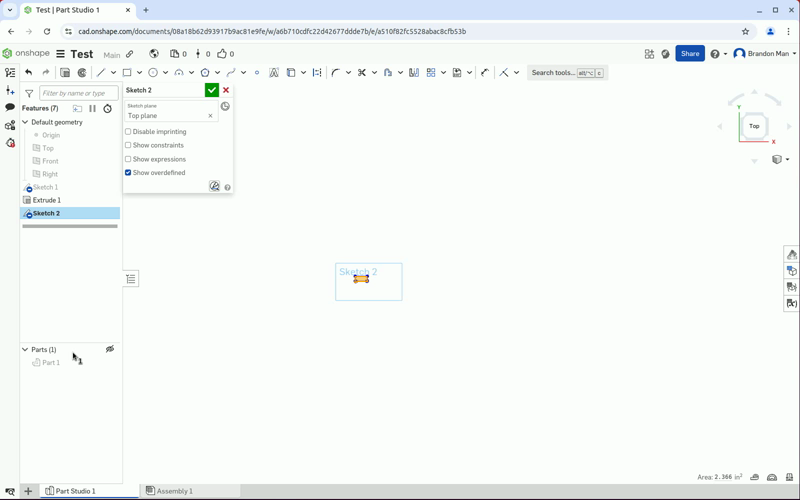
key(shift+y)
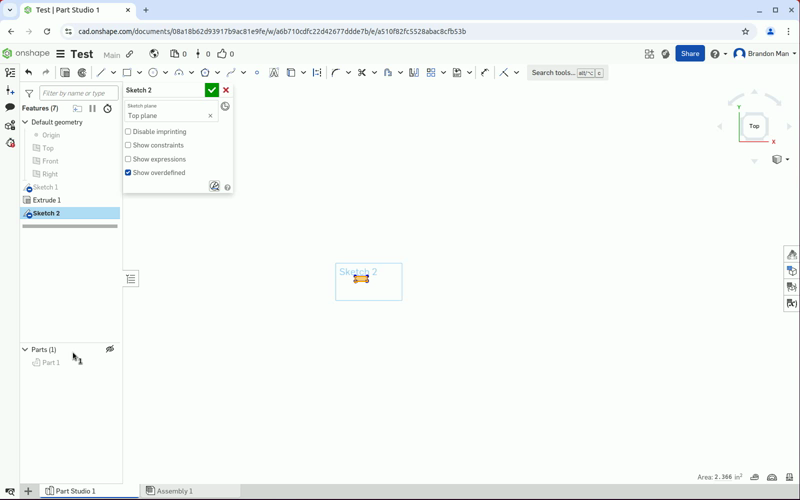
key(shift+e)
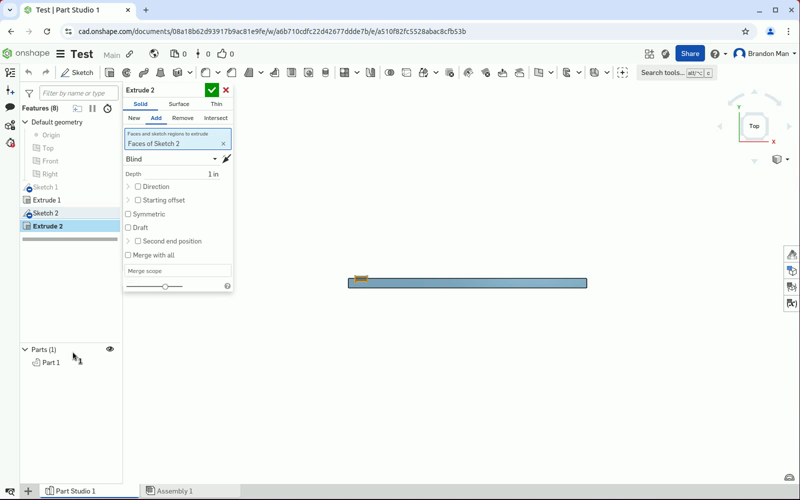
mouse_move(143, 106)
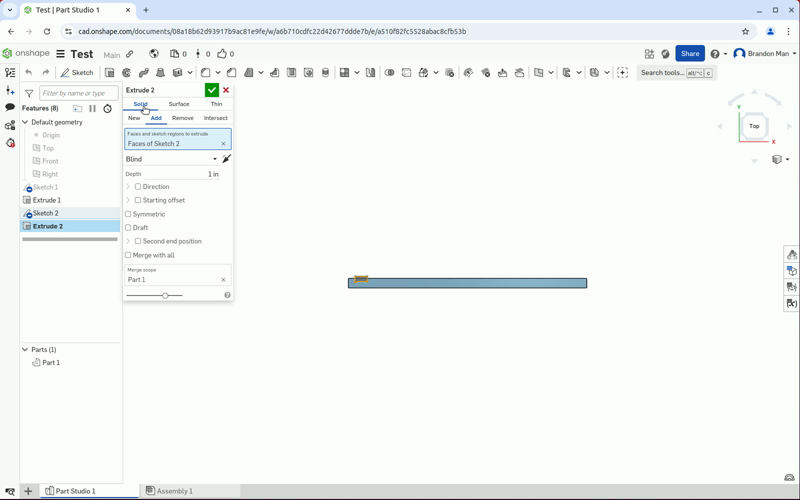
click(143, 106)
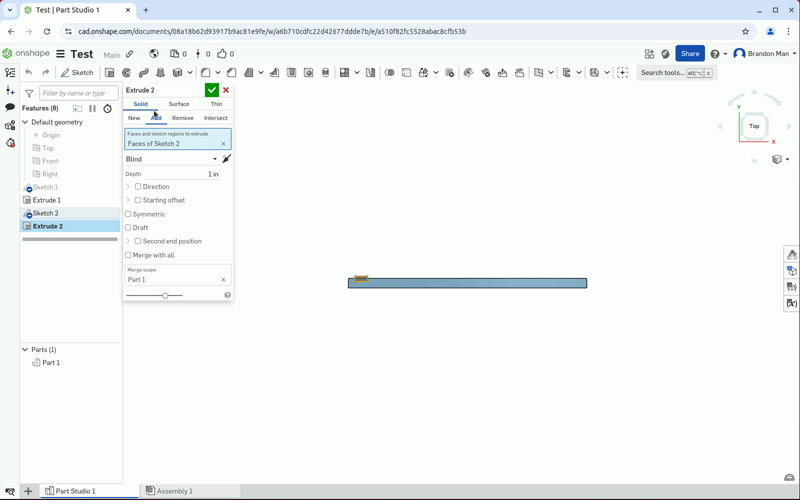
mouse_move(186, 120)
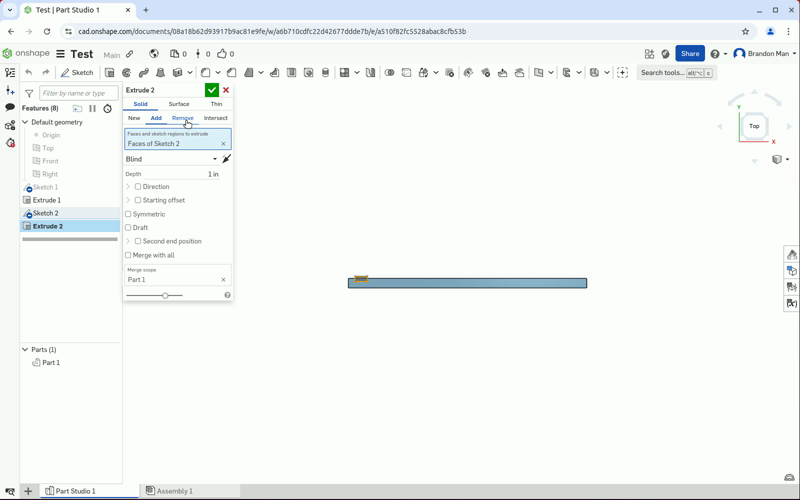
click(186, 120)
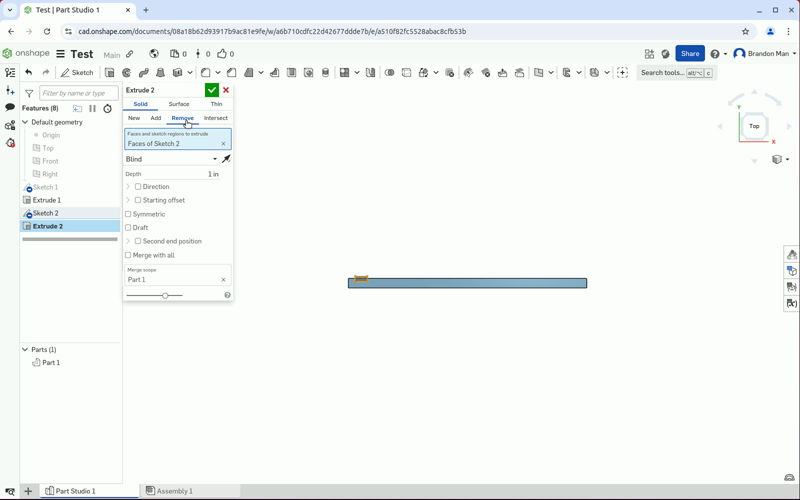
key(tab, 4)
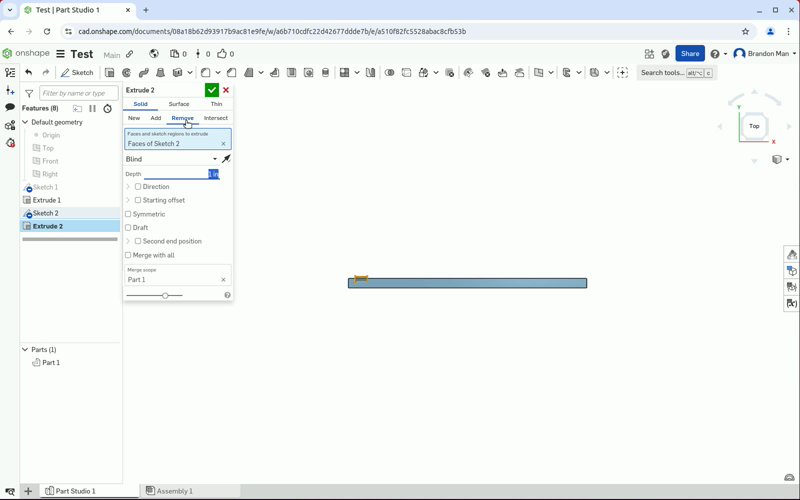
text(-1.685)
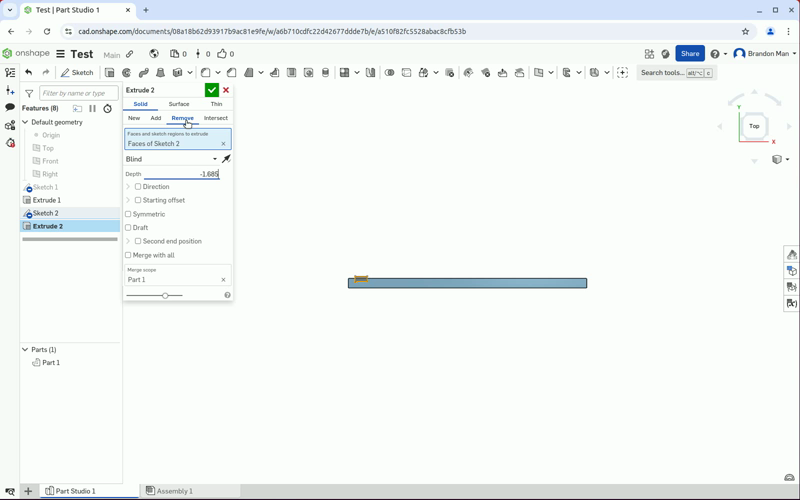
key(tab, 3)
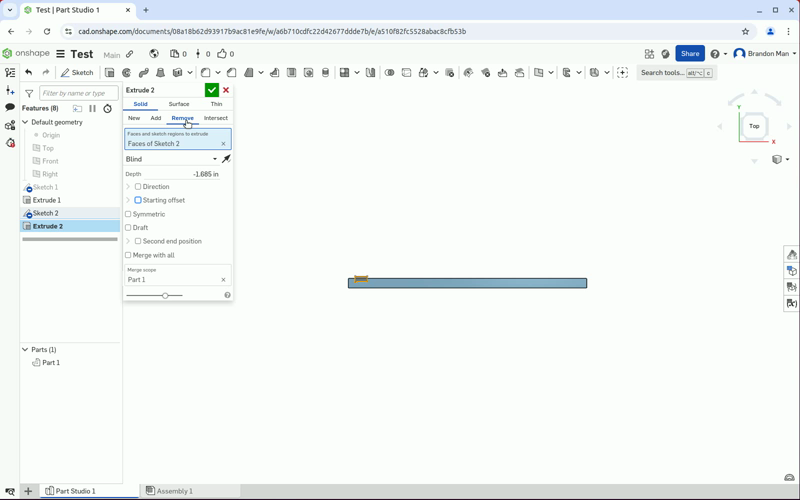
key(tab, 2)
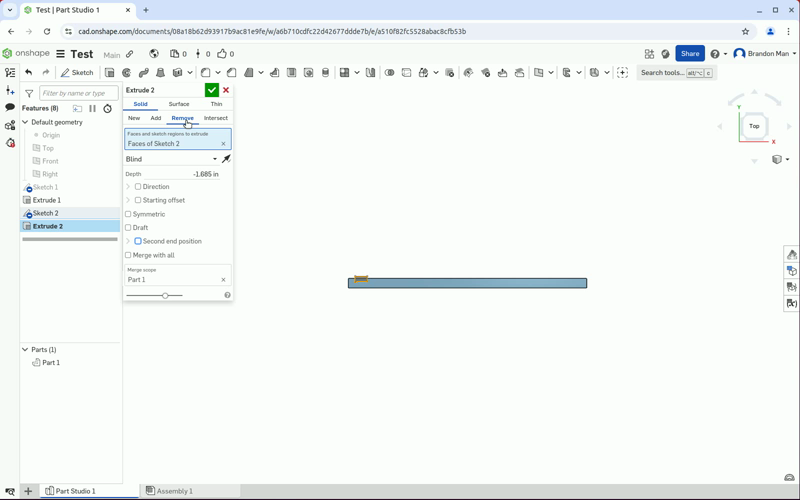
key(space)
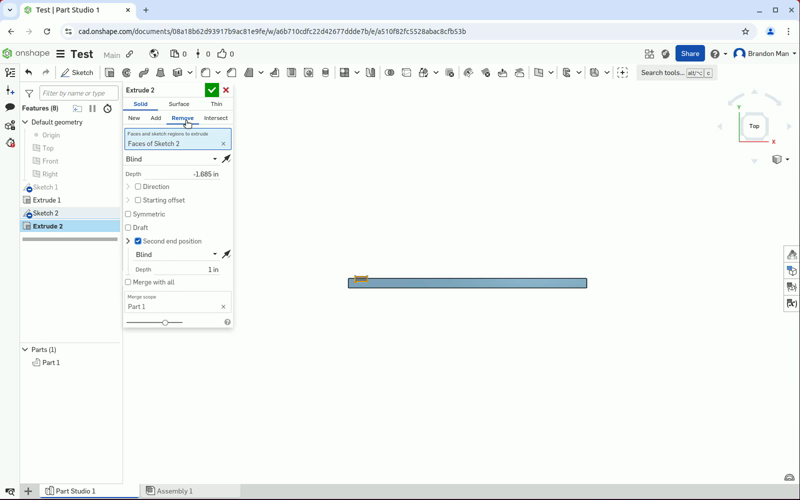
key(tab, 3)
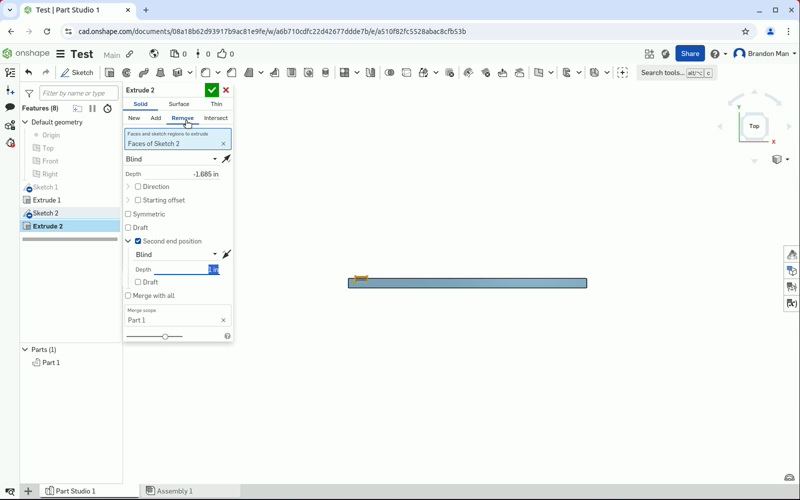
text(-0.722)
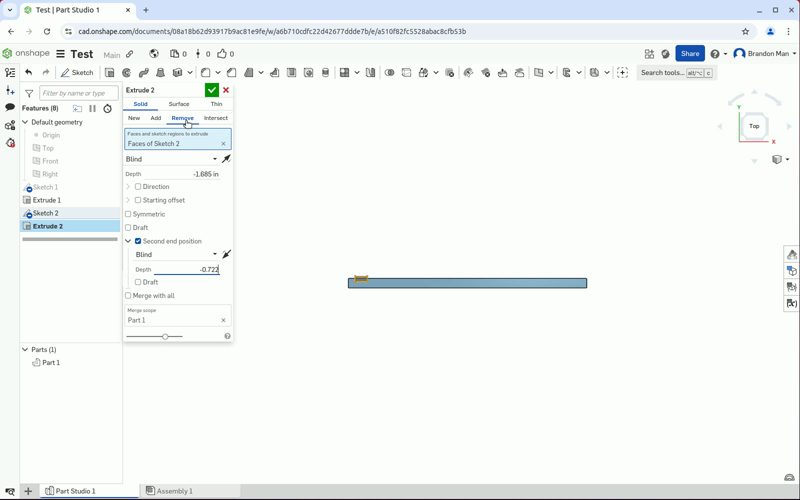
key(tab, 2)
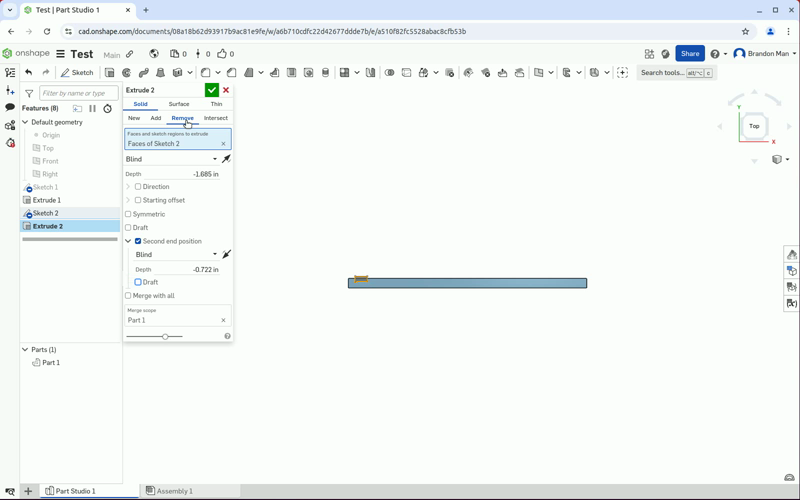
key(space)
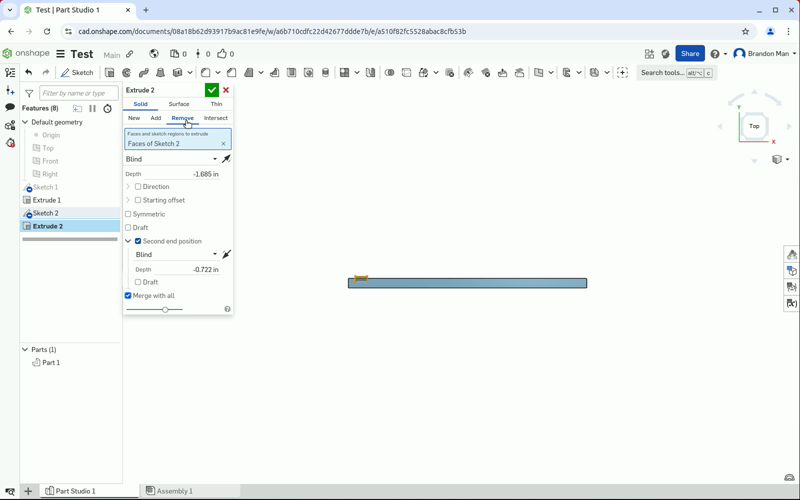
key(enter)
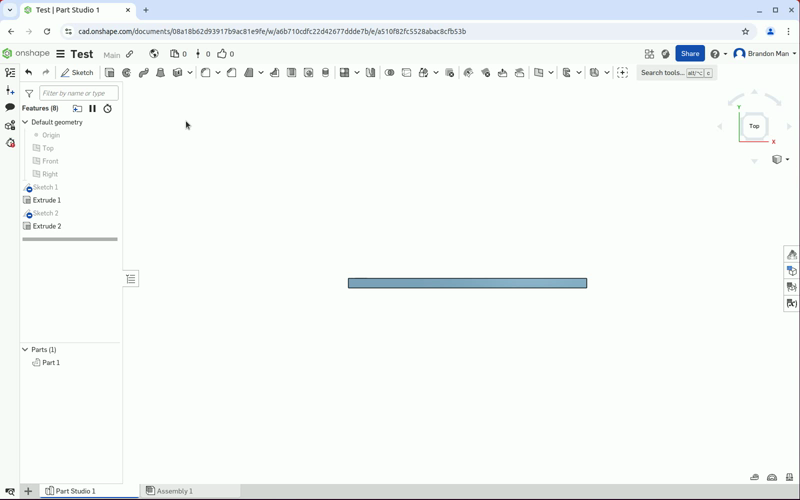
key(shift+h)
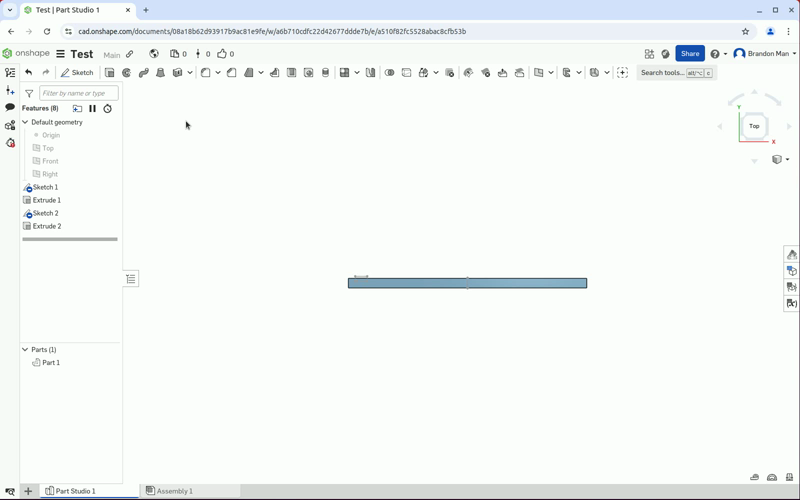
key(shift+h)
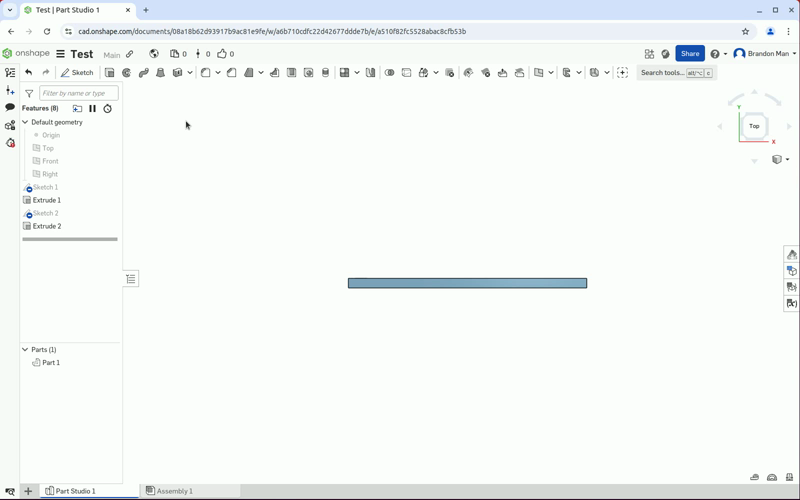
mouse_move(73, 189)
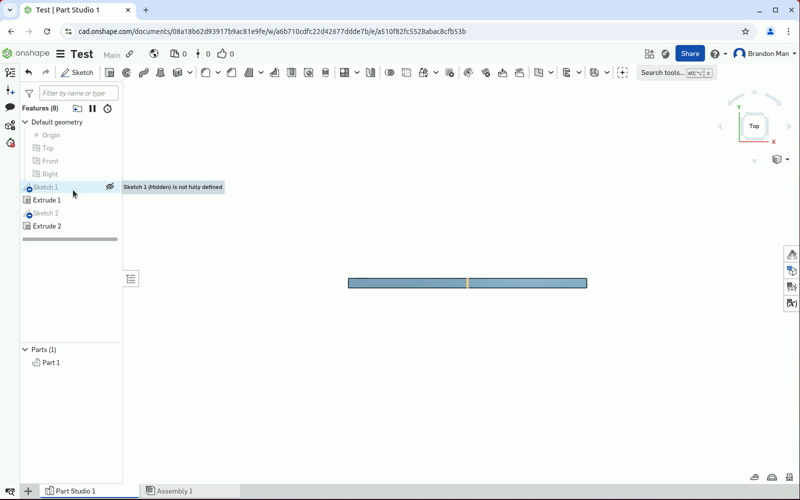
click(73, 189)
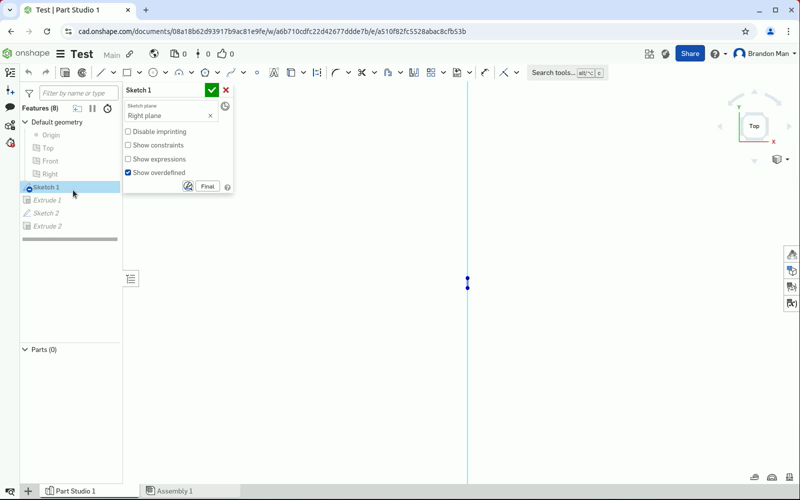
mouse_move(229, 92)
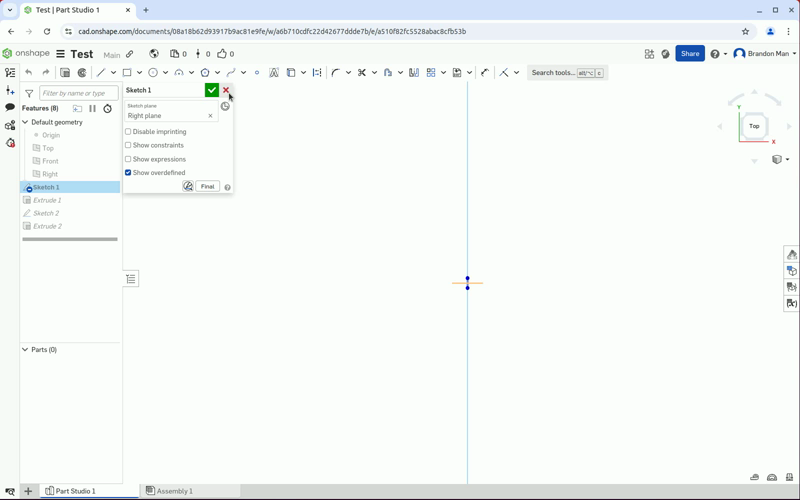
click(229, 92)
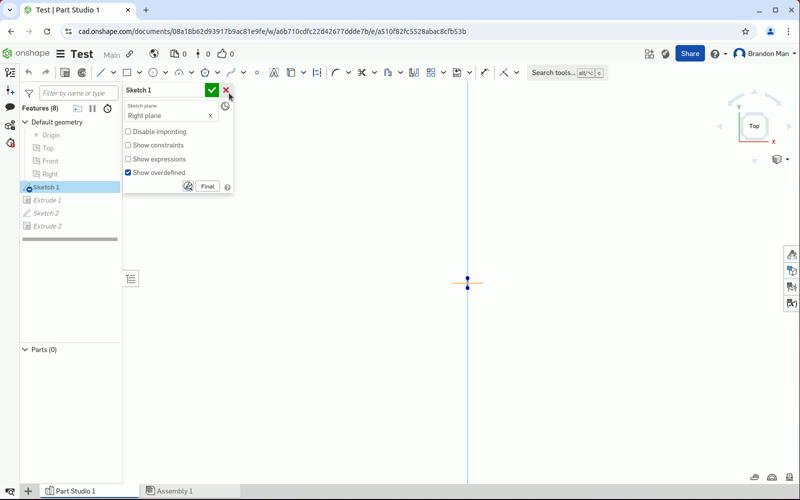
key(shift+s)
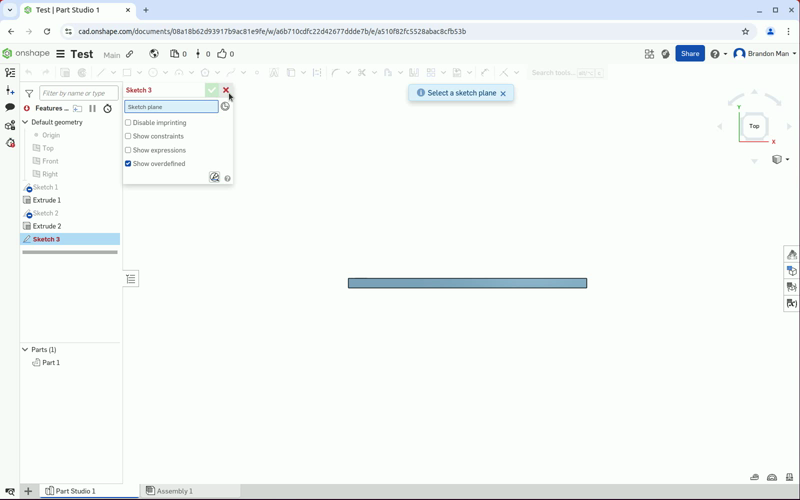
mouse_move(73, 150)
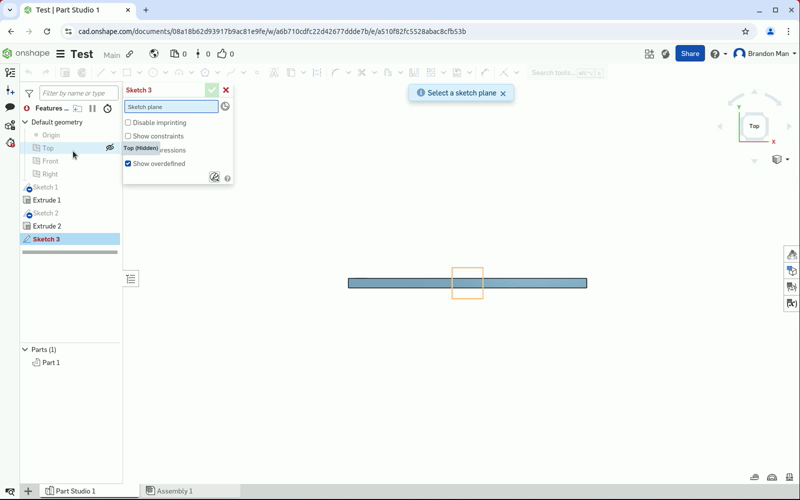
click(73, 150)
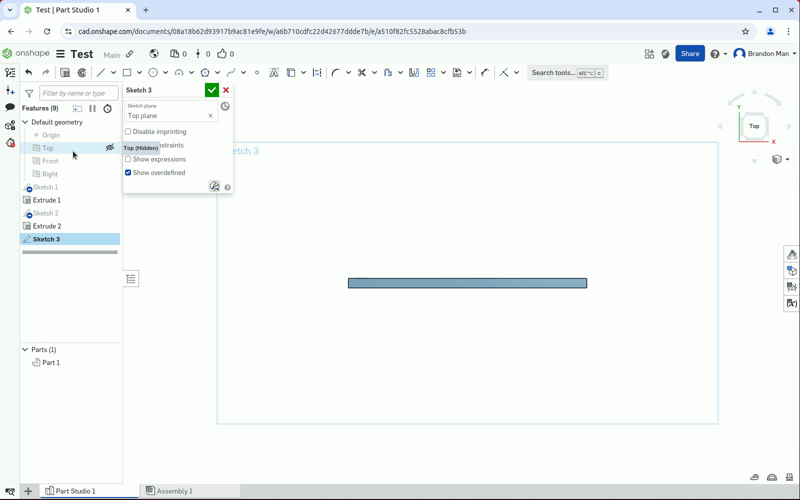
mouse_move(73, 352)
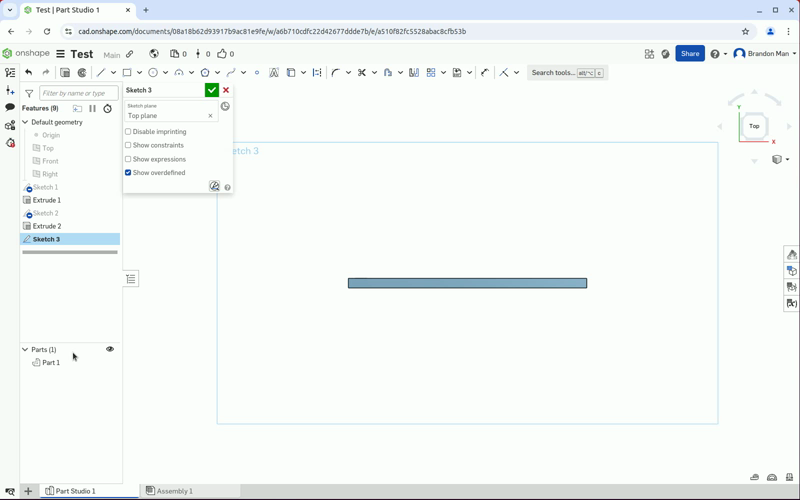
key(y)
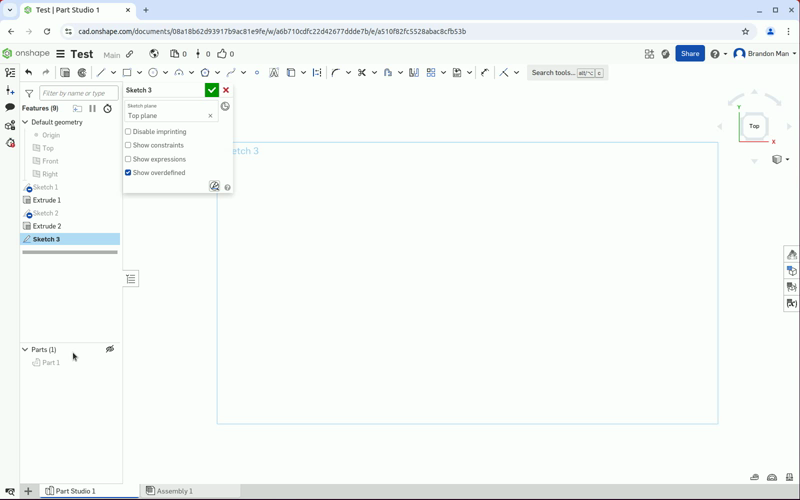
key(l)
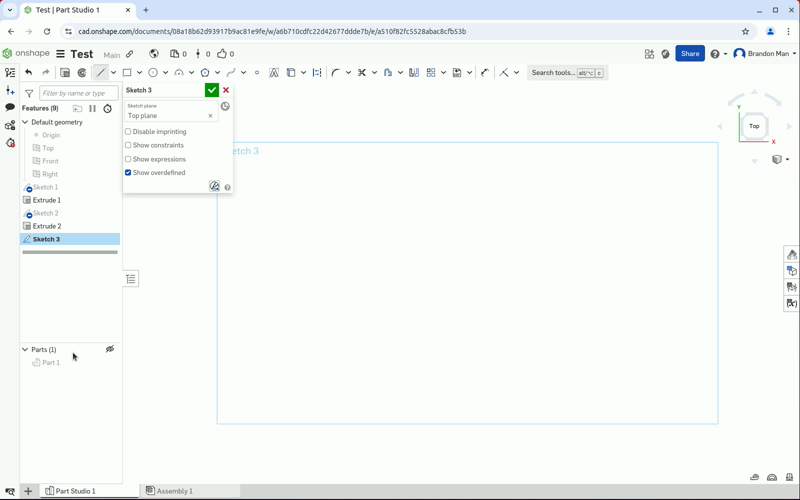
key_down(shift)
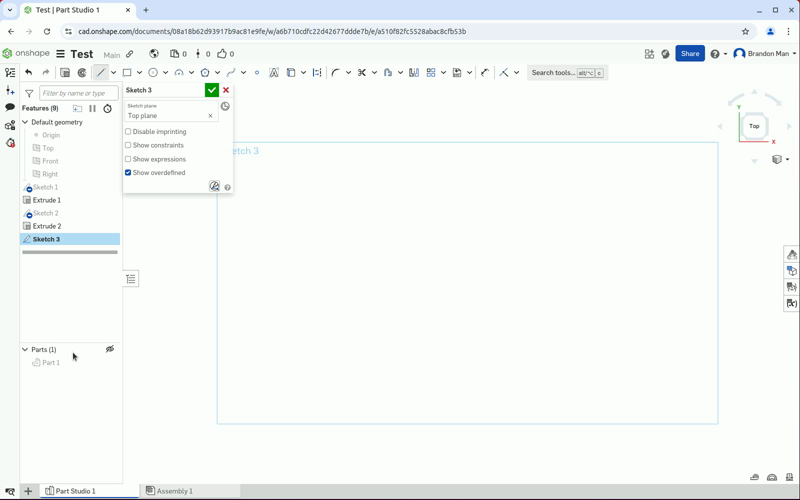
mouse_move(554, 280)
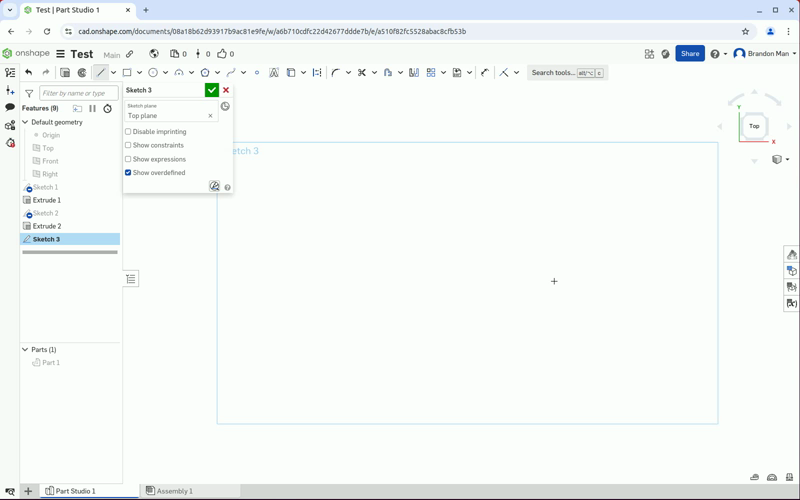
click(554, 280)
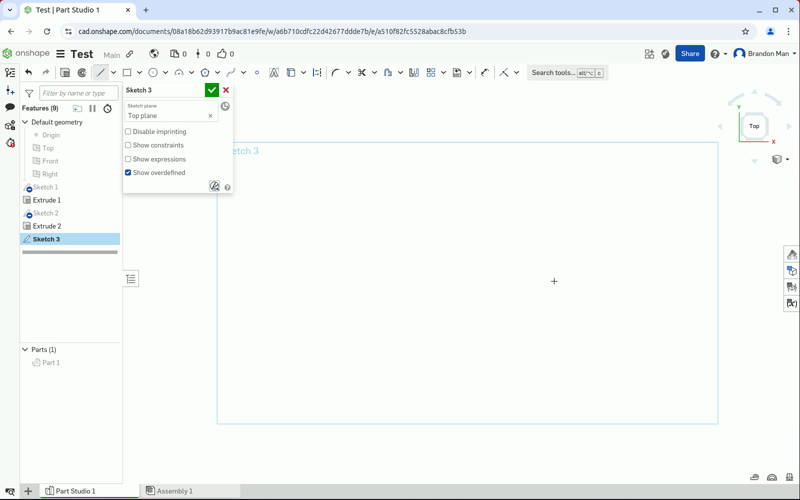
key_up(shift)
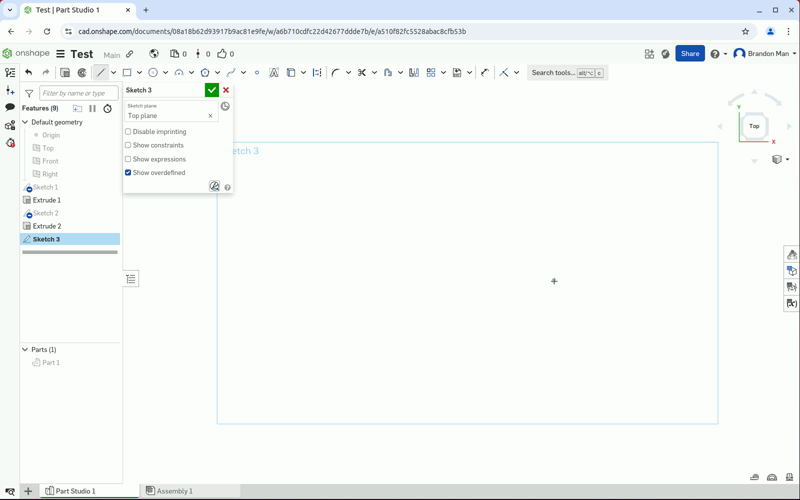
key_down(shift)
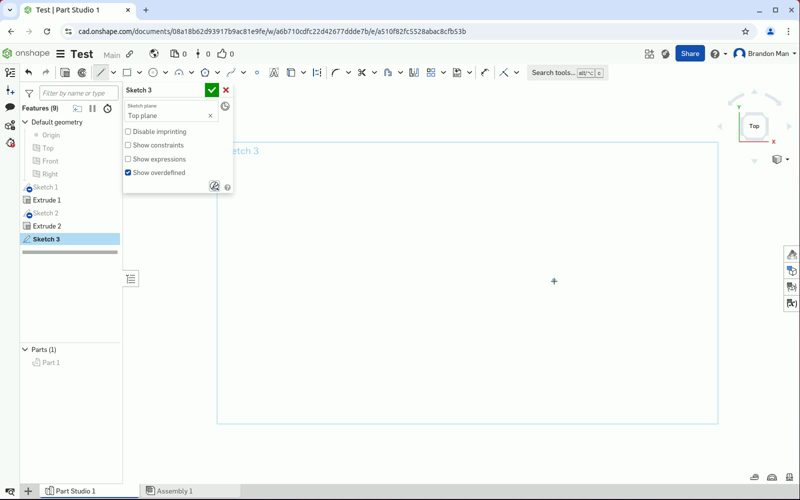
mouse_move(584, 280)
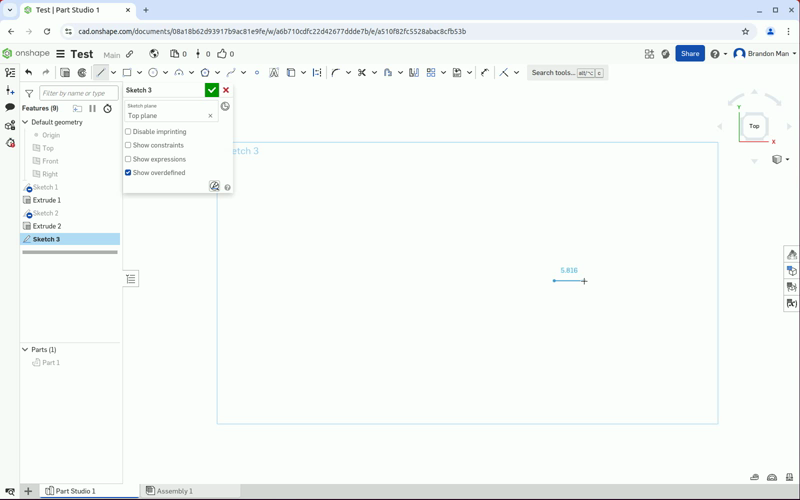
mouse_move(554, 276)
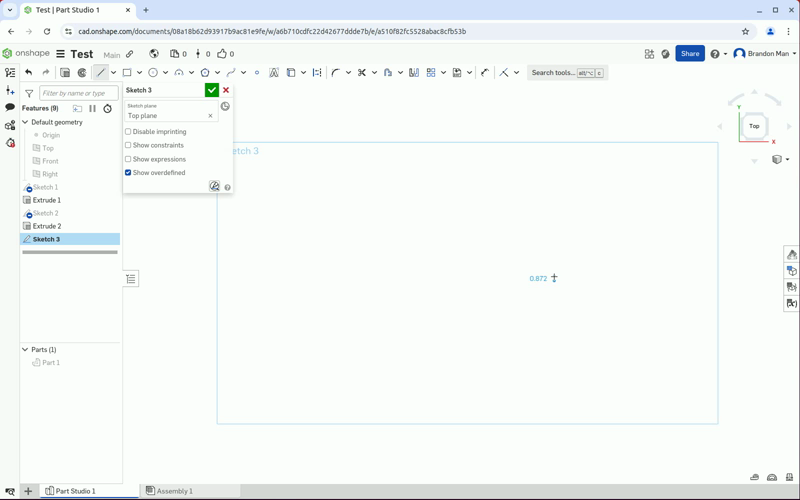
scroll(6)
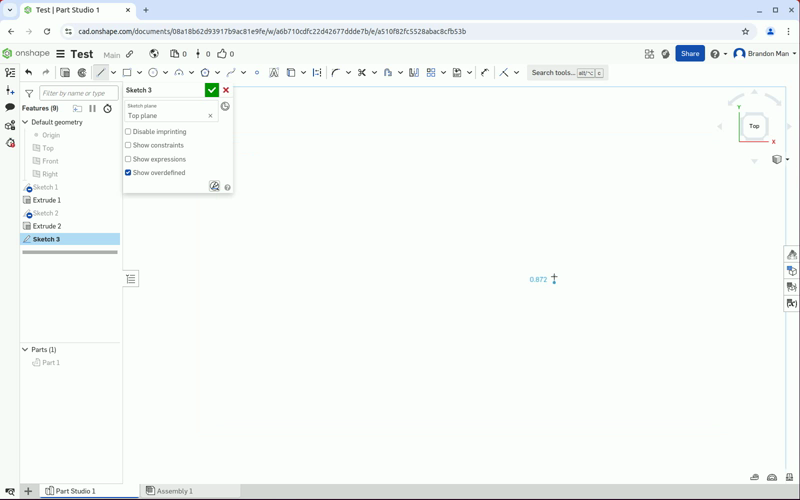
scroll(6)
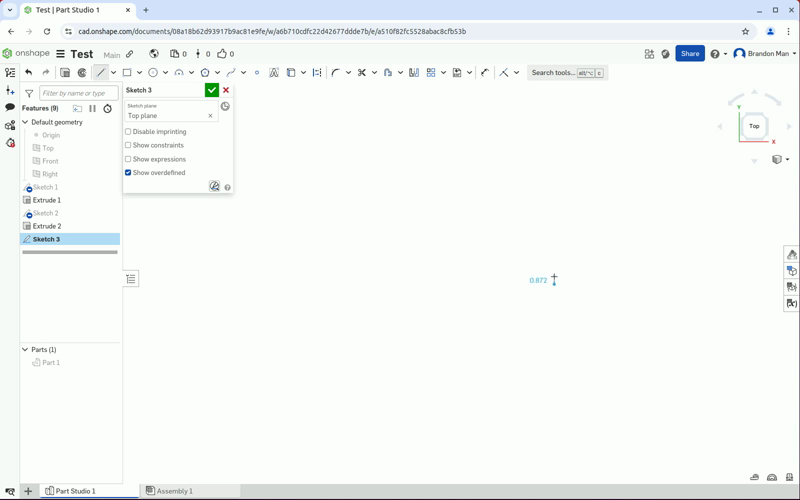
scroll(6)
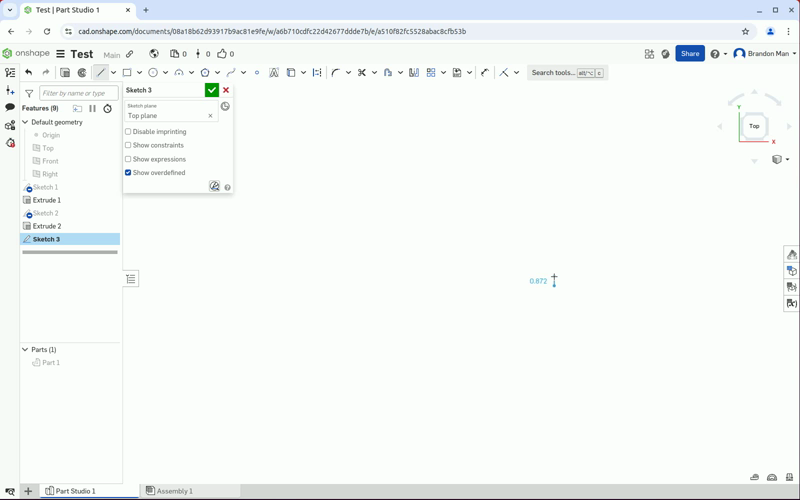
scroll(6)
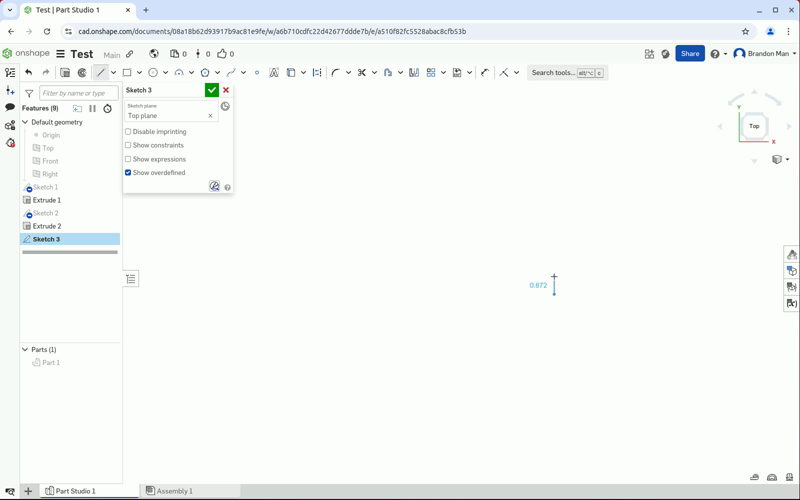
scroll(6)
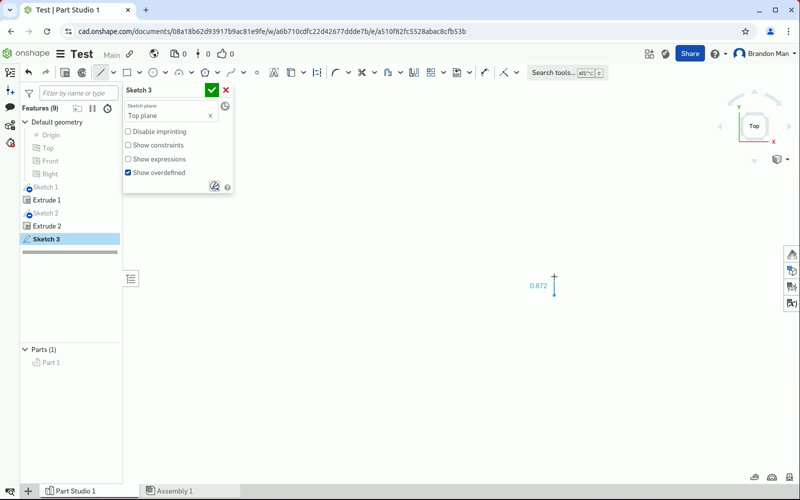
scroll(6)
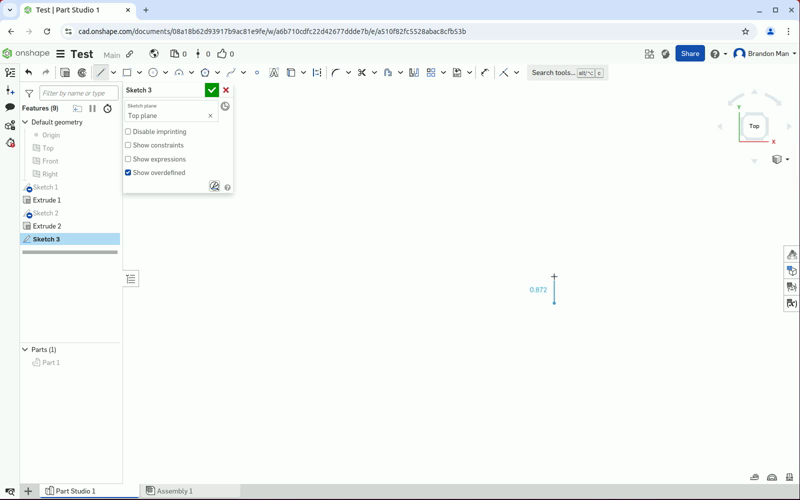
scroll(6)
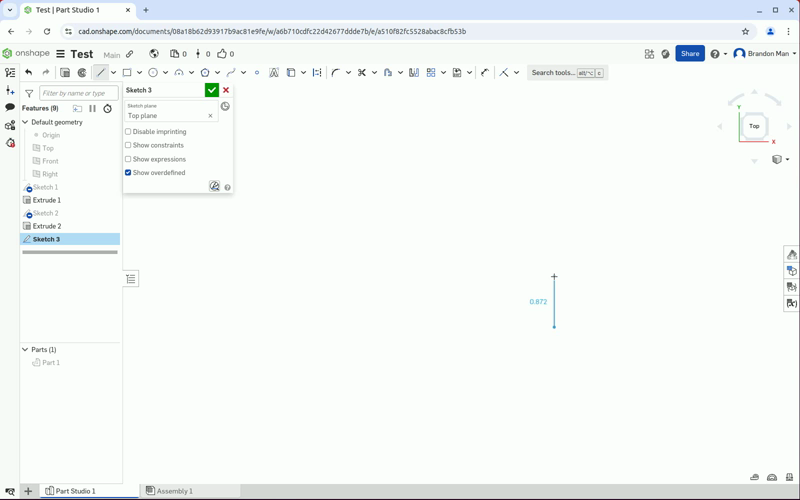
click(554, 276)
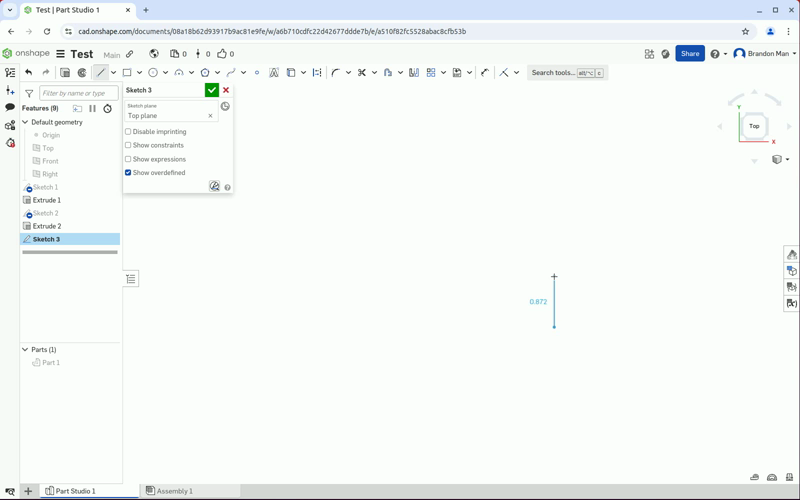
scroll(-6)
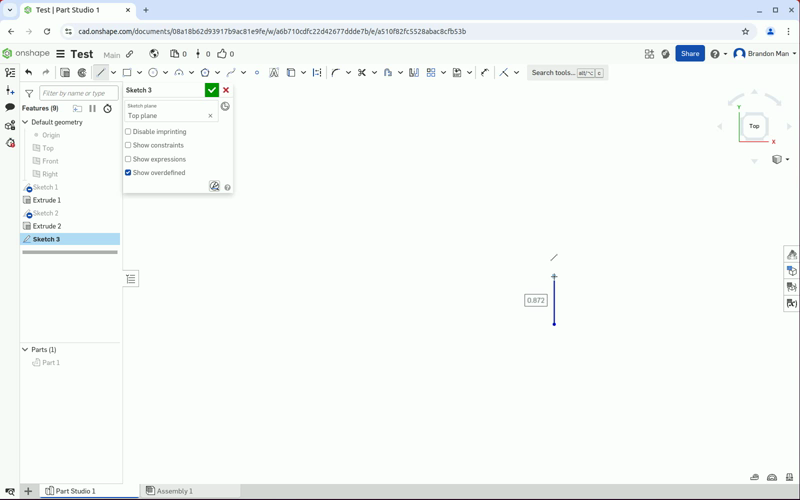
scroll(-6)
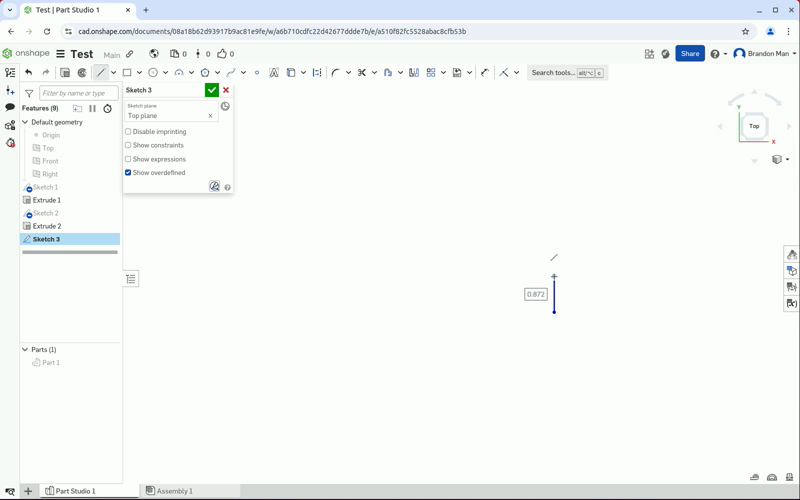
scroll(-6)
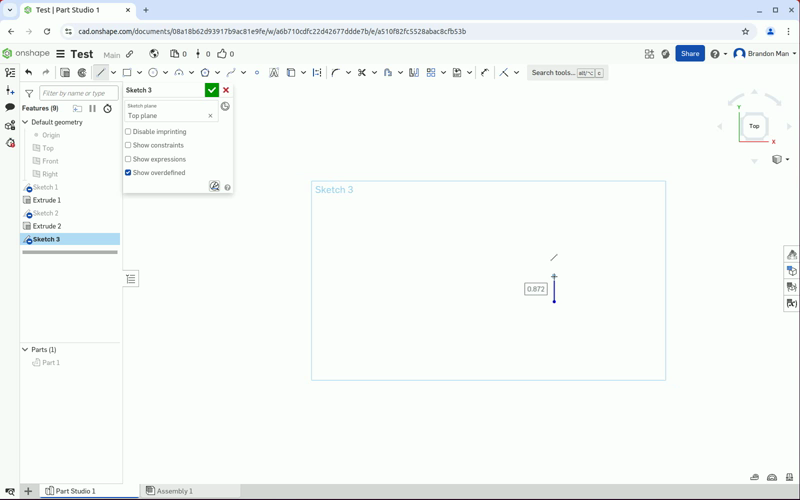
scroll(-6)
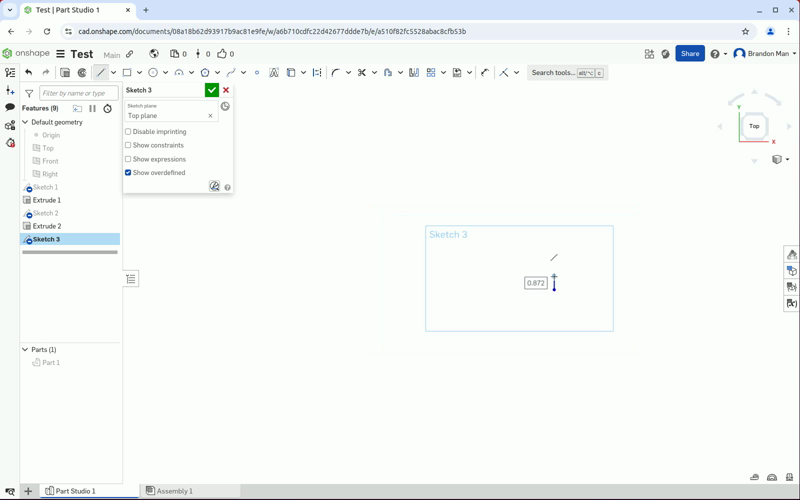
scroll(-6)
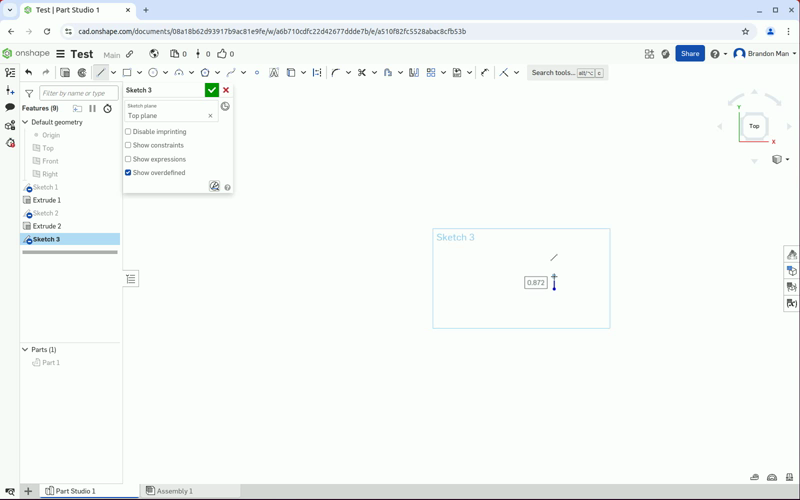
scroll(-6)
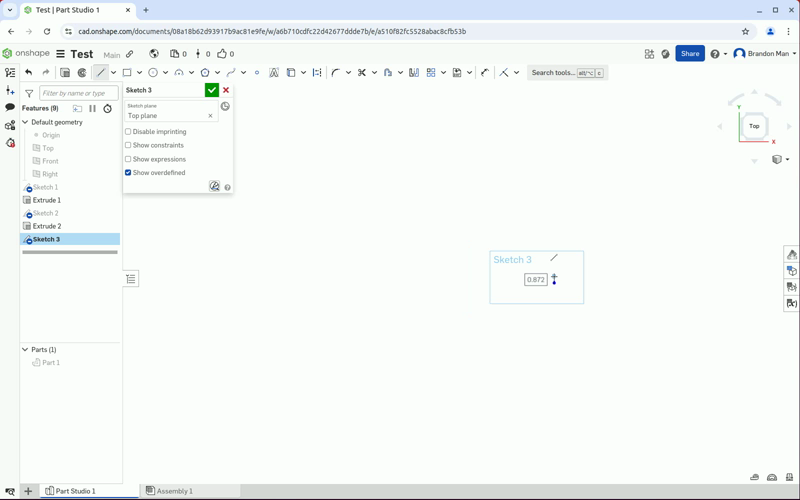
scroll(-6)
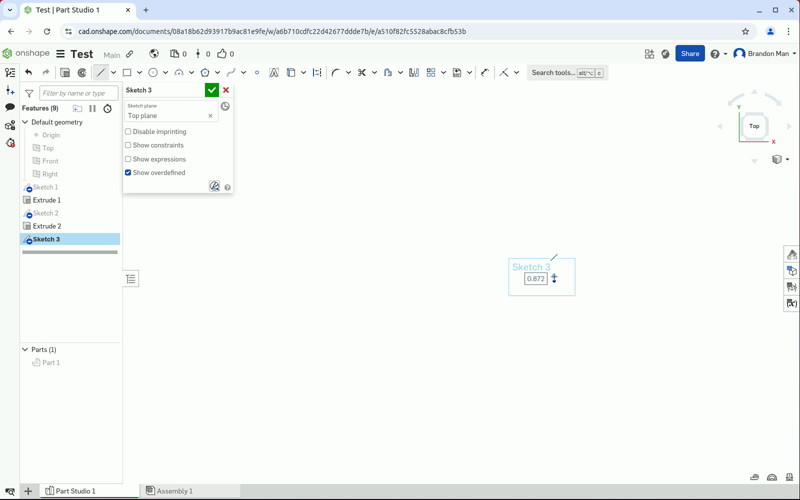
key_up(shift)
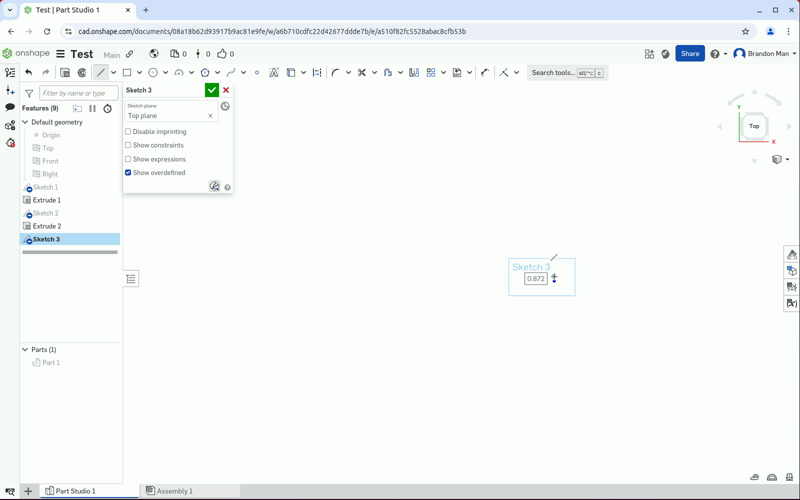
key_down(shift)
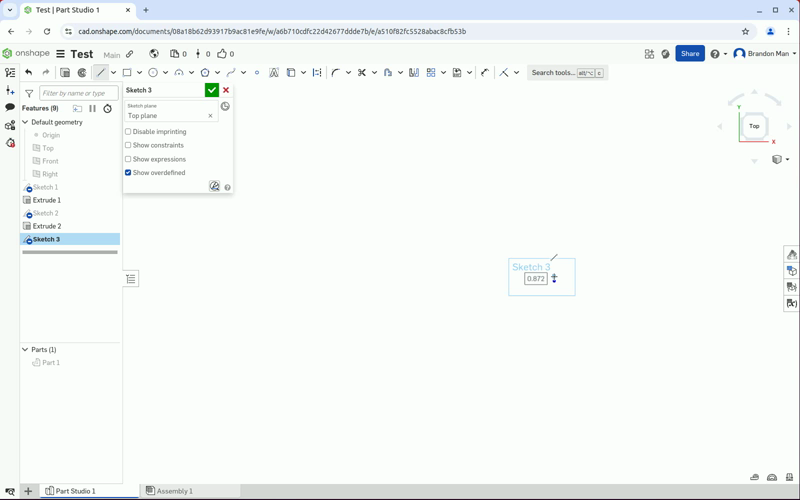
mouse_move(584, 276)
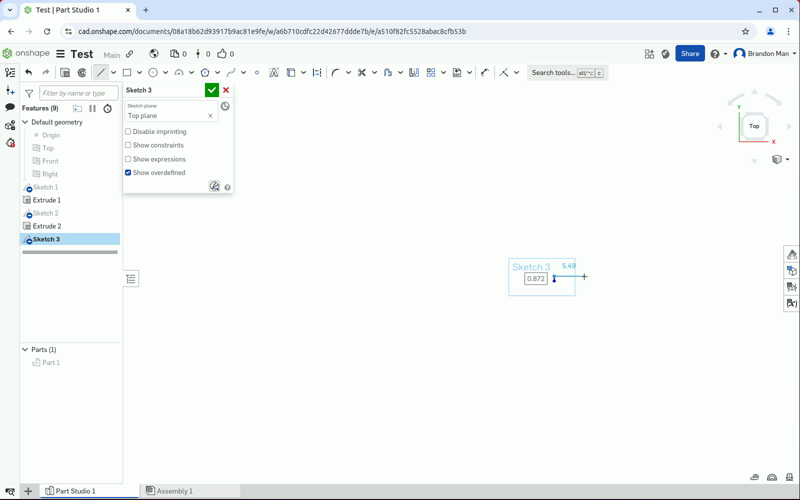
mouse_move(566, 276)
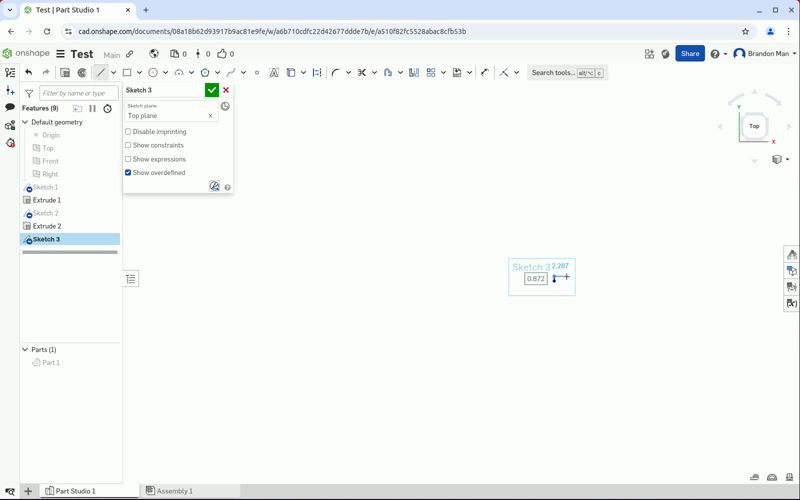
click(566, 276)
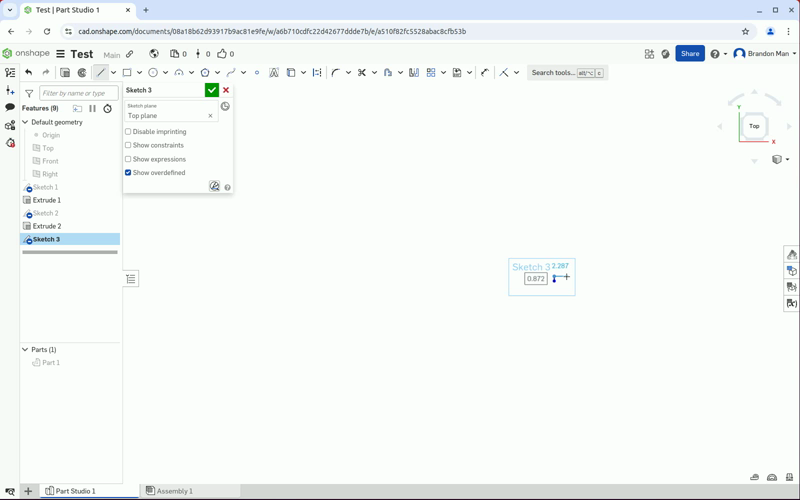
key_up(shift)
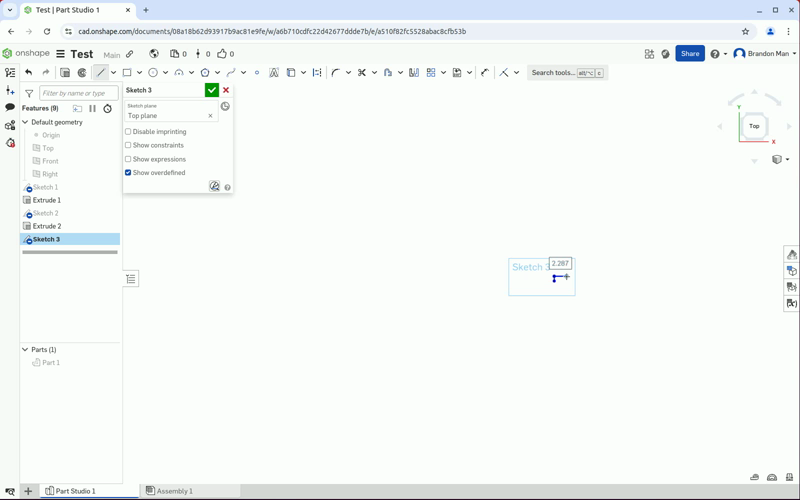
key_down(shift)
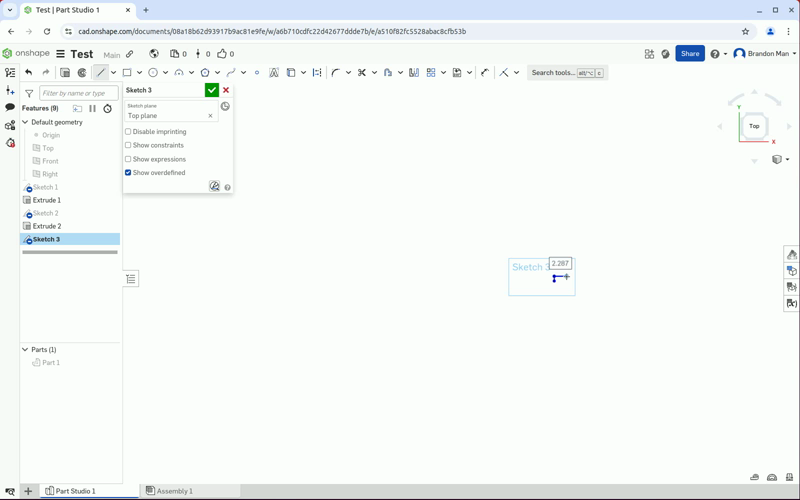
mouse_move(589, 276)
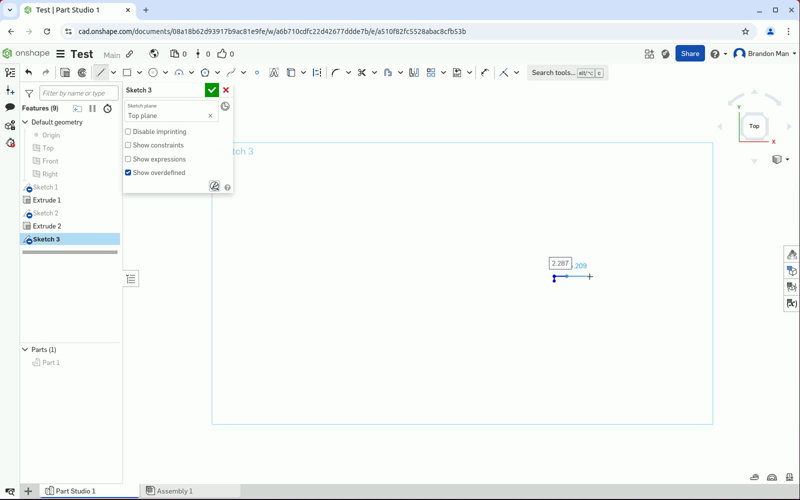
mouse_move(566, 280)
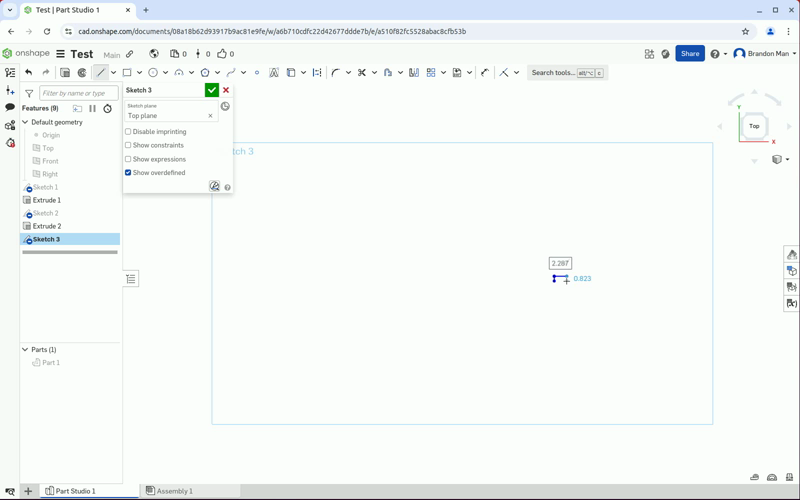
scroll(6)
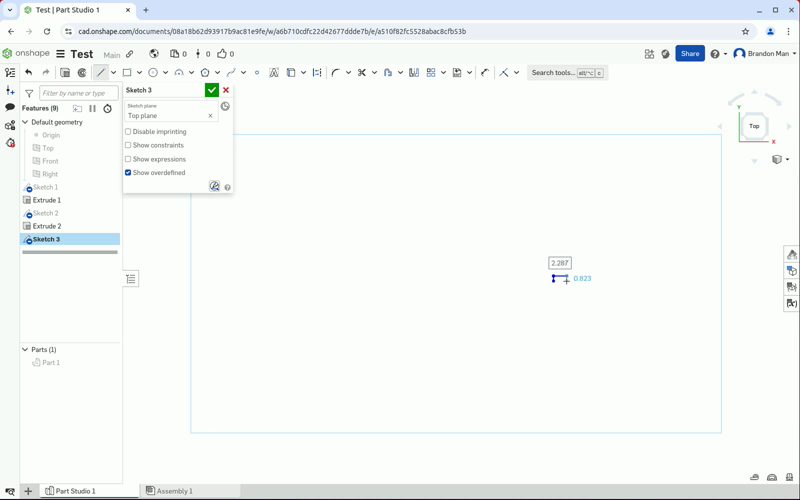
scroll(6)
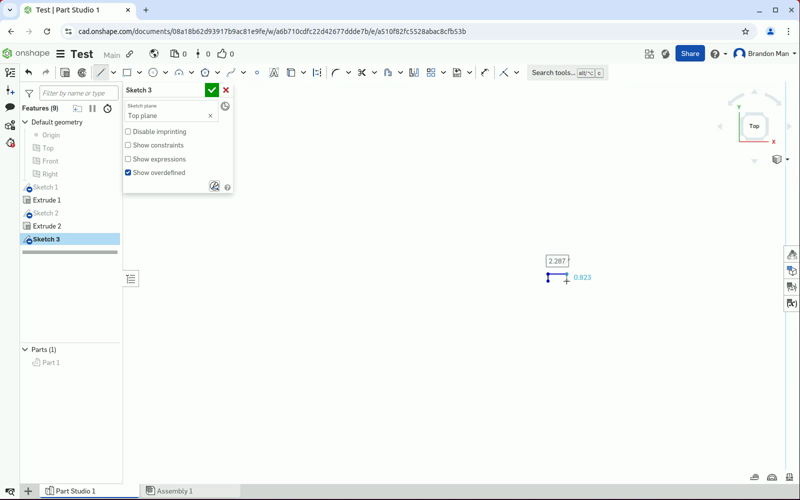
scroll(6)
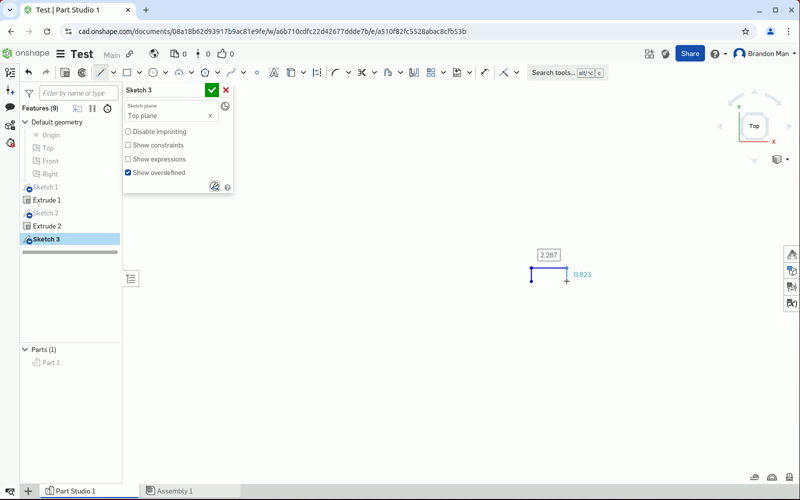
scroll(6)
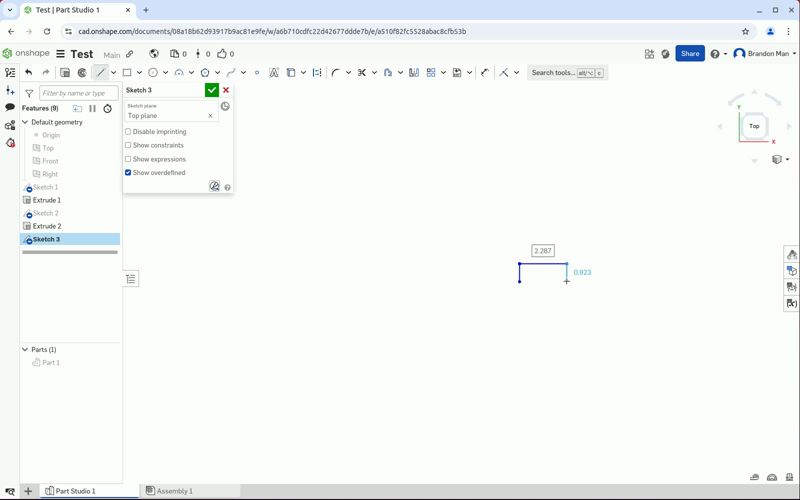
scroll(6)
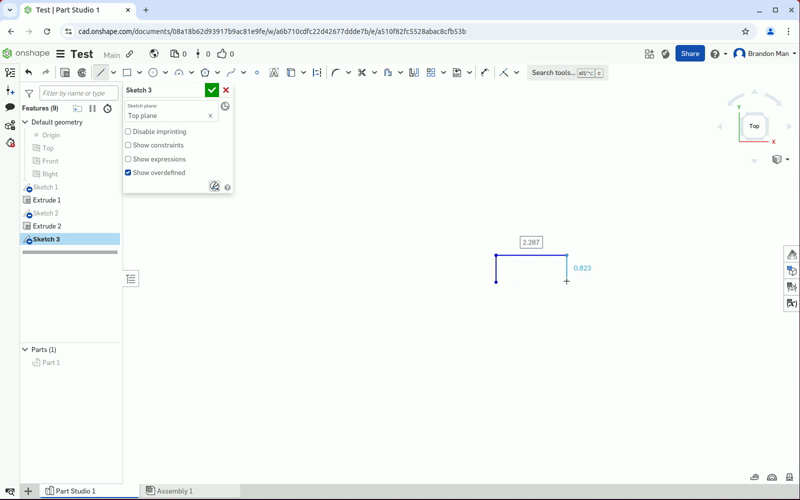
scroll(6)
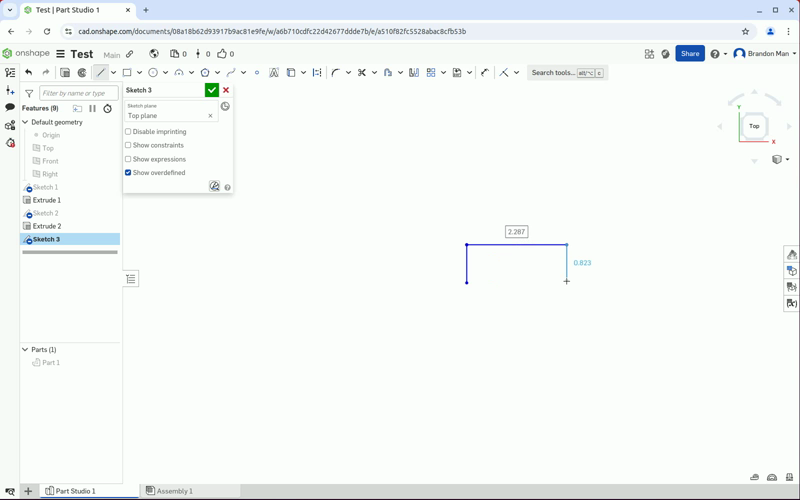
scroll(6)
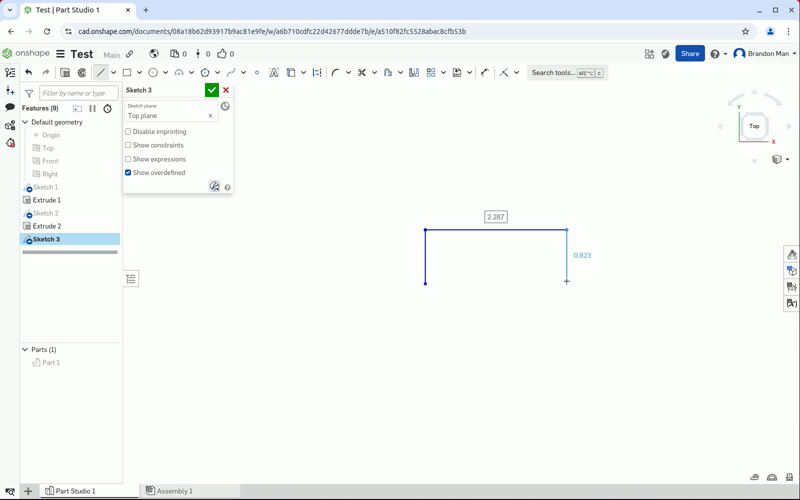
click(566, 280)
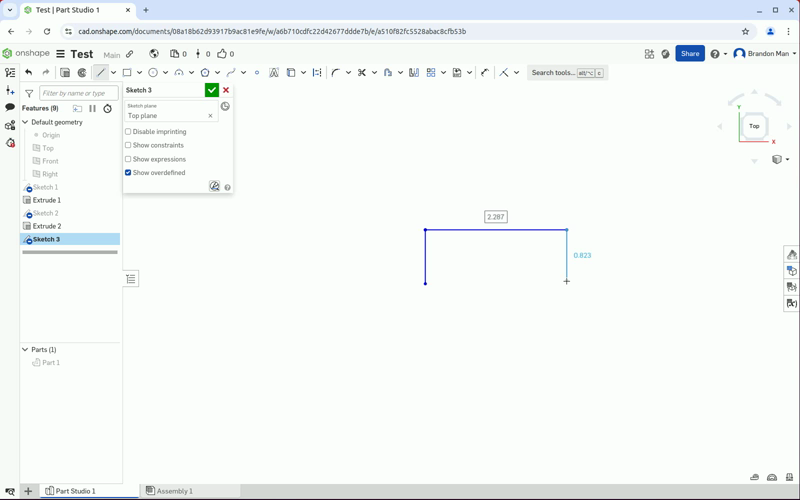
scroll(-6)
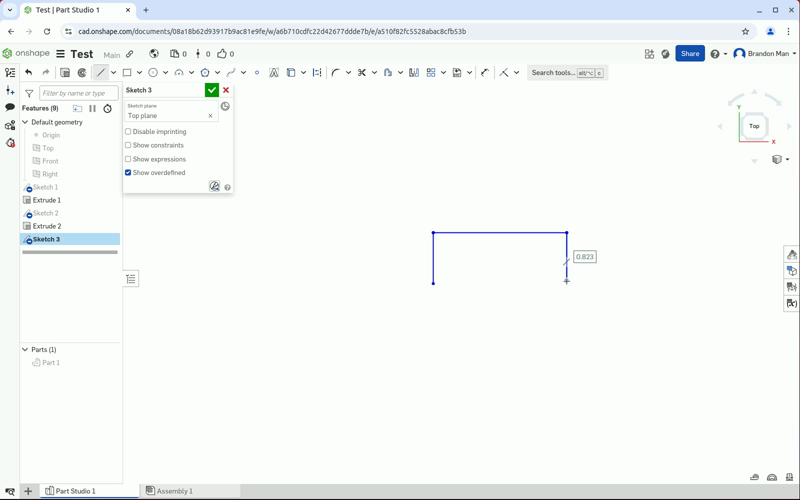
scroll(-6)
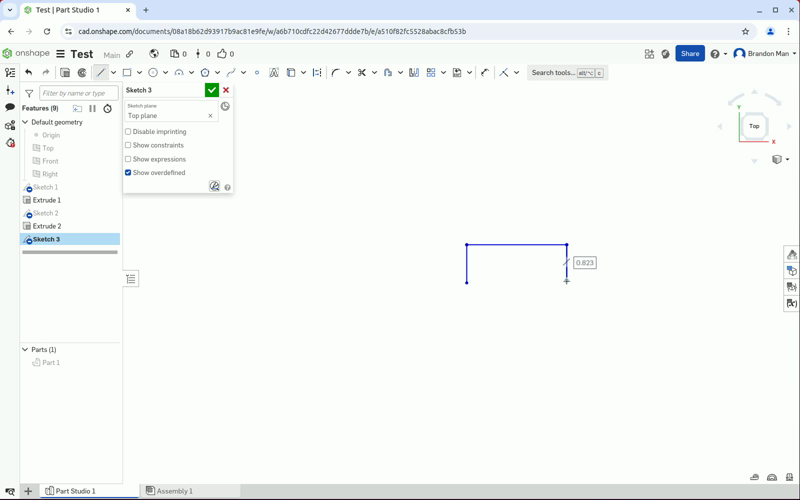
scroll(-6)
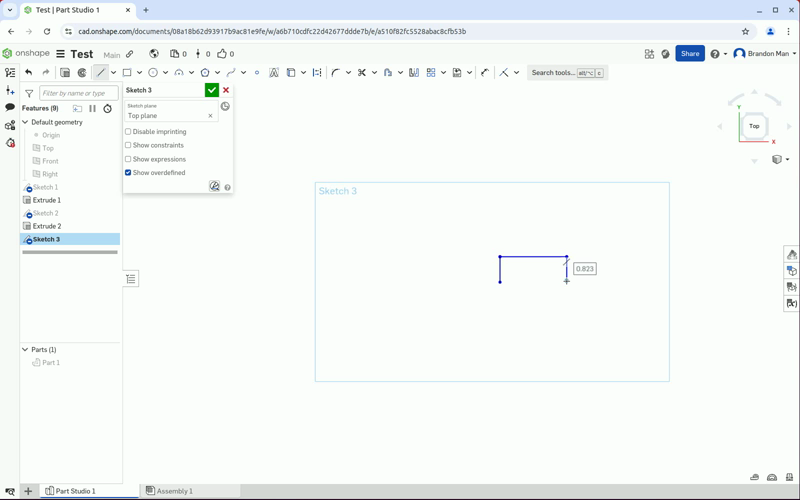
scroll(-6)
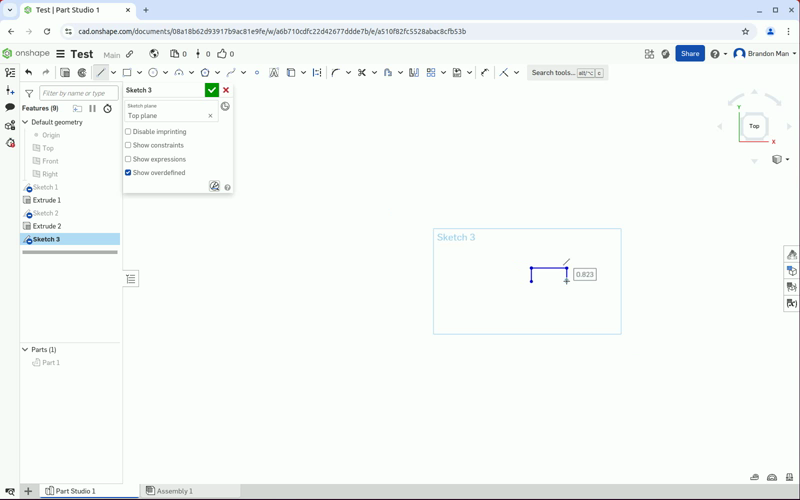
scroll(-6)
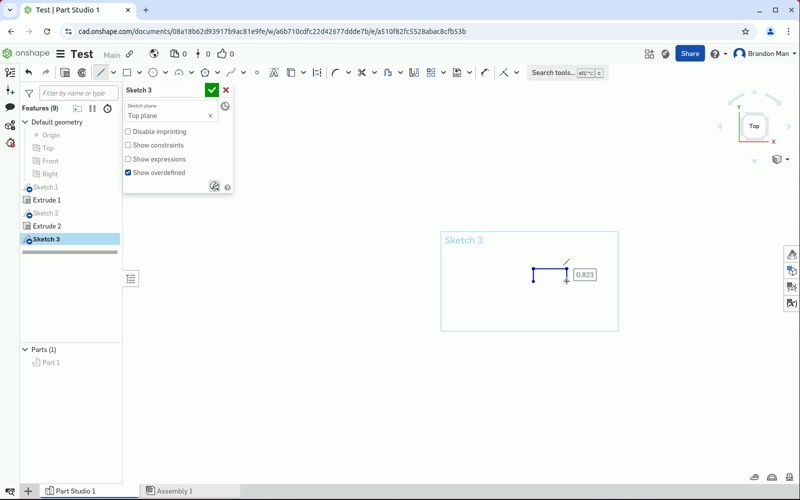
scroll(-6)
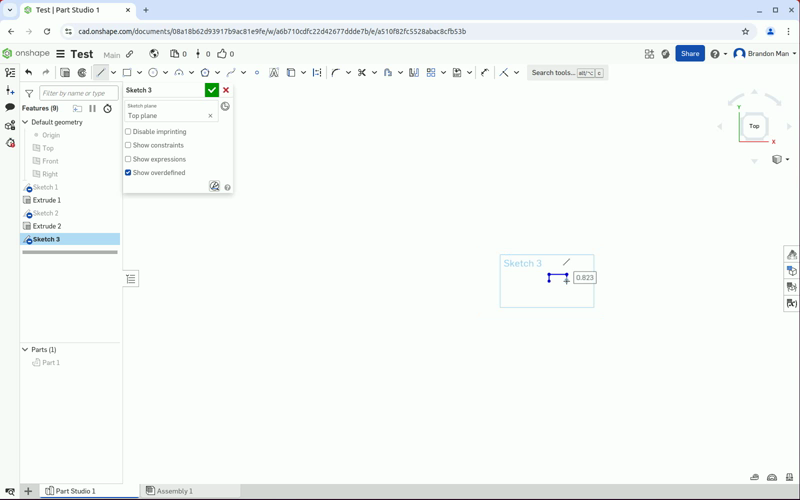
scroll(-6)
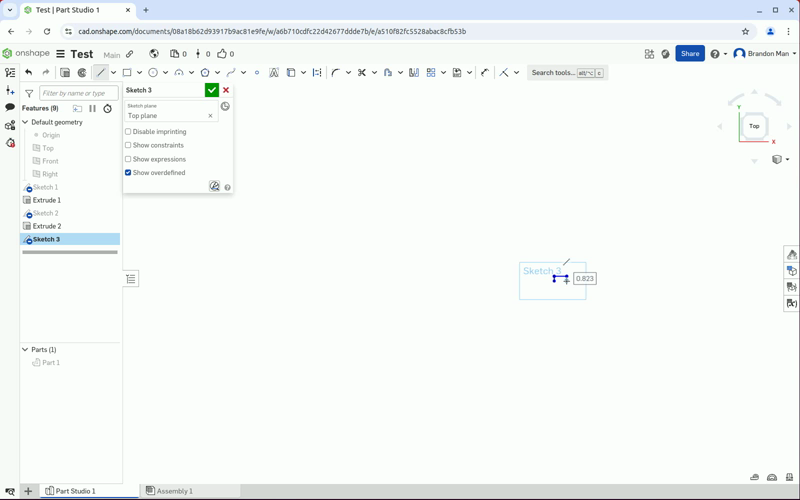
key_up(shift)
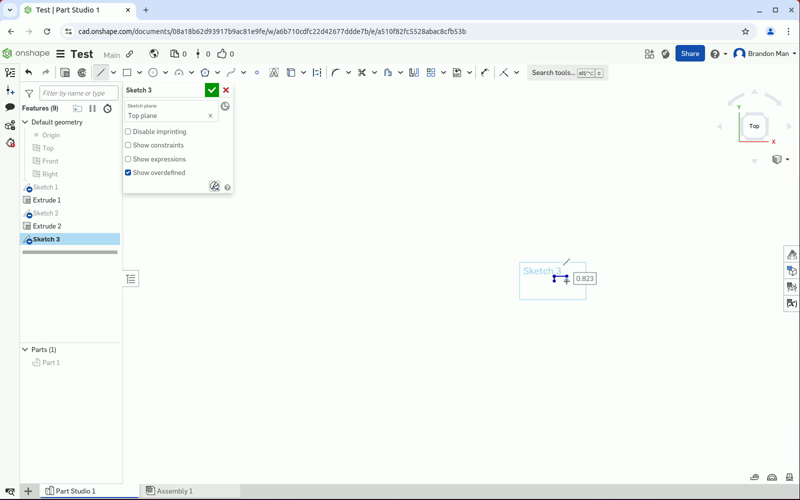
key(esc)
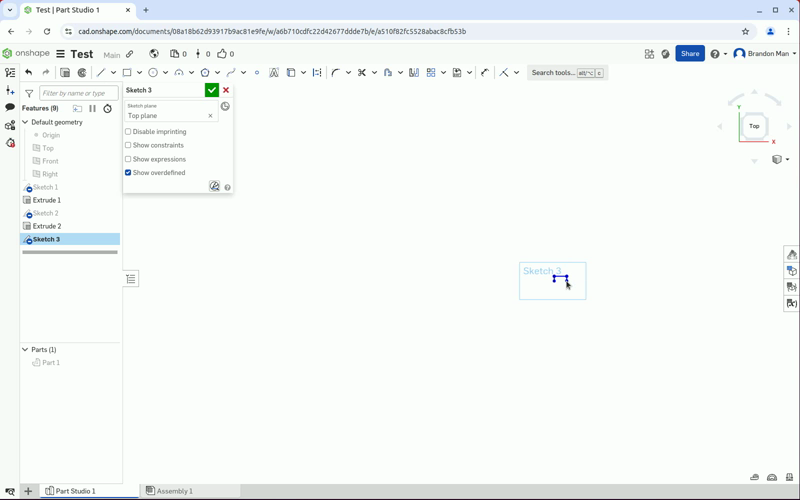
key(a)
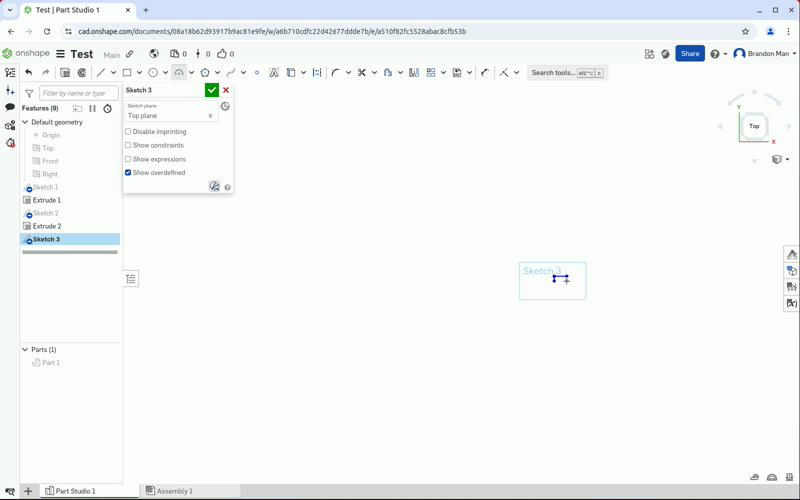
mouse_move(566, 280)
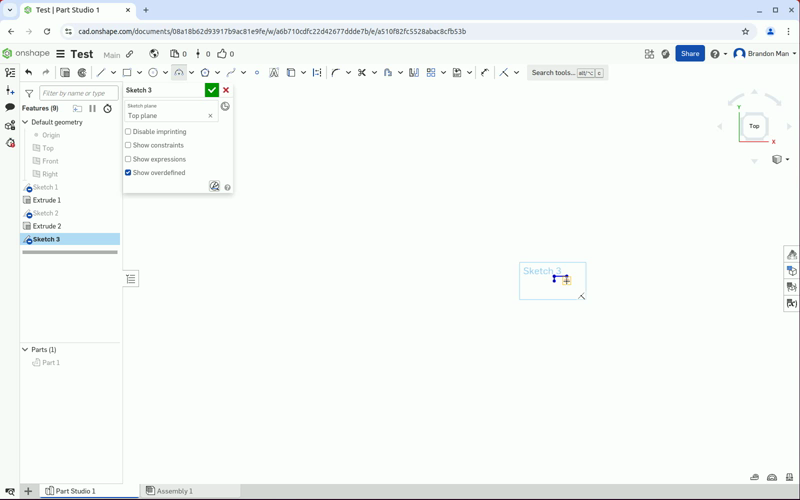
scroll(6)
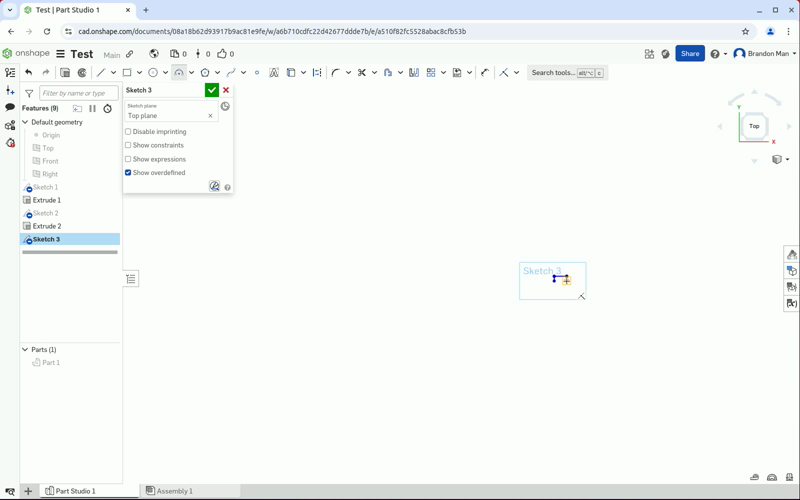
scroll(6)
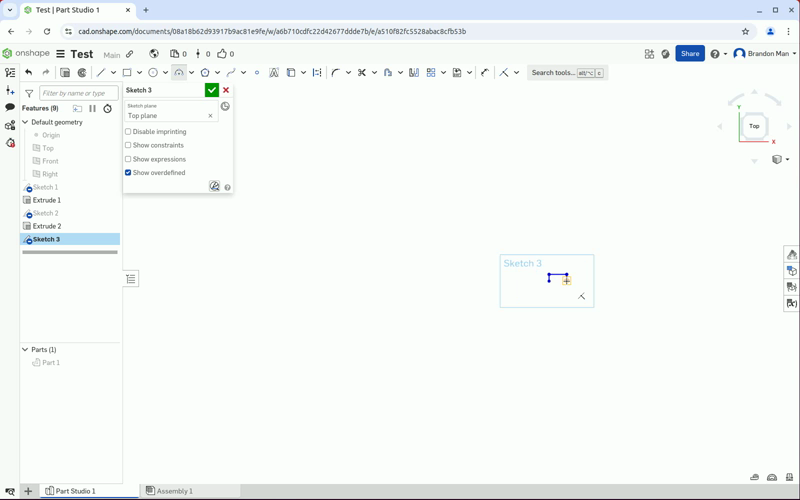
scroll(6)
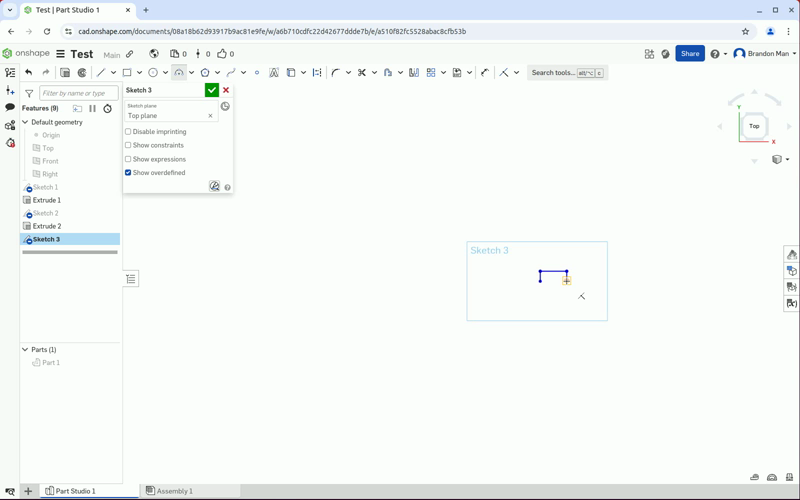
scroll(6)
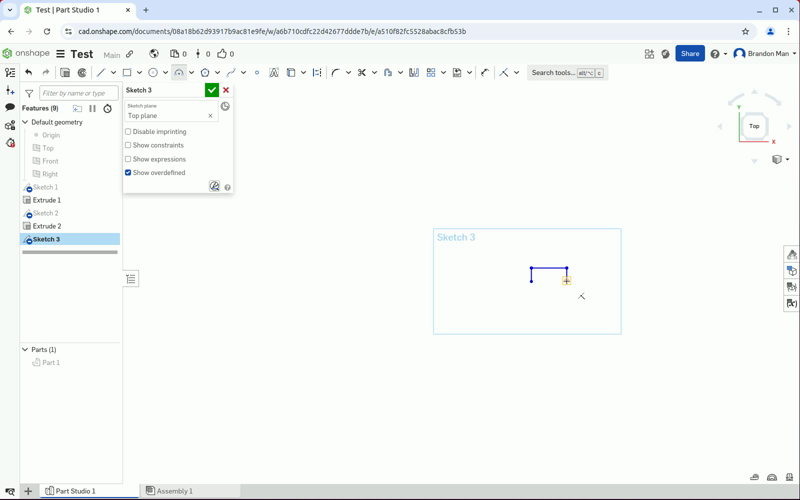
scroll(6)
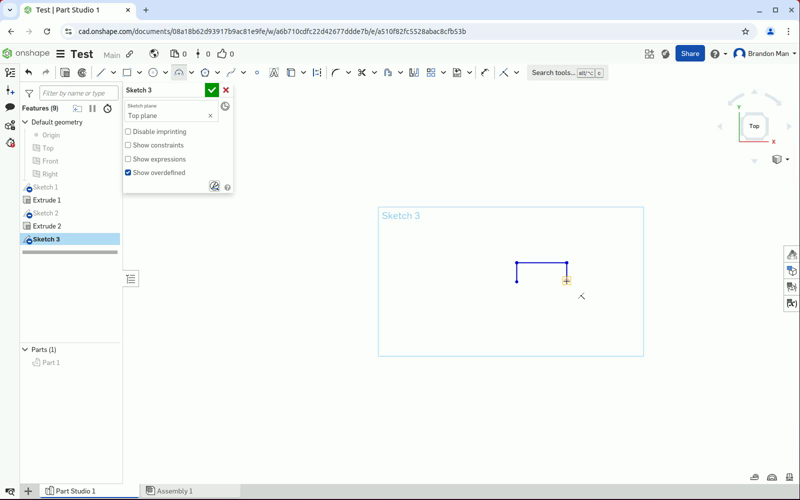
scroll(6)
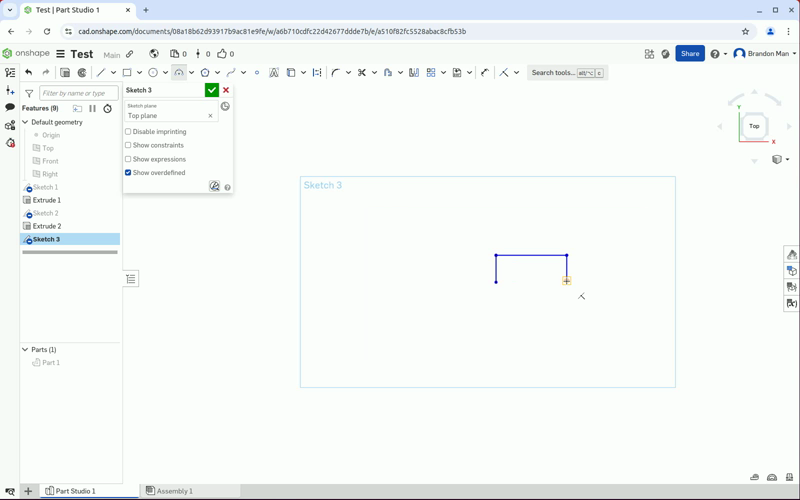
scroll(6)
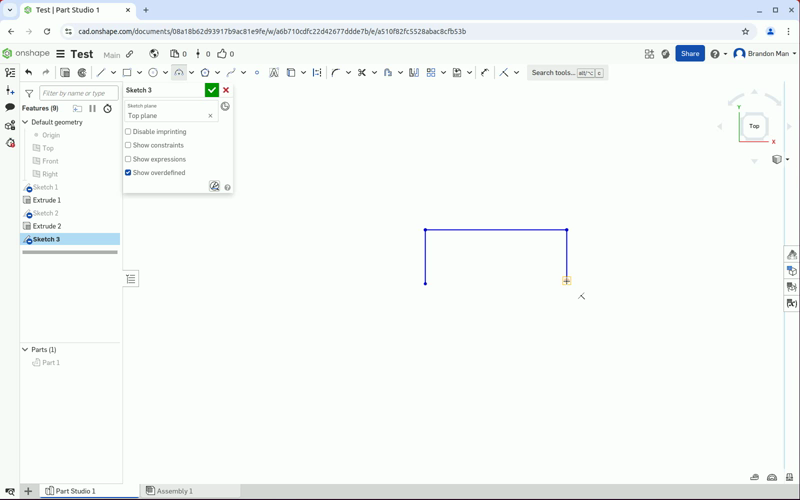
click(566, 280)
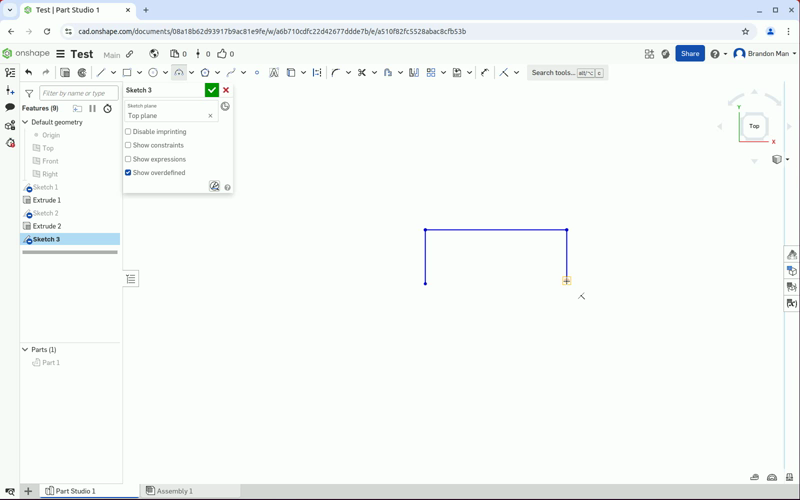
scroll(-6)
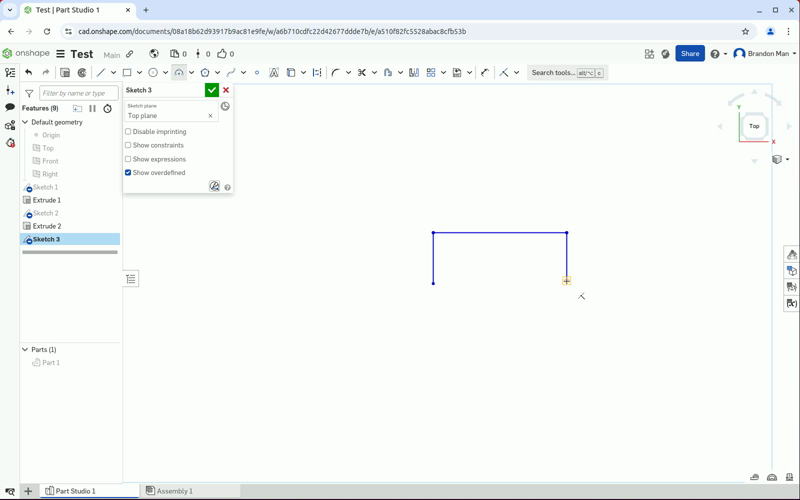
scroll(-6)
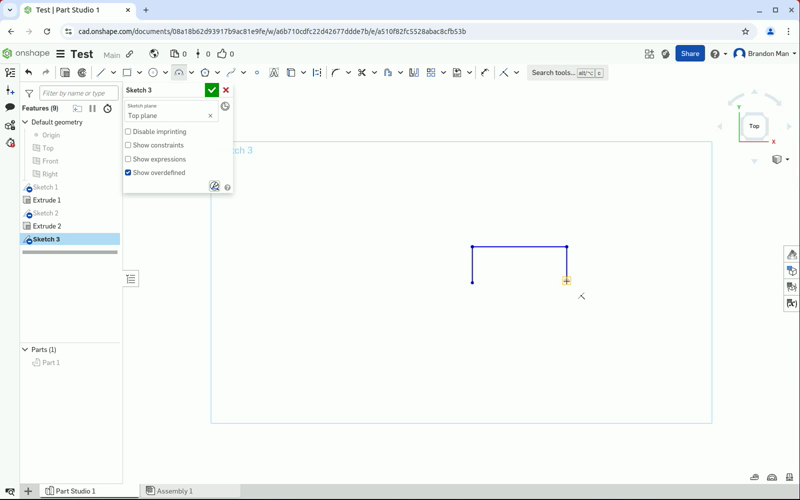
scroll(-6)
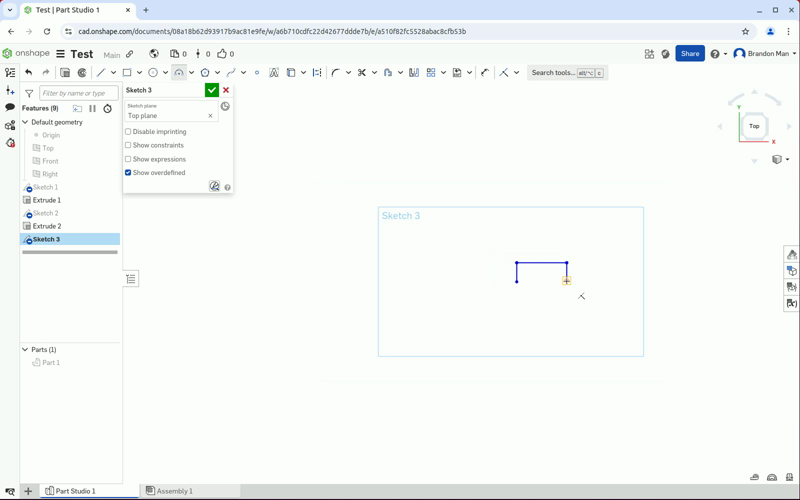
scroll(-6)
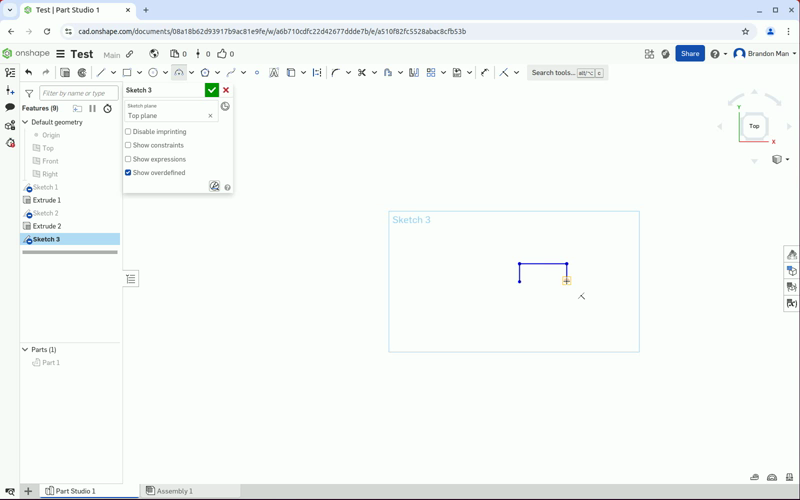
scroll(-6)
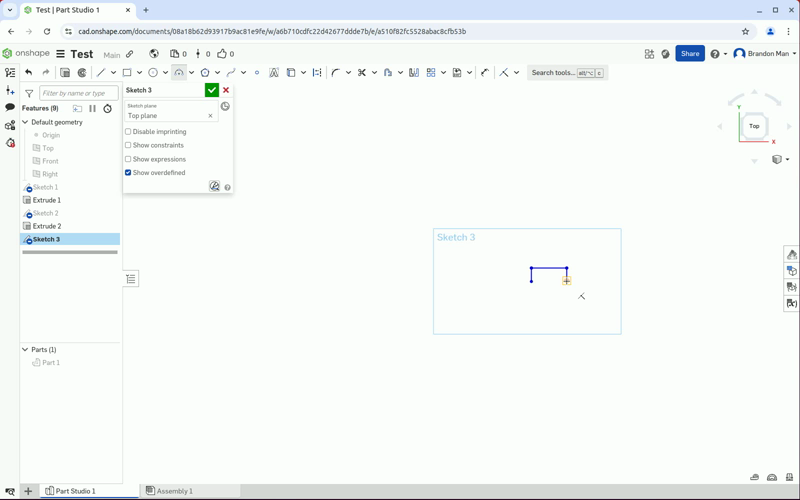
scroll(-6)
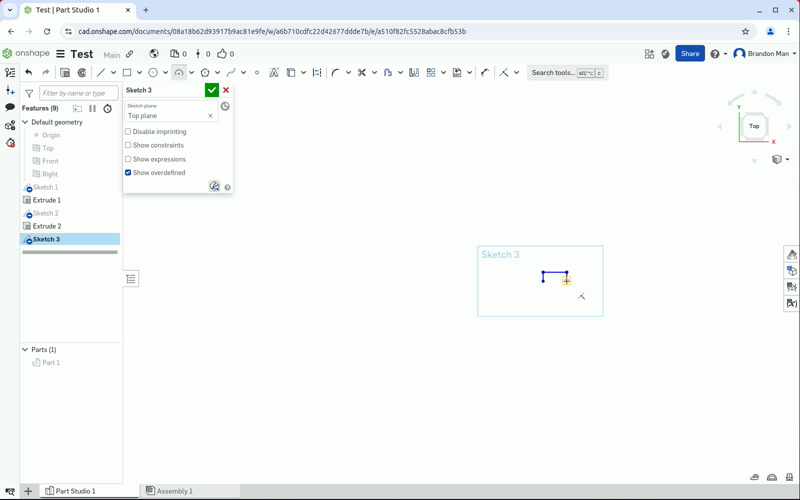
scroll(-6)
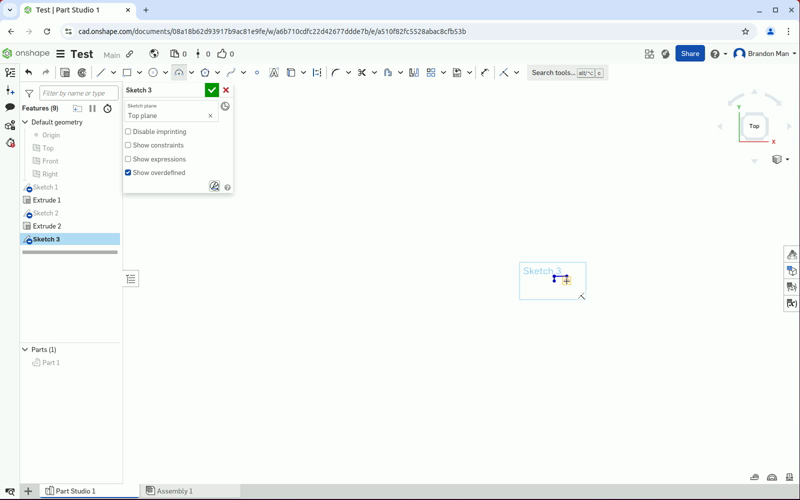
key_down(shift)
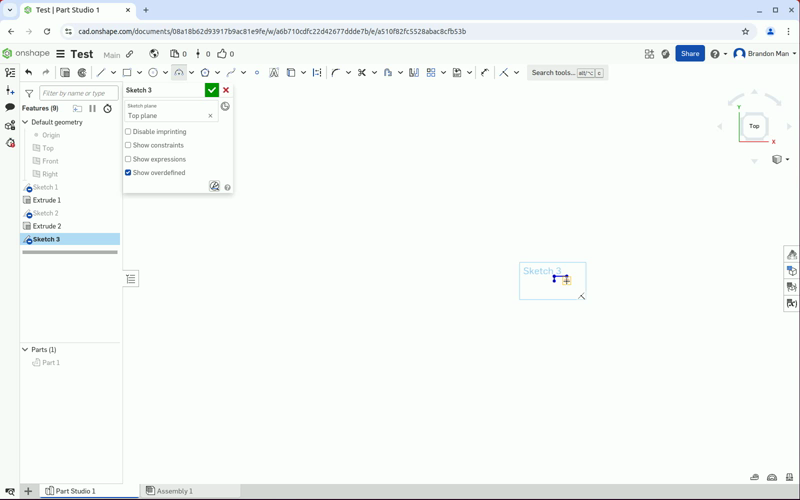
mouse_move(566, 281)
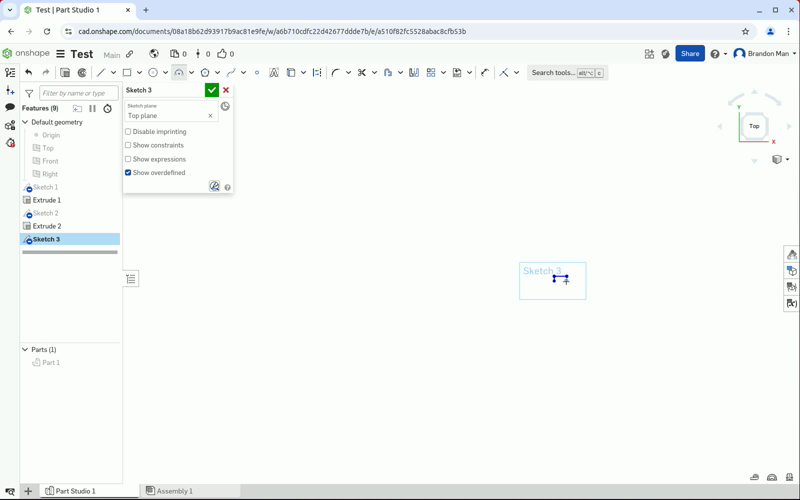
scroll(6)
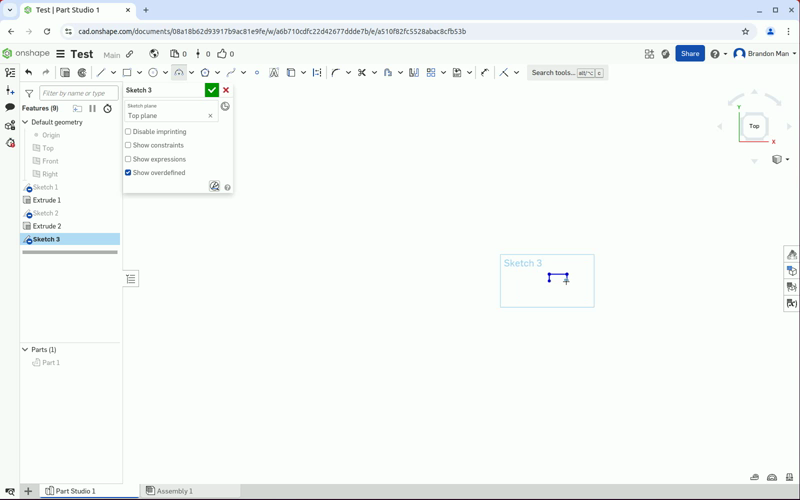
scroll(6)
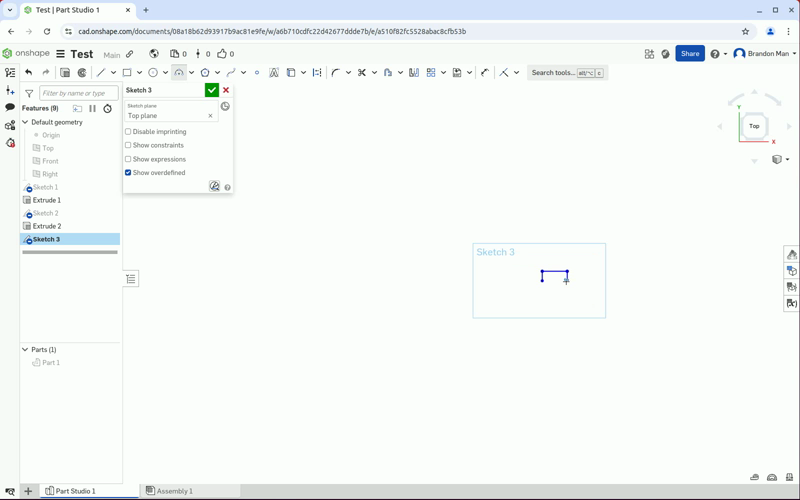
scroll(6)
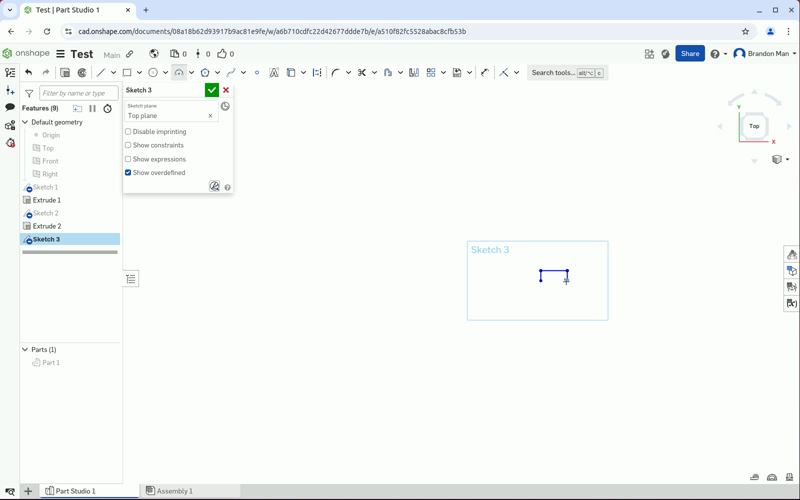
scroll(6)
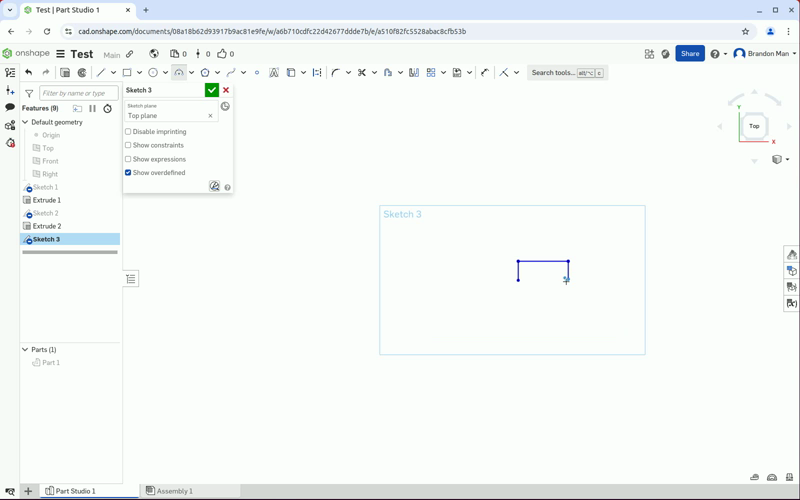
scroll(6)
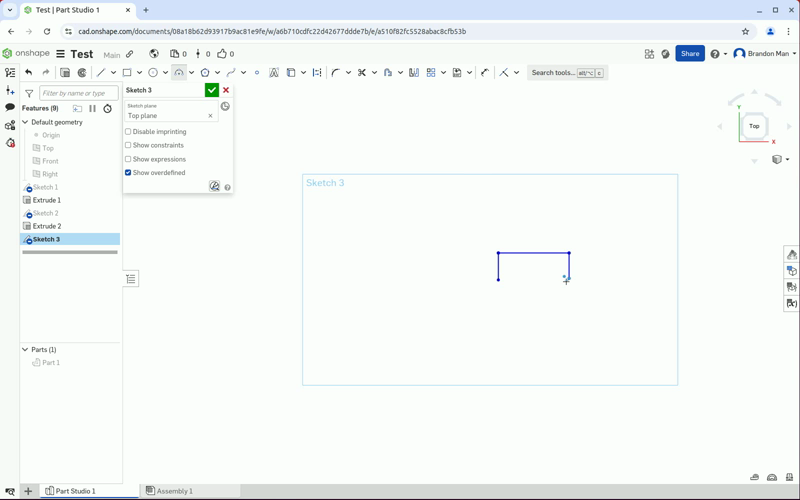
scroll(6)
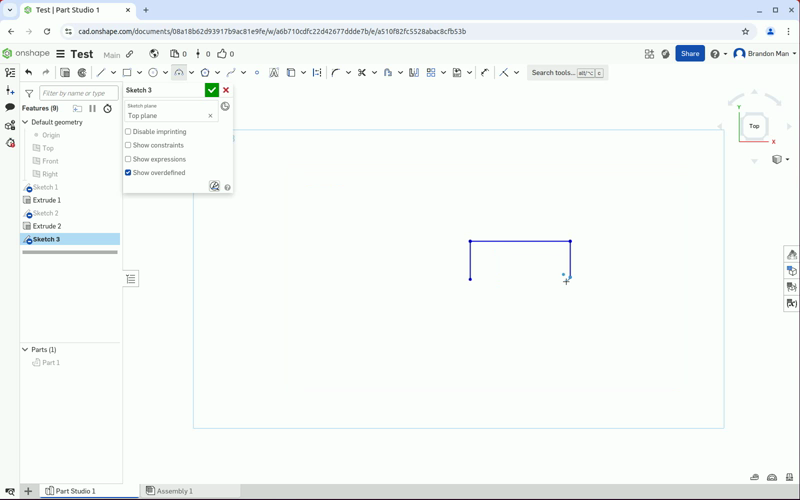
scroll(6)
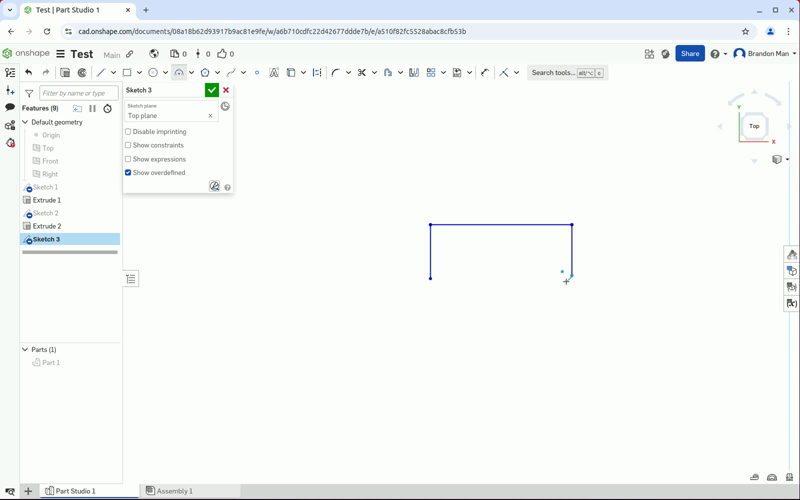
click(566, 281)
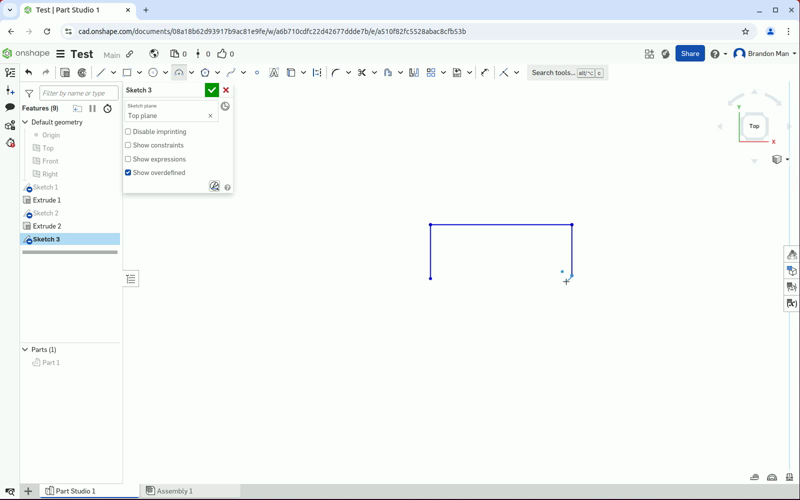
scroll(-6)
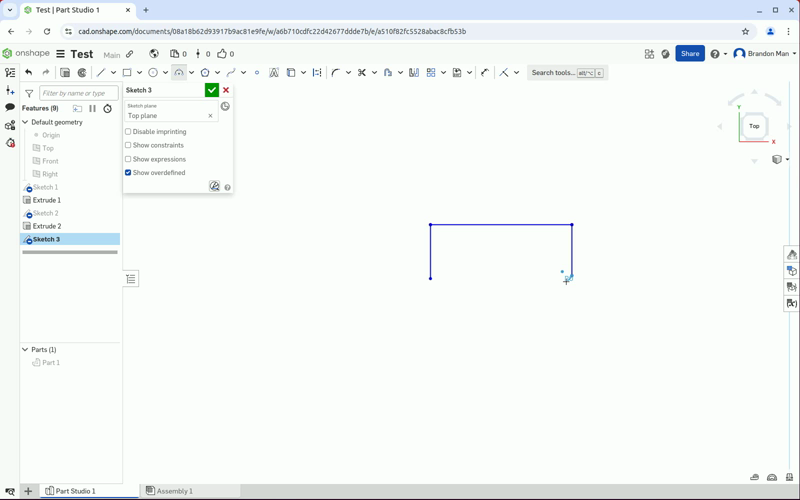
scroll(-6)
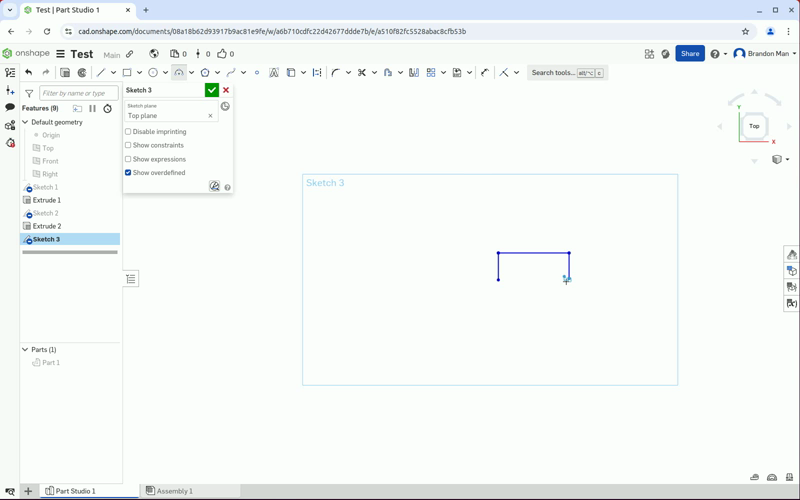
scroll(-6)
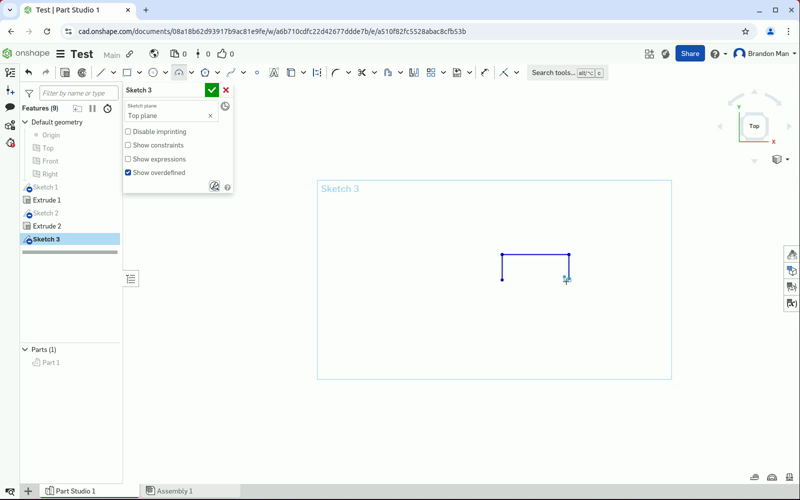
scroll(-6)
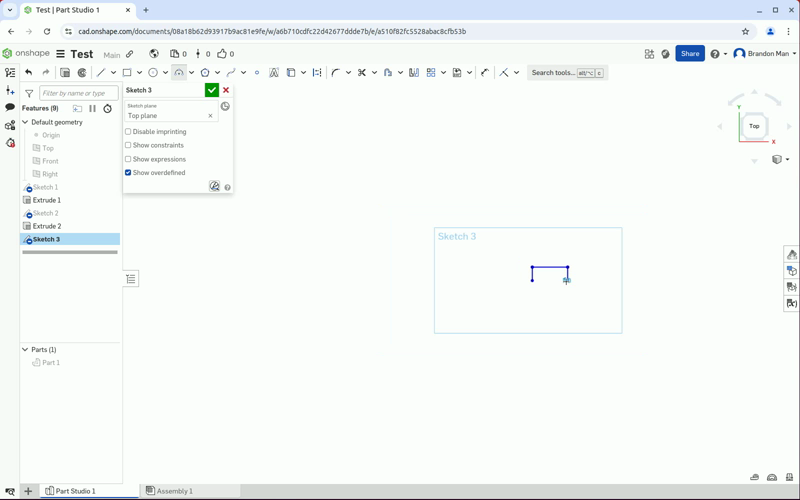
scroll(-6)
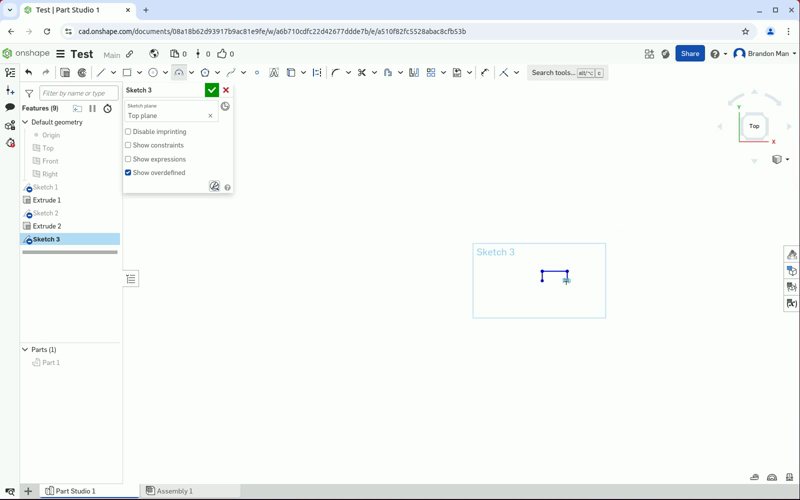
scroll(-6)
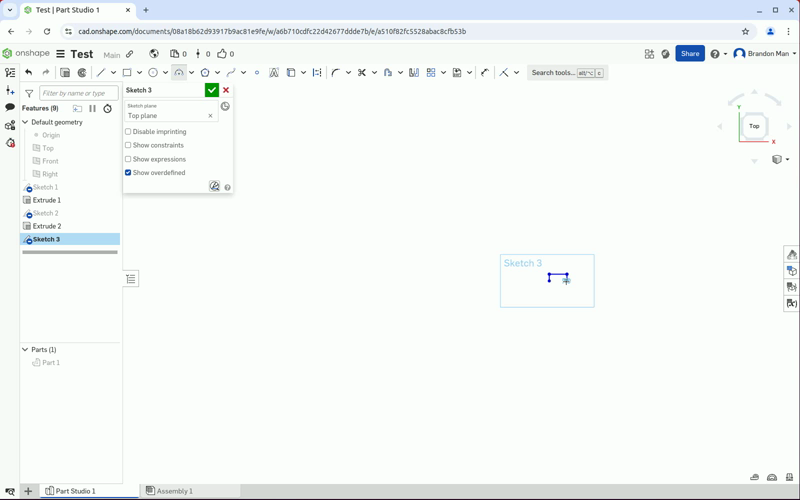
scroll(-6)
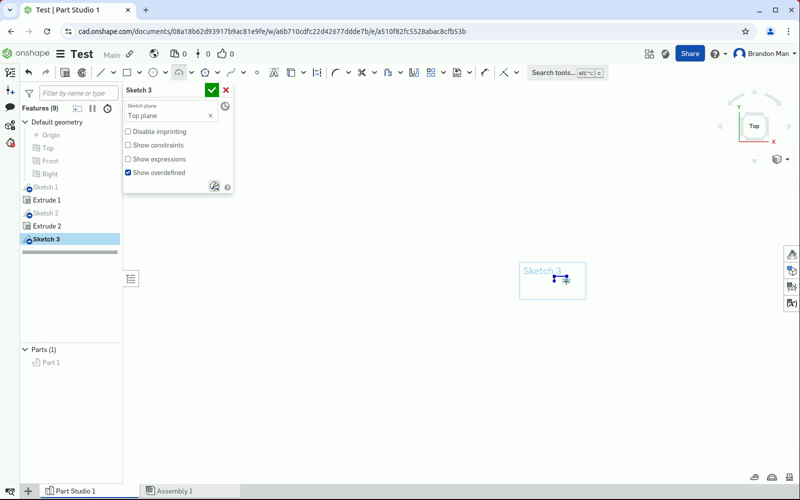
mouse_move(567, 281)
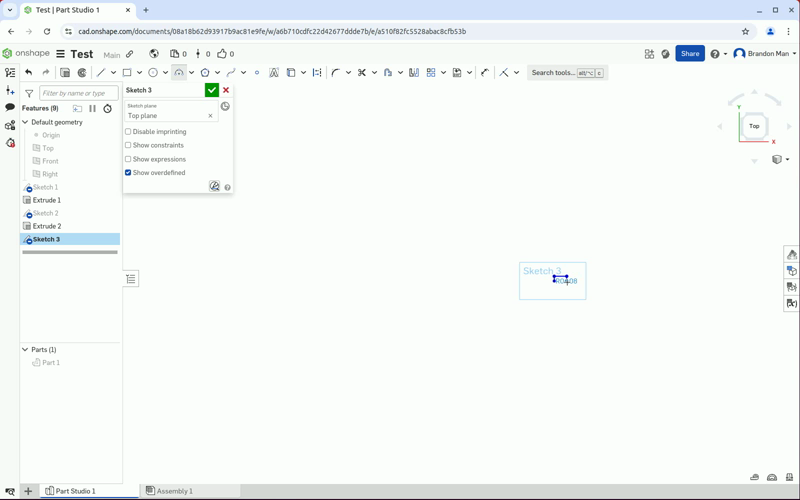
scroll(6)
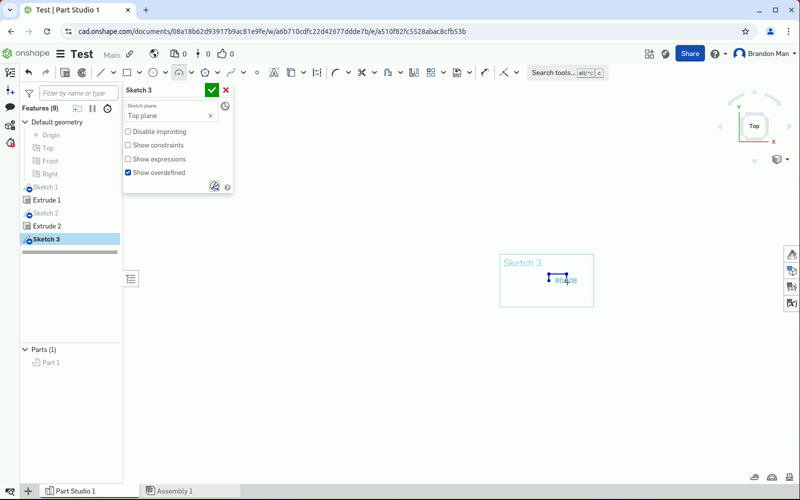
scroll(6)
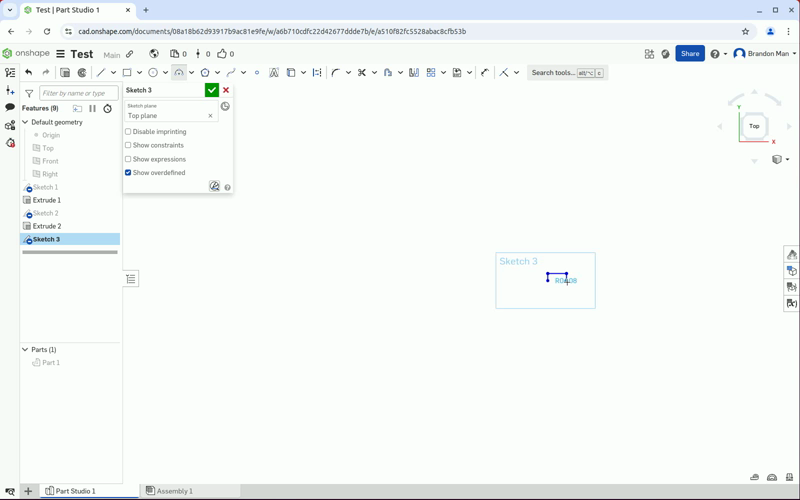
scroll(6)
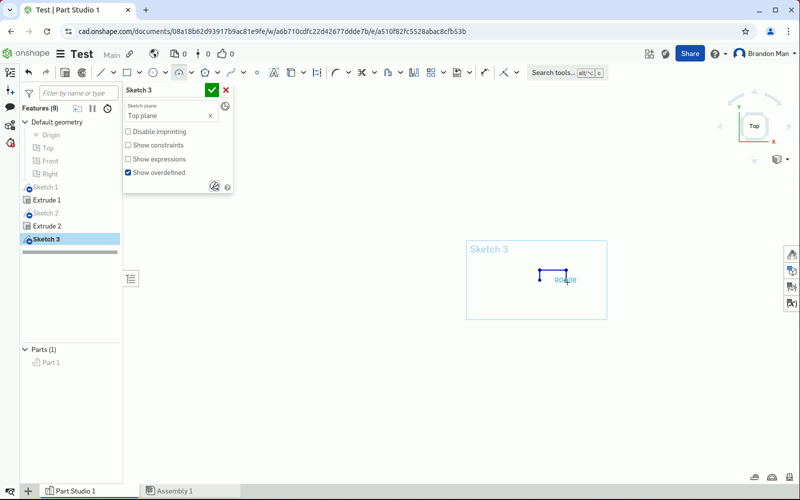
scroll(6)
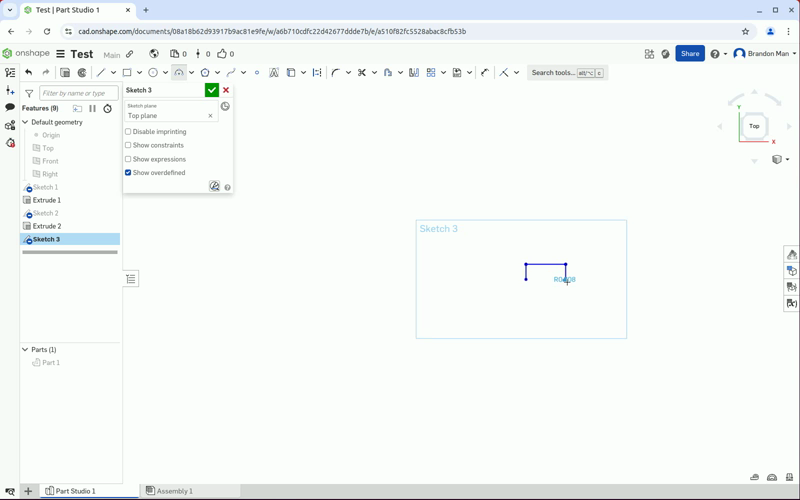
scroll(6)
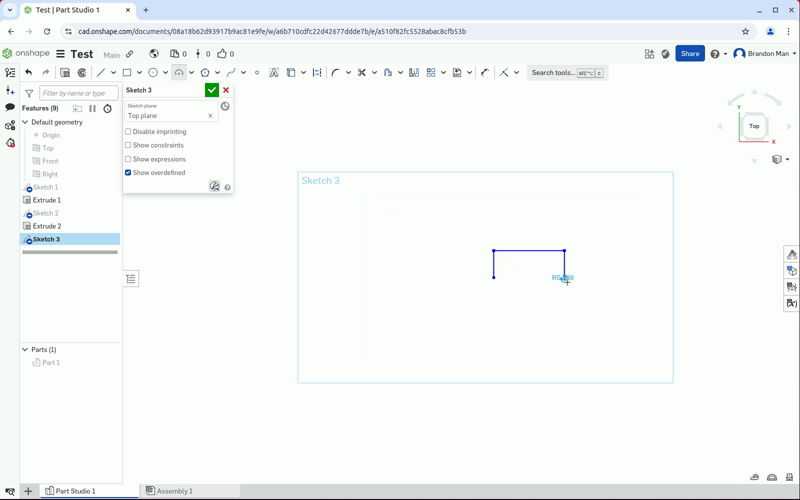
scroll(6)
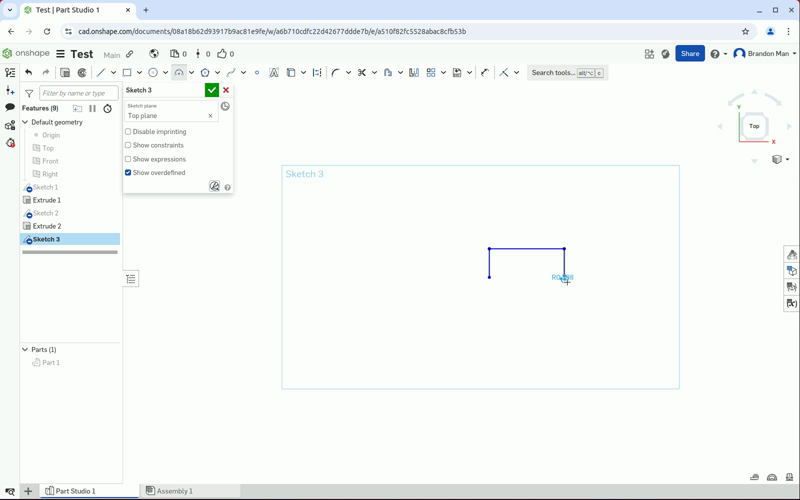
scroll(6)
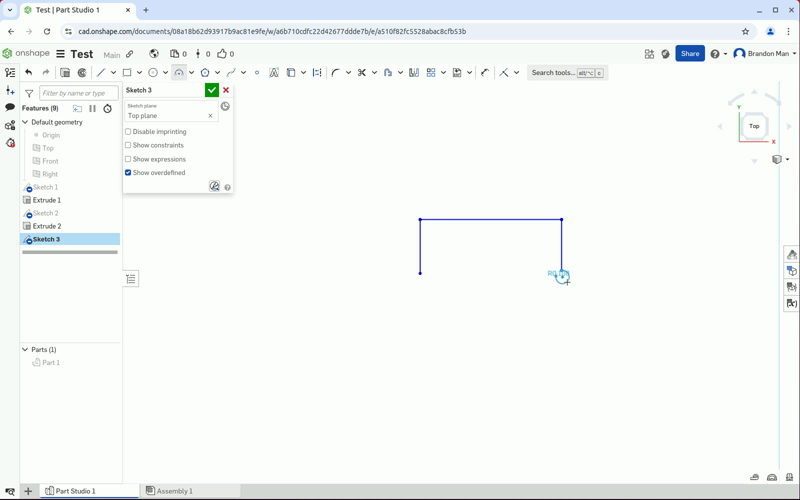
click(567, 281)
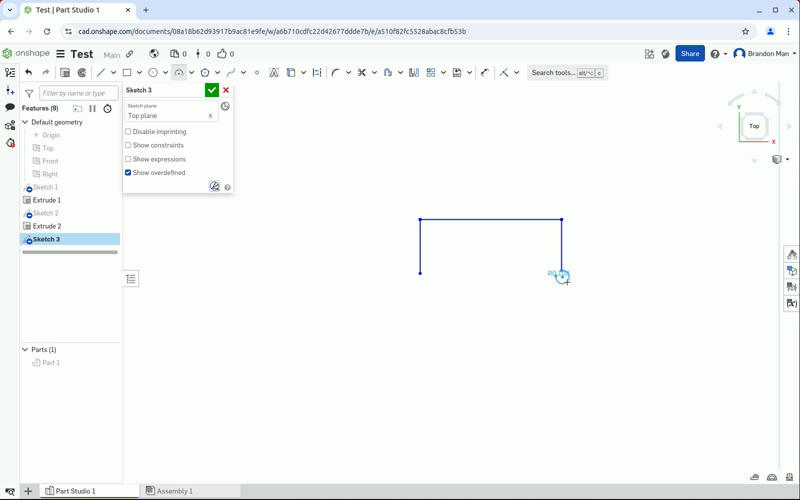
scroll(-6)
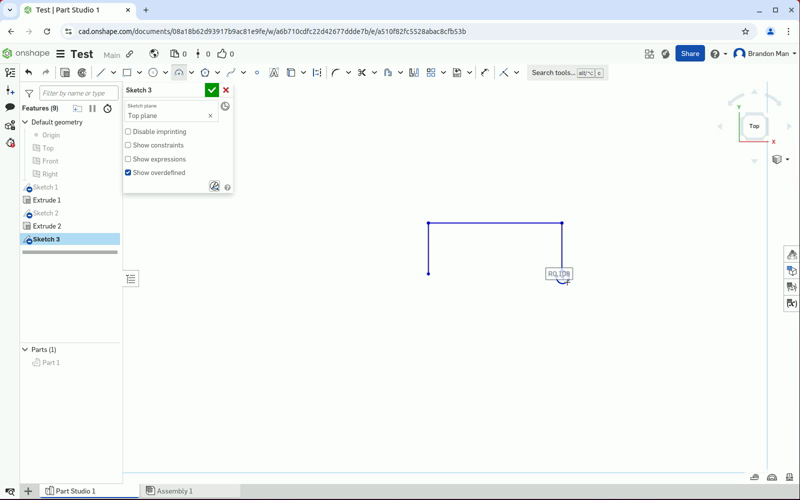
scroll(-6)
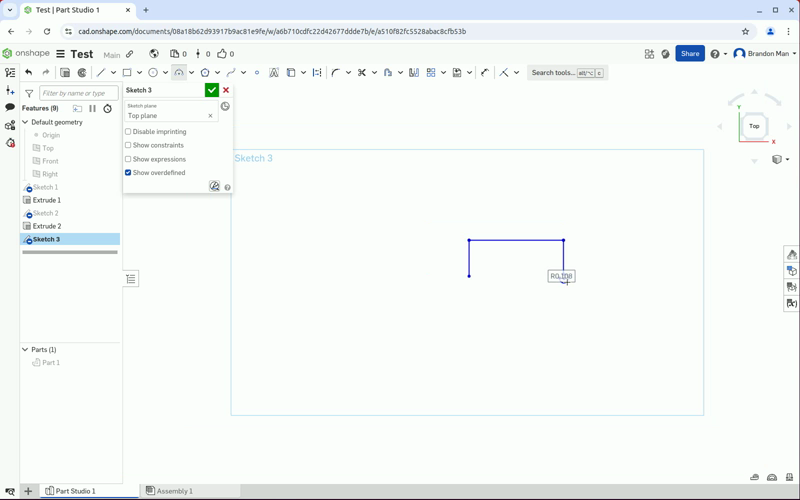
scroll(-6)
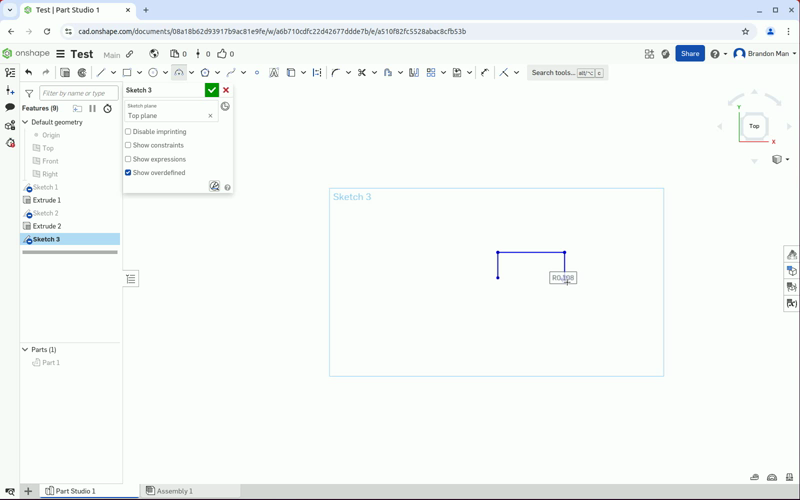
scroll(-6)
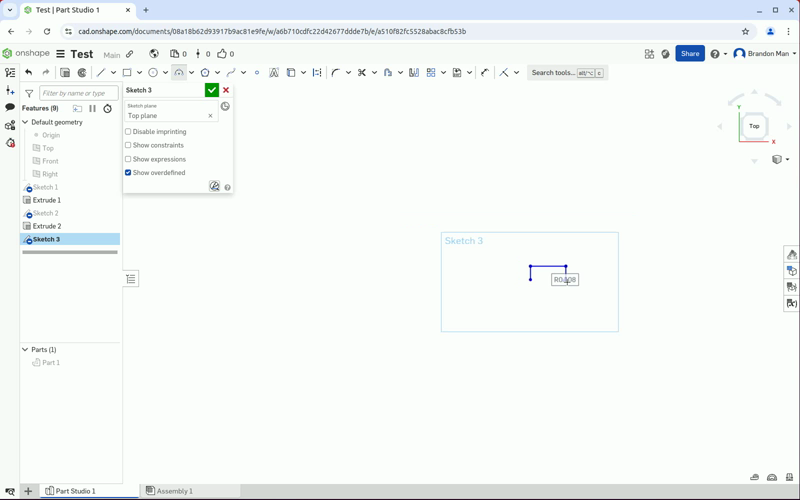
scroll(-6)
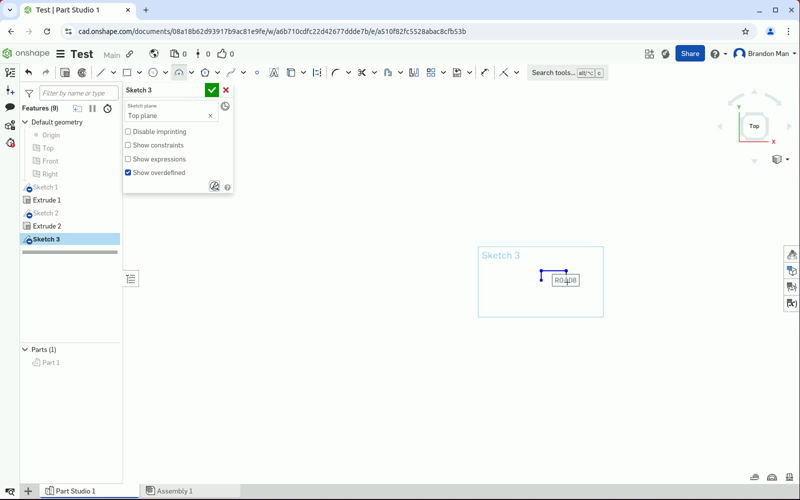
scroll(-6)
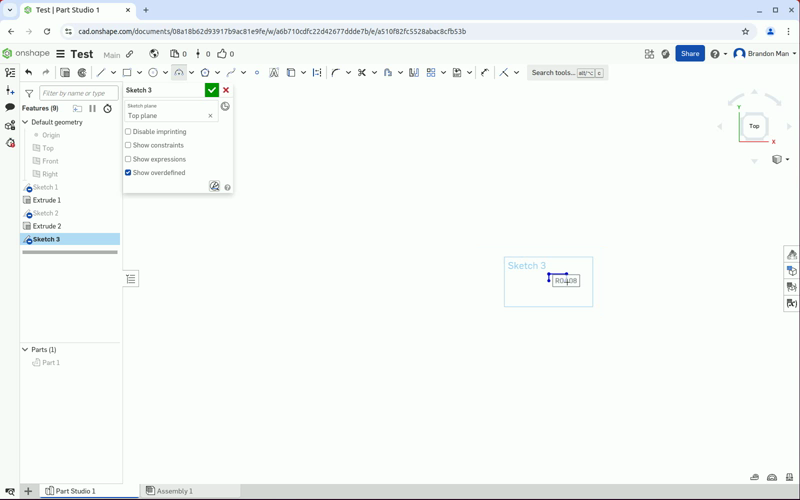
scroll(-6)
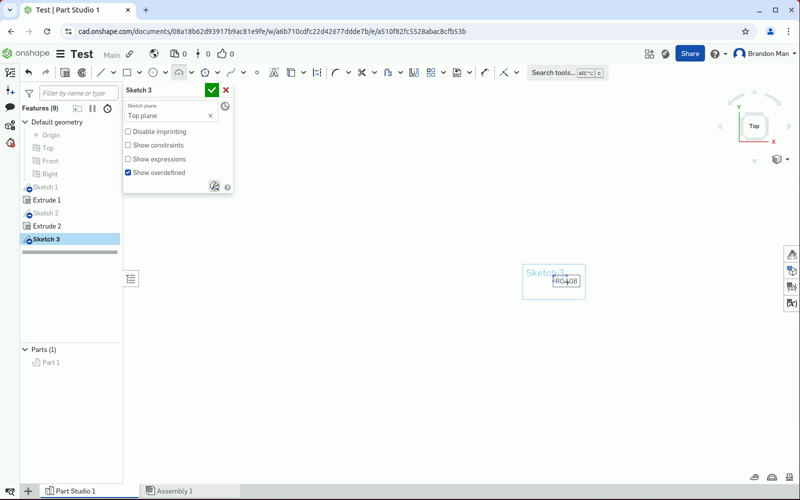
key_up(shift)
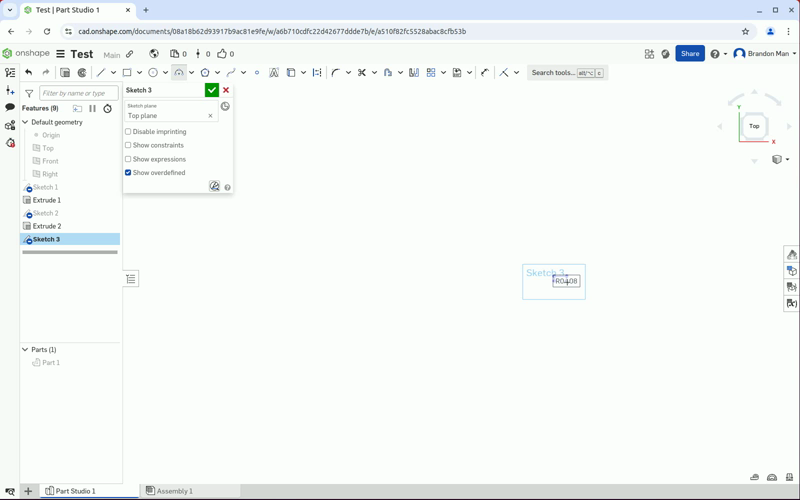
key(esc)
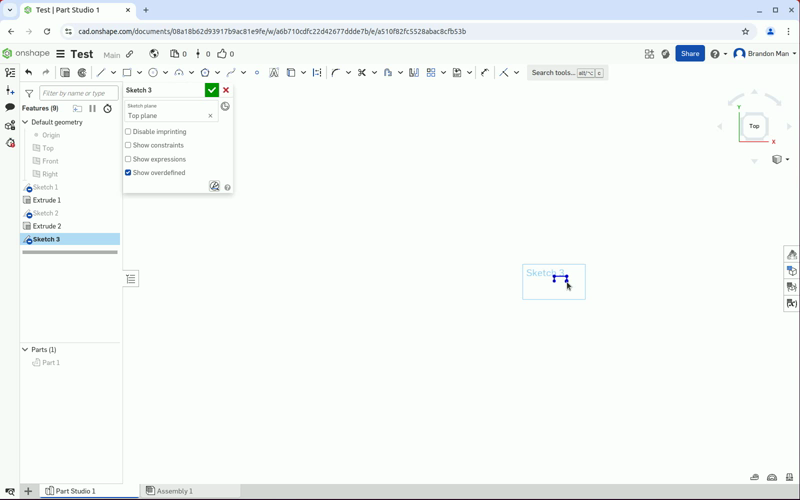
key(l)
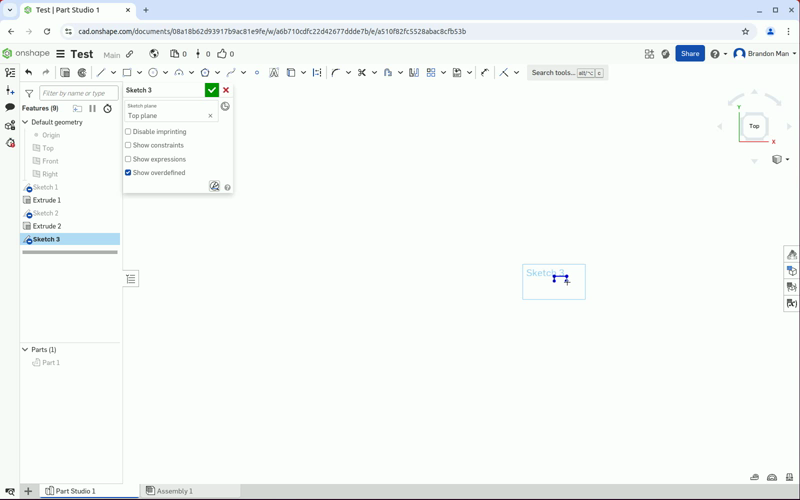
mouse_move(566, 281)
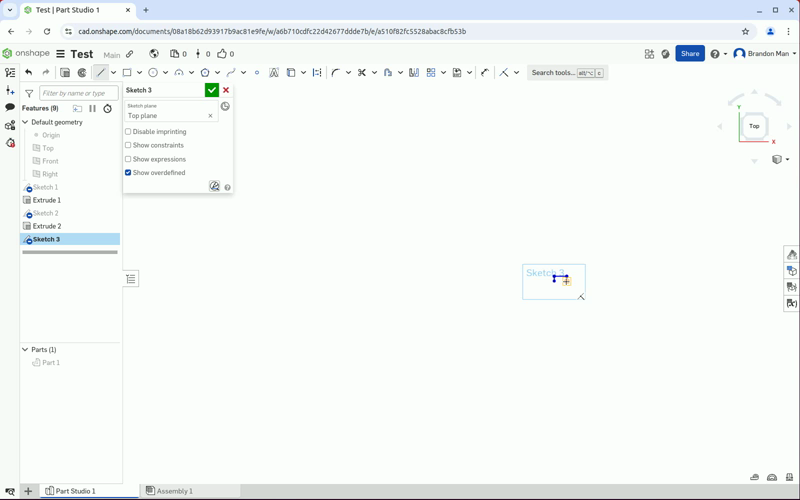
scroll(6)
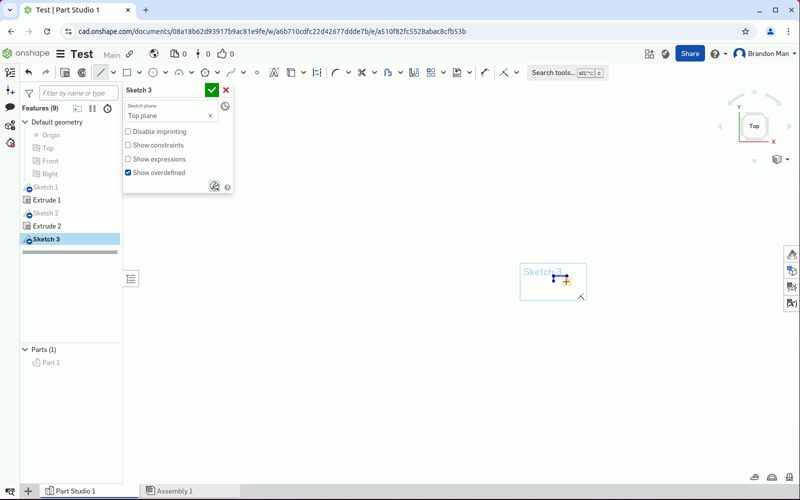
scroll(6)
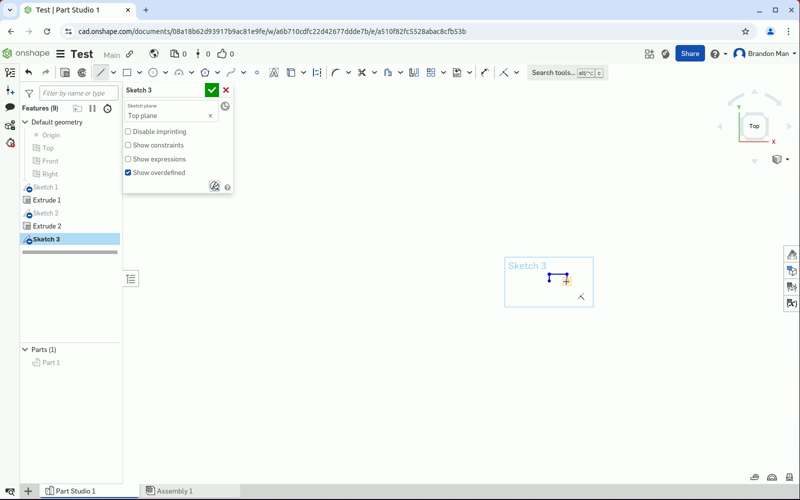
scroll(6)
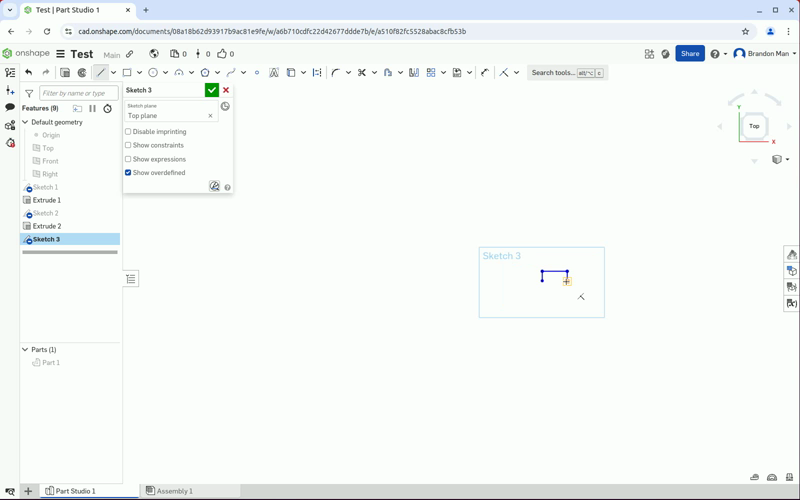
scroll(6)
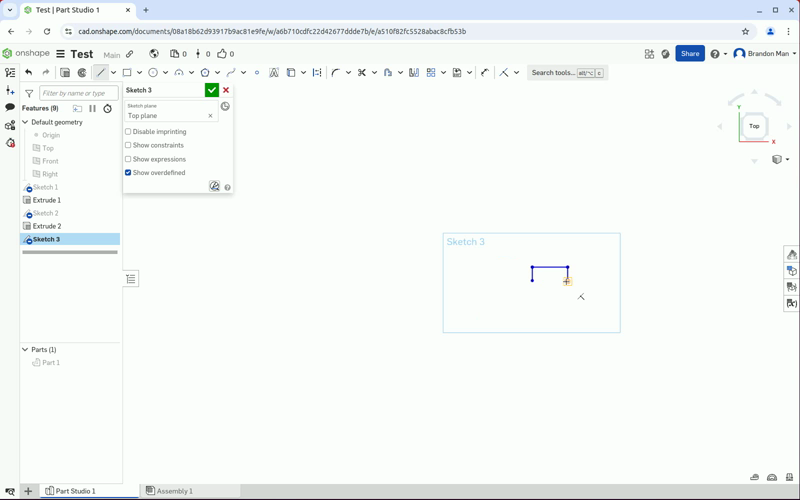
scroll(6)
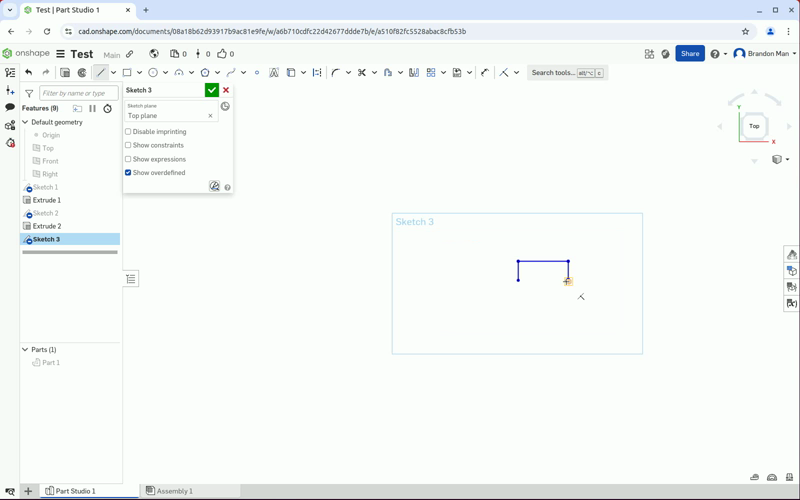
scroll(6)
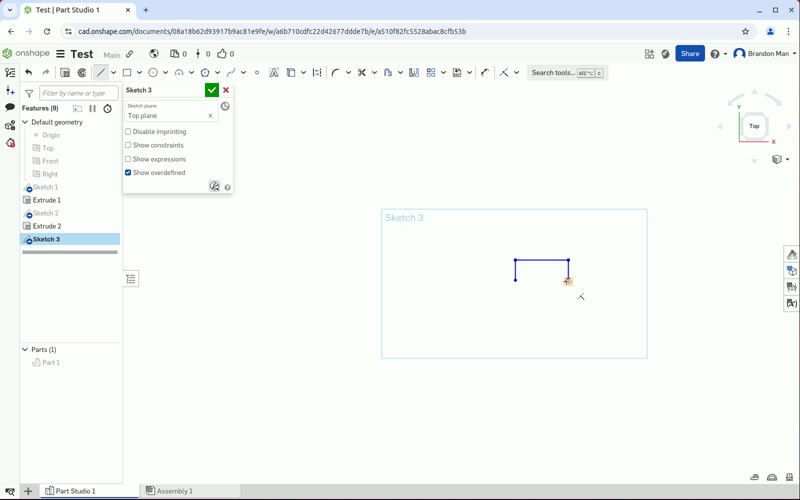
scroll(6)
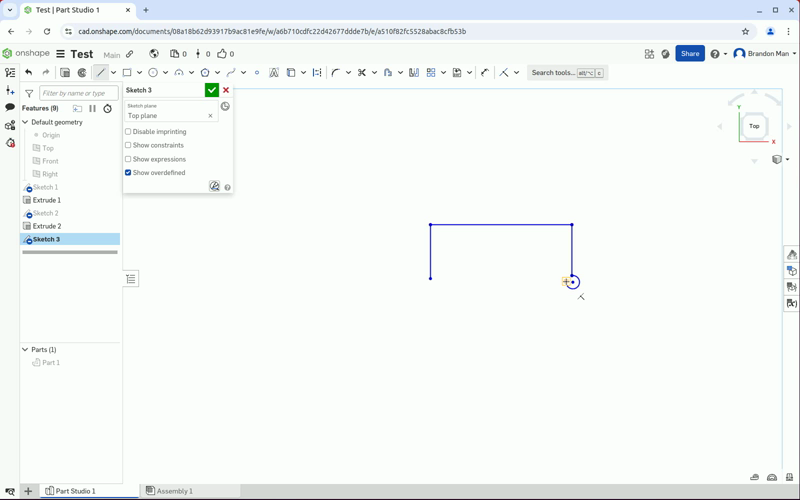
click(566, 281)
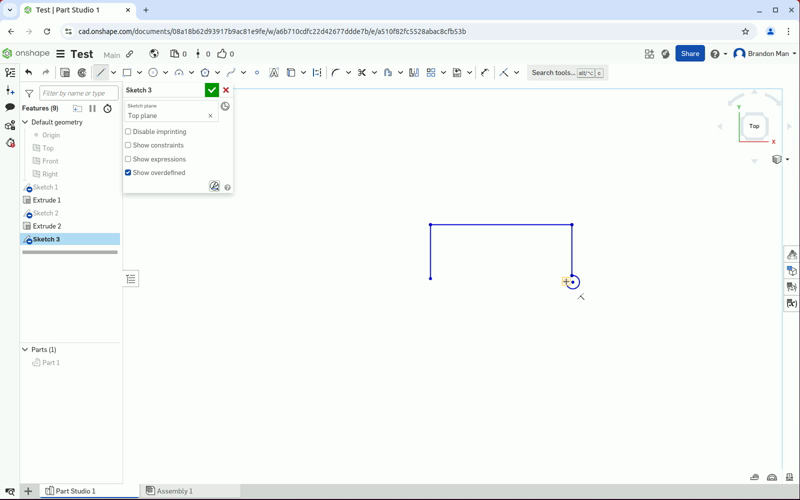
scroll(-6)
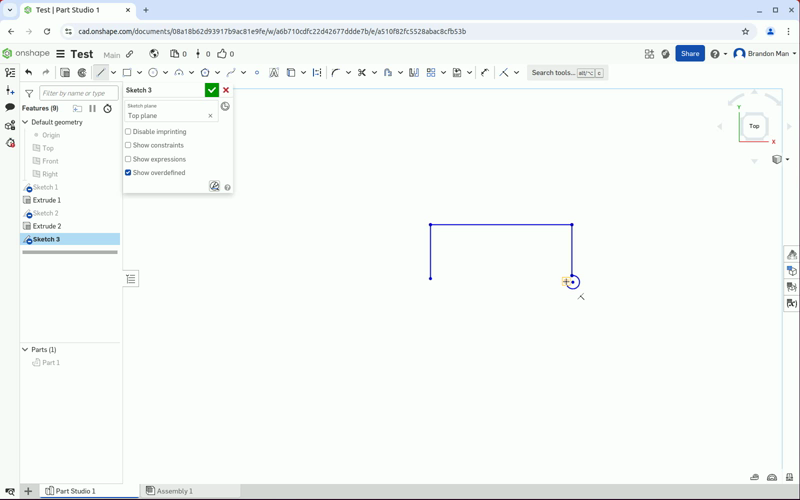
scroll(-6)
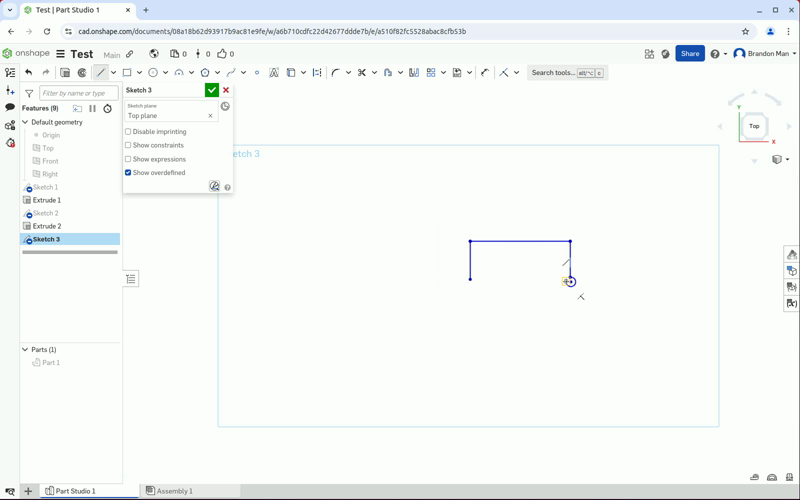
scroll(-6)
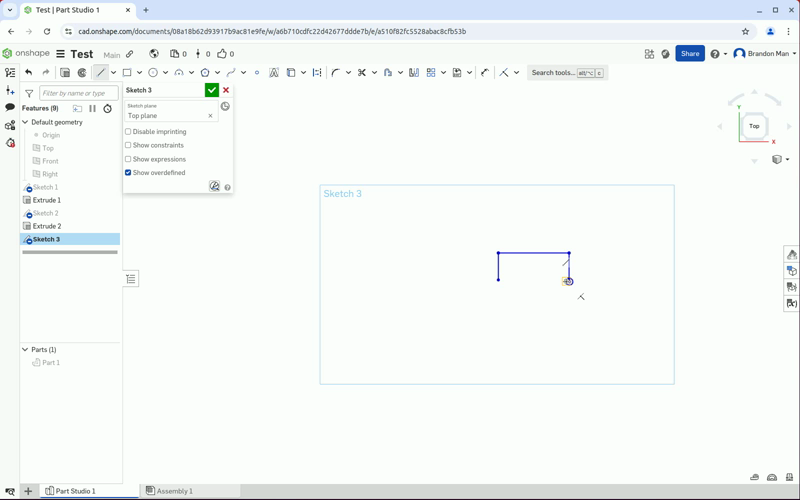
scroll(-6)
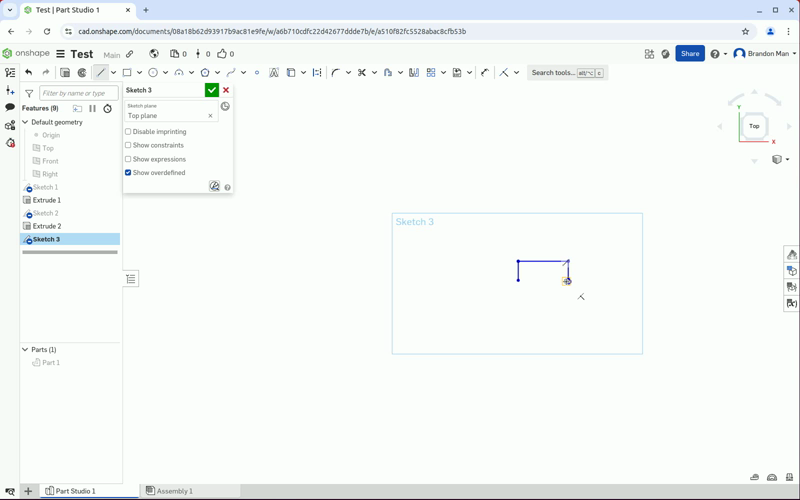
scroll(-6)
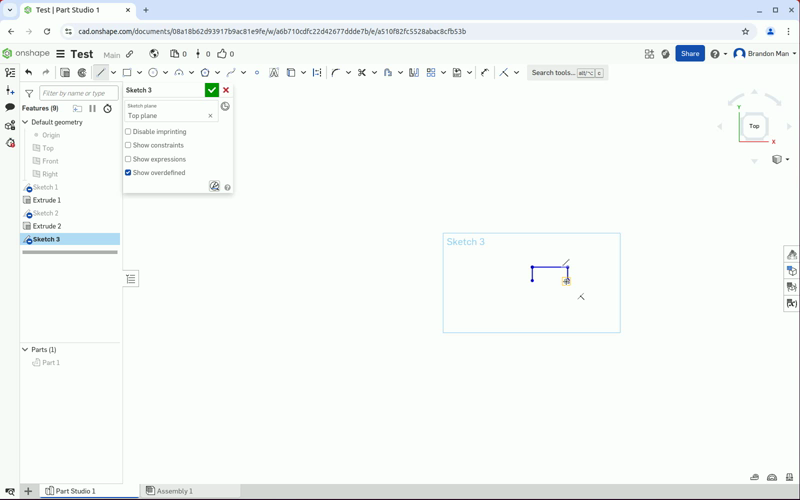
scroll(-6)
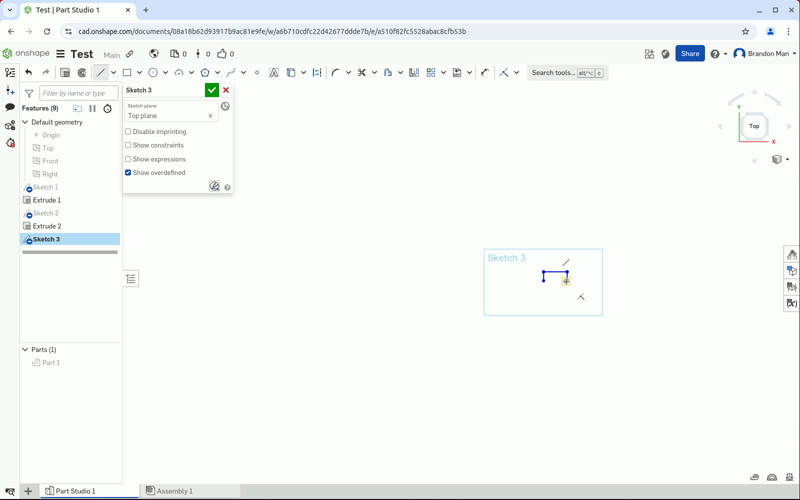
scroll(-6)
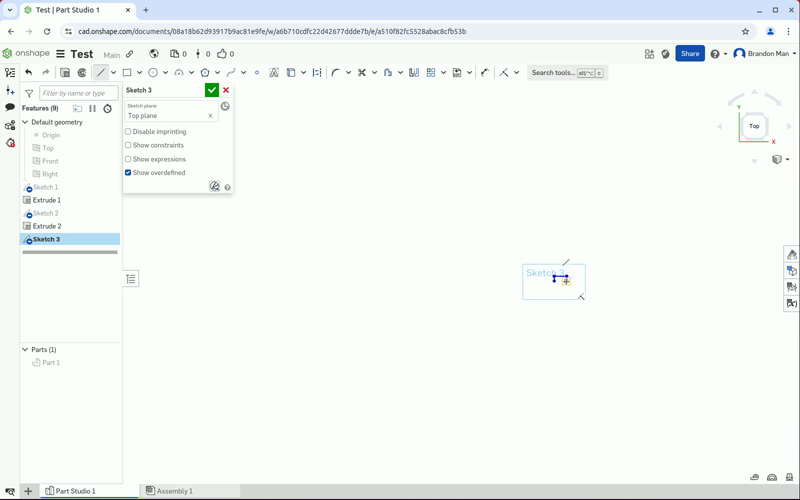
key_down(shift)
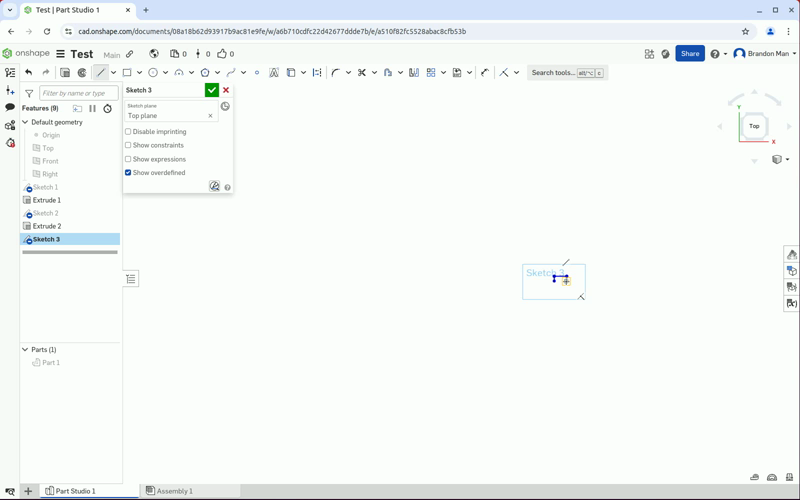
mouse_move(589, 281)
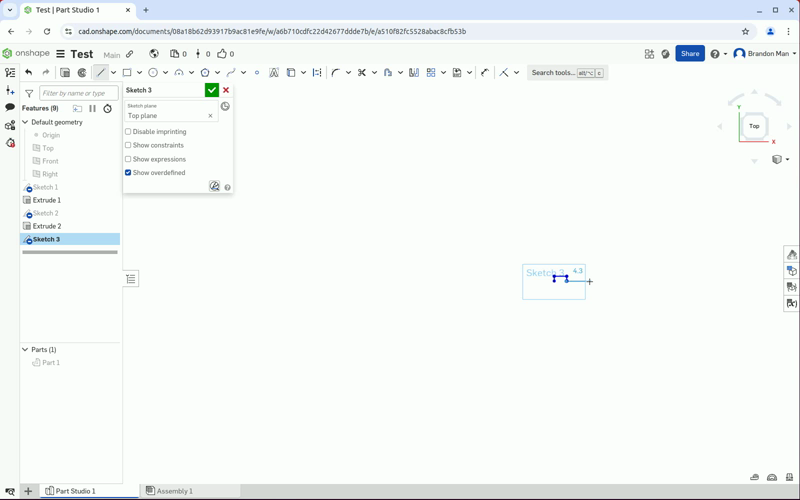
mouse_move(555, 281)
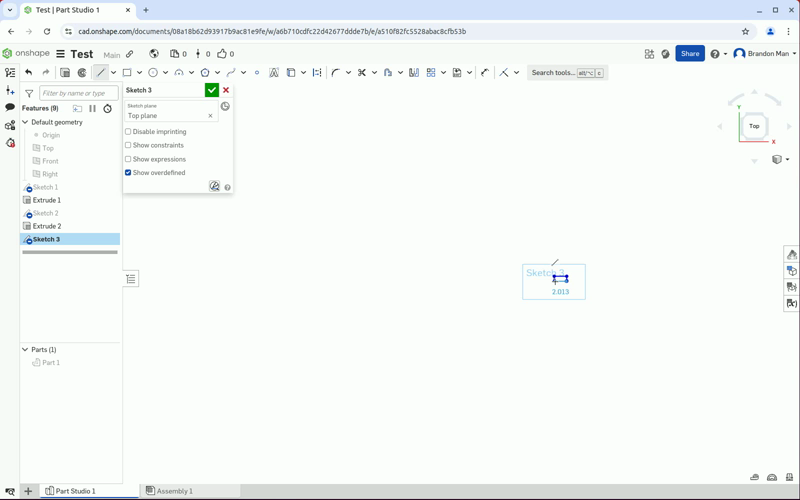
scroll(6)
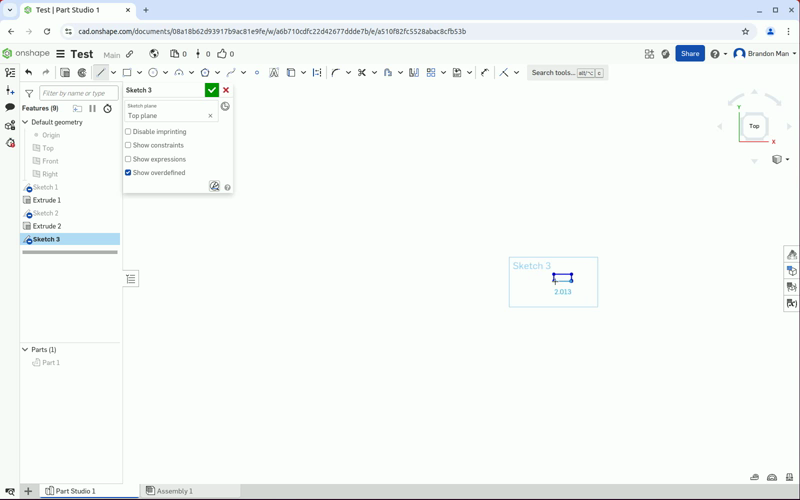
scroll(6)
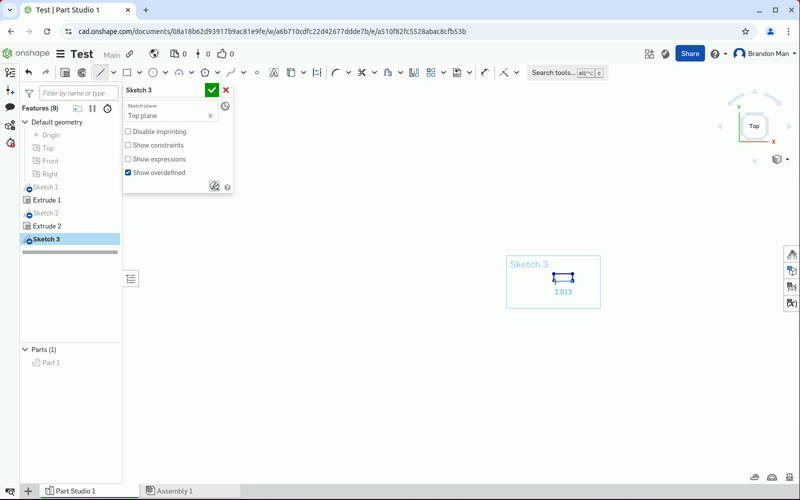
scroll(6)
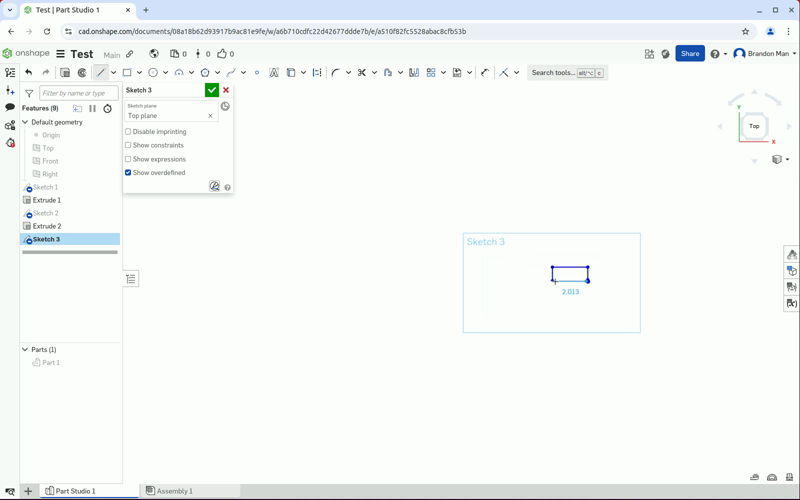
scroll(6)
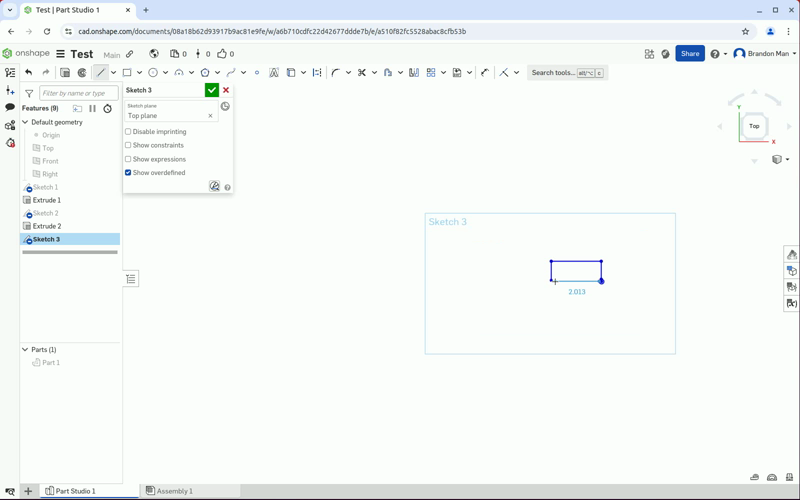
scroll(6)
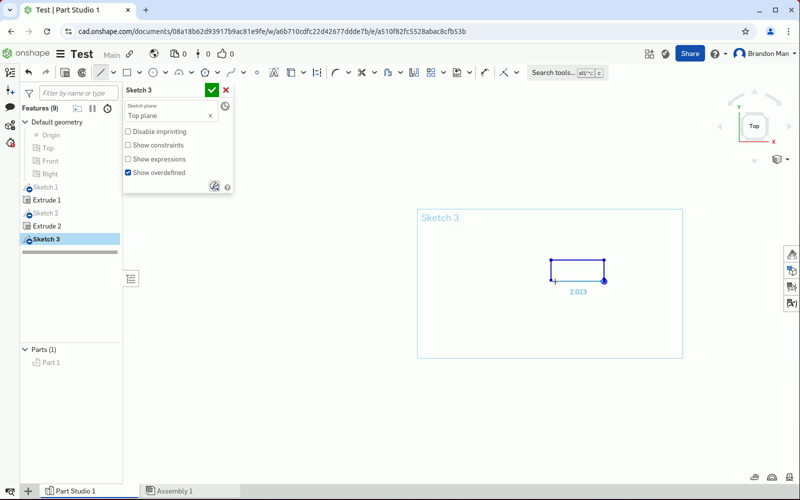
scroll(6)
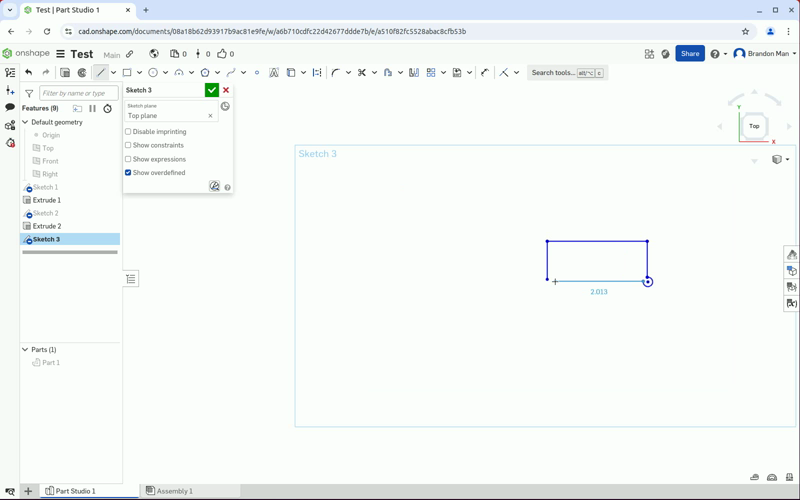
scroll(6)
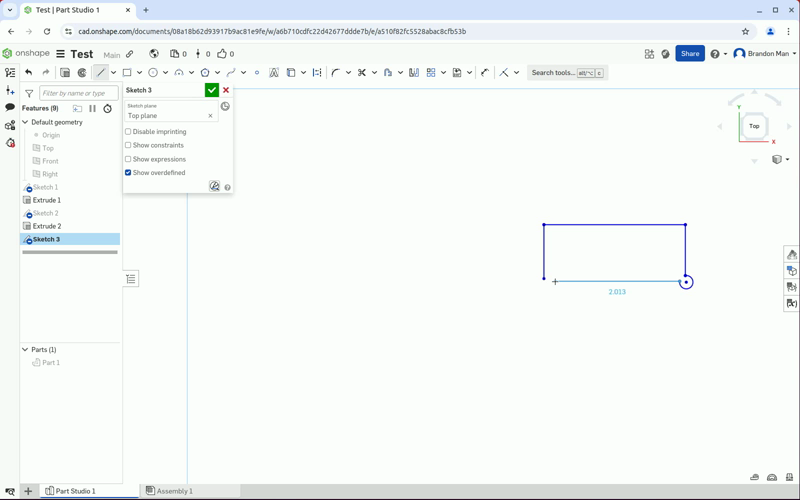
click(555, 281)
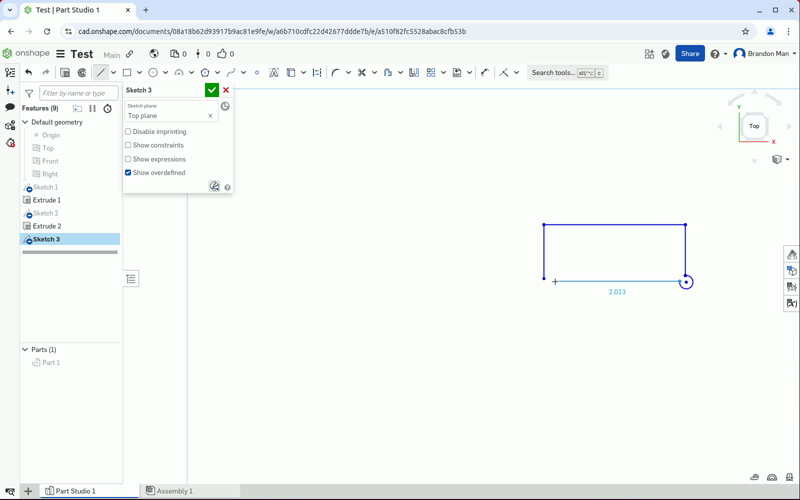
scroll(-6)
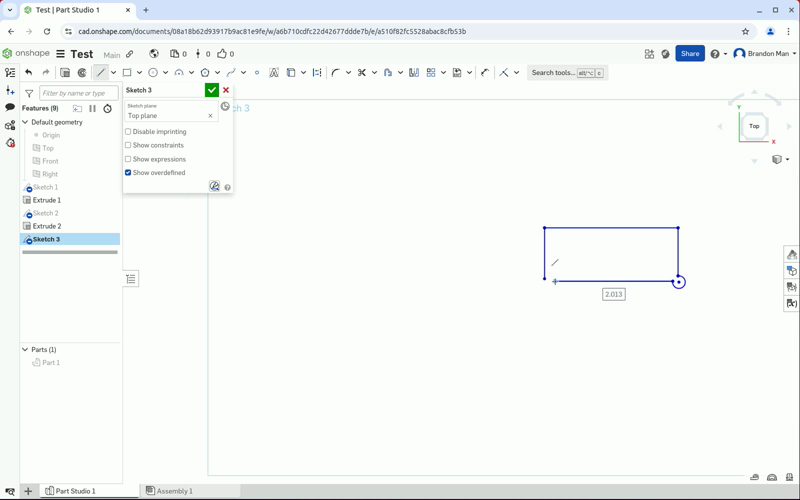
scroll(-6)
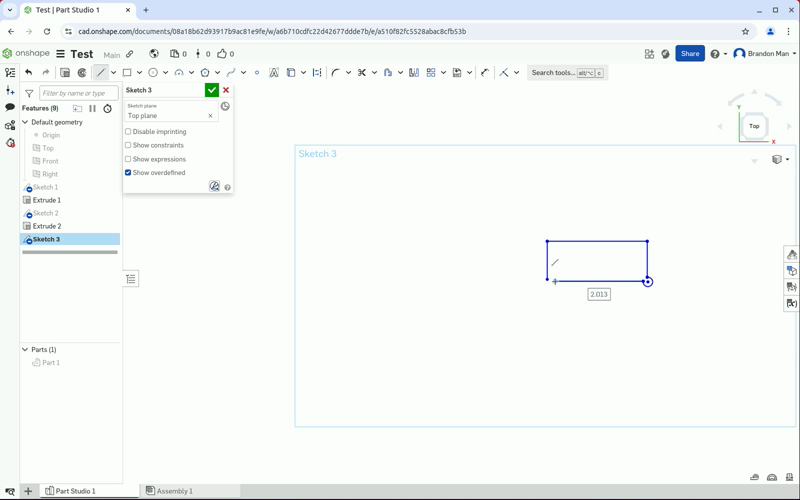
scroll(-6)
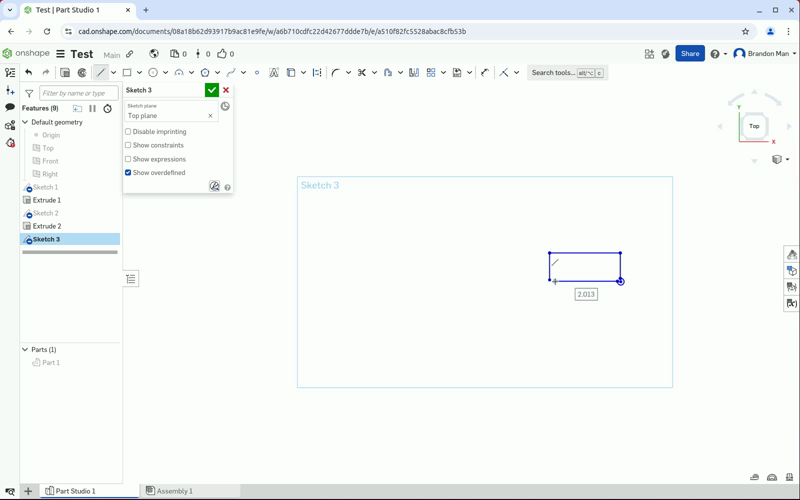
scroll(-6)
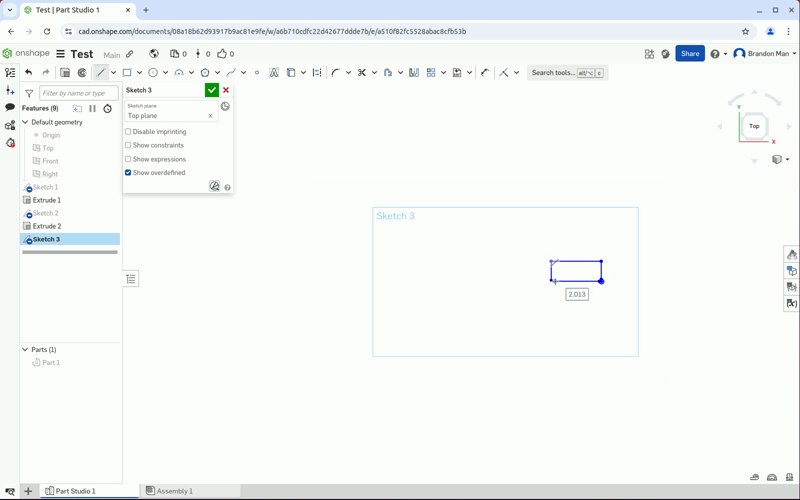
scroll(-6)
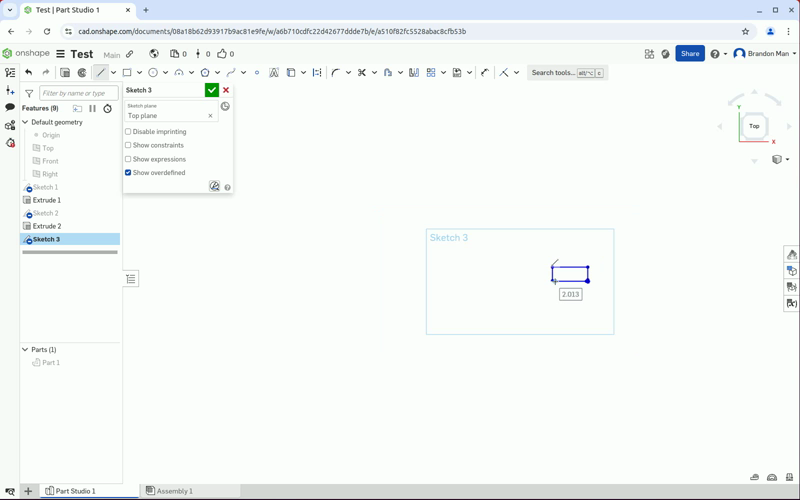
scroll(-6)
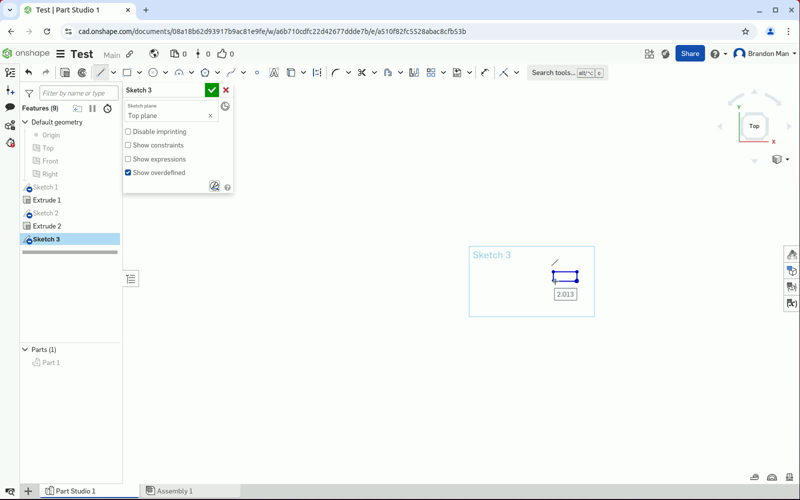
scroll(-6)
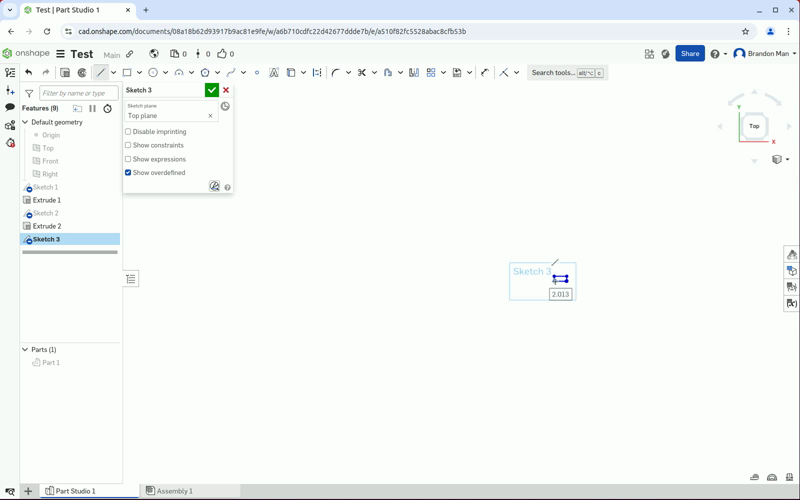
key_up(shift)
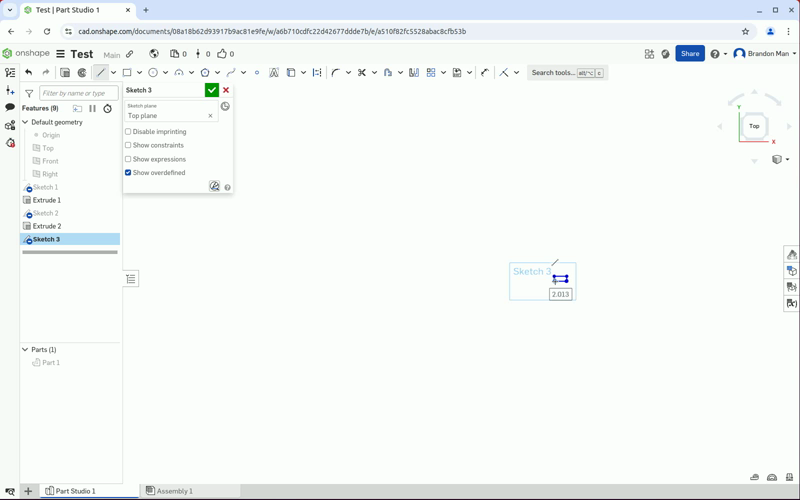
key(esc)
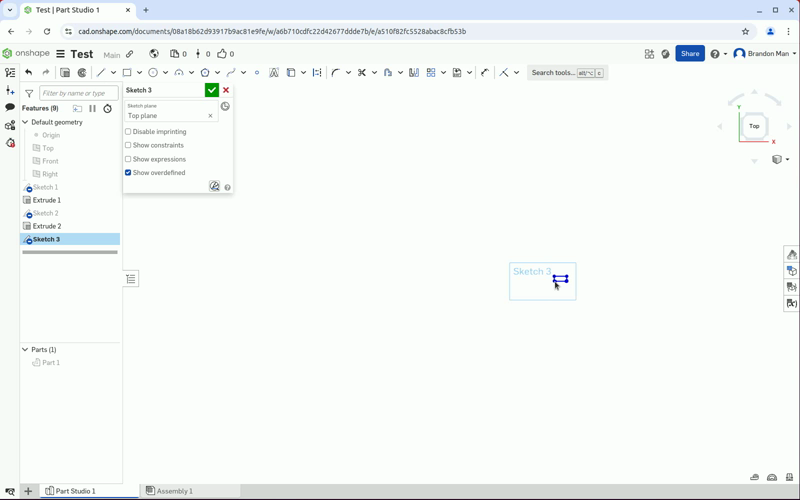
key(a)
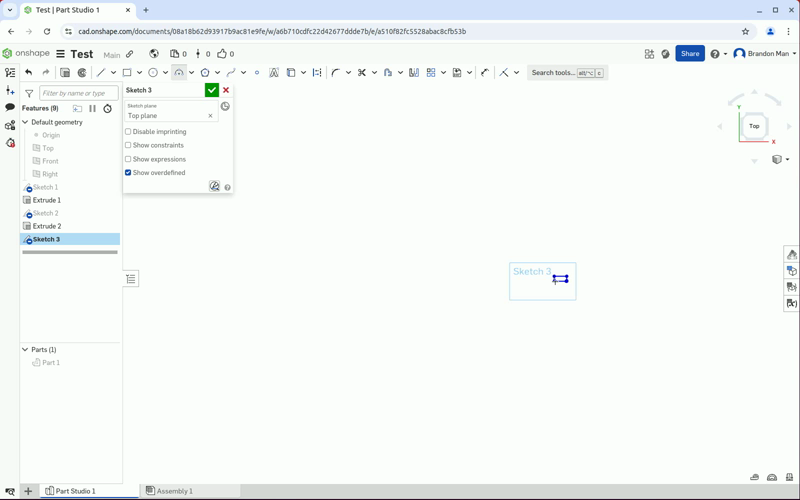
mouse_move(555, 281)
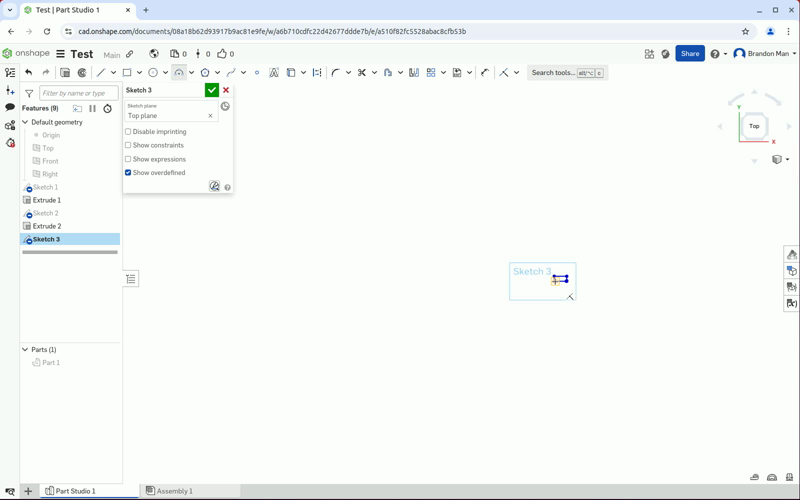
scroll(6)
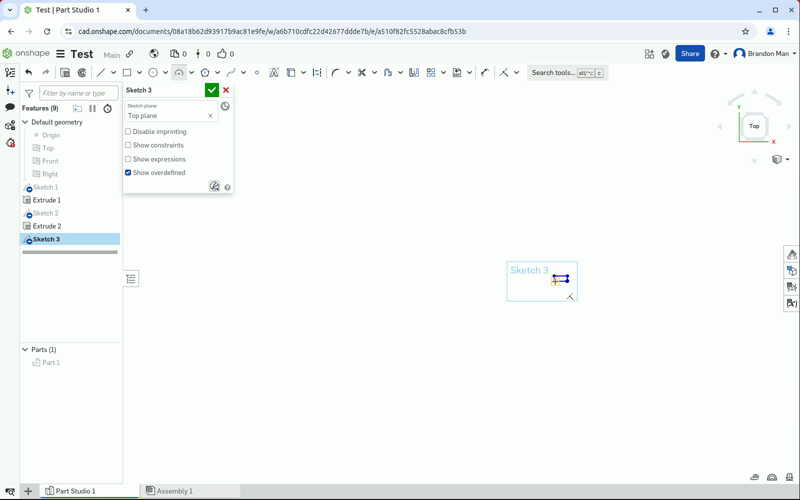
scroll(6)
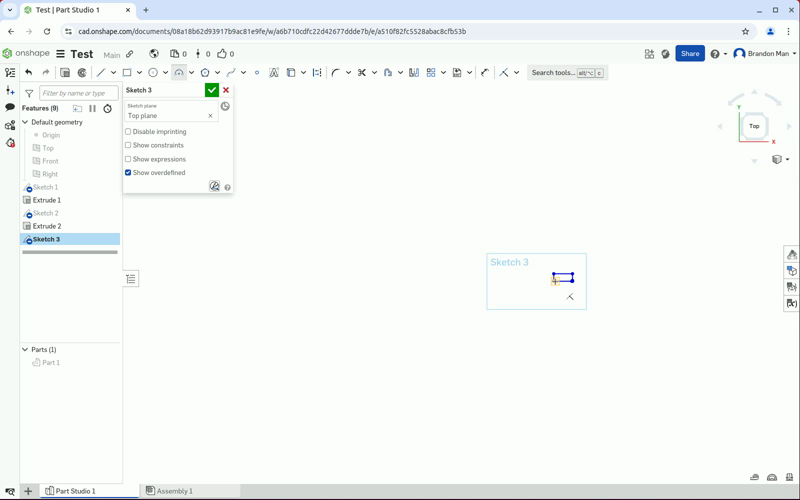
scroll(6)
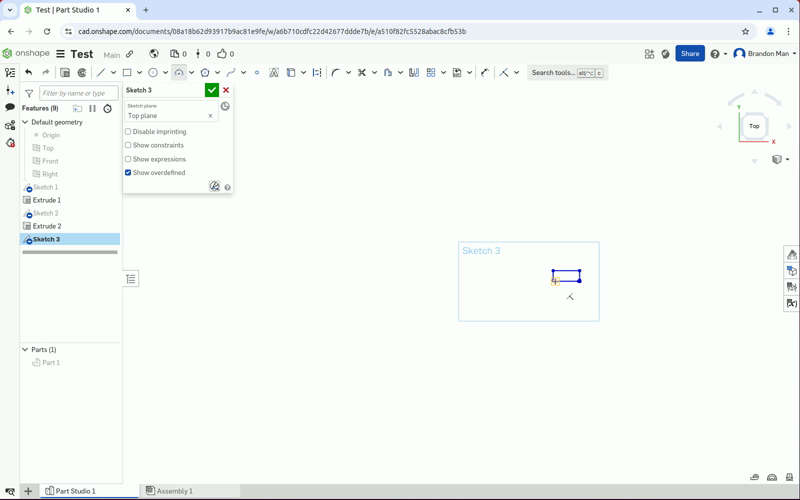
scroll(6)
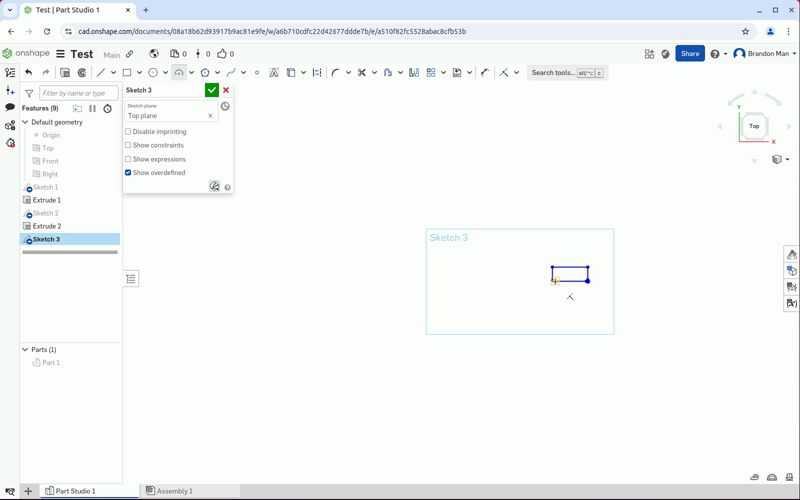
scroll(6)
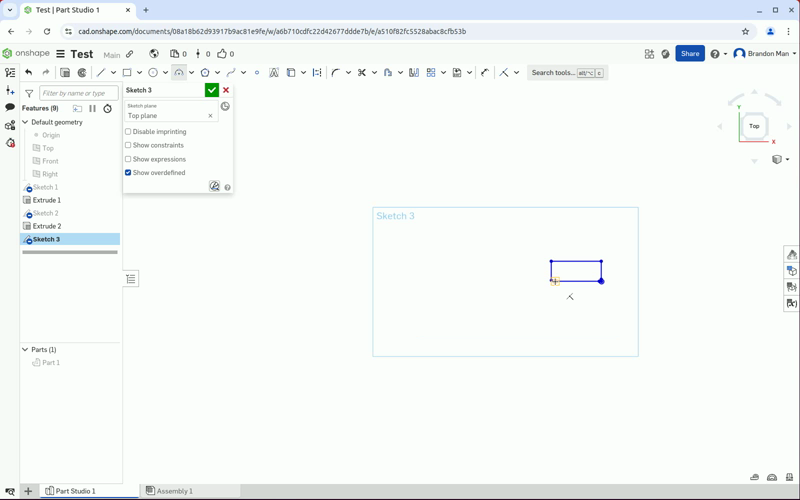
scroll(6)
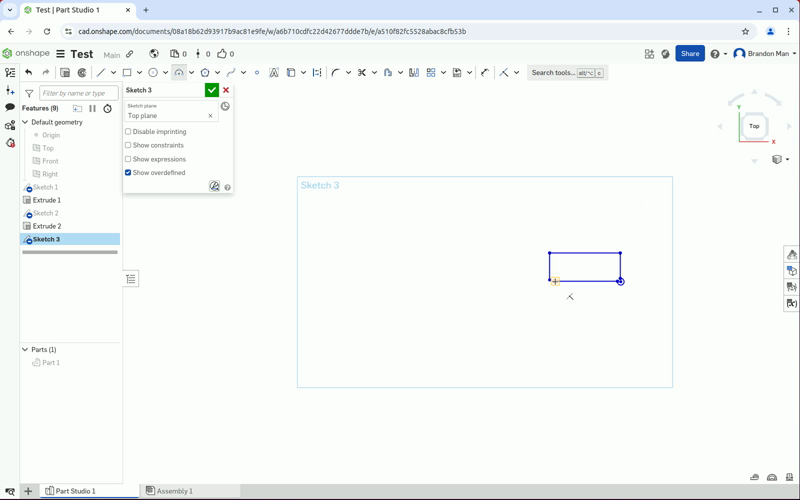
scroll(6)
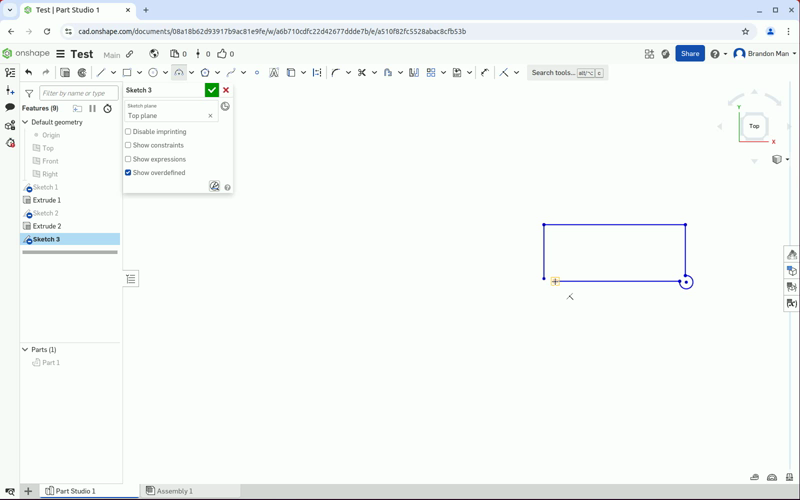
click(555, 281)
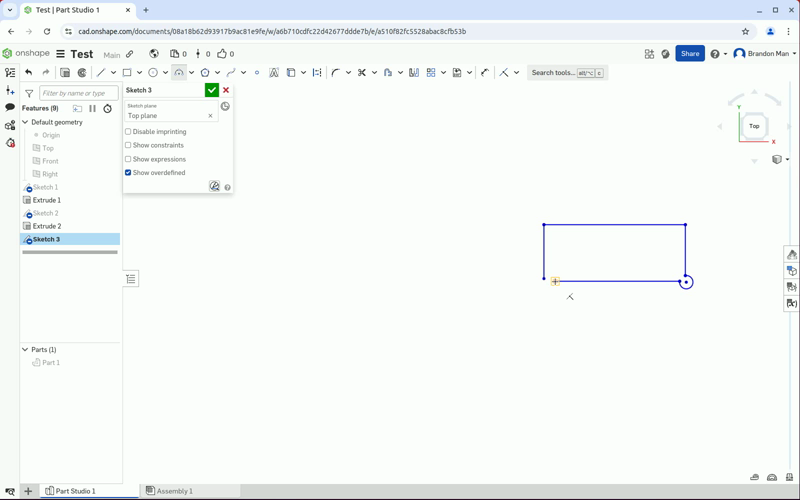
scroll(-6)
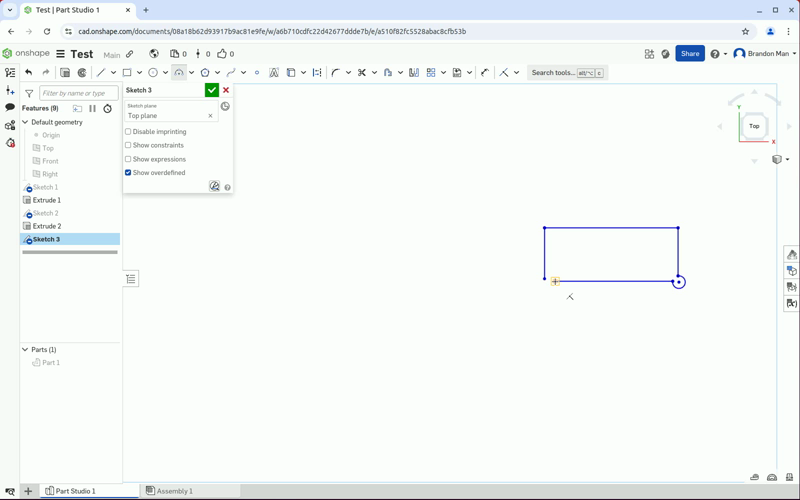
scroll(-6)
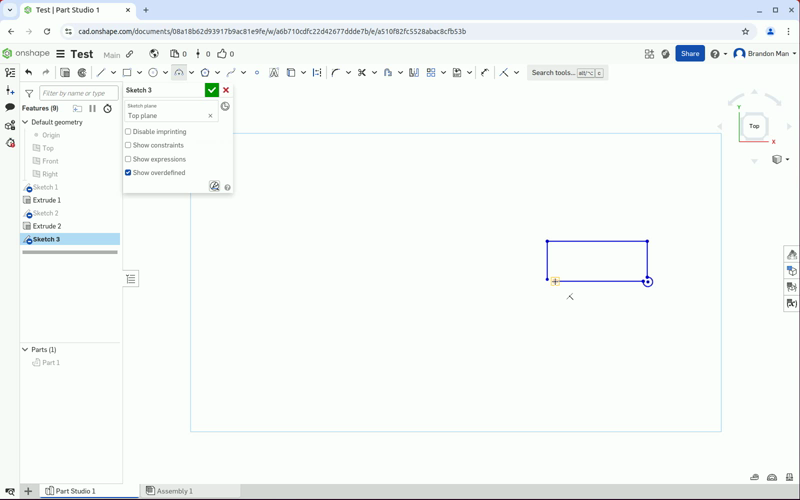
scroll(-6)
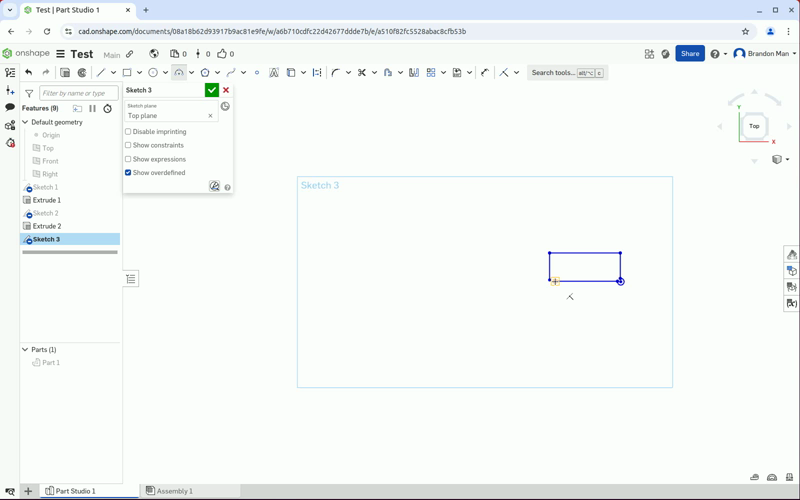
scroll(-6)
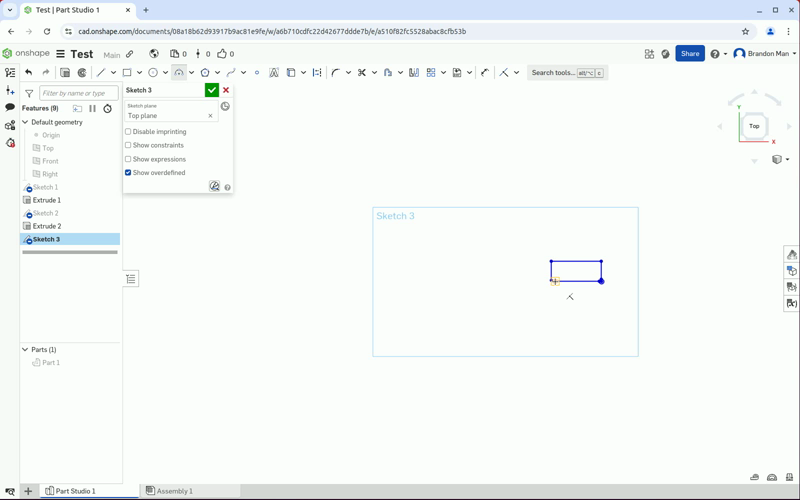
scroll(-6)
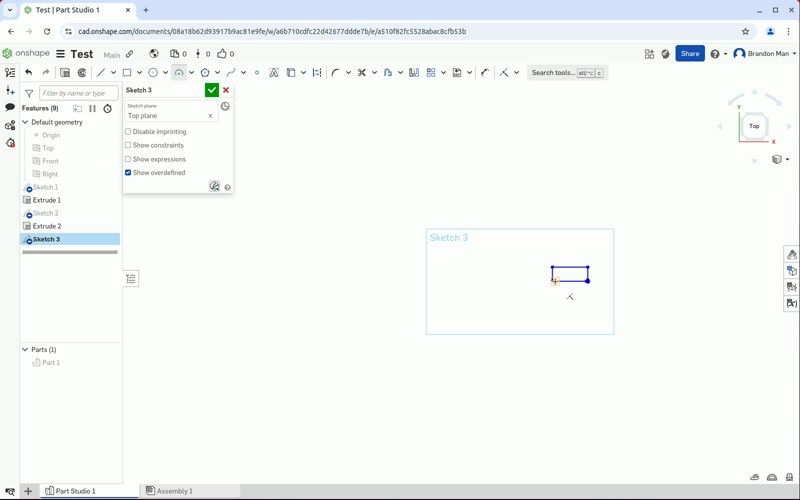
scroll(-6)
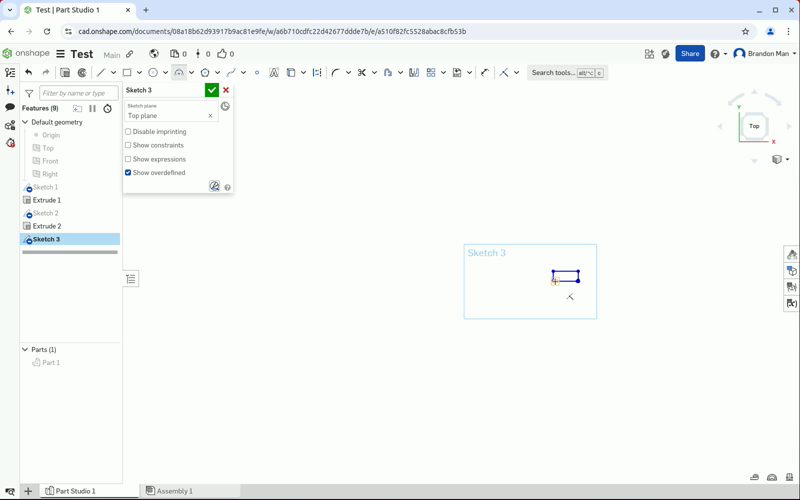
scroll(-6)
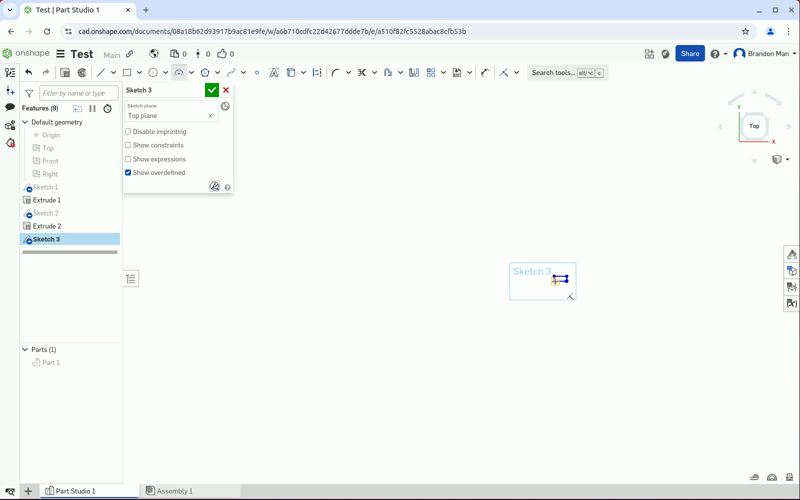
mouse_move(554, 280)
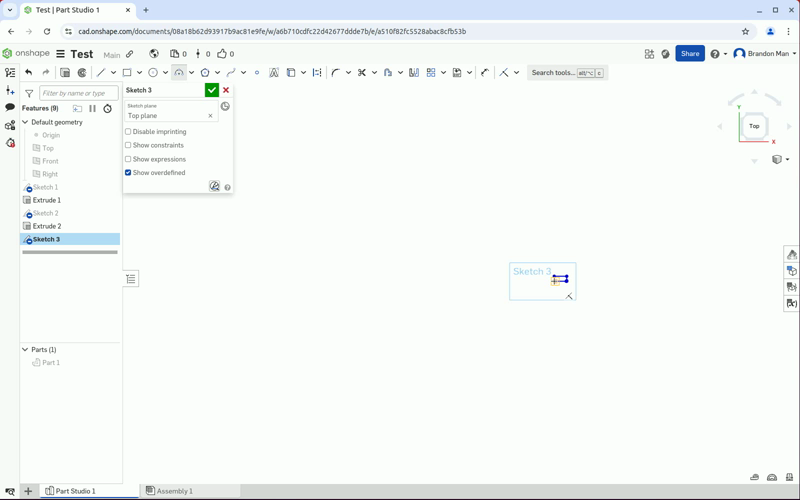
scroll(6)
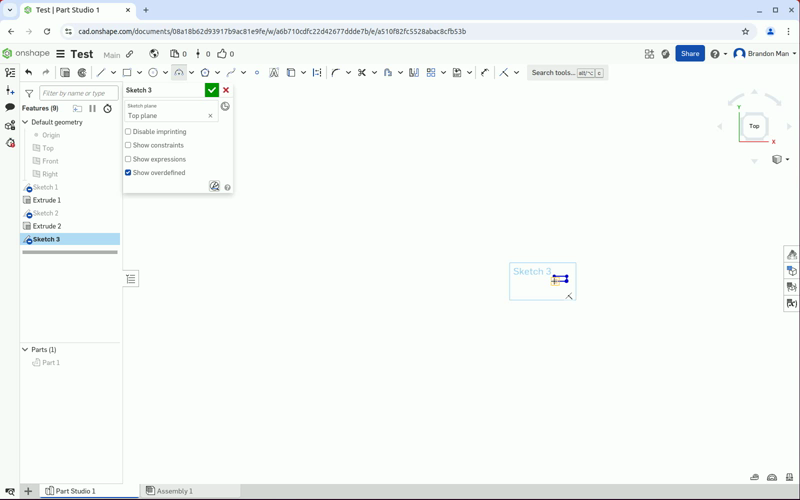
scroll(6)
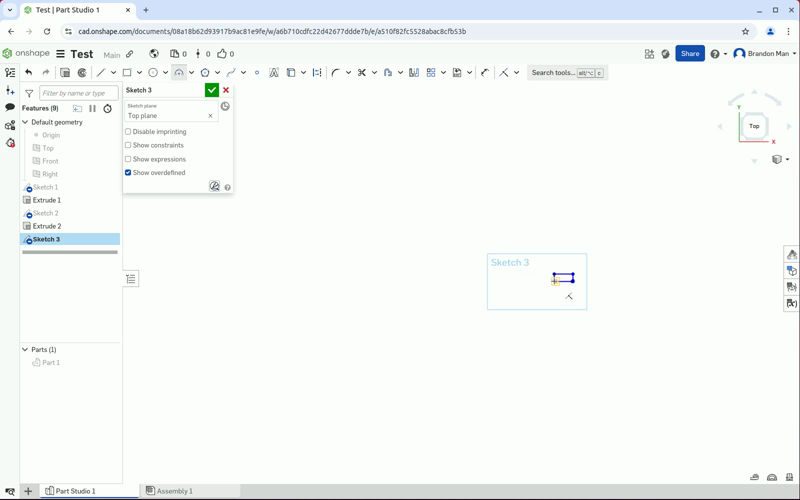
scroll(6)
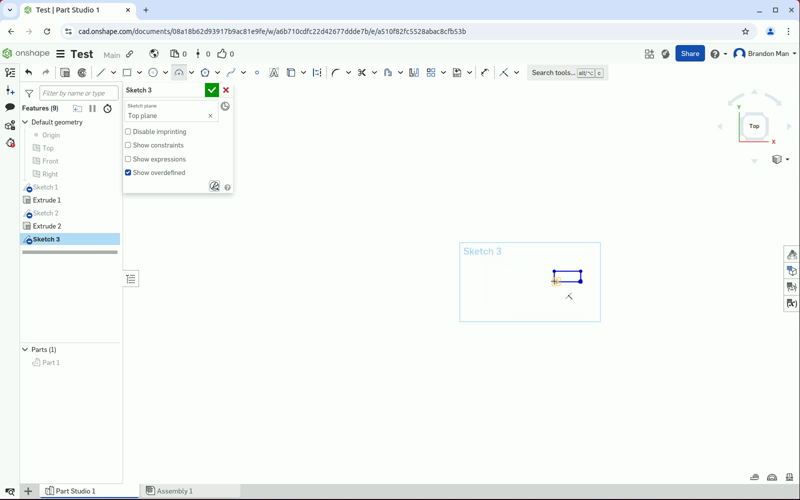
scroll(6)
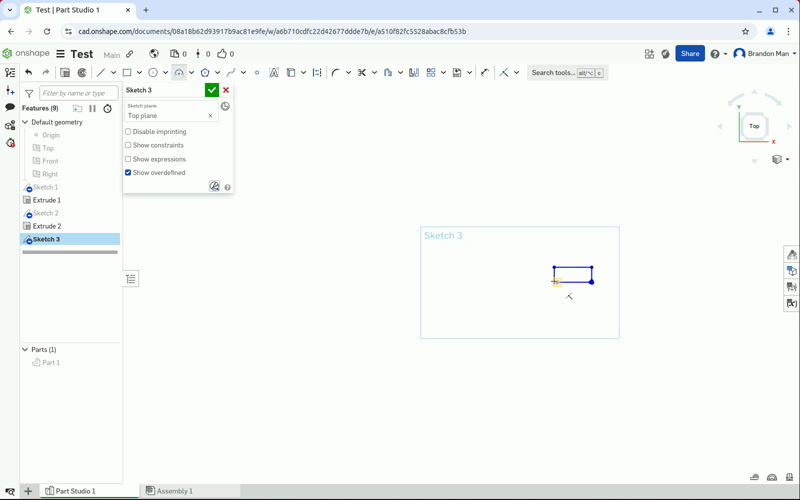
scroll(6)
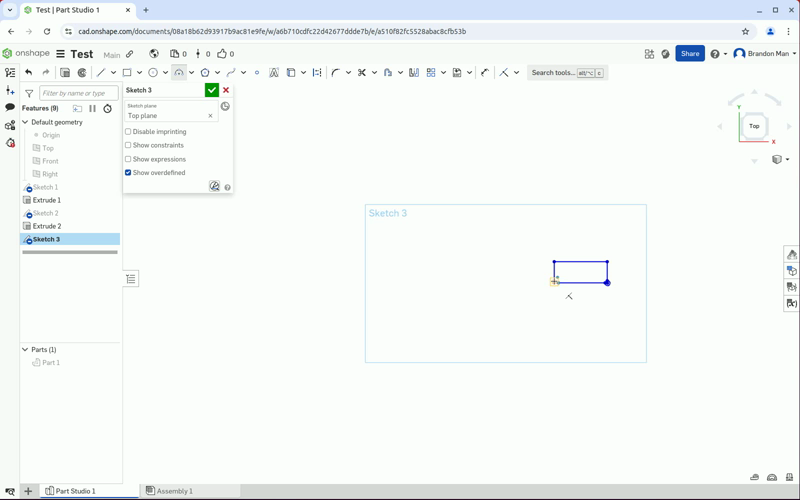
scroll(6)
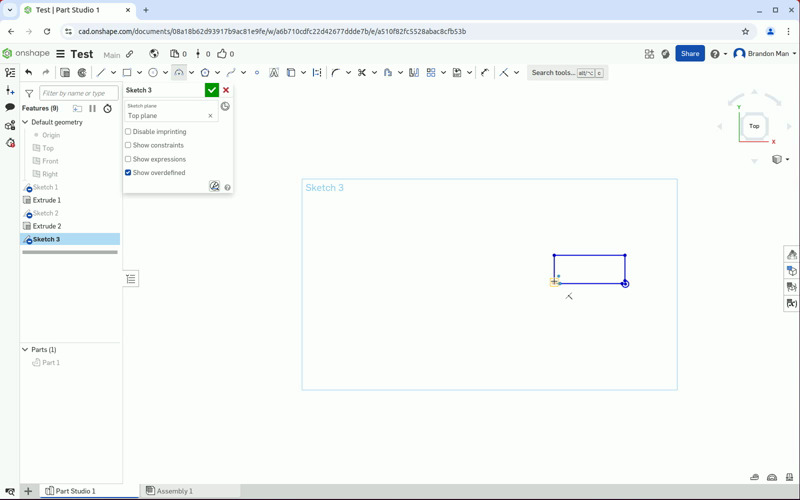
scroll(6)
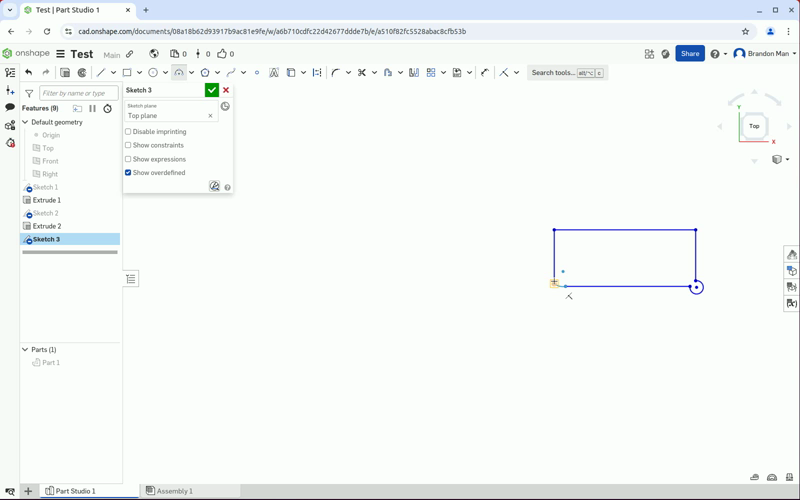
click(554, 280)
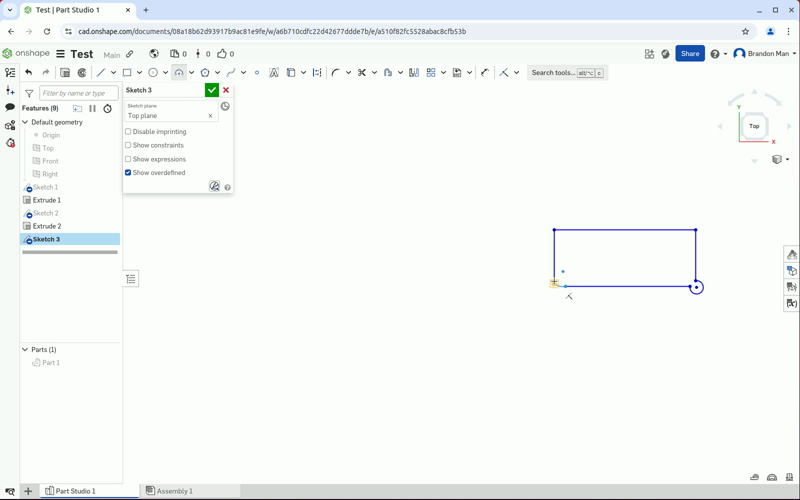
scroll(-6)
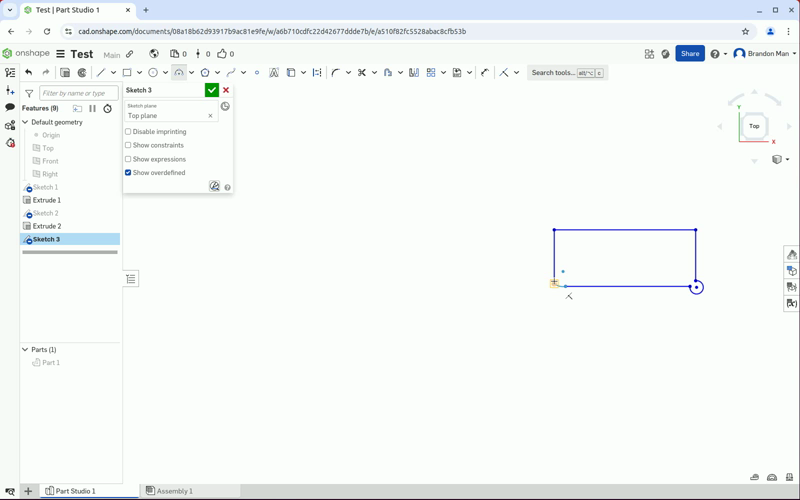
scroll(-6)
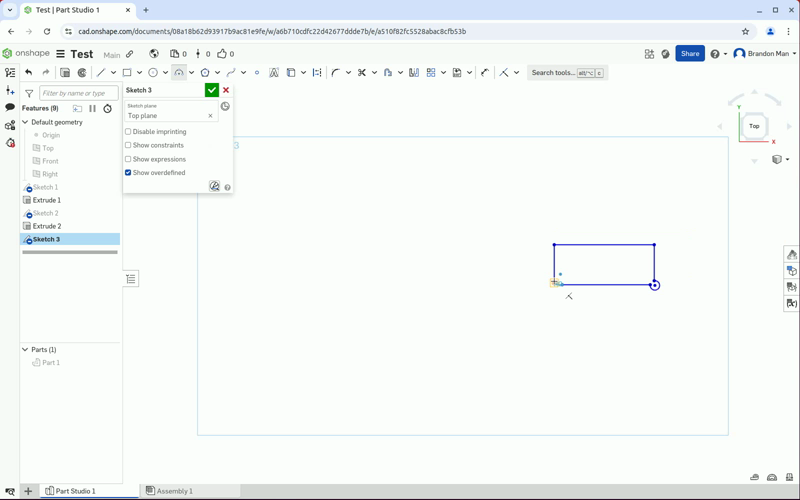
scroll(-6)
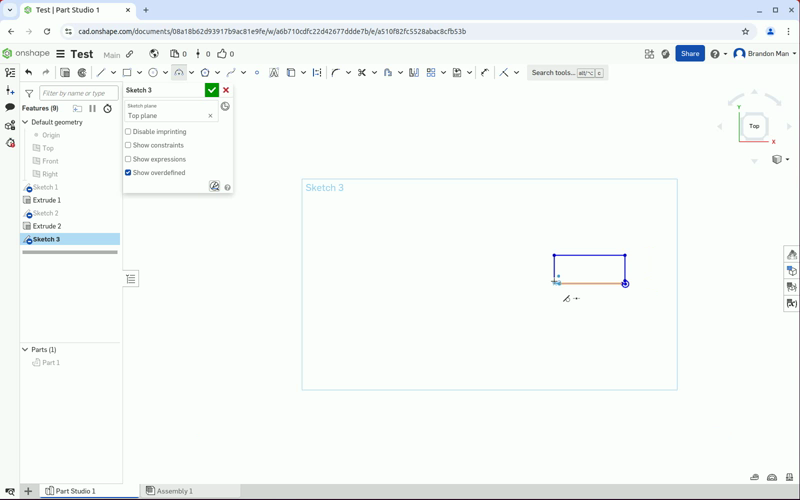
scroll(-6)
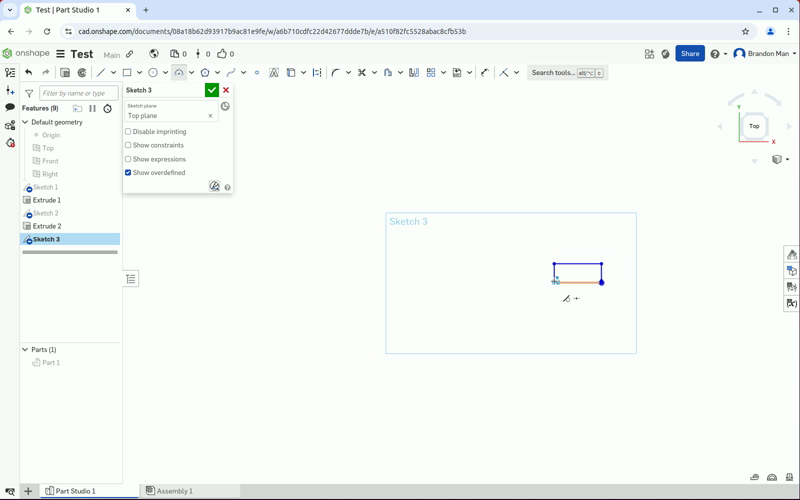
scroll(-6)
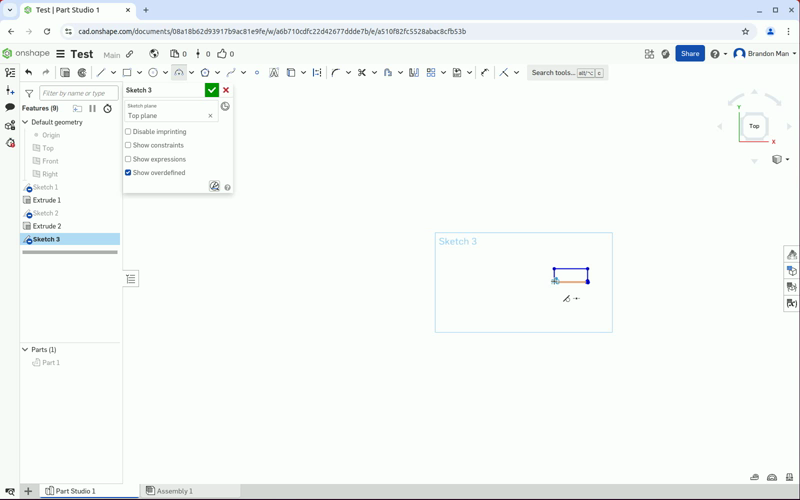
scroll(-6)
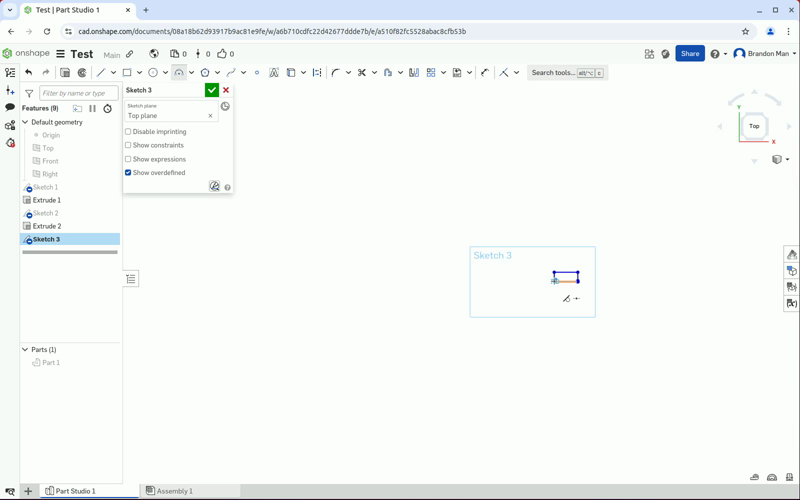
scroll(-6)
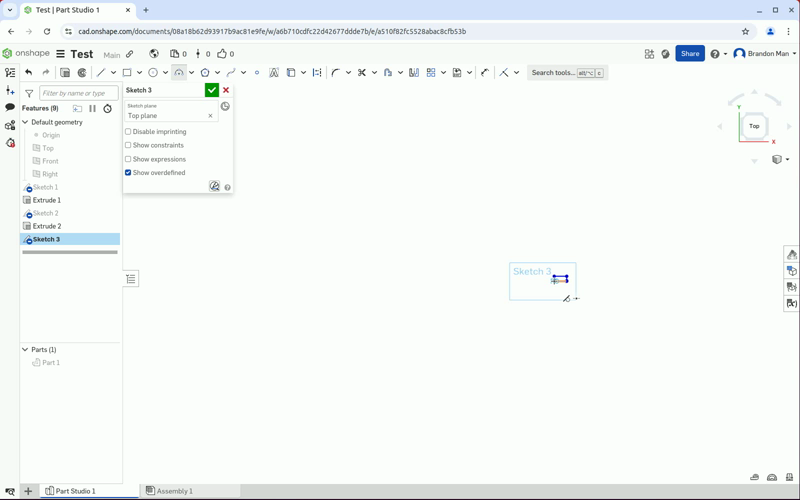
key_down(shift)
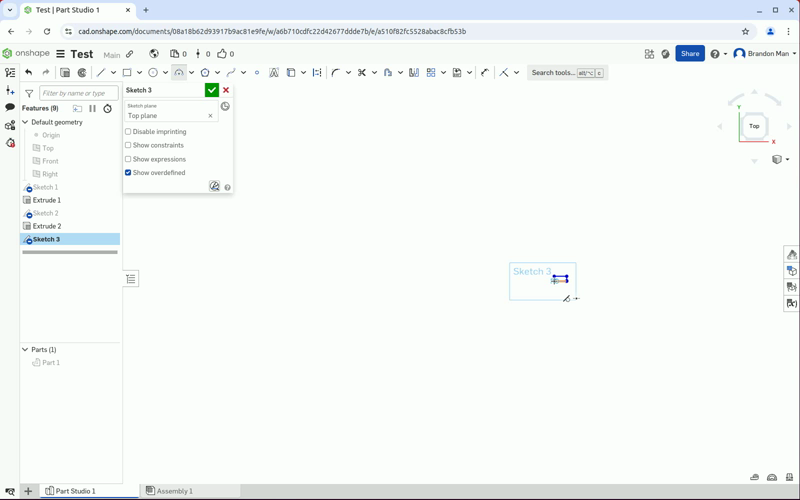
mouse_move(554, 281)
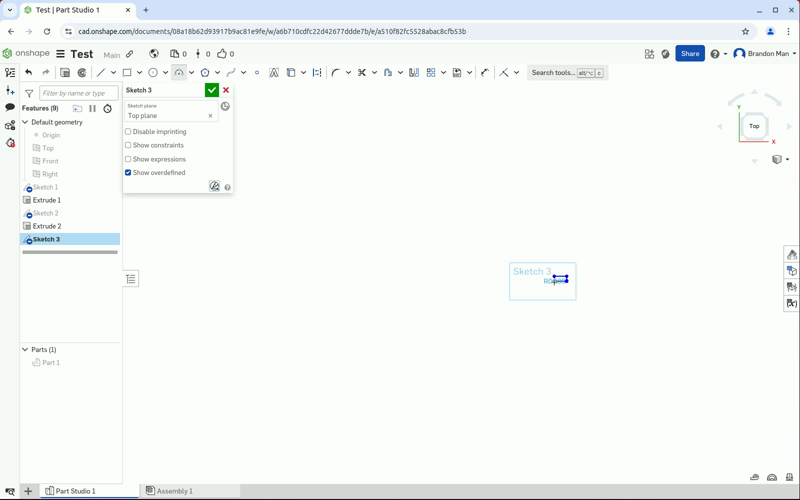
scroll(6)
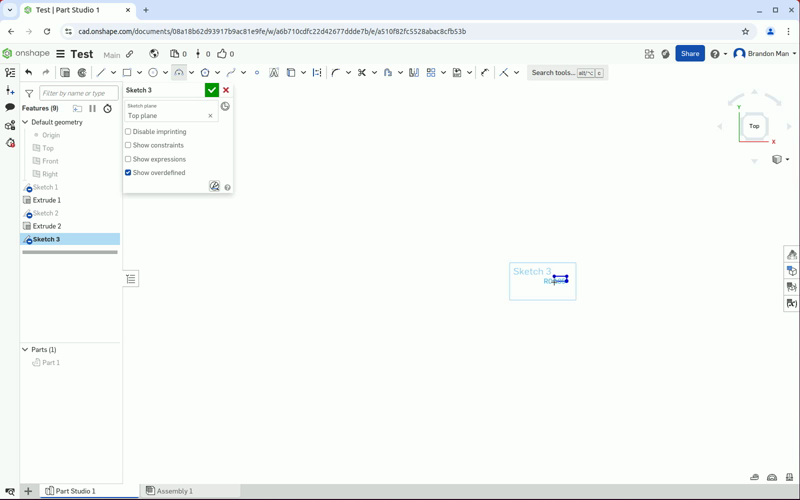
scroll(6)
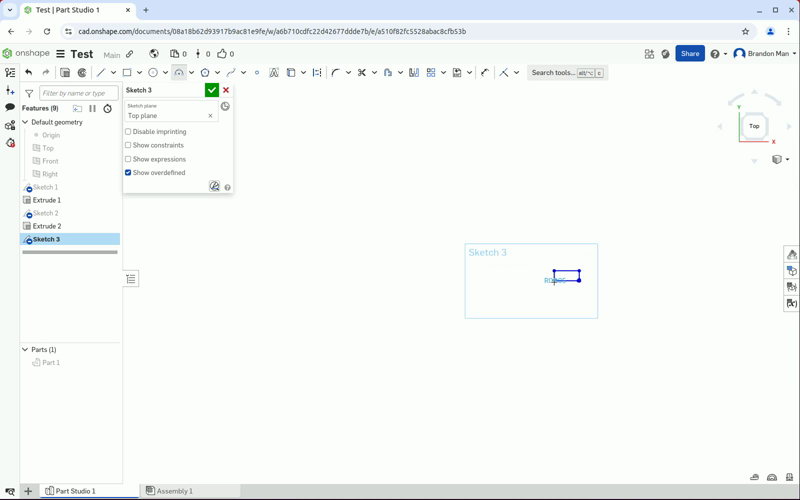
scroll(6)
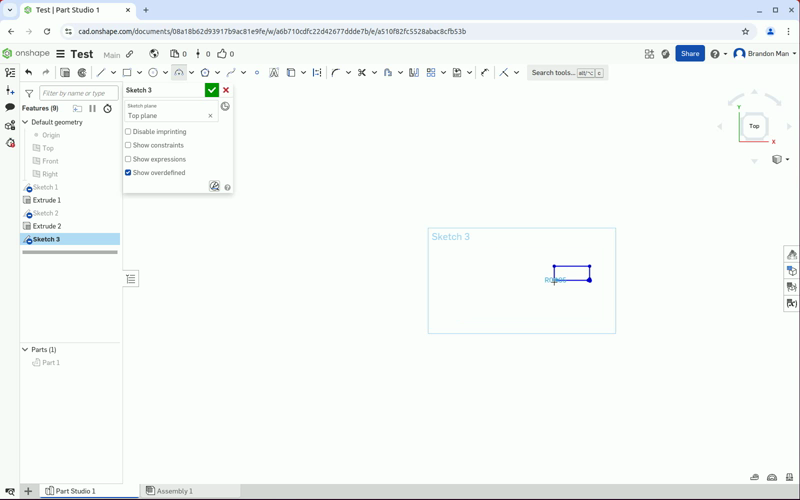
scroll(6)
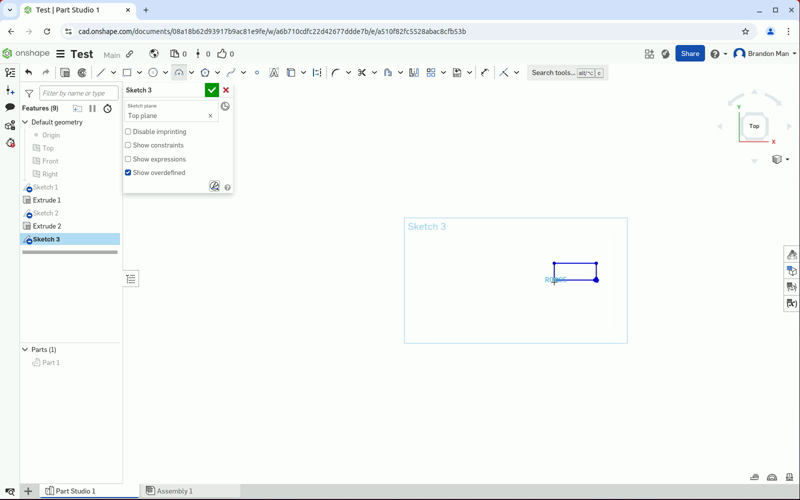
scroll(6)
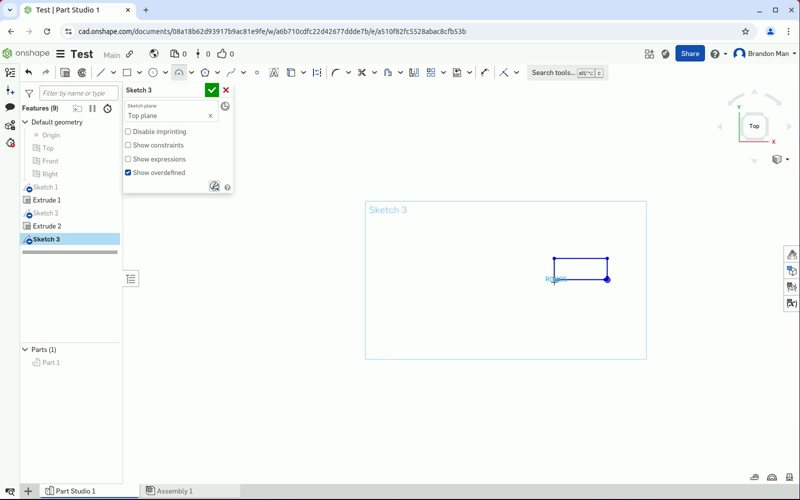
scroll(6)
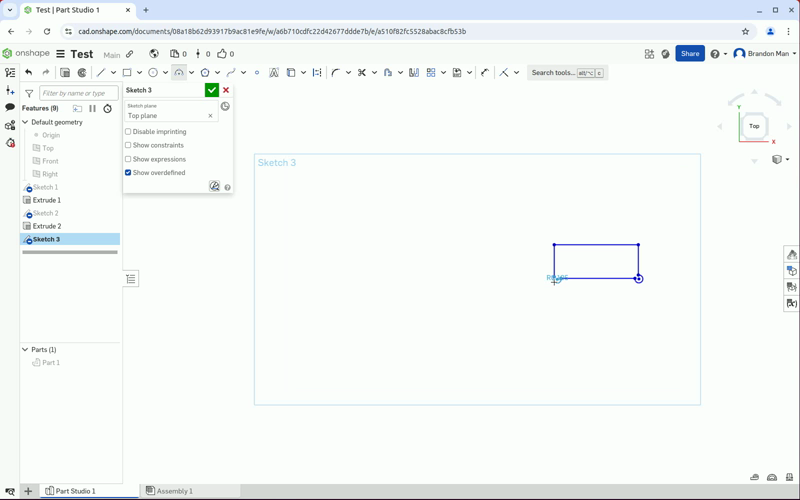
scroll(6)
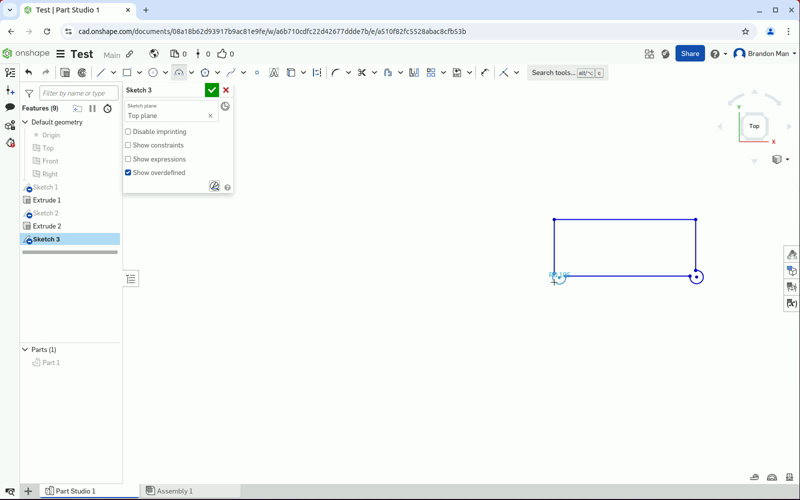
click(554, 281)
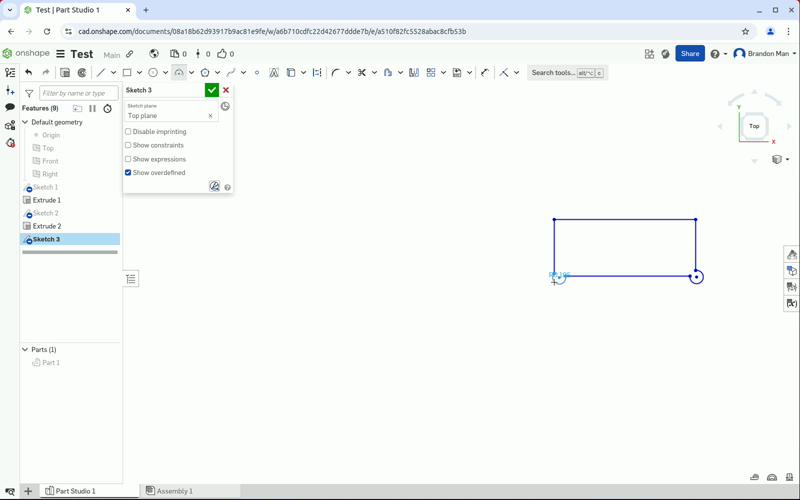
scroll(-6)
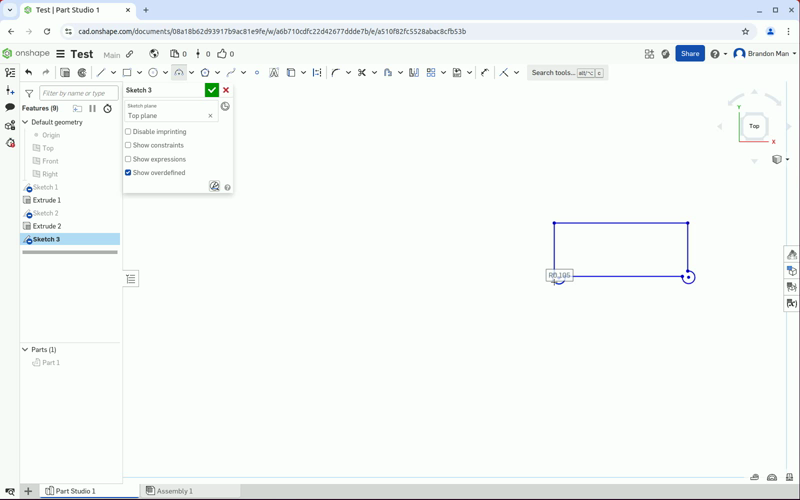
scroll(-6)
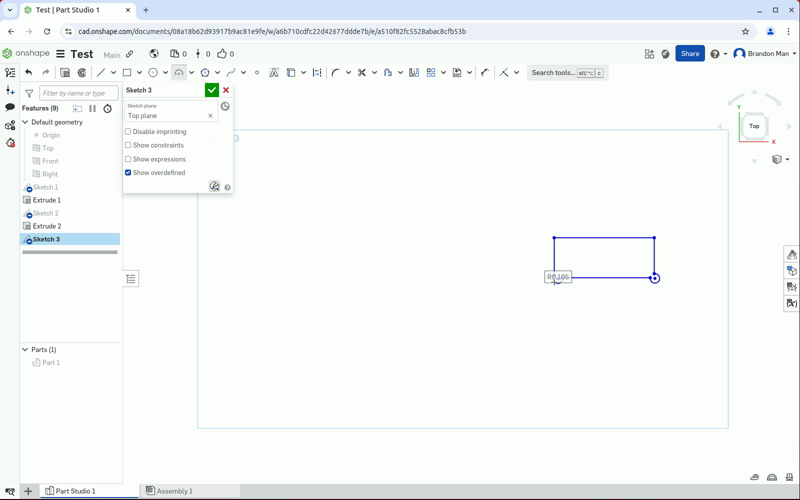
scroll(-6)
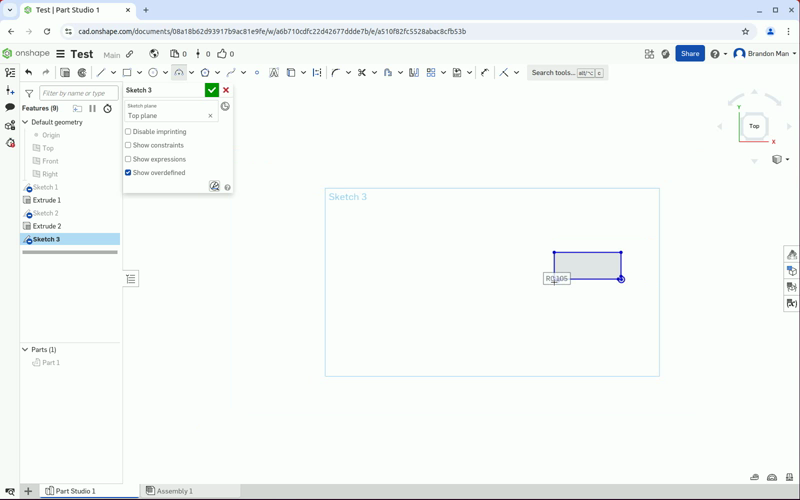
scroll(-6)
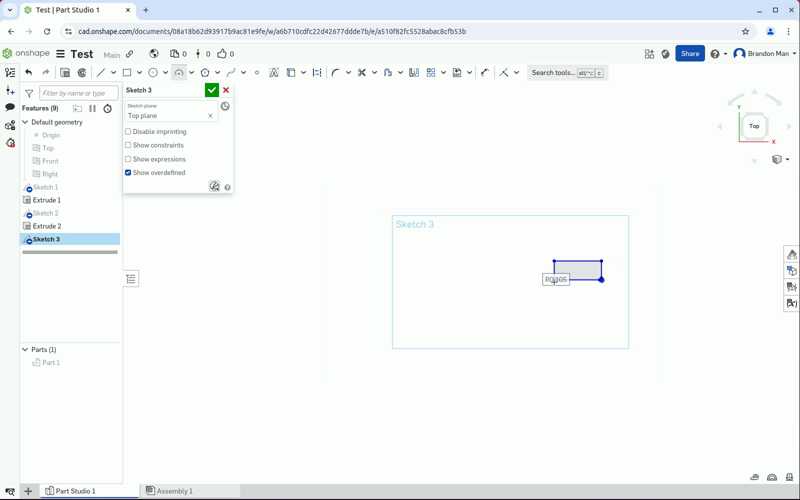
scroll(-6)
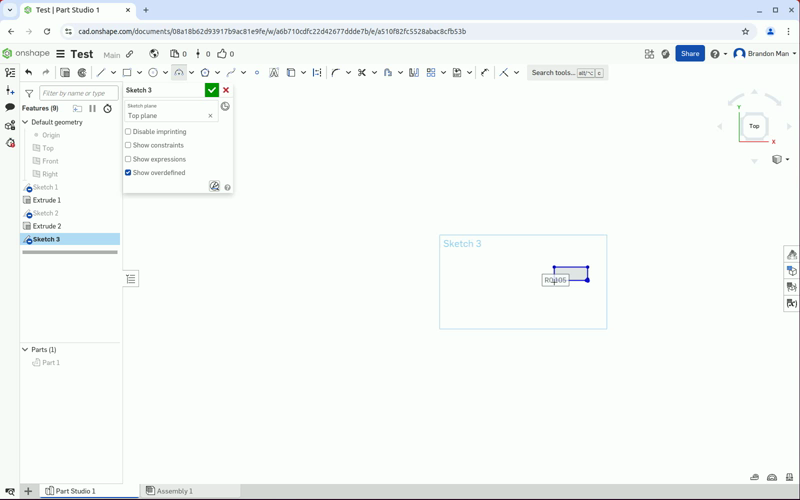
scroll(-6)
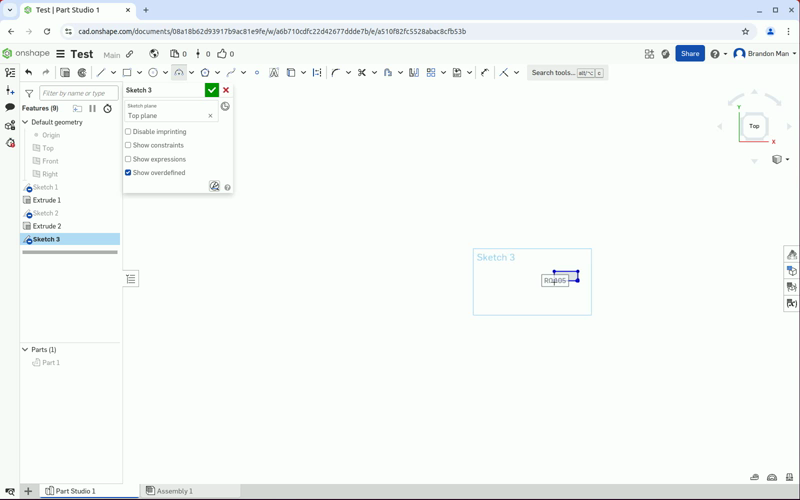
scroll(-6)
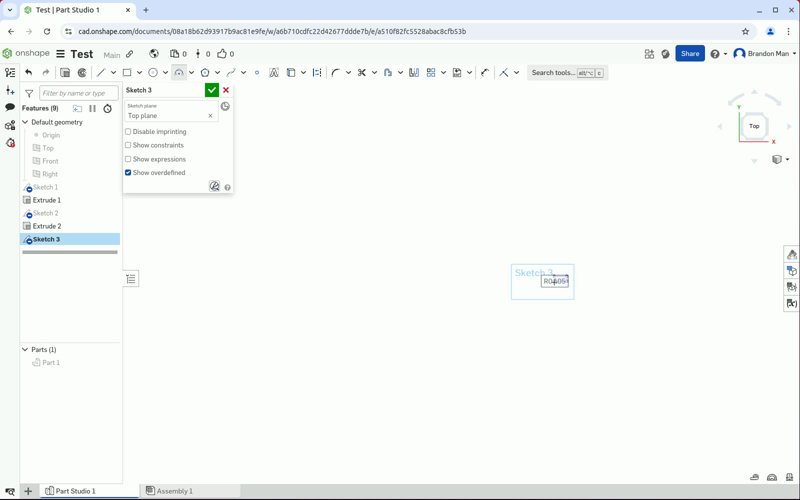
key_up(shift)
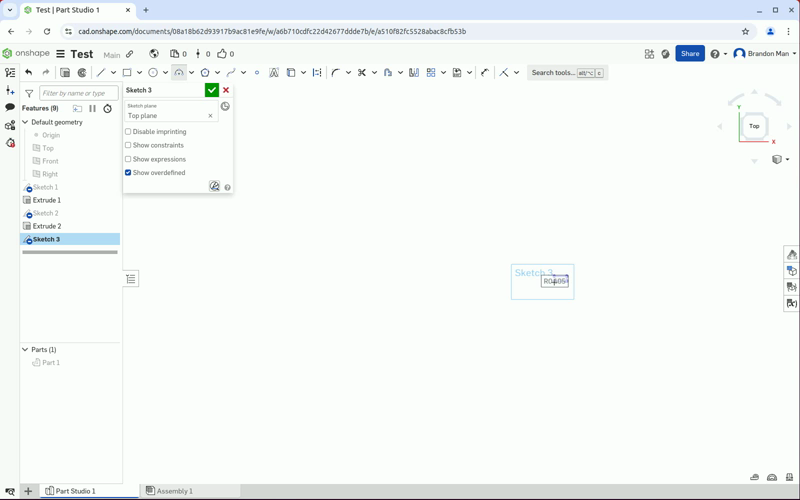
key(esc)
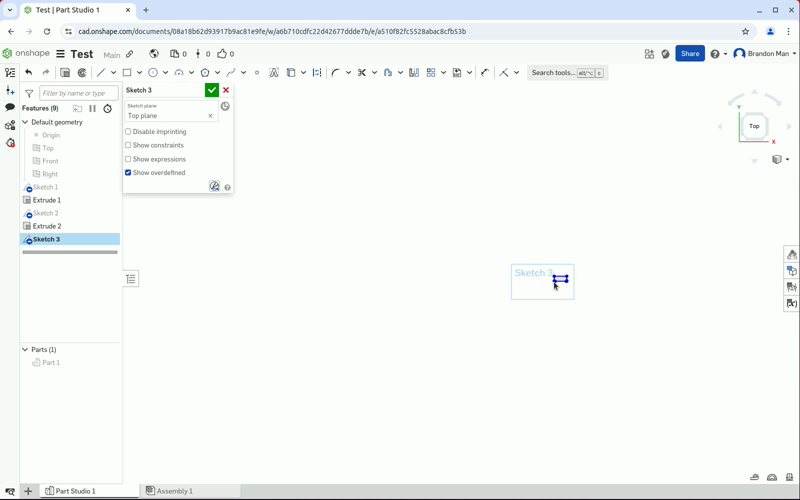
mouse_move(556, 277)
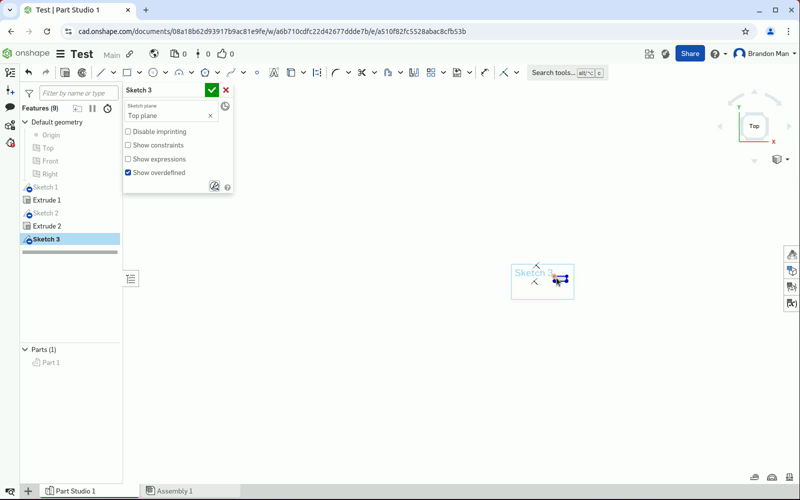
scroll(6)
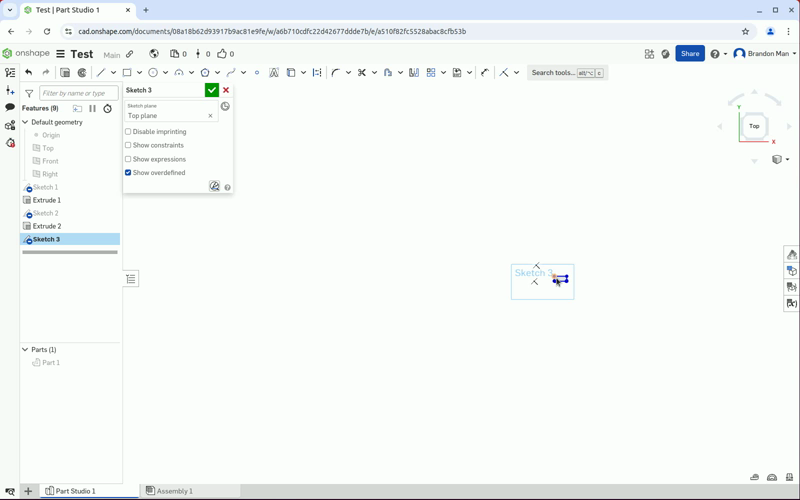
scroll(6)
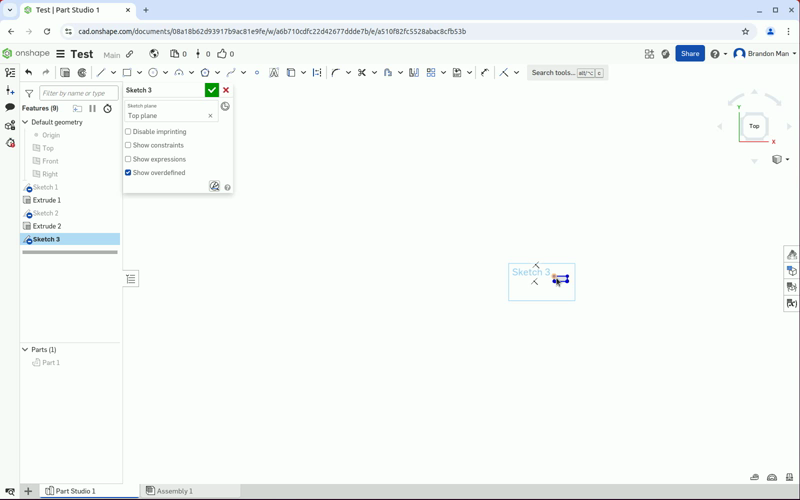
scroll(6)
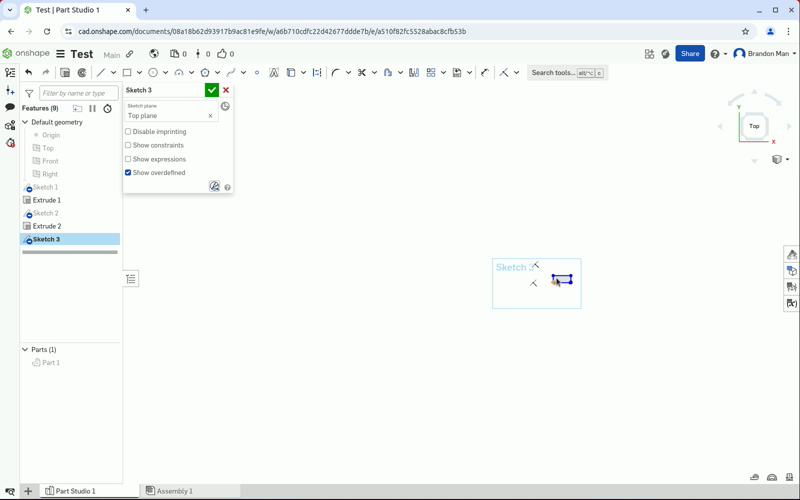
scroll(6)
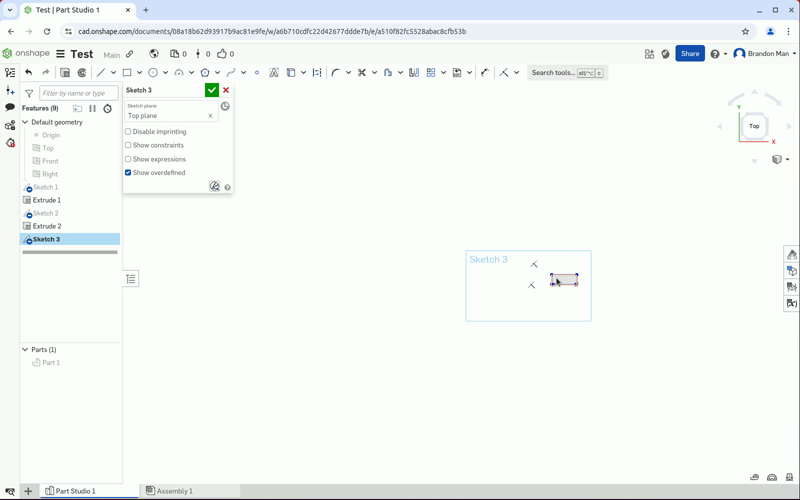
scroll(6)
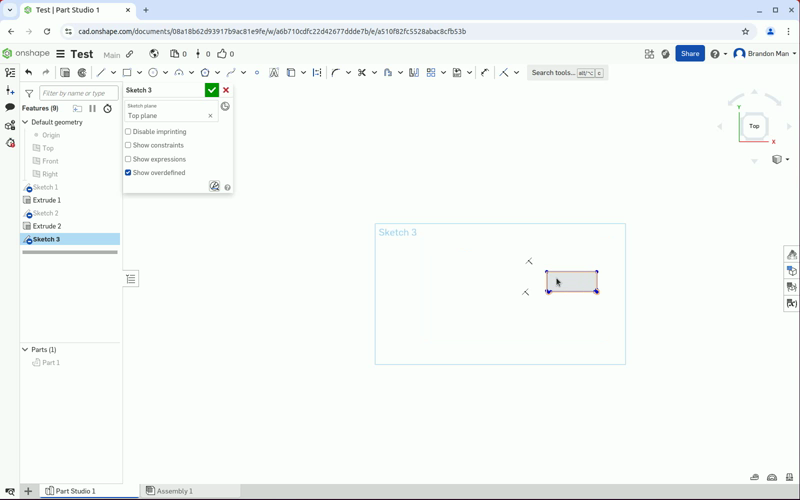
scroll(6)
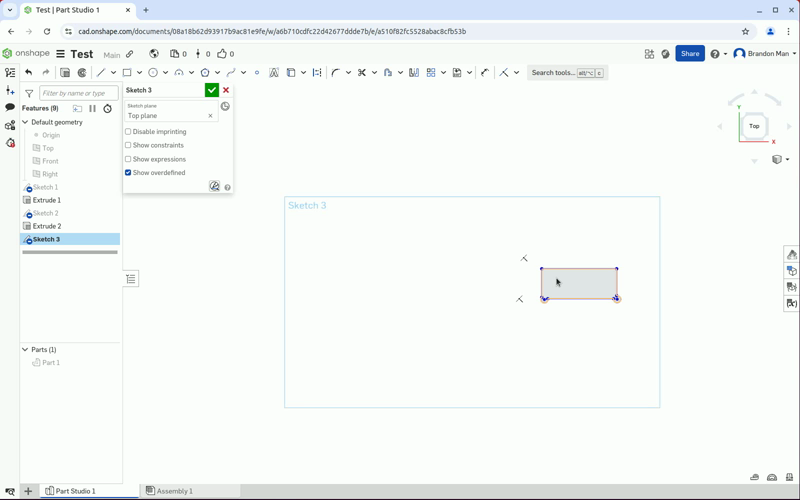
scroll(6)
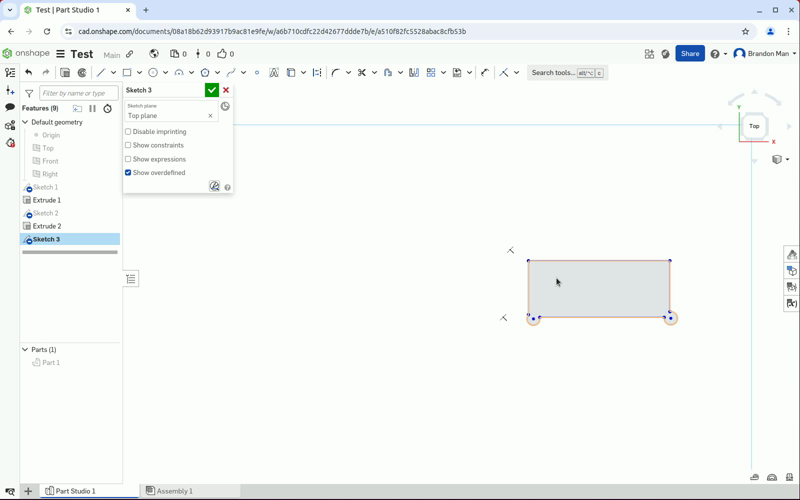
click(556, 277)
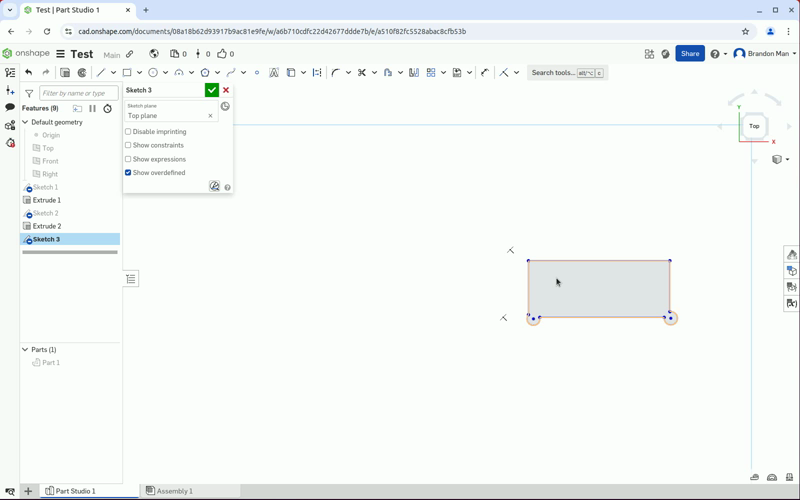
scroll(-6)
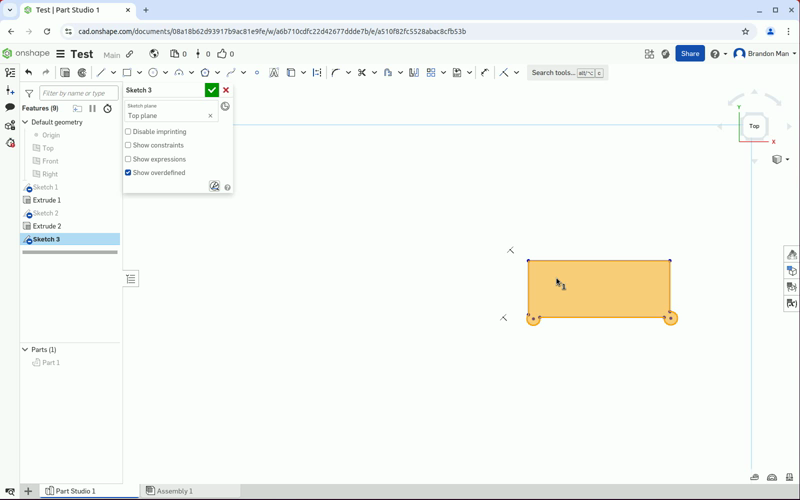
scroll(-6)
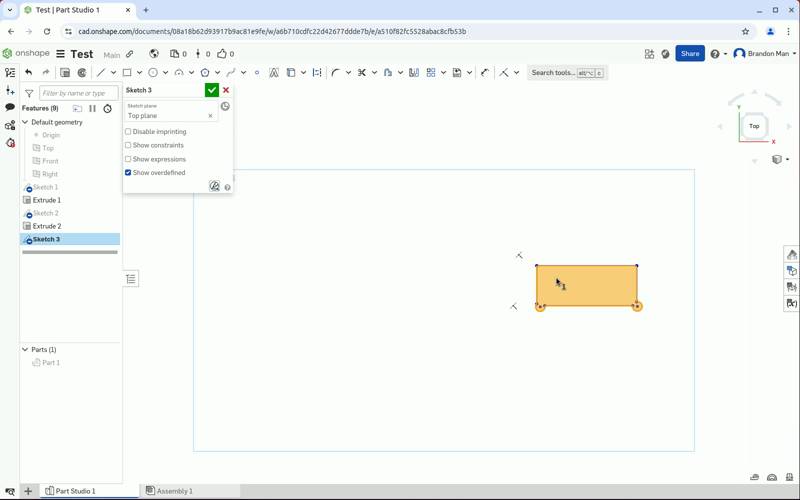
scroll(-6)
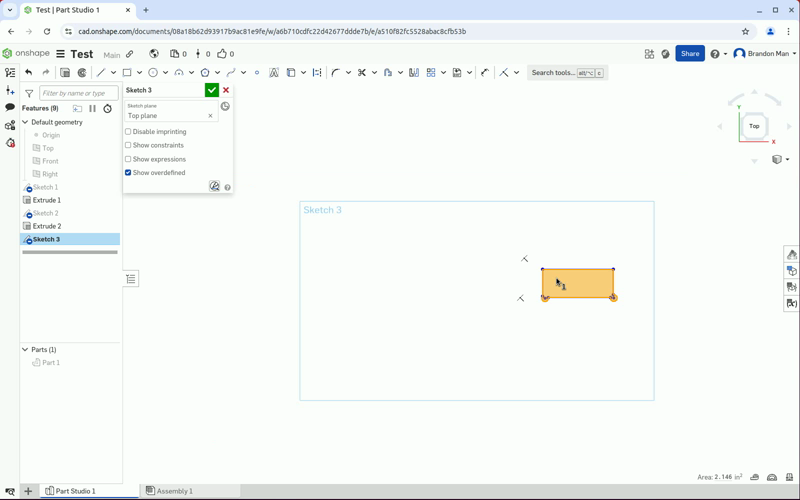
scroll(-6)
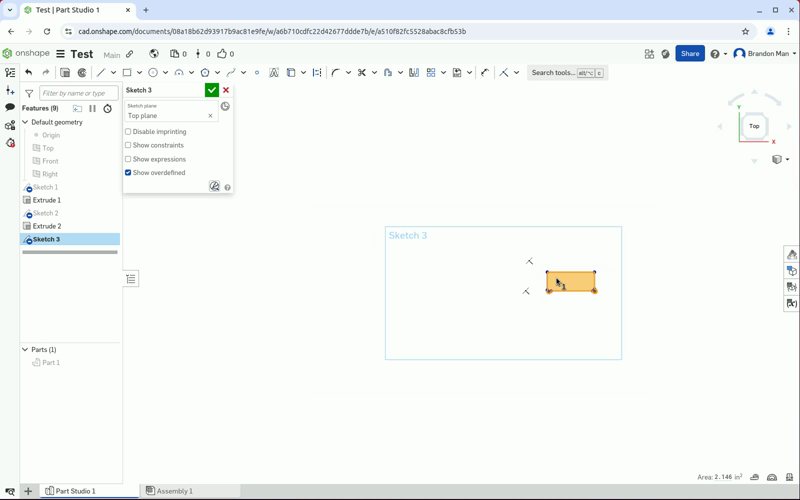
scroll(-6)
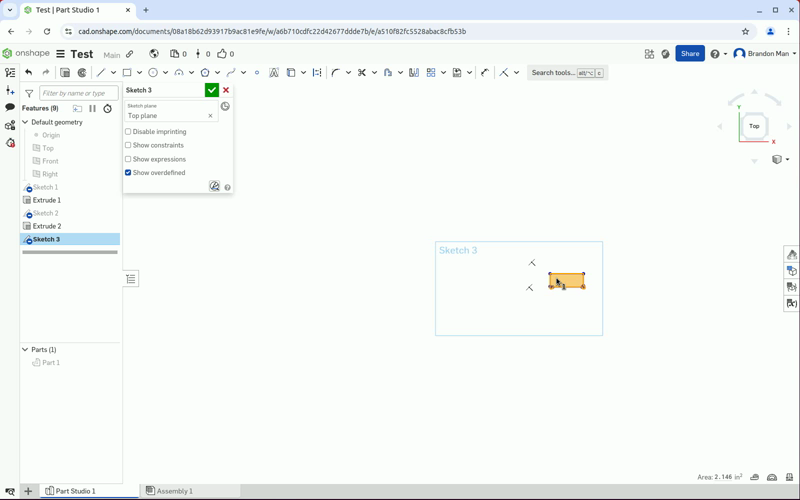
scroll(-6)
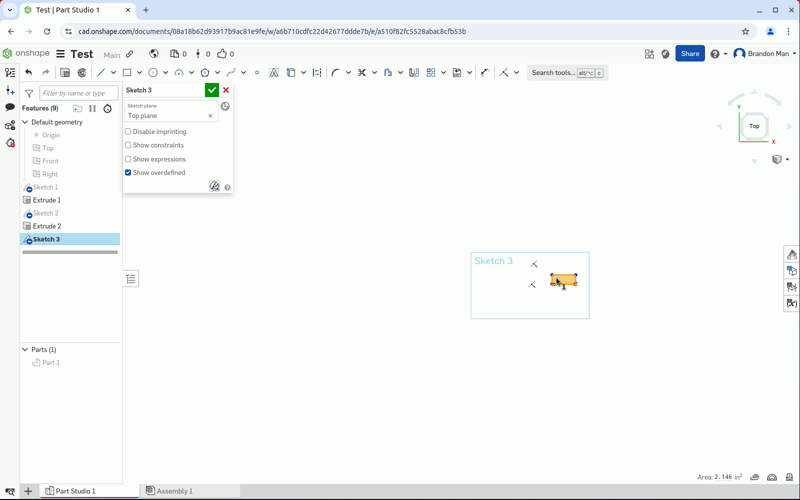
scroll(-6)
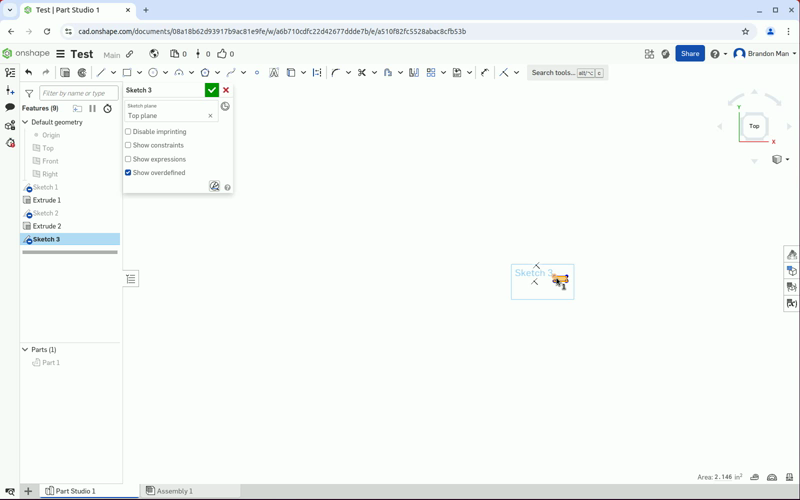
mouse_move(73, 352)
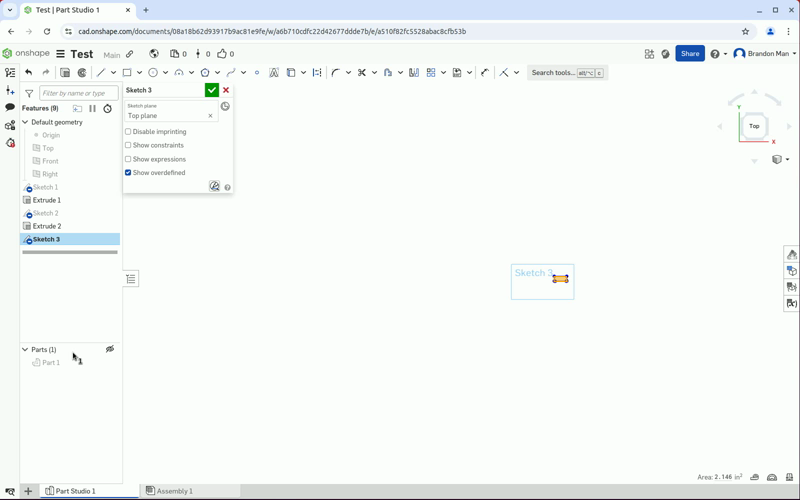
key(shift+y)
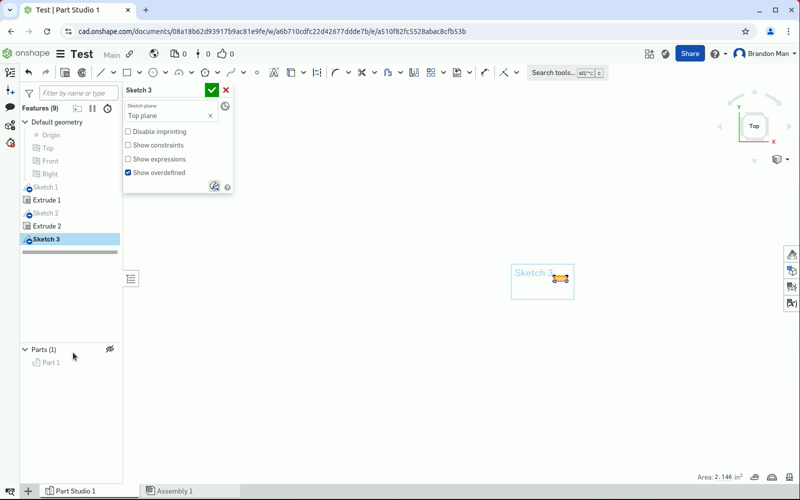
key(shift+e)
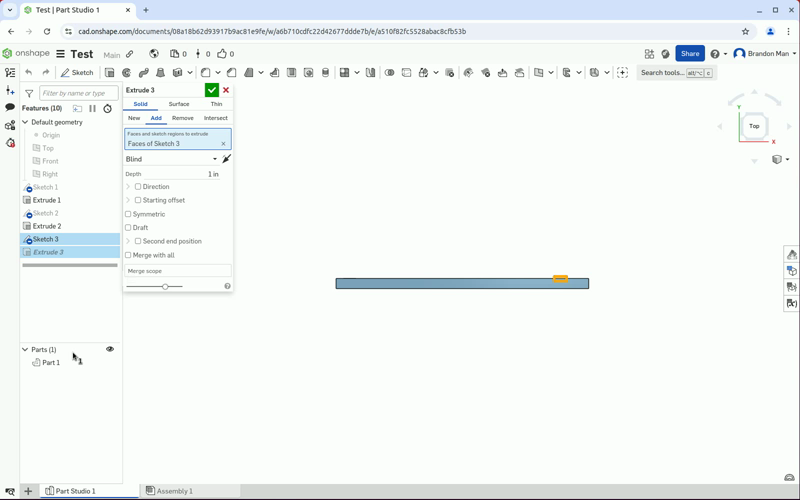
mouse_move(143, 106)
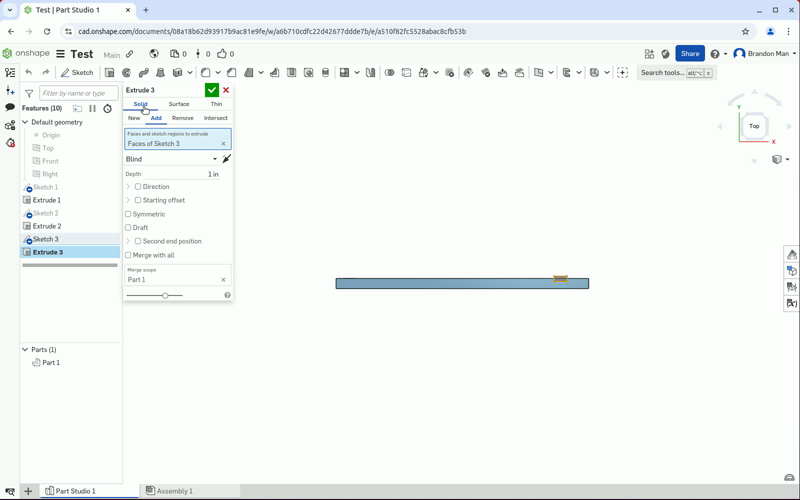
click(143, 106)
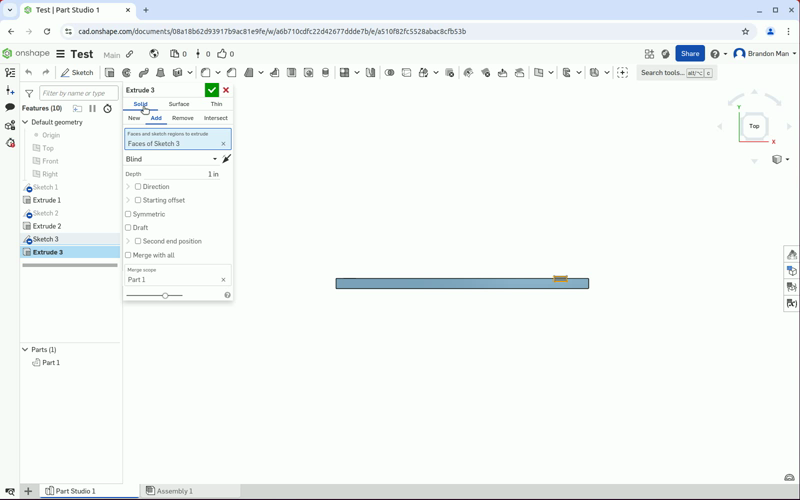
mouse_move(186, 120)
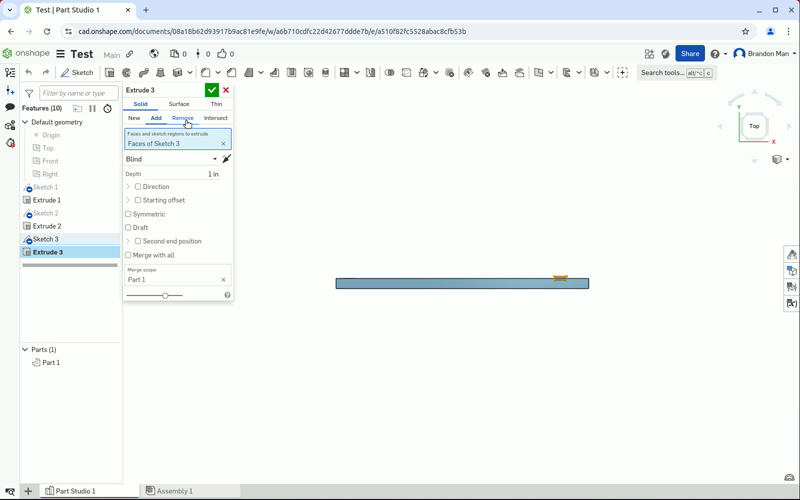
click(186, 120)
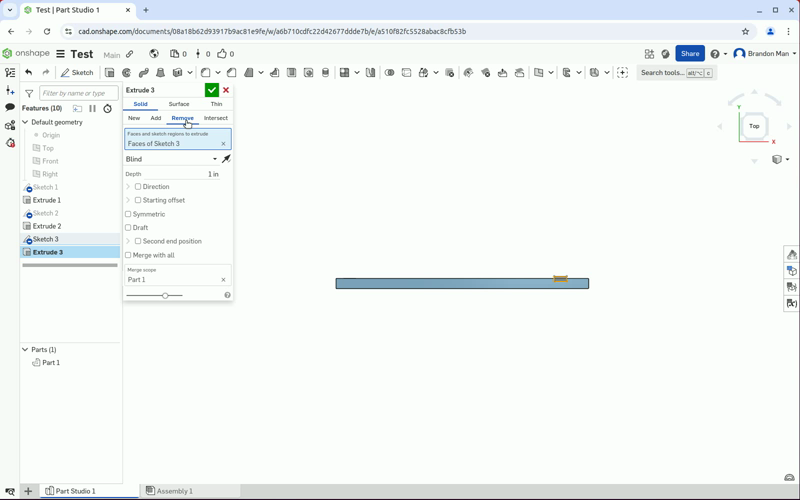
key(tab, 4)
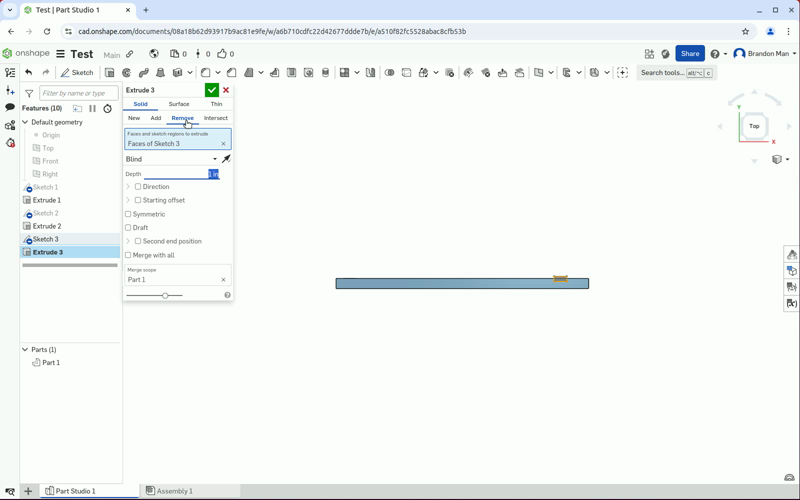
text(-1.685)
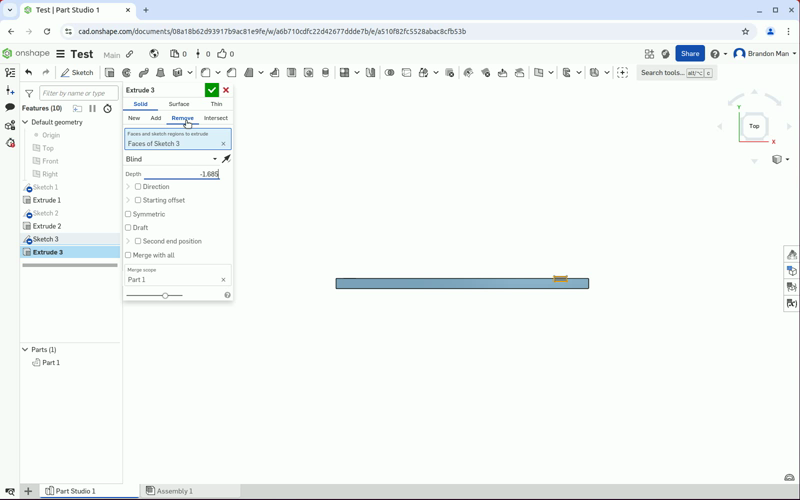
key(tab, 3)
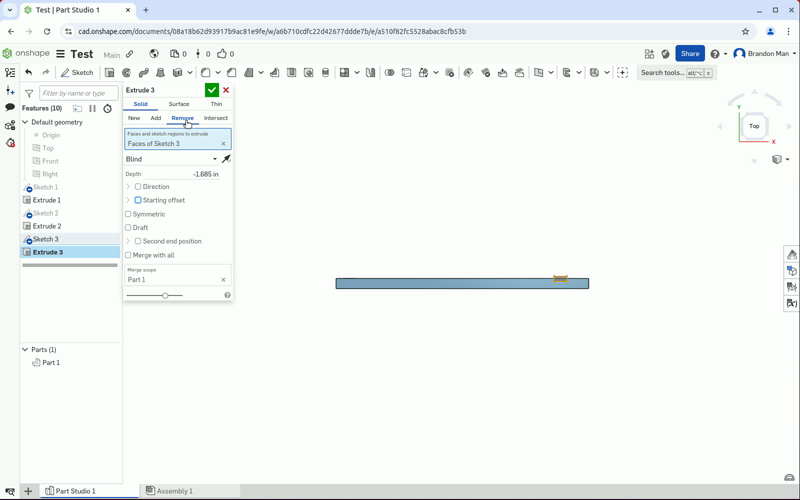
key(tab, 2)
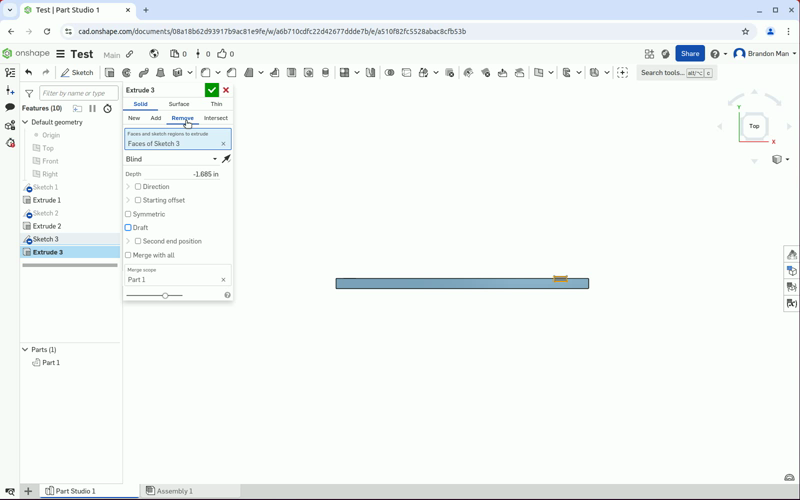
key(space)
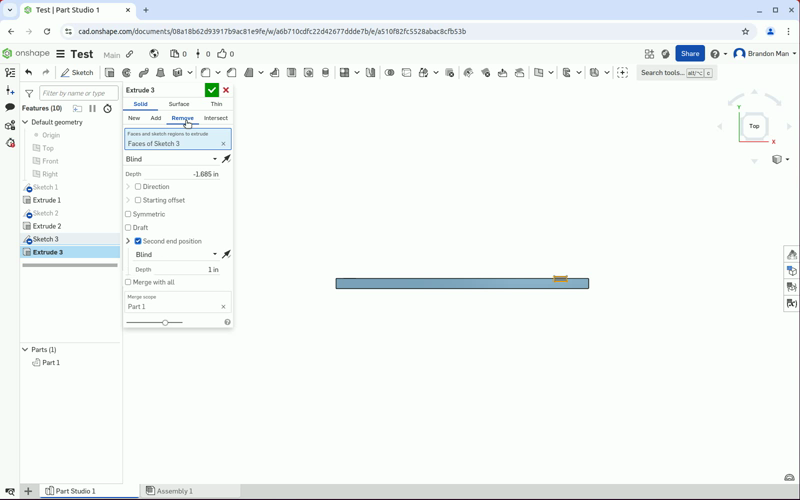
key(tab, 3)
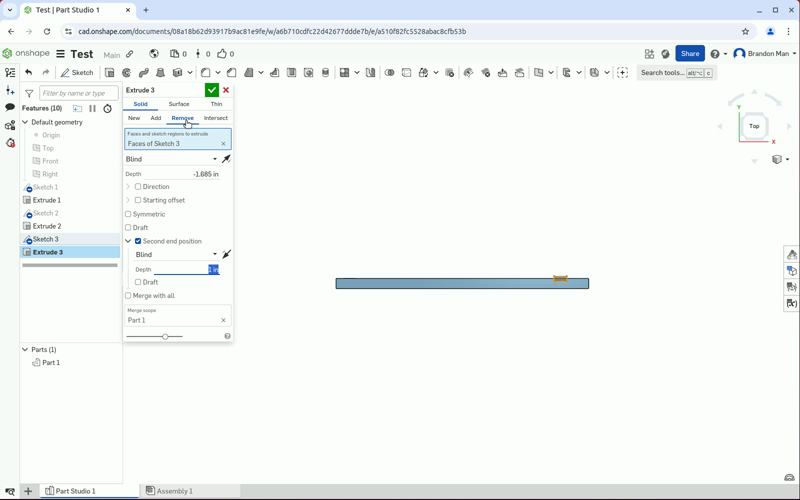
text(-0.722)
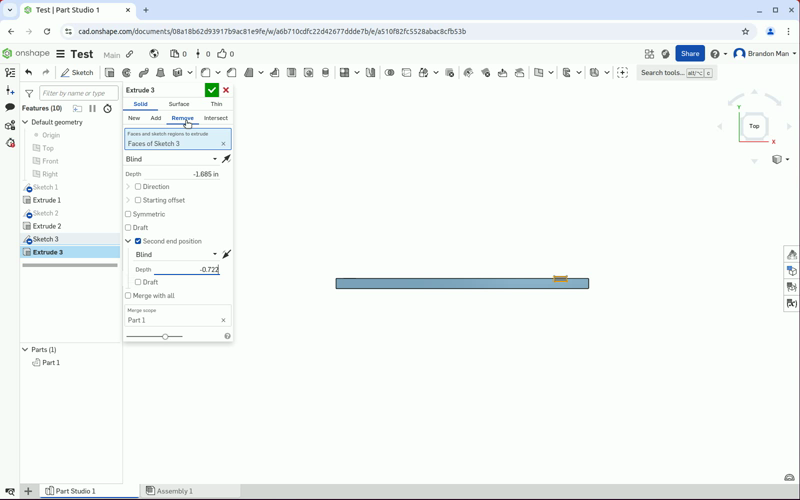
key(tab, 2)
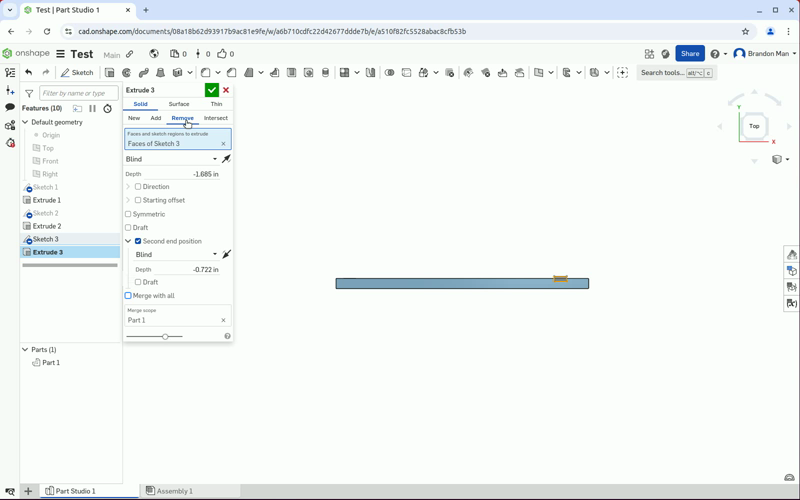
key(space)
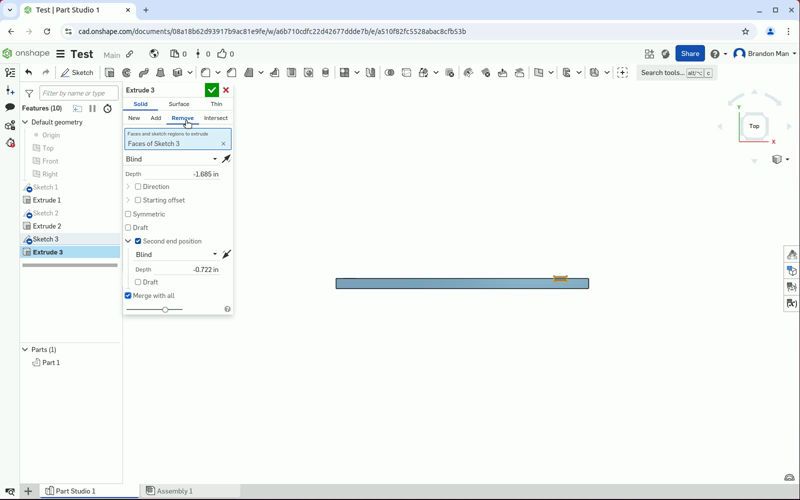
key(enter)
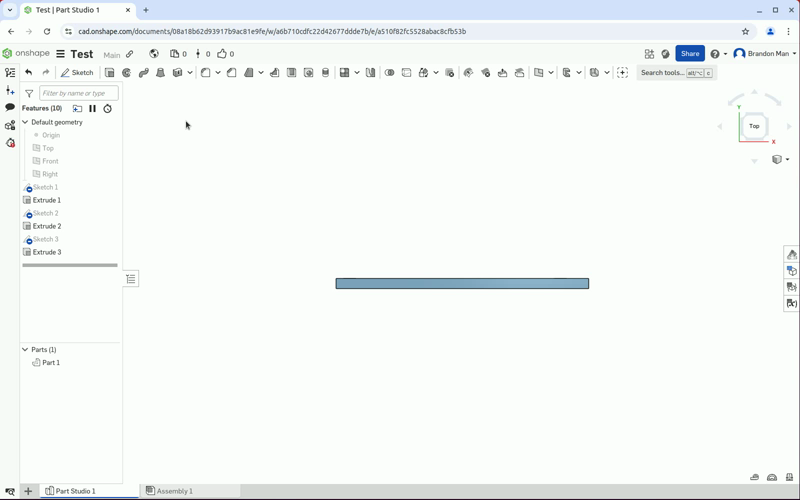
key(shift+h)
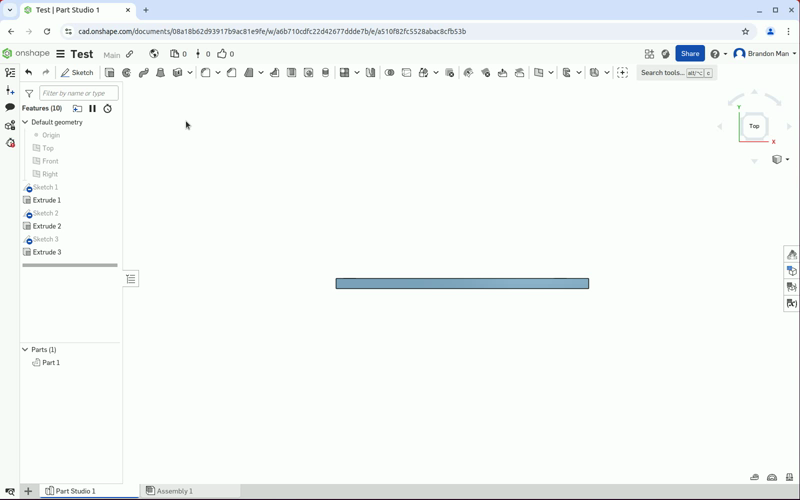
key(shift+h)
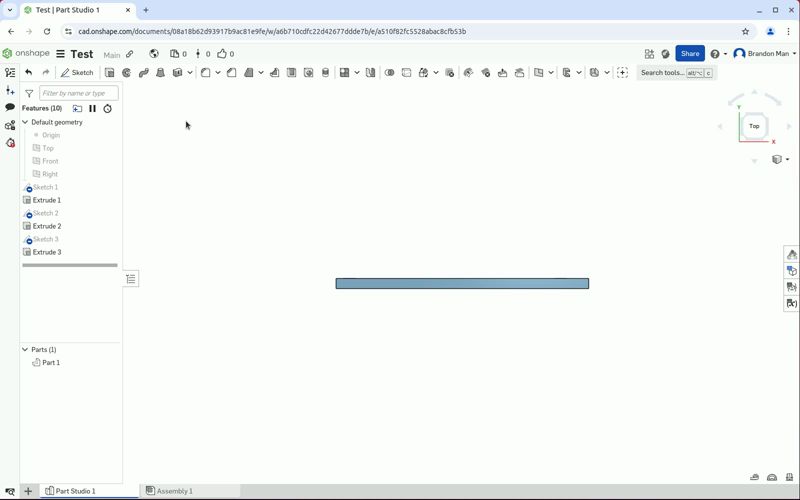
key(shift+7)
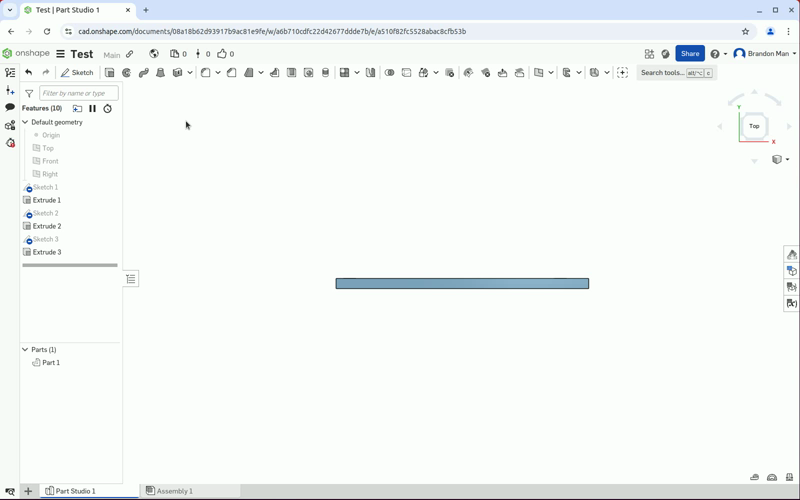
key(up, 3)
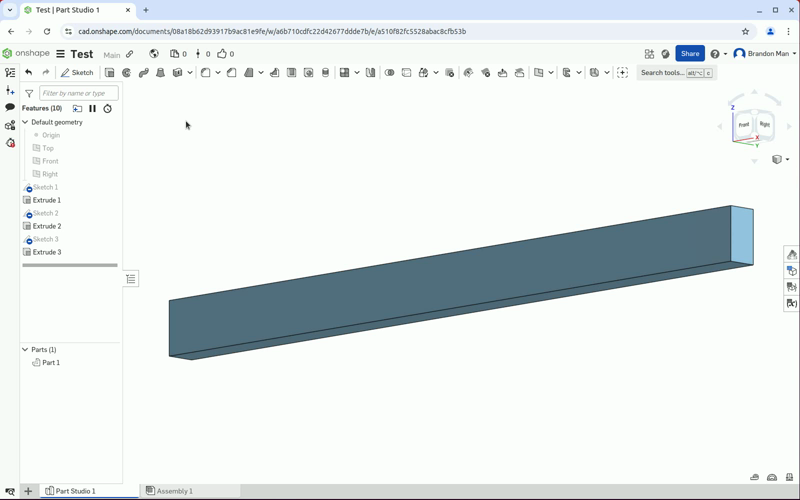
key(left, 3)
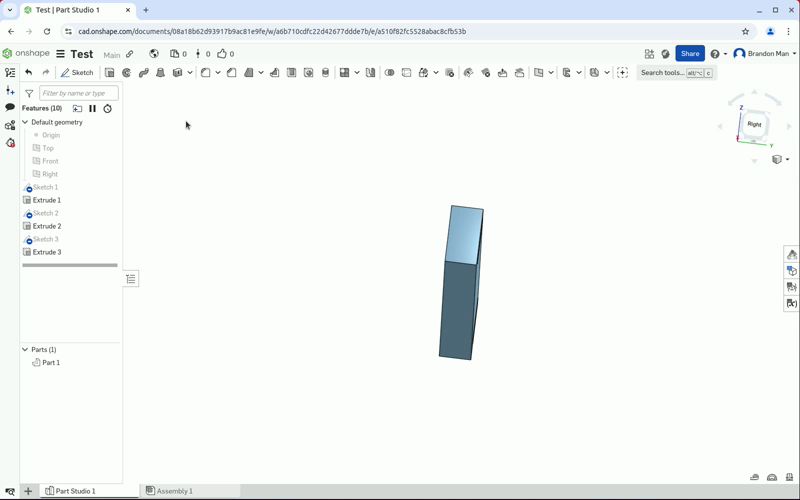
key(right, 3)
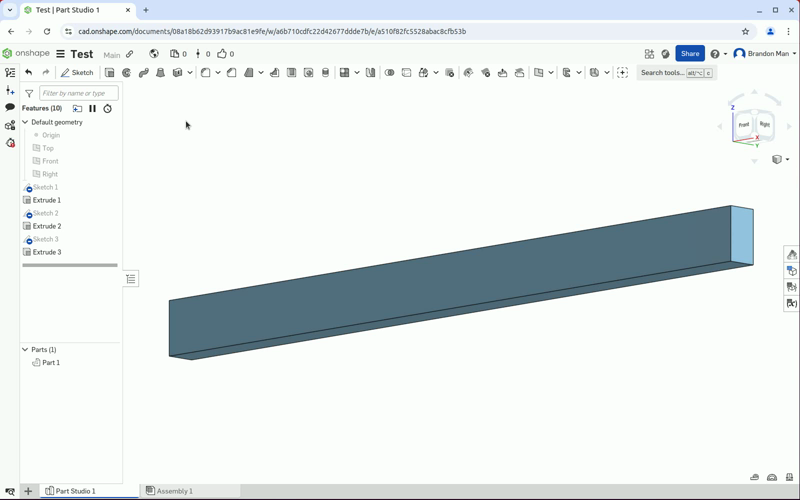
key(down, 3)
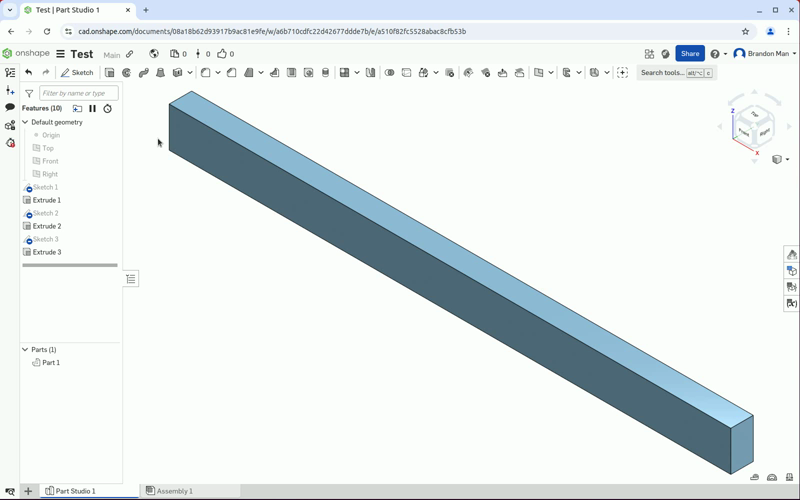
mouse_move(73, 189)
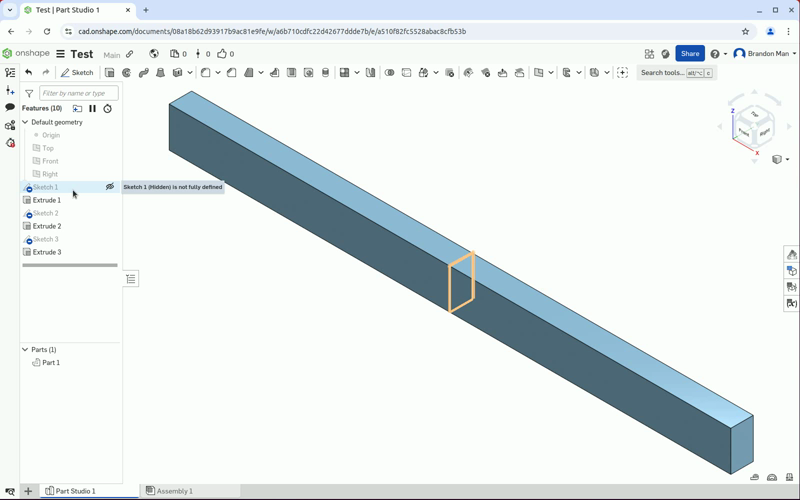
click(73, 189)